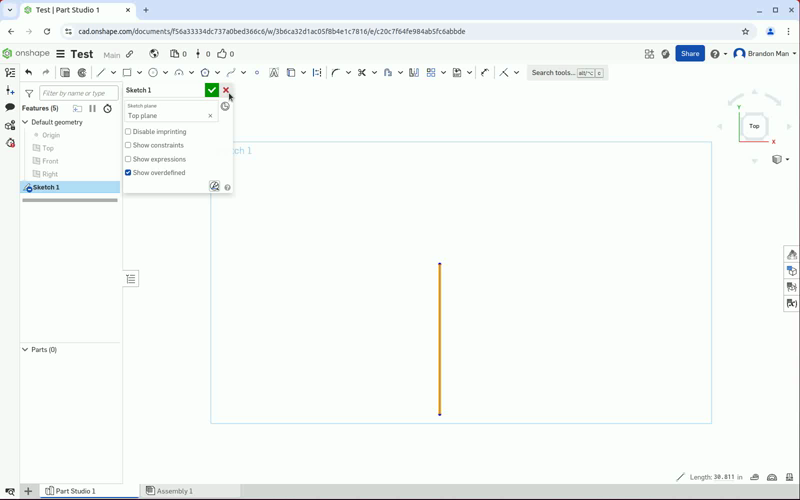
key(shift+h)
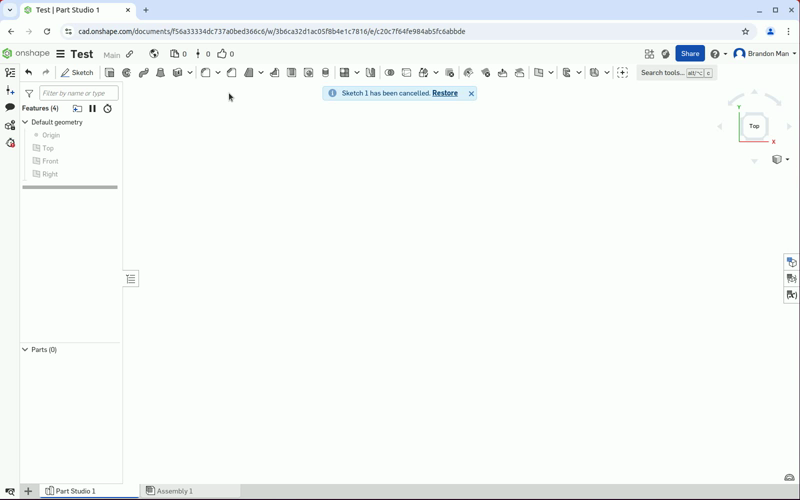
mouse_move(73, 352)
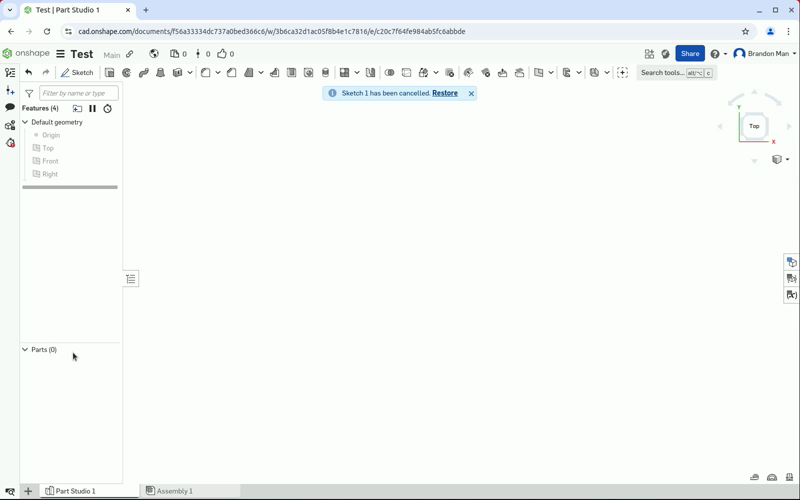
key(y)
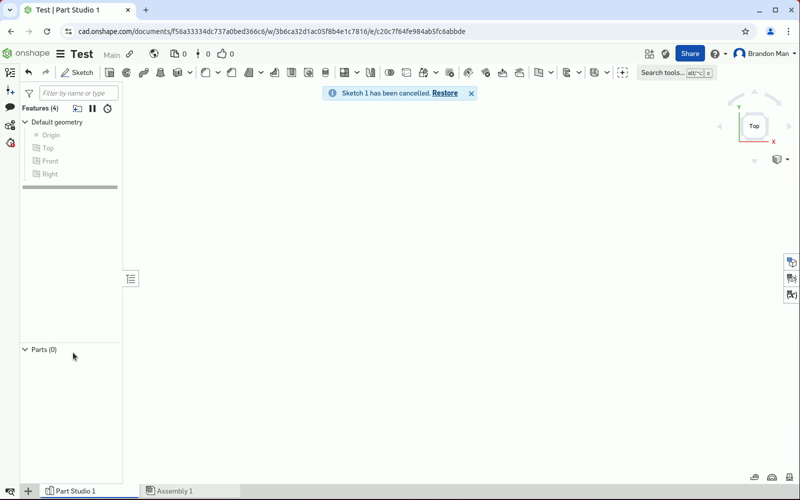
key(shift+p)
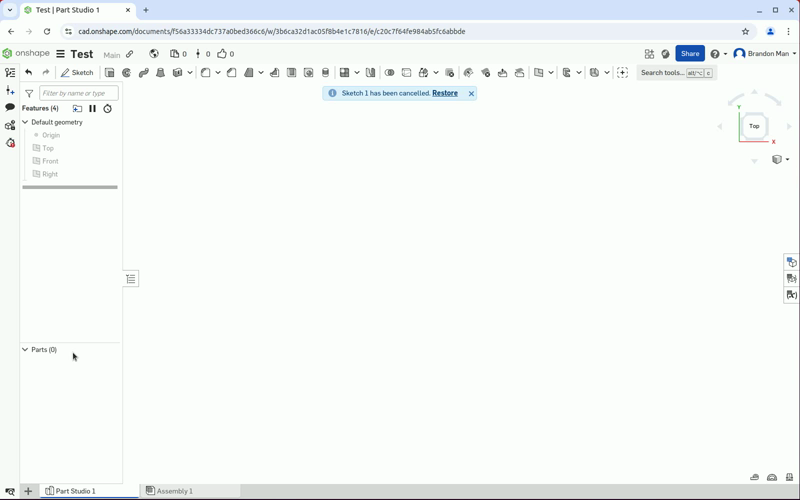
key(space)
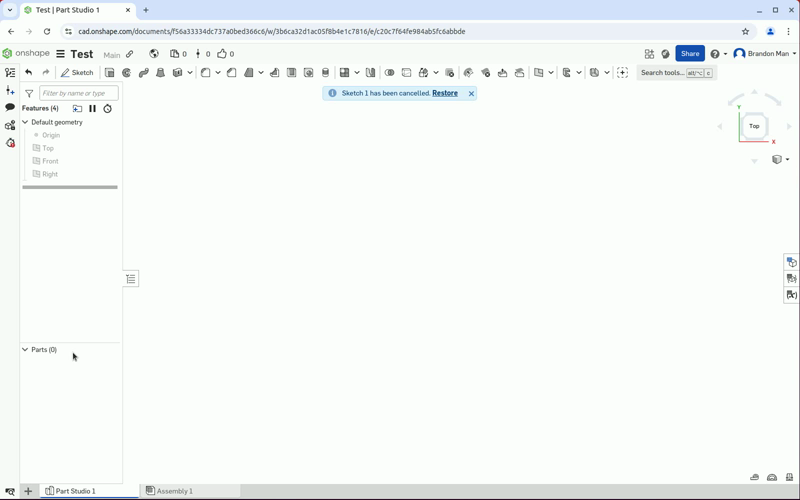
key_down(shift)
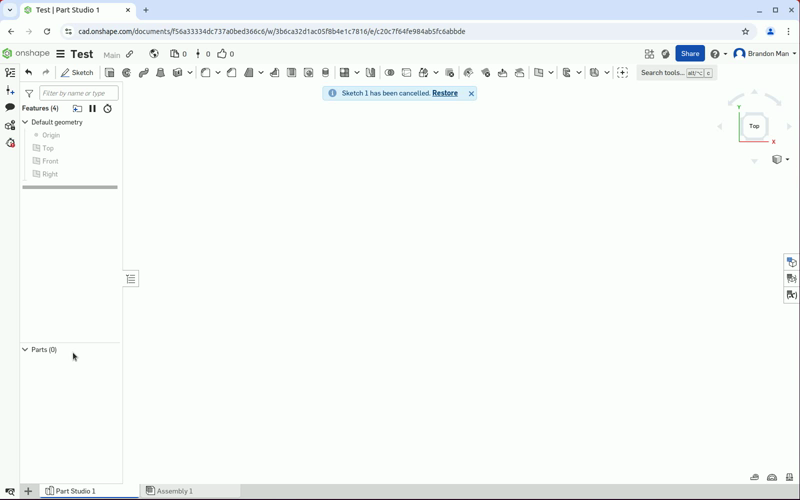
key(up)
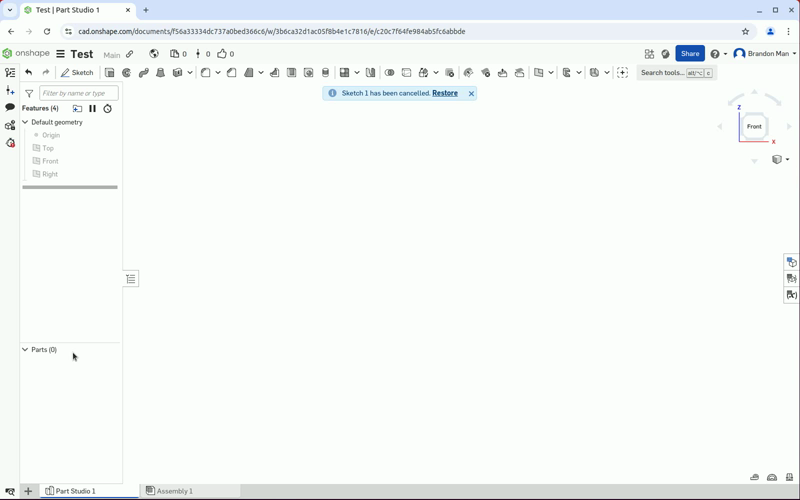
key_up(shift)
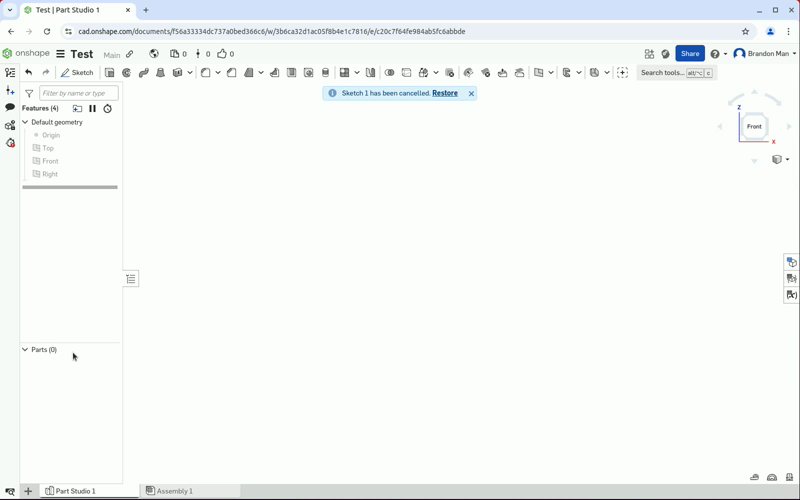
mouse_move(73, 352)
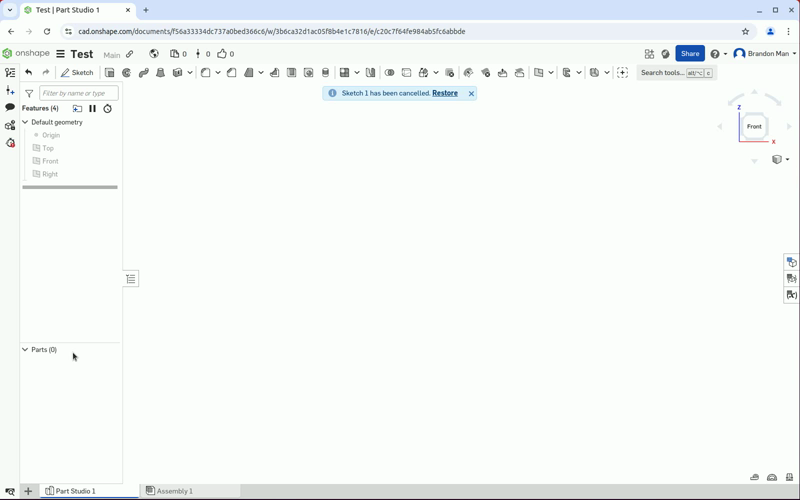
key(shift+y)
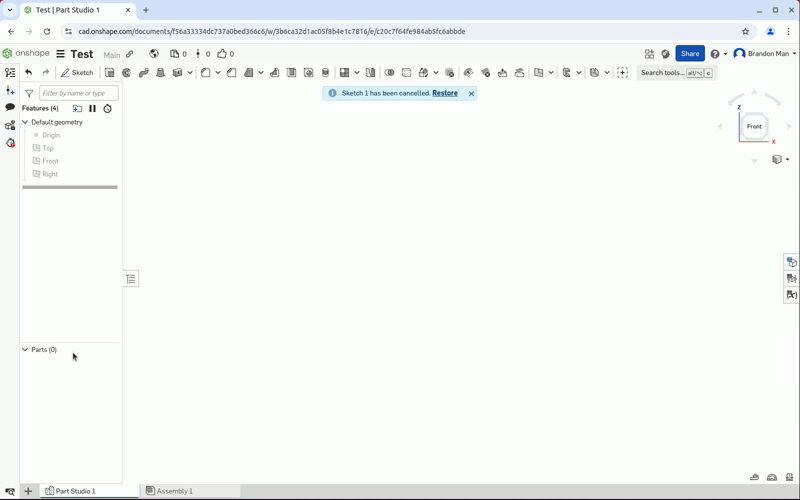
key(shift+s)
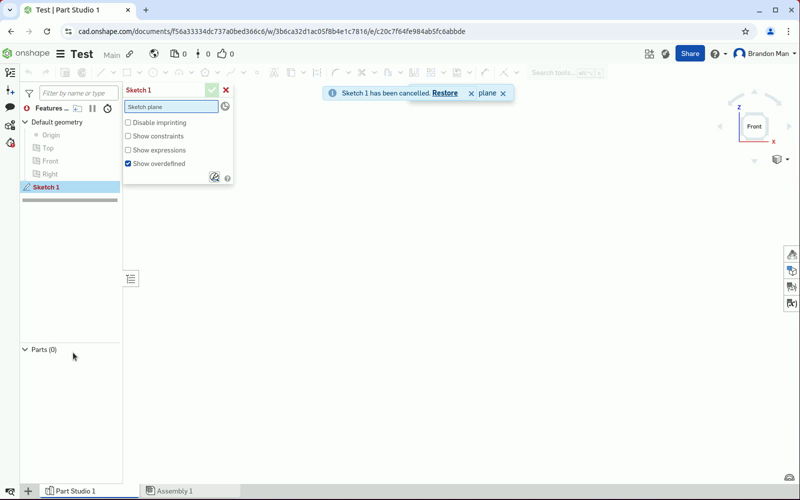
mouse_move(73, 163)
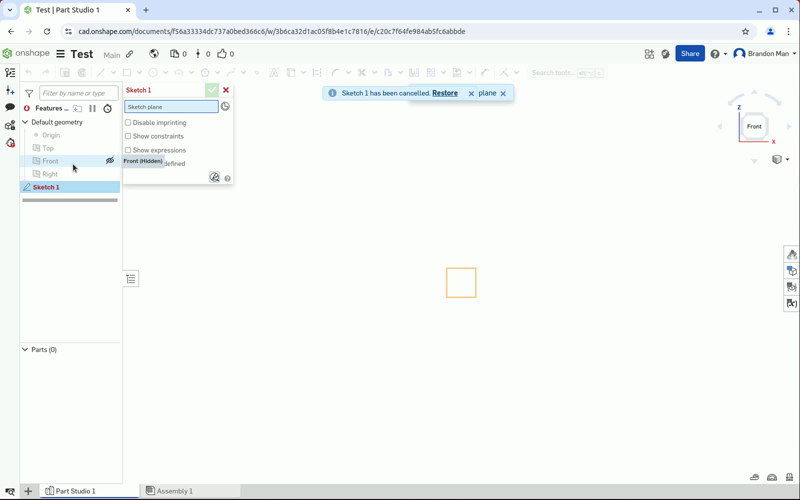
click(73, 163)
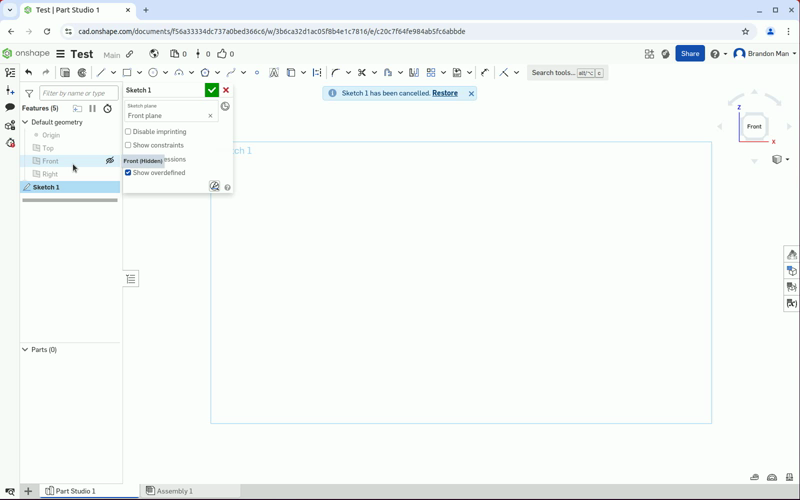
mouse_move(73, 352)
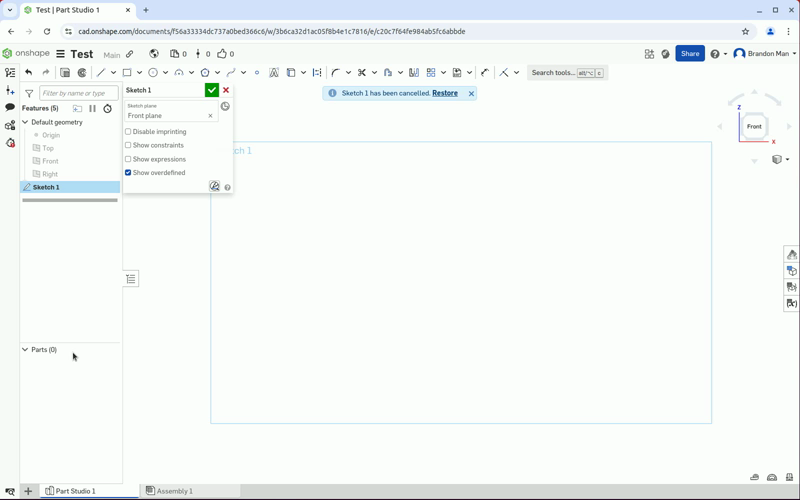
key(y)
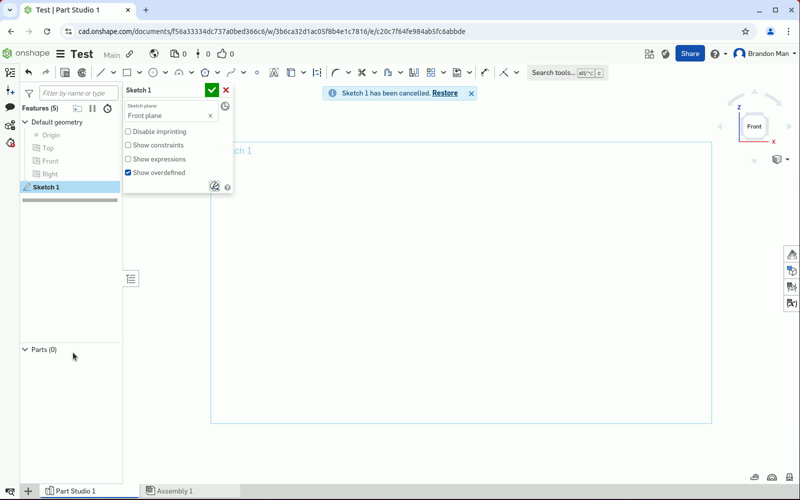
key(l)
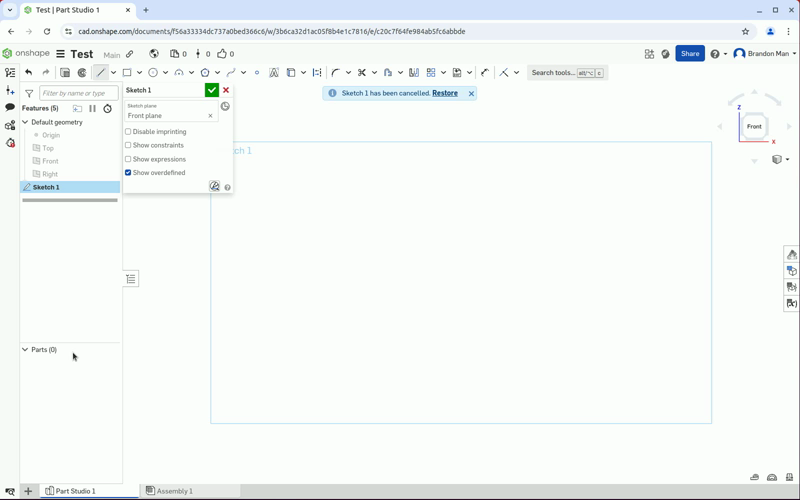
key_down(shift)
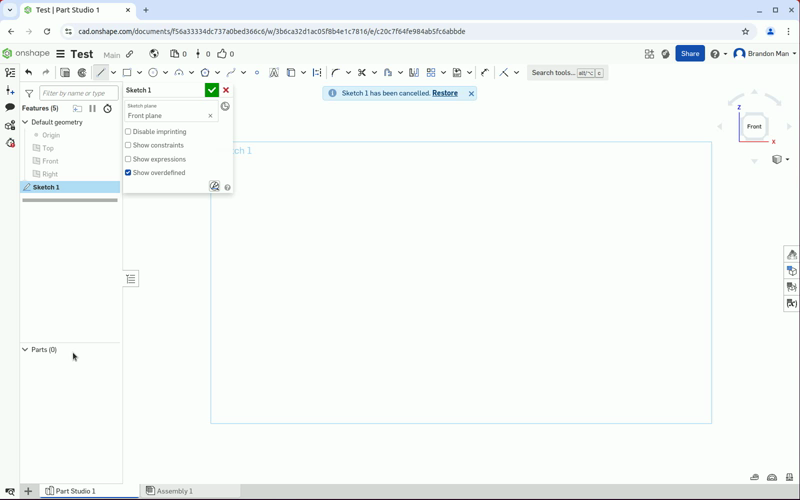
mouse_move(446, 225)
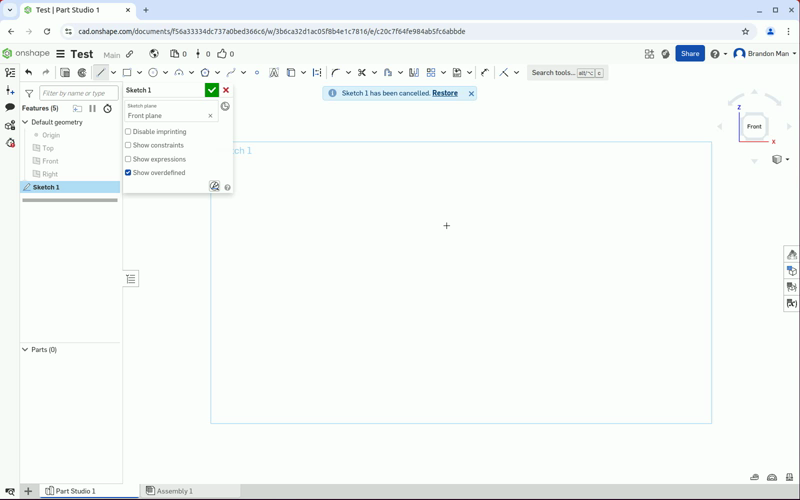
click(446, 225)
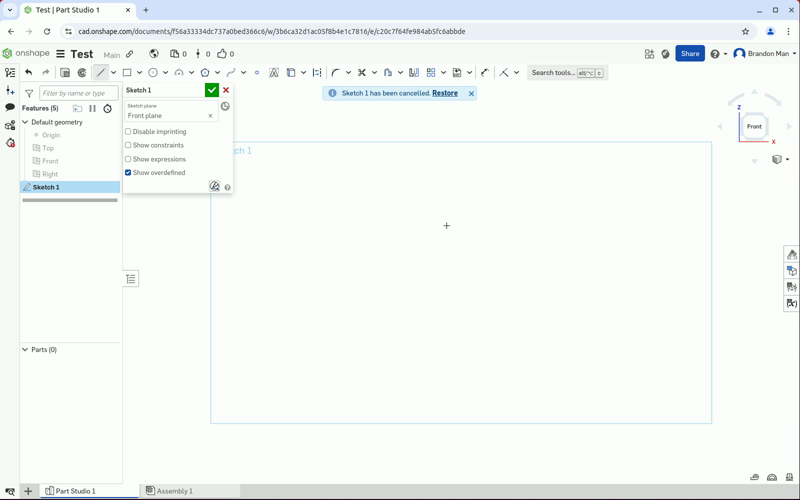
key_up(shift)
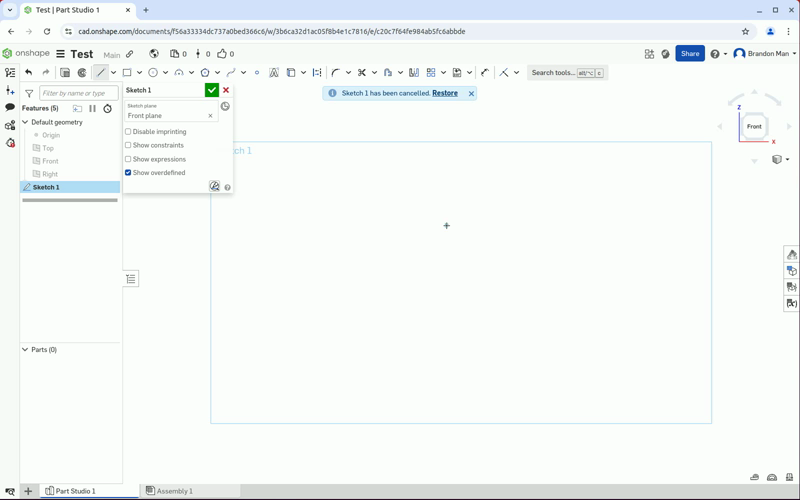
key_down(shift)
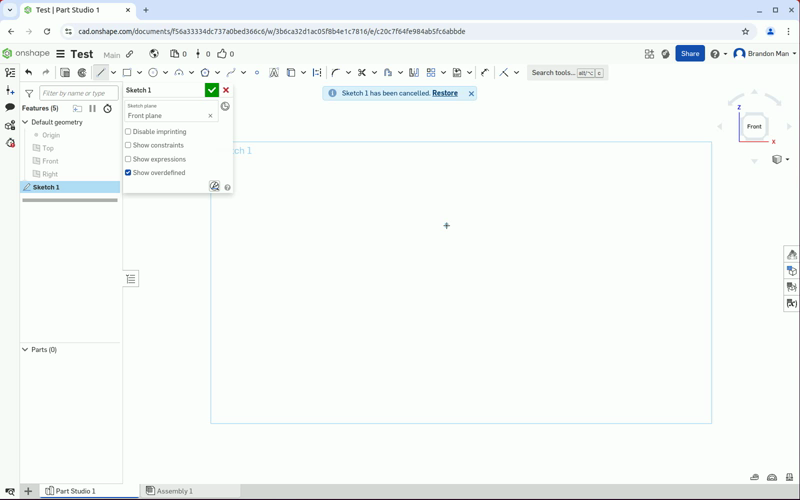
mouse_move(476, 225)
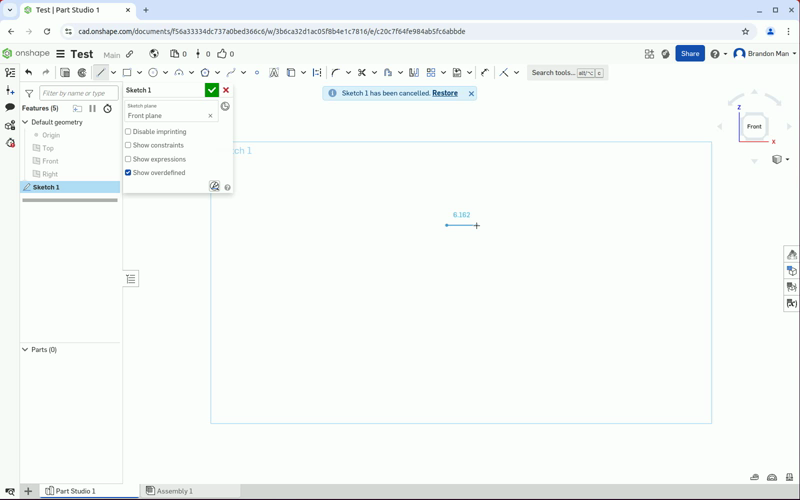
mouse_move(447, 227)
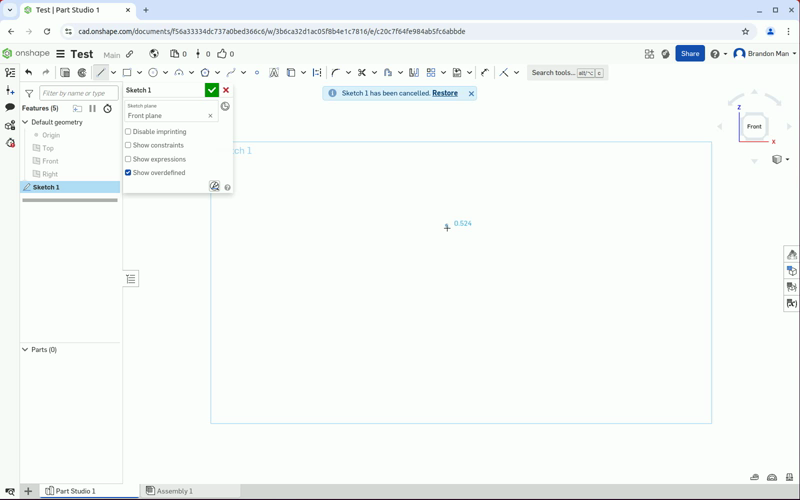
scroll(6)
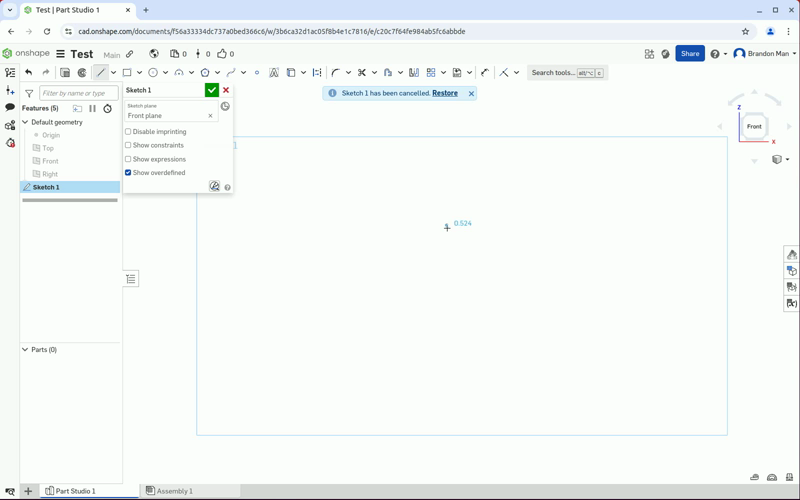
scroll(6)
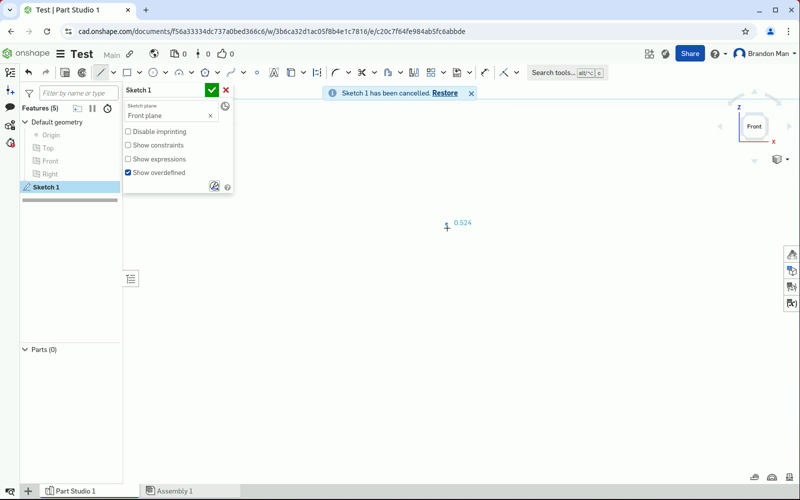
scroll(6)
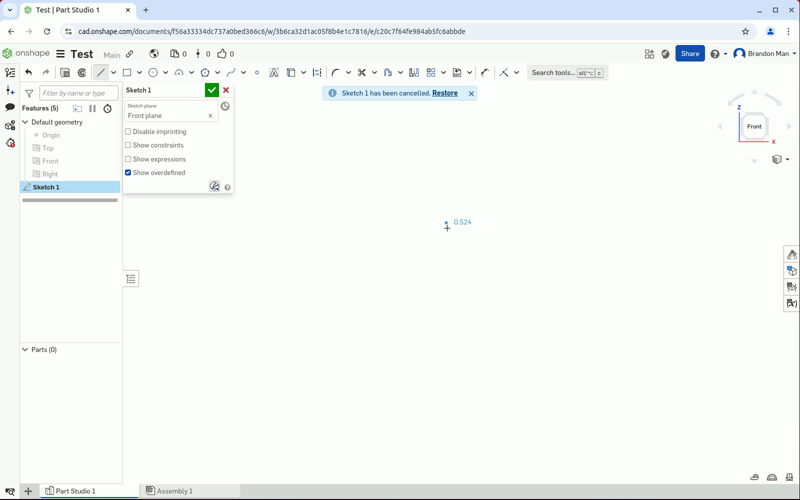
scroll(6)
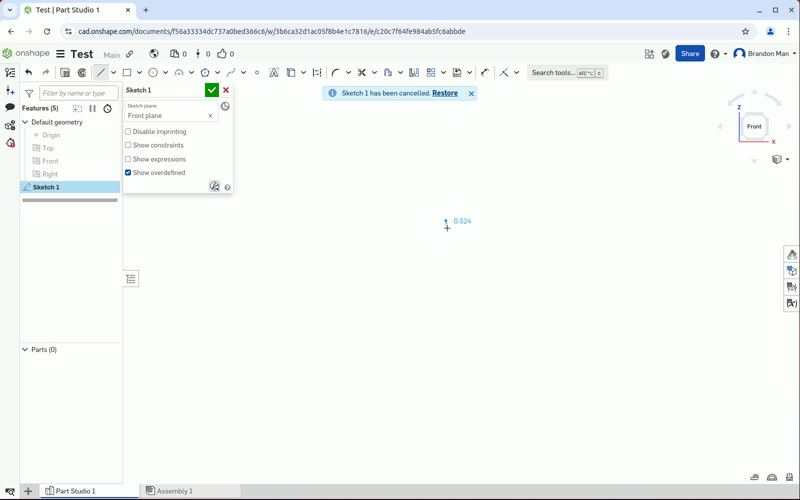
scroll(6)
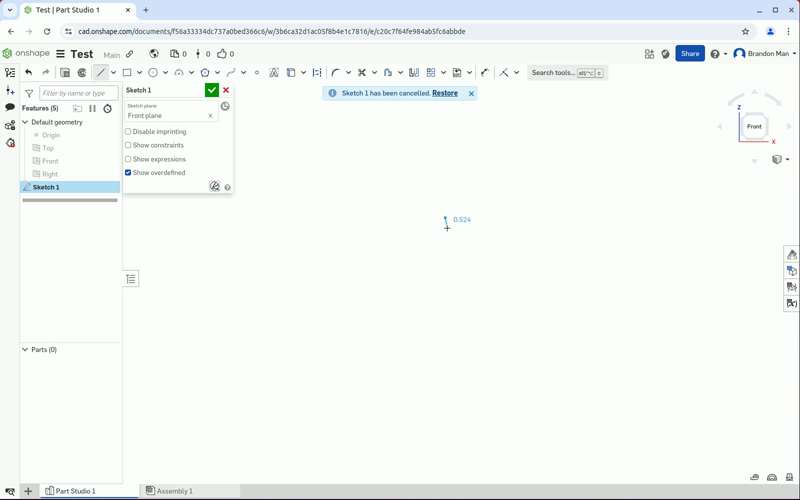
scroll(6)
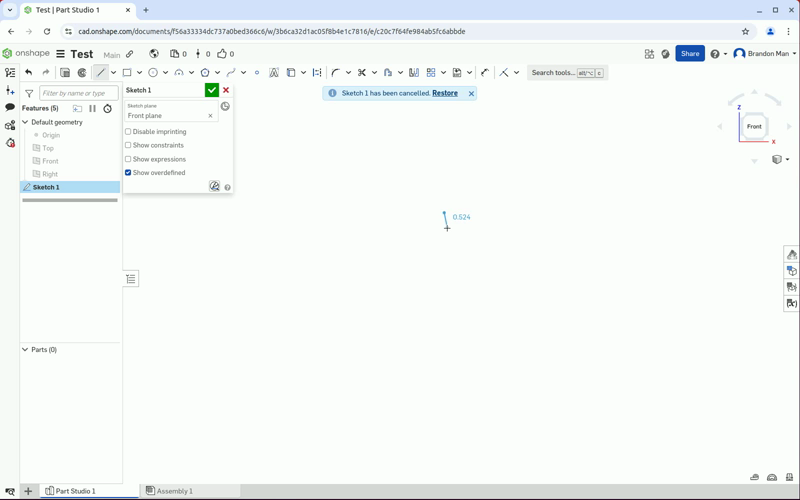
scroll(6)
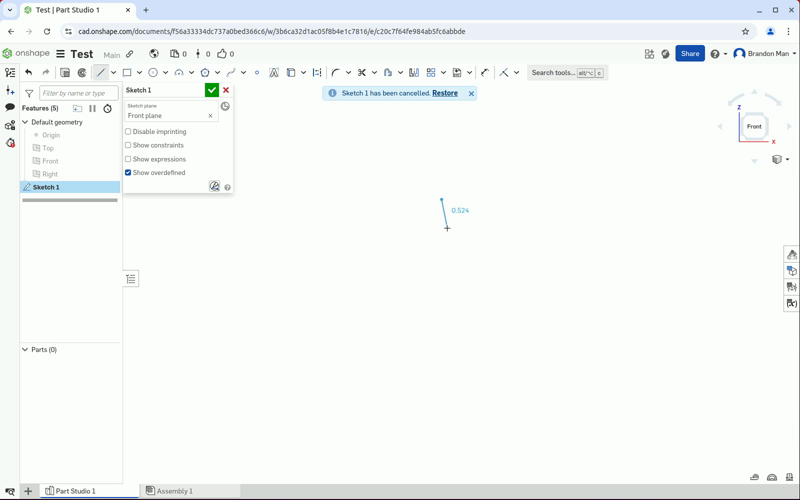
click(447, 227)
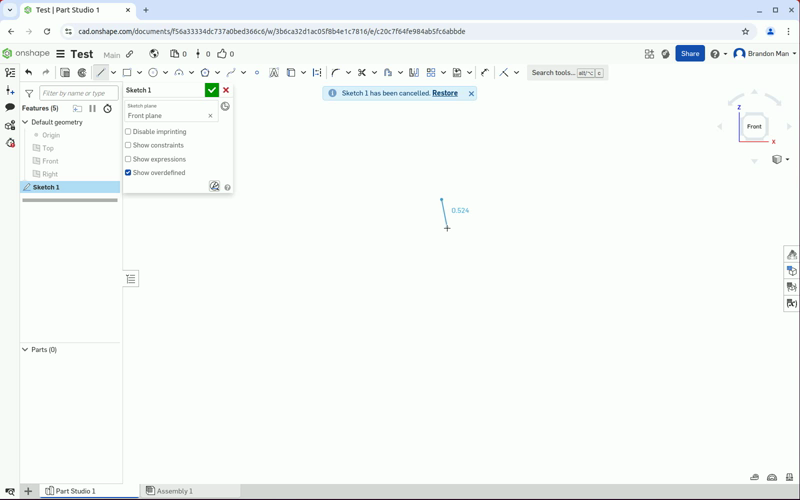
scroll(-6)
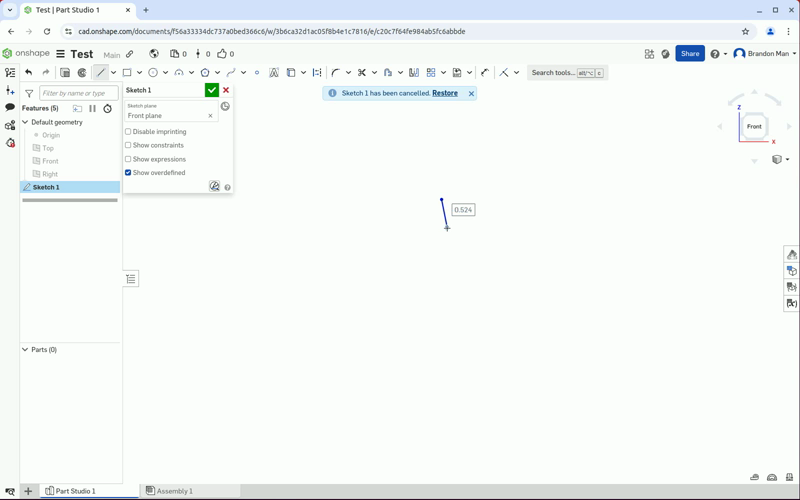
scroll(-6)
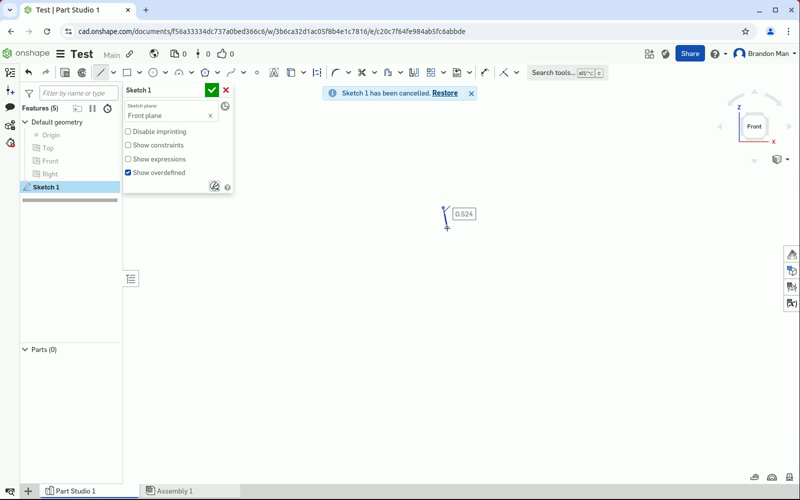
scroll(-6)
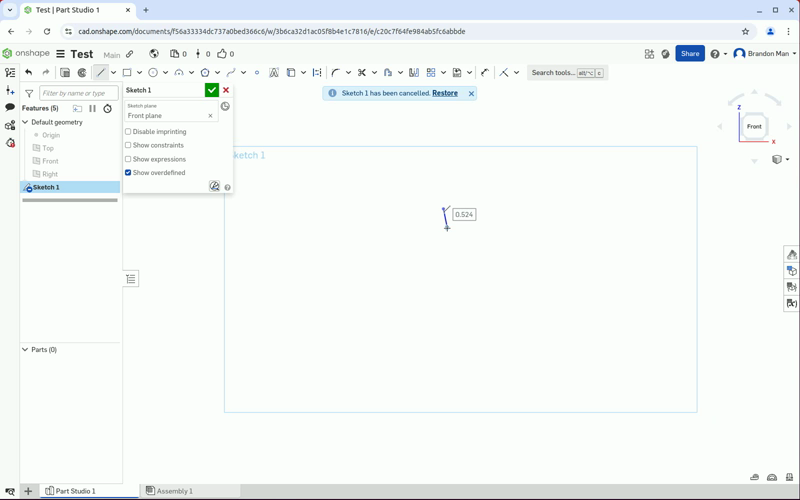
scroll(-6)
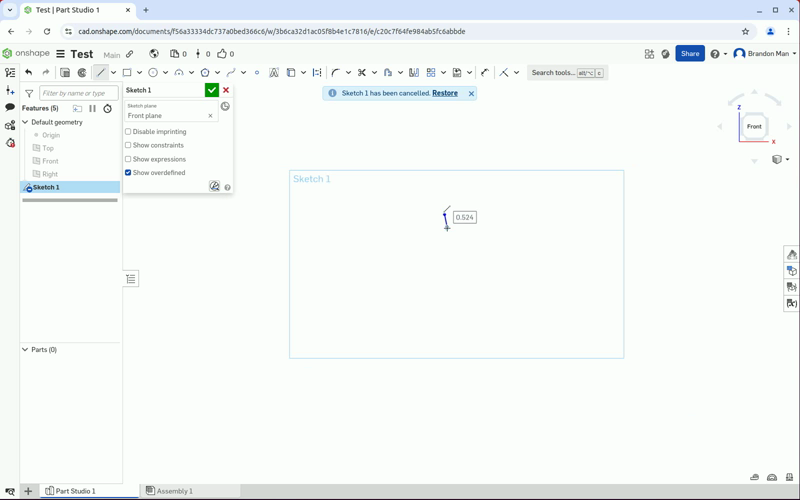
scroll(-6)
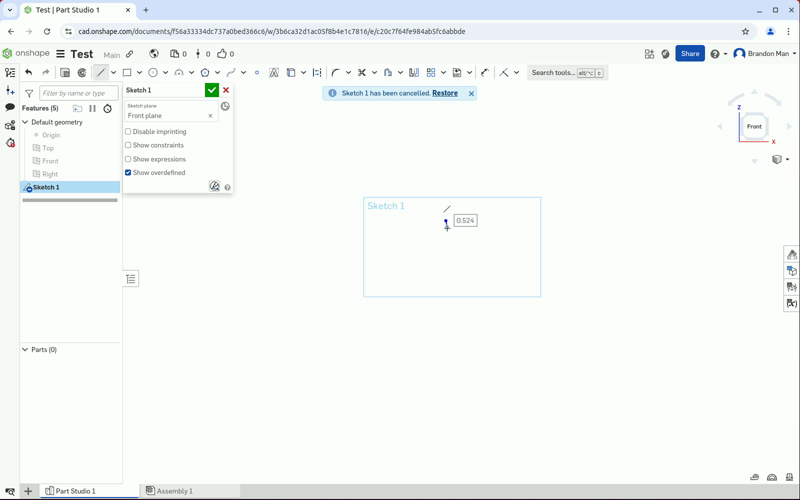
scroll(-6)
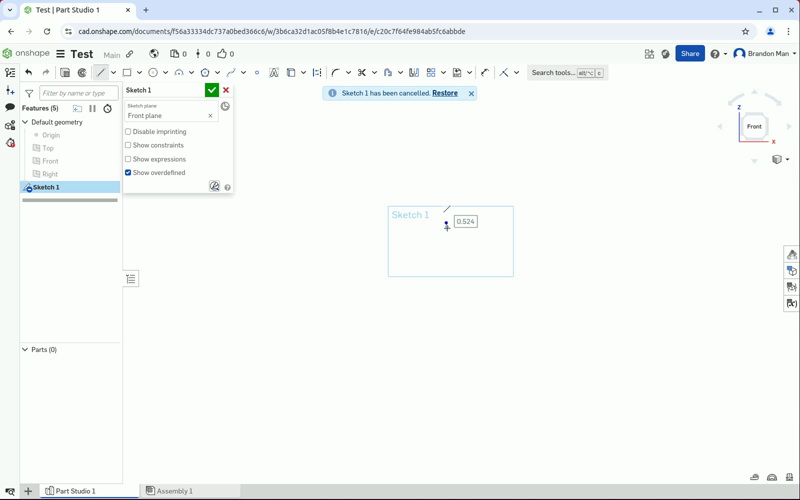
scroll(-6)
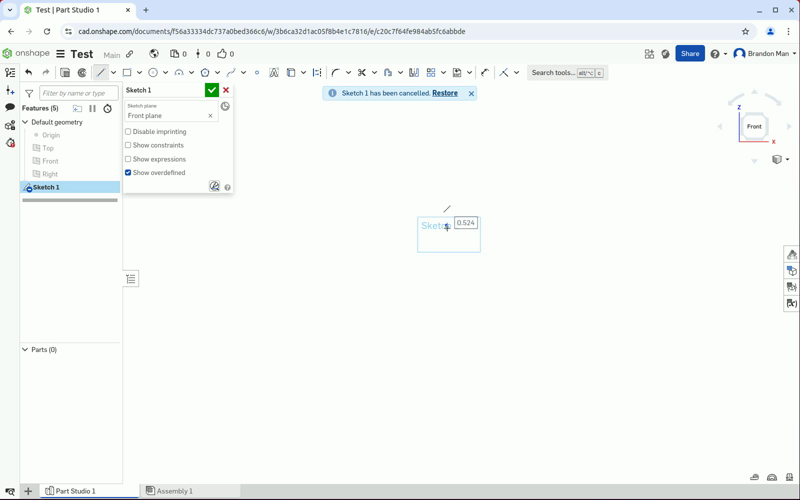
key_up(shift)
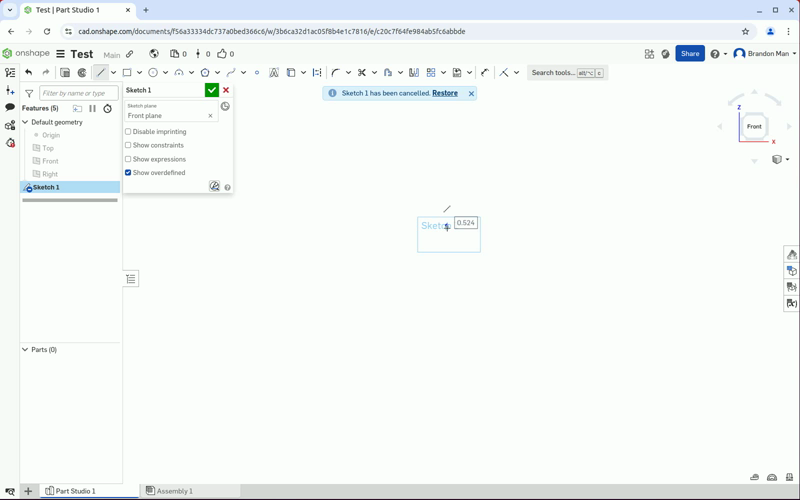
key(esc)
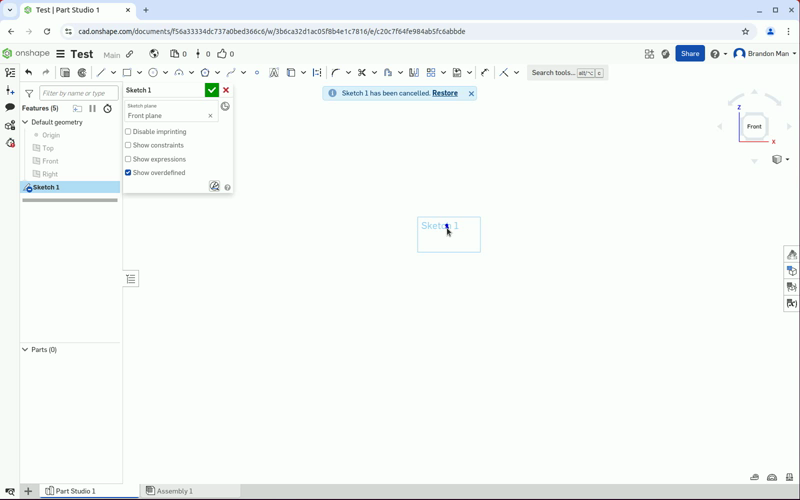
key(a)
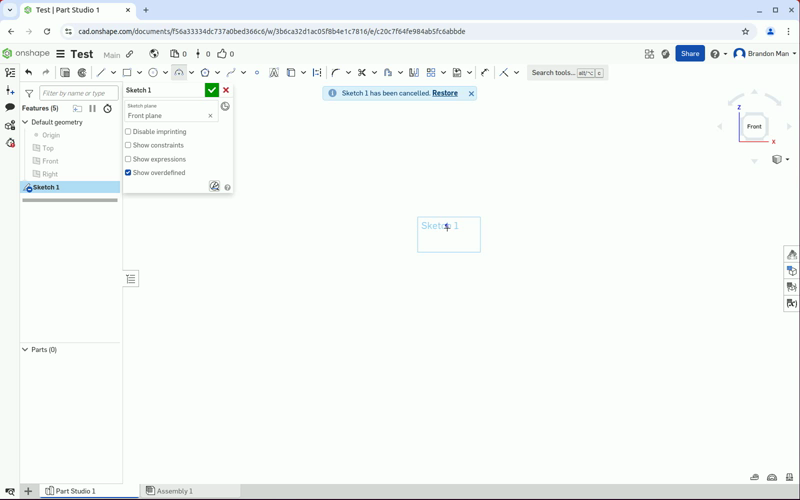
mouse_move(447, 227)
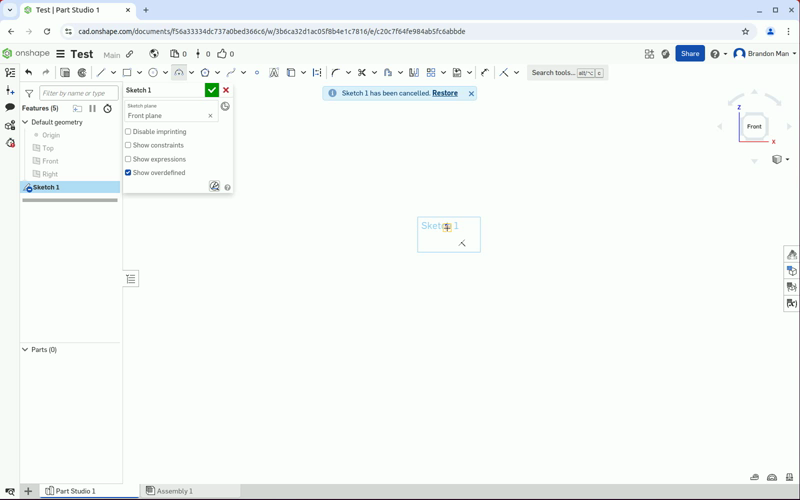
scroll(6)
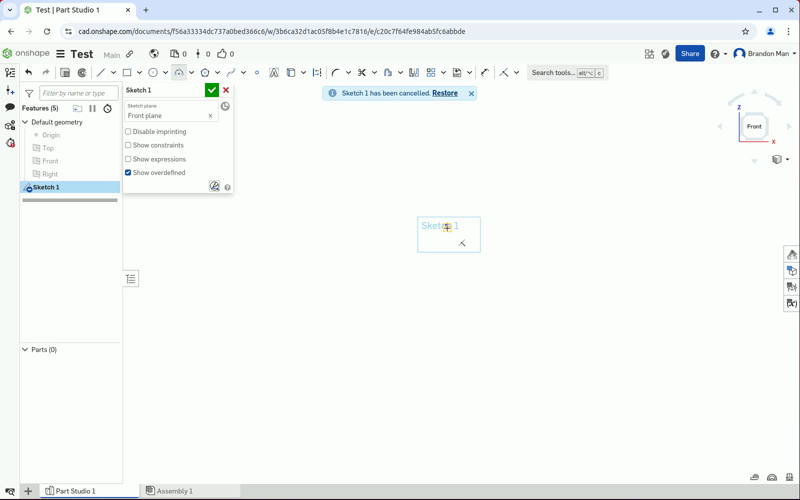
scroll(6)
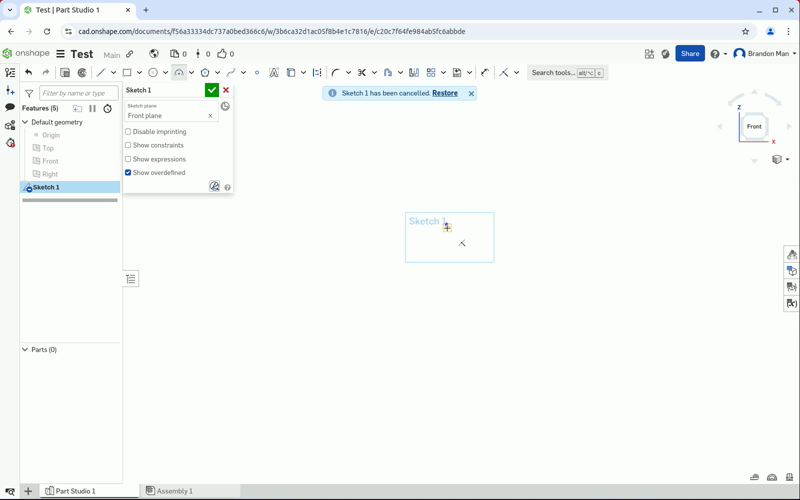
scroll(6)
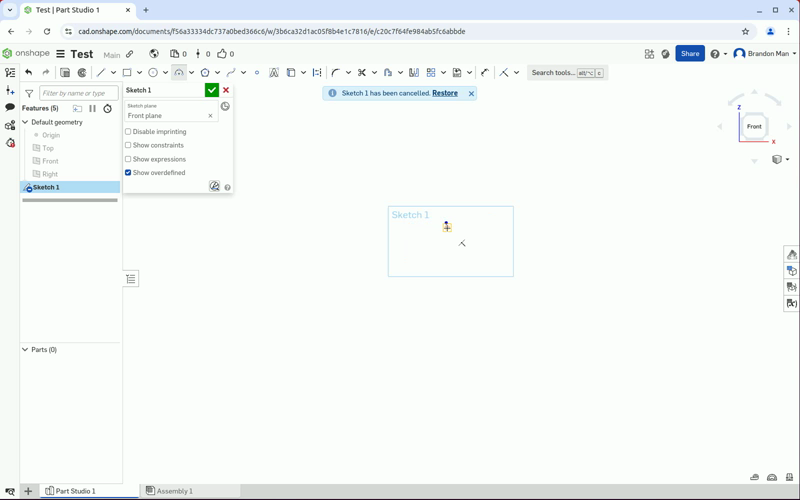
scroll(6)
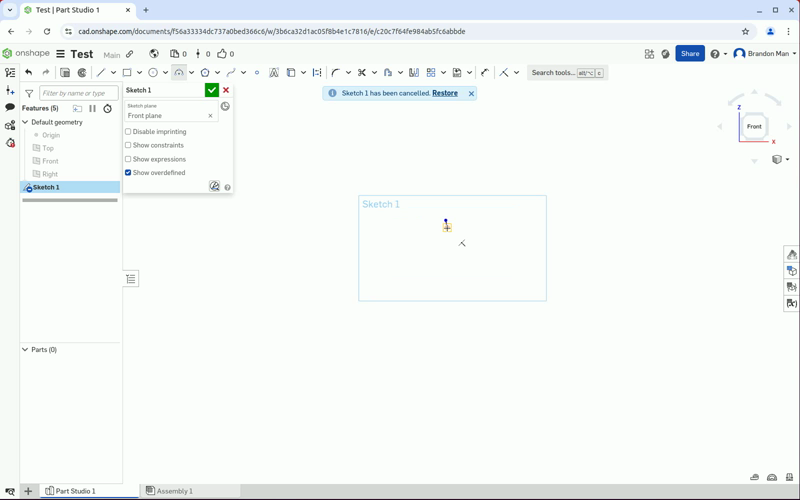
scroll(6)
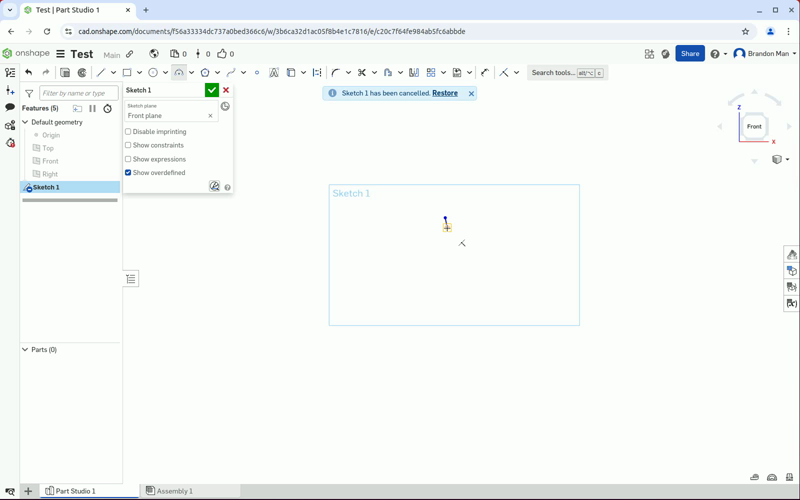
scroll(6)
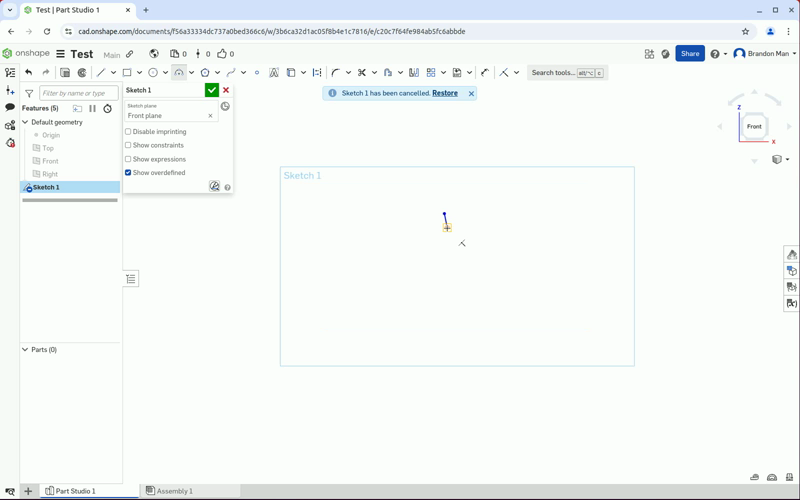
scroll(6)
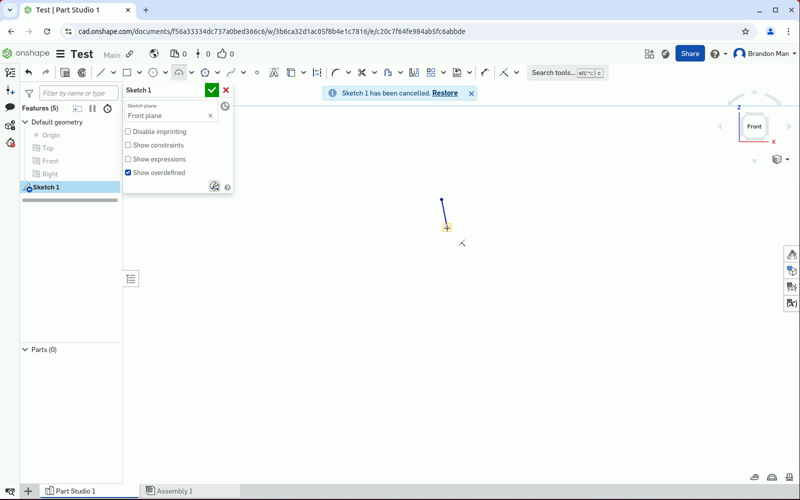
click(447, 227)
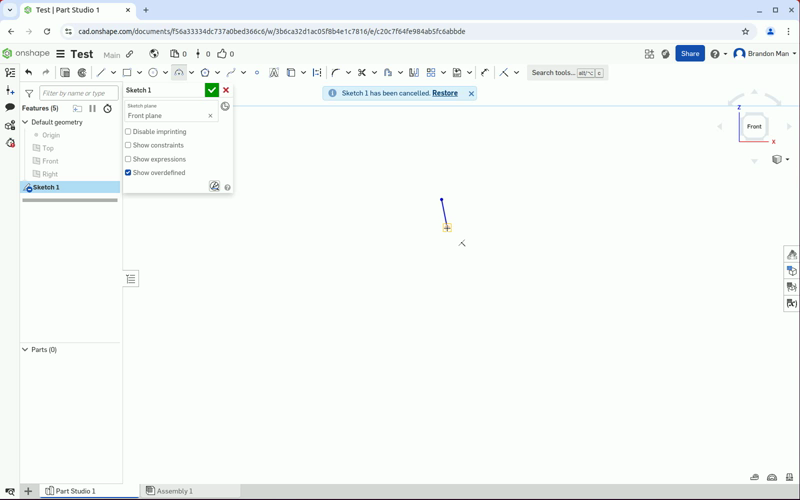
scroll(-6)
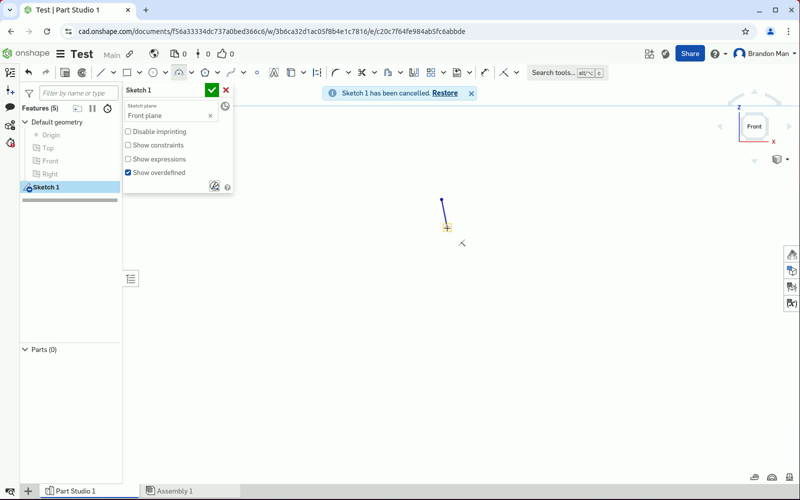
scroll(-6)
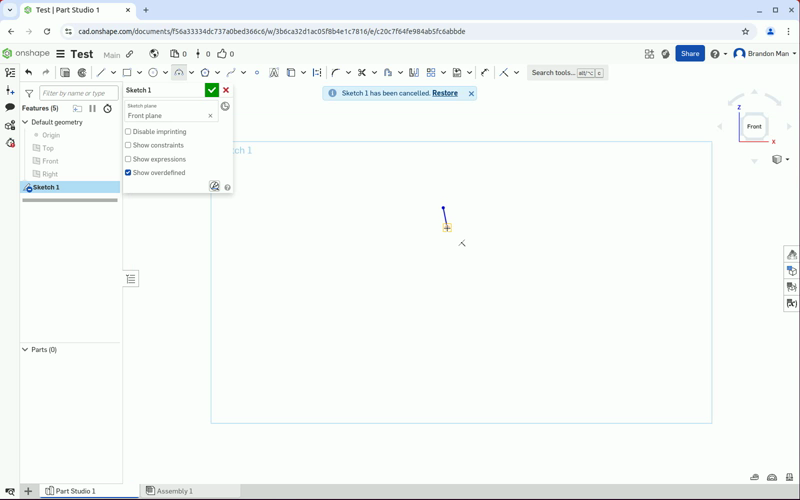
scroll(-6)
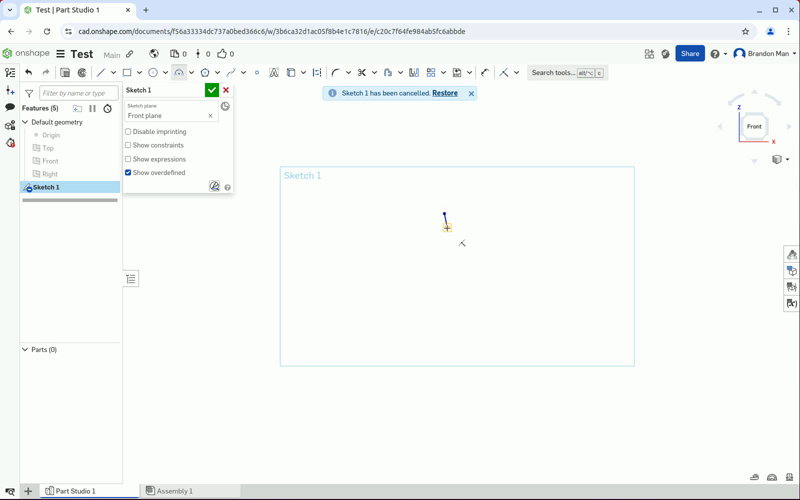
scroll(-6)
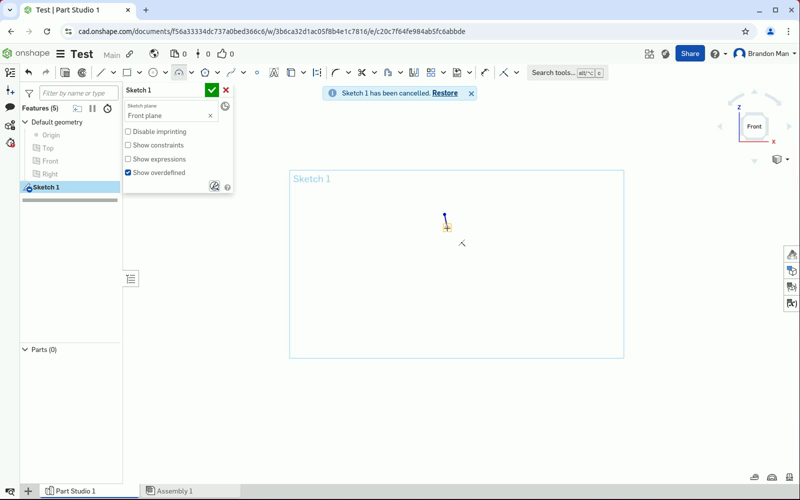
scroll(-6)
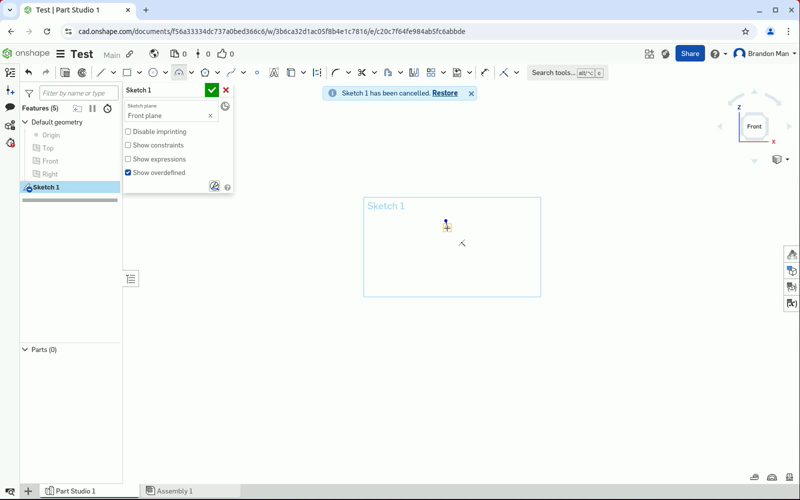
scroll(-6)
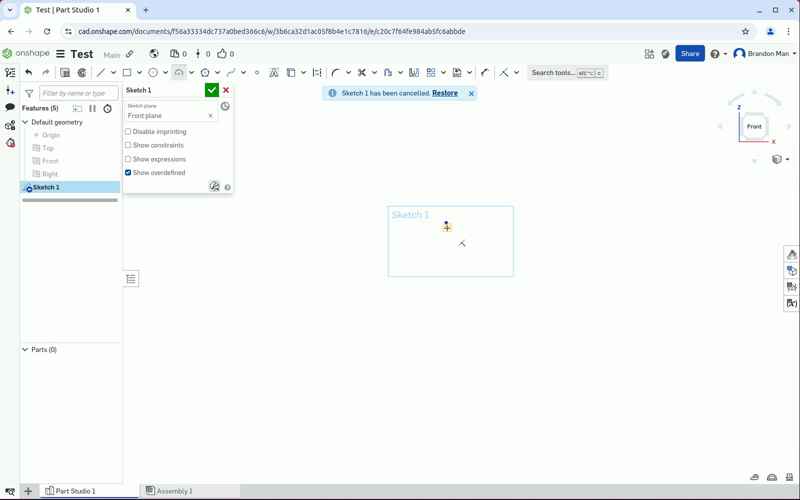
scroll(-6)
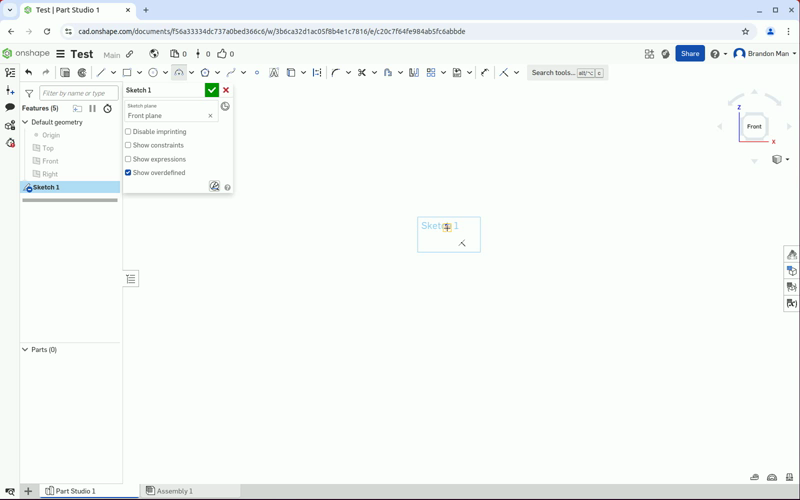
key_down(shift)
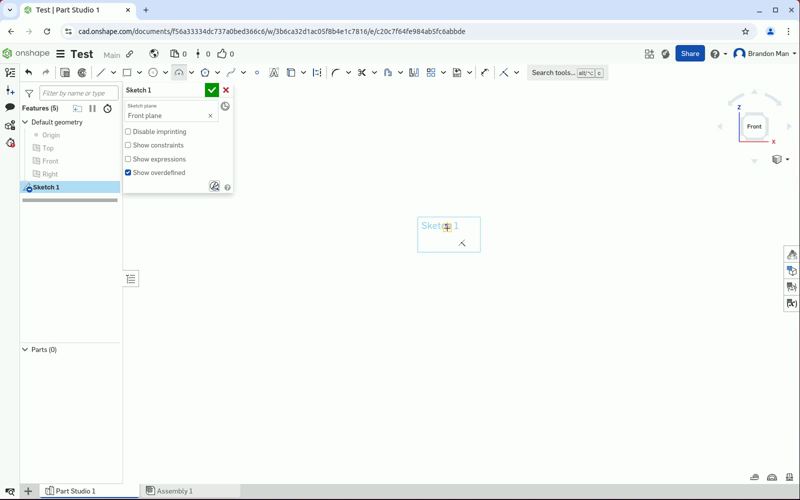
mouse_move(447, 223)
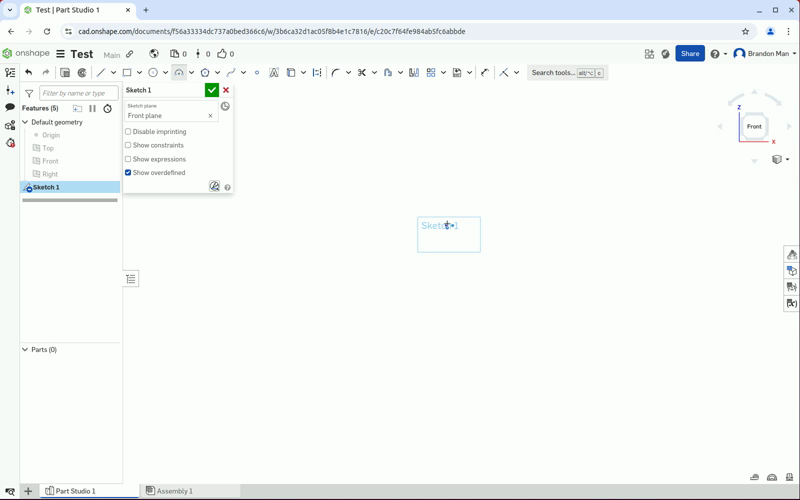
scroll(6)
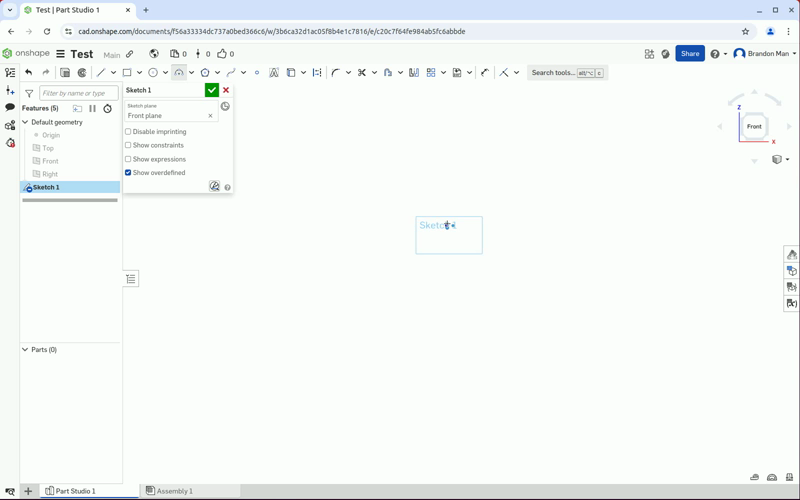
scroll(6)
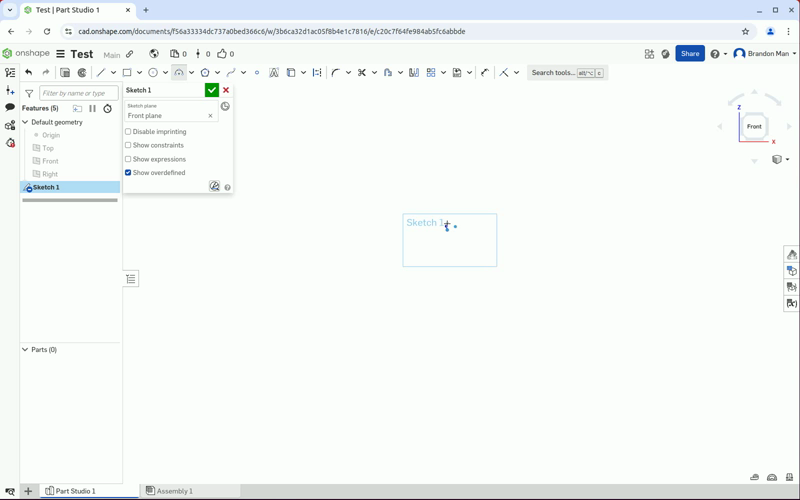
scroll(6)
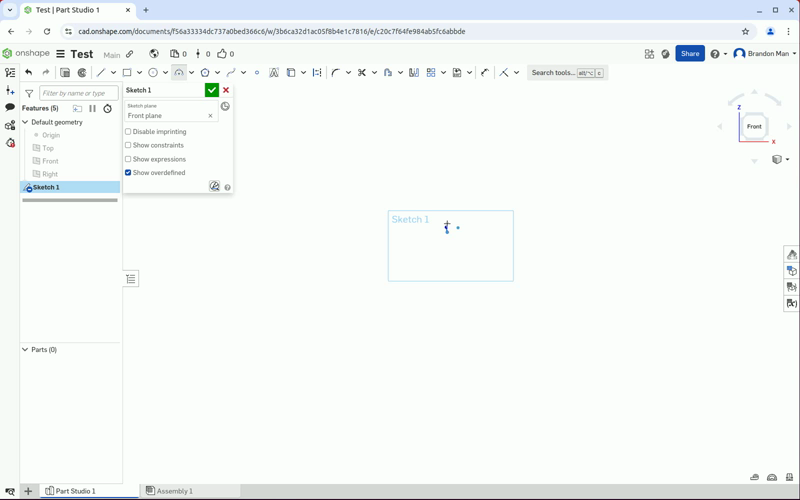
scroll(6)
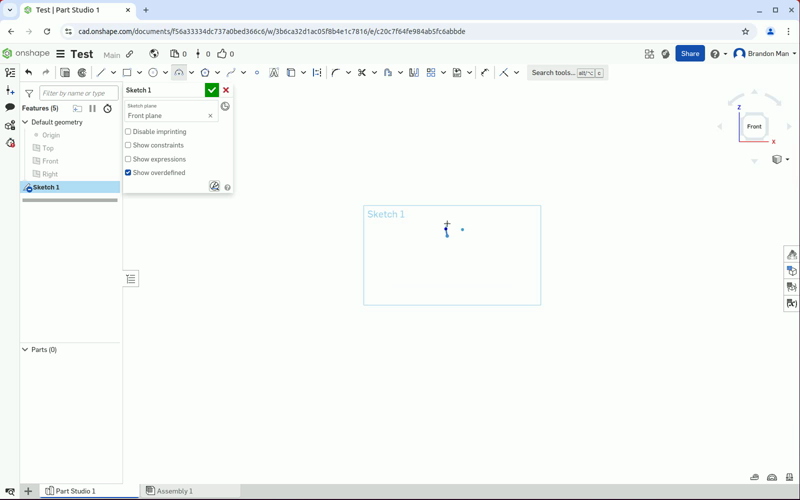
scroll(6)
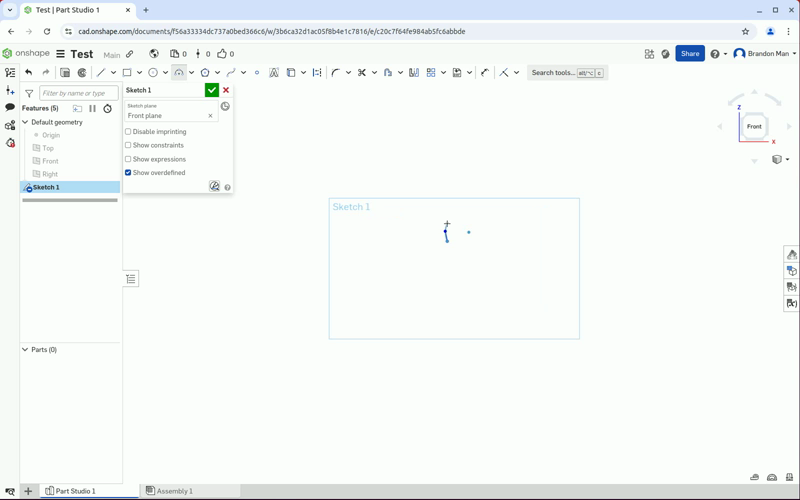
scroll(6)
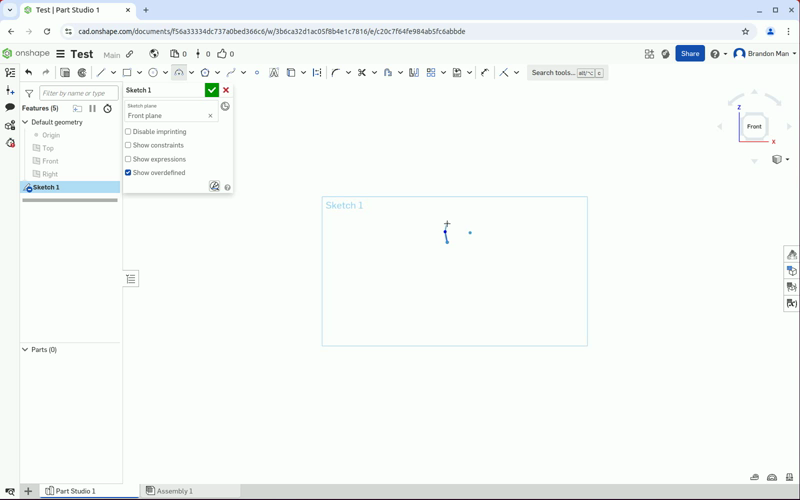
scroll(6)
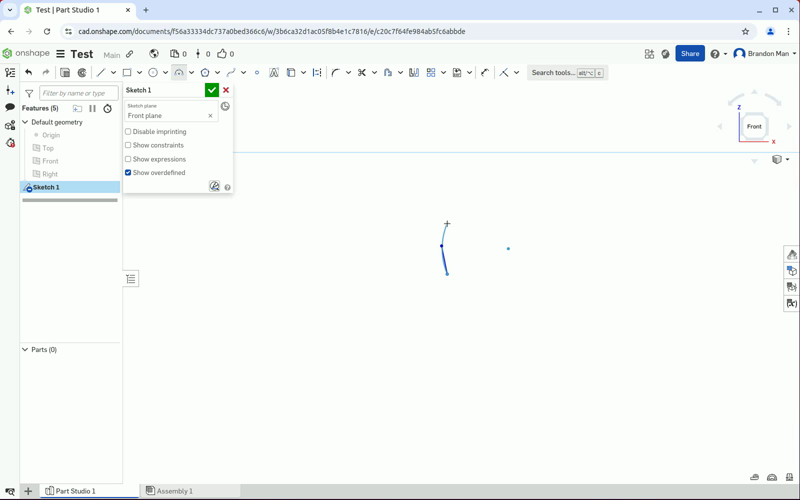
click(447, 223)
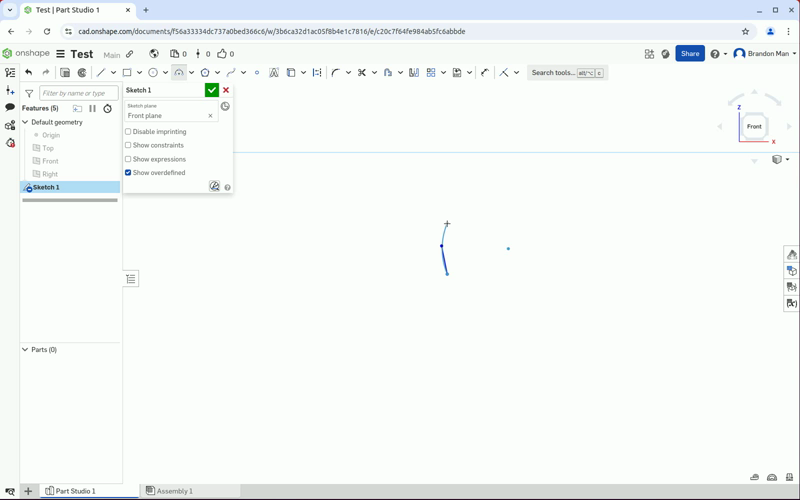
scroll(-6)
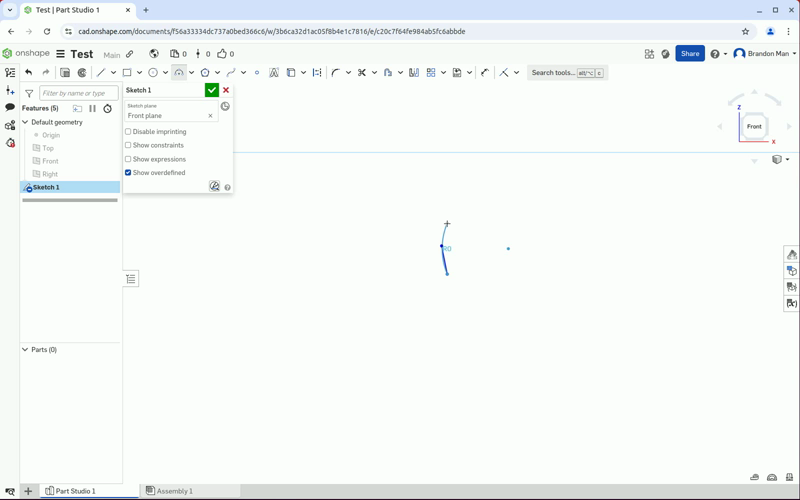
scroll(-6)
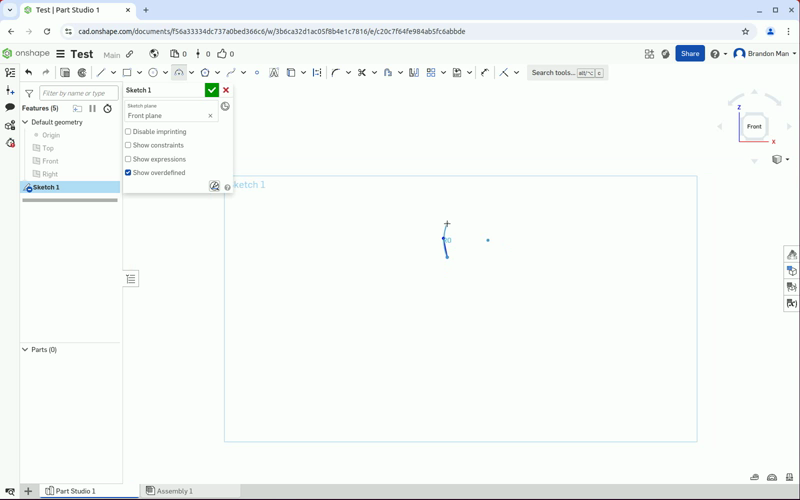
scroll(-6)
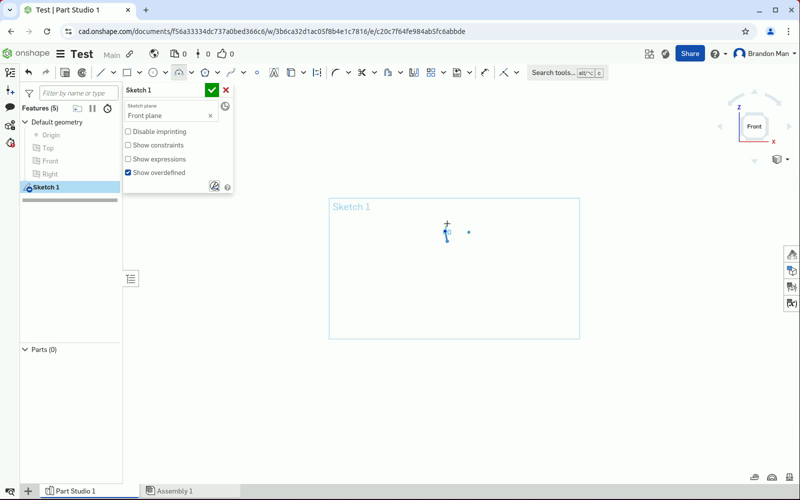
scroll(-6)
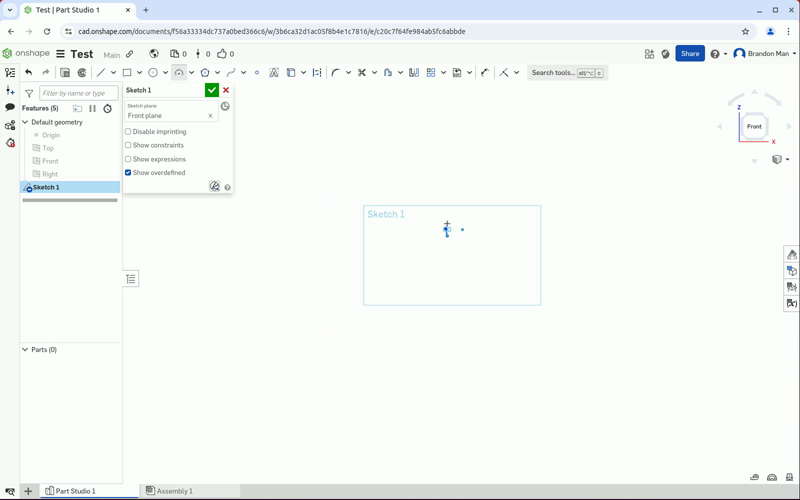
scroll(-6)
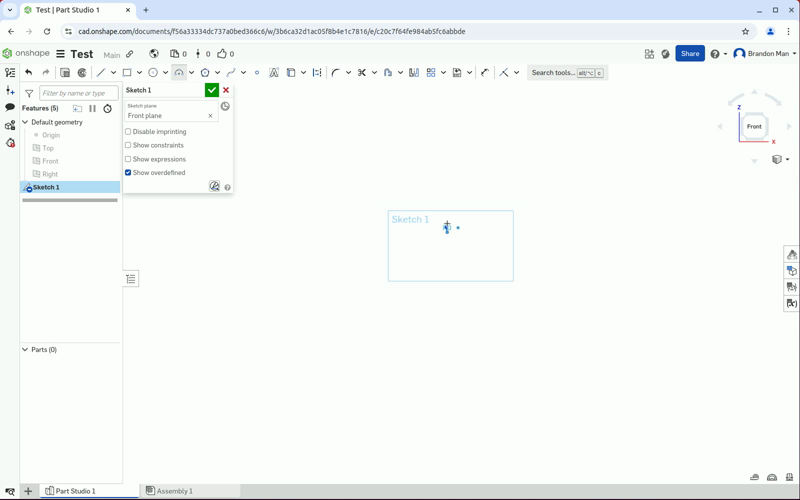
scroll(-6)
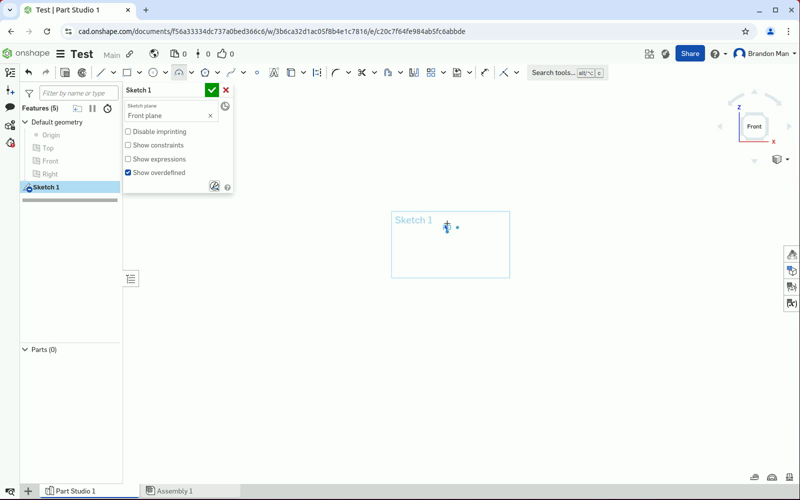
scroll(-6)
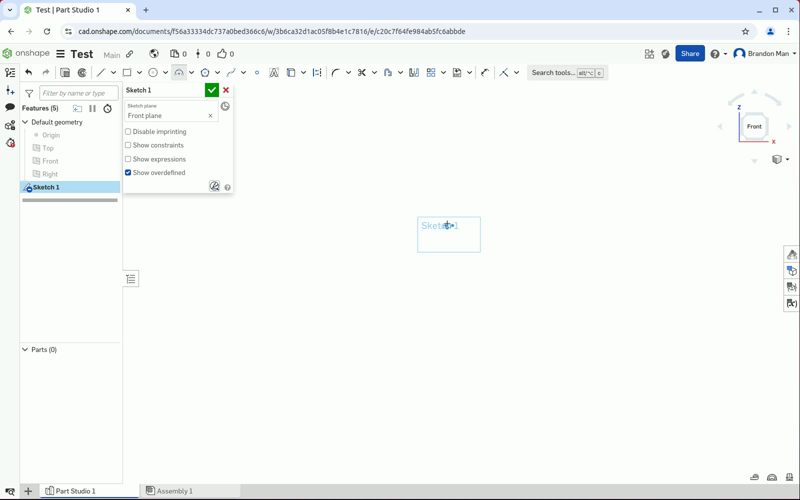
mouse_move(446, 225)
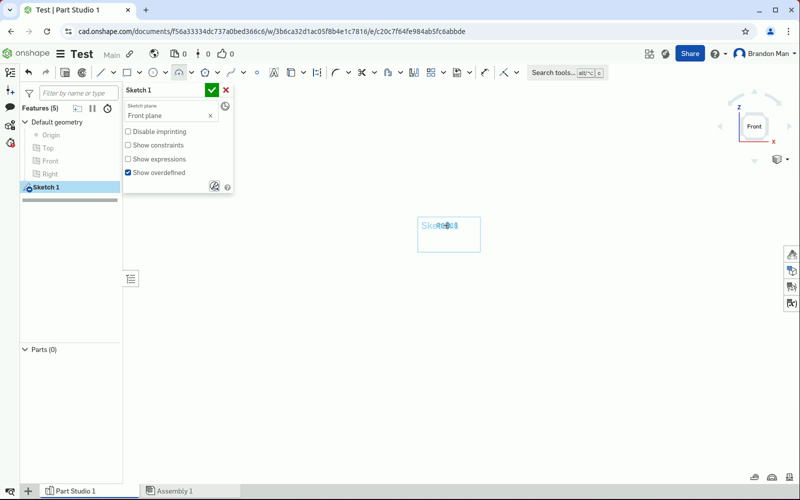
scroll(6)
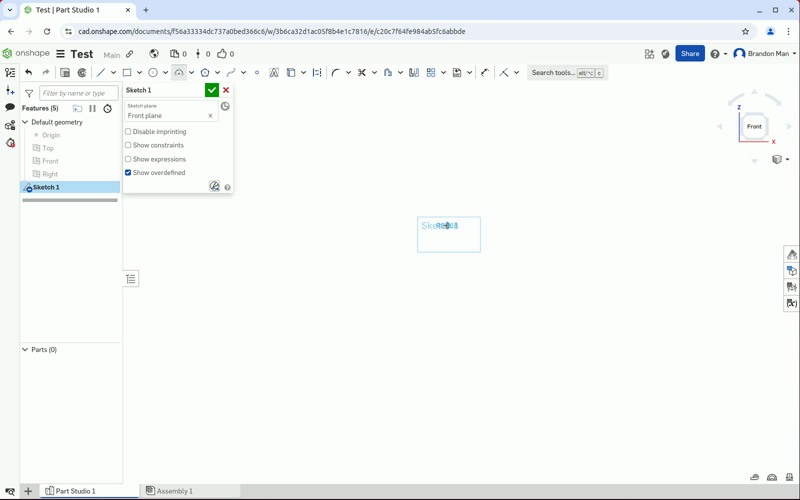
scroll(6)
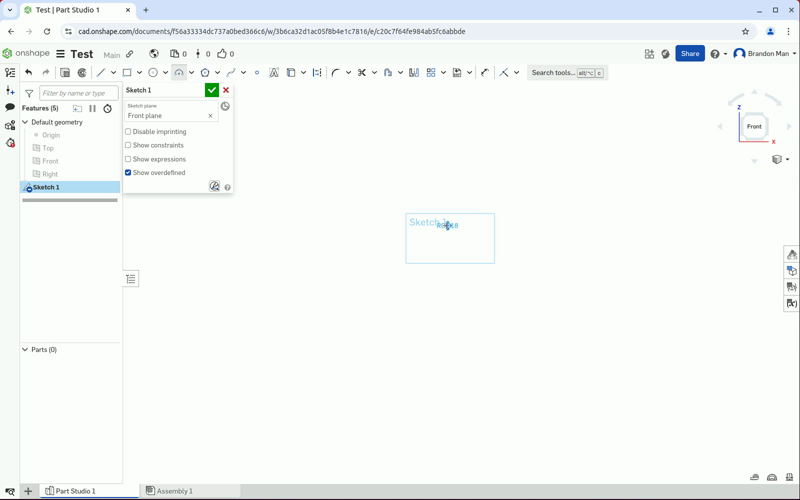
scroll(6)
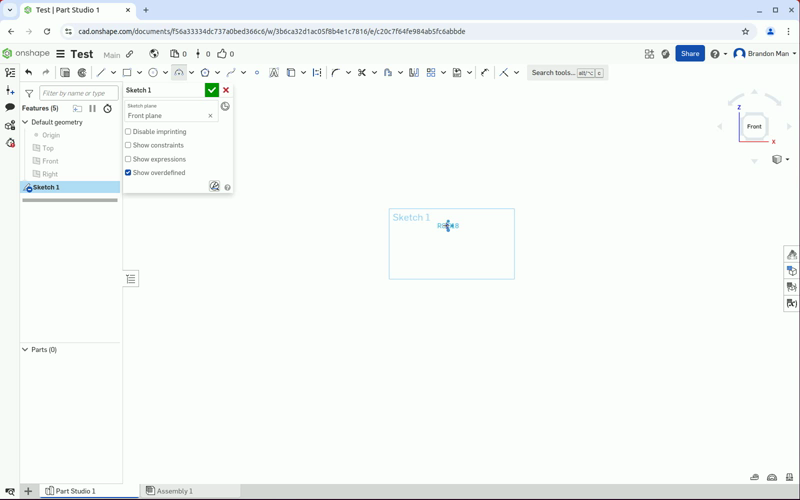
scroll(6)
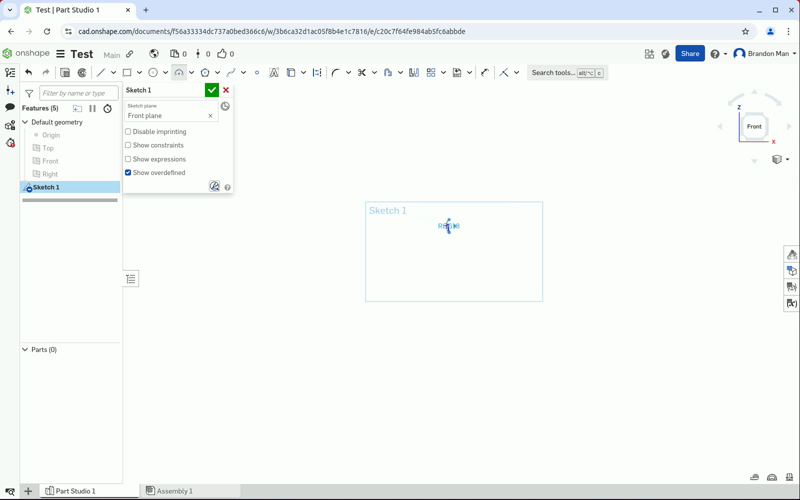
scroll(6)
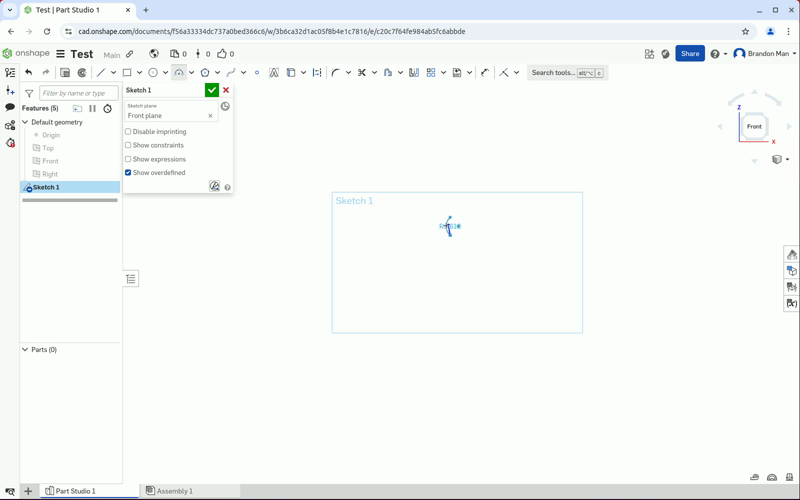
scroll(6)
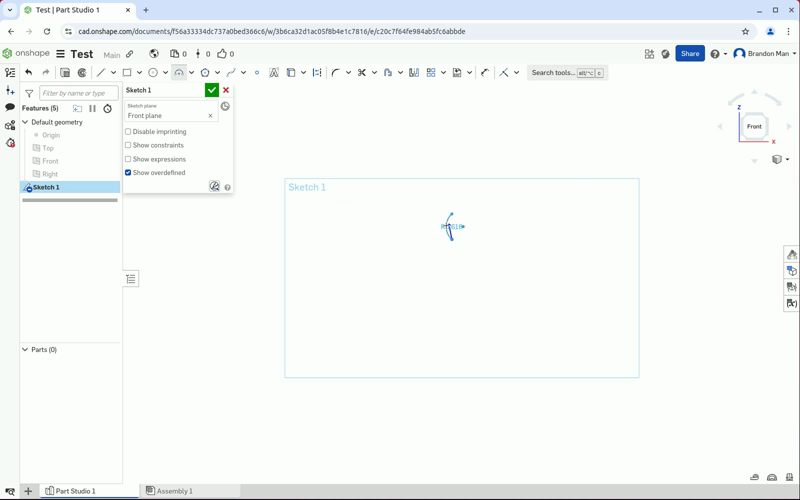
scroll(6)
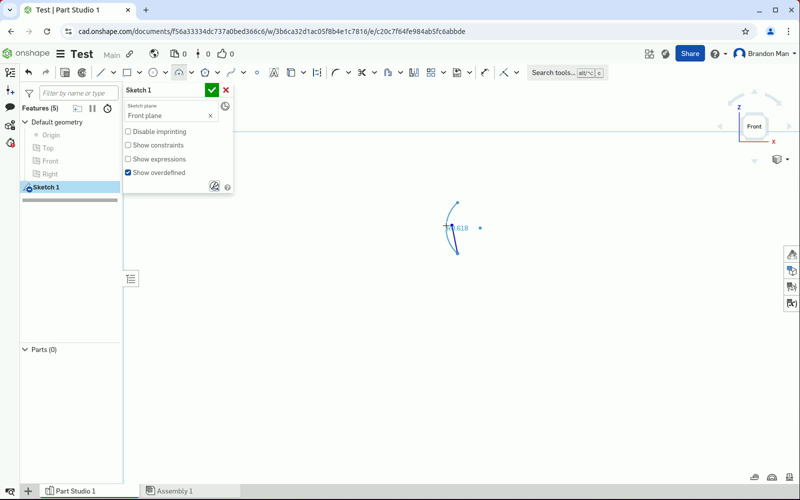
click(446, 225)
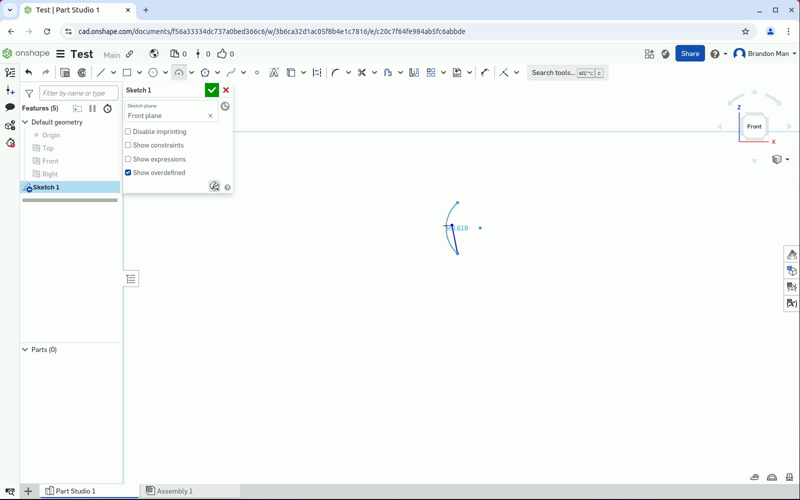
scroll(-6)
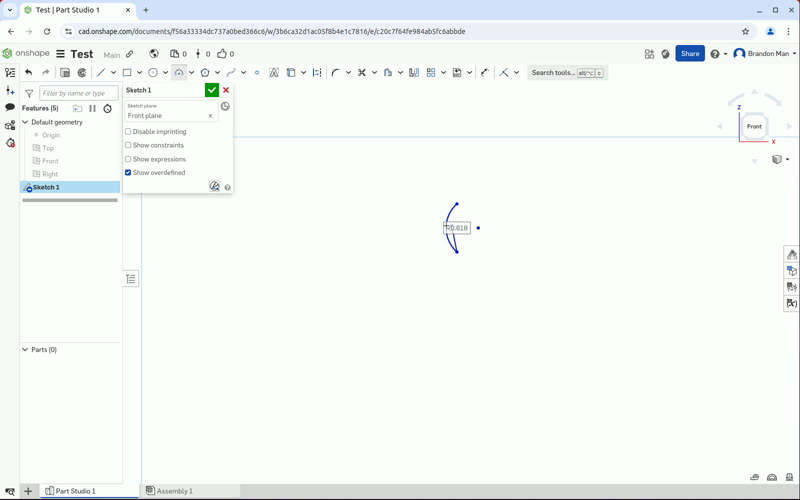
scroll(-6)
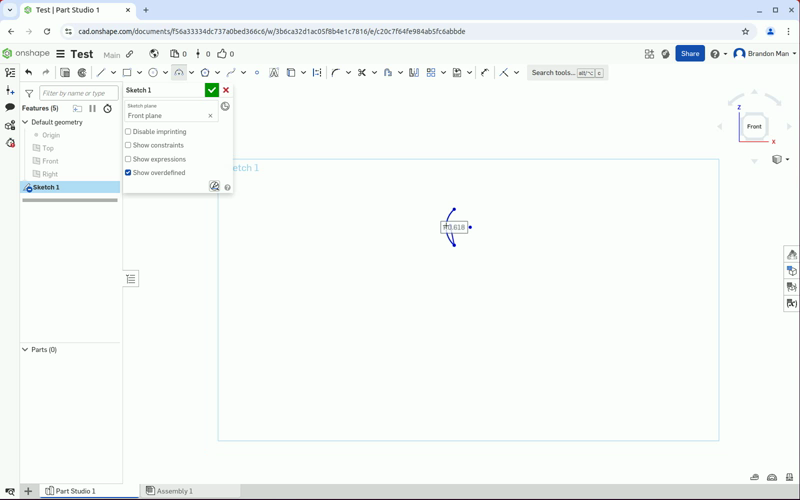
scroll(-6)
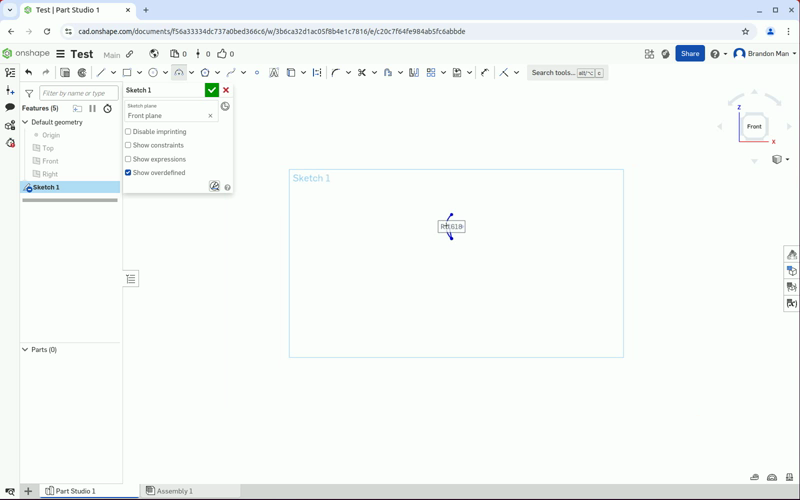
scroll(-6)
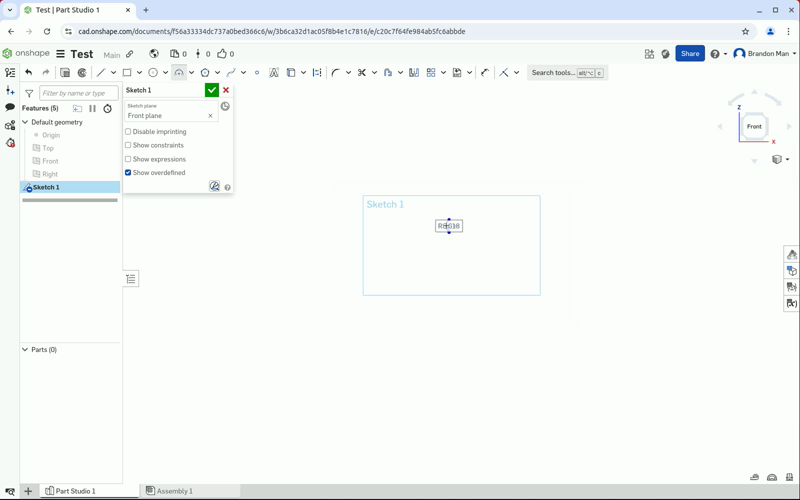
scroll(-6)
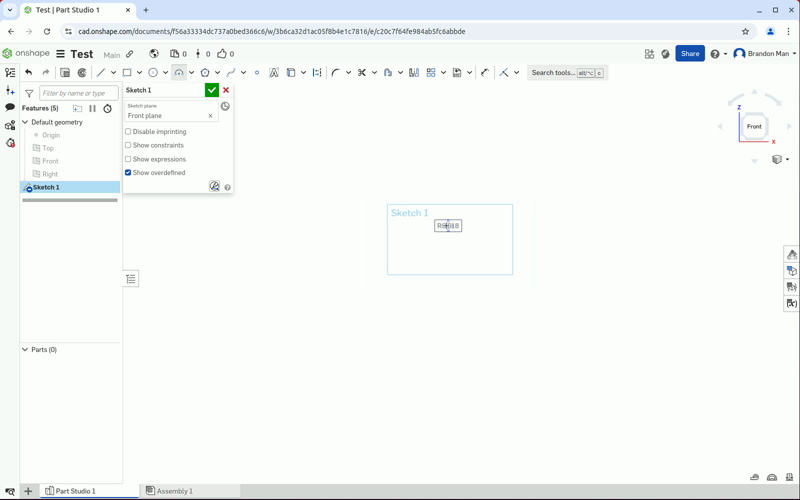
scroll(-6)
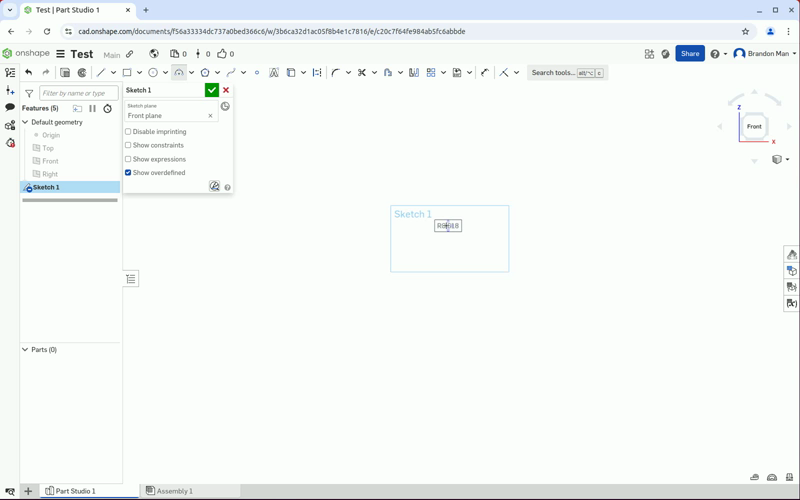
scroll(-6)
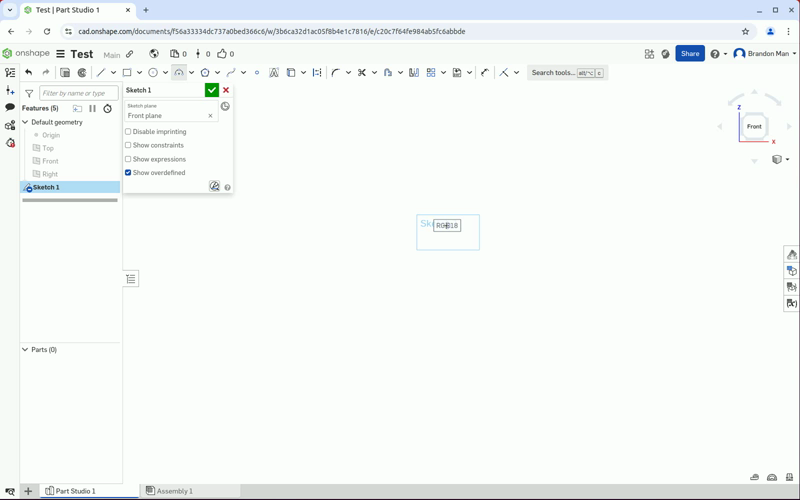
key_up(shift)
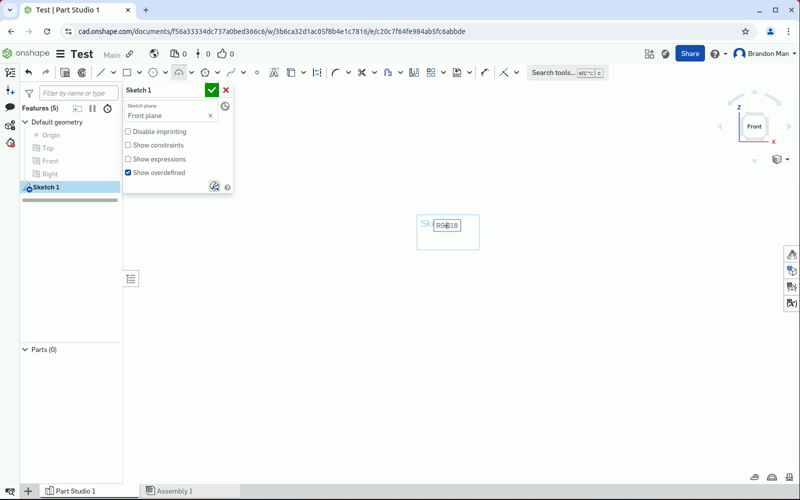
key(esc)
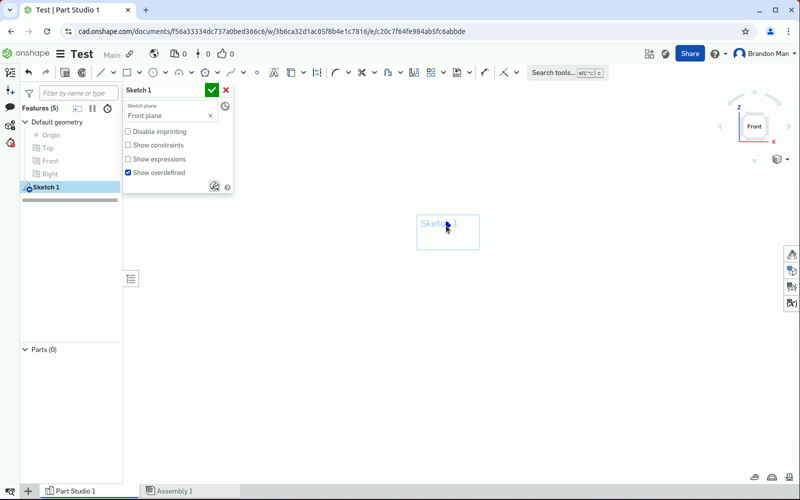
key(l)
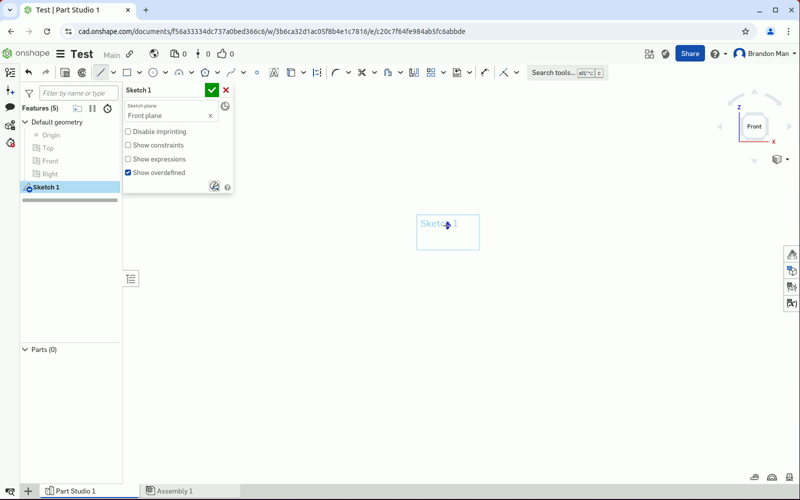
mouse_move(447, 223)
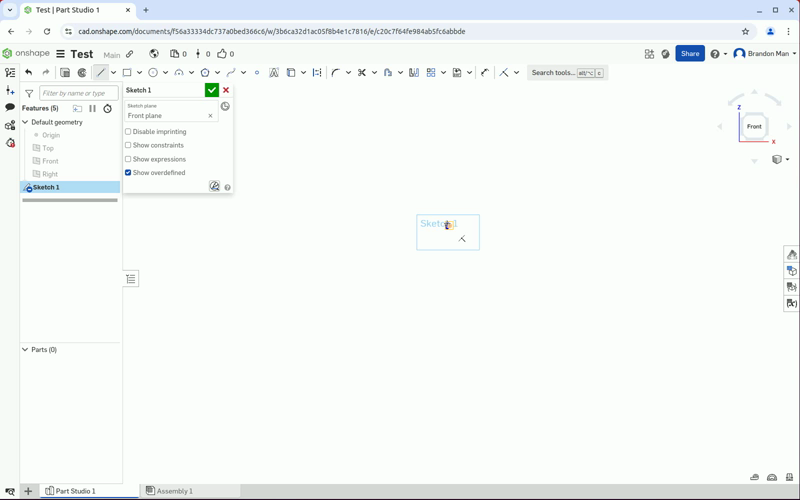
scroll(6)
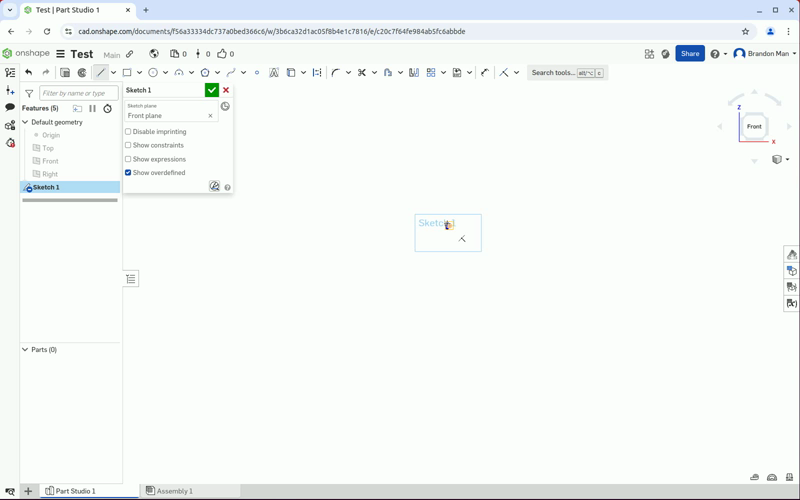
scroll(6)
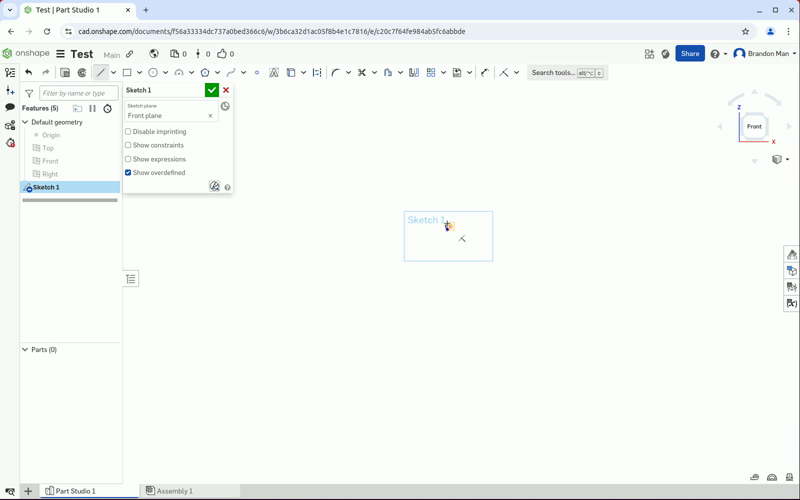
scroll(6)
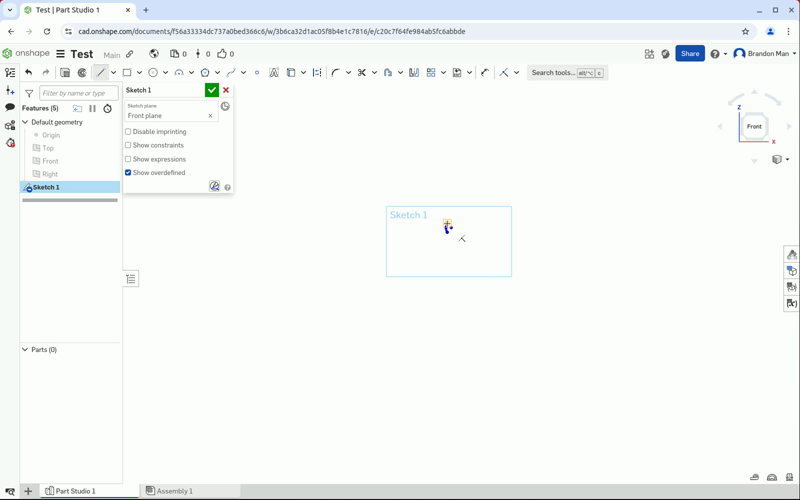
scroll(6)
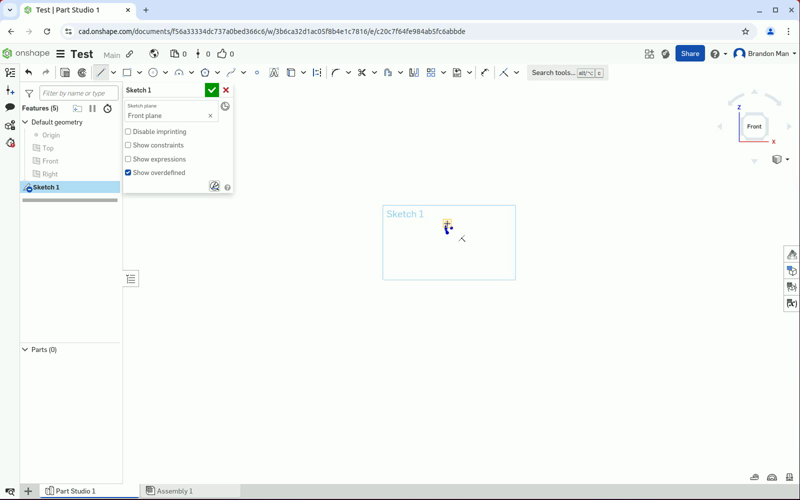
scroll(6)
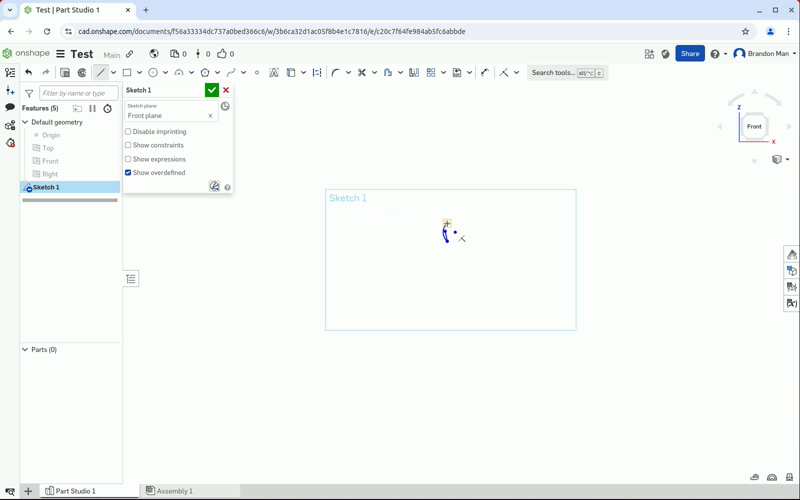
scroll(6)
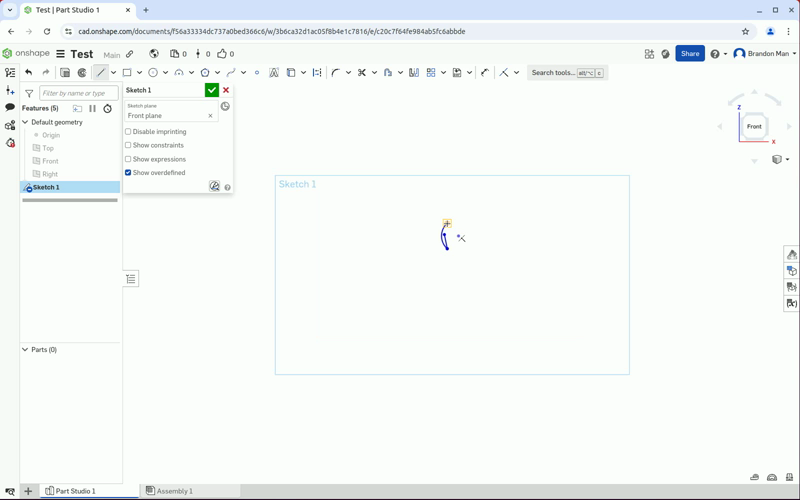
scroll(6)
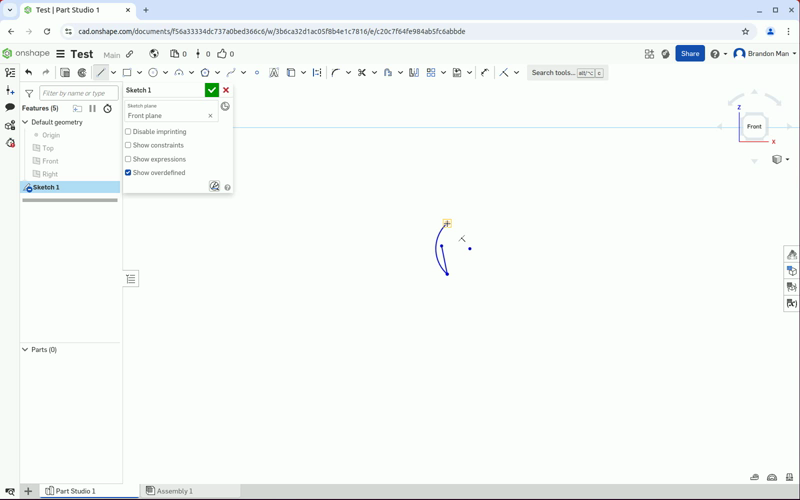
click(447, 223)
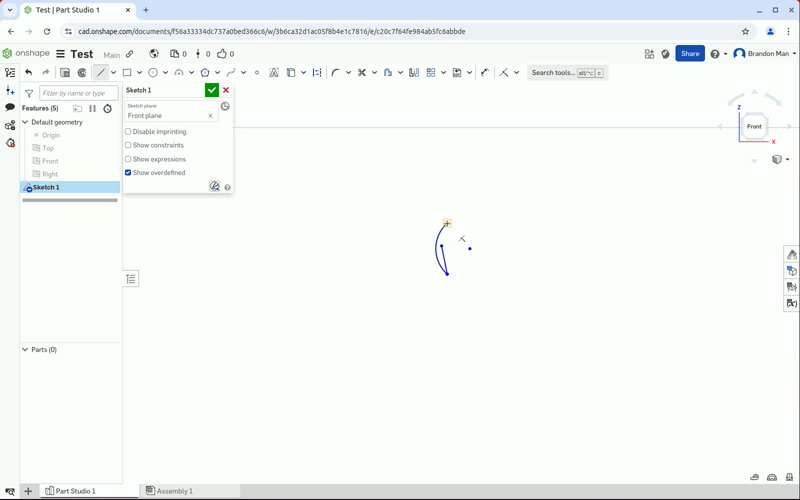
scroll(-6)
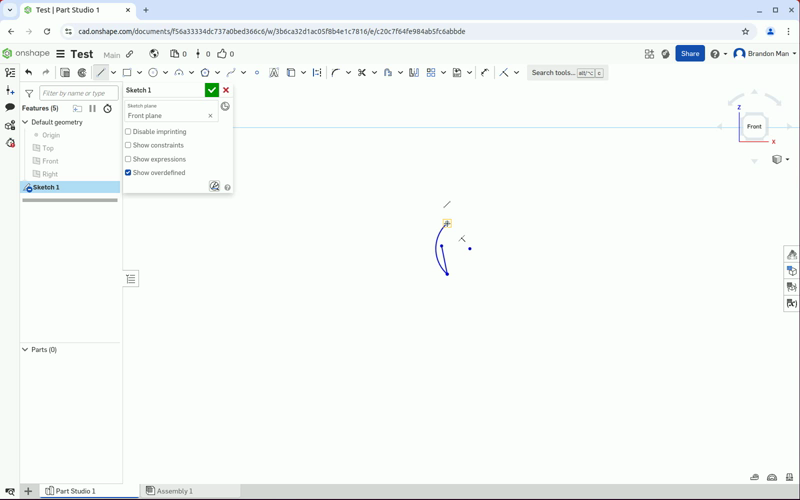
scroll(-6)
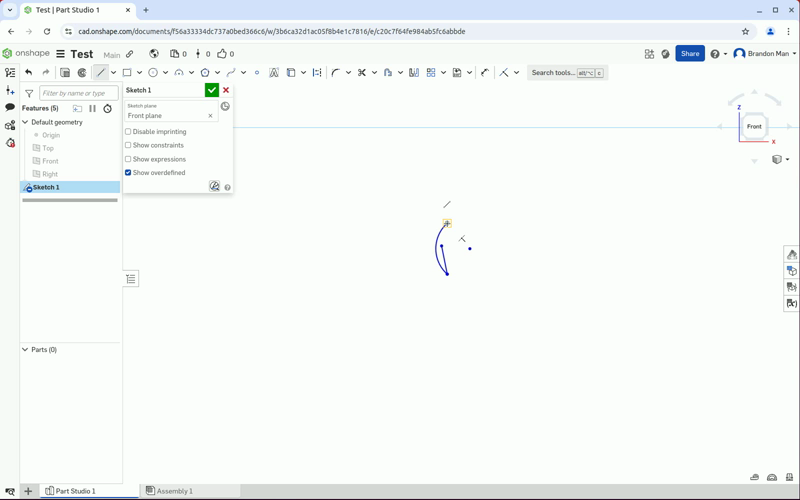
scroll(-6)
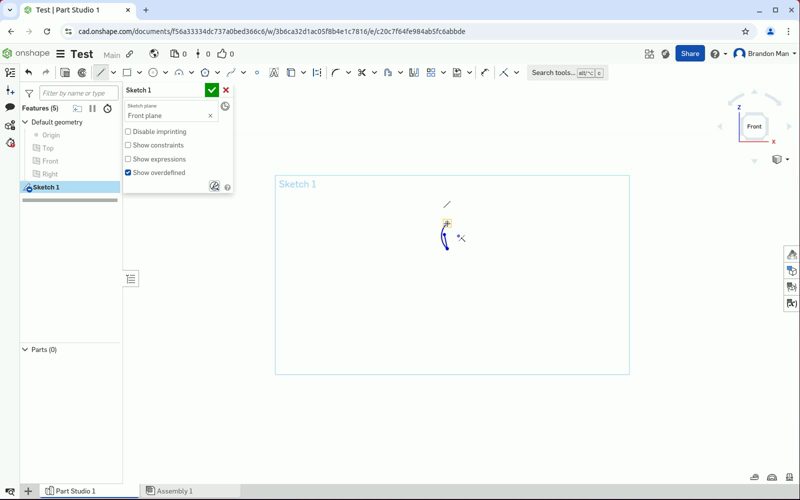
scroll(-6)
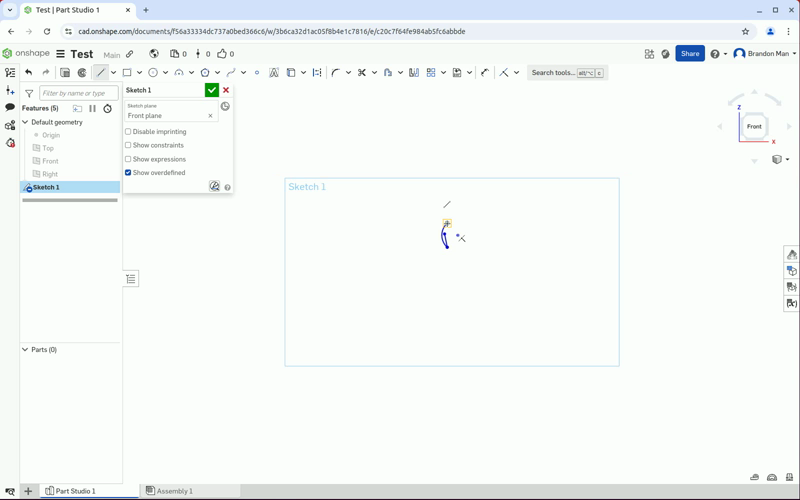
scroll(-6)
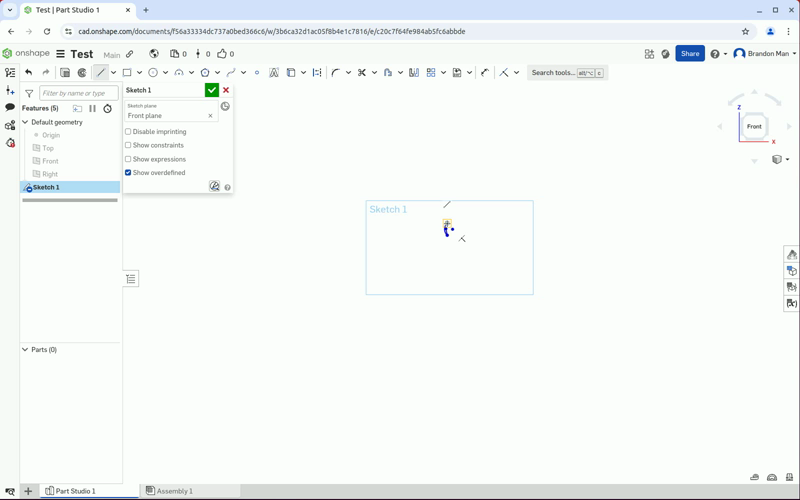
scroll(-6)
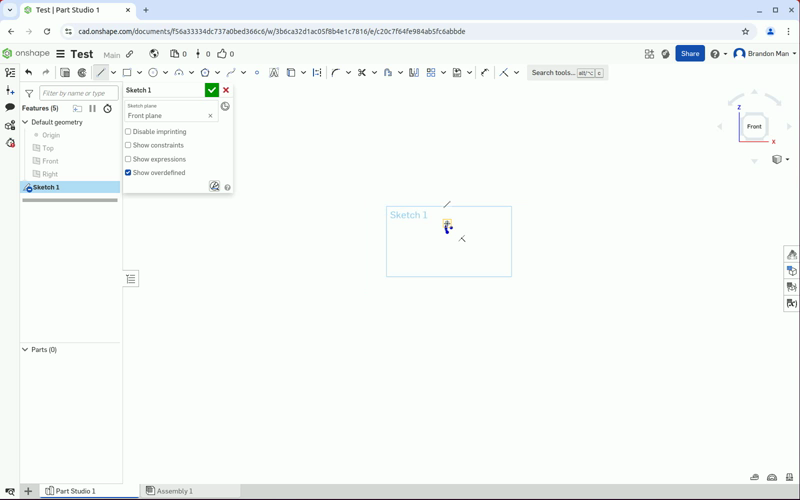
scroll(-6)
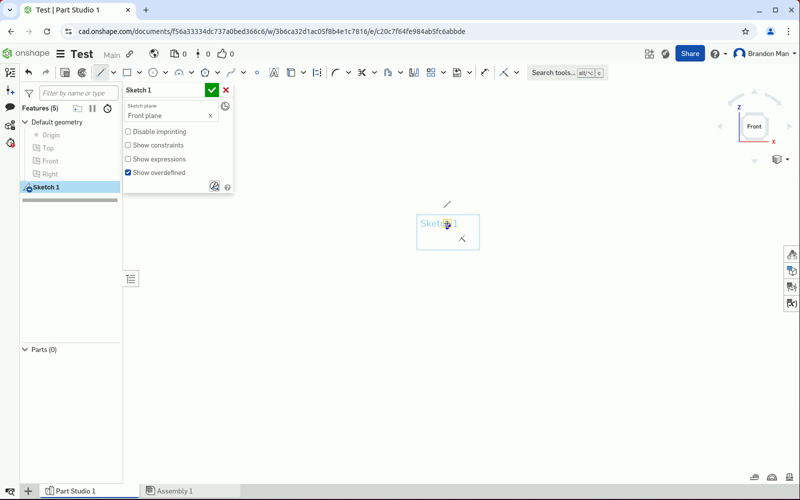
mouse_move(477, 223)
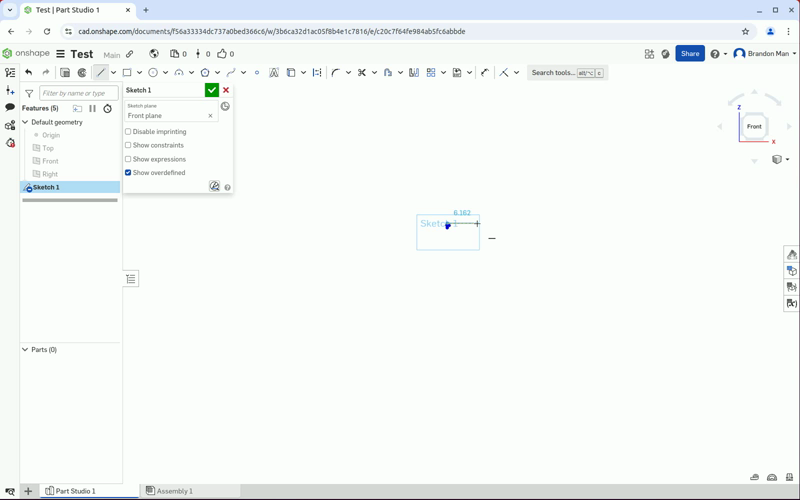
key_down(shift)
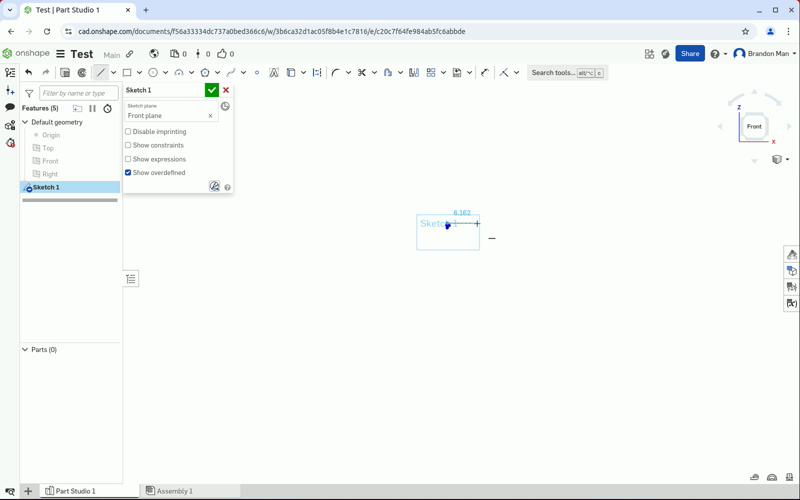
mouse_move(446, 225)
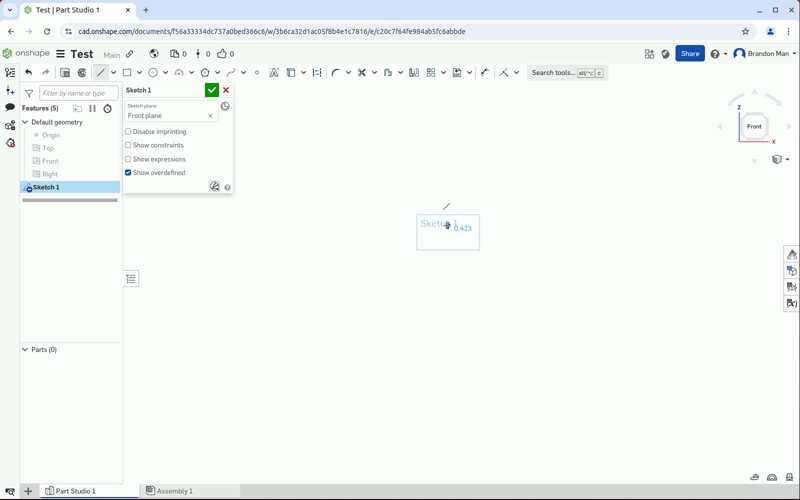
scroll(6)
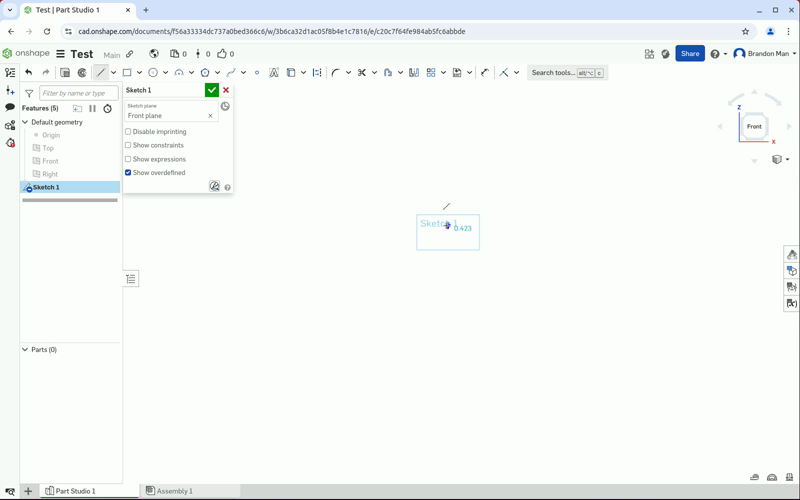
scroll(6)
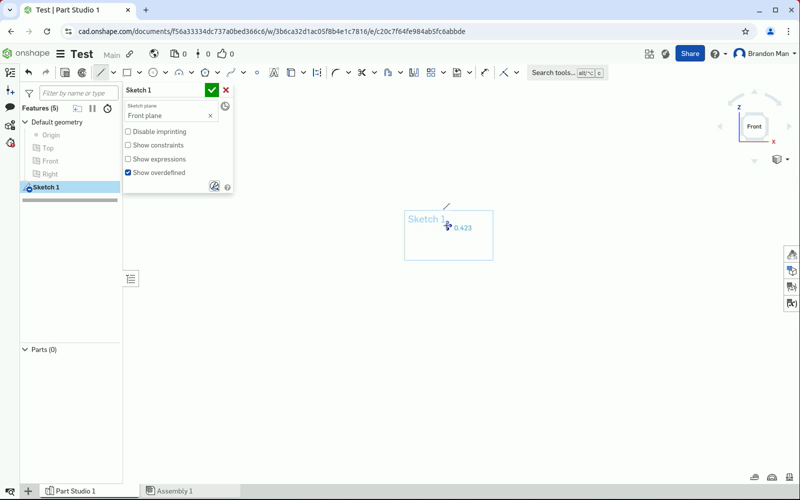
scroll(6)
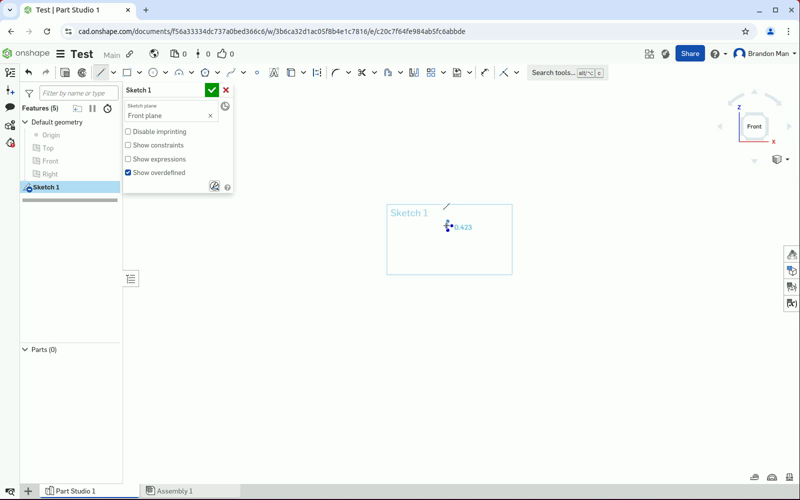
scroll(6)
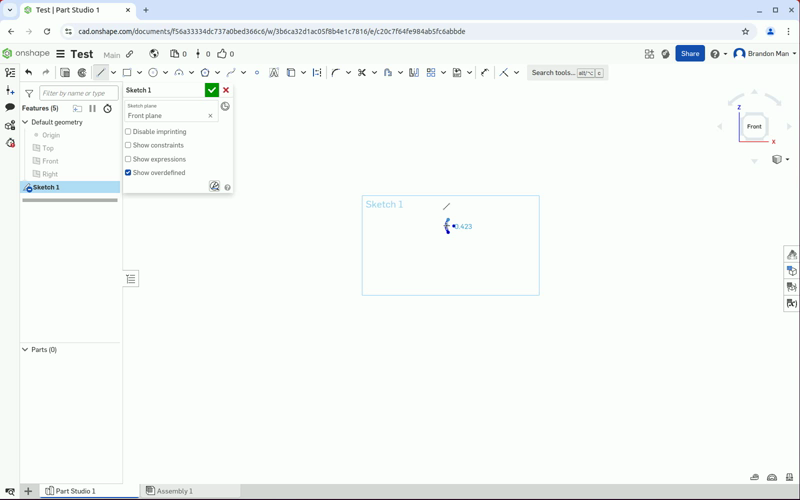
scroll(6)
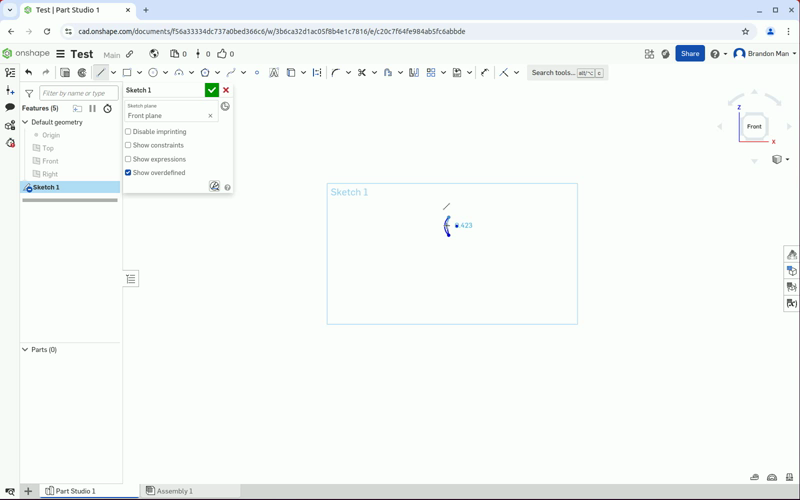
scroll(6)
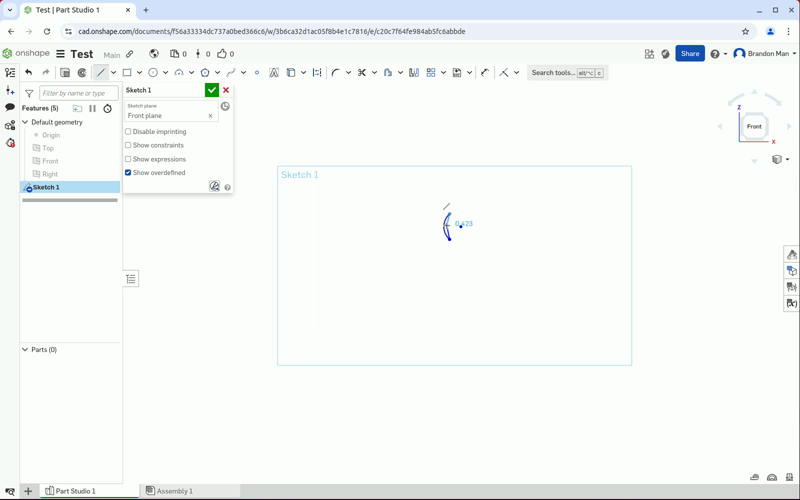
scroll(6)
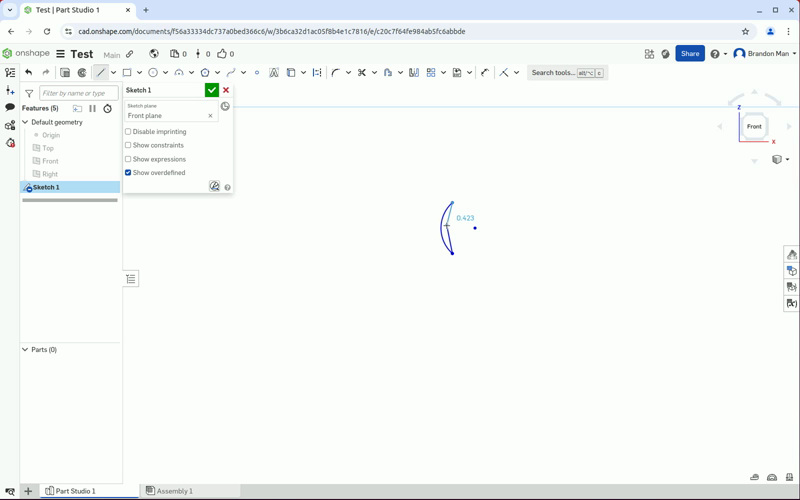
key_up(shift)
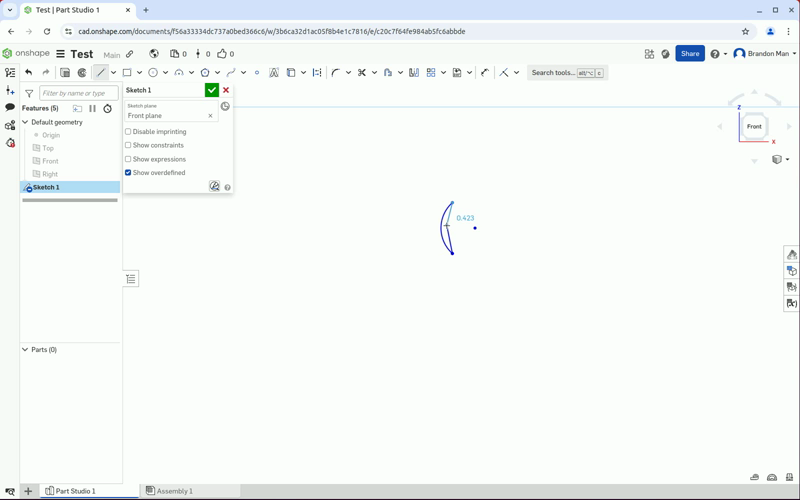
click(446, 225)
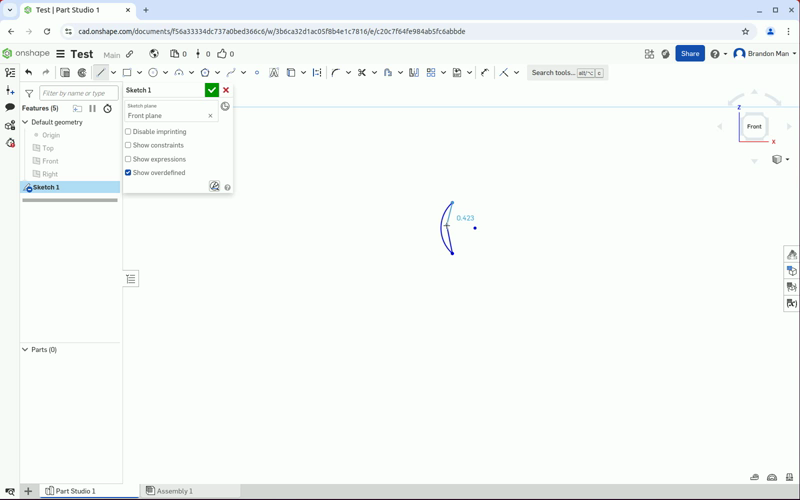
scroll(-6)
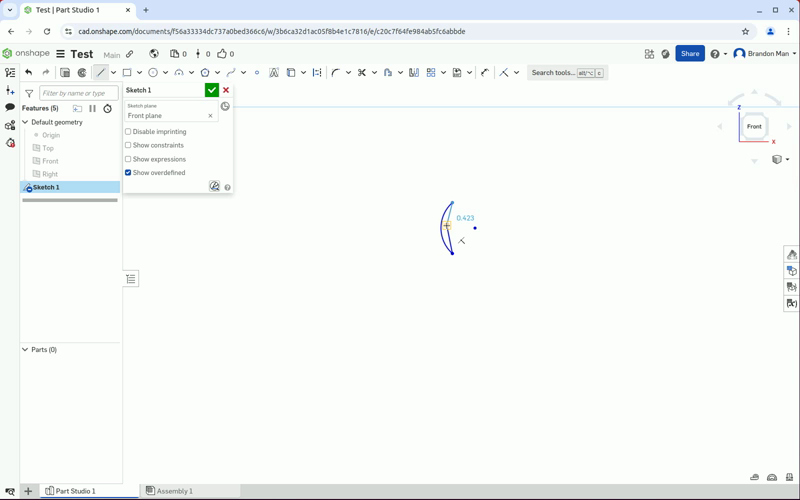
scroll(-6)
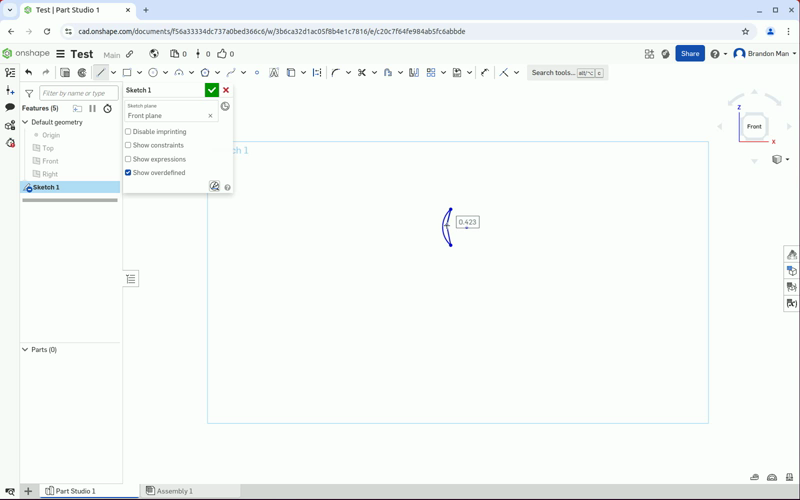
scroll(-6)
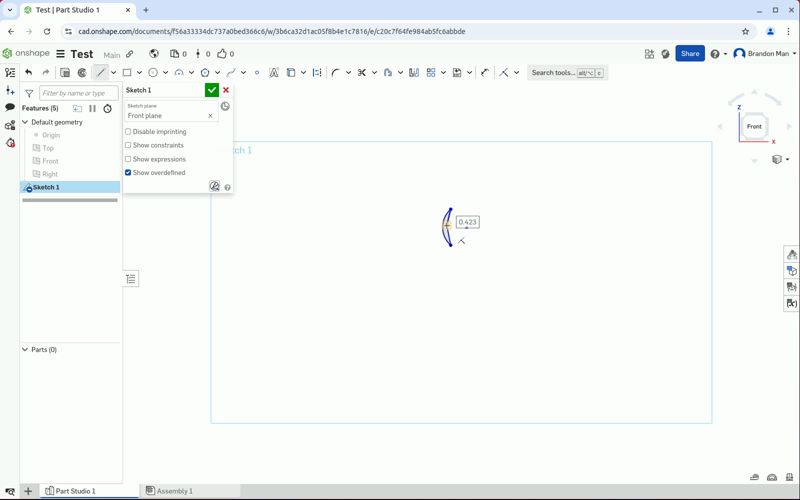
scroll(-6)
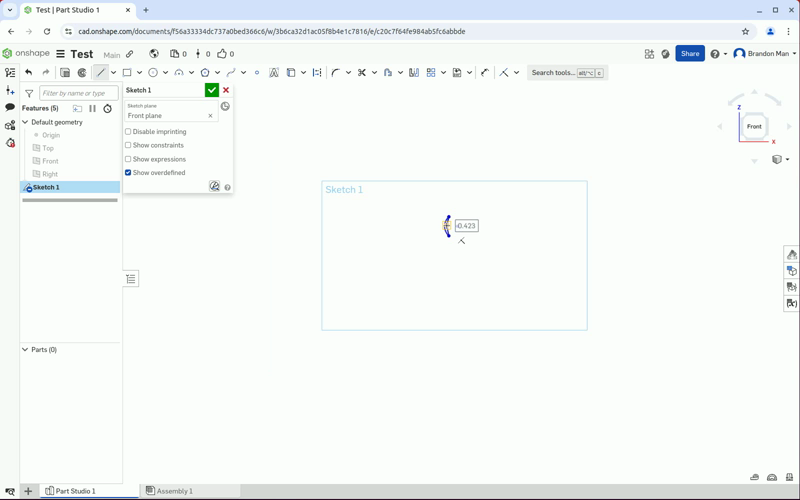
scroll(-6)
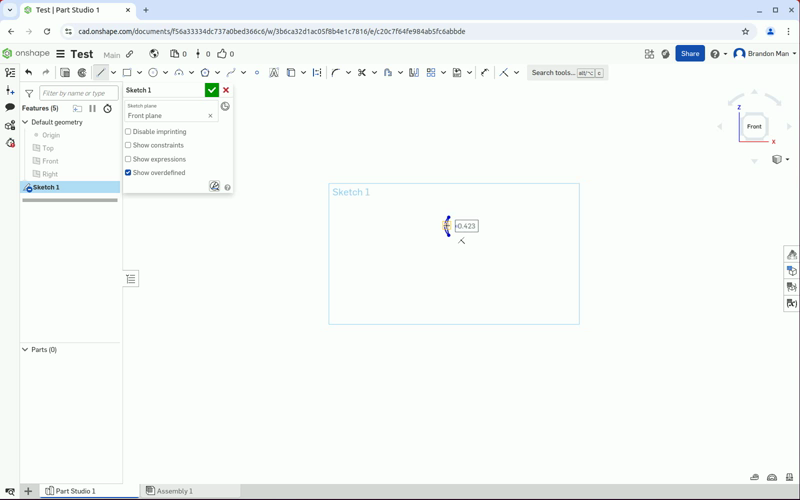
scroll(-6)
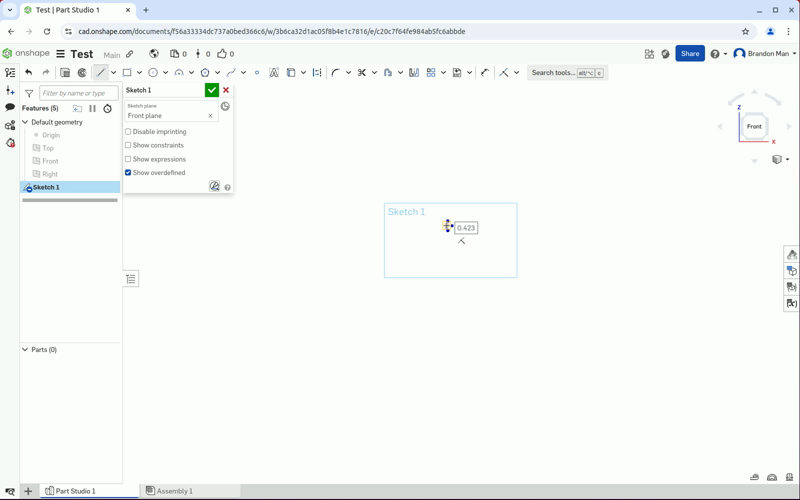
scroll(-6)
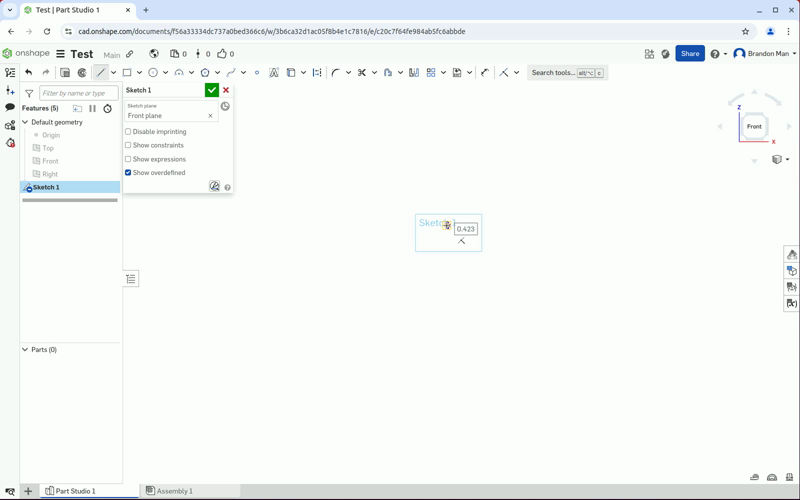
key(esc)
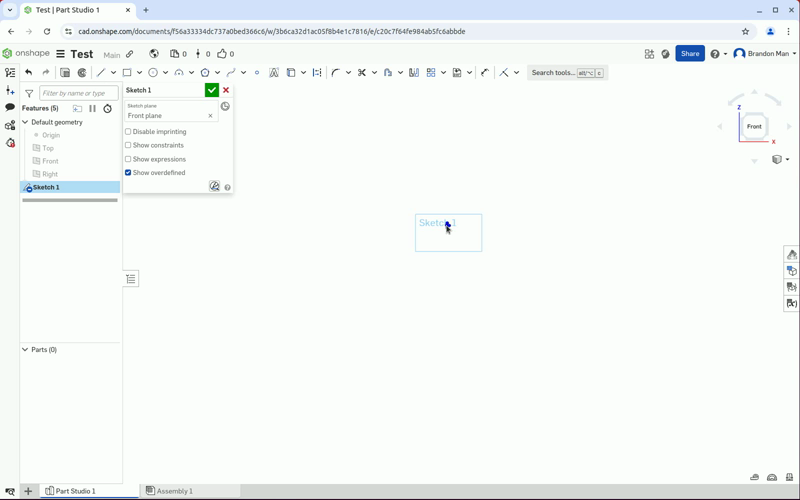
mouse_move(446, 225)
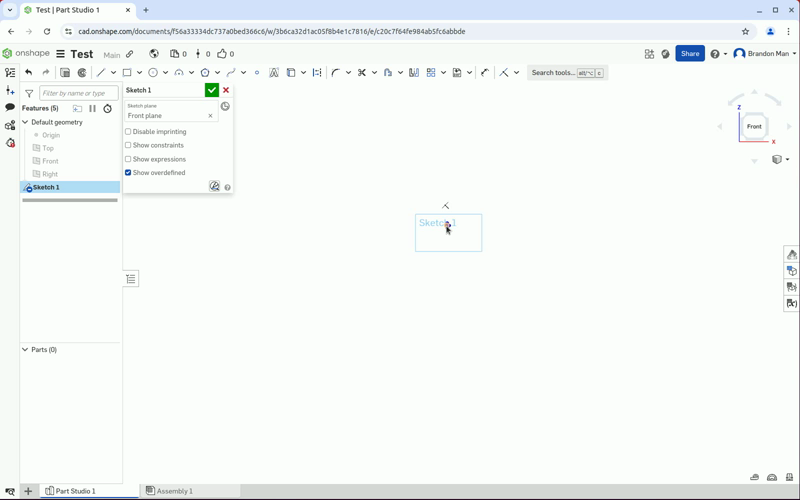
scroll(6)
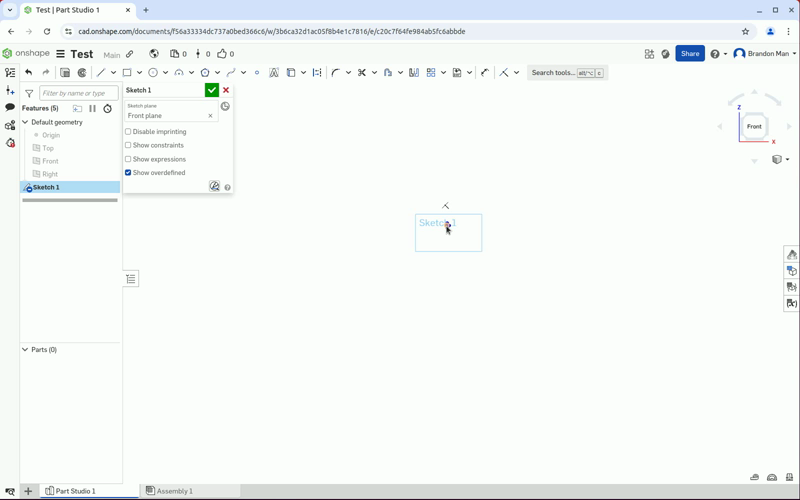
scroll(6)
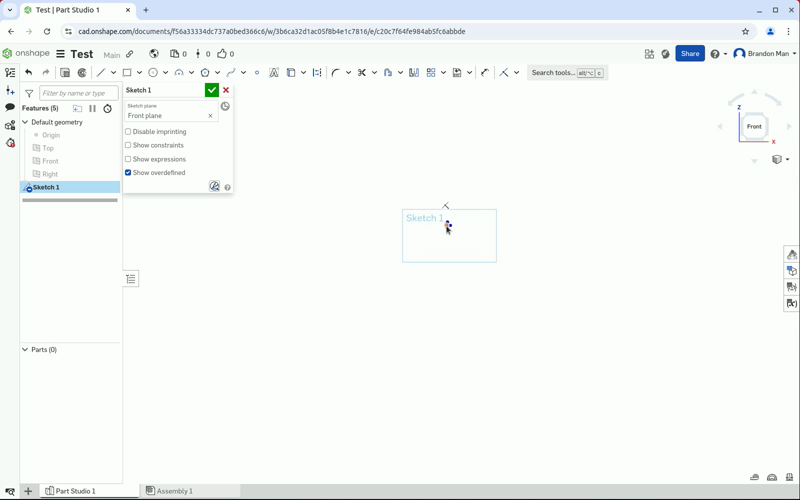
scroll(6)
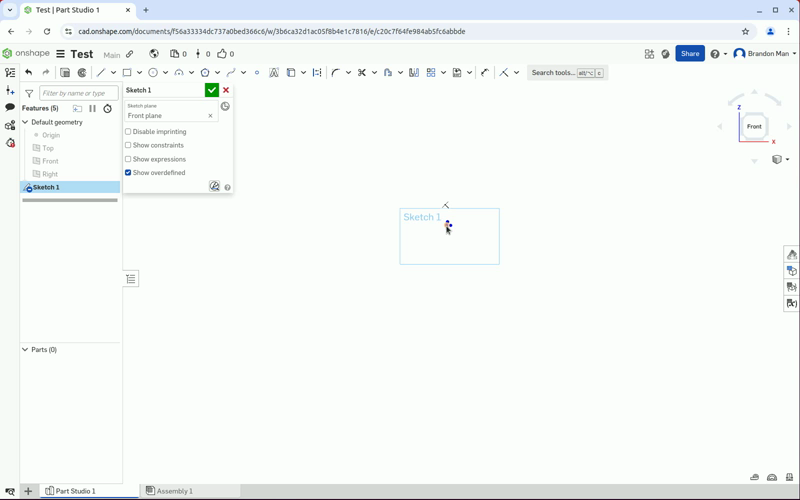
scroll(6)
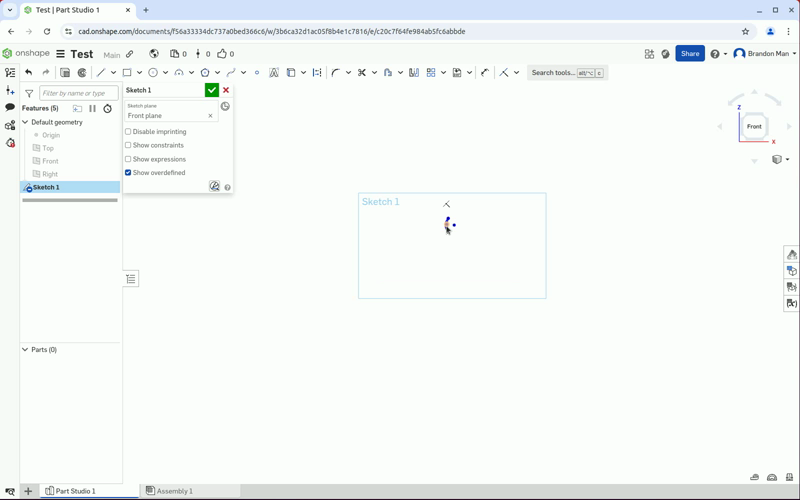
scroll(6)
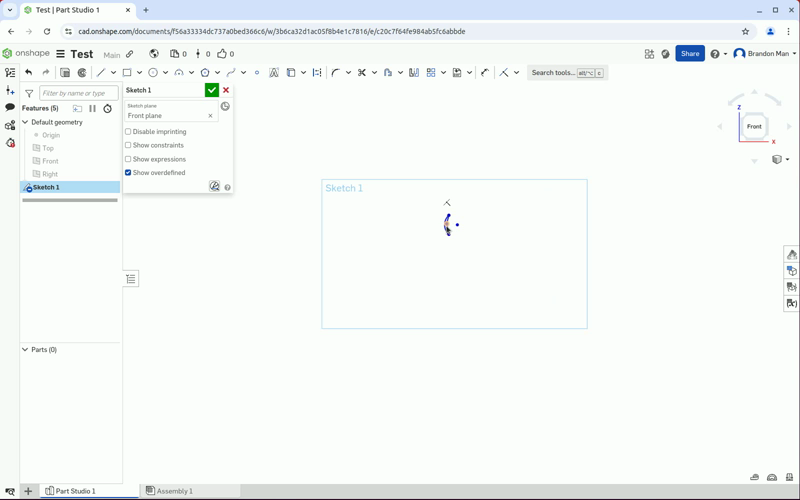
scroll(6)
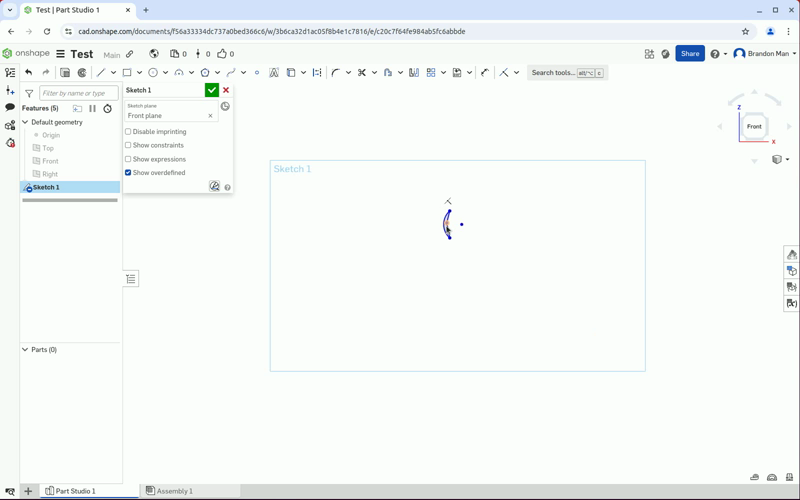
scroll(6)
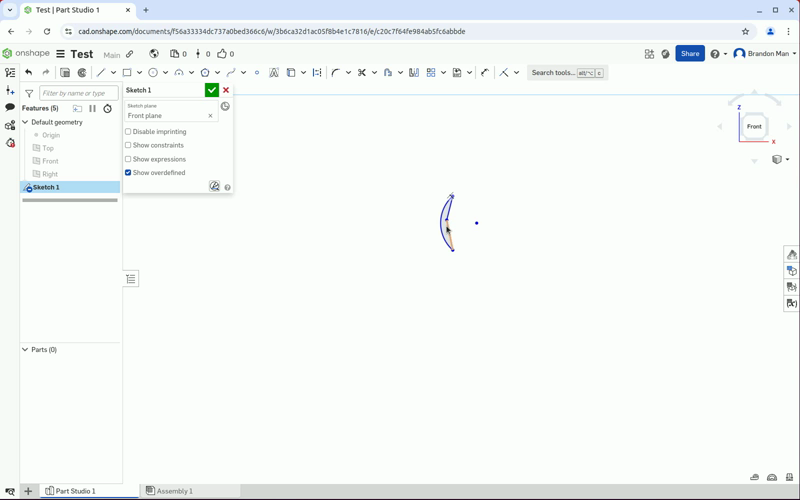
click(446, 225)
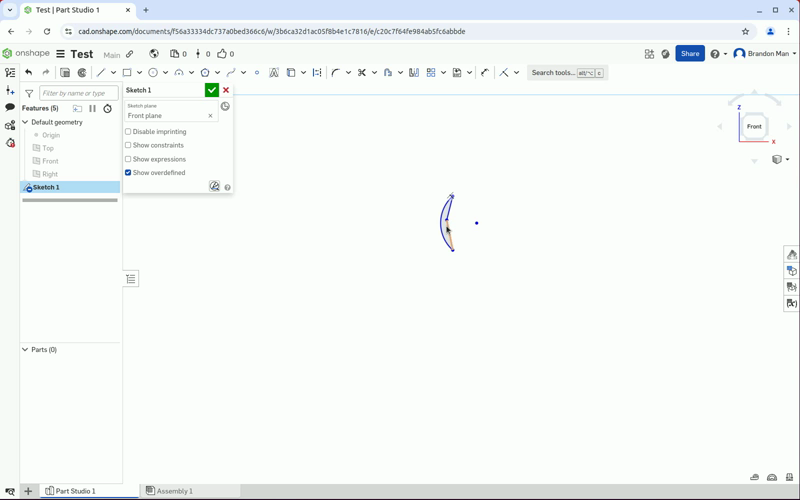
scroll(-6)
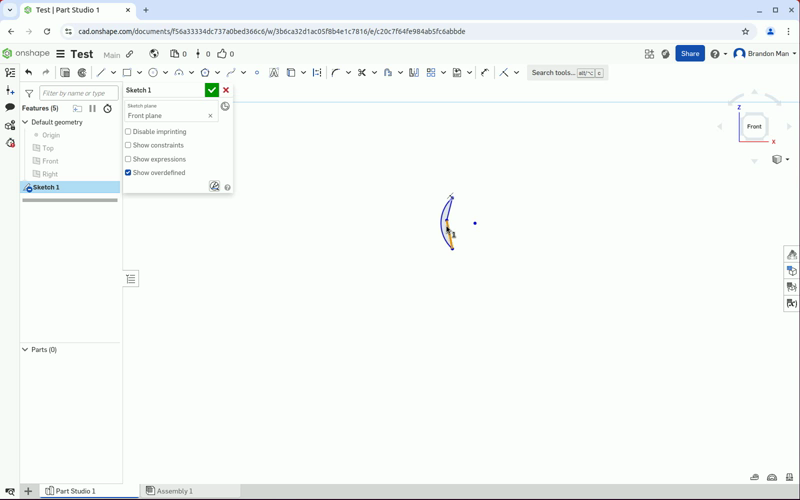
scroll(-6)
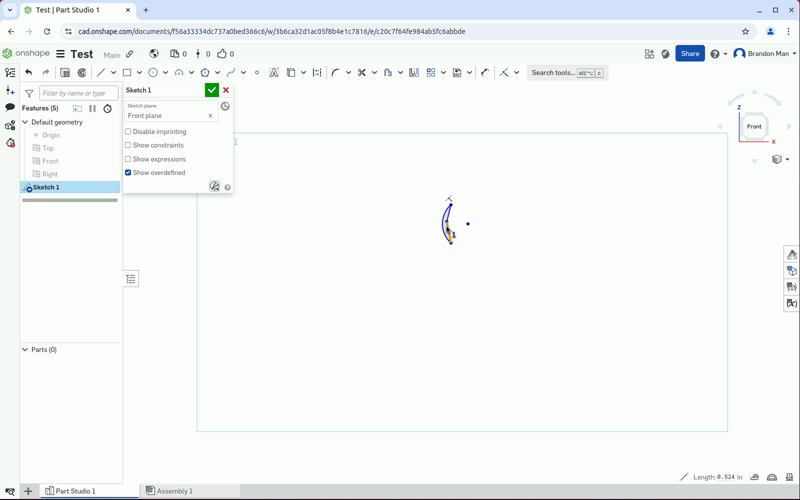
scroll(-6)
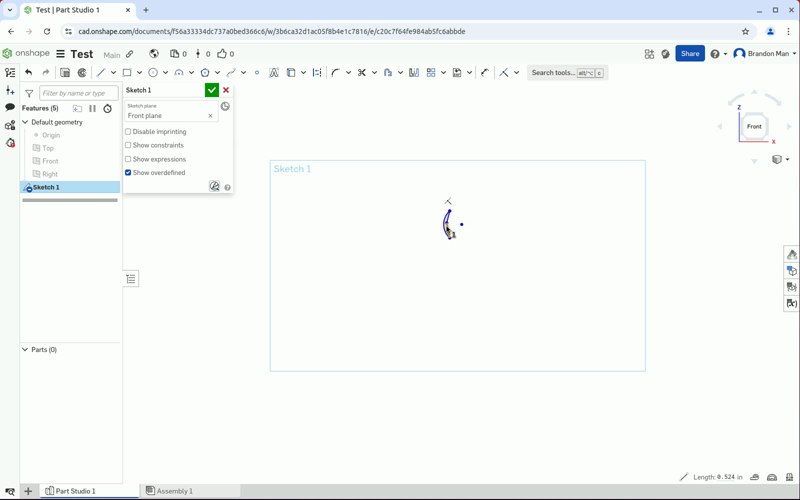
scroll(-6)
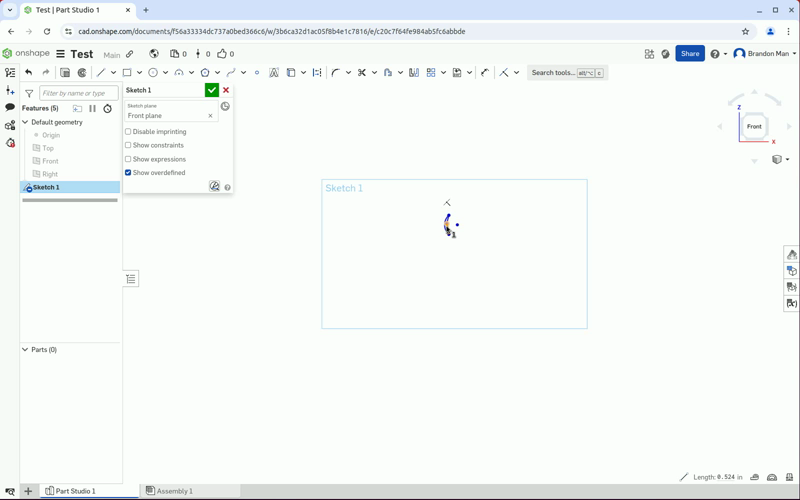
scroll(-6)
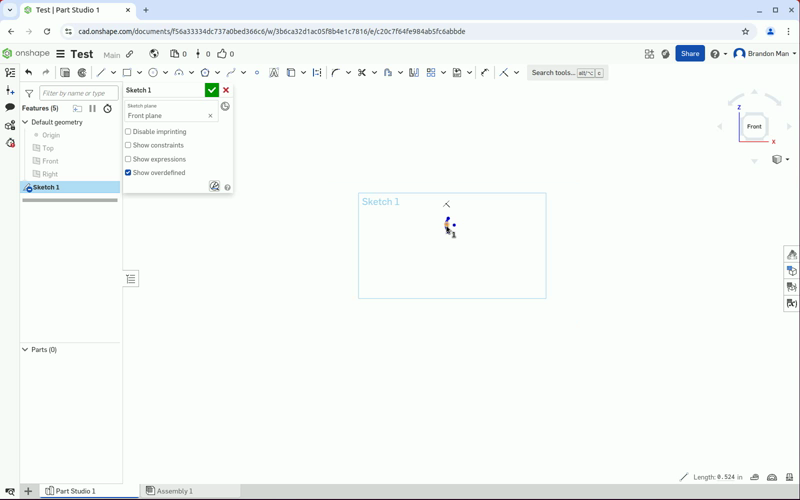
scroll(-6)
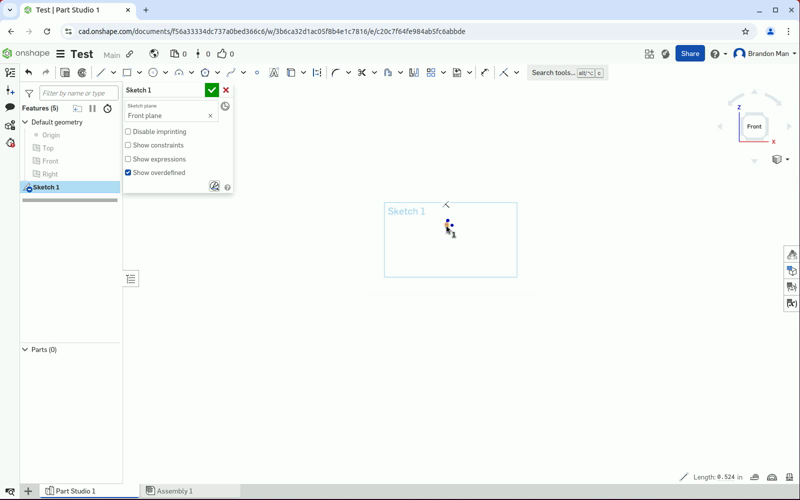
scroll(-6)
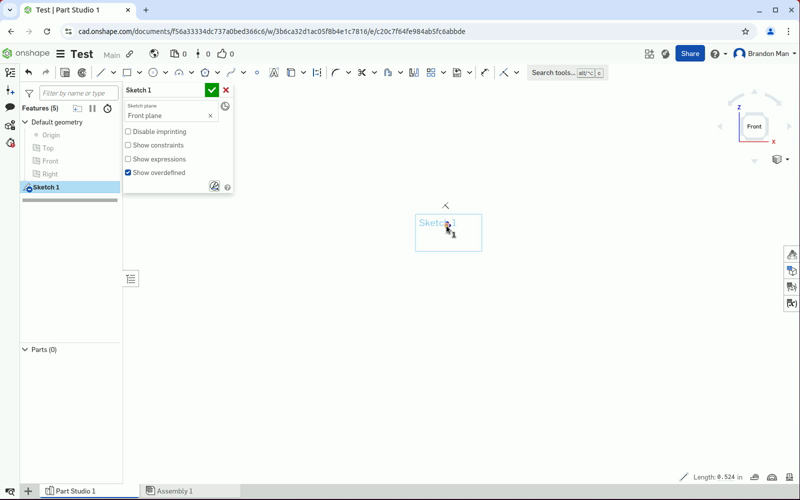
mouse_move(73, 352)
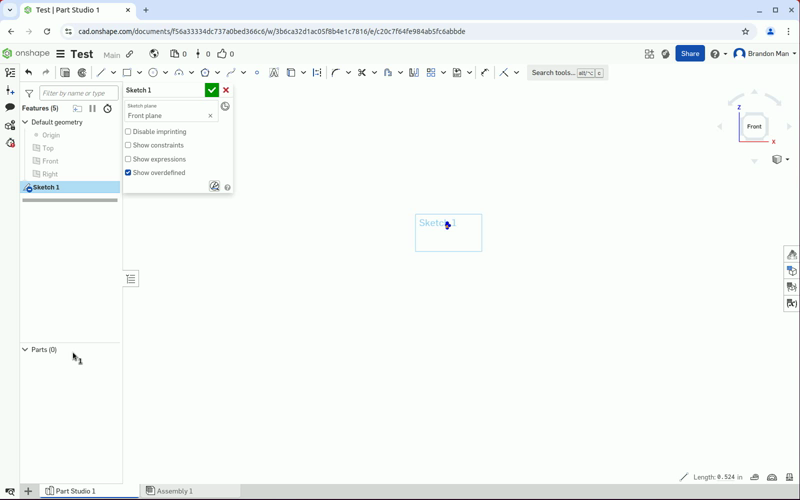
key(shift+y)
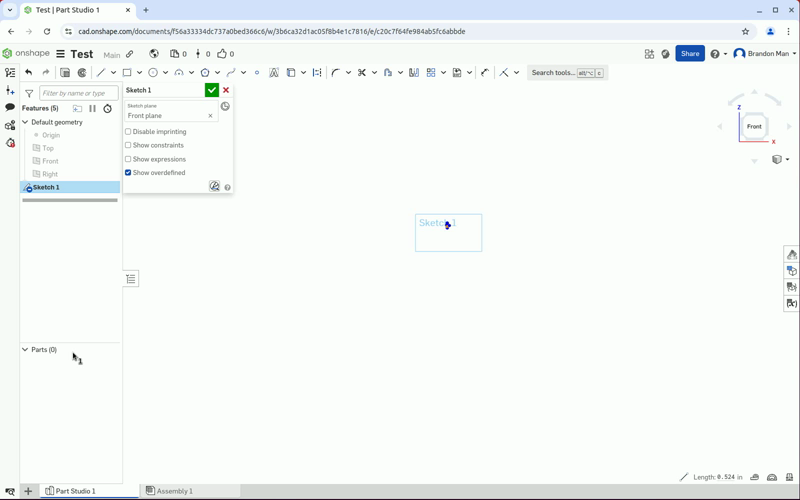
key(shift+e)
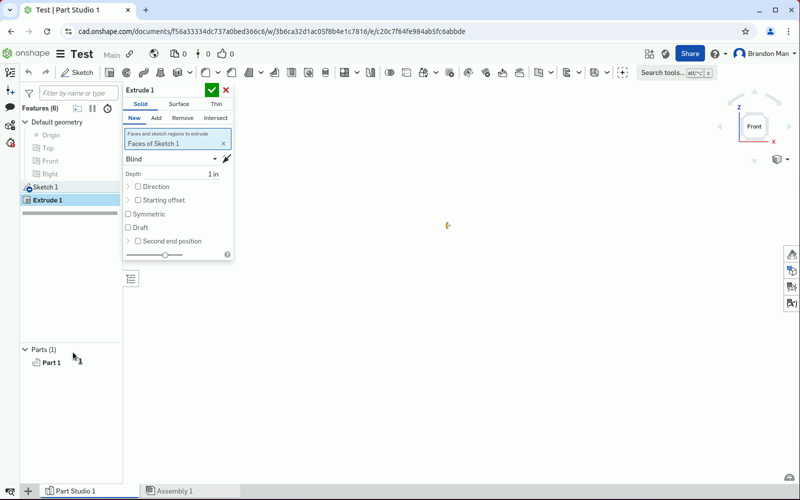
mouse_move(143, 106)
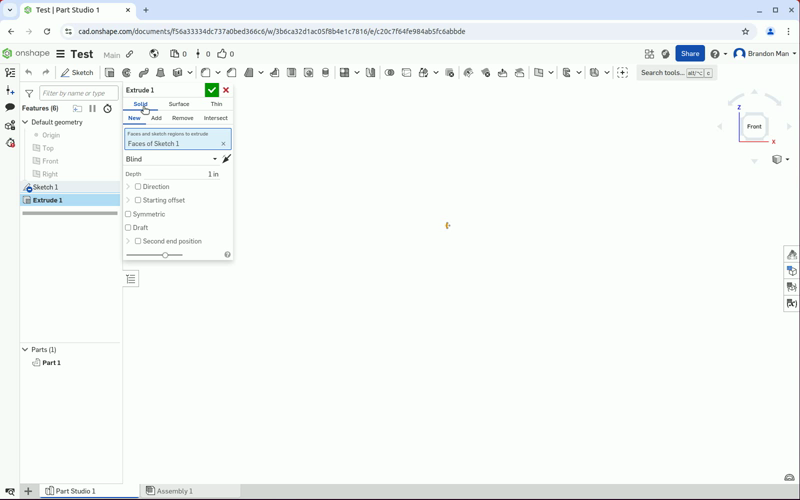
click(143, 106)
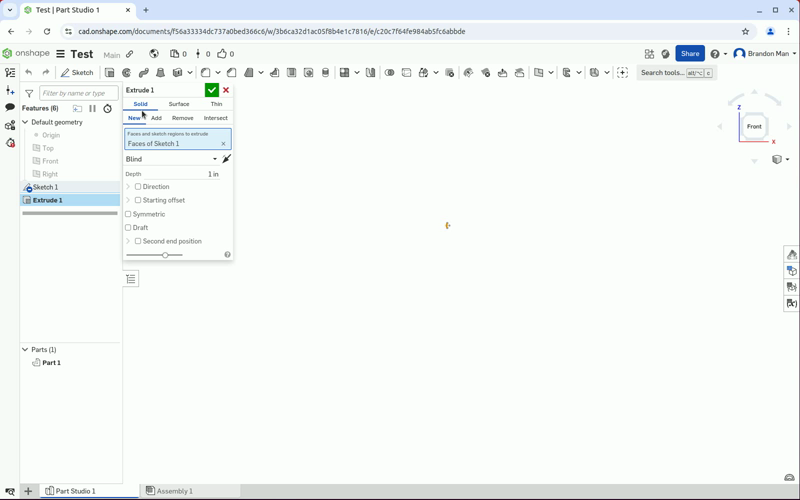
mouse_move(137, 120)
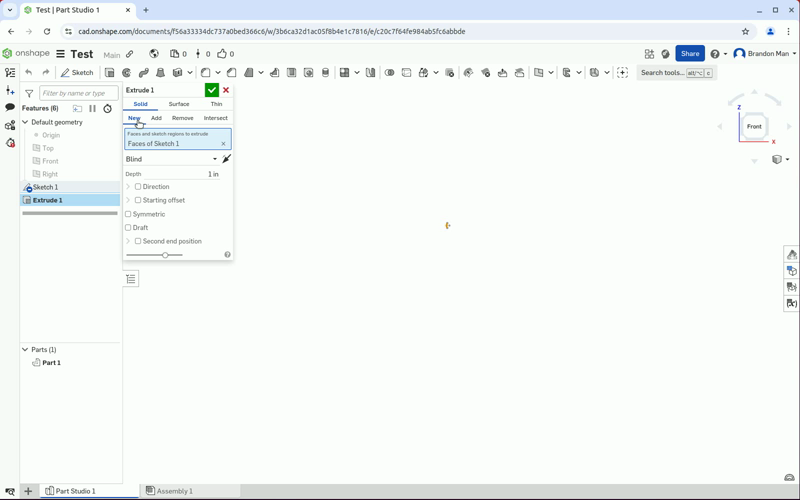
click(137, 120)
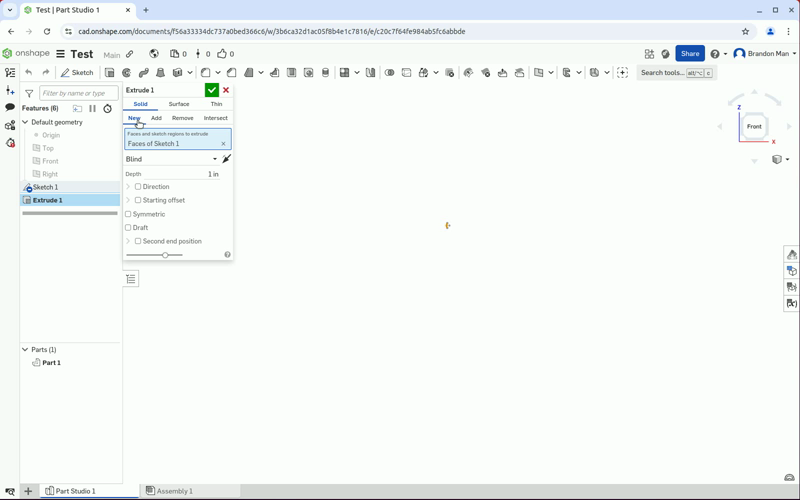
key(tab, 4)
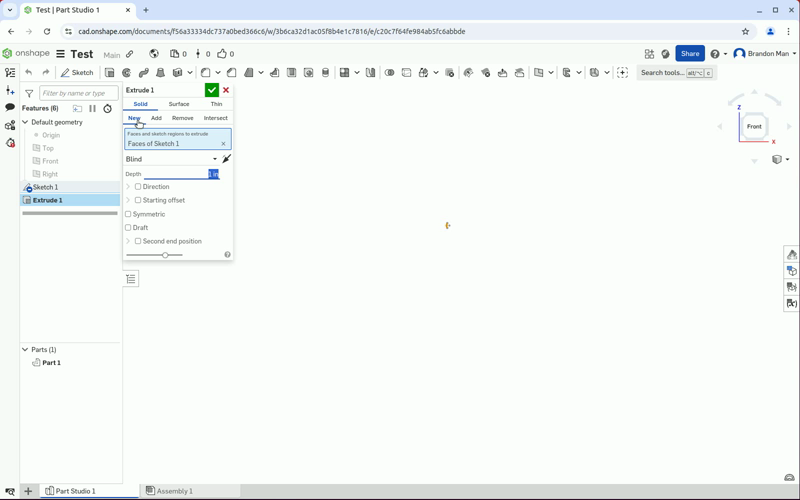
text(0.481)
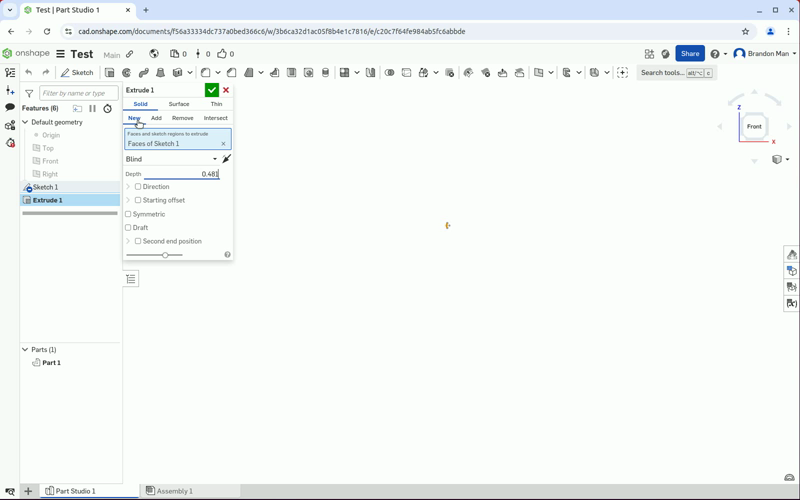
key(enter)
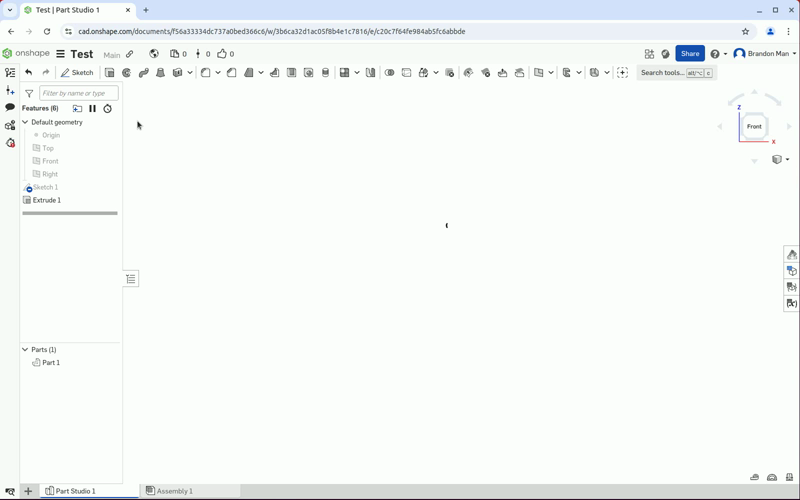
key(shift+h)
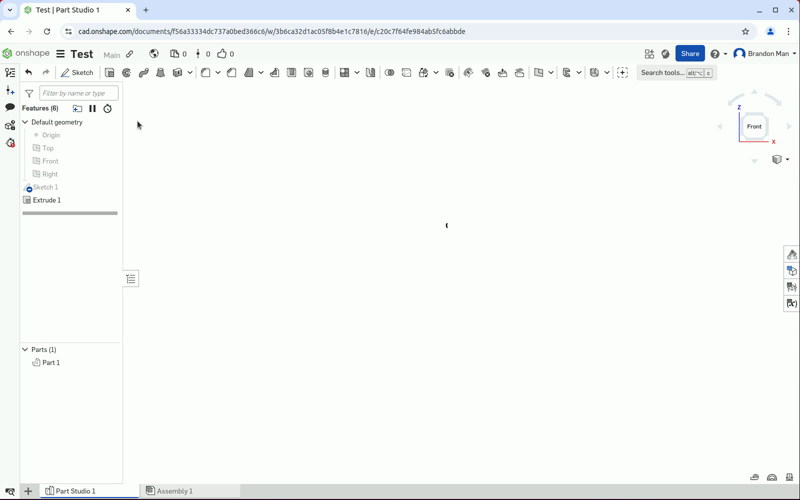
key(shift+h)
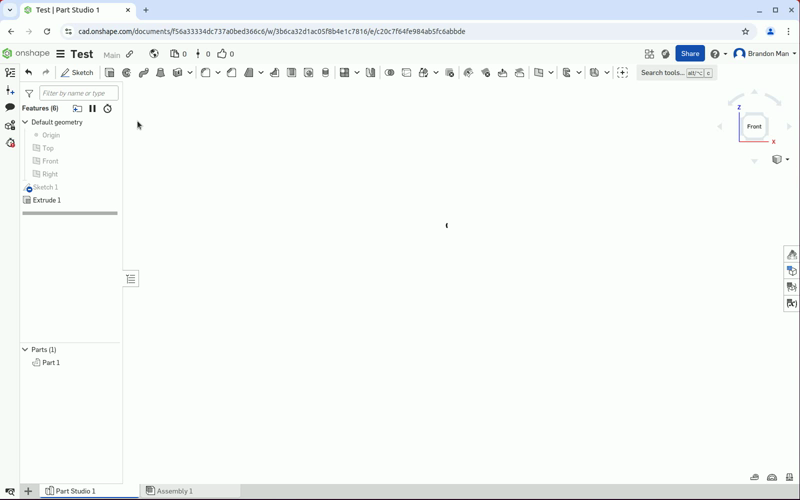
mouse_move(73, 189)
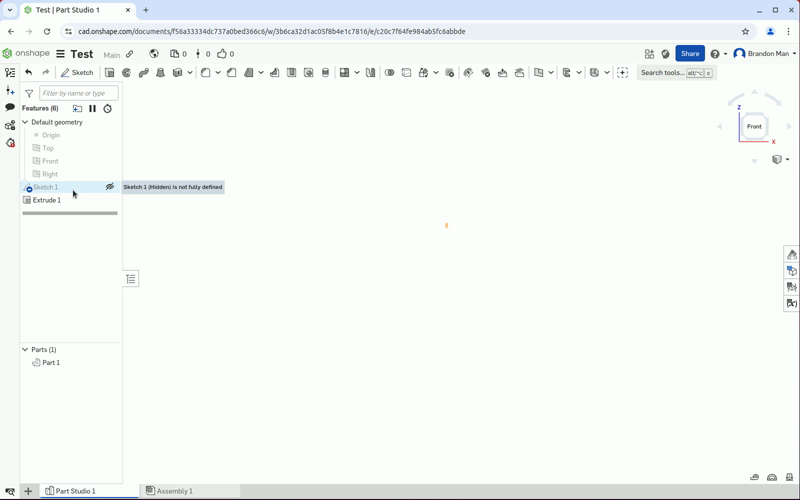
click(73, 189)
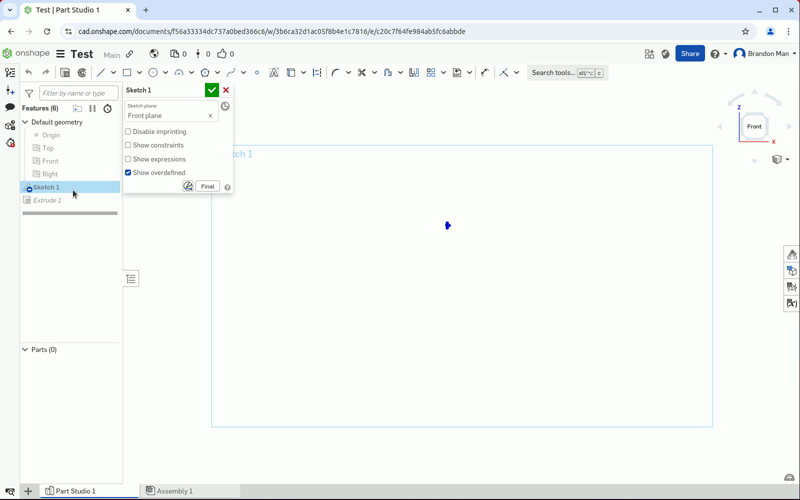
mouse_move(229, 92)
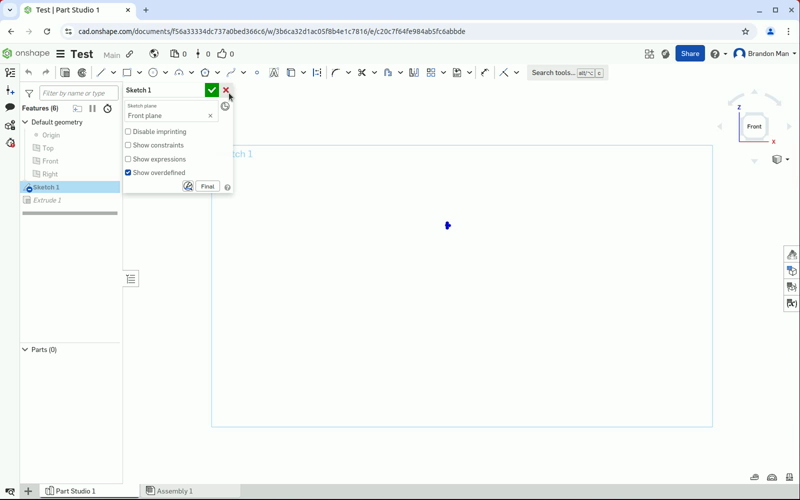
click(229, 92)
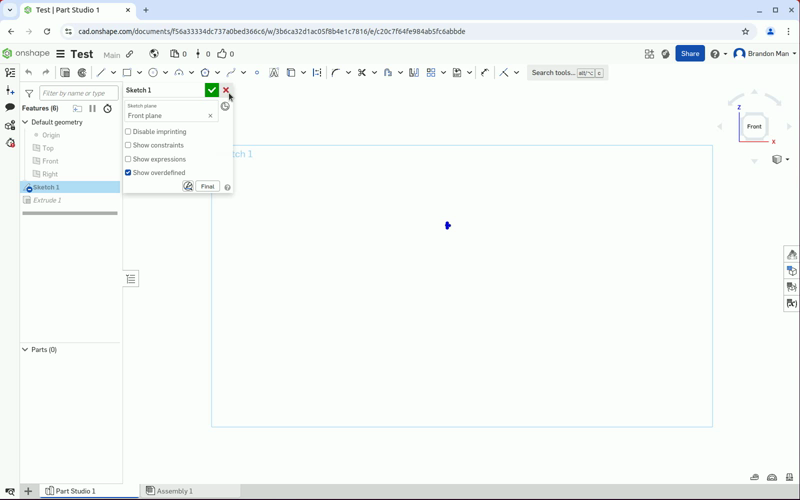
key(shift+s)
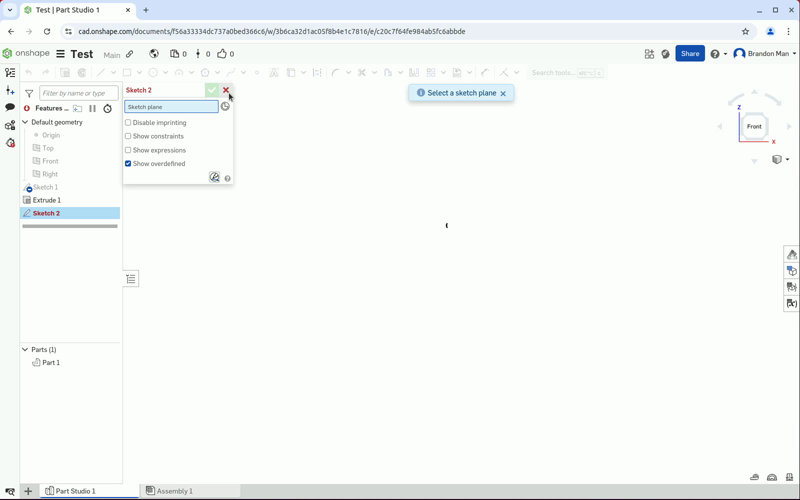
mouse_move(73, 163)
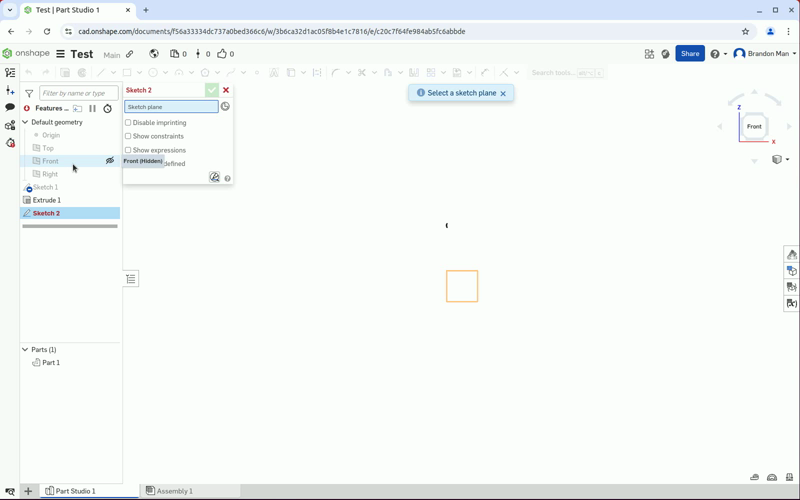
click(73, 163)
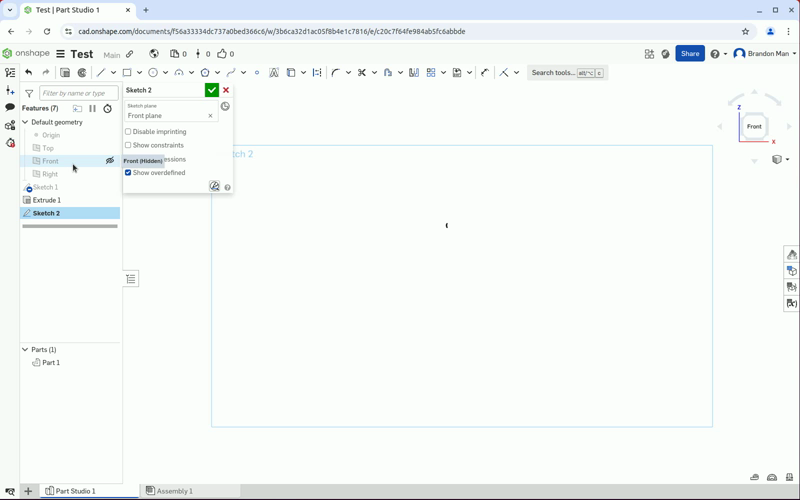
mouse_move(73, 352)
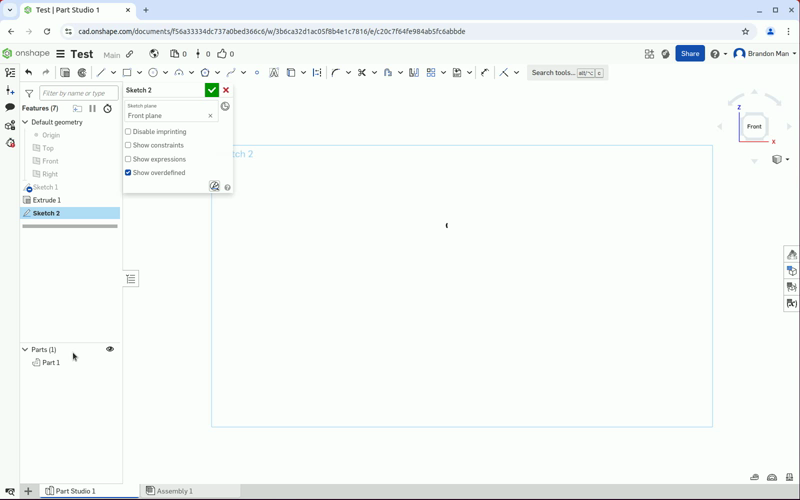
key(y)
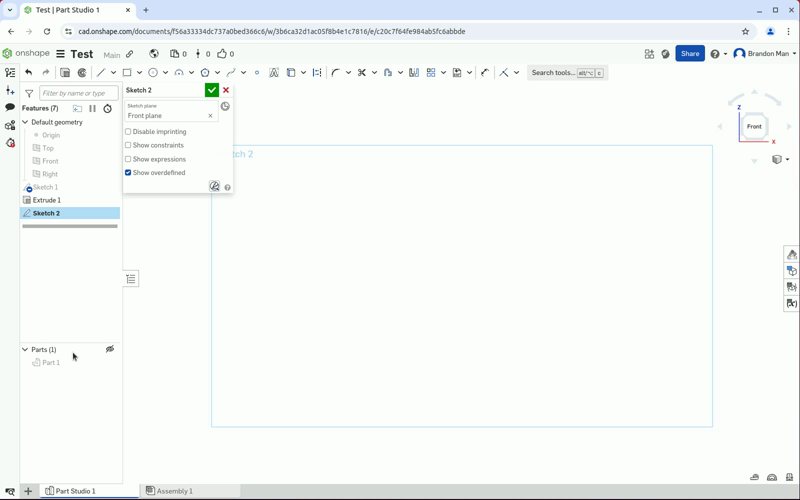
key(a)
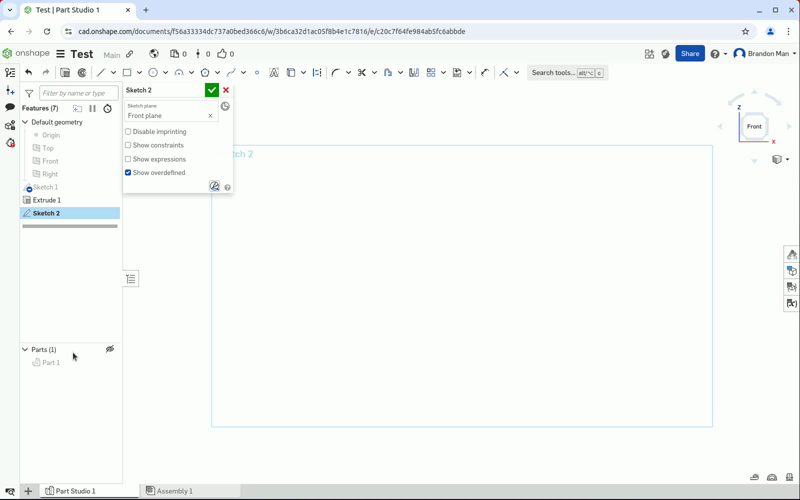
key_down(shift)
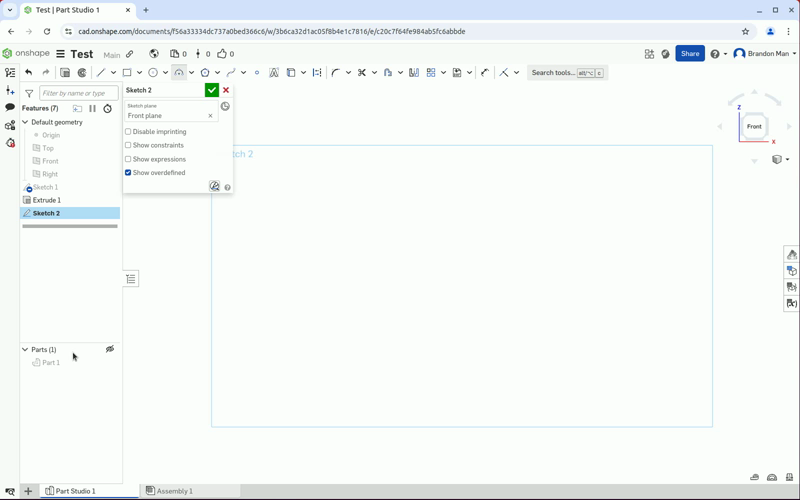
mouse_move(474, 227)
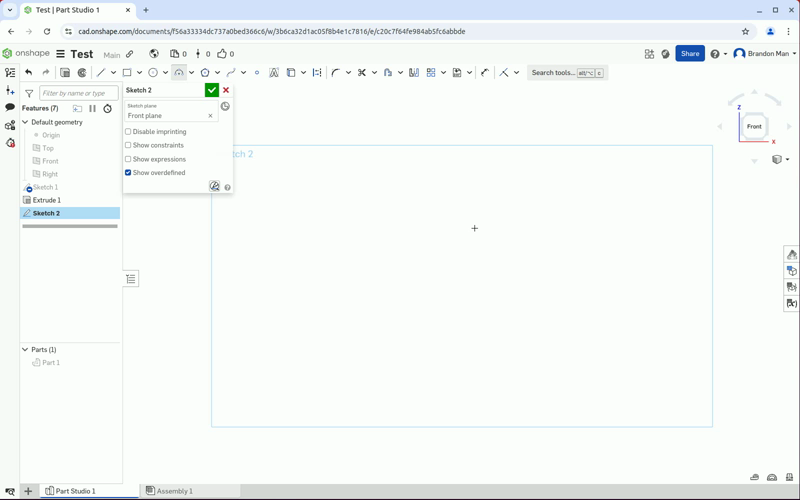
click(474, 227)
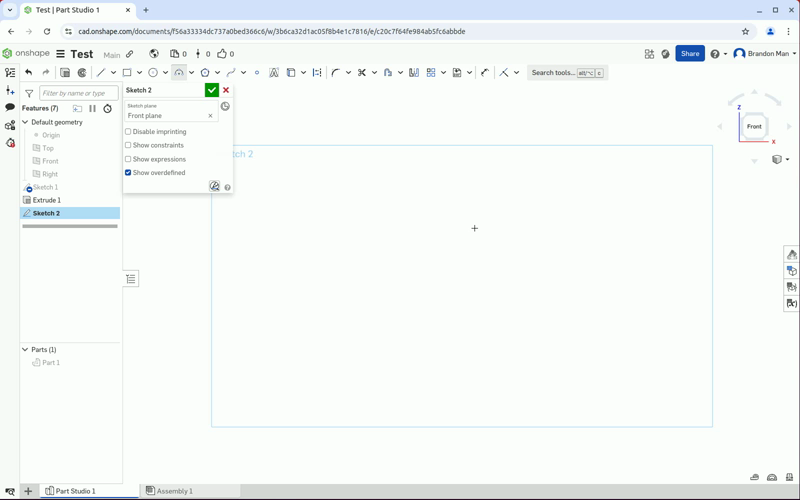
key_up(shift)
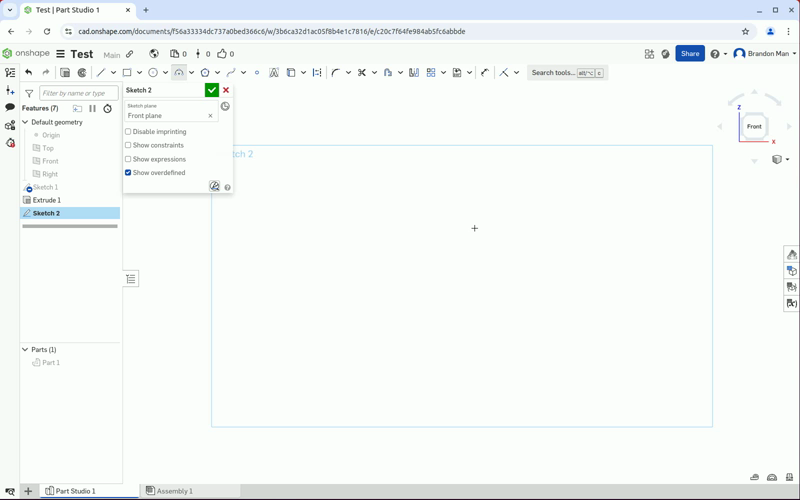
key_down(shift)
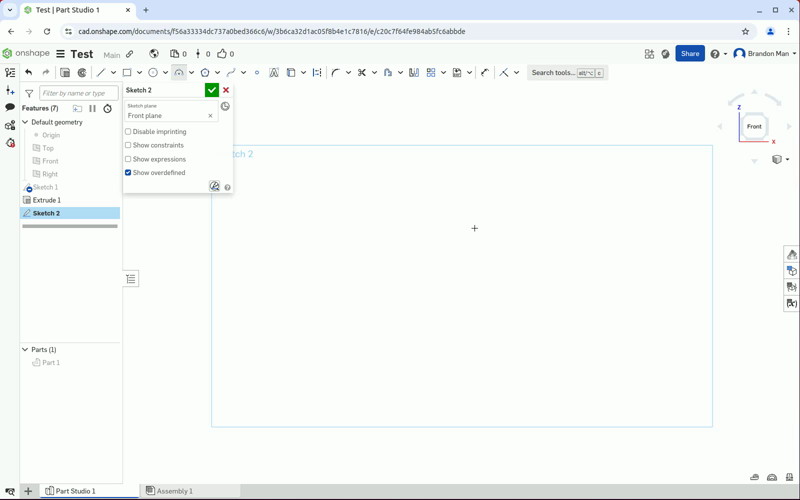
mouse_move(474, 223)
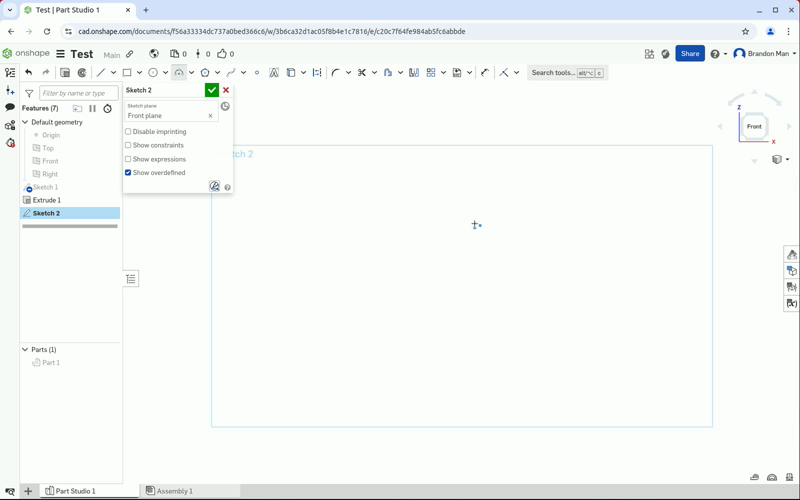
scroll(6)
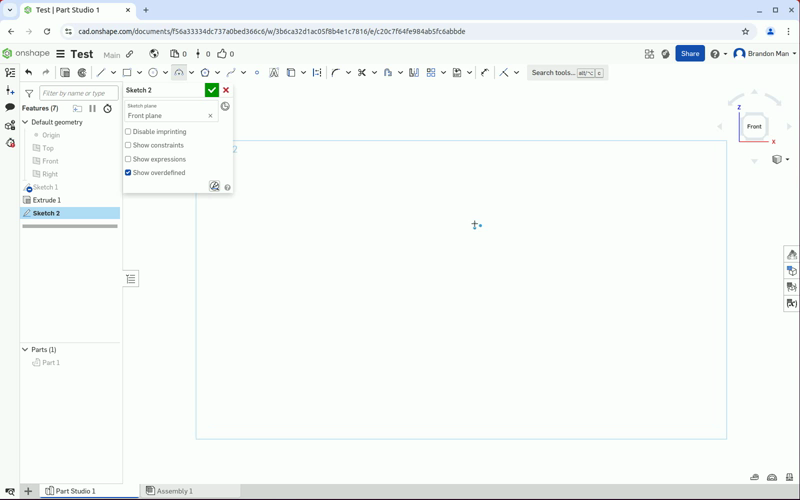
scroll(6)
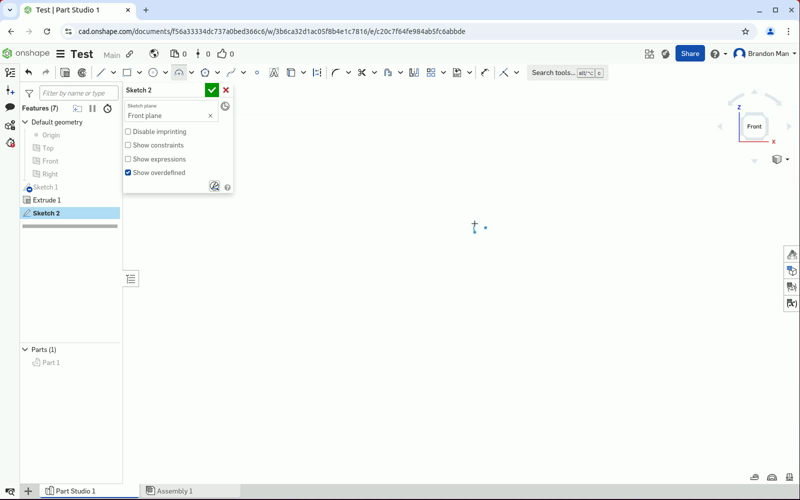
scroll(6)
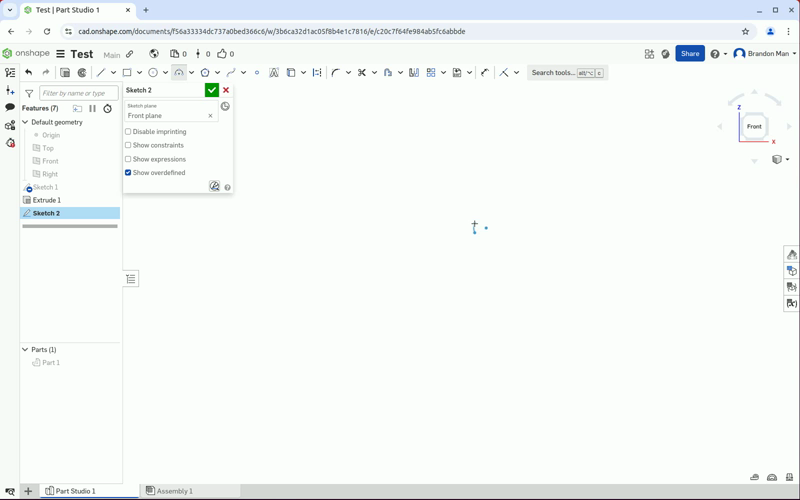
scroll(6)
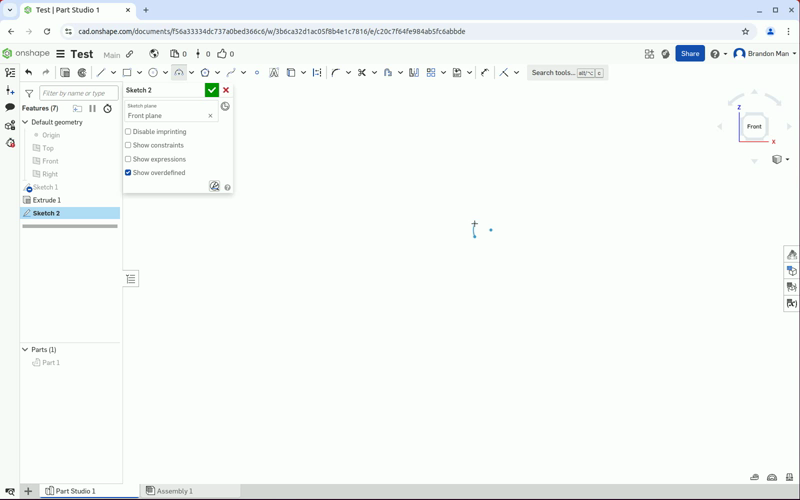
scroll(6)
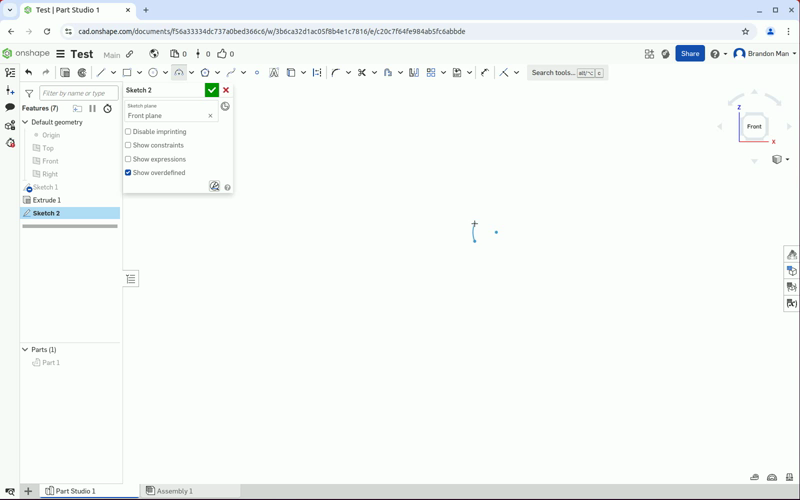
scroll(6)
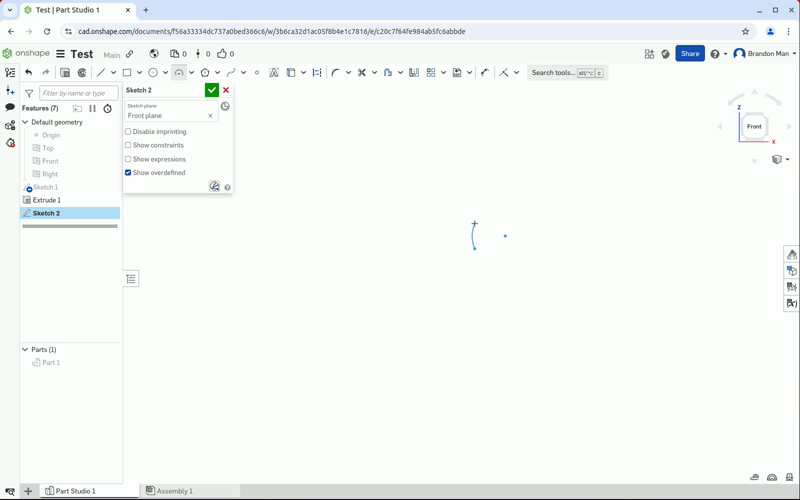
scroll(6)
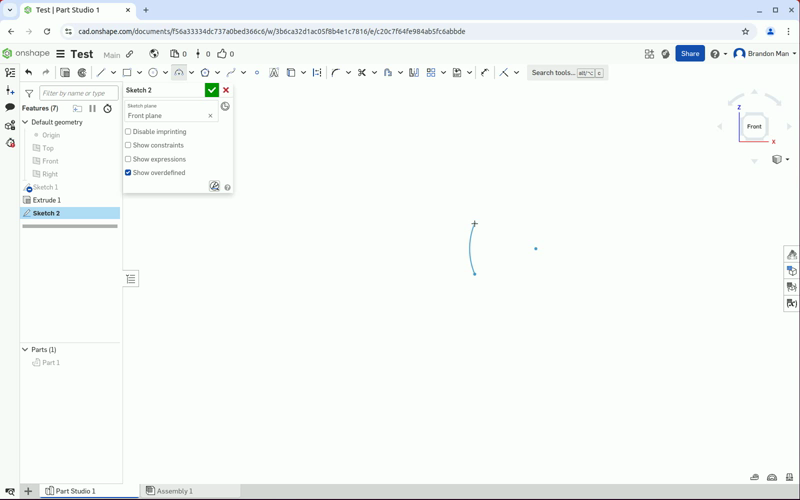
click(474, 223)
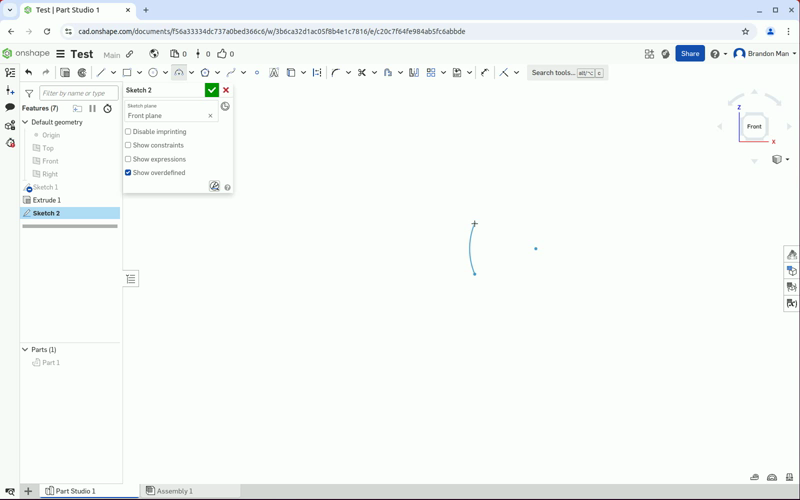
scroll(-6)
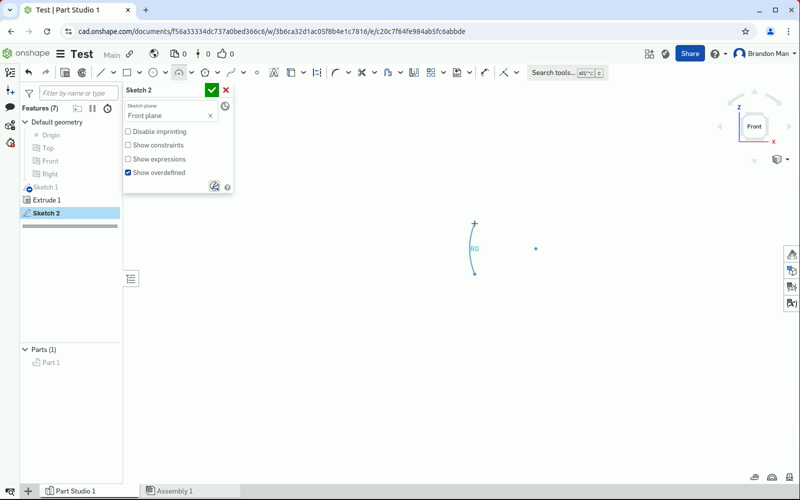
scroll(-6)
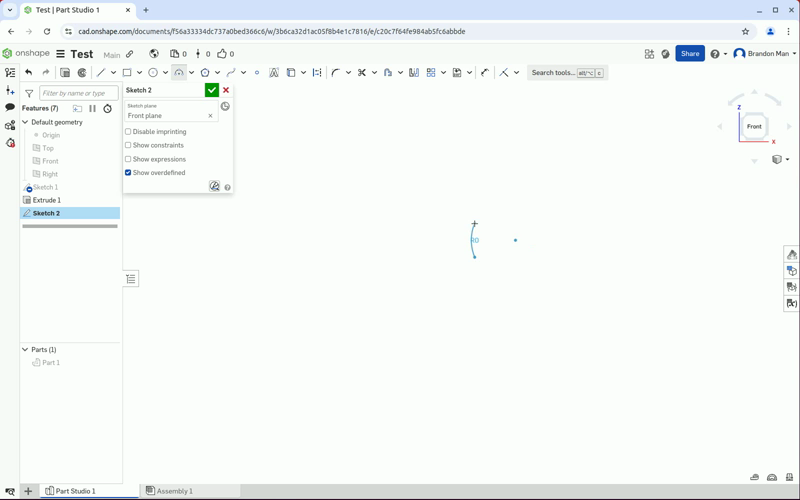
scroll(-6)
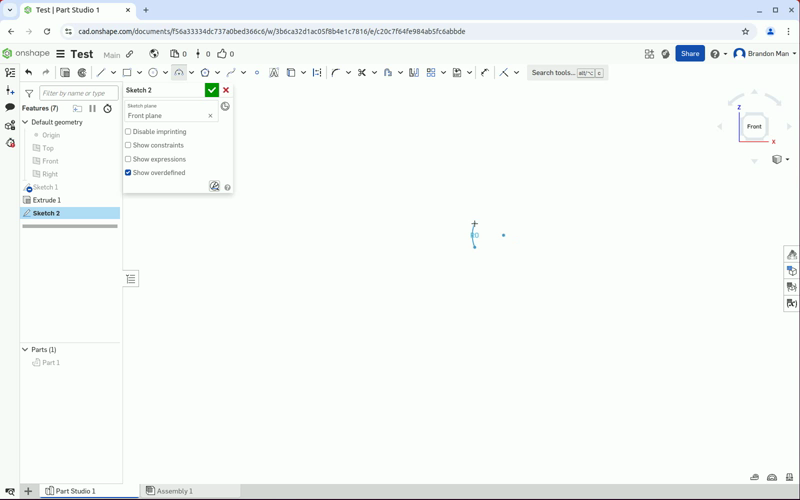
scroll(-6)
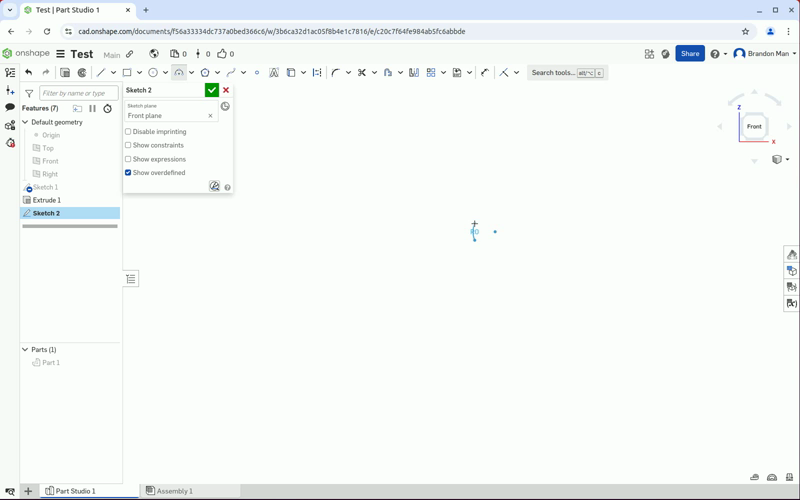
scroll(-6)
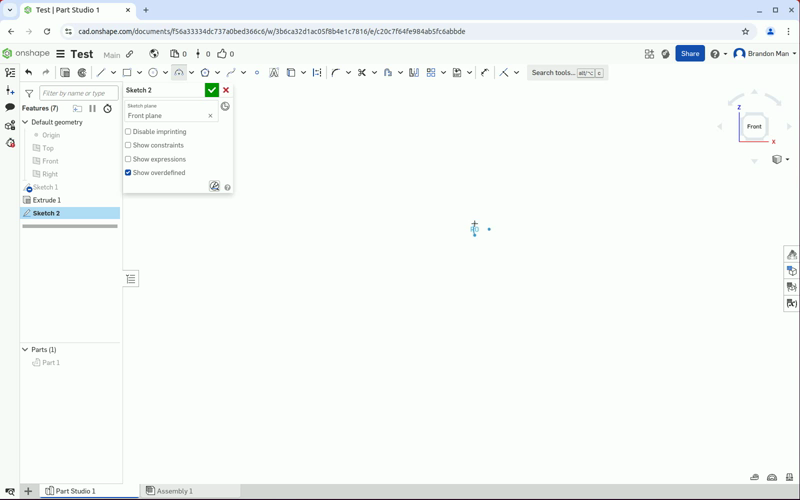
scroll(-6)
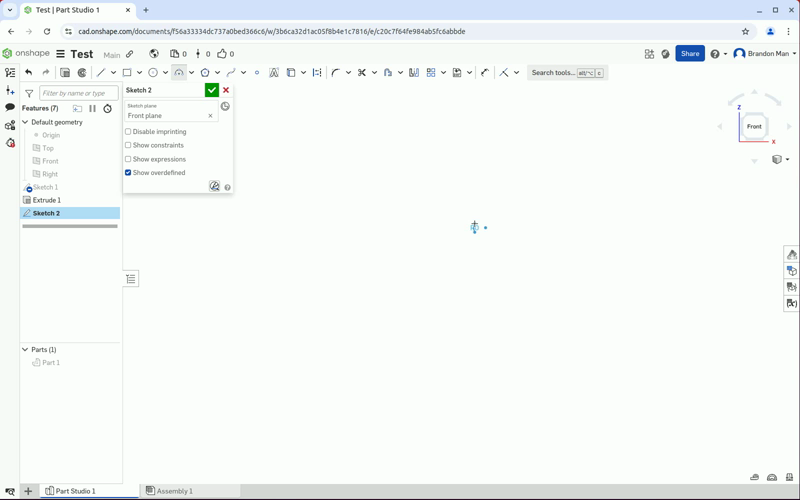
scroll(-6)
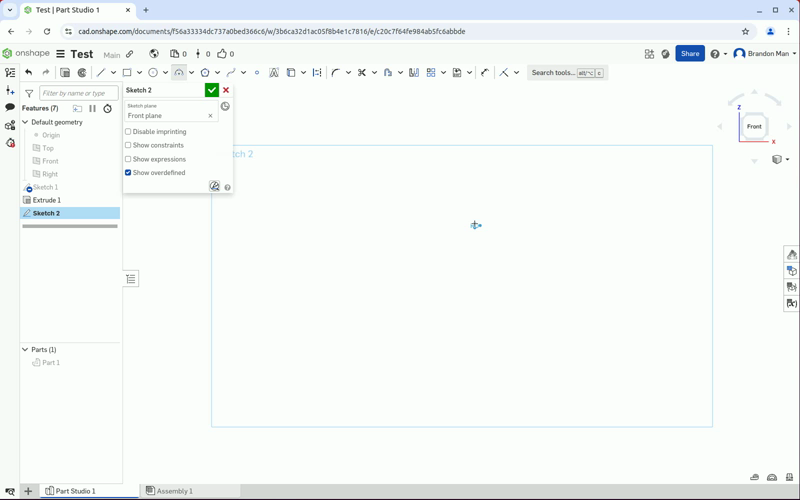
mouse_move(475, 225)
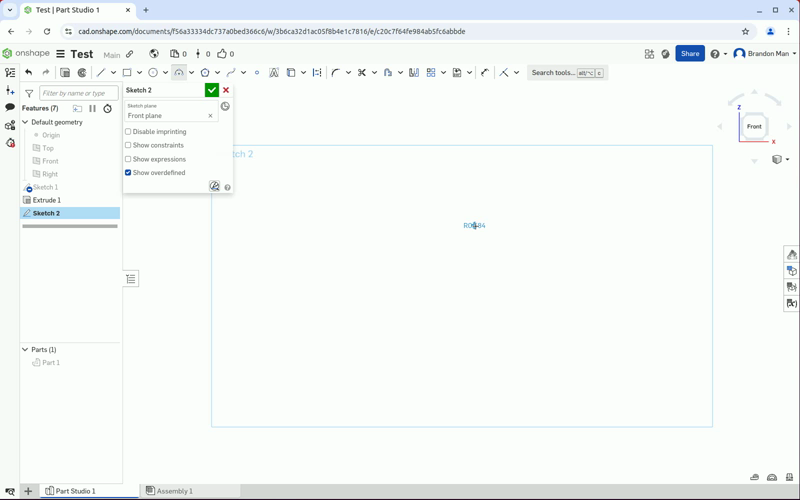
scroll(6)
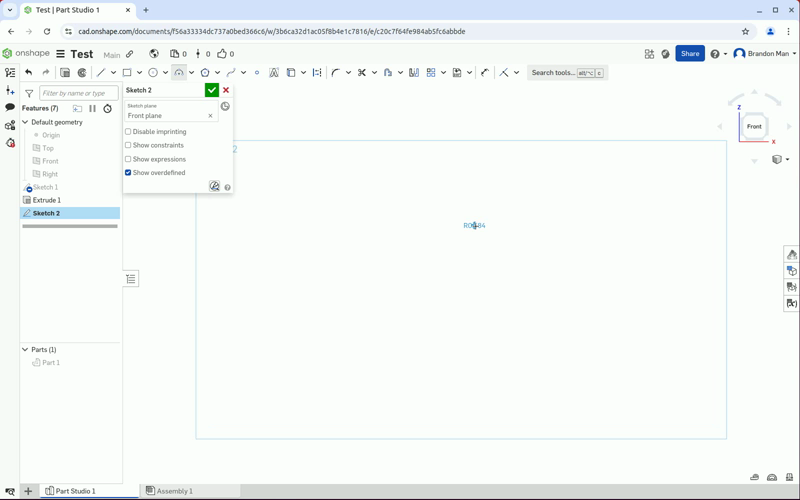
scroll(6)
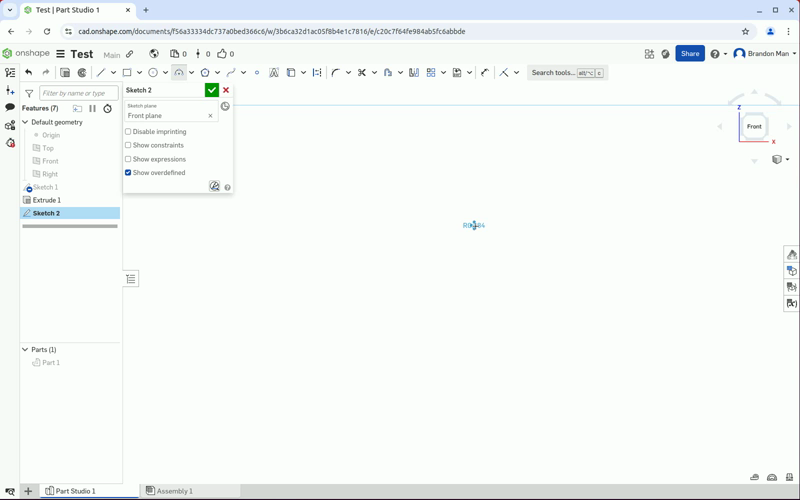
scroll(6)
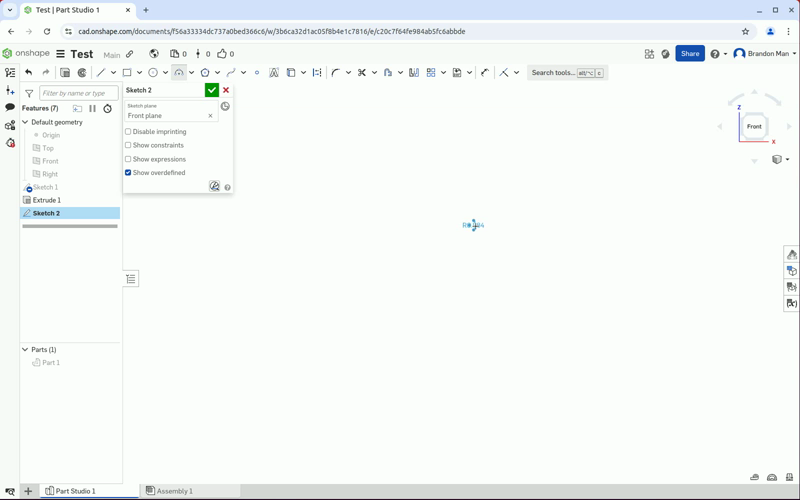
scroll(6)
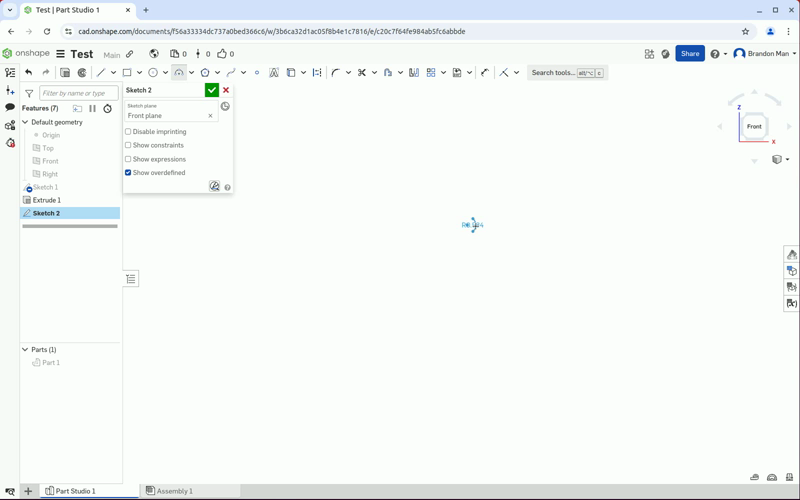
scroll(6)
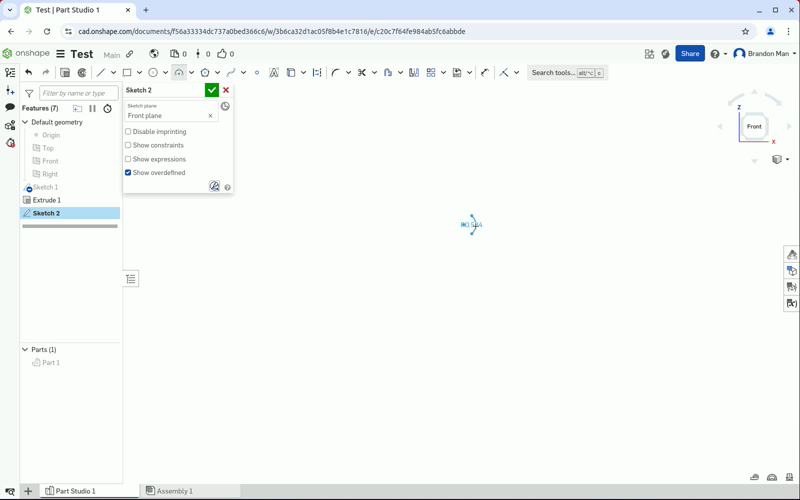
scroll(6)
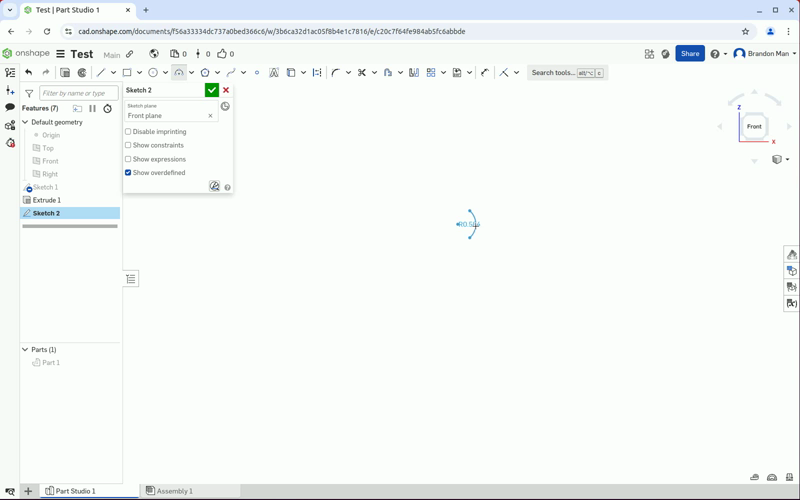
scroll(6)
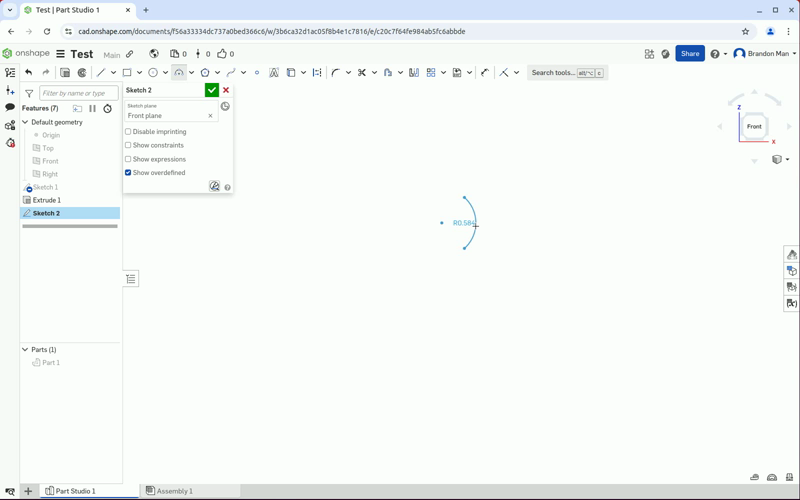
click(475, 225)
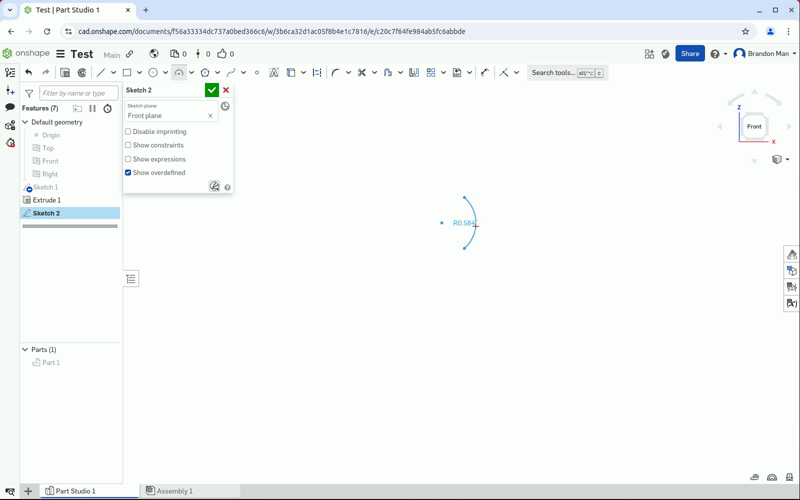
scroll(-6)
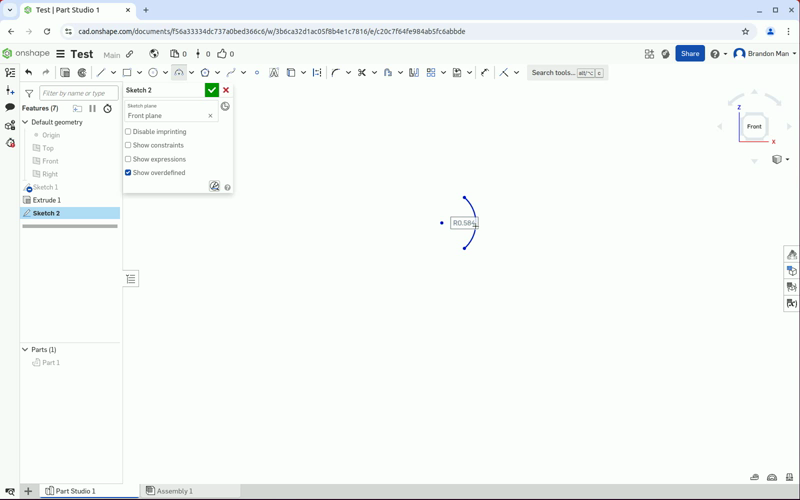
scroll(-6)
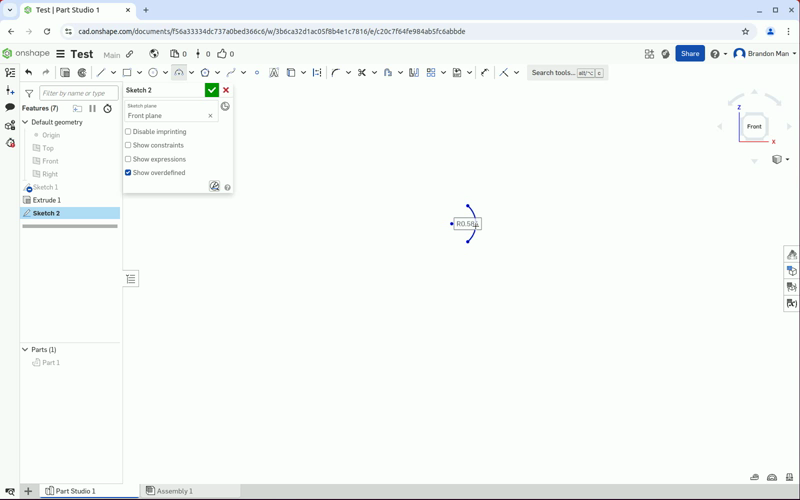
scroll(-6)
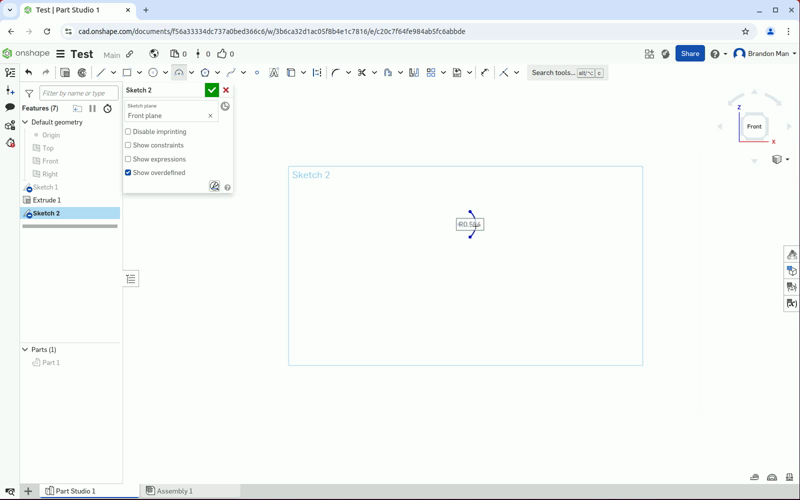
scroll(-6)
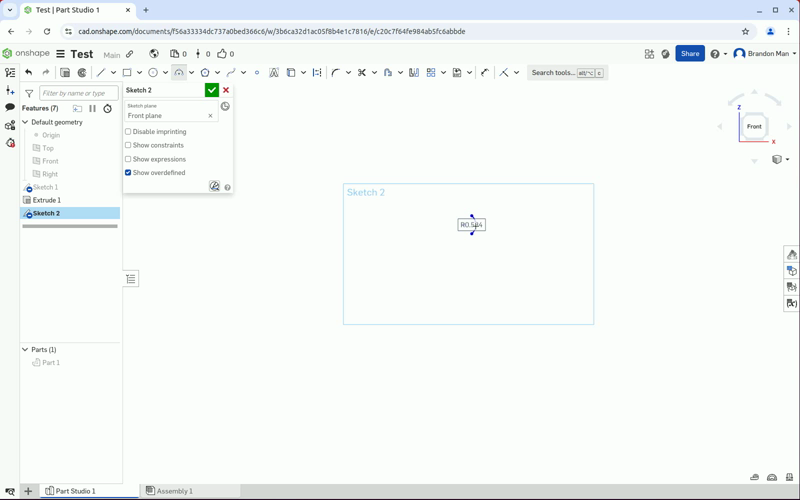
scroll(-6)
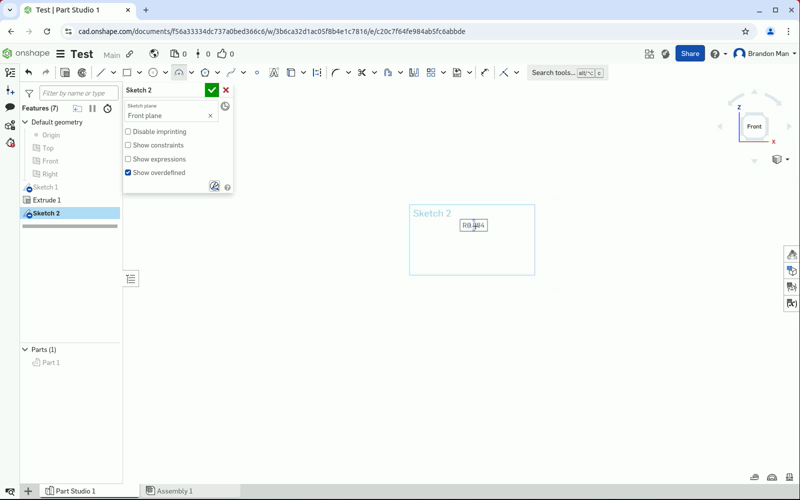
scroll(-6)
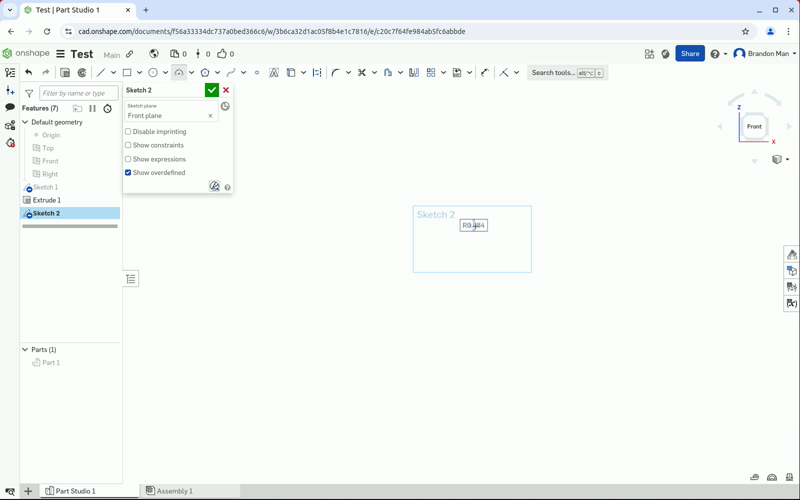
scroll(-6)
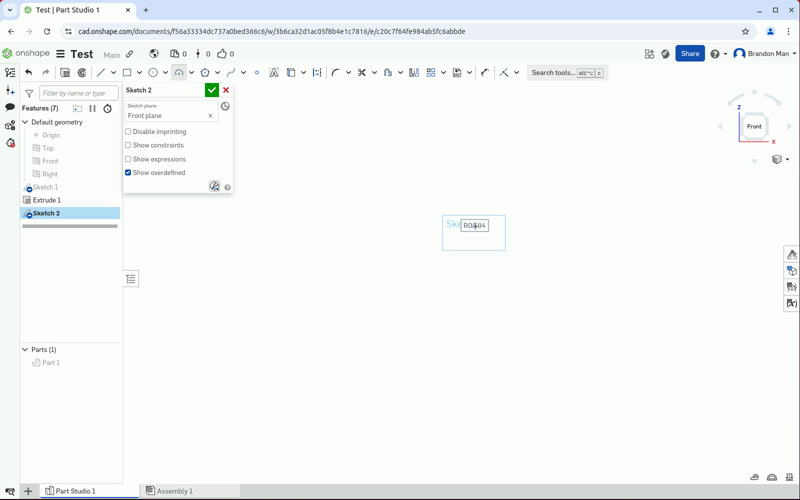
key_up(shift)
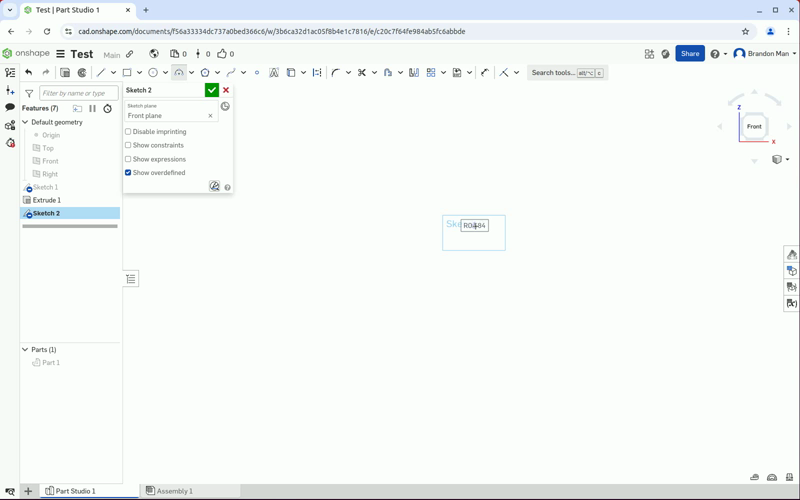
key(esc)
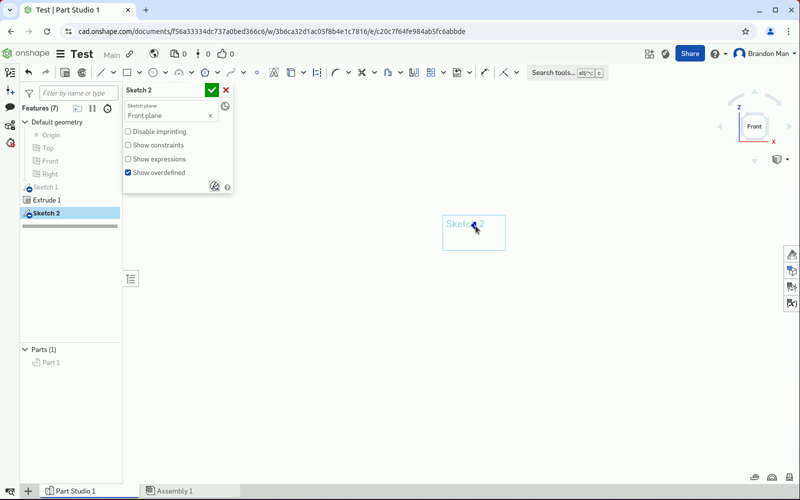
key(l)
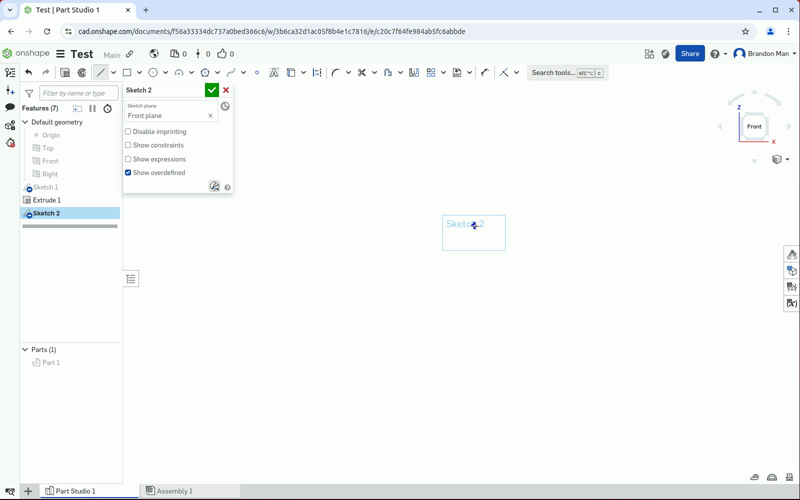
mouse_move(474, 223)
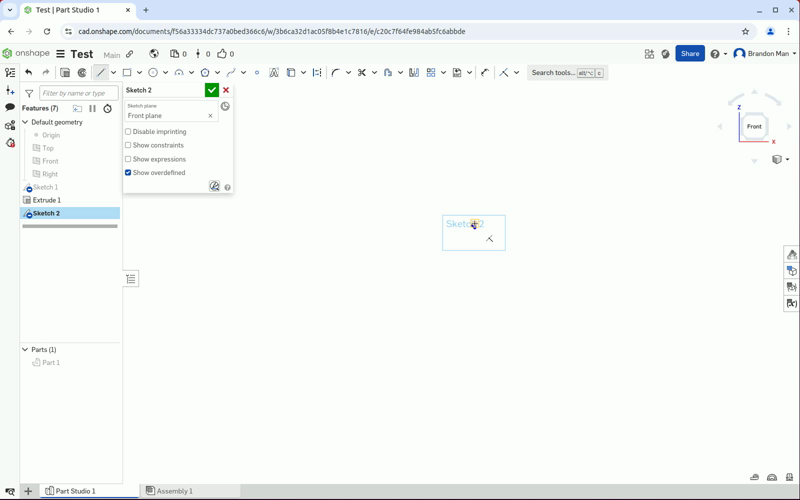
scroll(6)
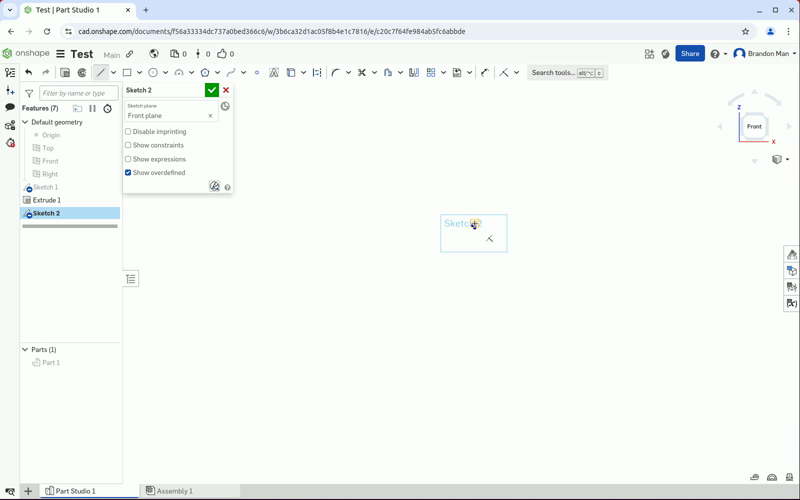
scroll(6)
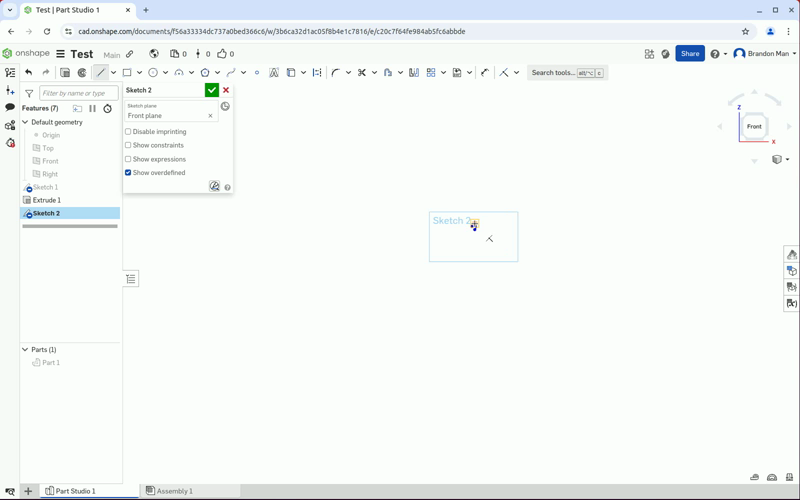
scroll(6)
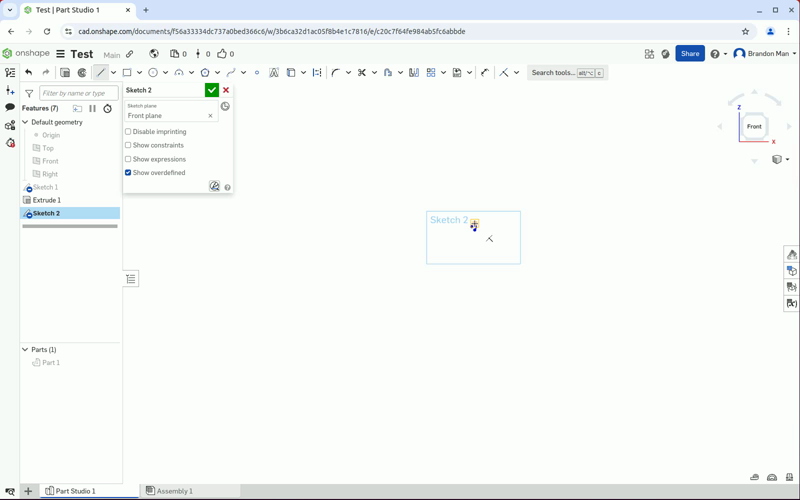
scroll(6)
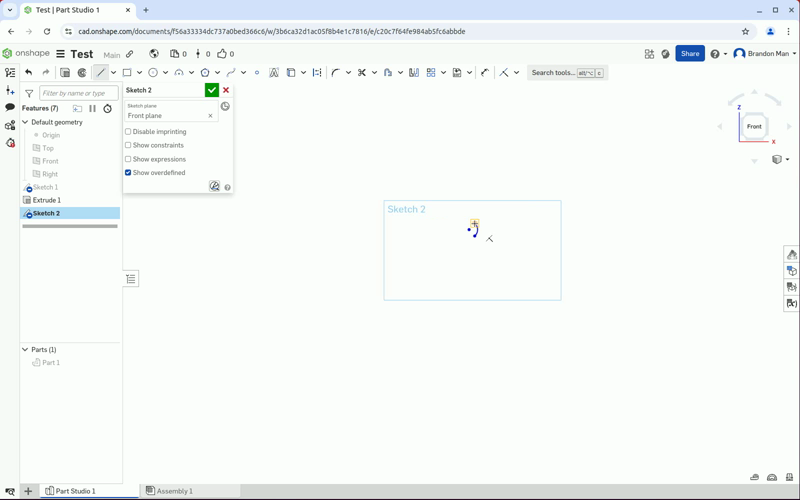
scroll(6)
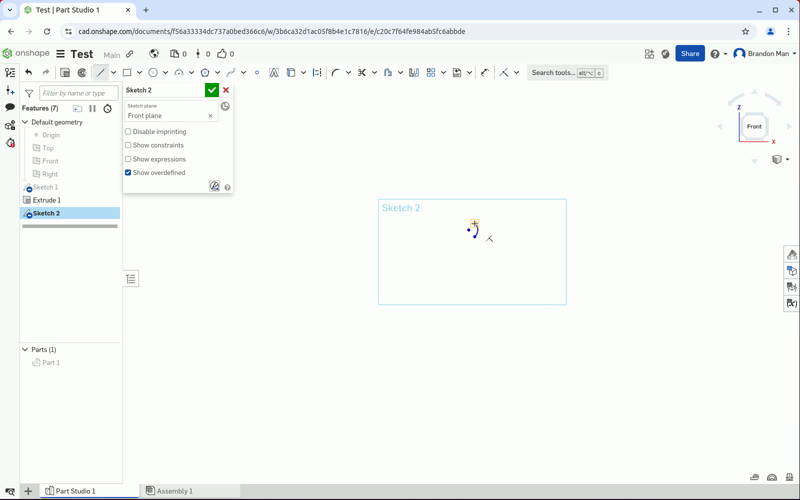
scroll(6)
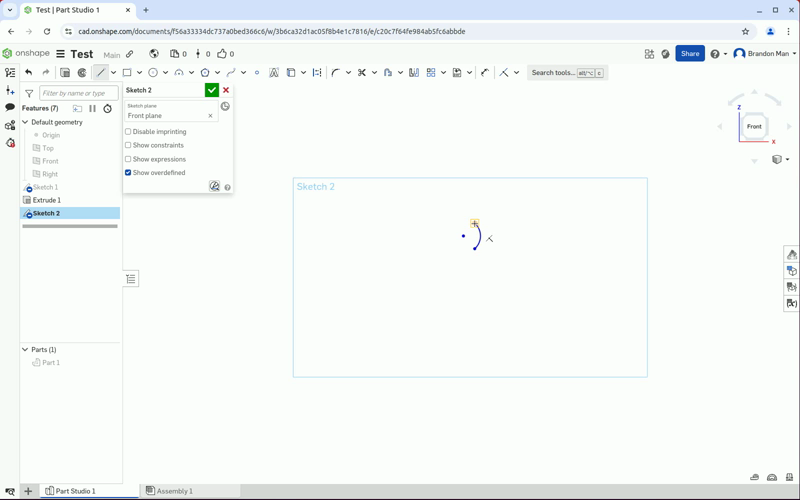
scroll(6)
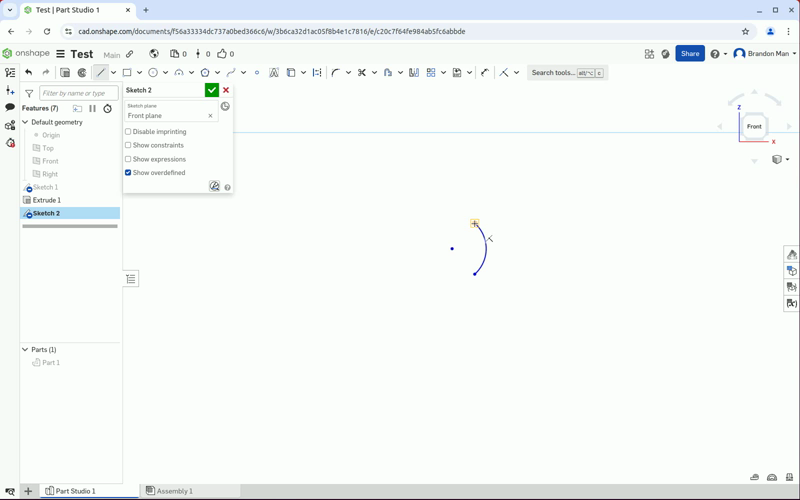
click(474, 223)
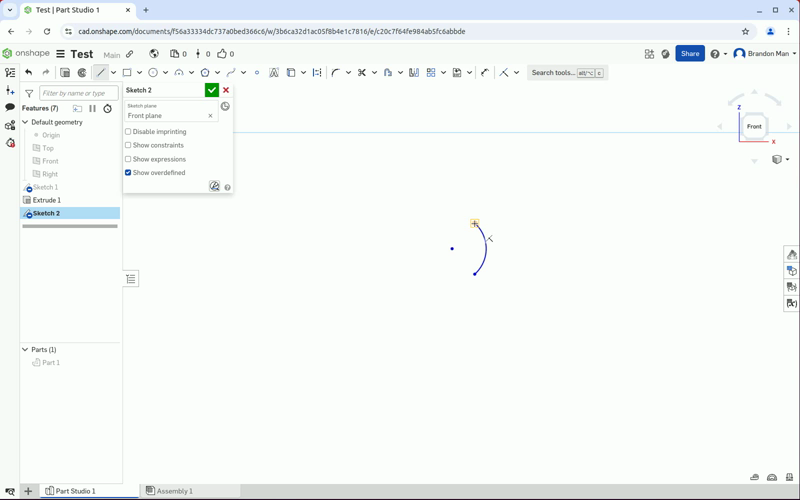
scroll(-6)
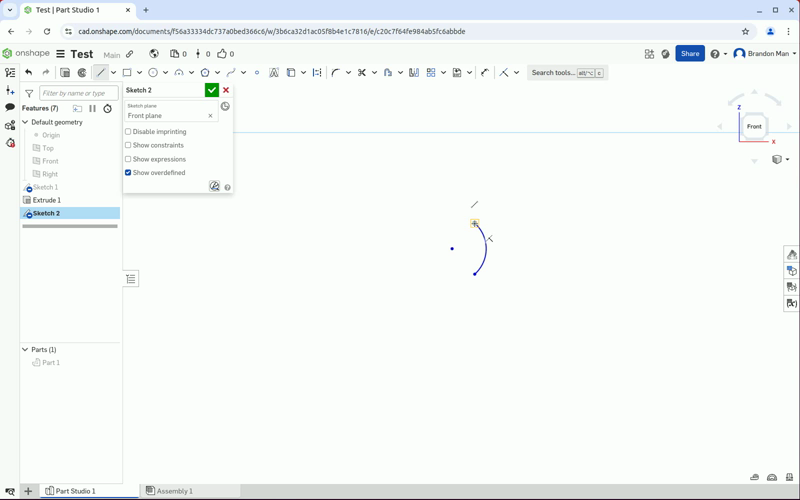
scroll(-6)
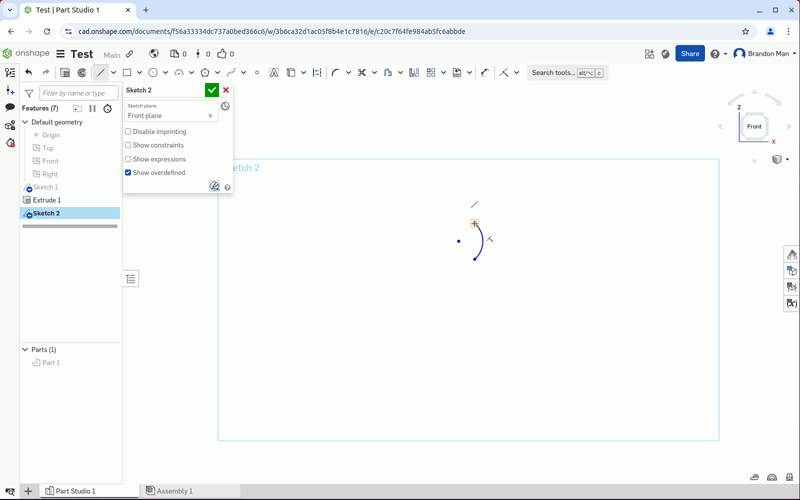
scroll(-6)
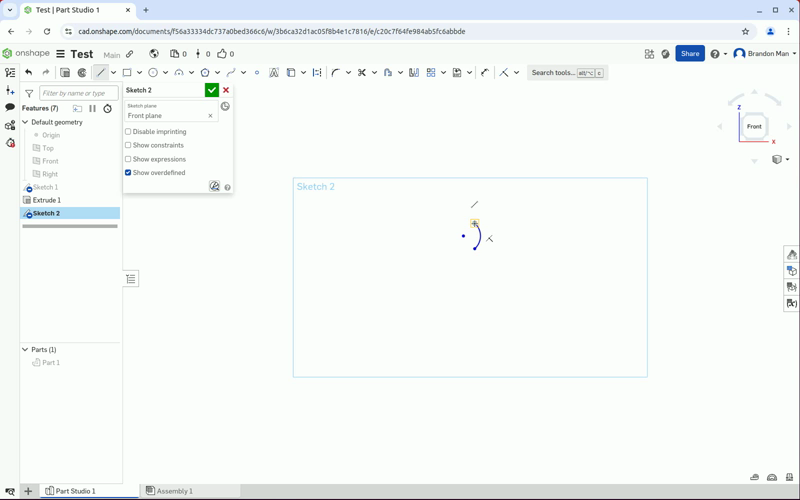
scroll(-6)
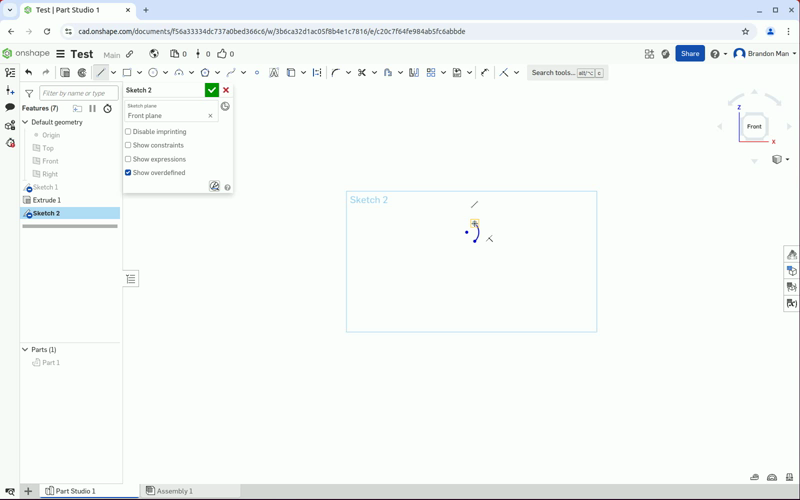
scroll(-6)
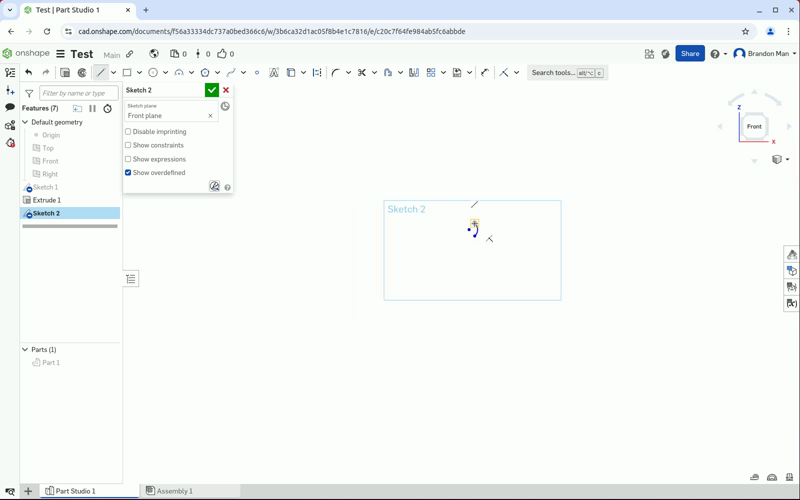
scroll(-6)
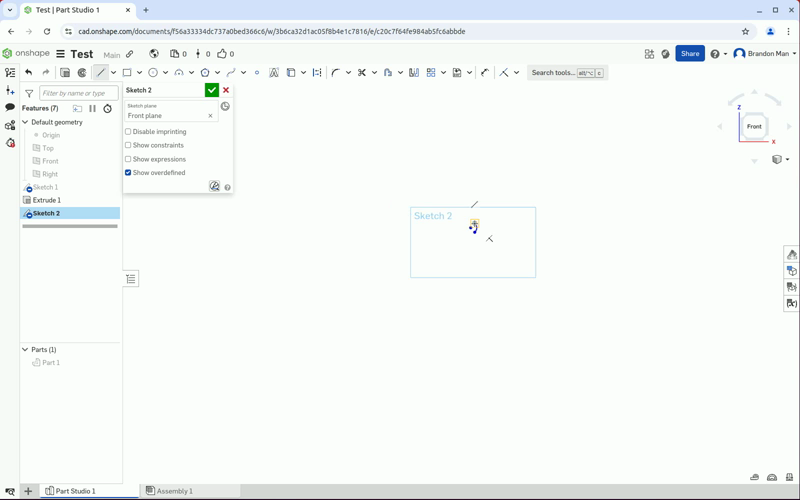
scroll(-6)
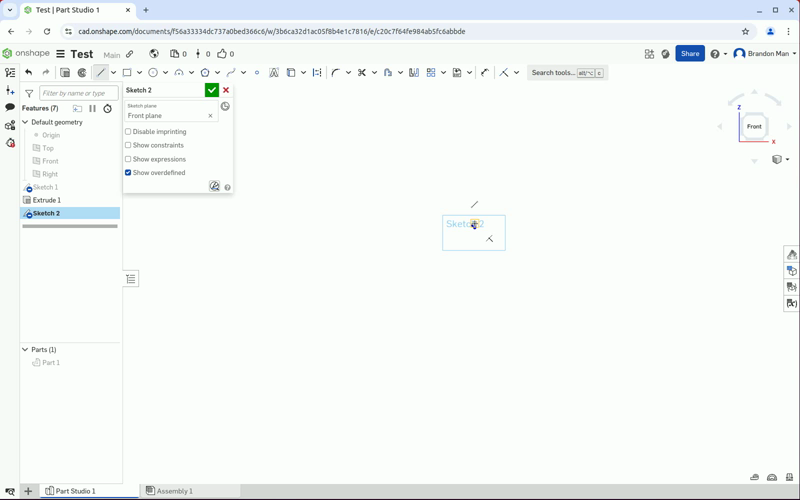
key_down(shift)
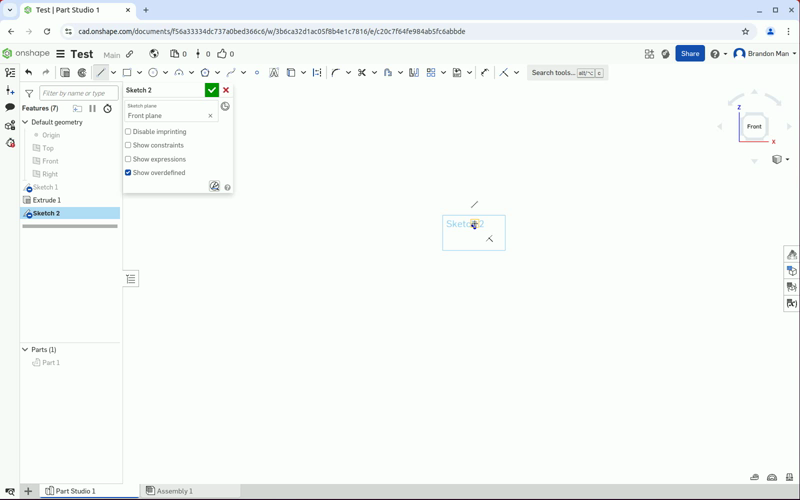
mouse_move(504, 223)
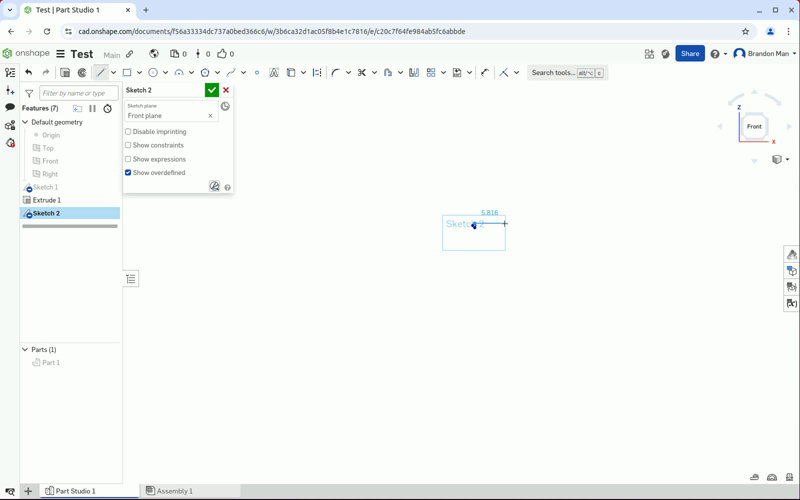
mouse_move(475, 225)
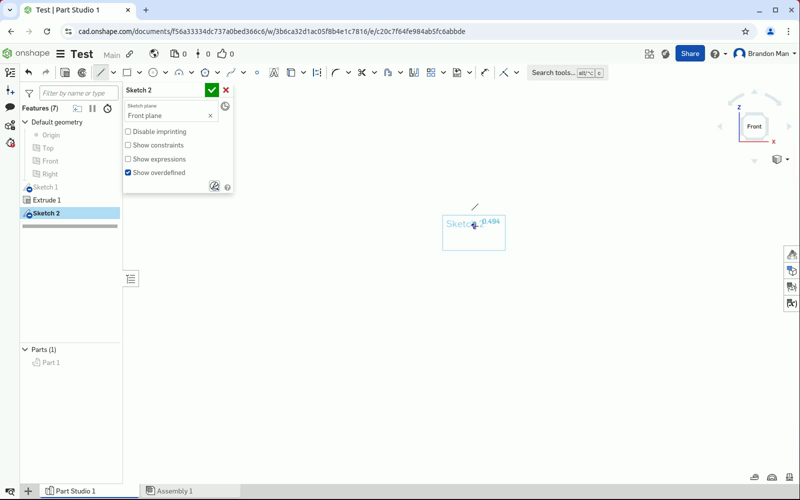
scroll(6)
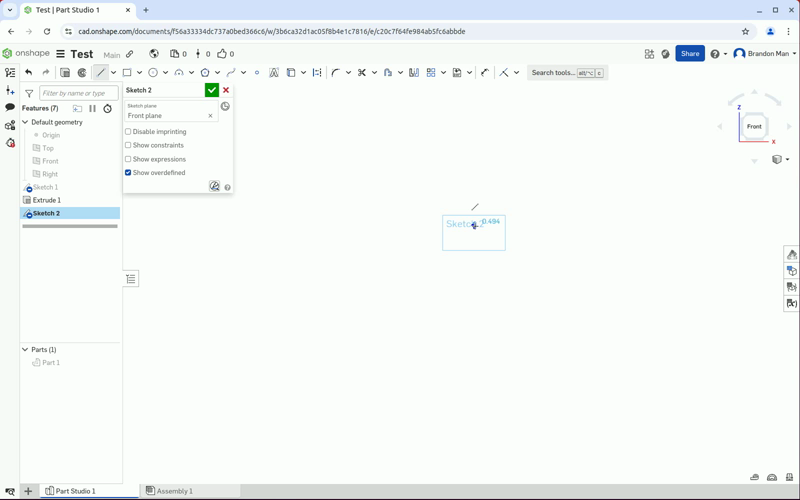
scroll(6)
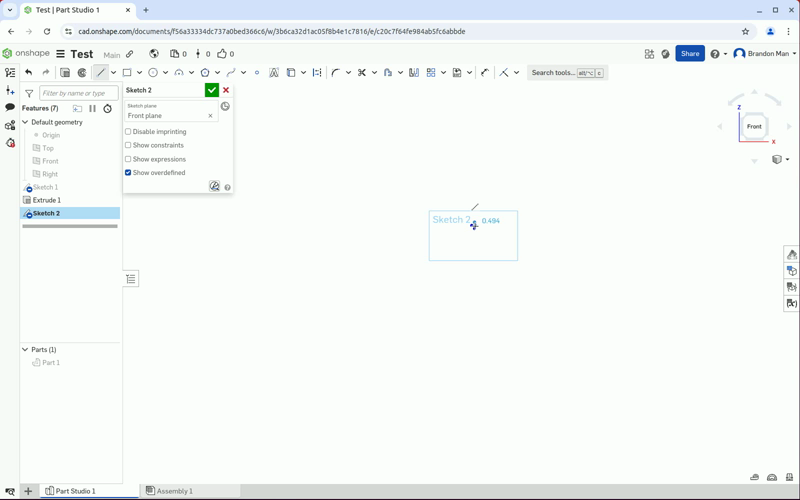
scroll(6)
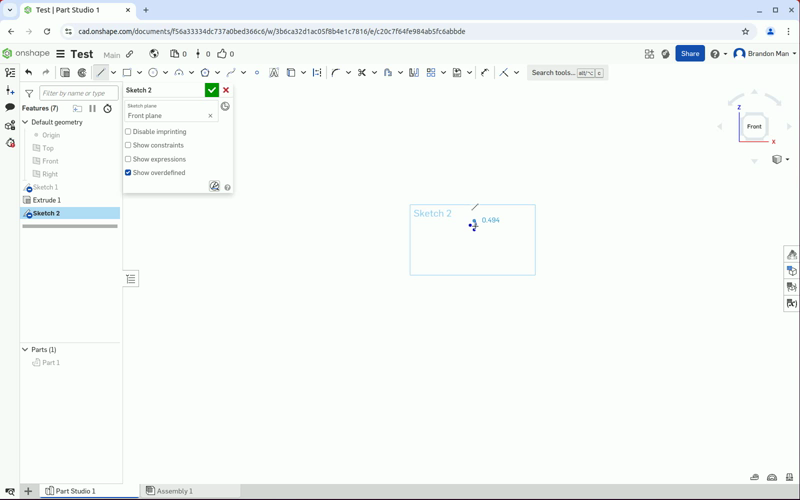
scroll(6)
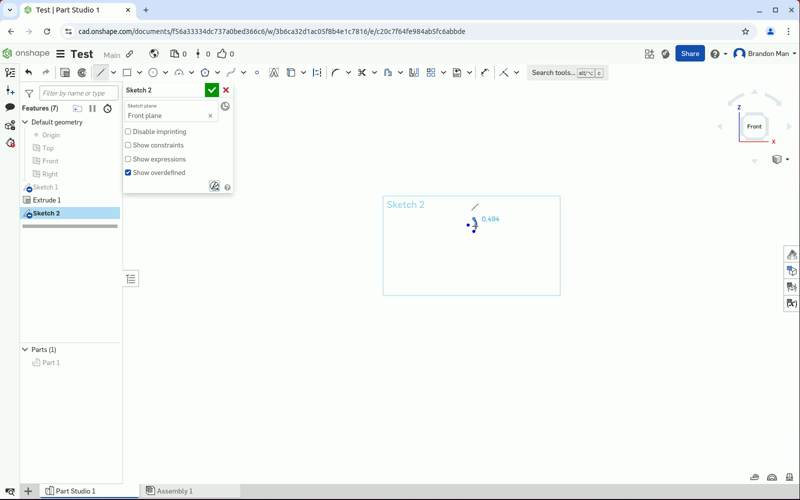
scroll(6)
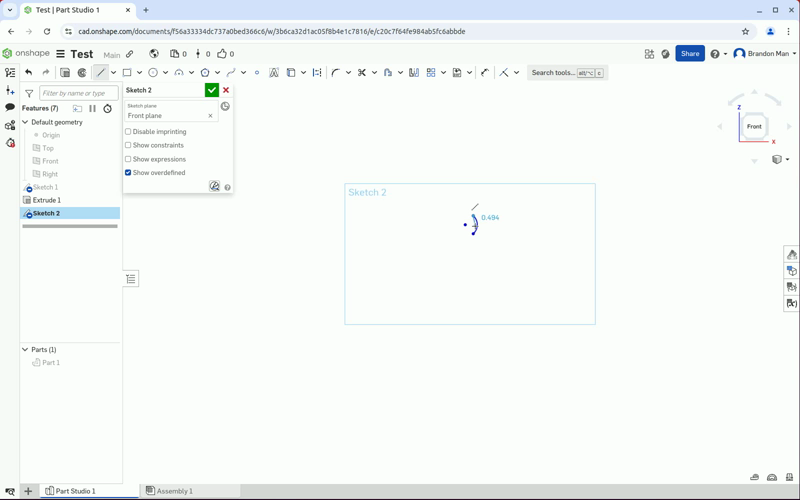
scroll(6)
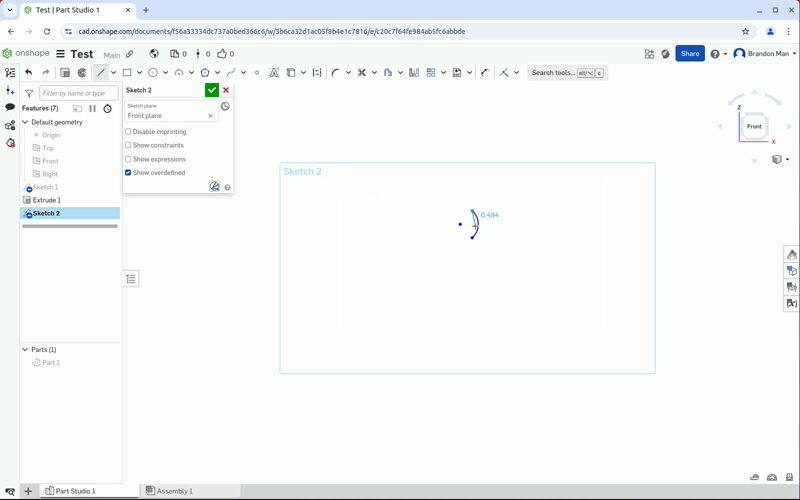
scroll(6)
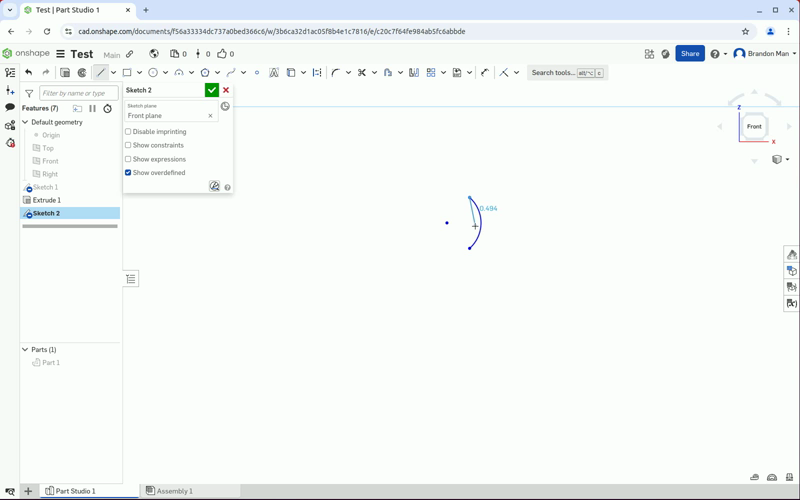
click(475, 225)
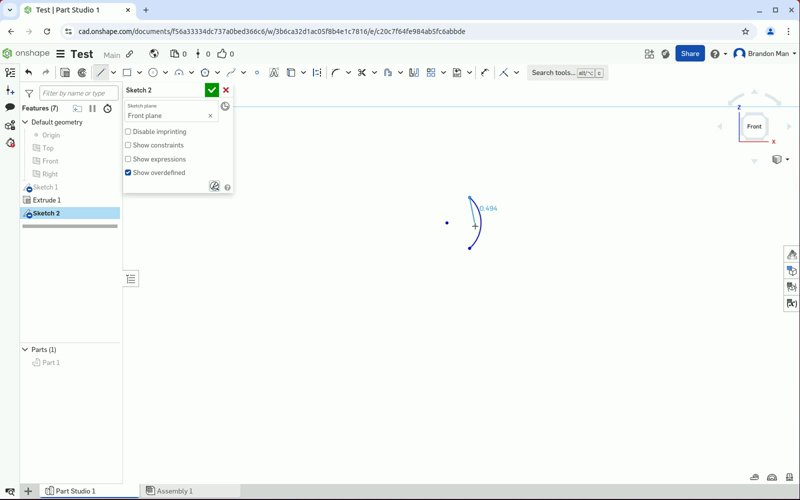
scroll(-6)
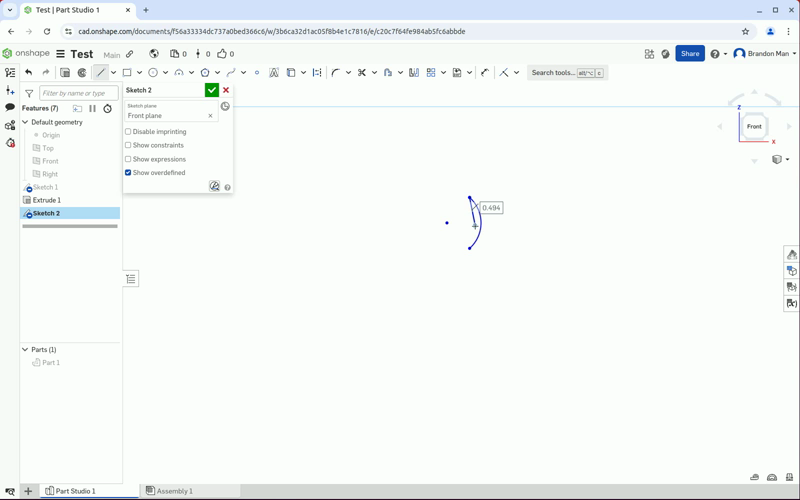
scroll(-6)
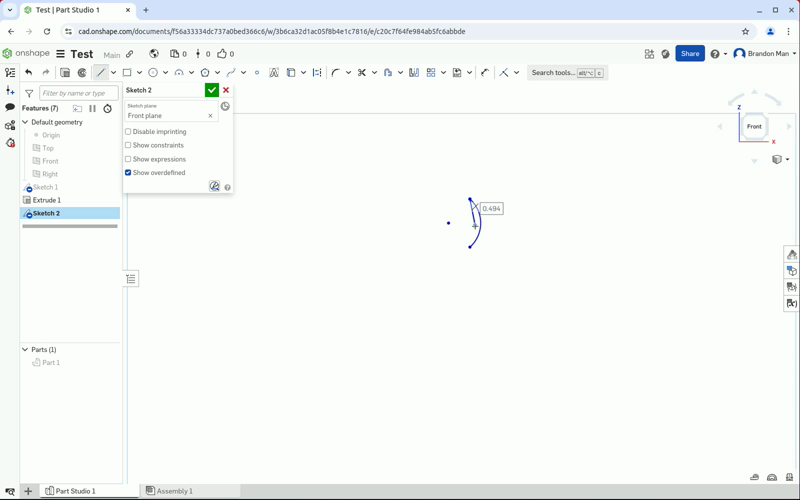
scroll(-6)
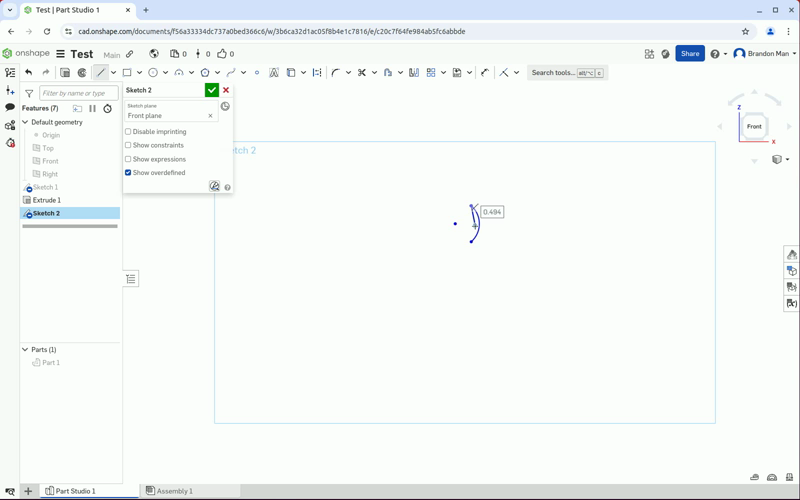
scroll(-6)
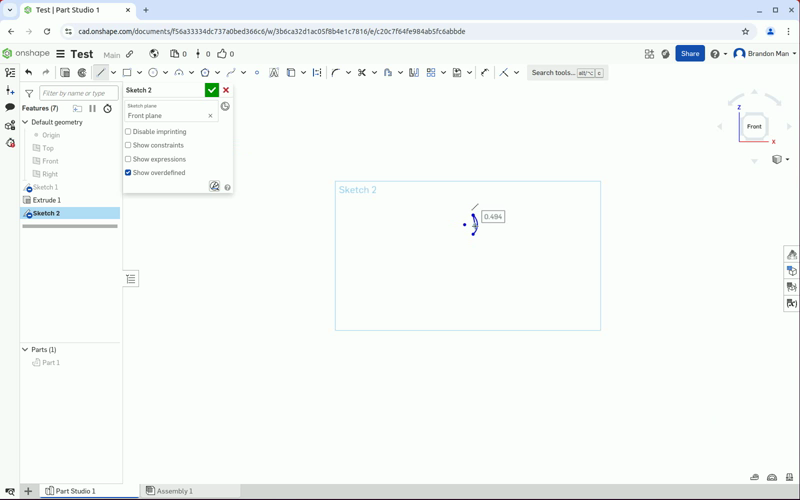
scroll(-6)
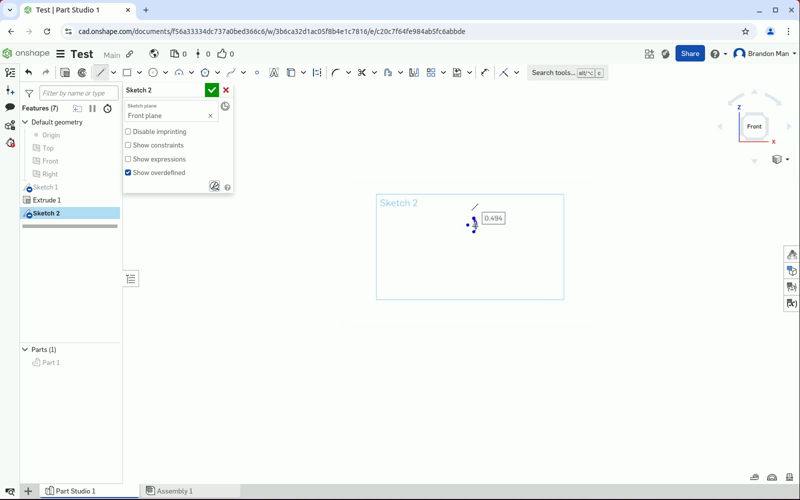
scroll(-6)
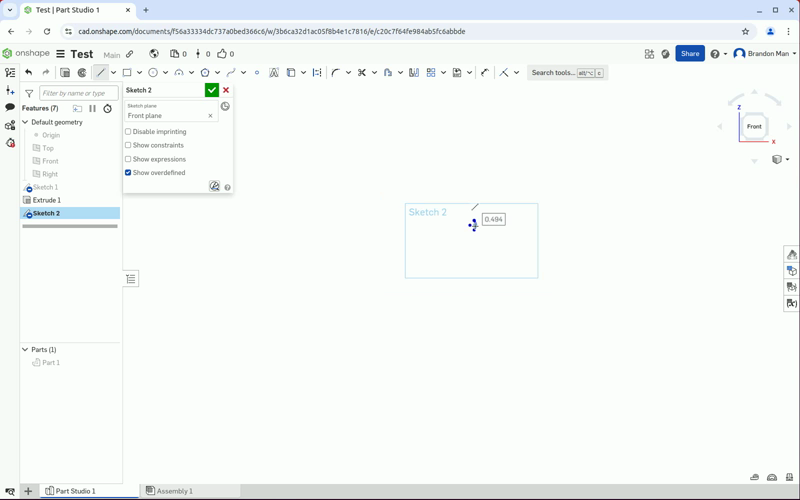
scroll(-6)
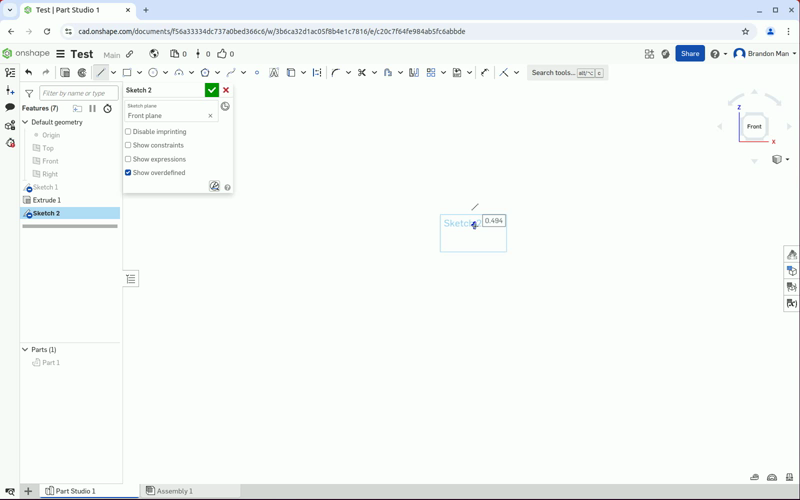
key_up(shift)
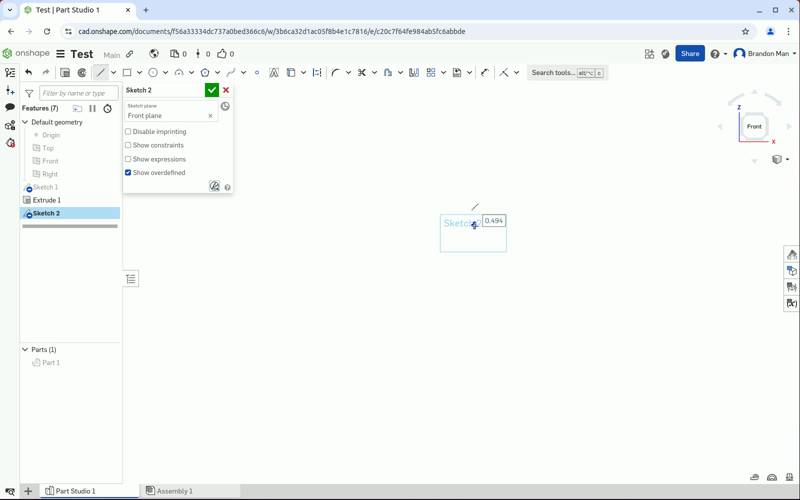
mouse_move(505, 225)
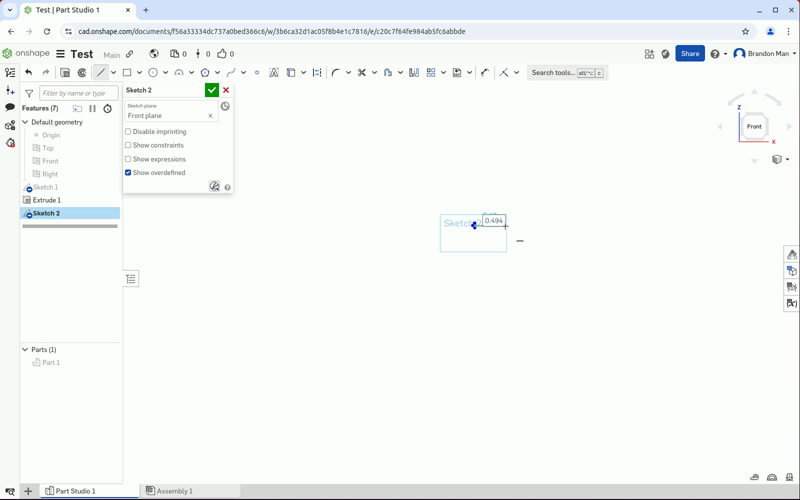
key_down(shift)
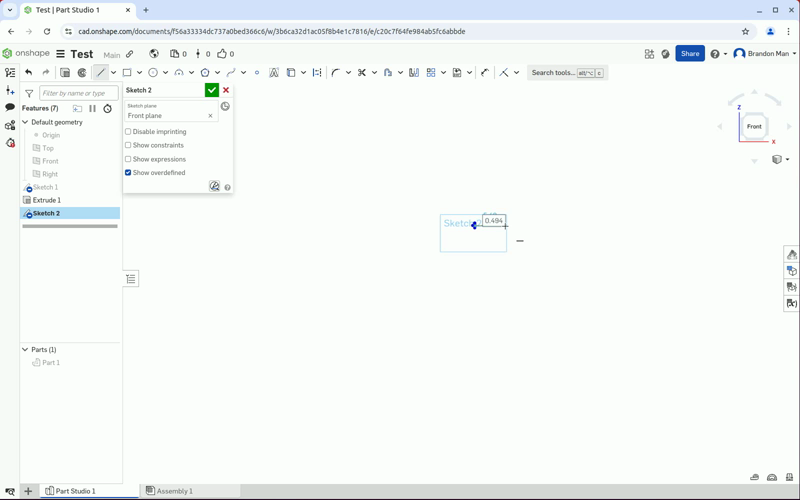
mouse_move(474, 227)
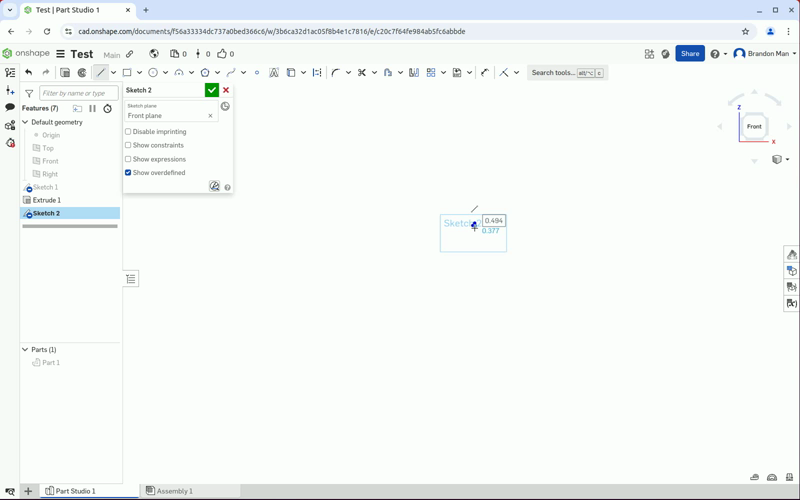
scroll(6)
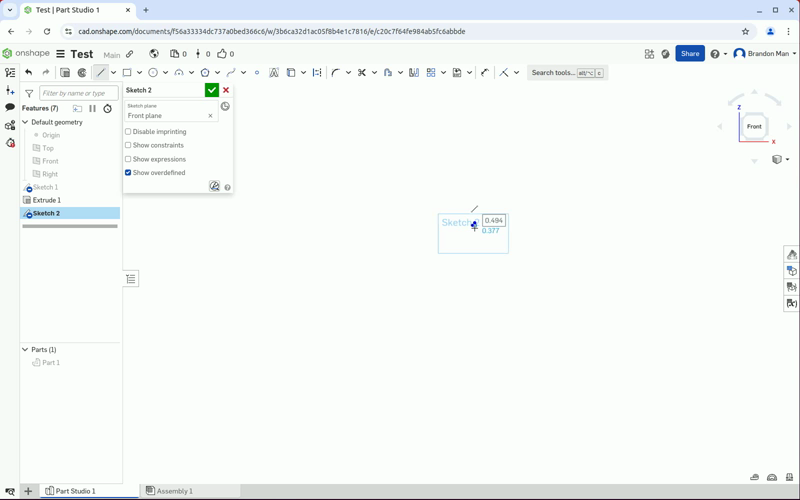
scroll(6)
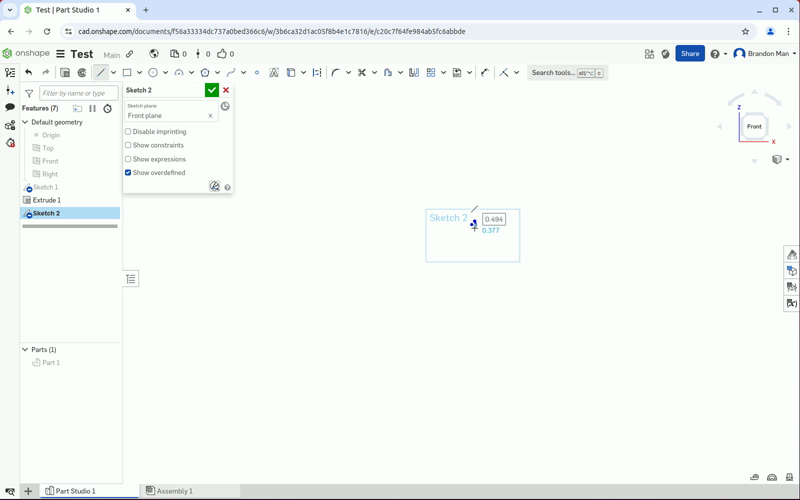
scroll(6)
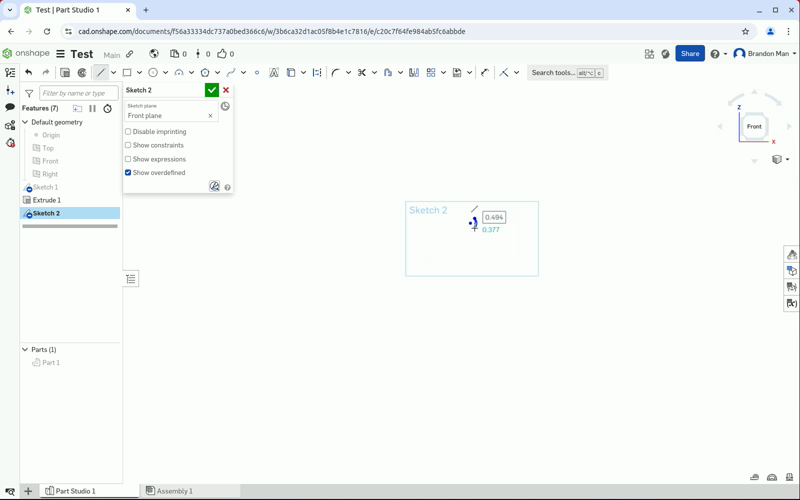
scroll(6)
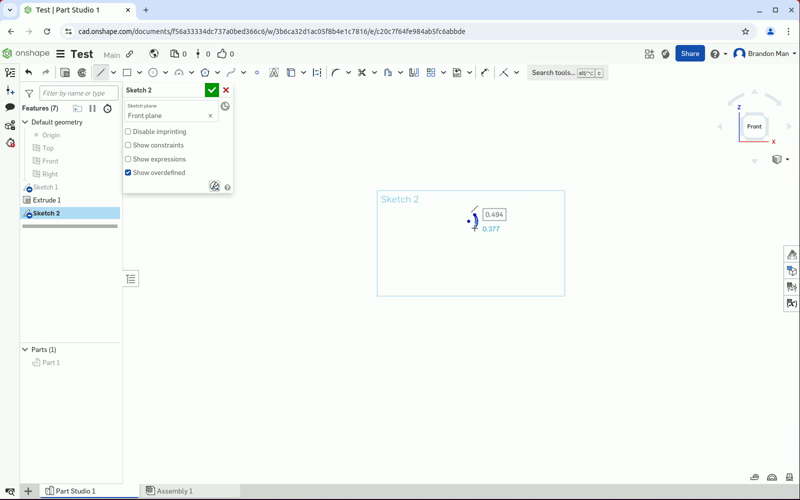
scroll(6)
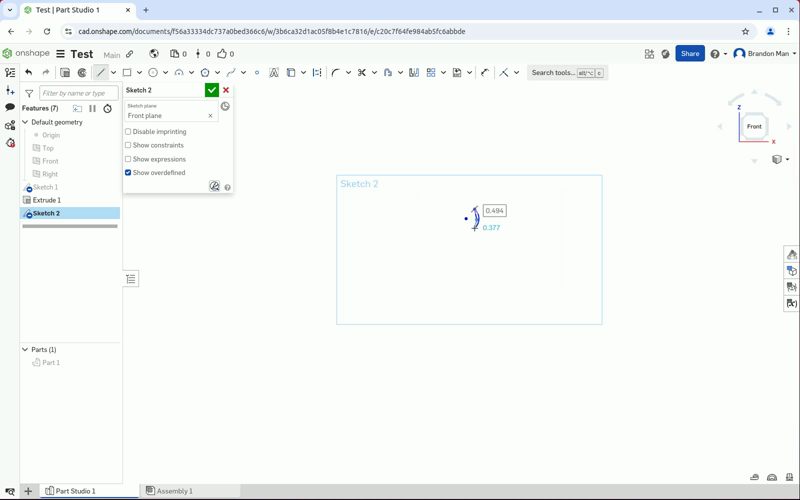
scroll(6)
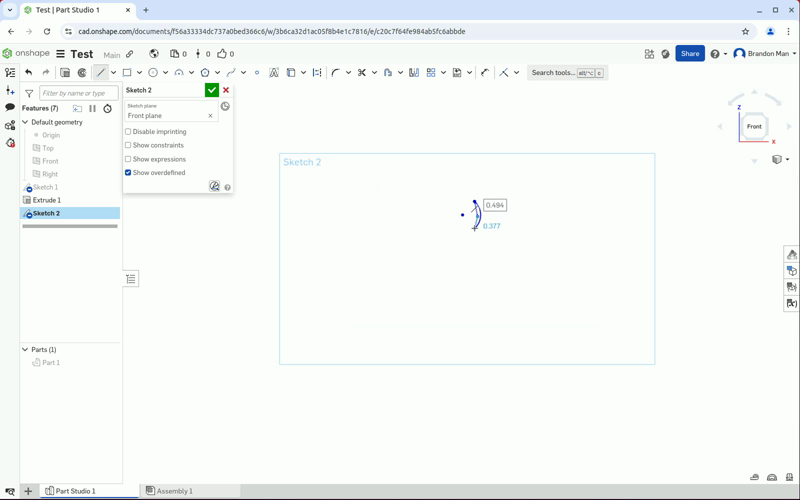
scroll(6)
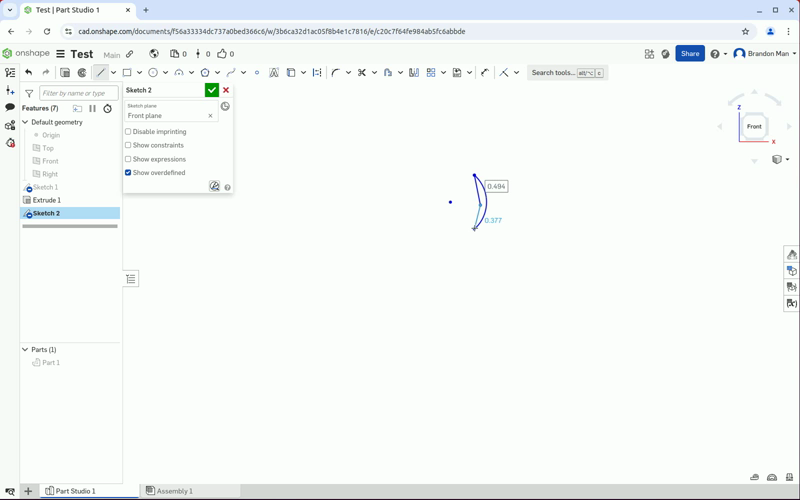
key_up(shift)
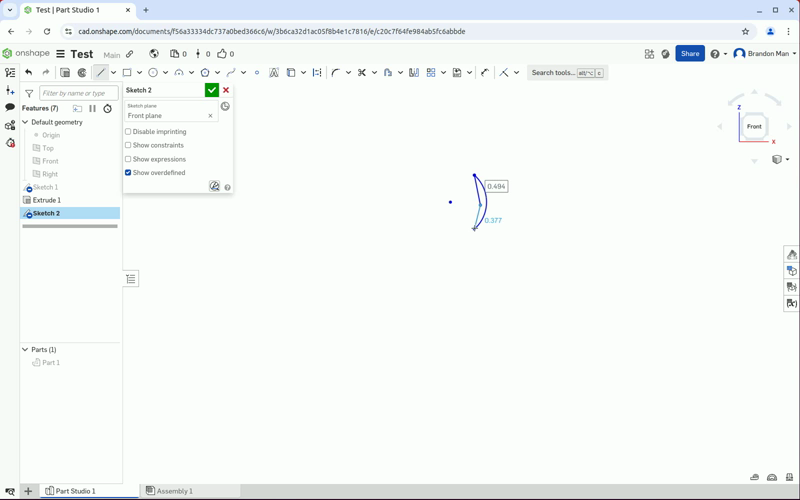
click(474, 227)
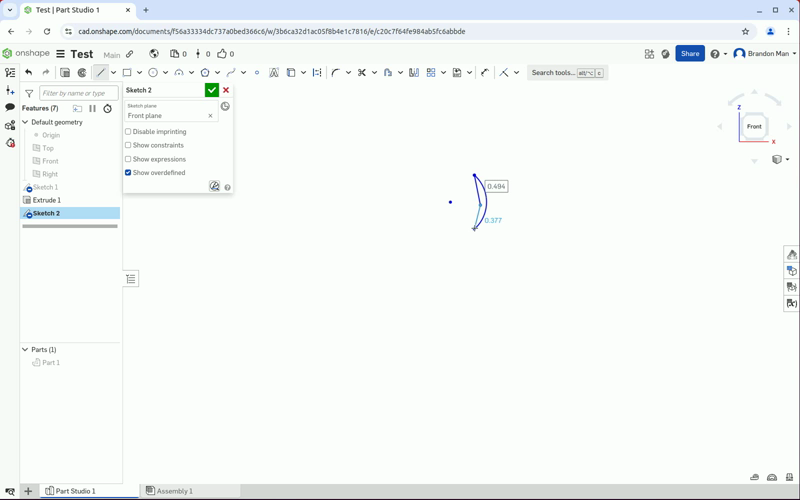
scroll(-6)
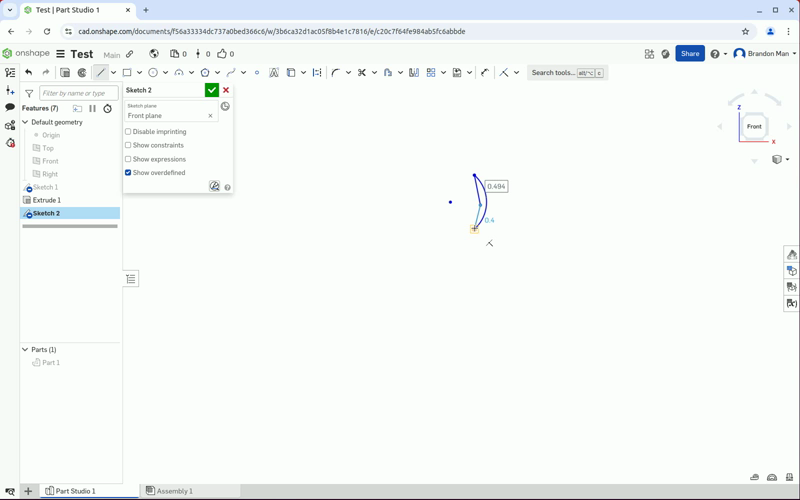
scroll(-6)
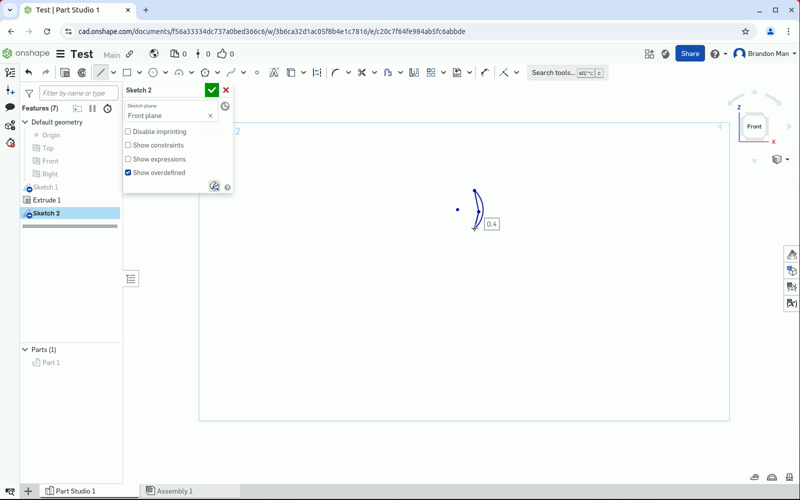
scroll(-6)
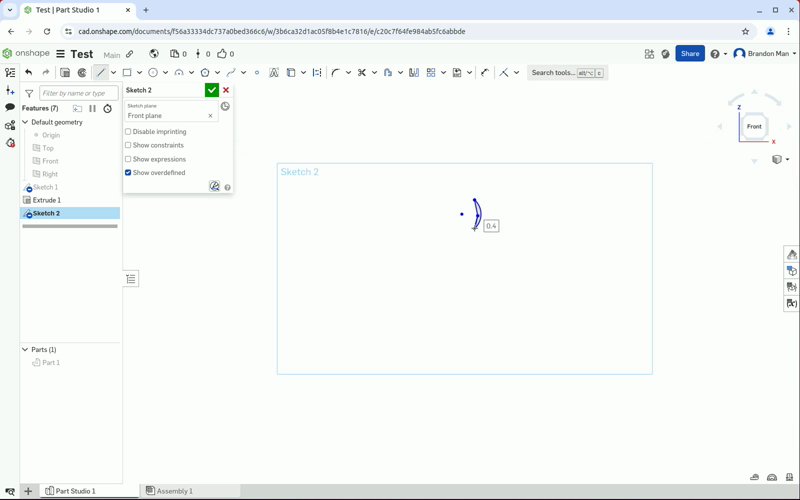
scroll(-6)
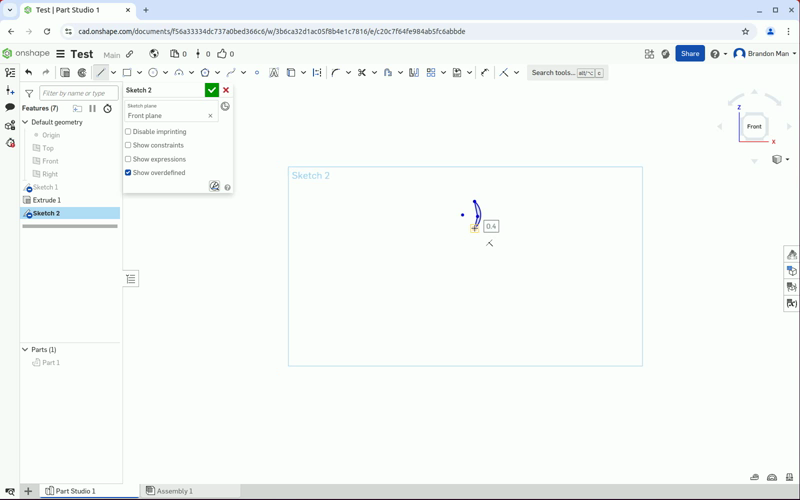
scroll(-6)
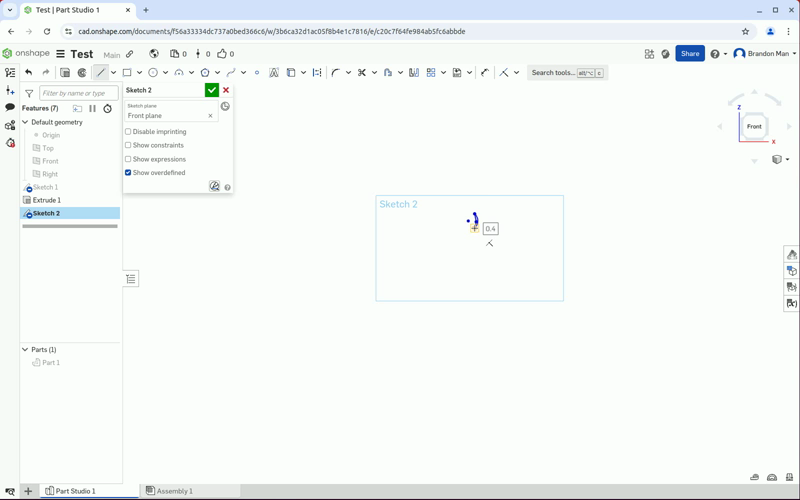
scroll(-6)
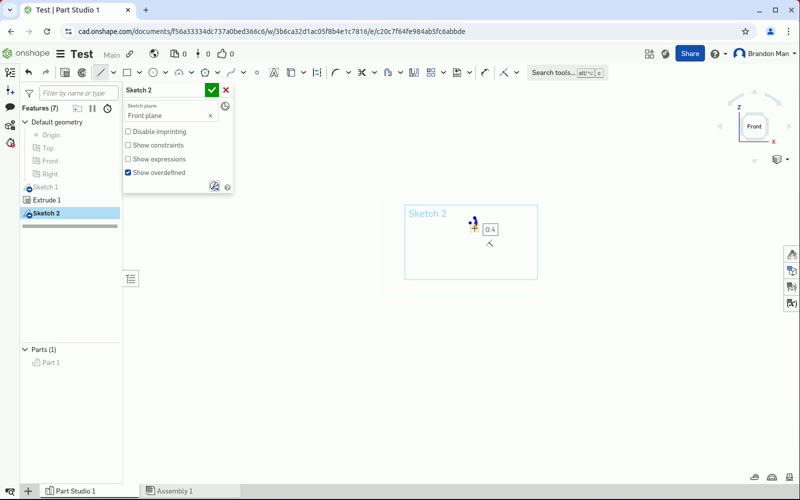
scroll(-6)
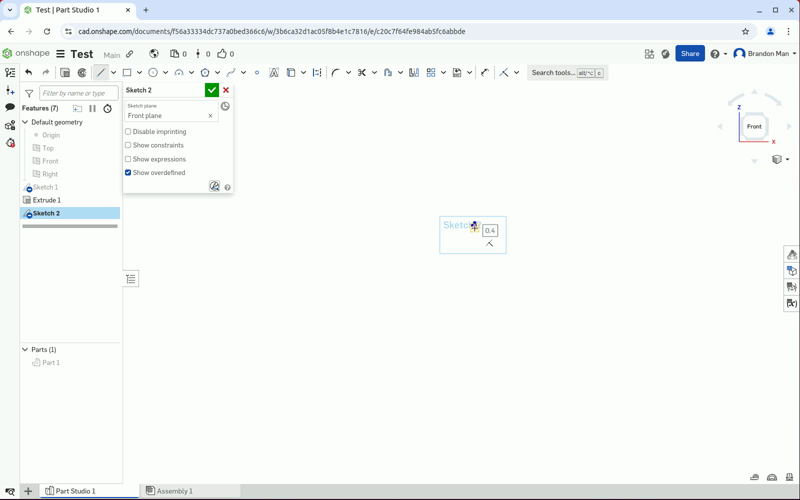
key(esc)
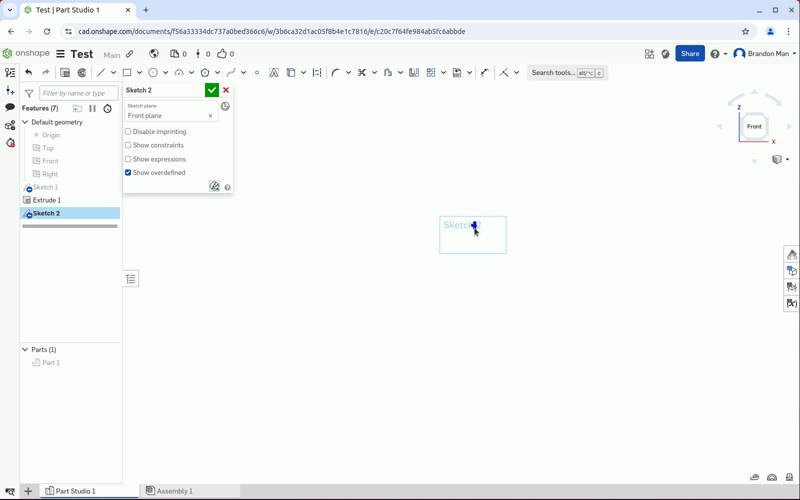
mouse_move(475, 224)
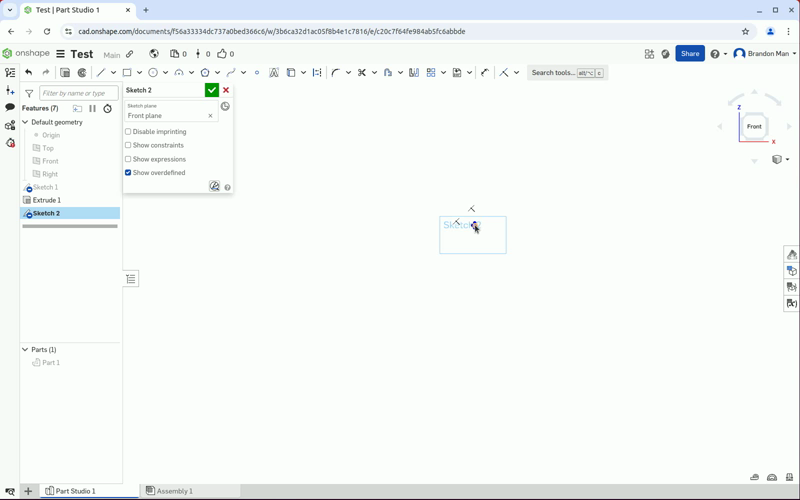
scroll(6)
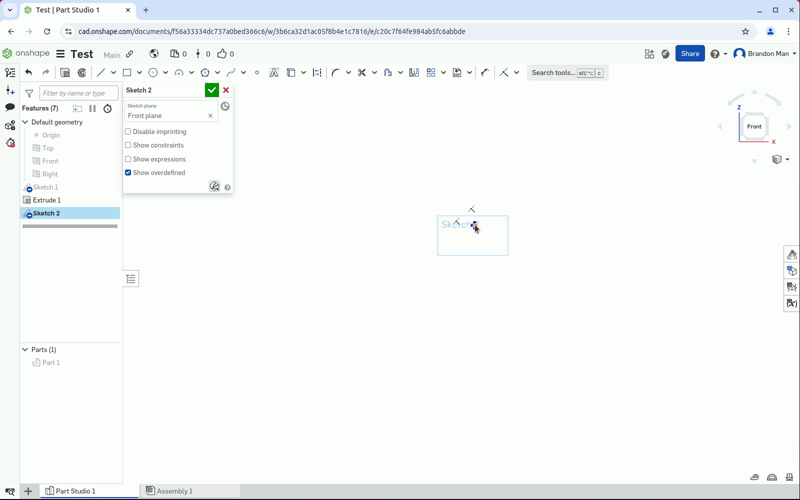
scroll(6)
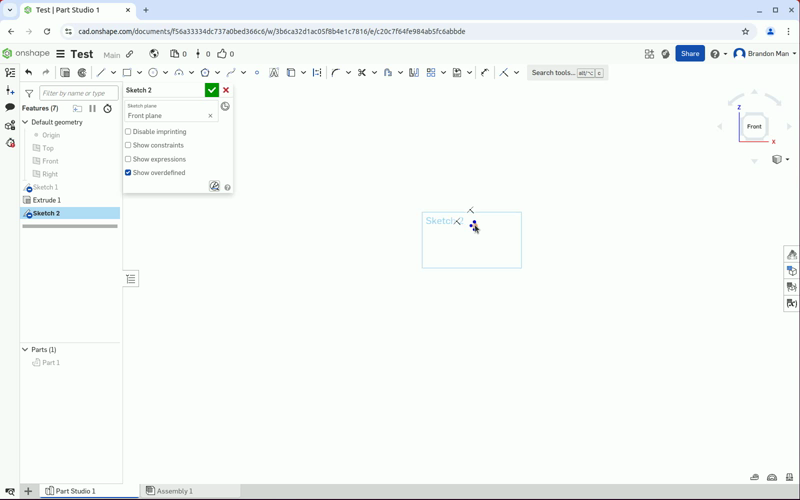
scroll(6)
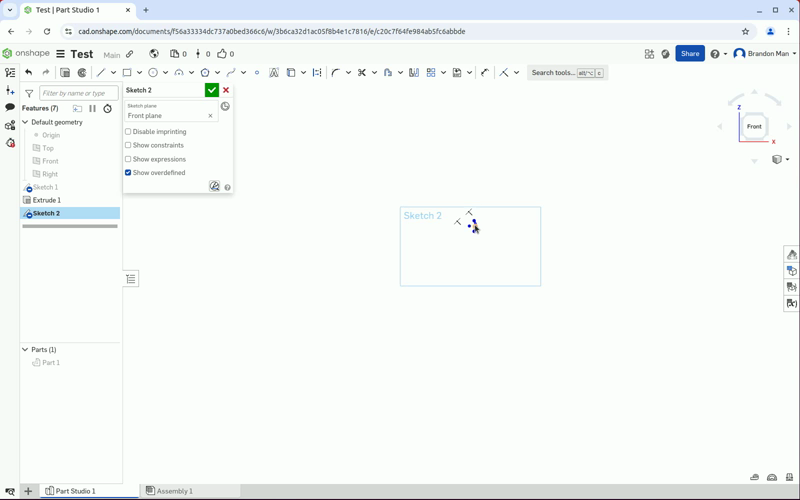
scroll(6)
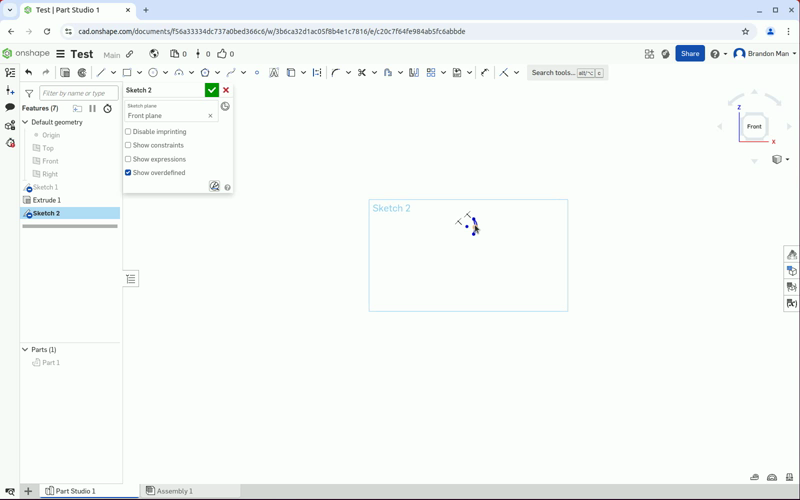
scroll(6)
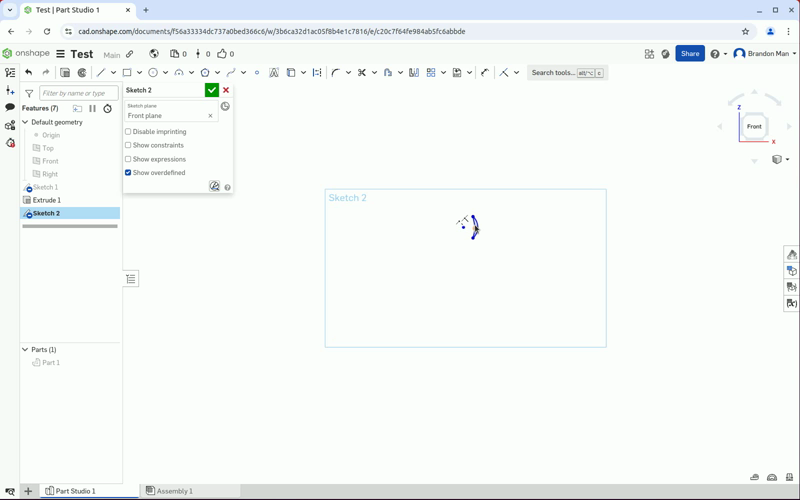
scroll(6)
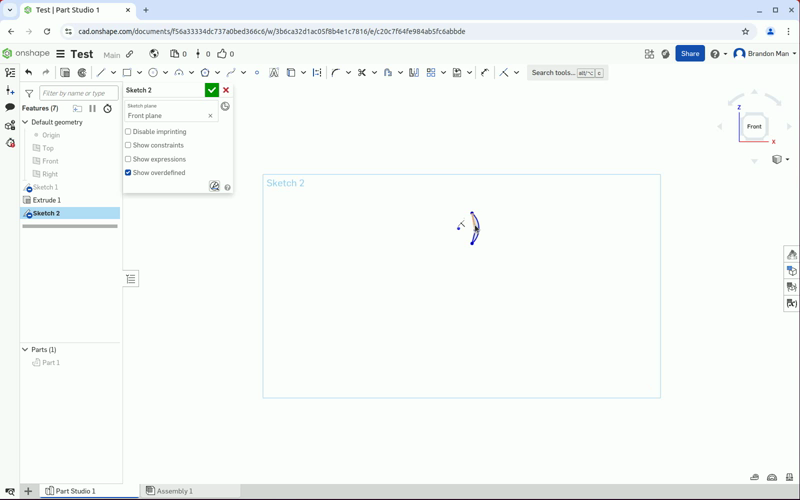
scroll(6)
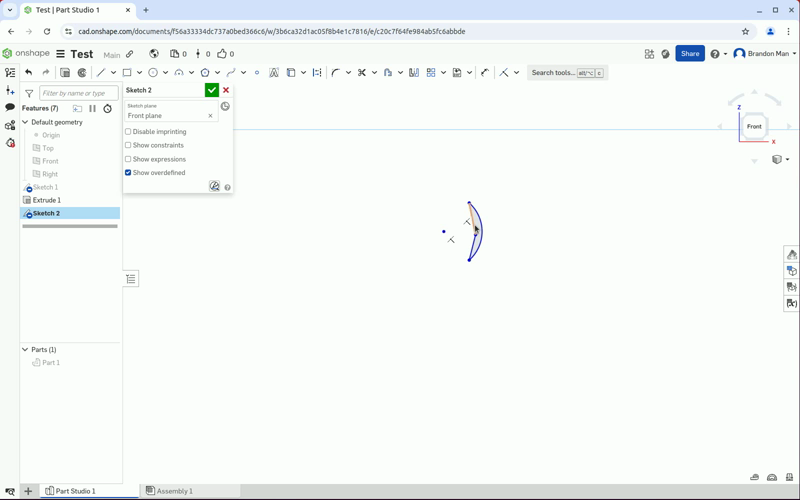
click(475, 224)
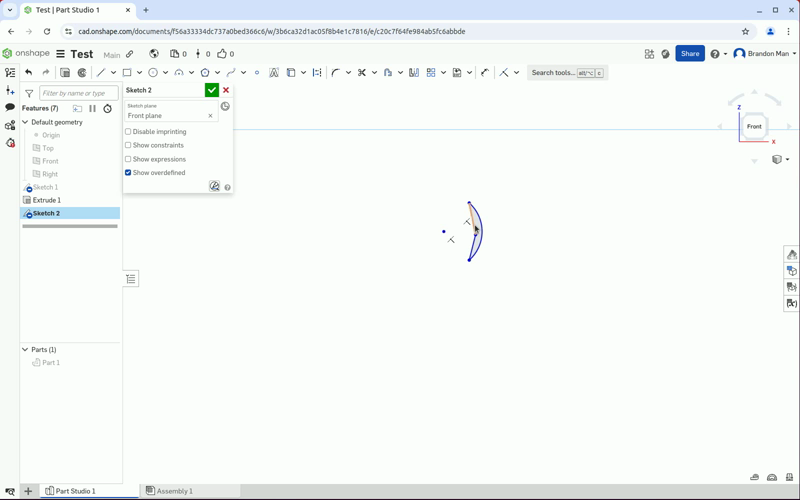
scroll(-6)
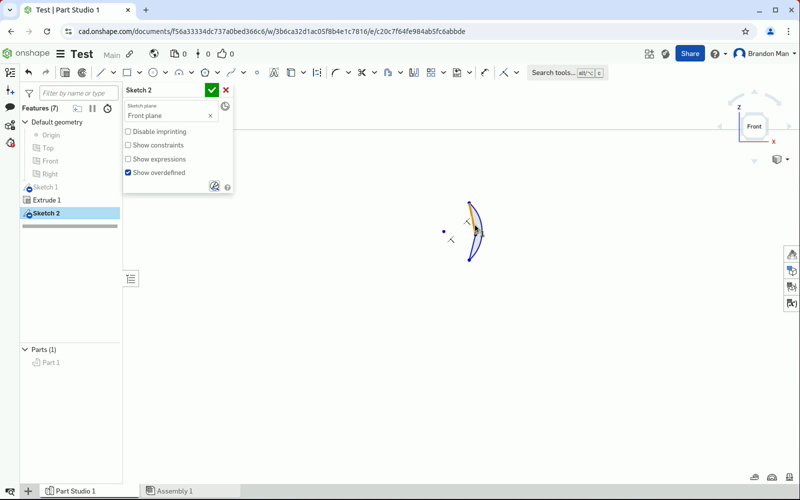
scroll(-6)
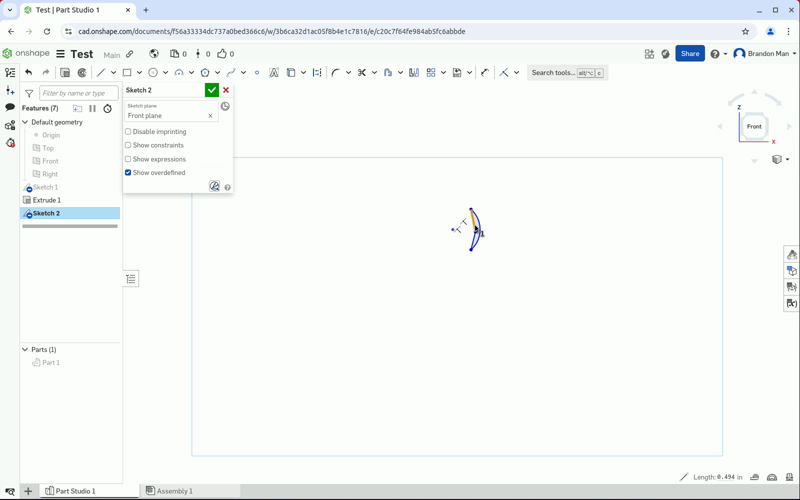
scroll(-6)
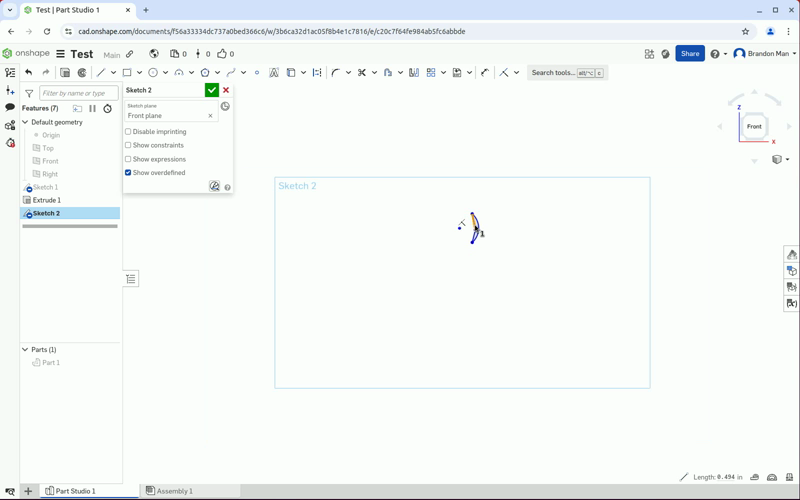
scroll(-6)
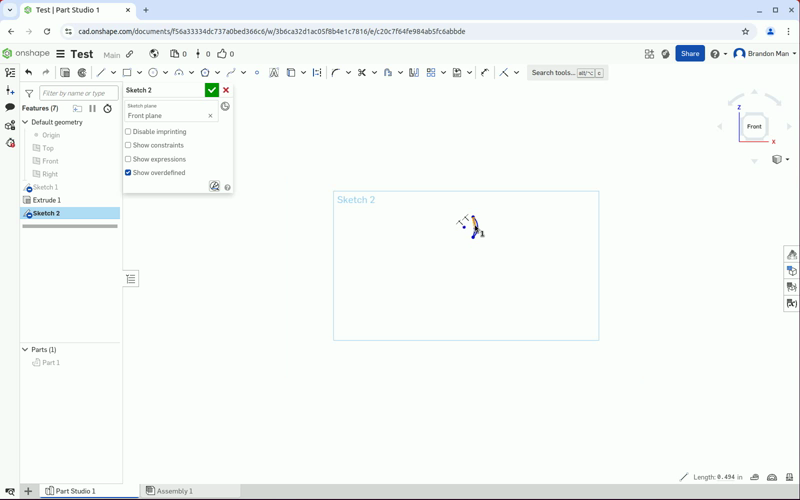
scroll(-6)
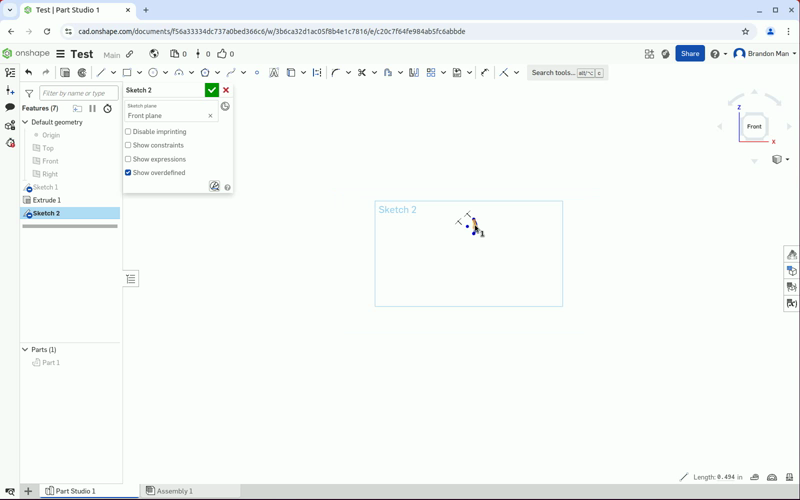
scroll(-6)
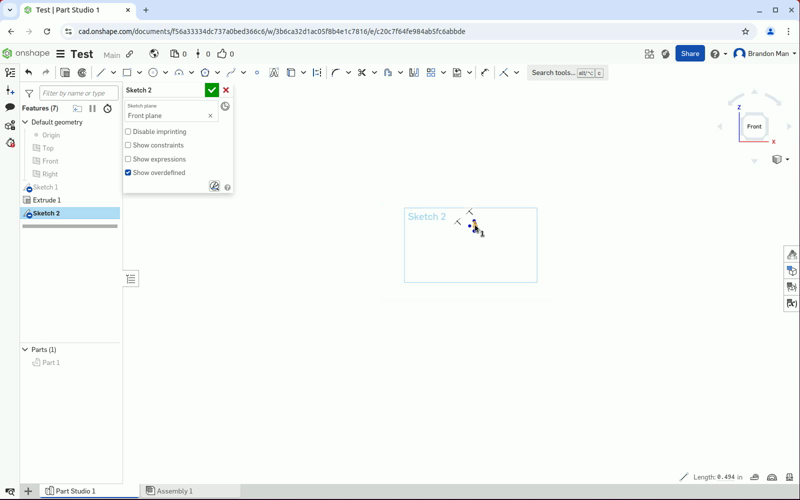
scroll(-6)
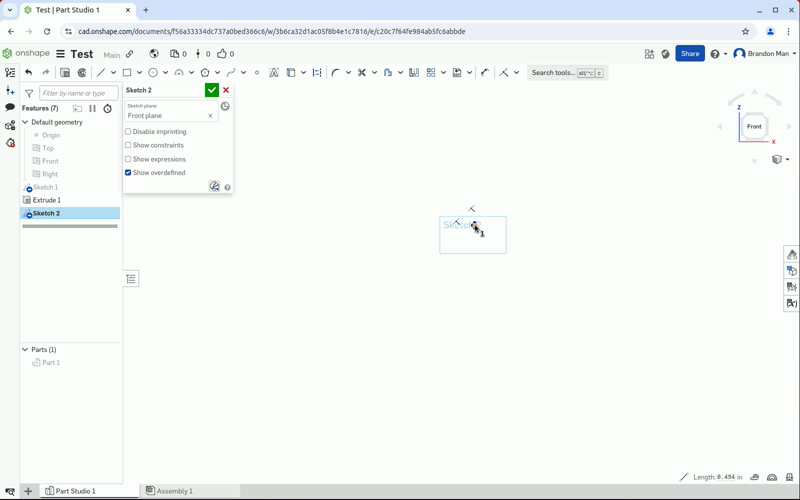
mouse_move(73, 352)
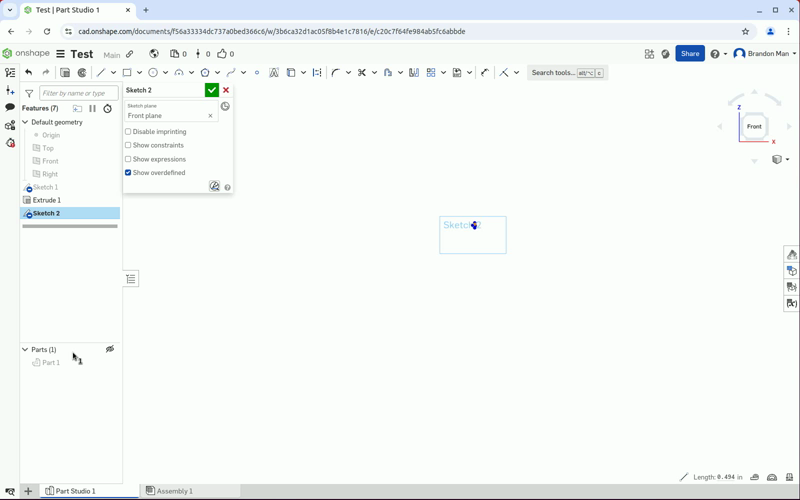
key(shift+y)
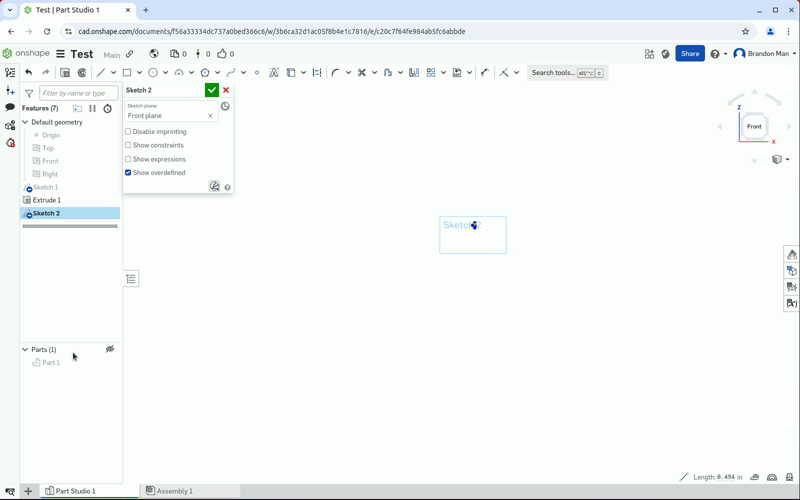
key(shift+e)
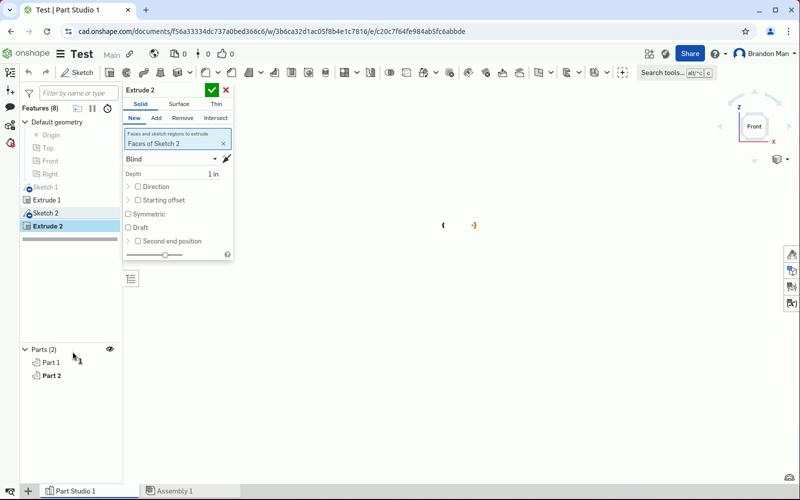
mouse_move(143, 106)
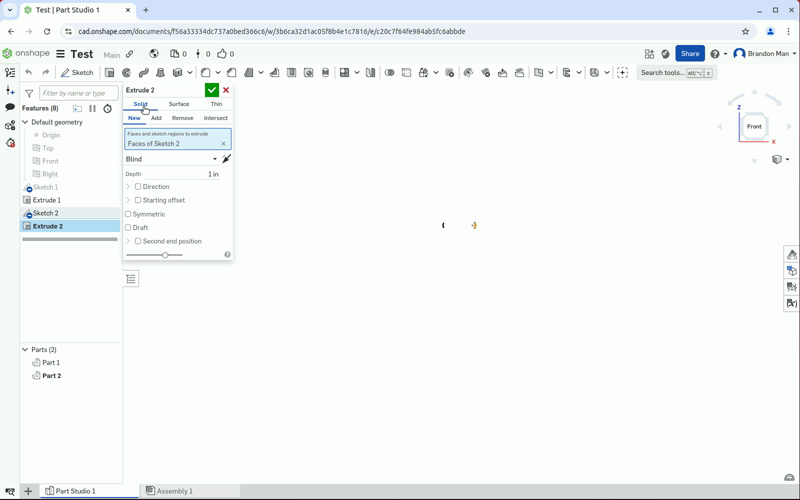
click(143, 106)
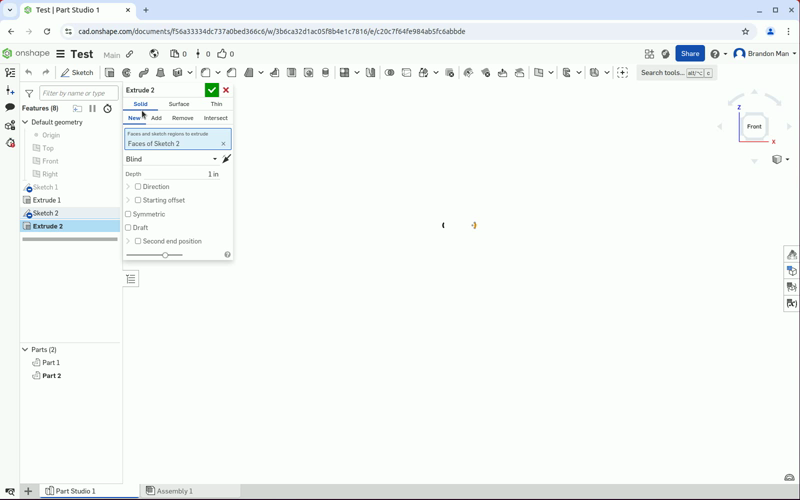
mouse_move(137, 120)
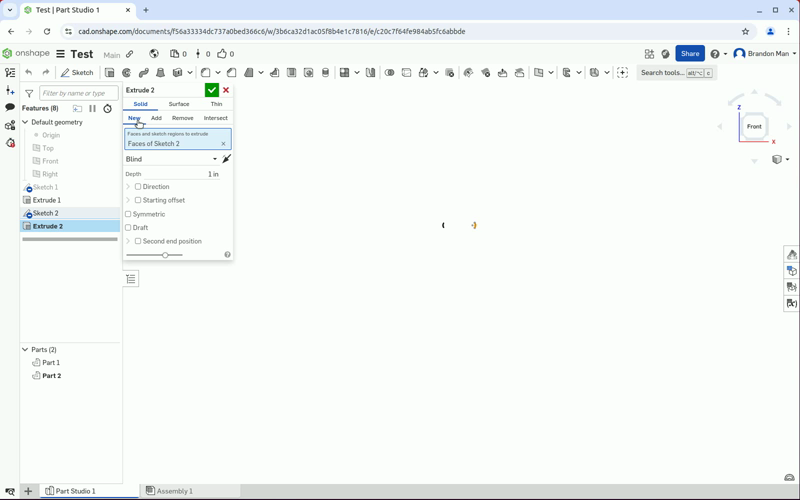
click(137, 120)
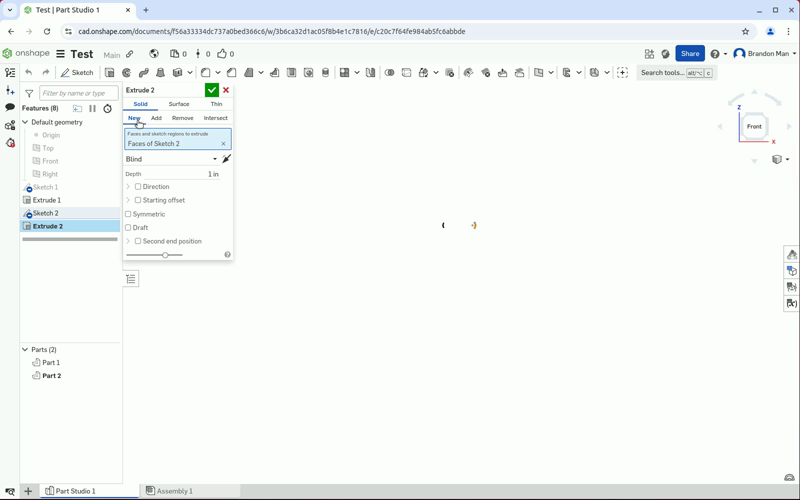
key(tab, 4)
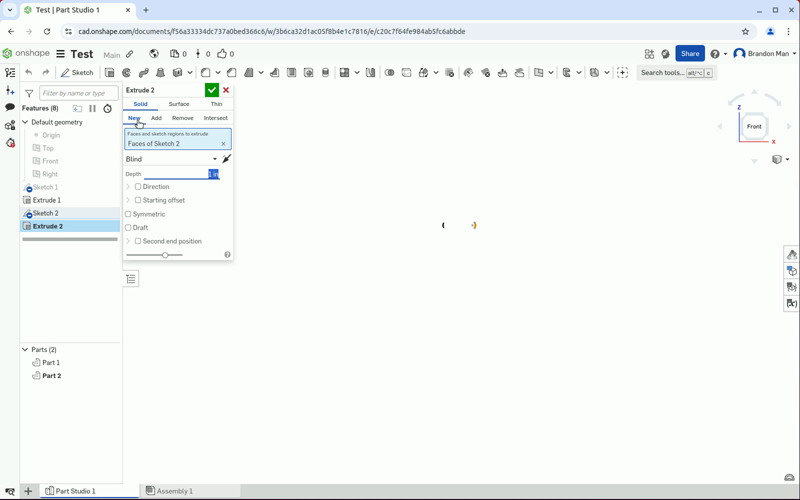
text(0.481)
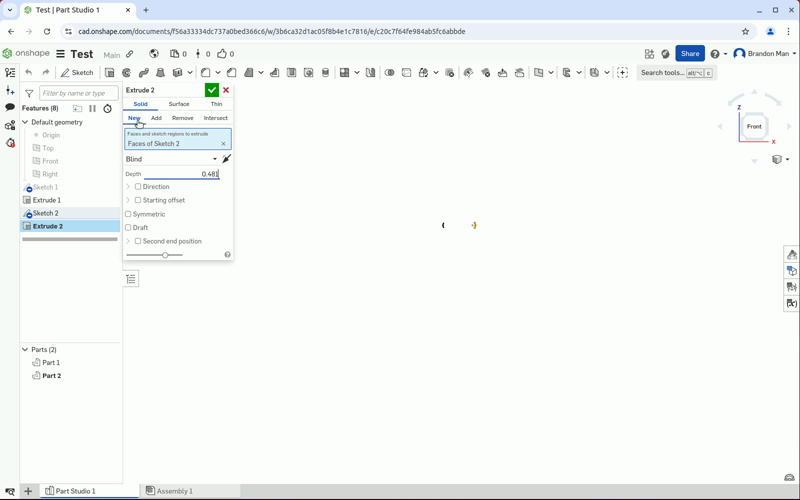
key(enter)
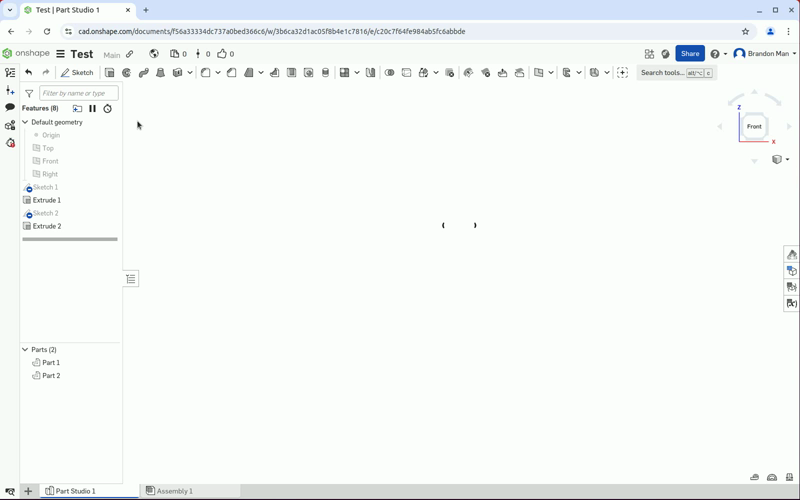
key(shift+h)
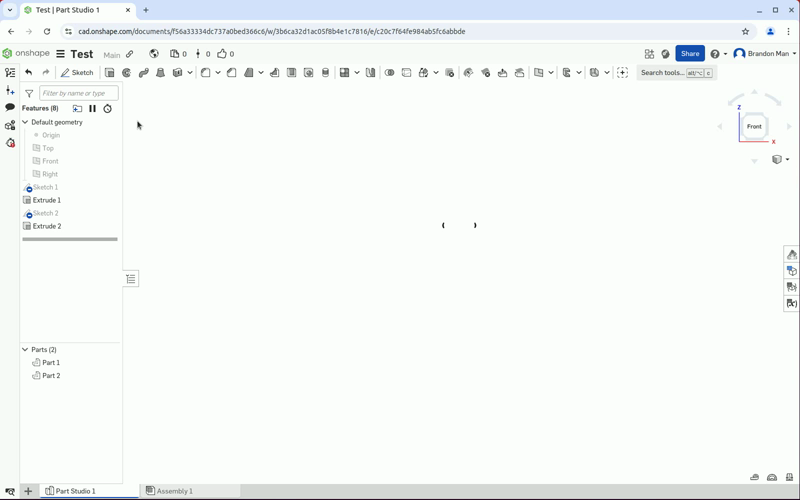
key(shift+h)
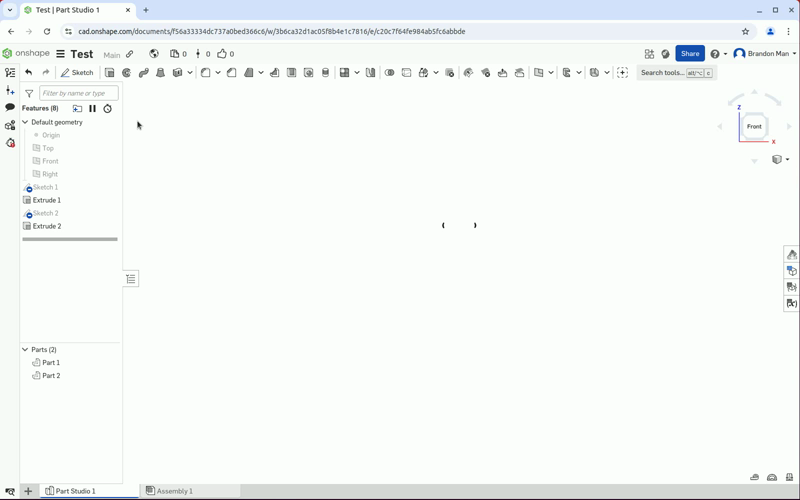
mouse_move(73, 189)
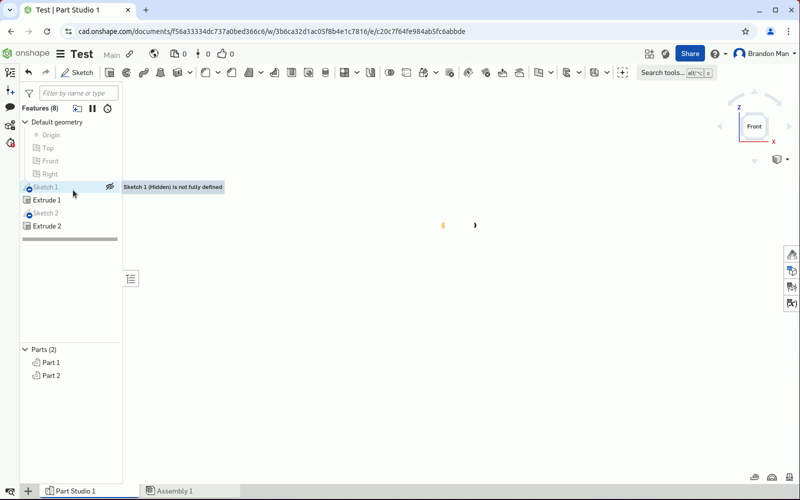
click(73, 189)
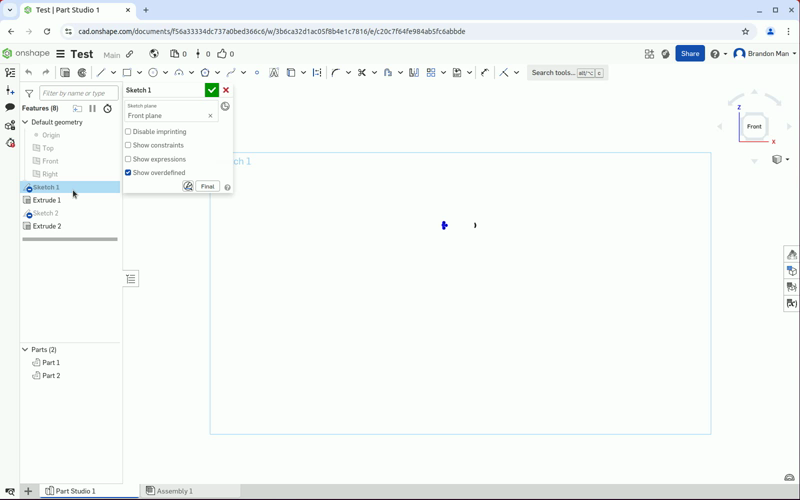
mouse_move(229, 92)
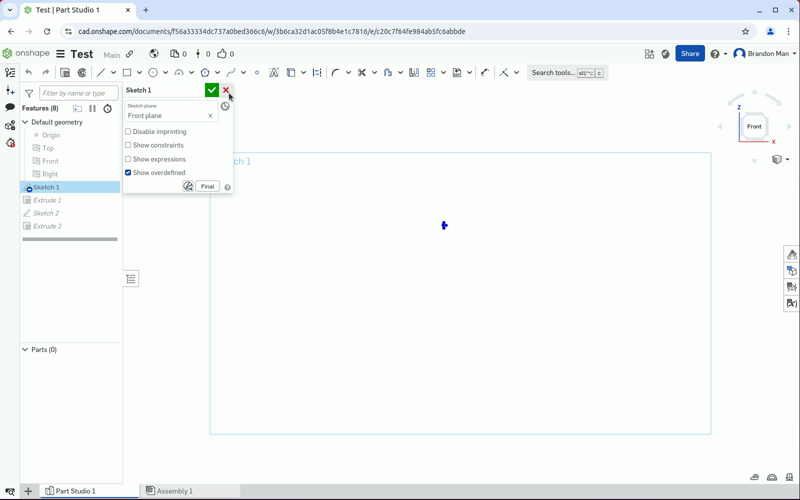
click(229, 92)
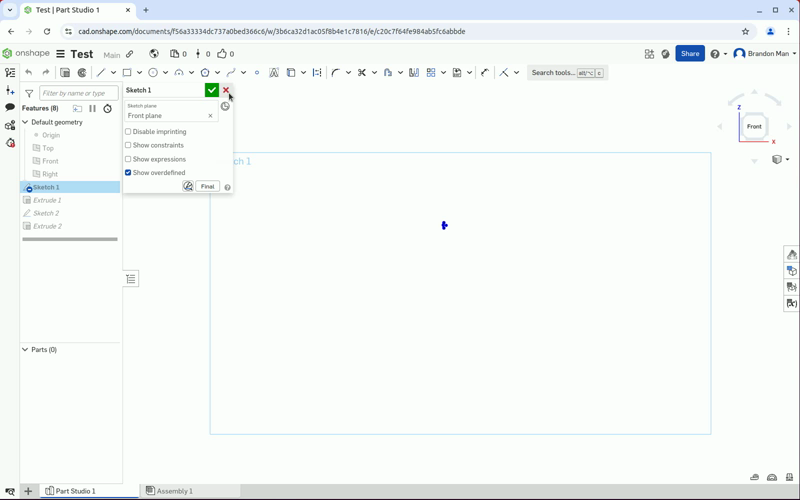
key(shift+s)
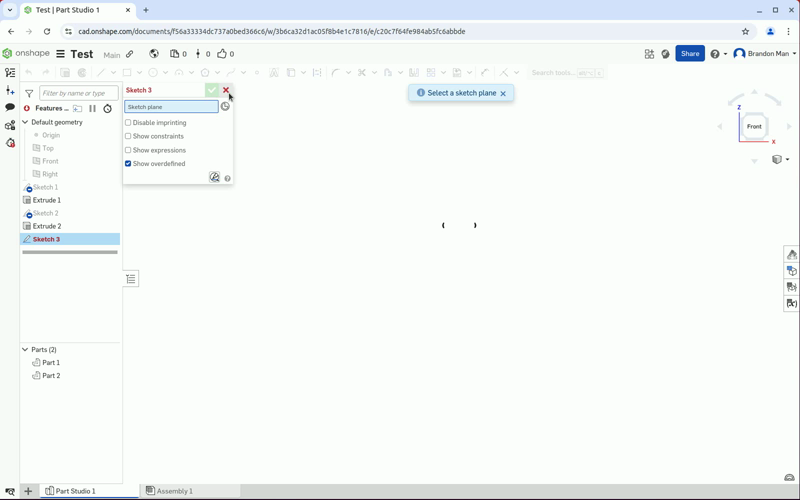
mouse_move(73, 163)
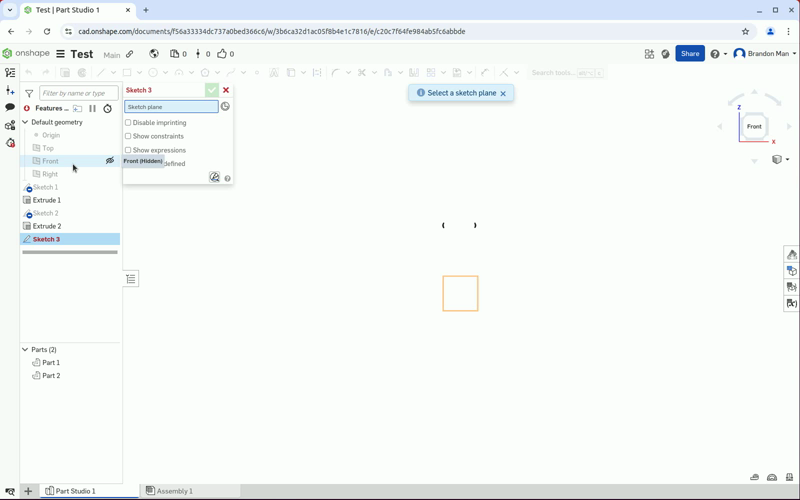
click(73, 163)
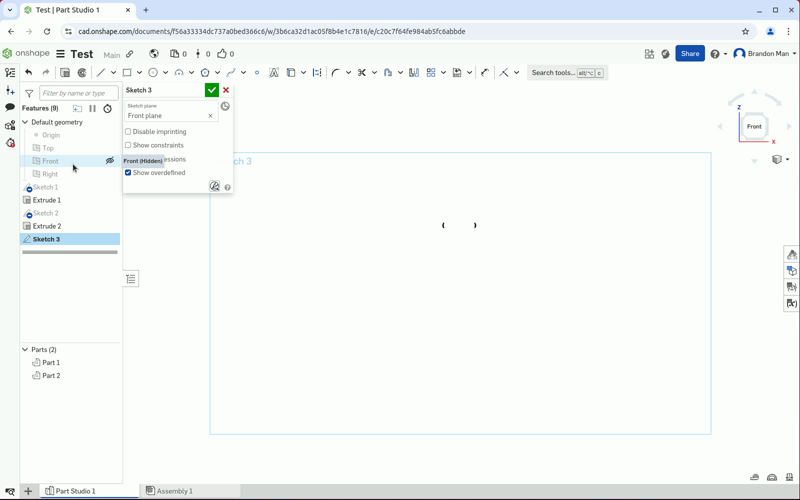
mouse_move(73, 352)
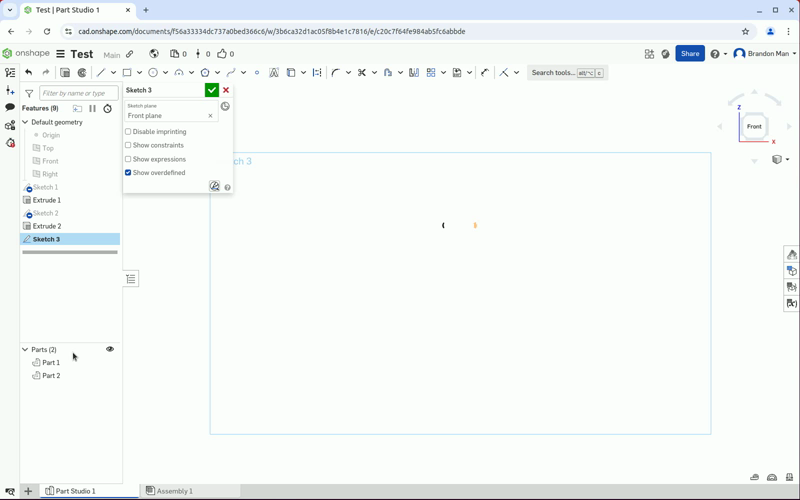
key(y)
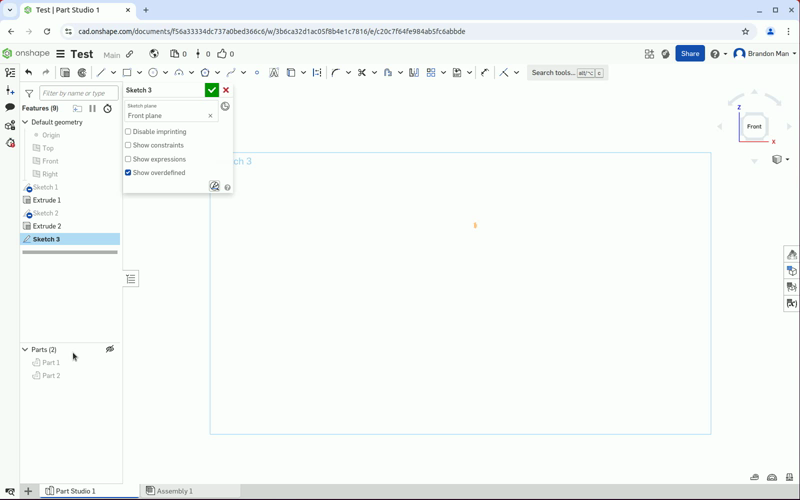
key(c)
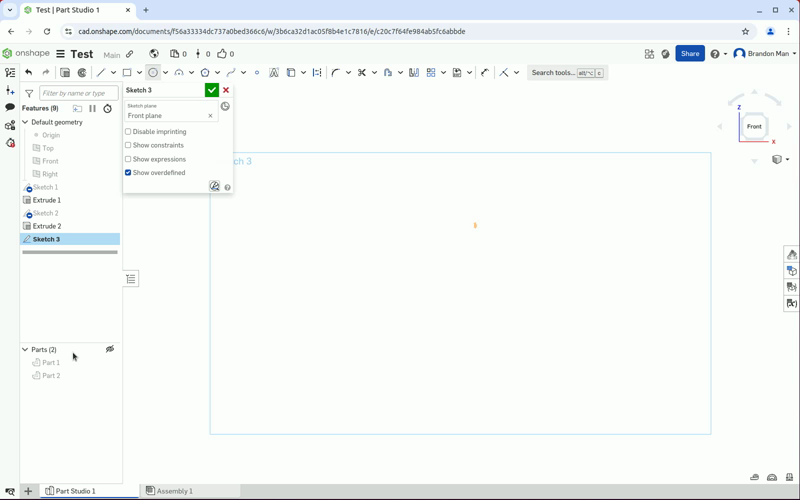
key_down(shift)
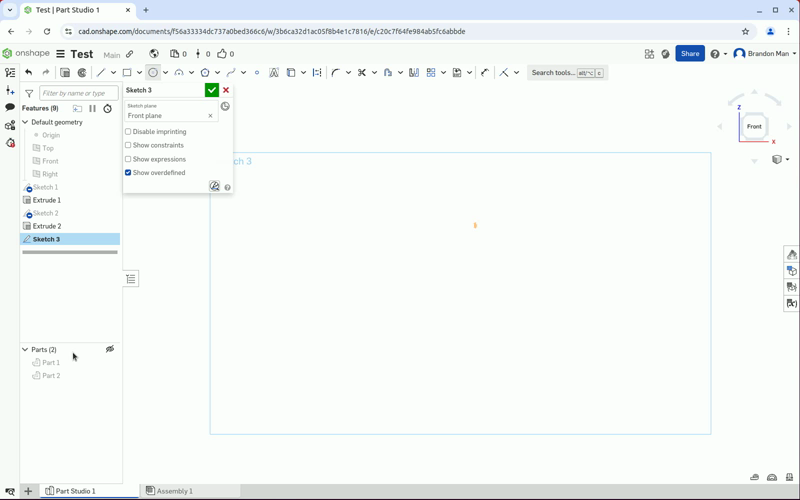
mouse_move(461, 178)
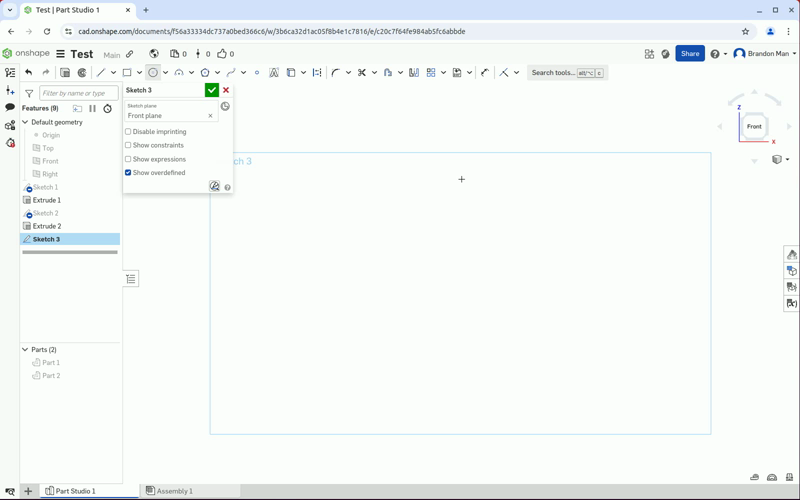
click(461, 178)
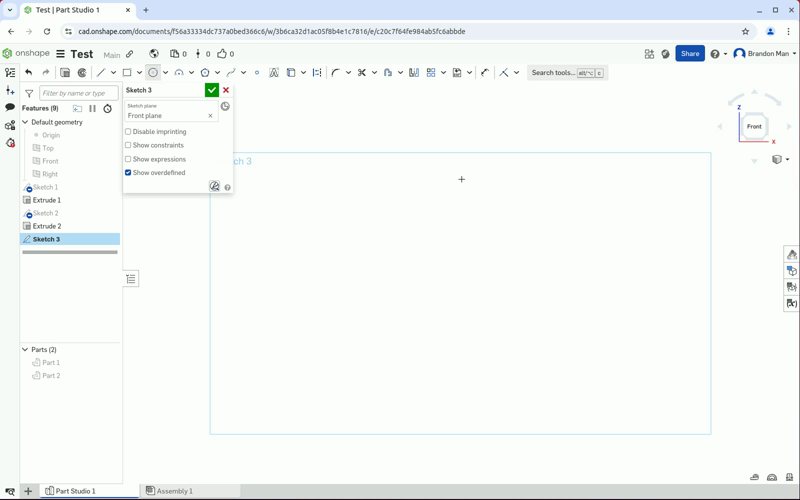
key_up(shift)
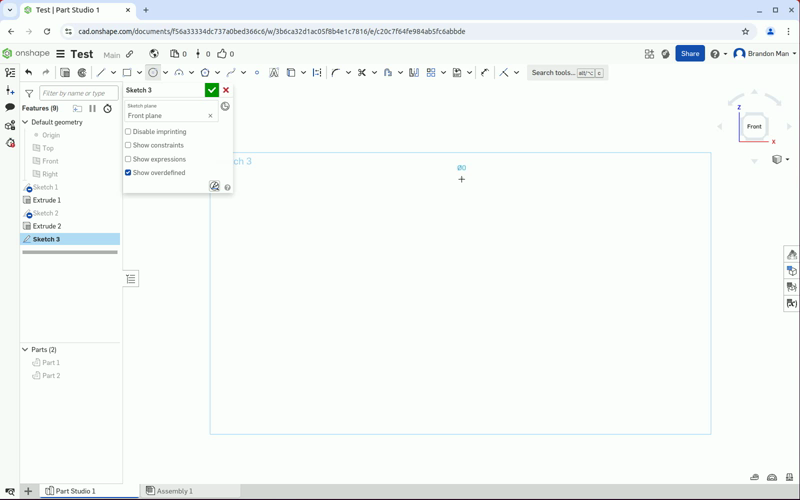
mouse_move(471, 178)
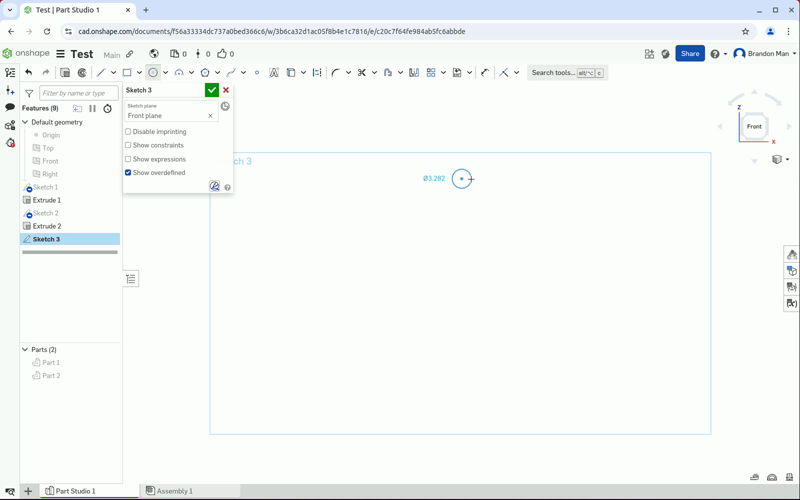
click(471, 178)
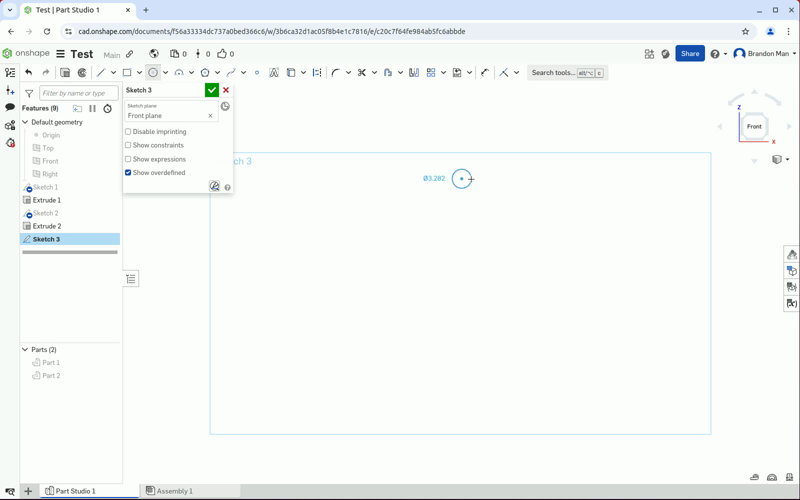
key(esc)
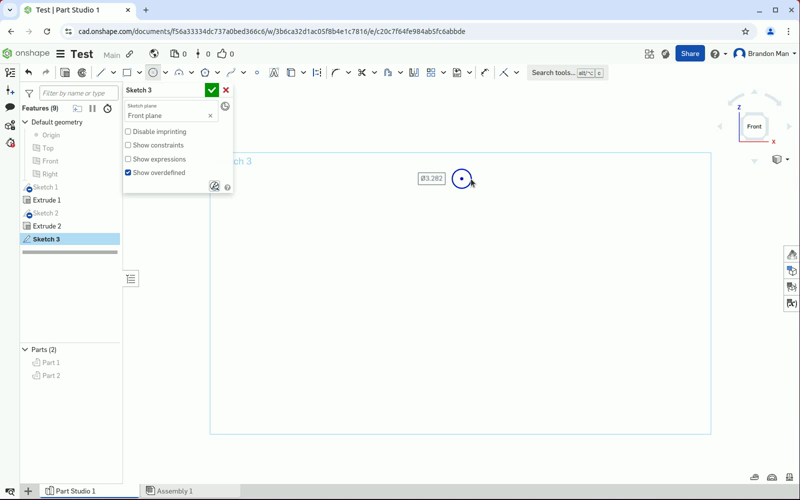
key(c)
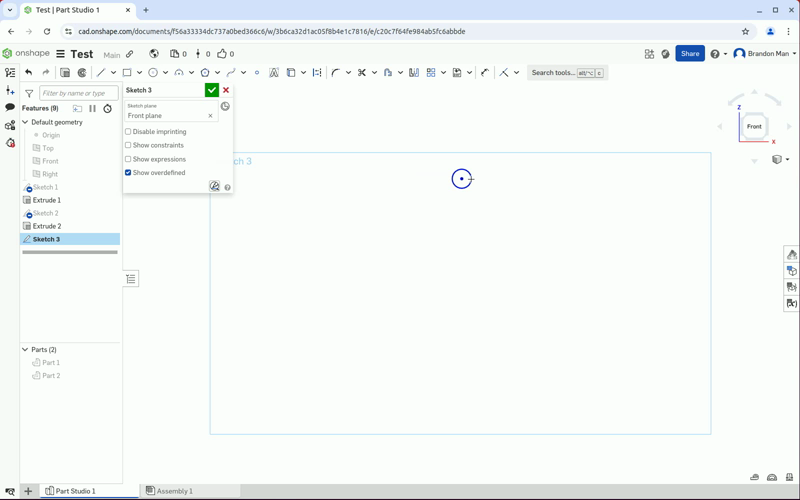
key_down(shift)
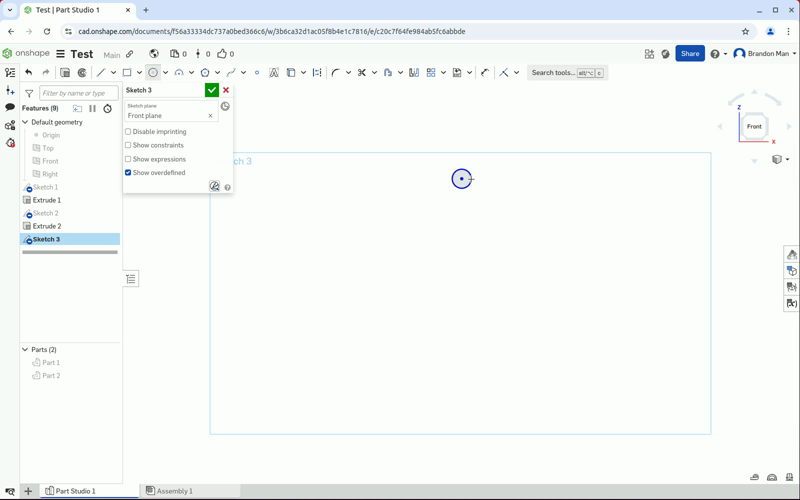
mouse_move(461, 178)
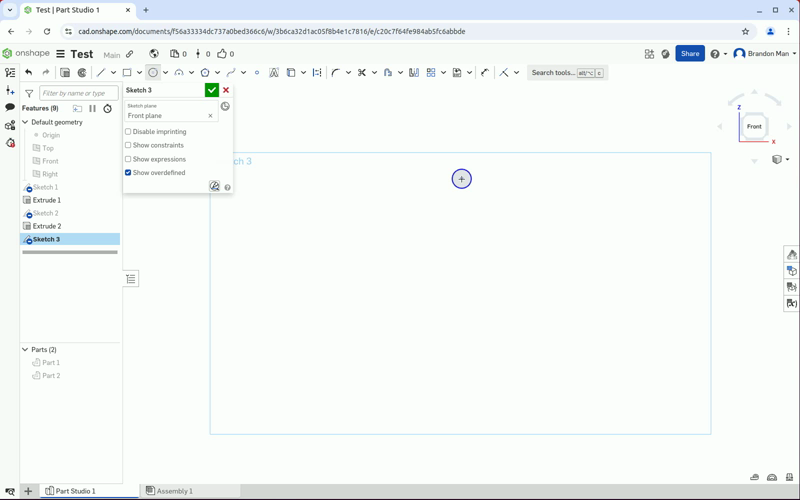
click(461, 178)
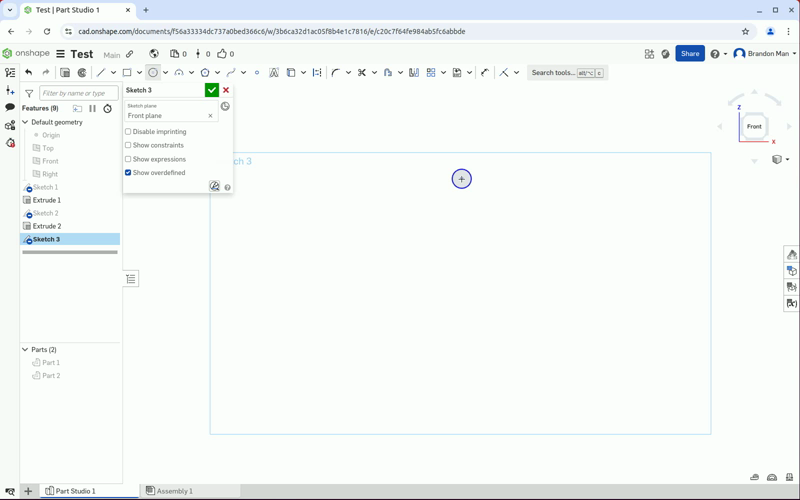
key_up(shift)
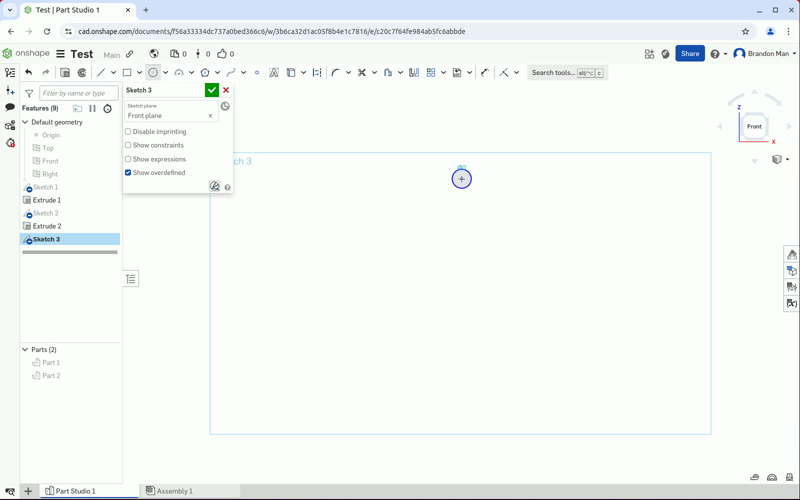
mouse_move(464, 178)
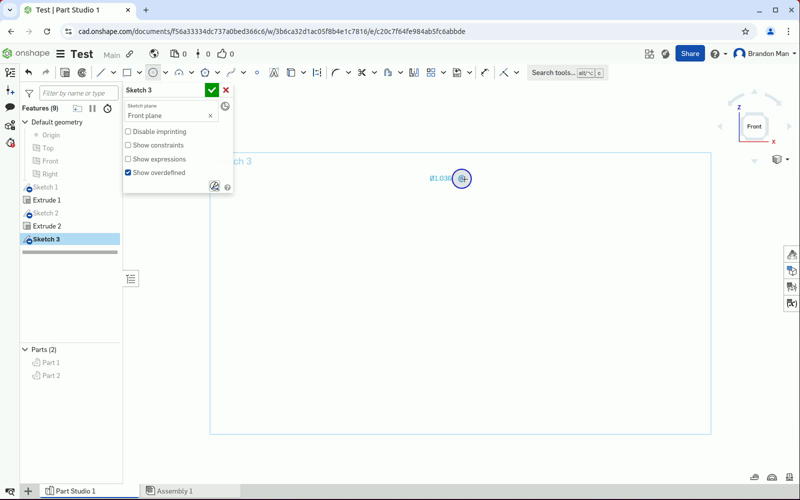
scroll(6)
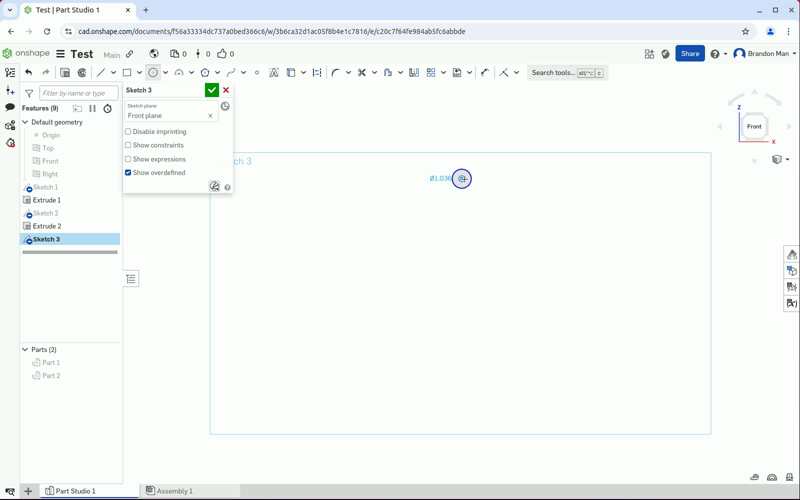
scroll(6)
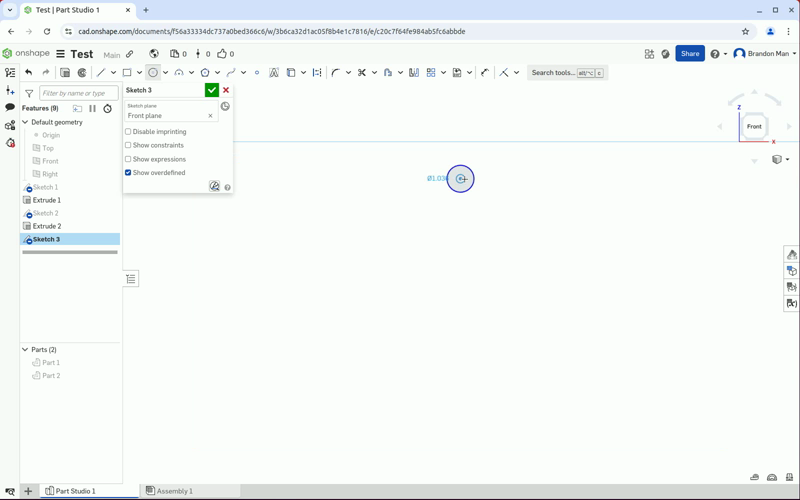
scroll(6)
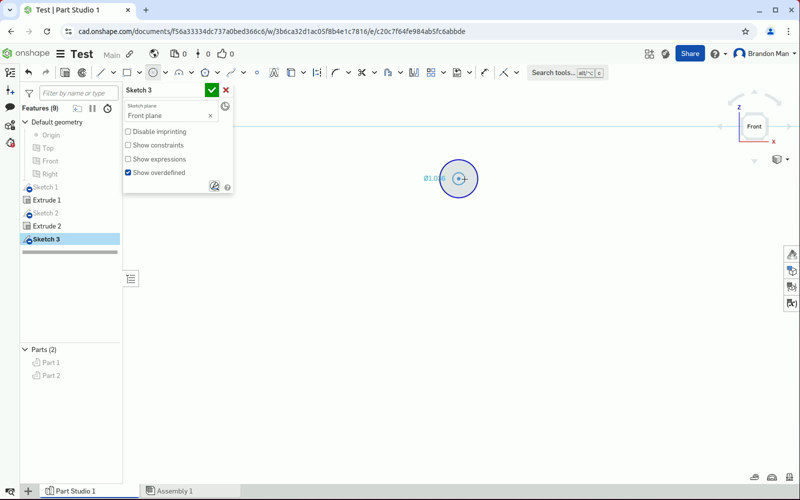
scroll(6)
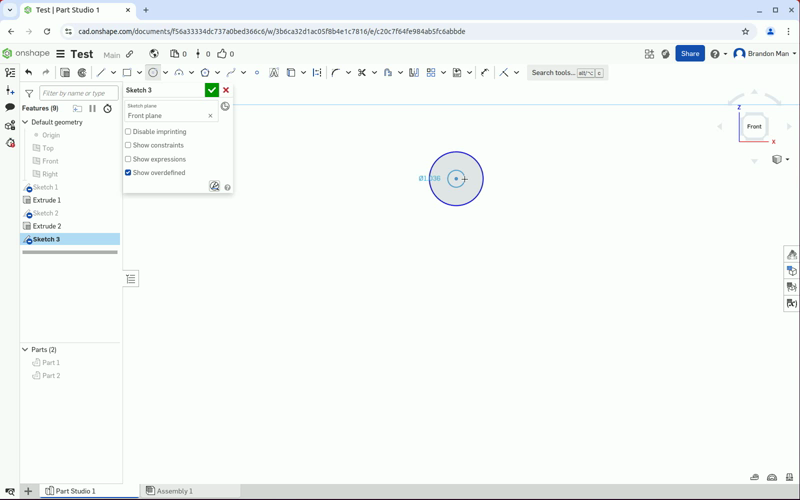
scroll(6)
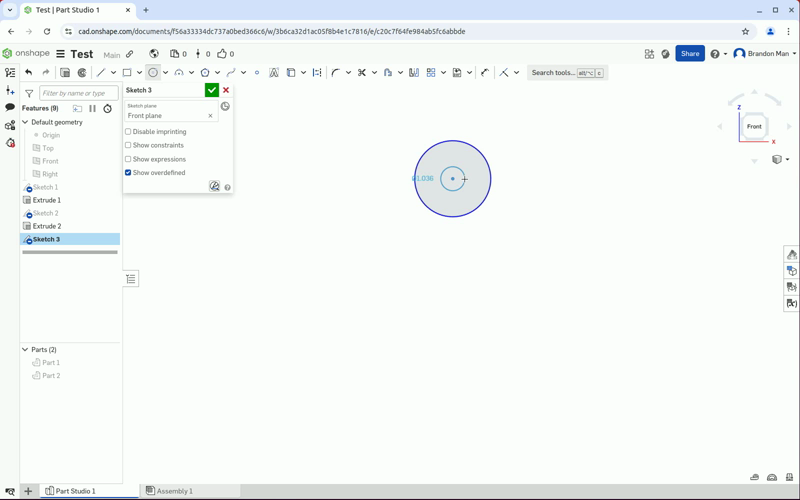
scroll(6)
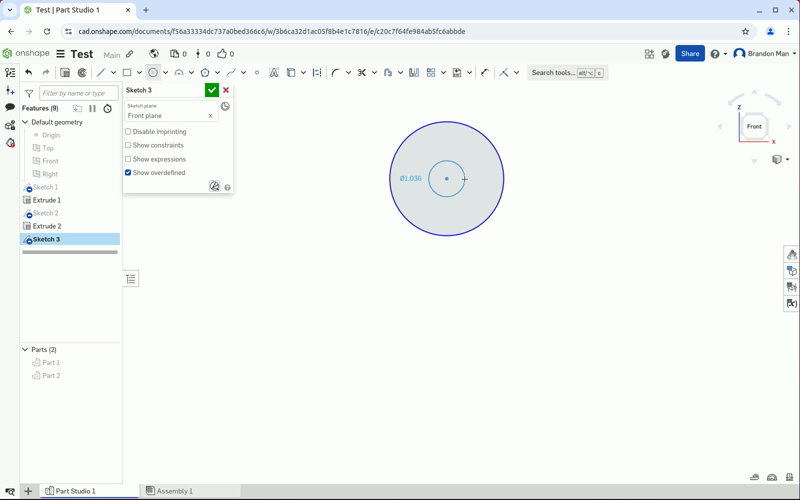
scroll(6)
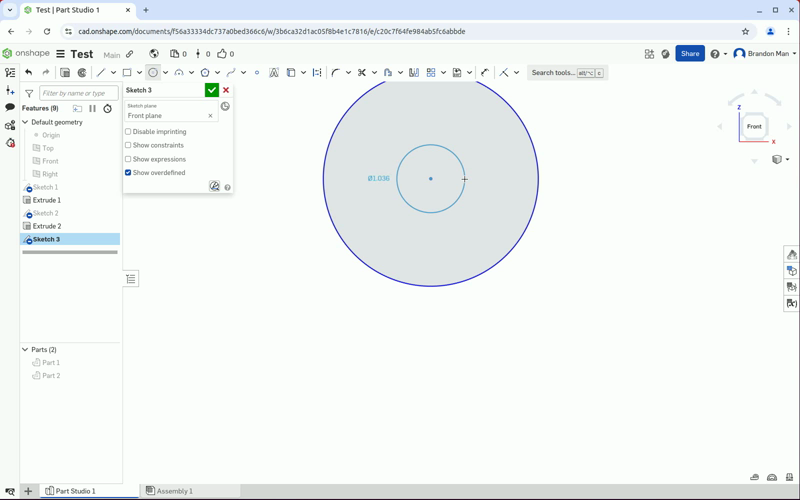
click(464, 178)
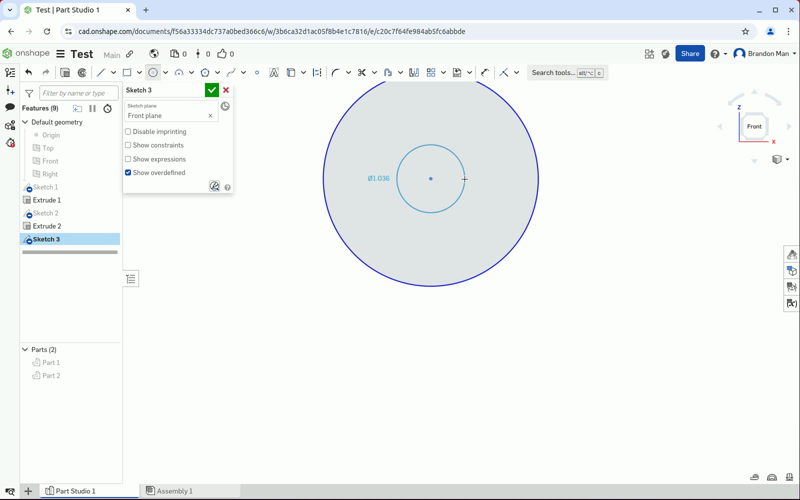
scroll(-6)
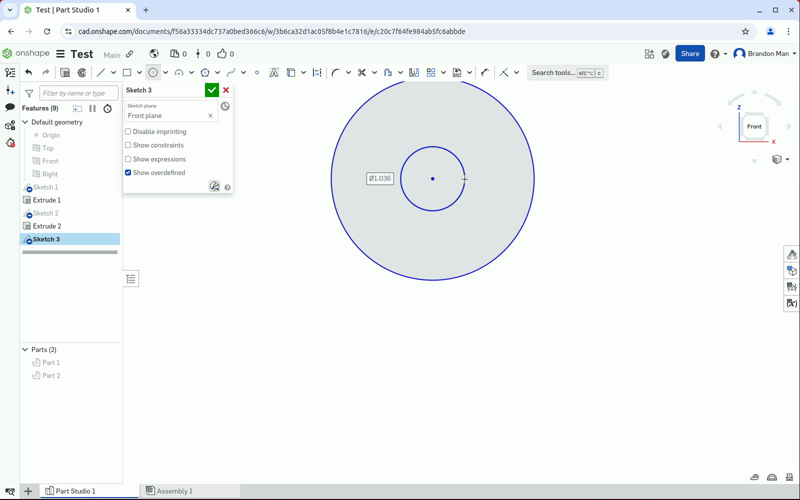
scroll(-6)
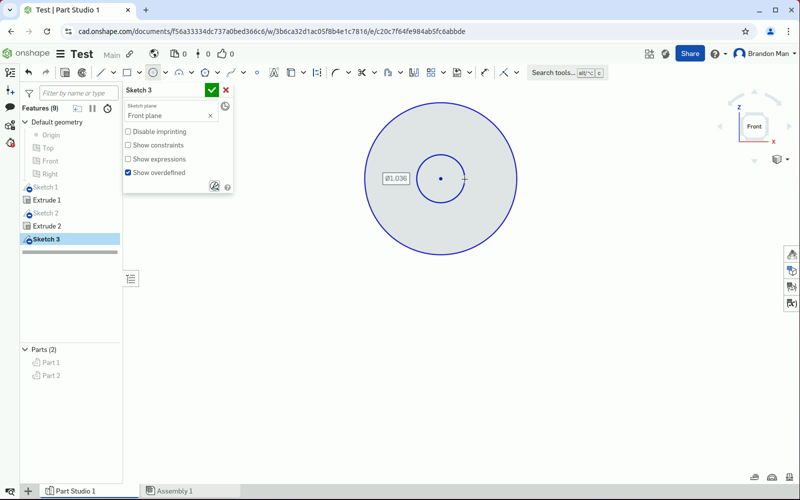
scroll(-6)
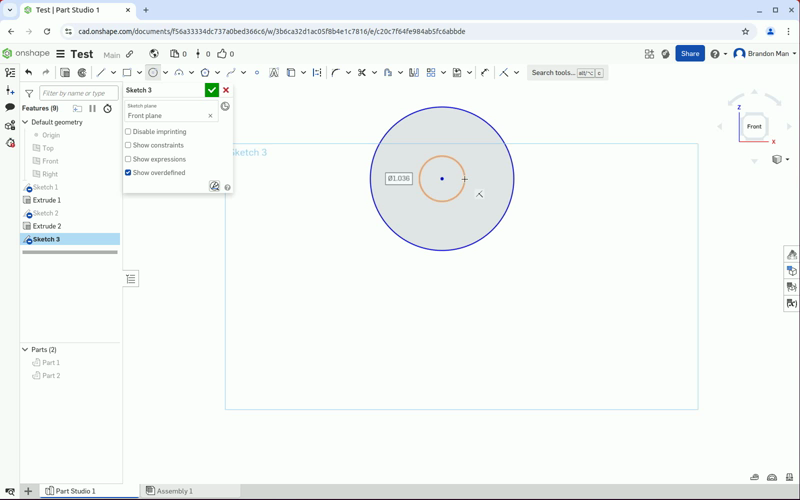
scroll(-6)
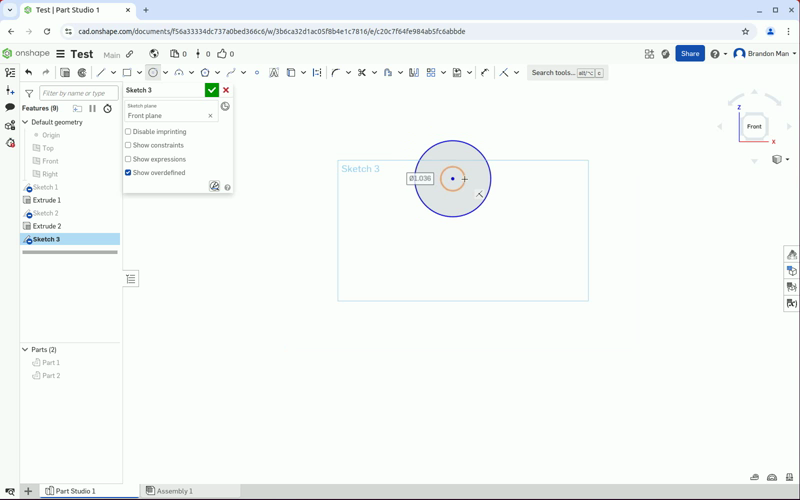
scroll(-6)
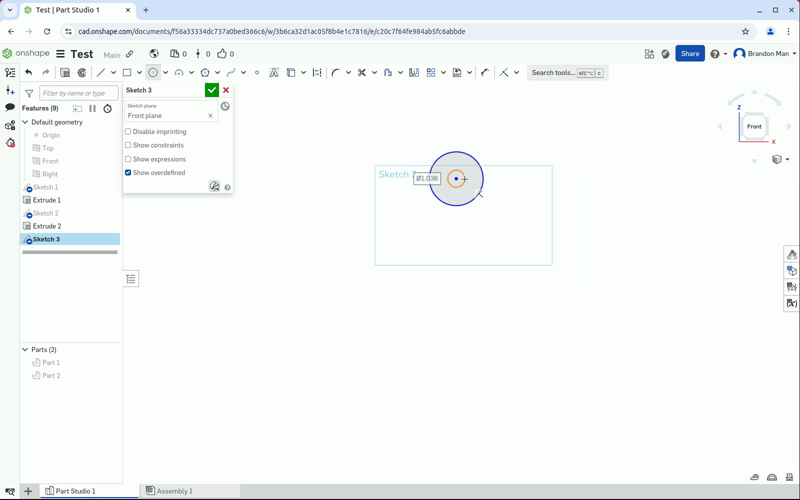
scroll(-6)
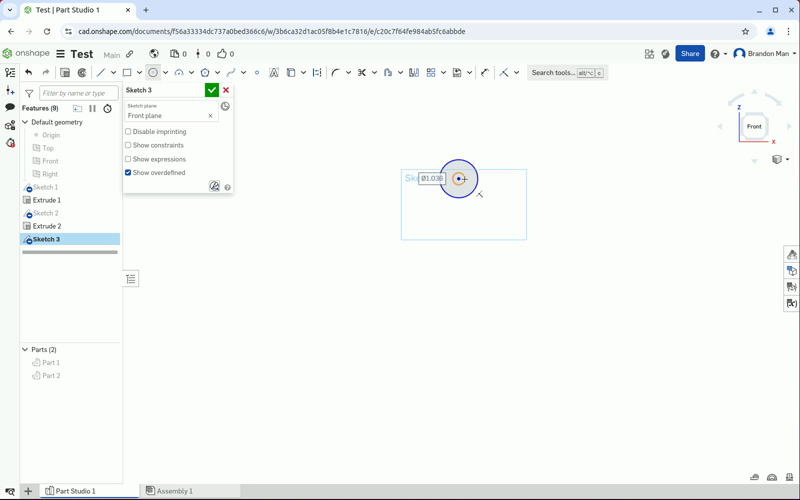
scroll(-6)
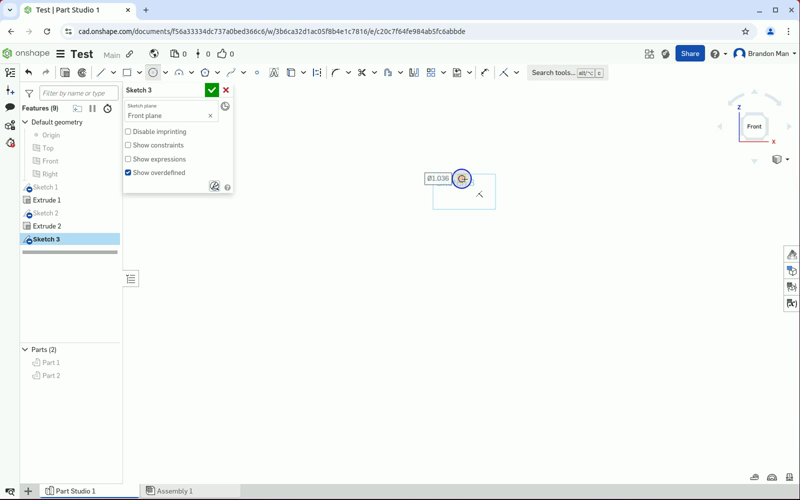
key(esc)
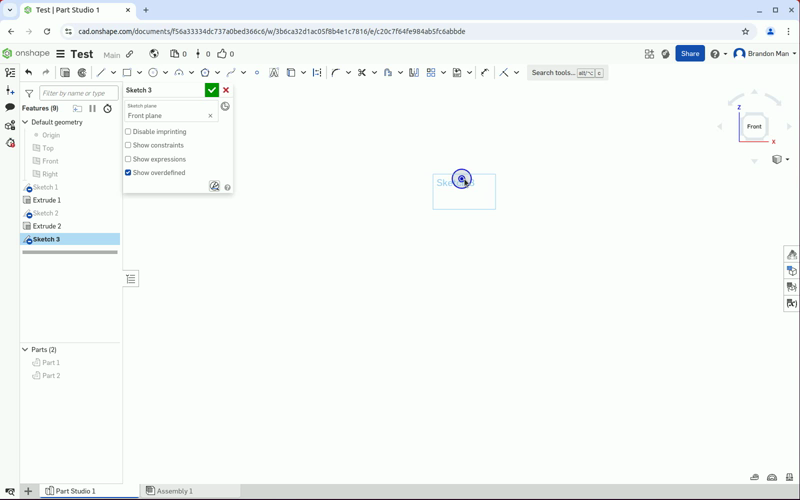
mouse_move(460, 182)
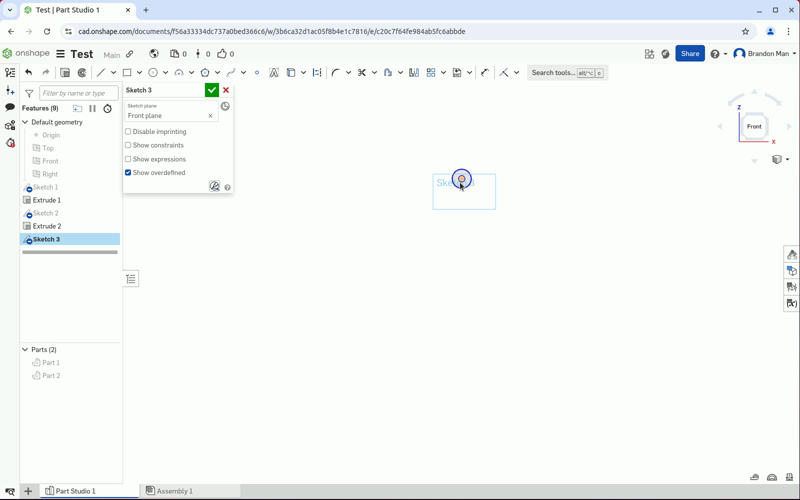
scroll(6)
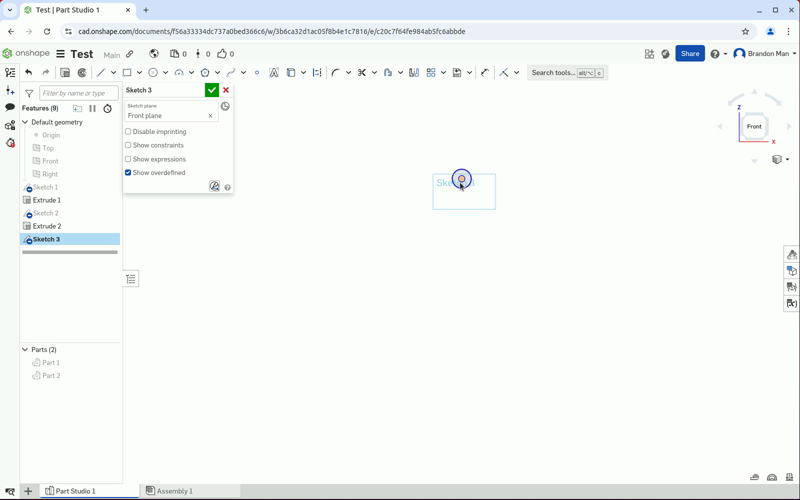
scroll(6)
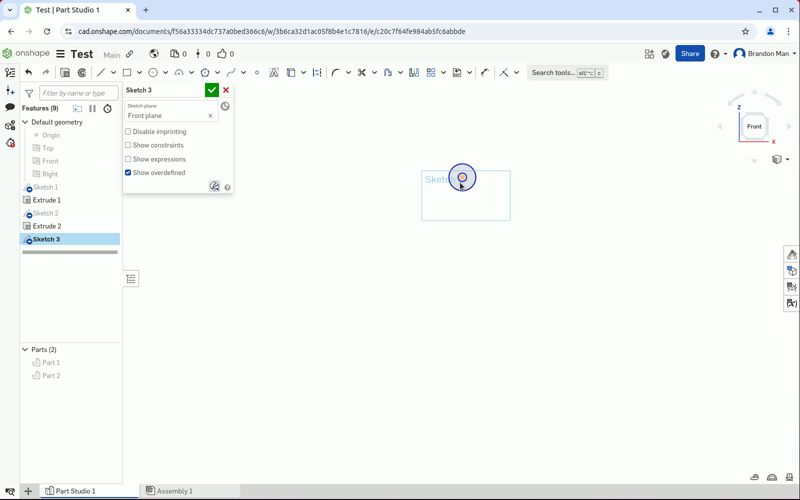
scroll(6)
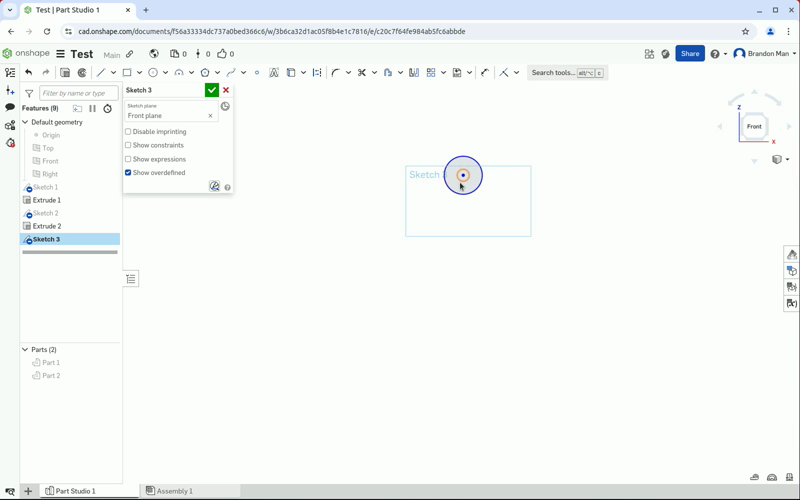
scroll(6)
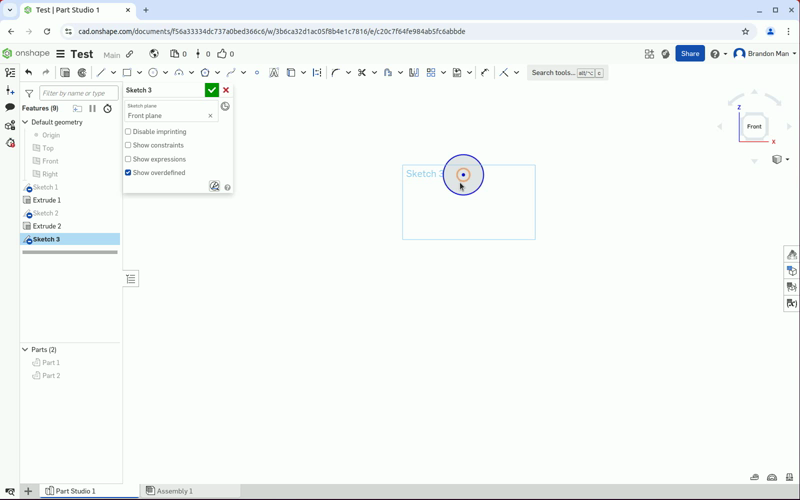
scroll(6)
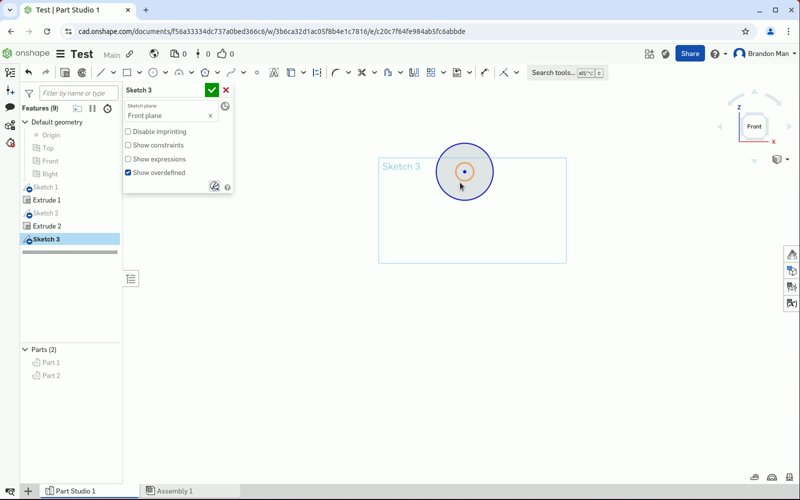
scroll(6)
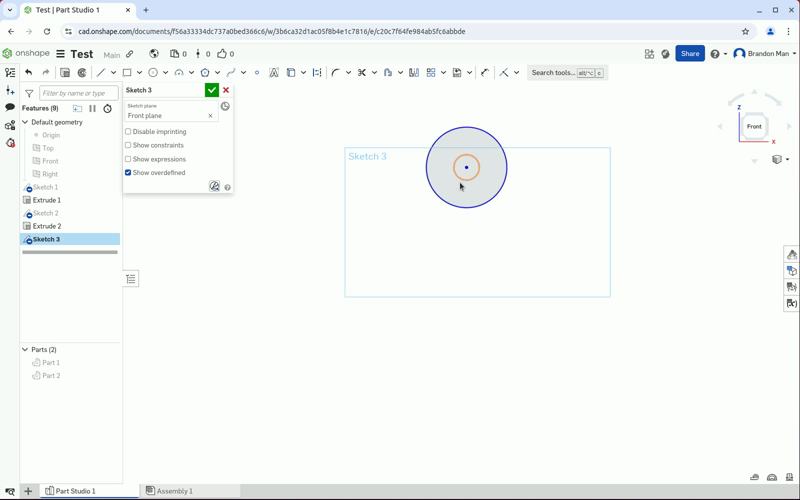
scroll(6)
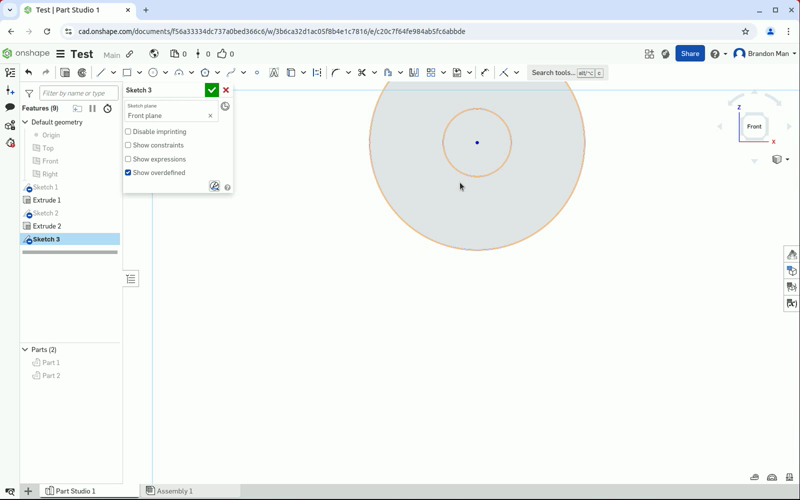
click(460, 182)
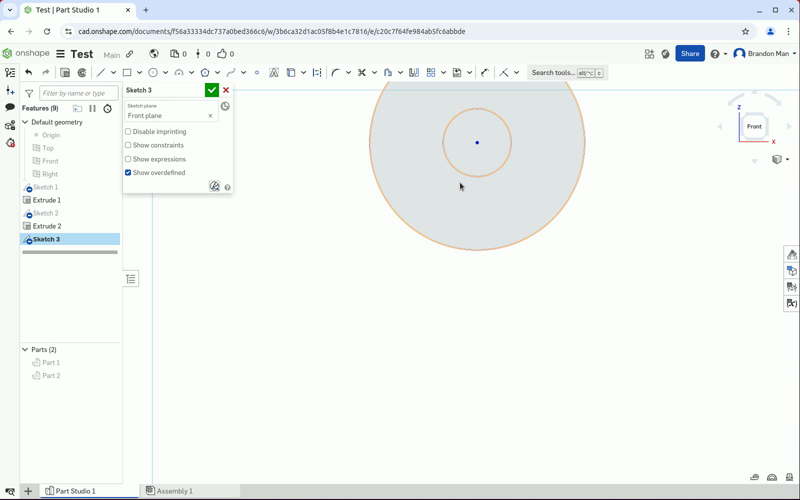
scroll(-6)
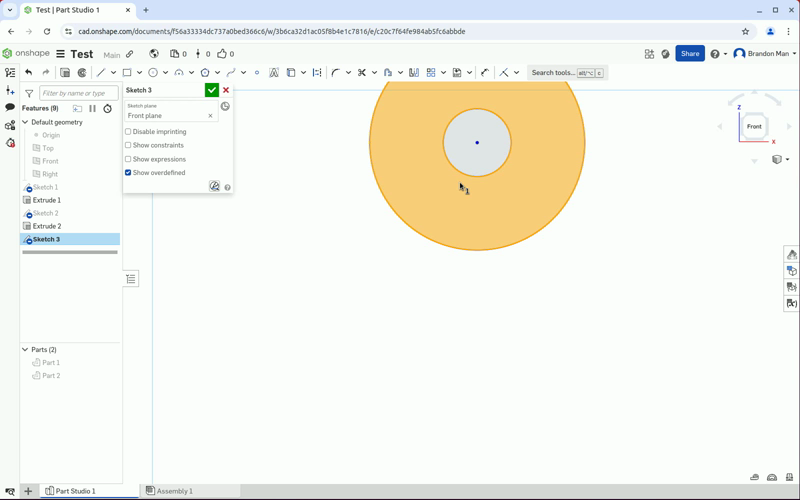
scroll(-6)
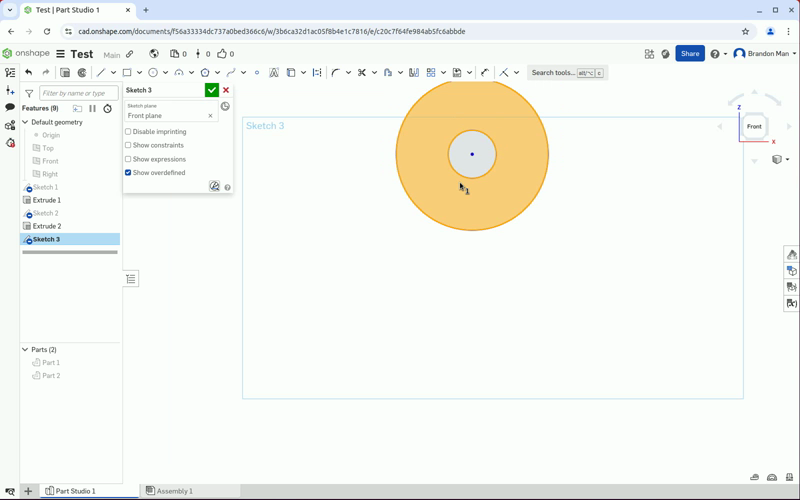
scroll(-6)
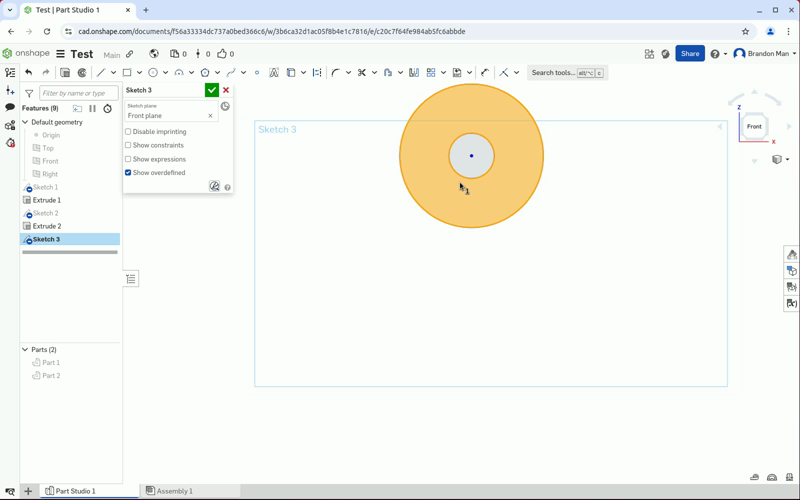
scroll(-6)
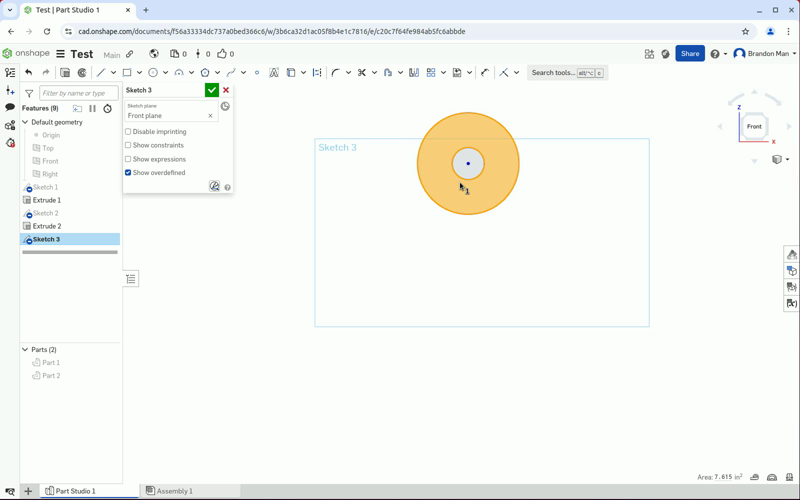
scroll(-6)
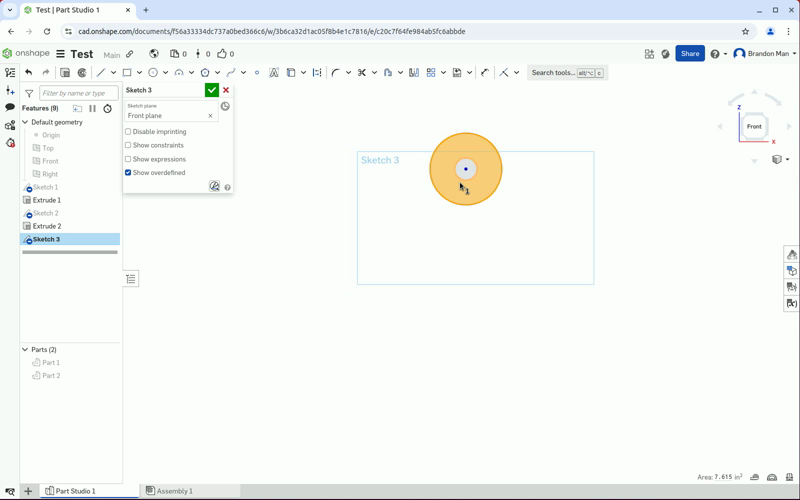
scroll(-6)
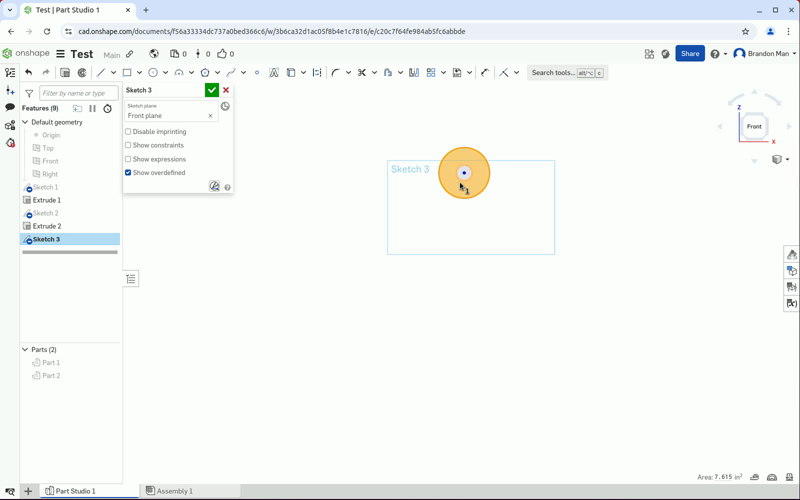
scroll(-6)
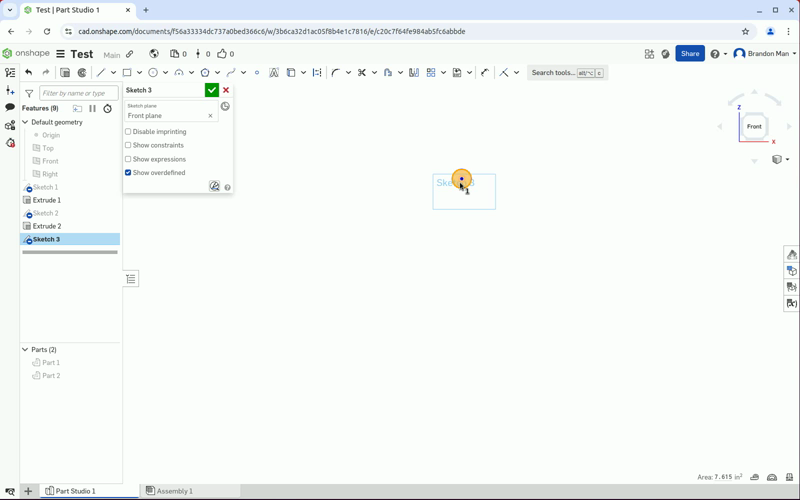
mouse_move(73, 352)
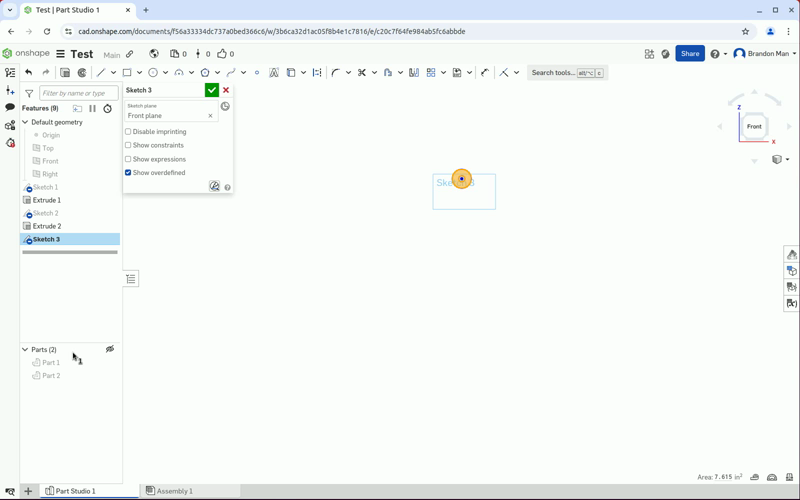
key(shift+y)
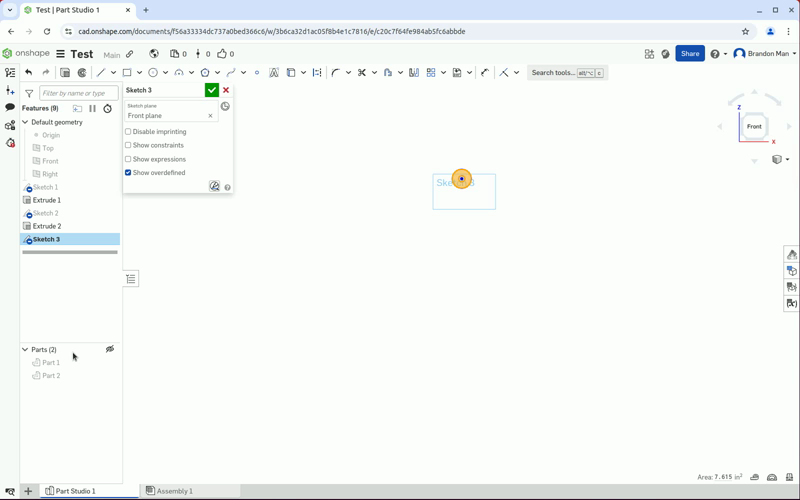
key(shift+e)
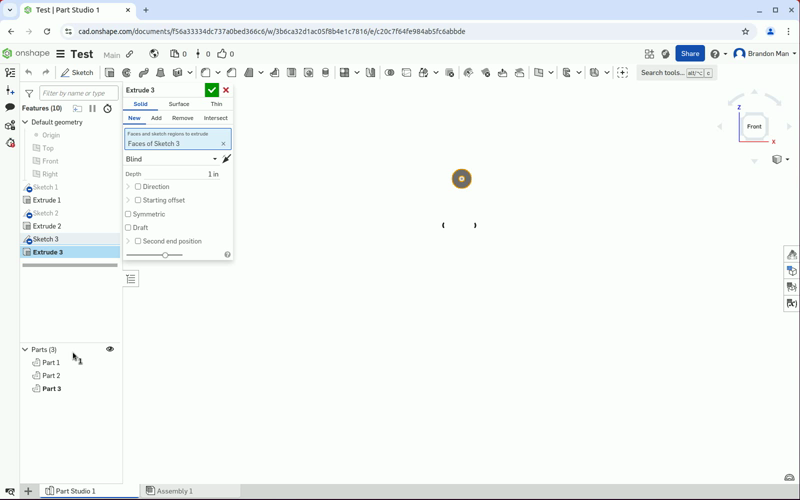
mouse_move(143, 106)
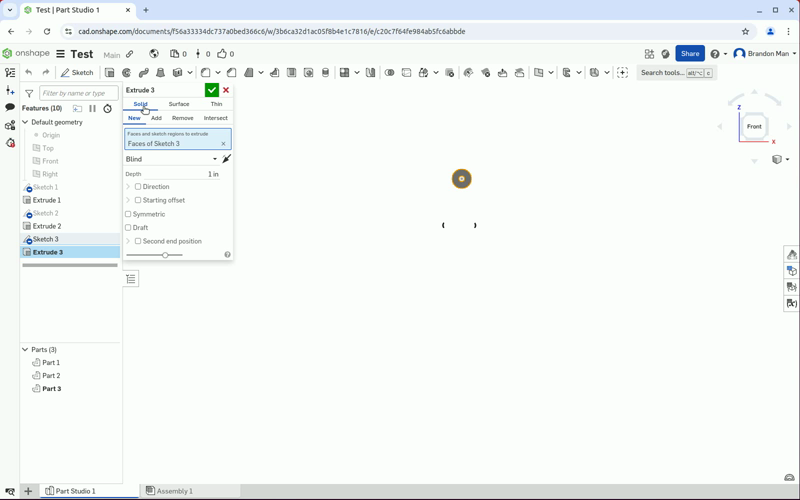
click(143, 106)
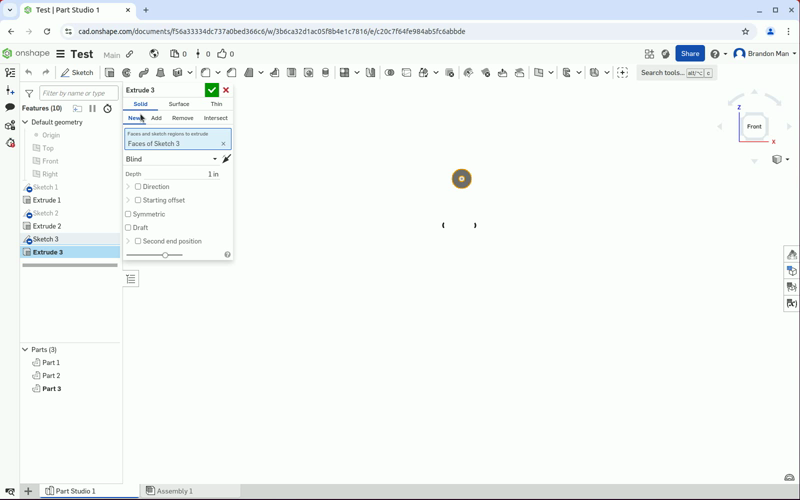
mouse_move(137, 120)
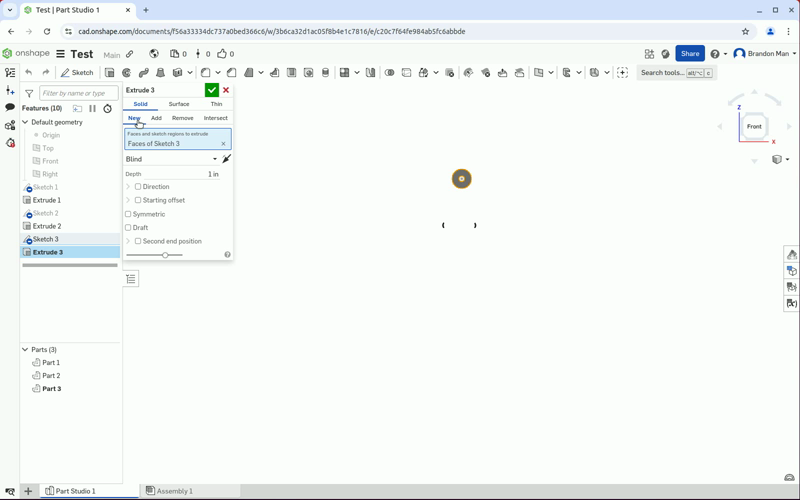
click(137, 120)
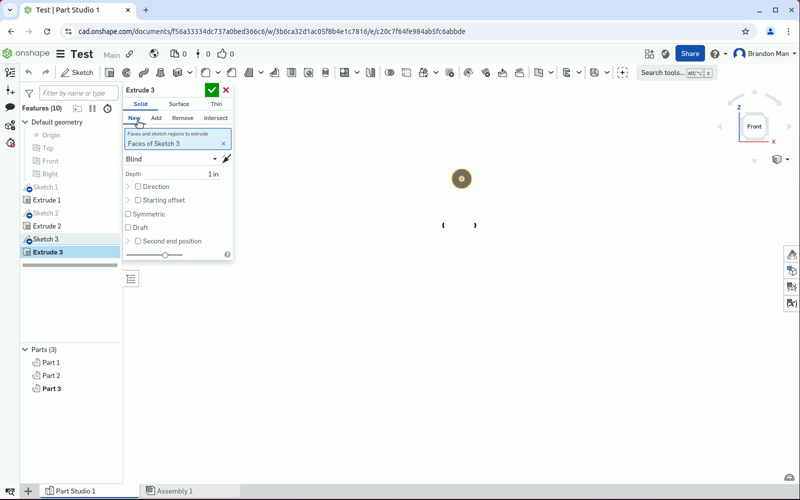
key(tab, 4)
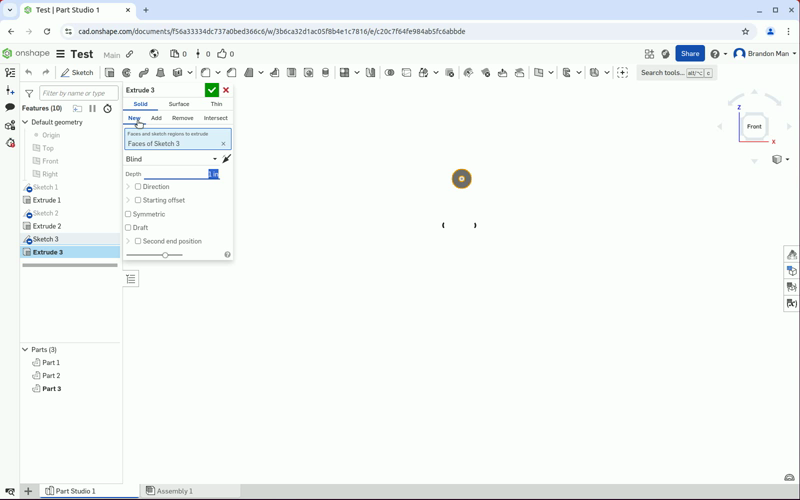
text(0.481)
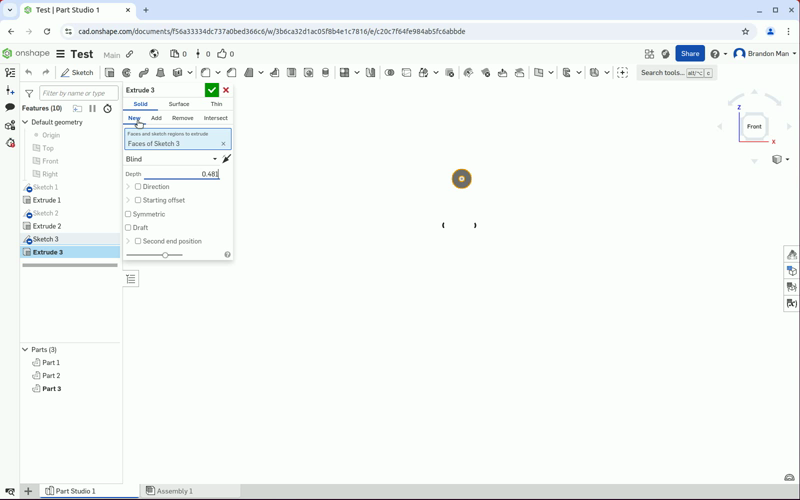
key(enter)
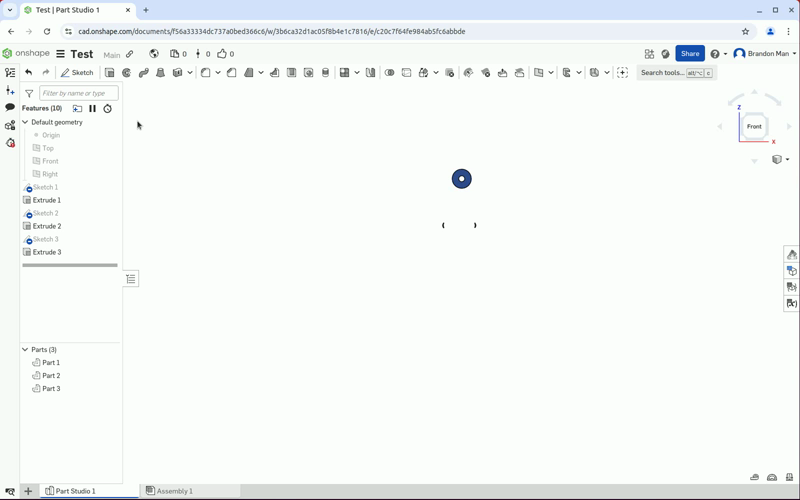
key(shift+h)
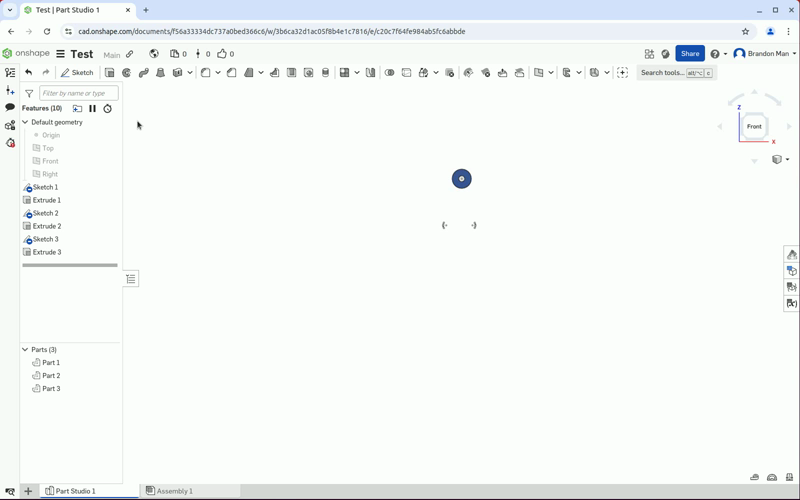
key(shift+h)
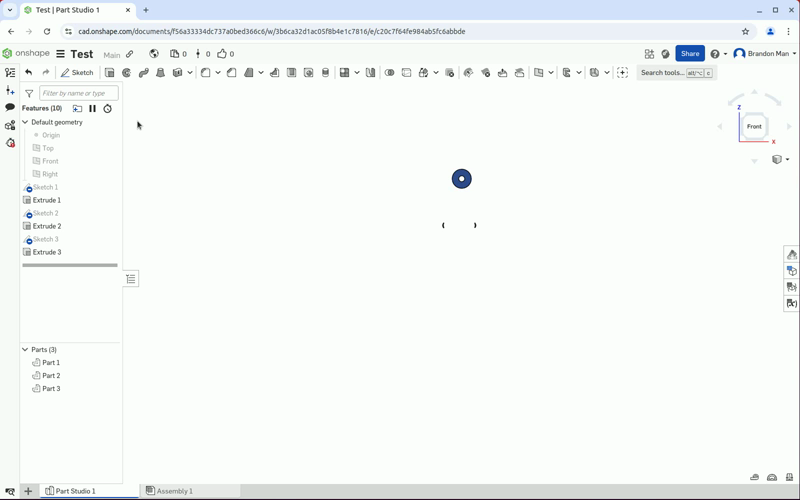
mouse_move(73, 189)
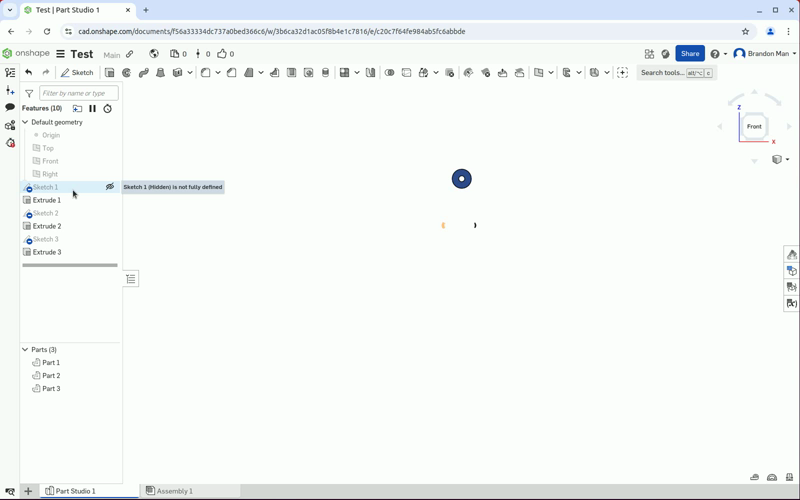
click(73, 189)
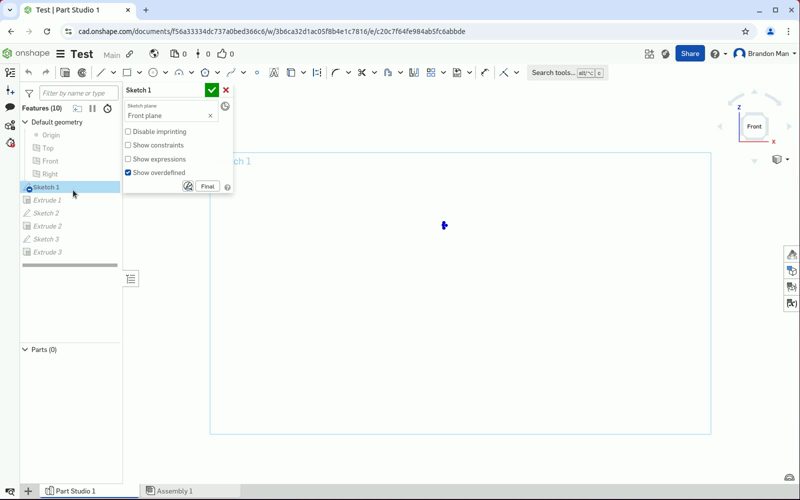
mouse_move(229, 92)
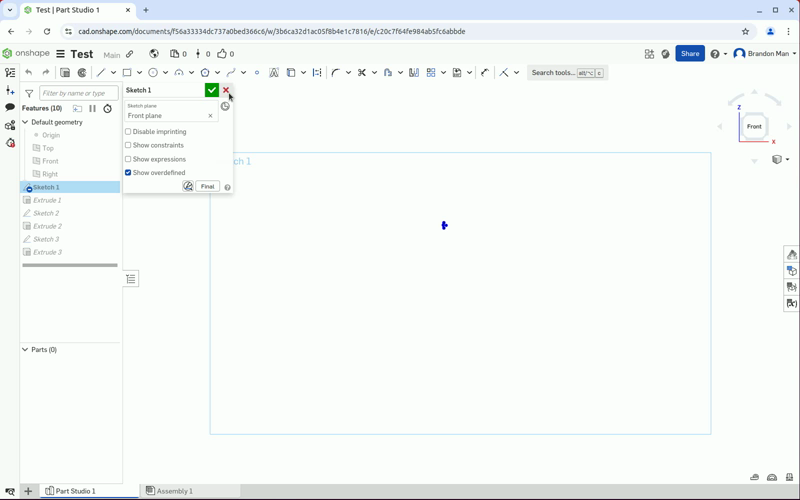
click(229, 92)
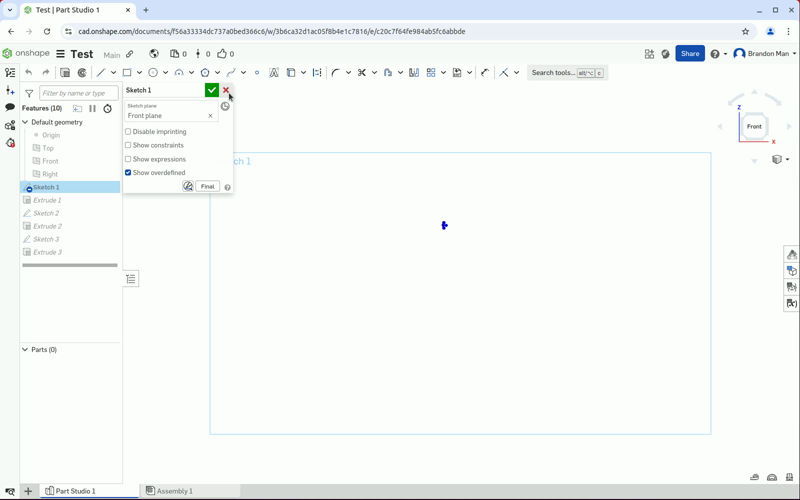
key(shift+s)
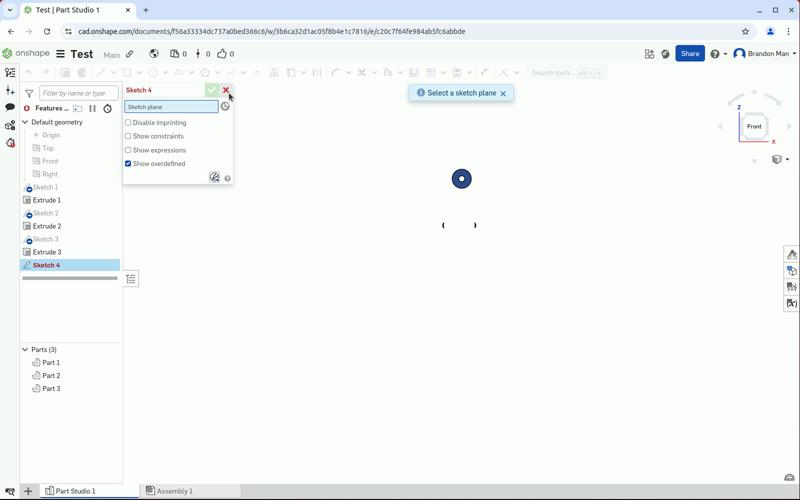
mouse_move(73, 163)
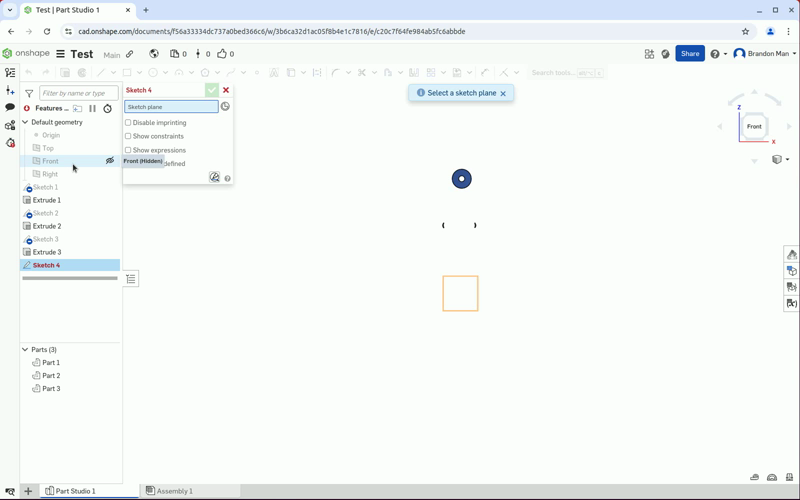
click(73, 163)
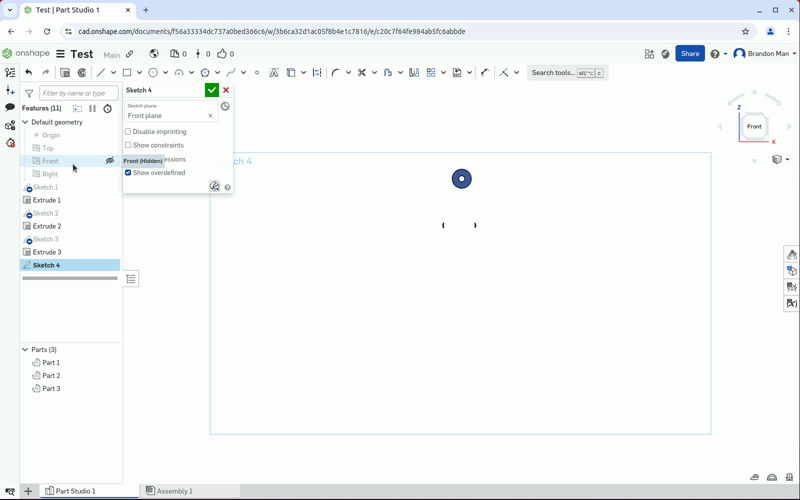
mouse_move(73, 352)
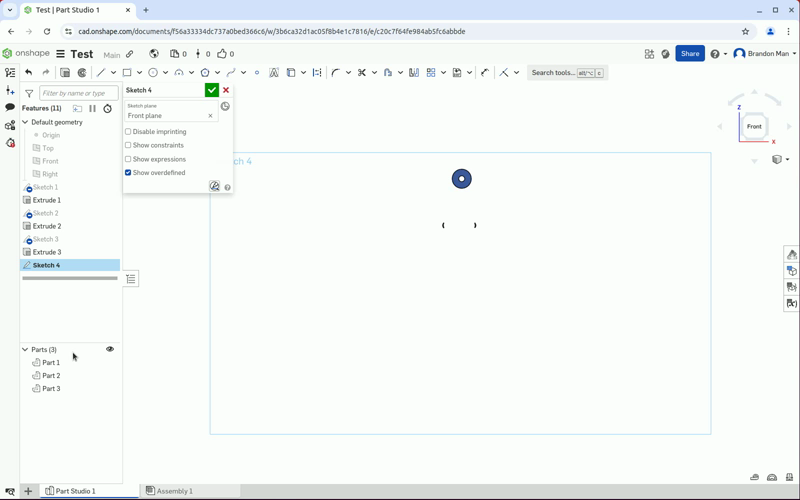
key(y)
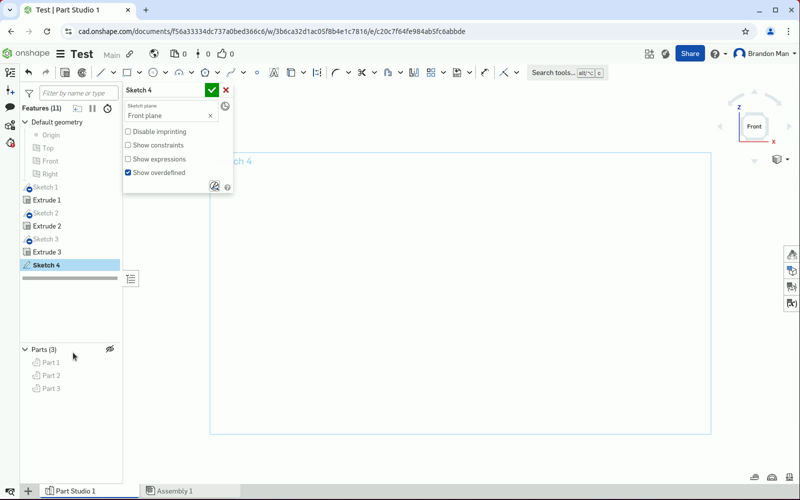
key(c)
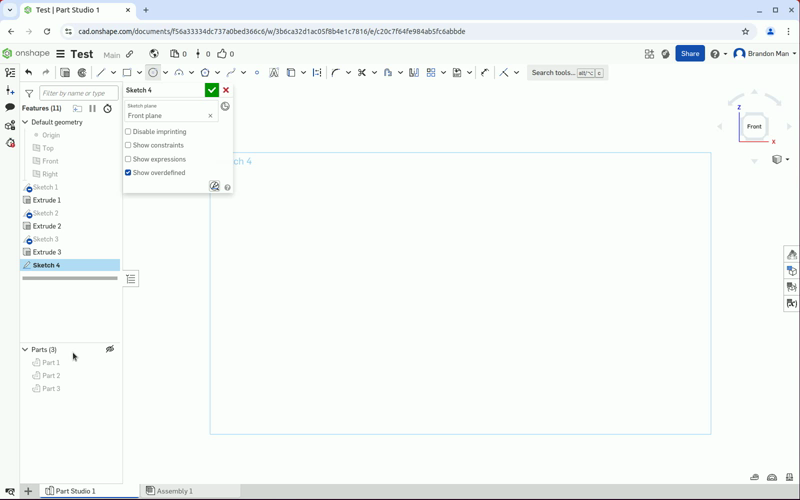
key_down(shift)
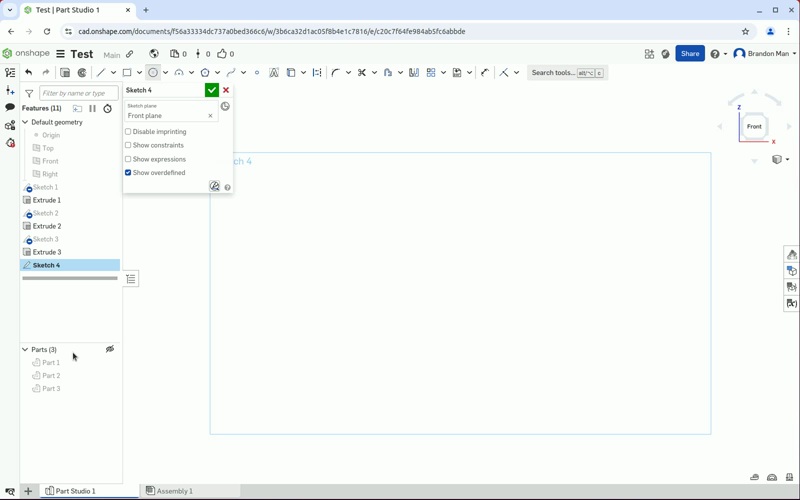
mouse_move(461, 282)
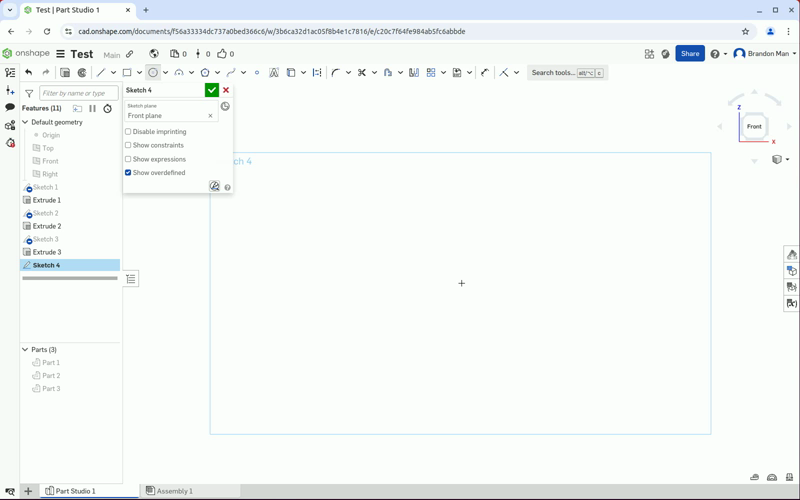
click(461, 282)
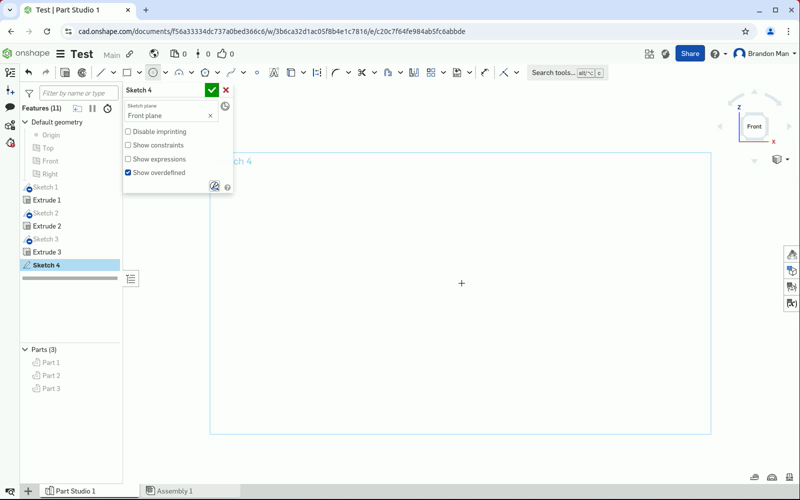
key_up(shift)
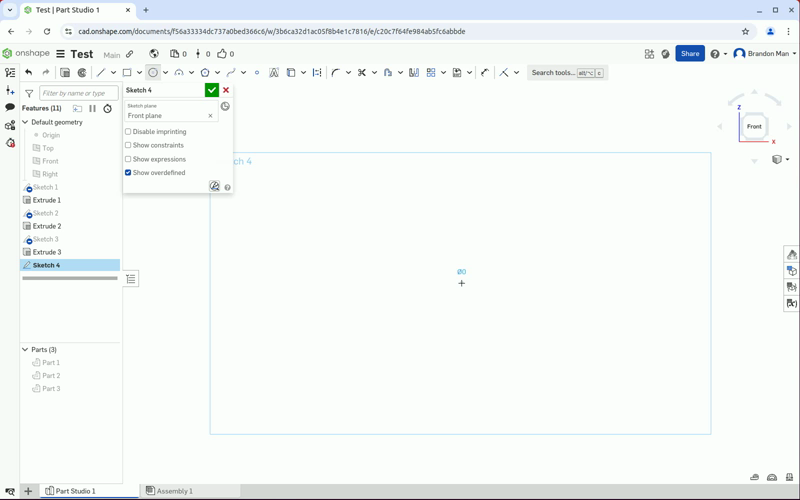
mouse_move(471, 282)
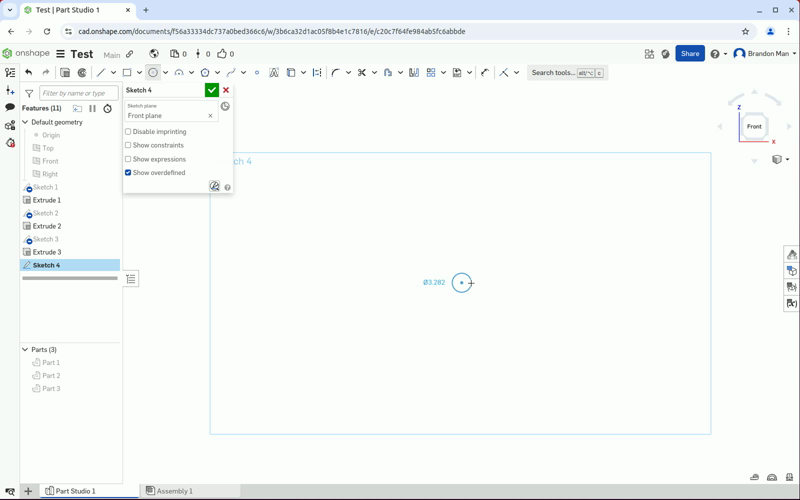
click(471, 282)
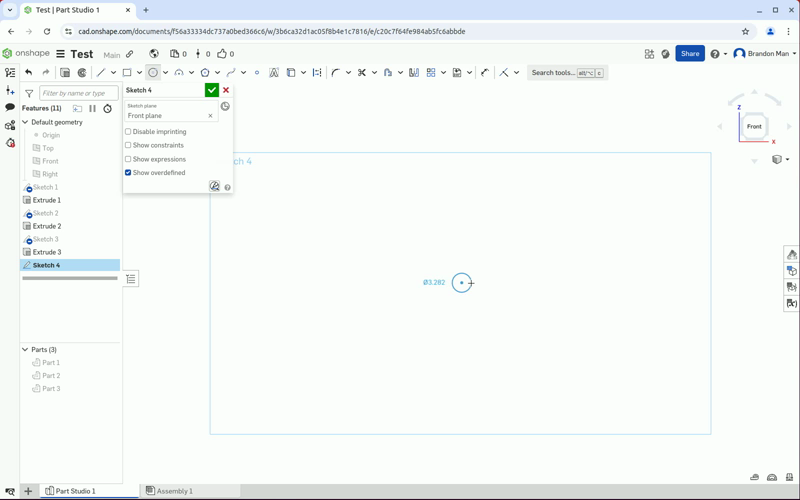
key(esc)
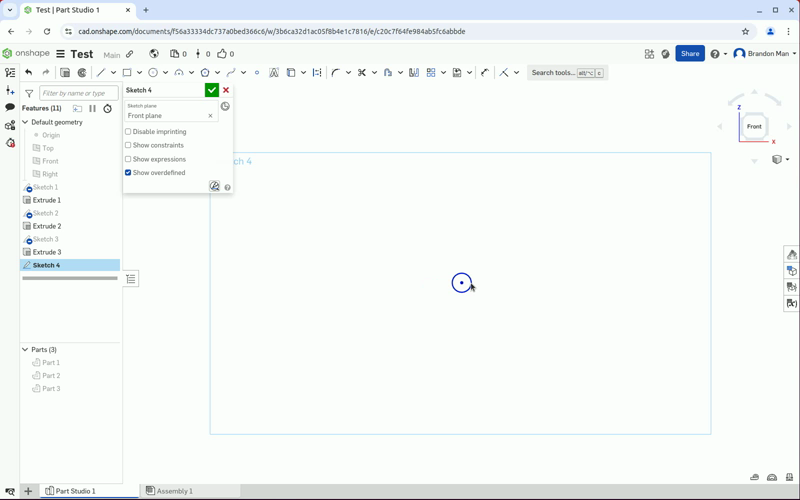
key(c)
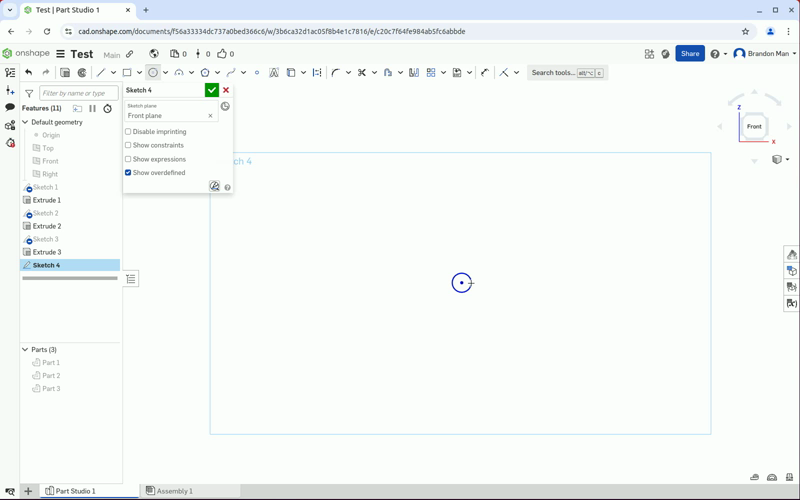
key_down(shift)
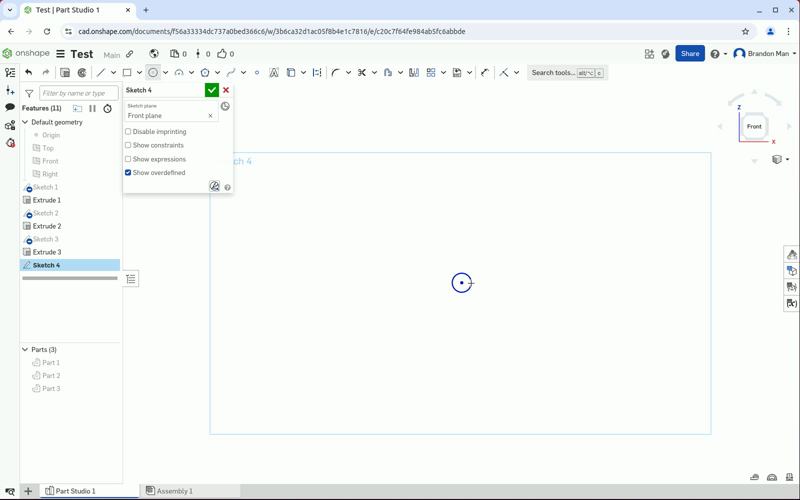
mouse_move(461, 282)
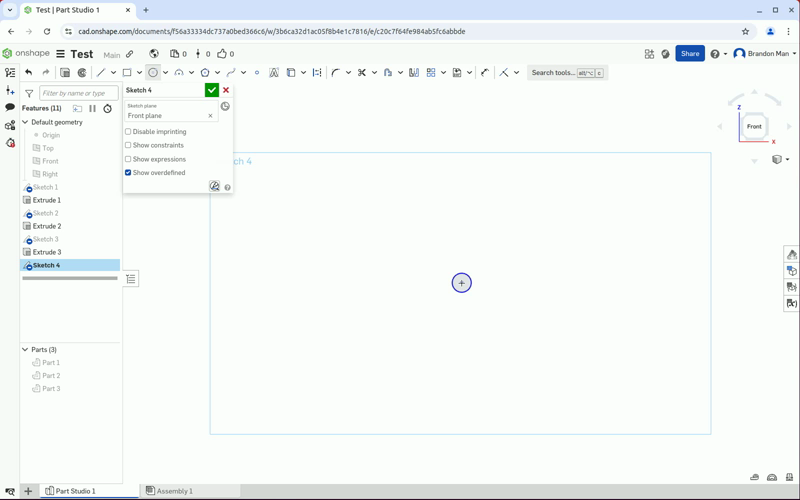
click(461, 282)
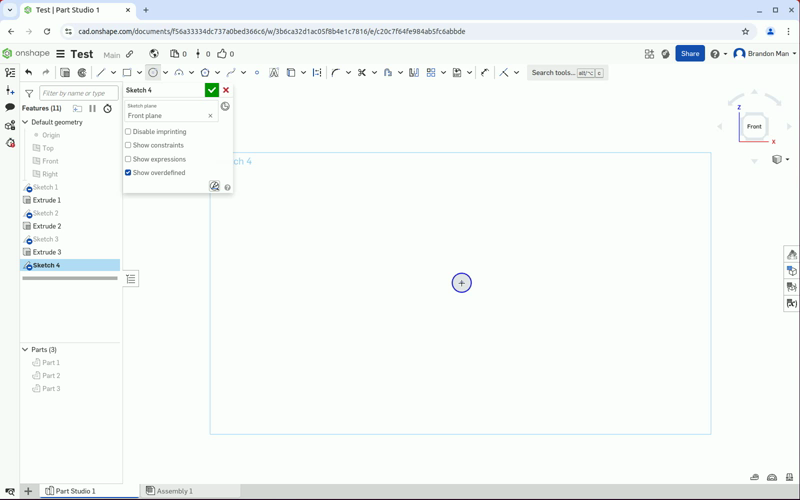
key_up(shift)
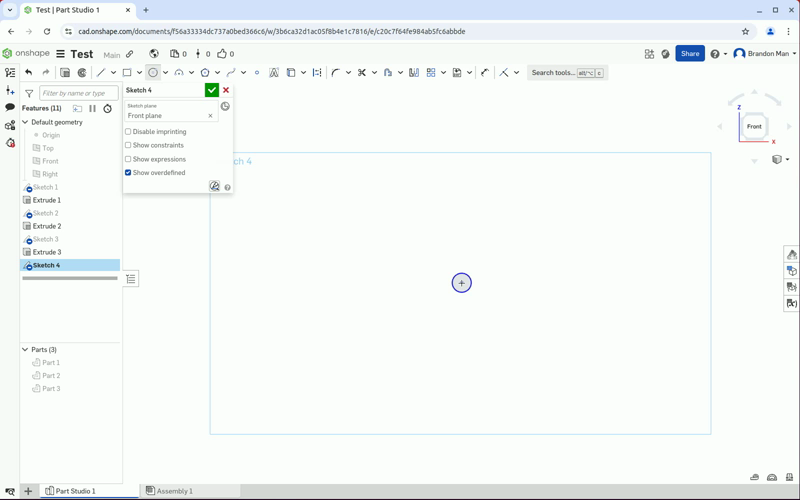
mouse_move(464, 282)
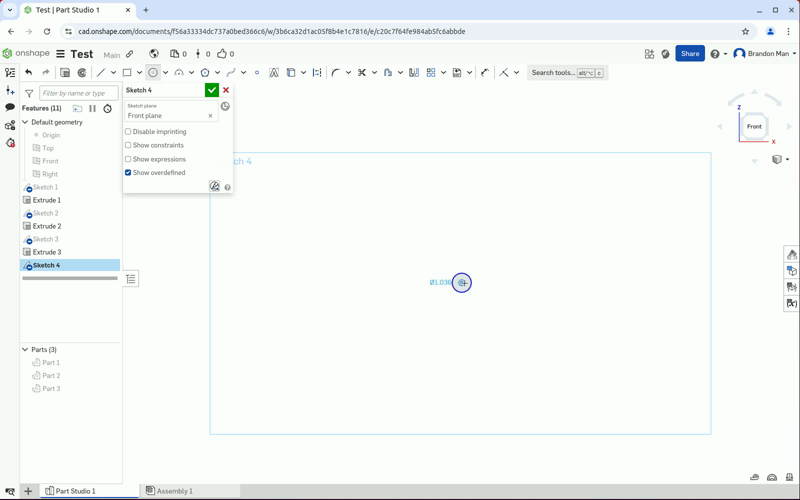
scroll(6)
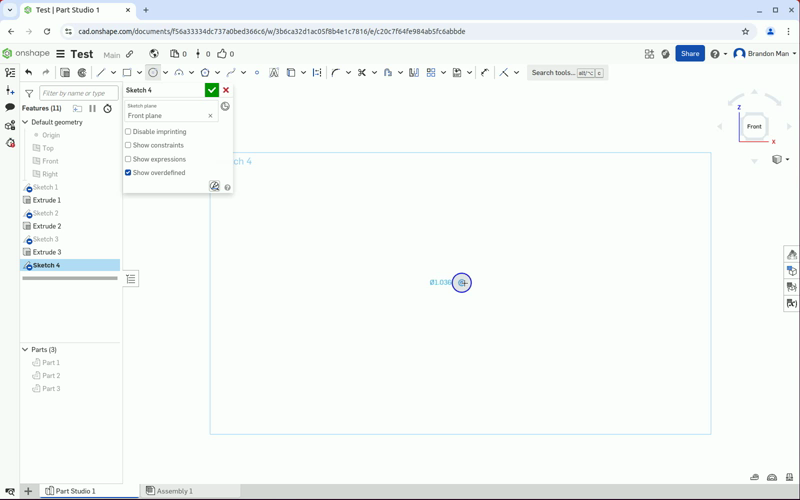
scroll(6)
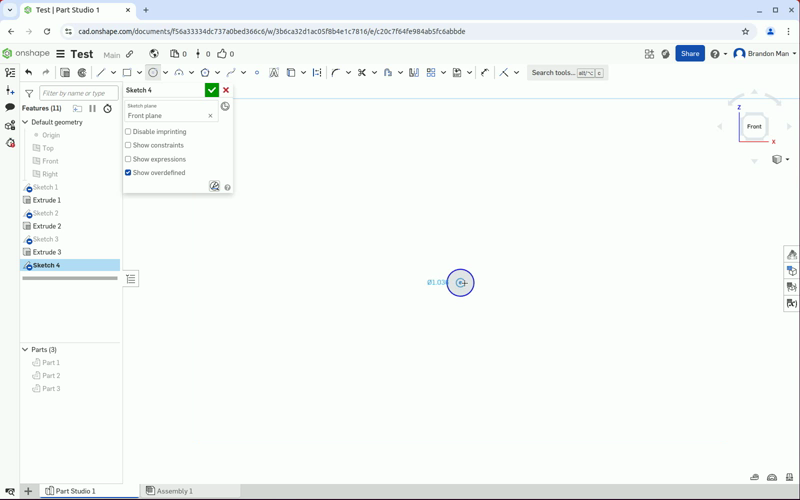
scroll(6)
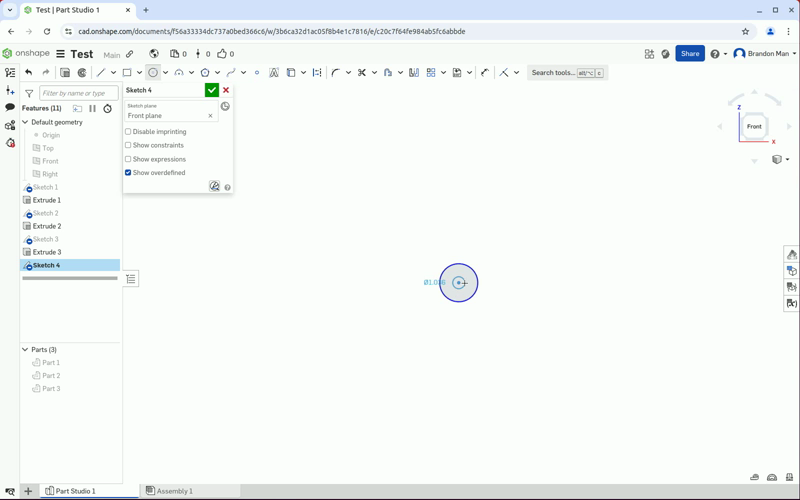
scroll(6)
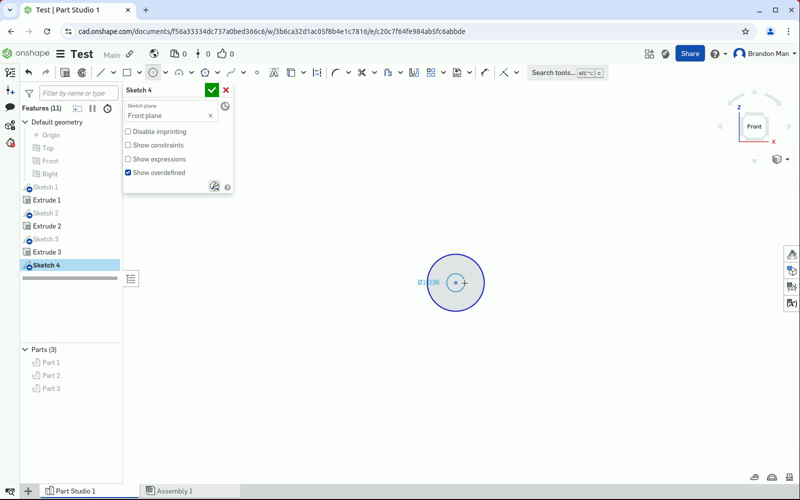
scroll(6)
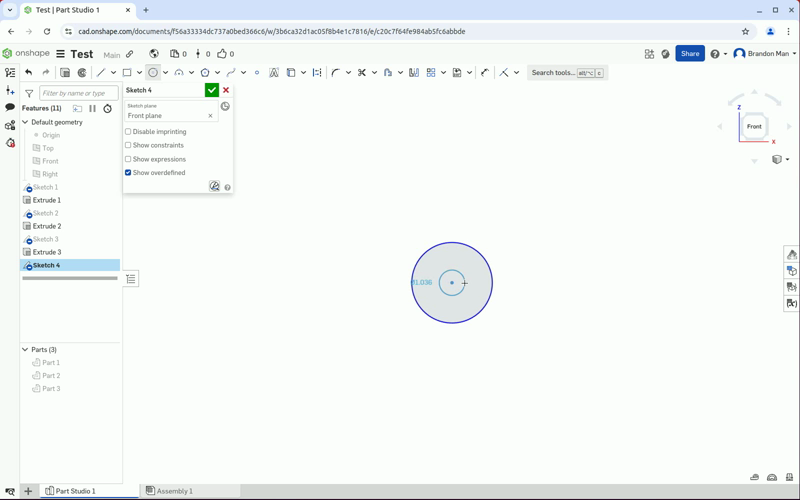
scroll(6)
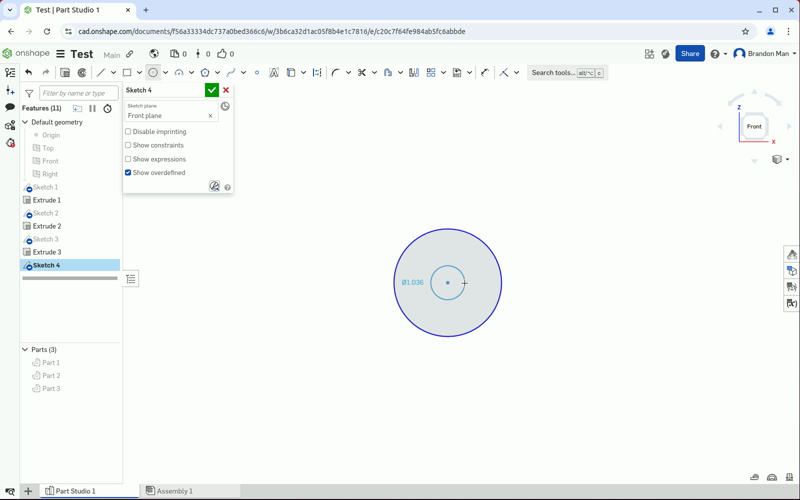
scroll(6)
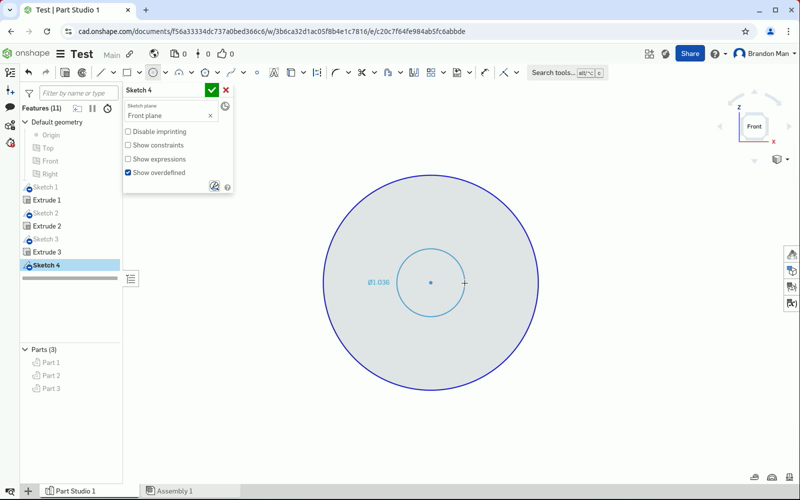
click(464, 282)
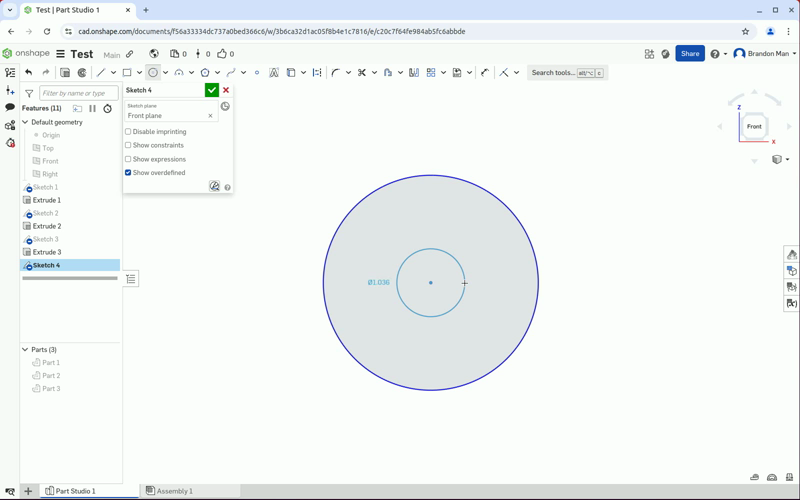
scroll(-6)
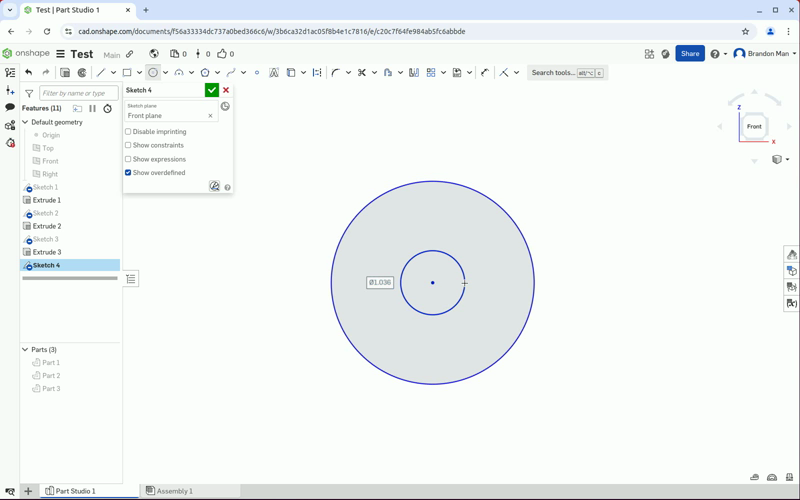
scroll(-6)
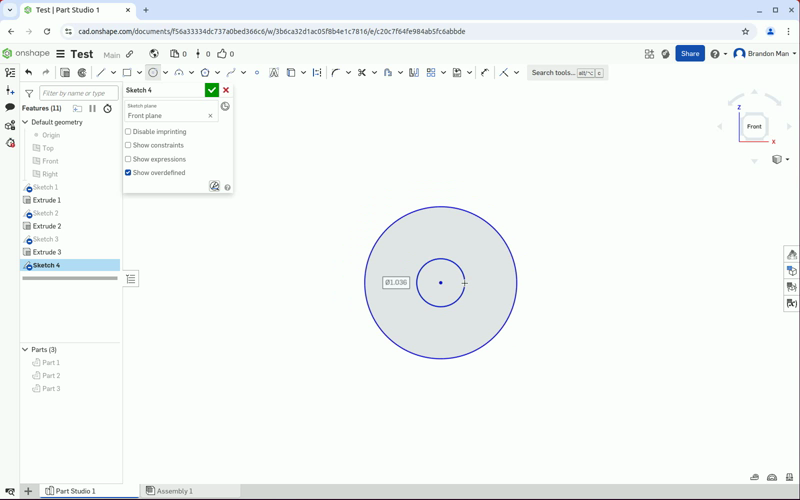
scroll(-6)
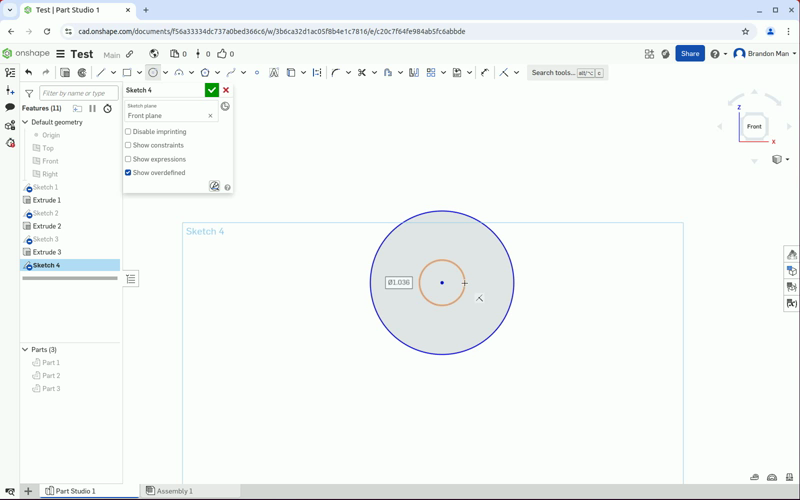
scroll(-6)
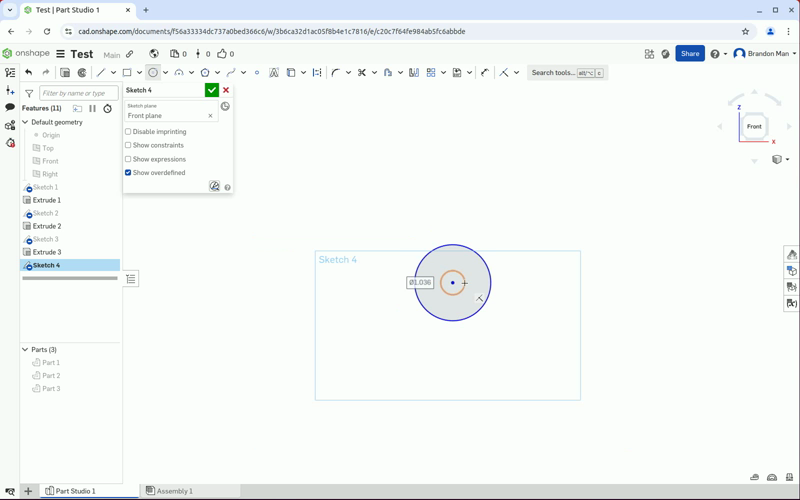
scroll(-6)
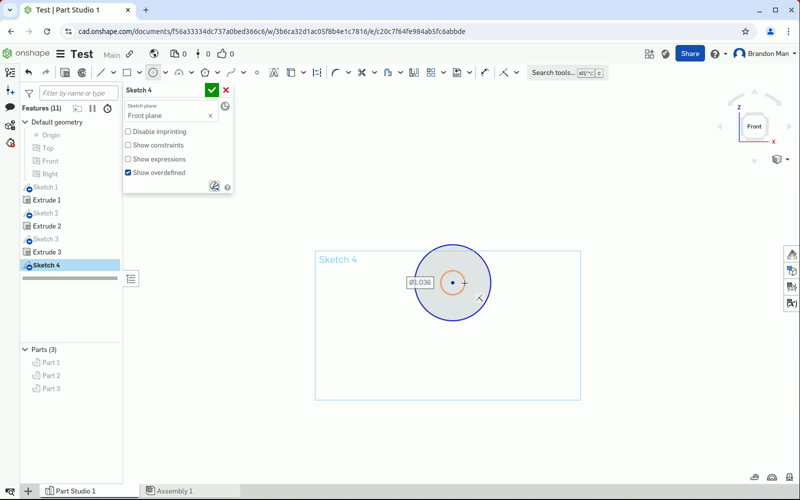
scroll(-6)
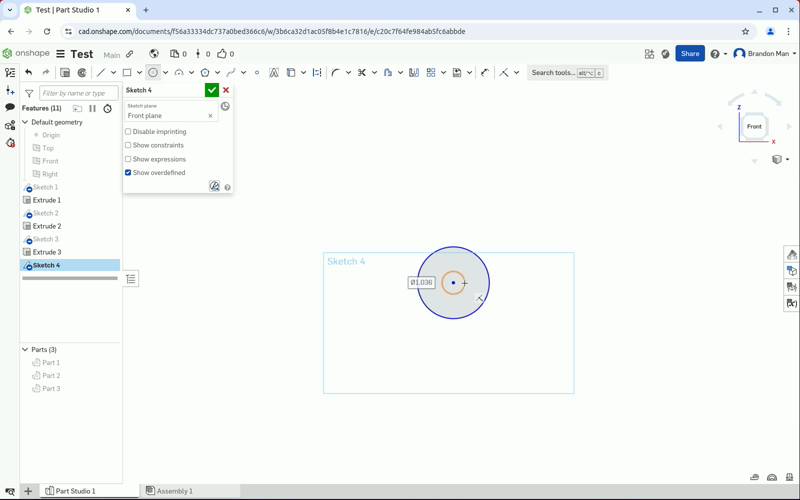
scroll(-6)
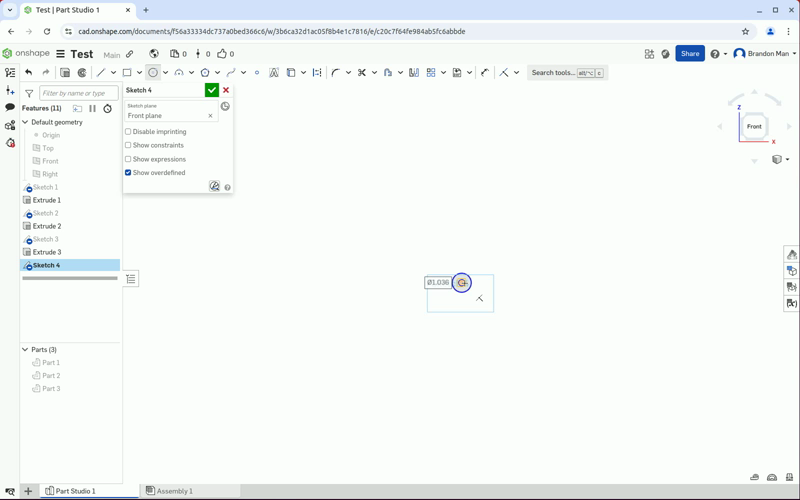
key(esc)
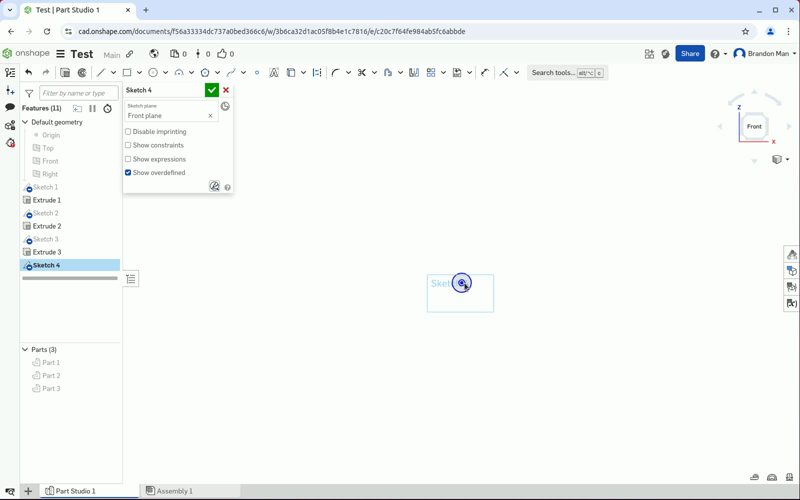
mouse_move(467, 282)
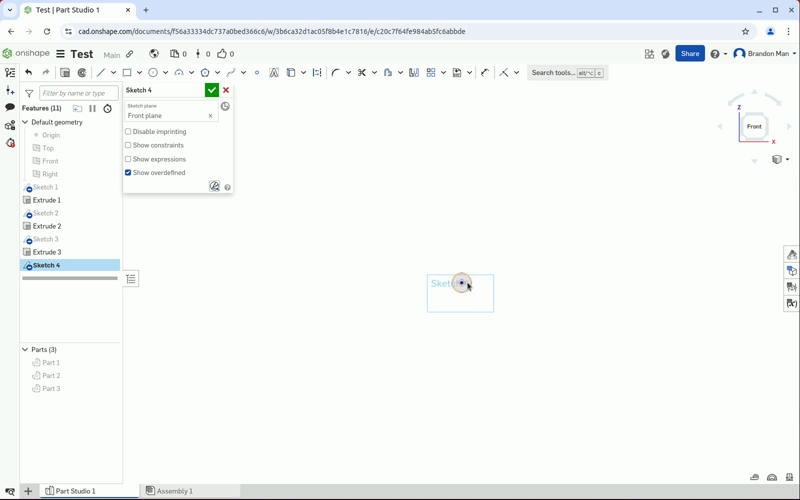
scroll(6)
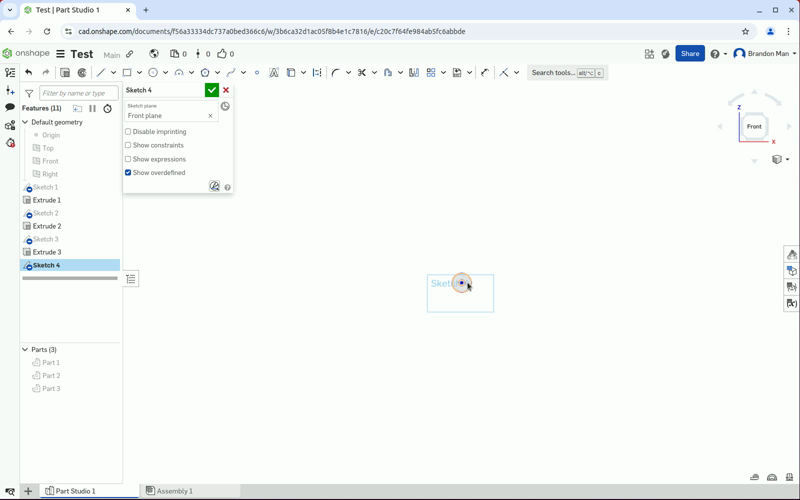
scroll(6)
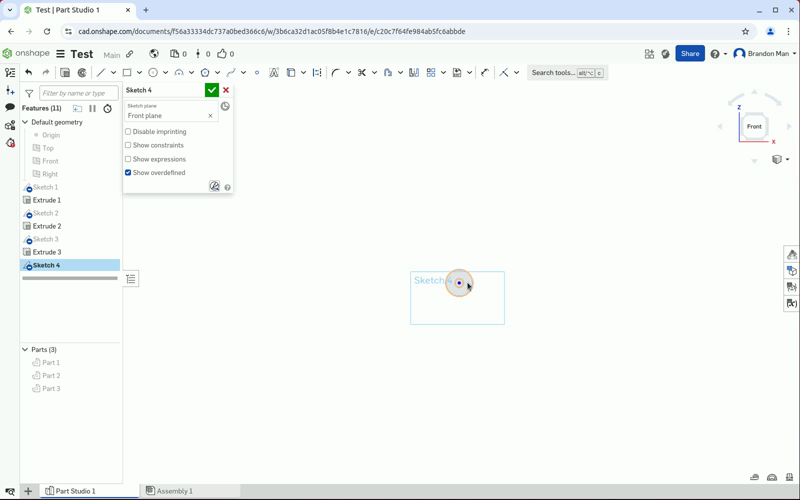
scroll(6)
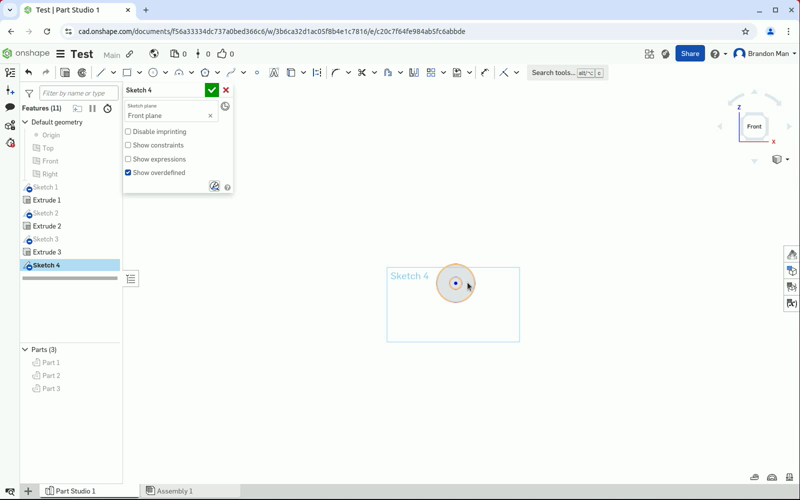
scroll(6)
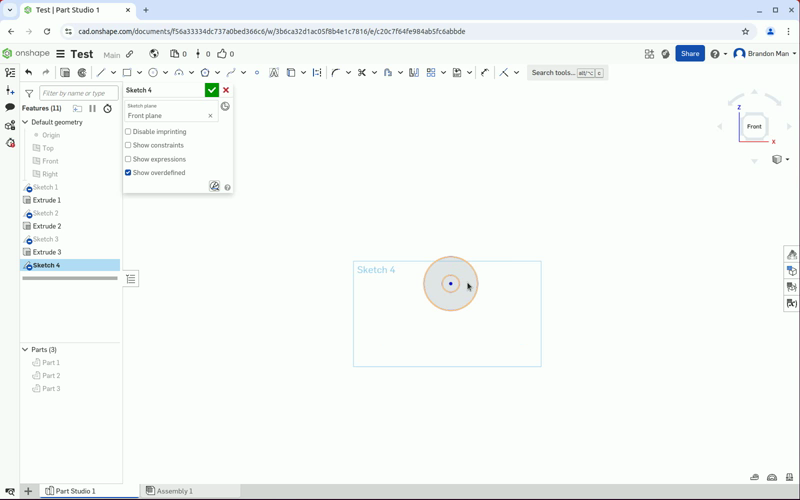
scroll(6)
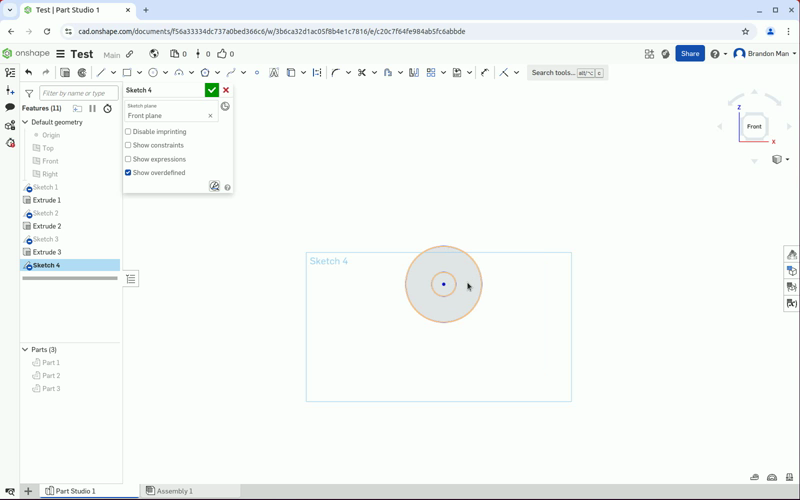
scroll(6)
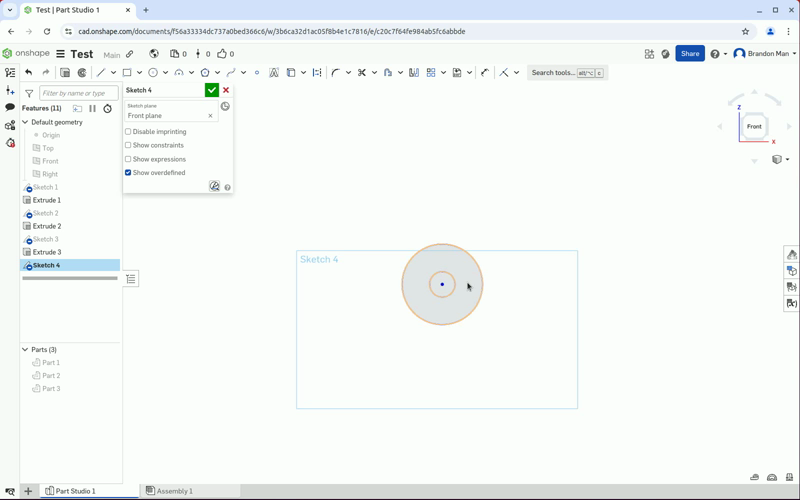
scroll(6)
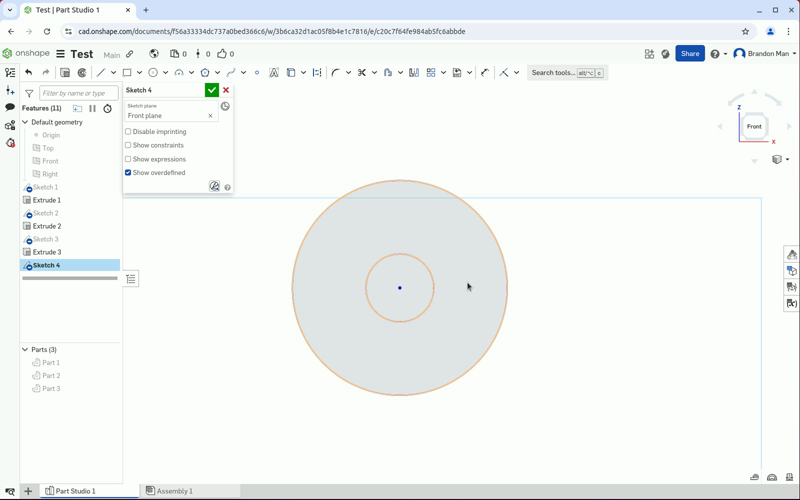
click(467, 282)
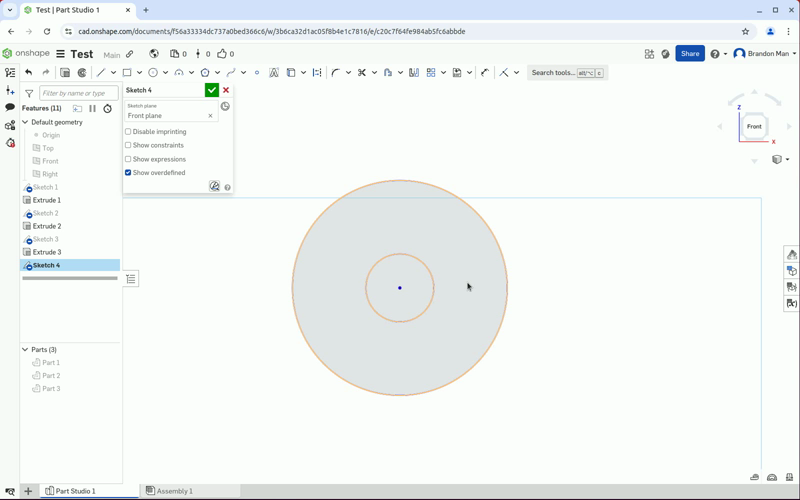
scroll(-6)
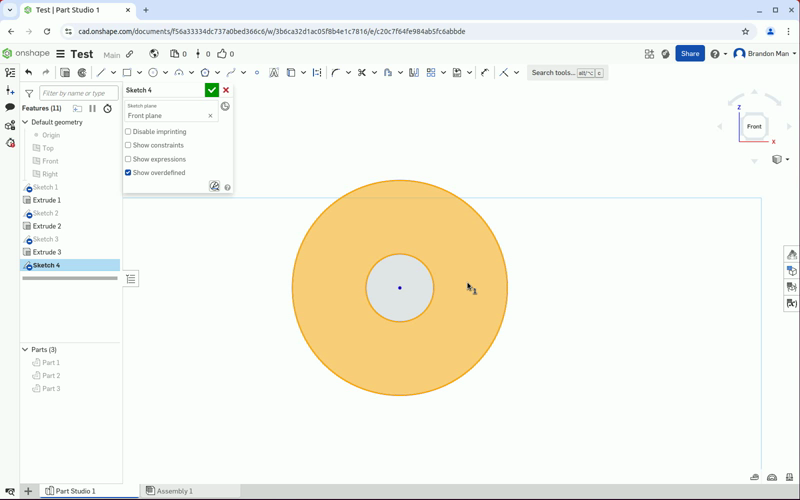
scroll(-6)
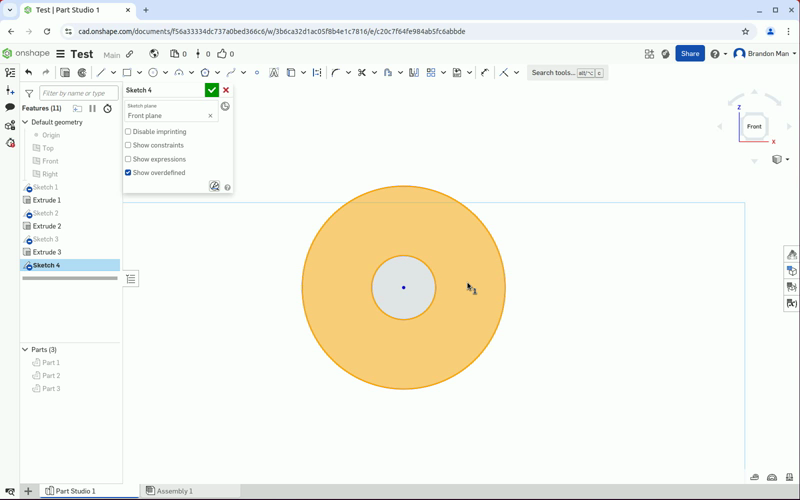
scroll(-6)
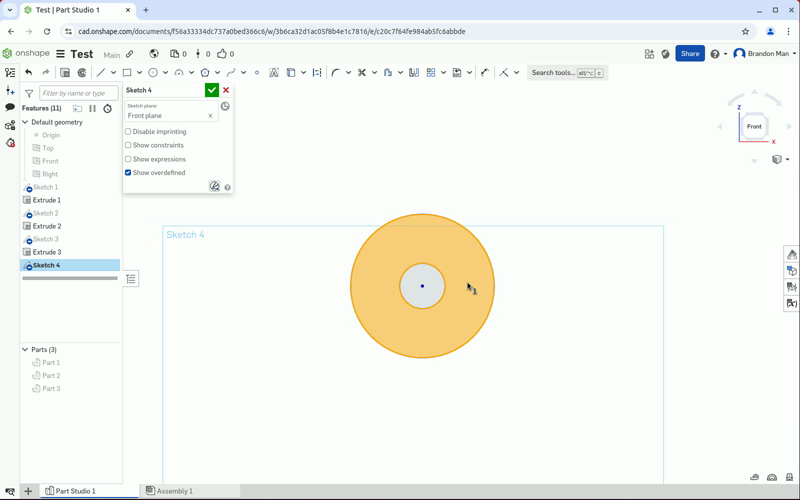
scroll(-6)
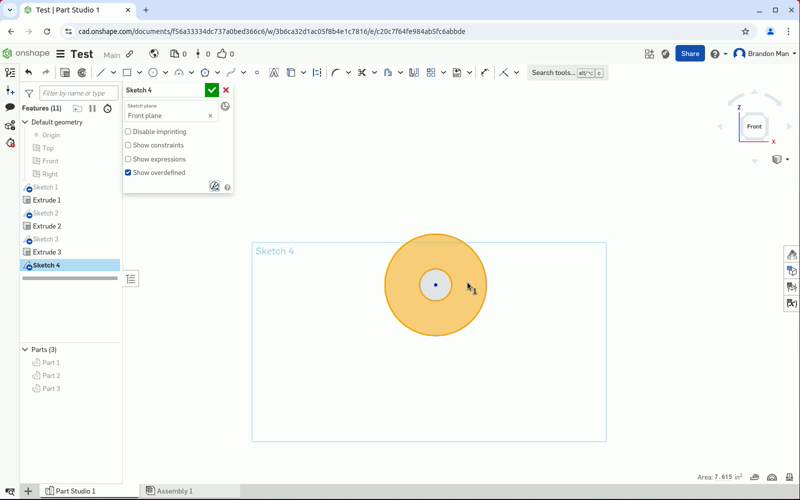
scroll(-6)
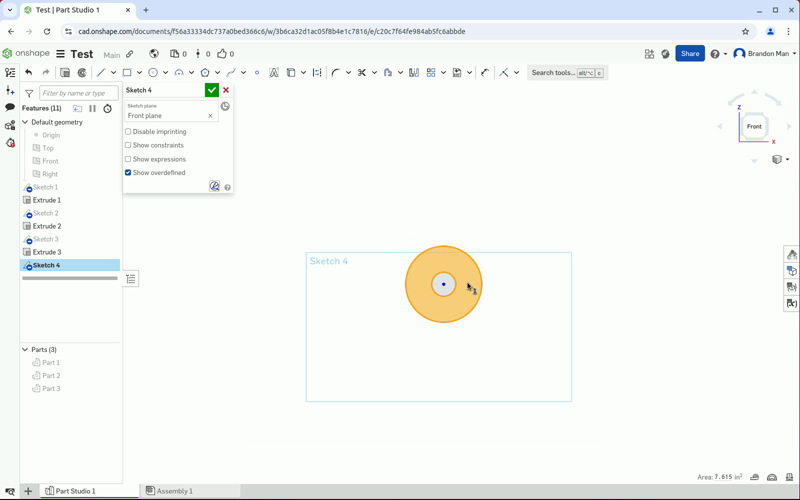
scroll(-6)
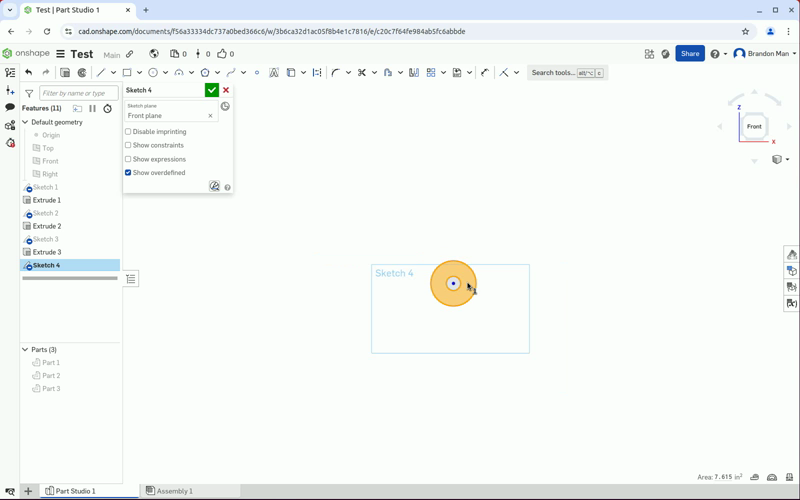
scroll(-6)
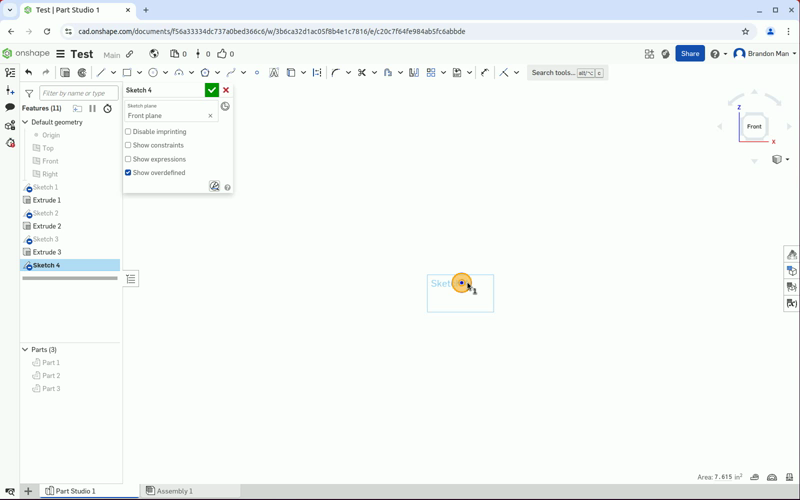
mouse_move(73, 352)
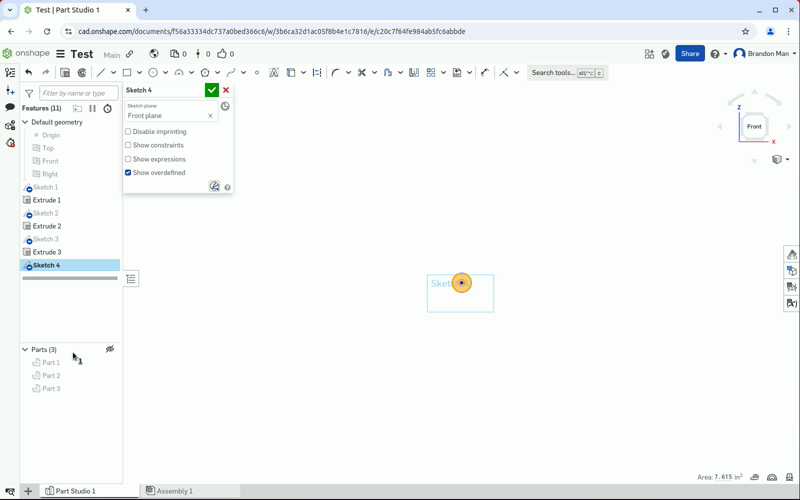
key(shift+y)
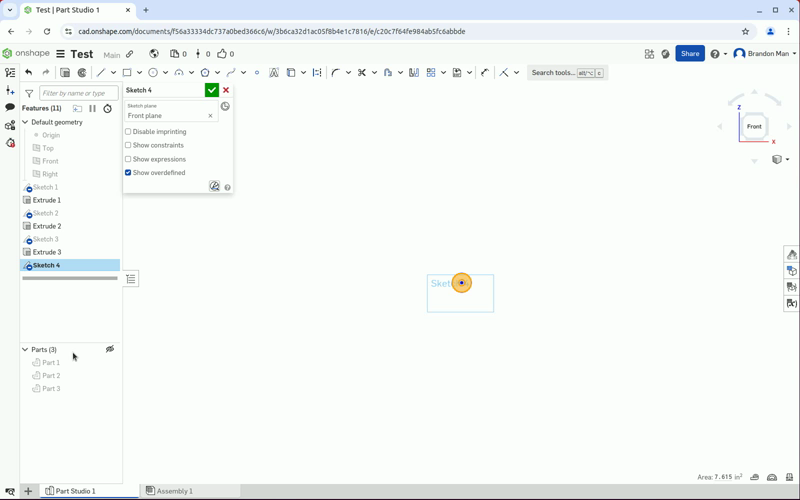
key(shift+e)
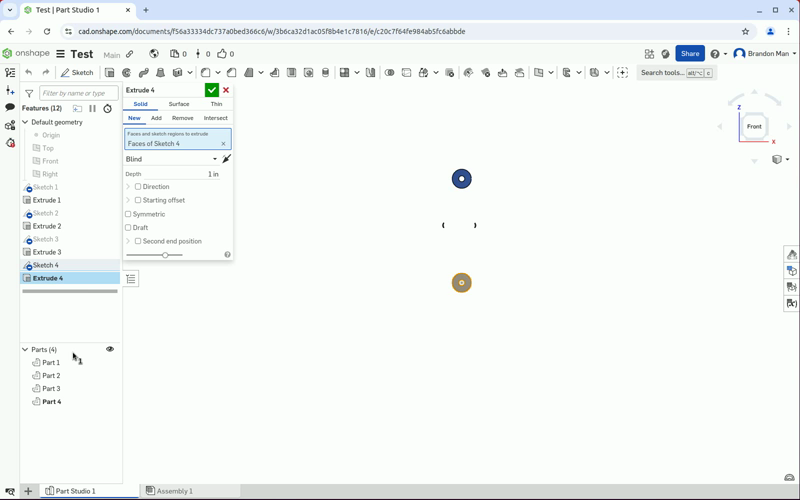
mouse_move(143, 106)
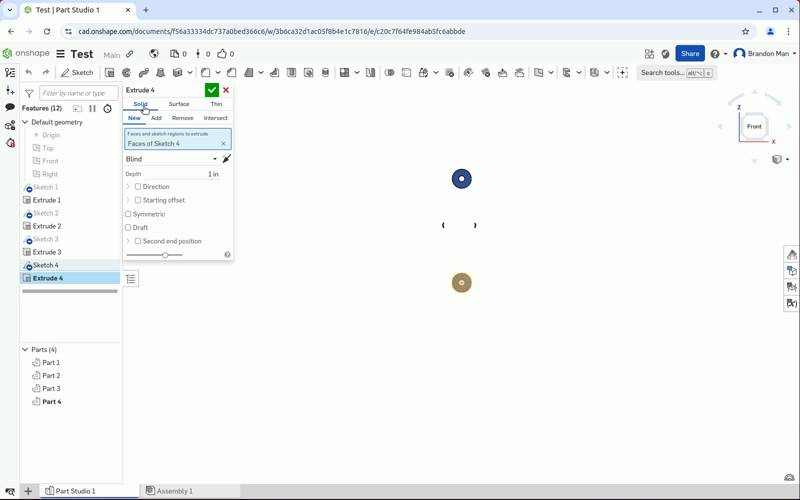
click(143, 106)
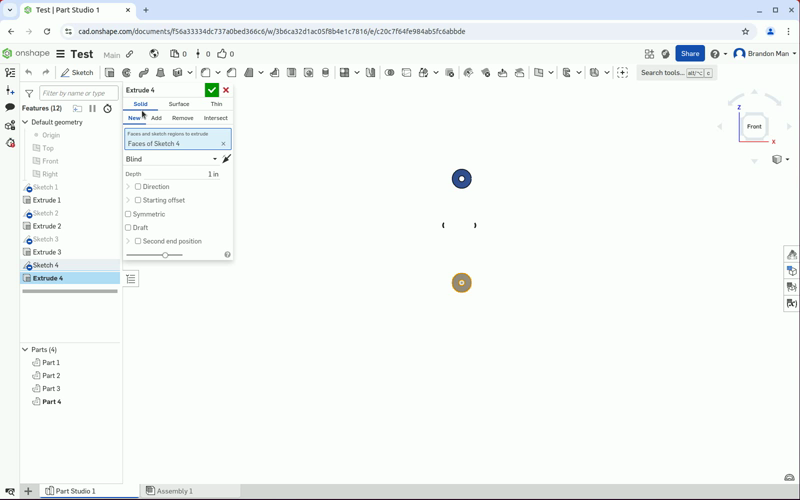
mouse_move(137, 120)
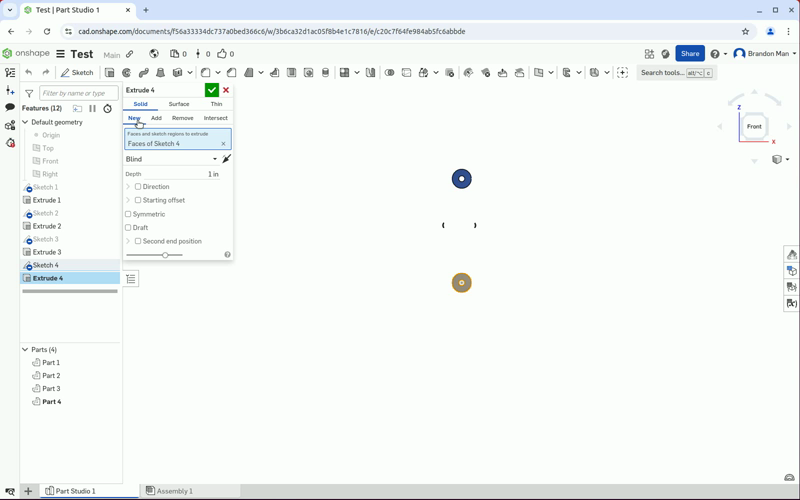
click(137, 120)
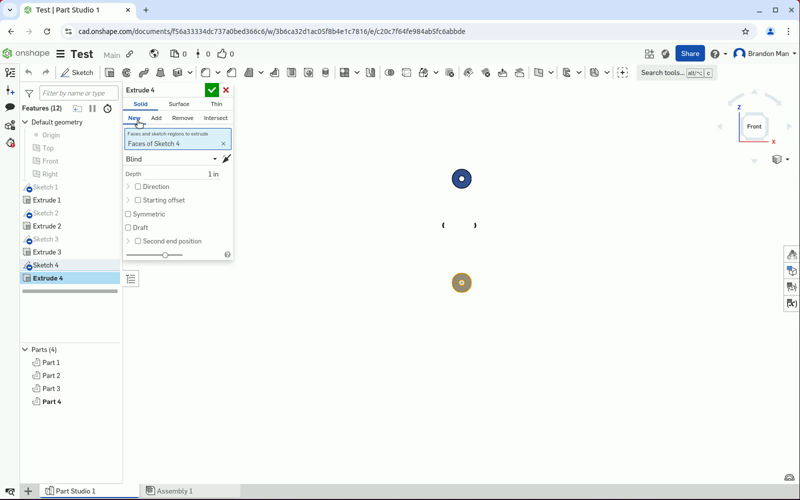
key(tab, 4)
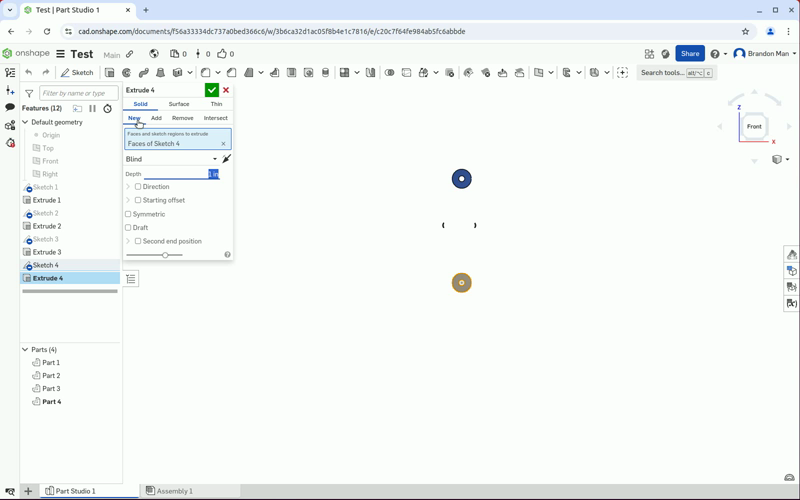
text(0.481)
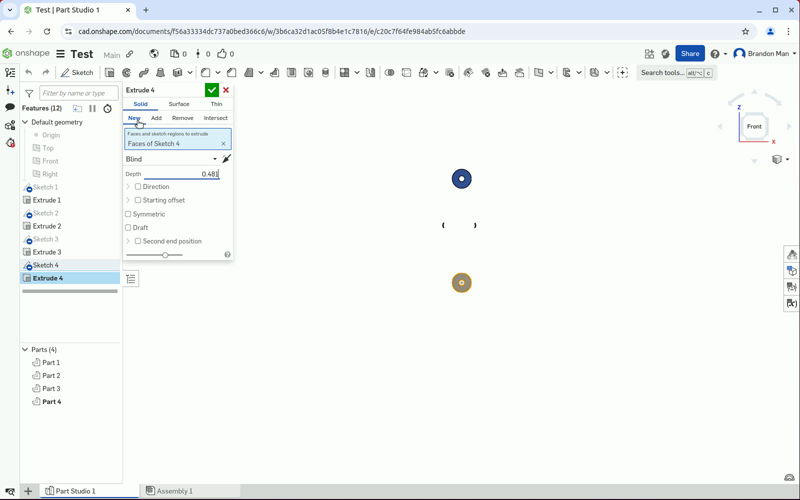
key(enter)
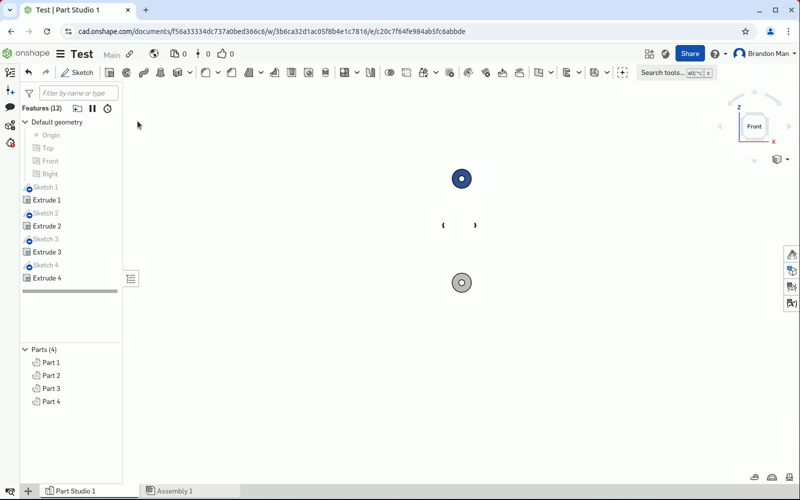
key(shift+h)
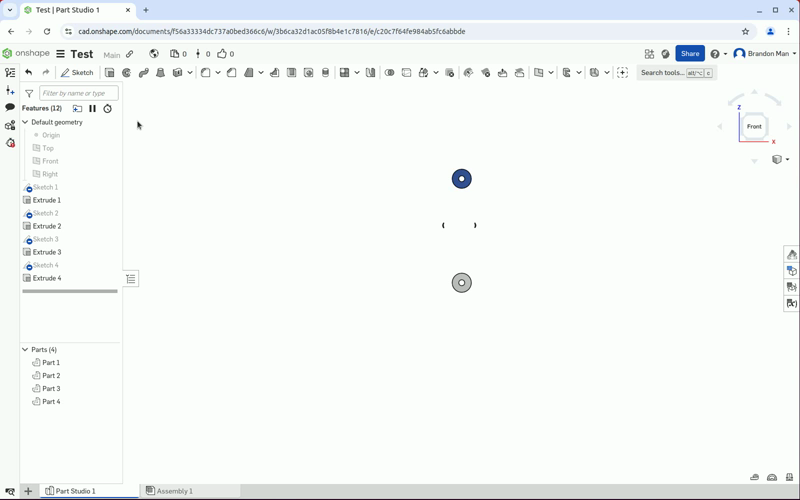
key(shift+h)
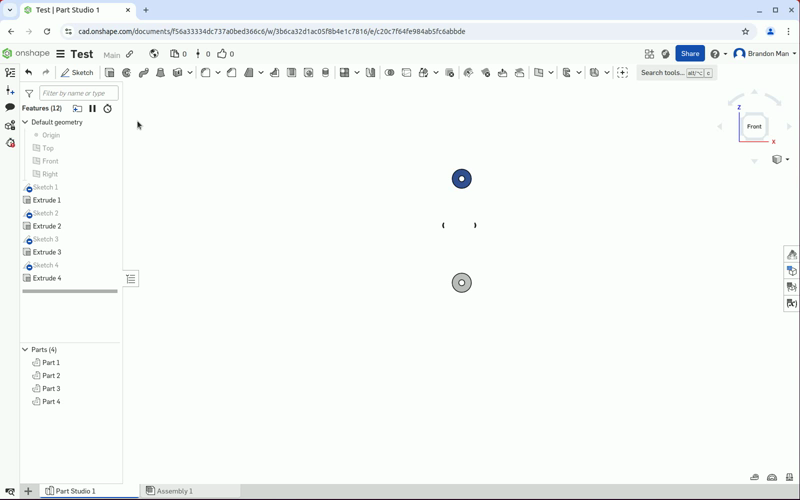
mouse_move(73, 189)
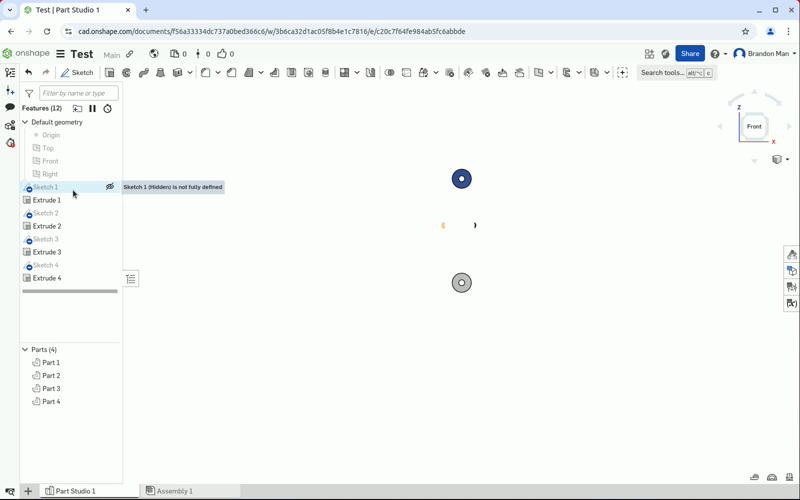
click(73, 189)
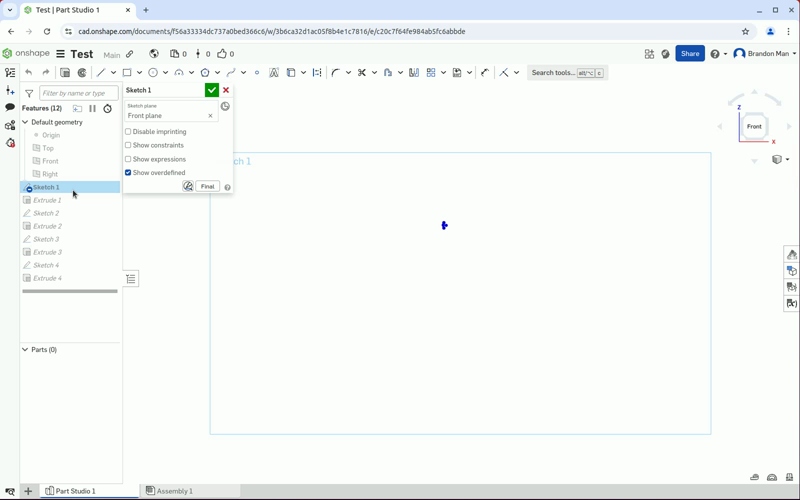
mouse_move(229, 92)
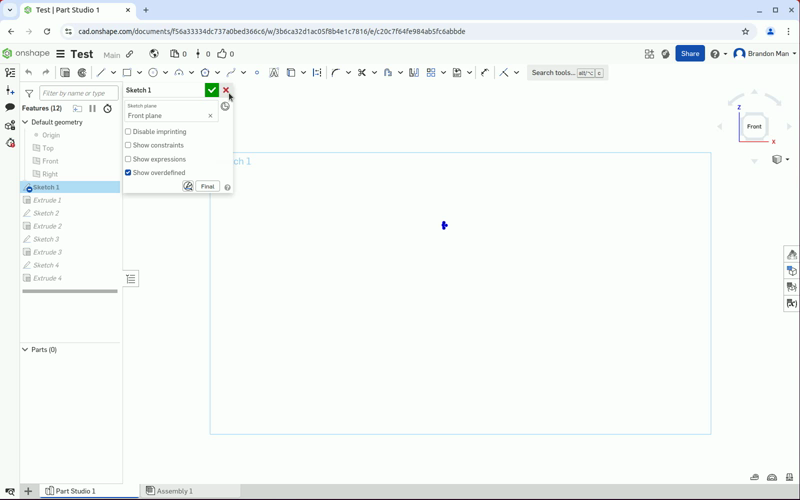
click(229, 92)
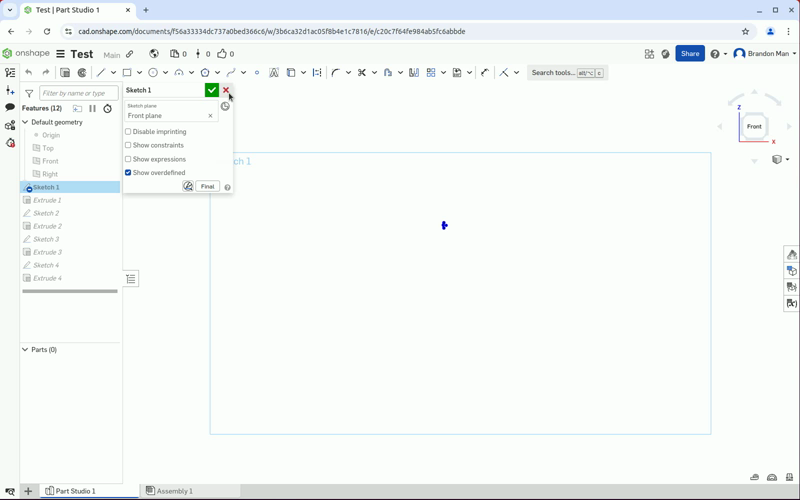
key(shift+s)
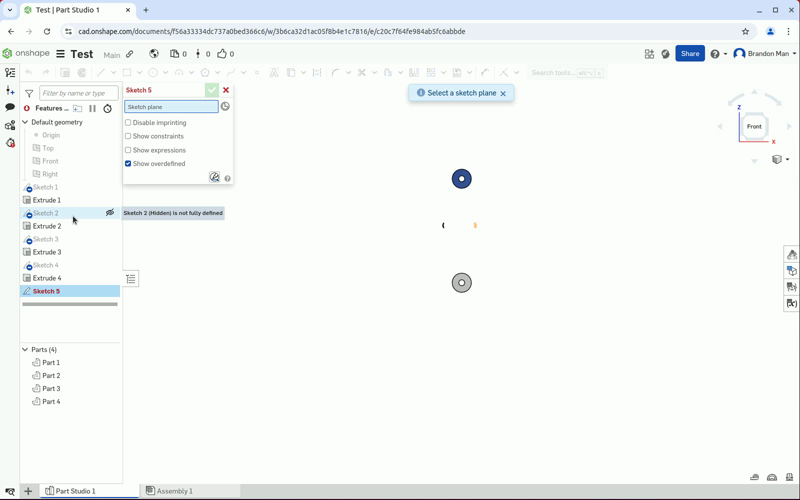
scroll(3)
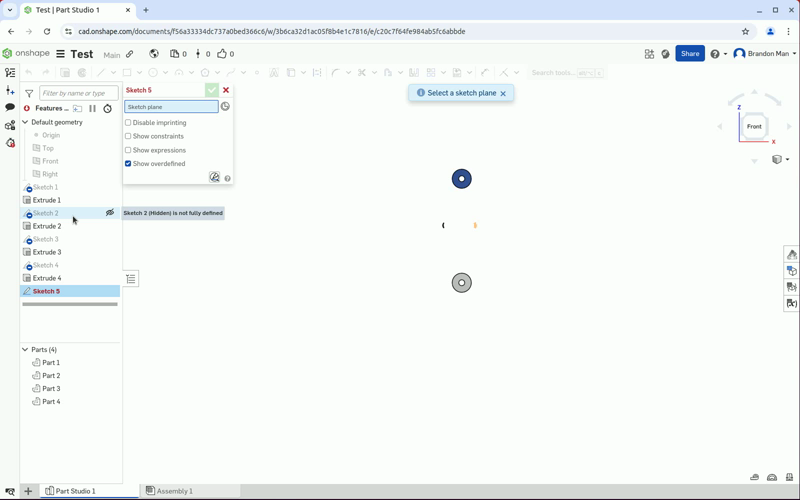
mouse_move(73, 163)
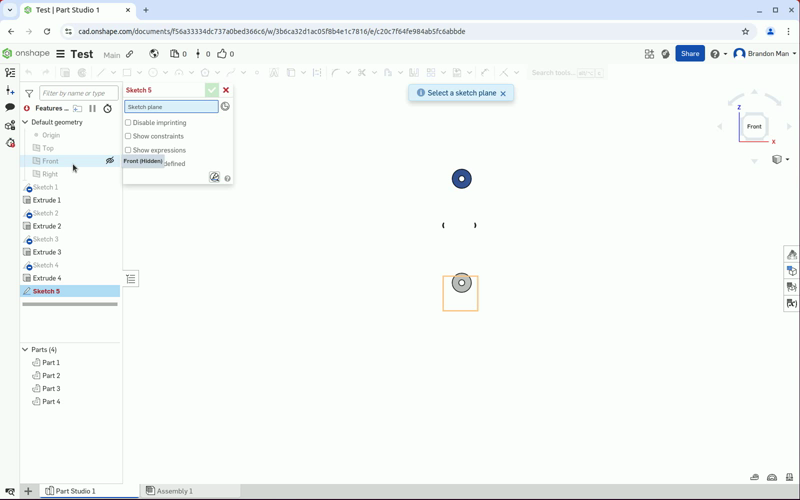
click(73, 163)
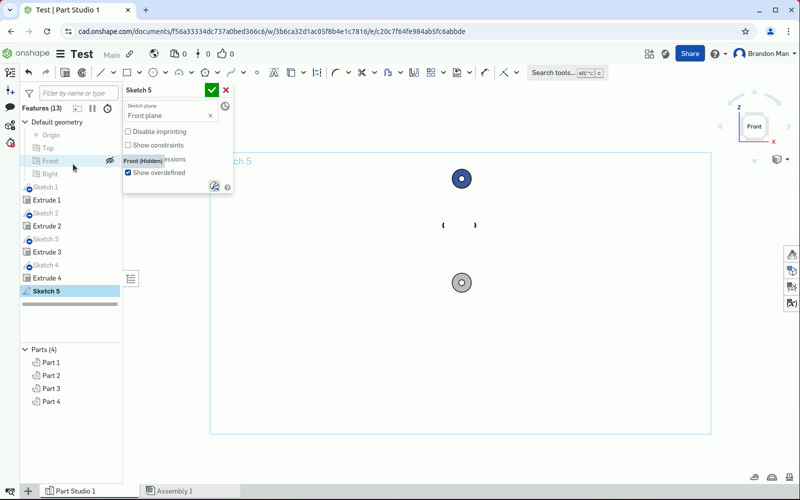
mouse_move(73, 352)
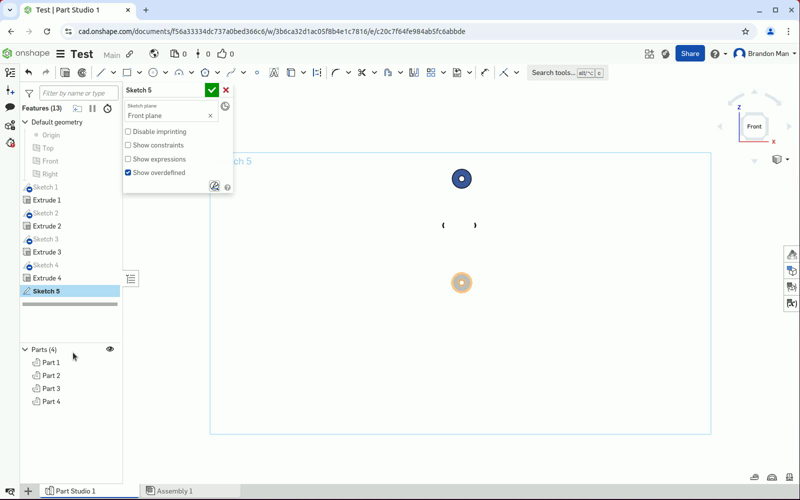
key(y)
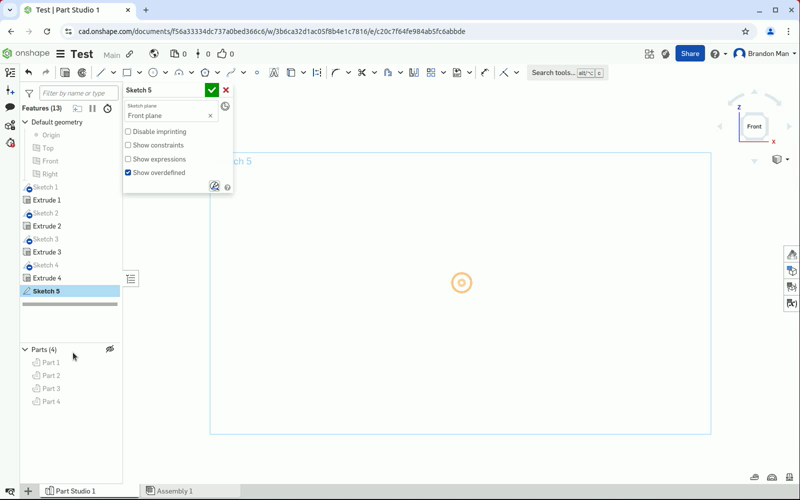
key(c)
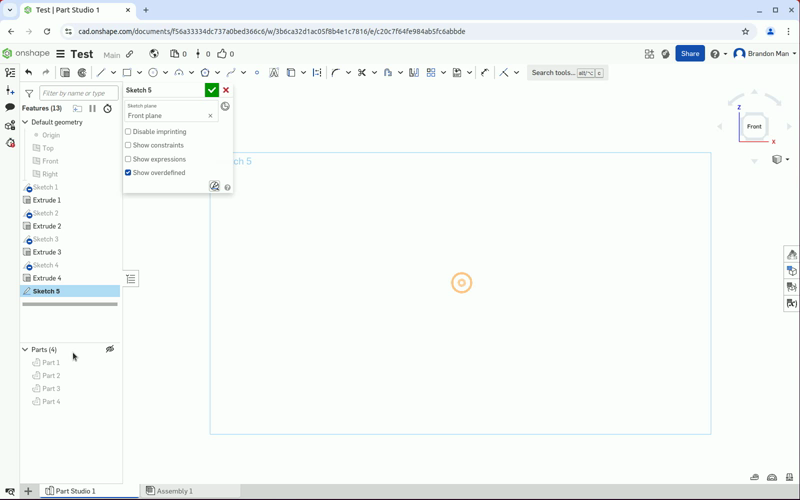
key_down(shift)
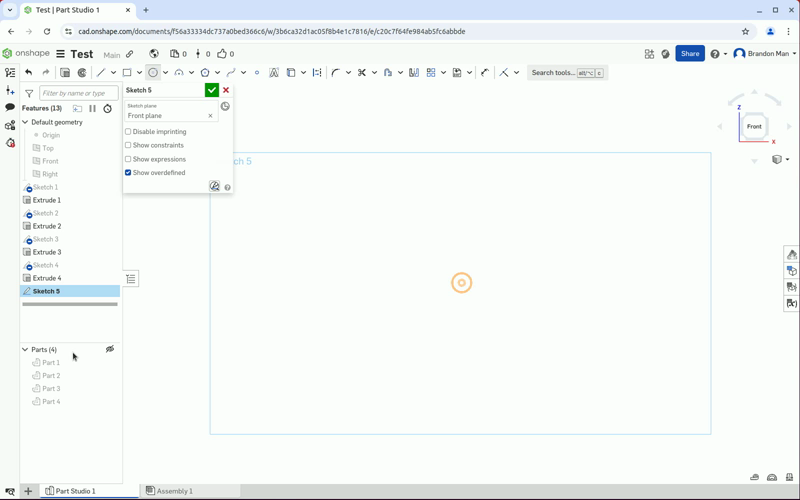
mouse_move(501, 282)
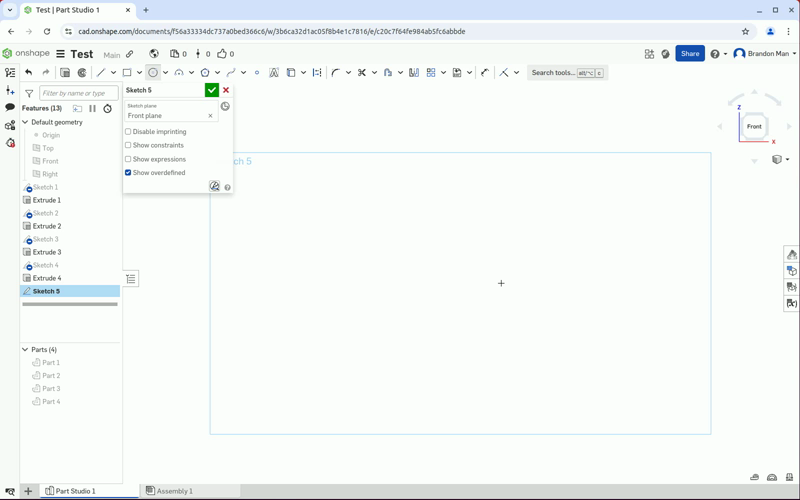
click(501, 282)
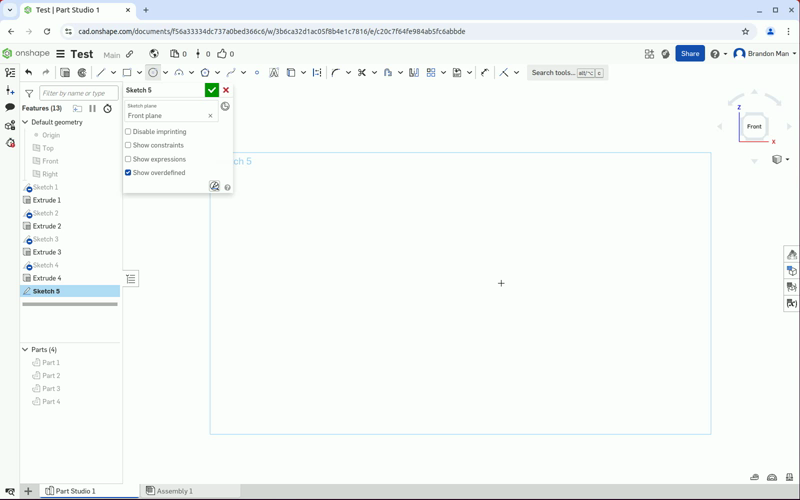
key_up(shift)
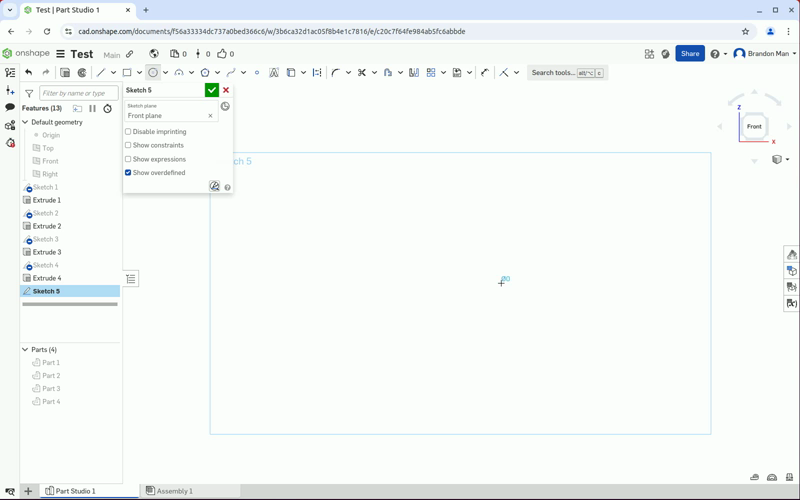
mouse_move(508, 282)
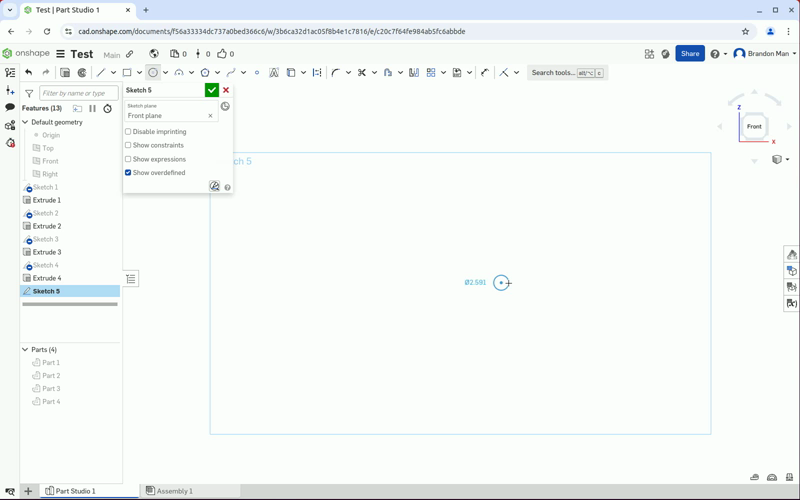
click(508, 282)
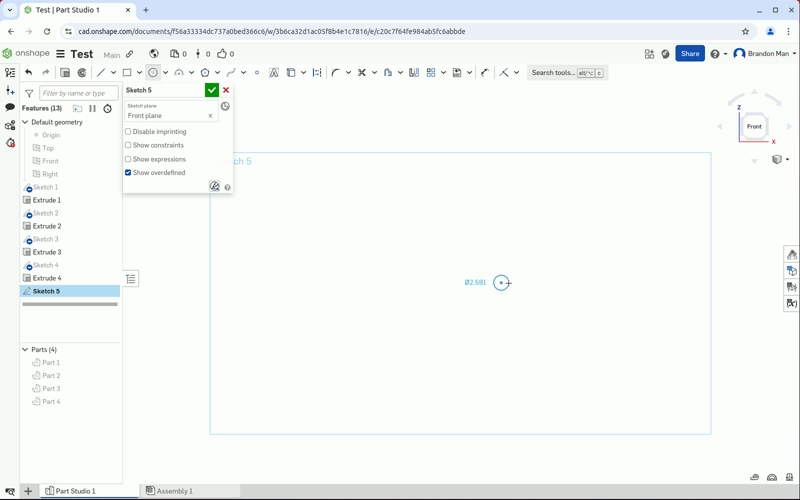
key(esc)
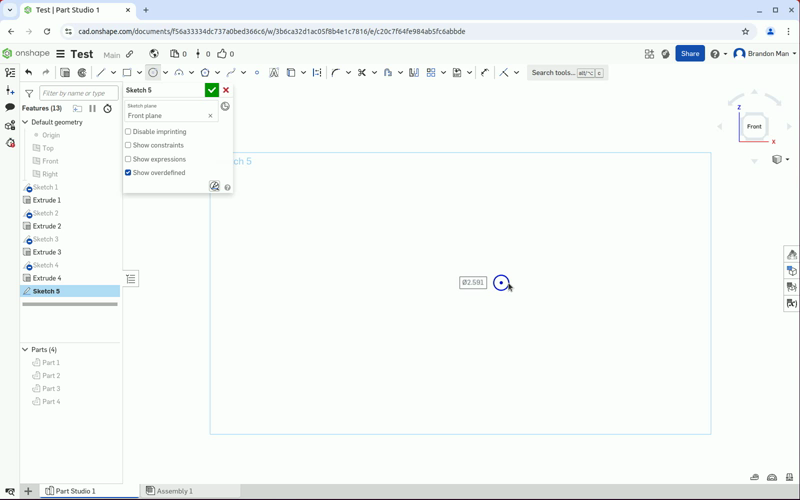
key(c)
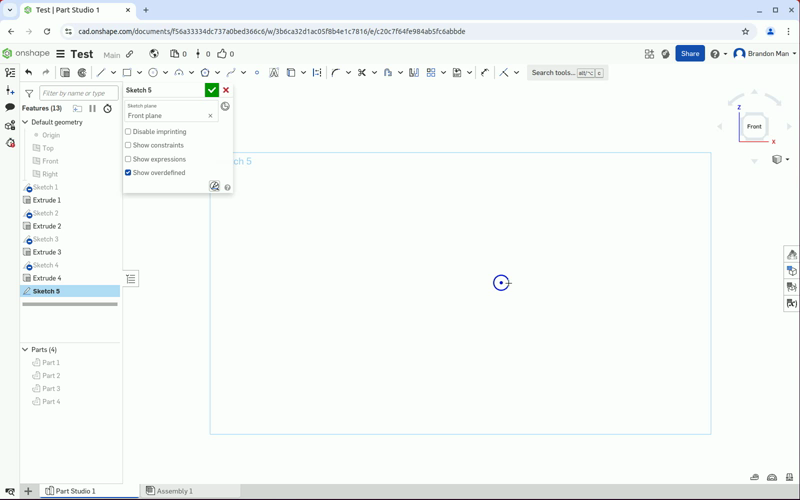
key_down(shift)
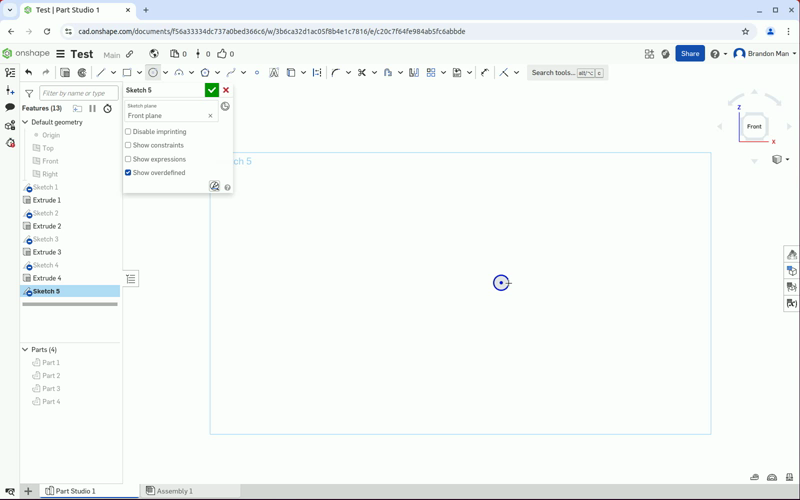
mouse_move(501, 282)
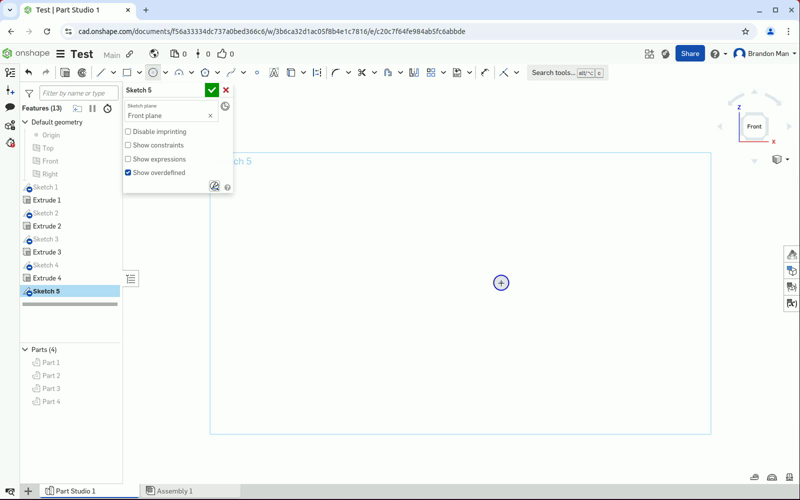
click(501, 282)
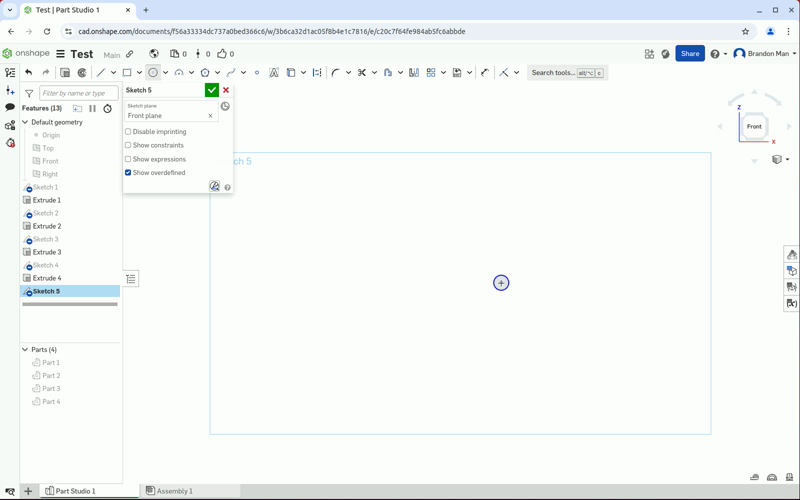
key_up(shift)
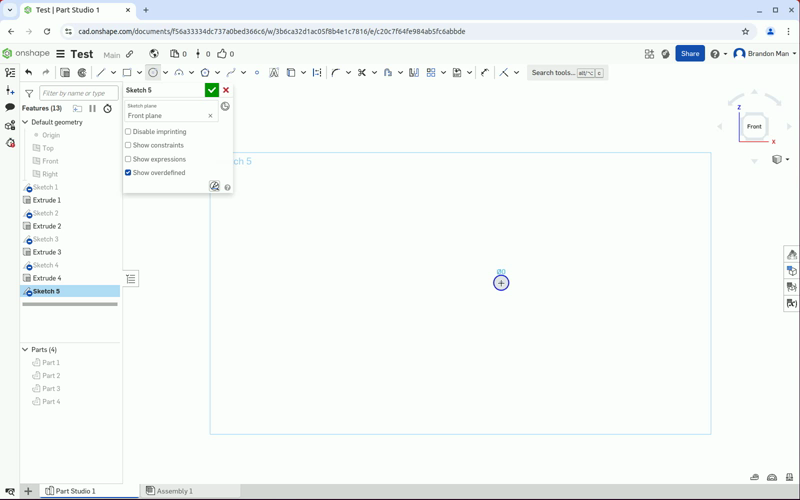
mouse_move(504, 282)
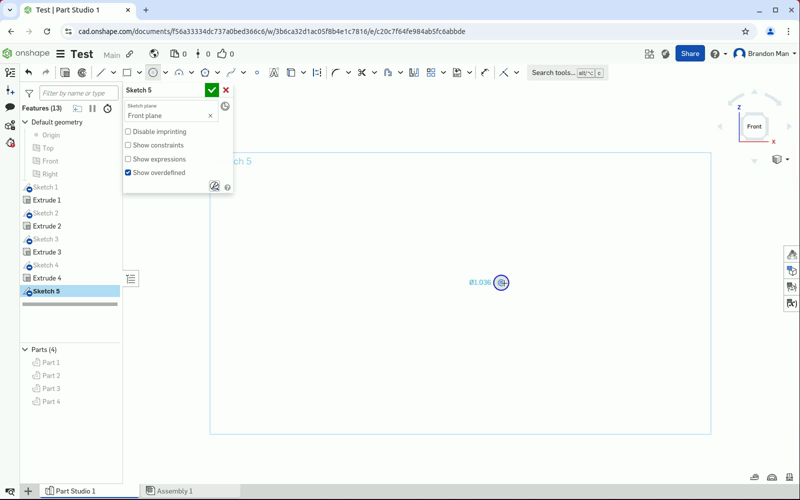
scroll(6)
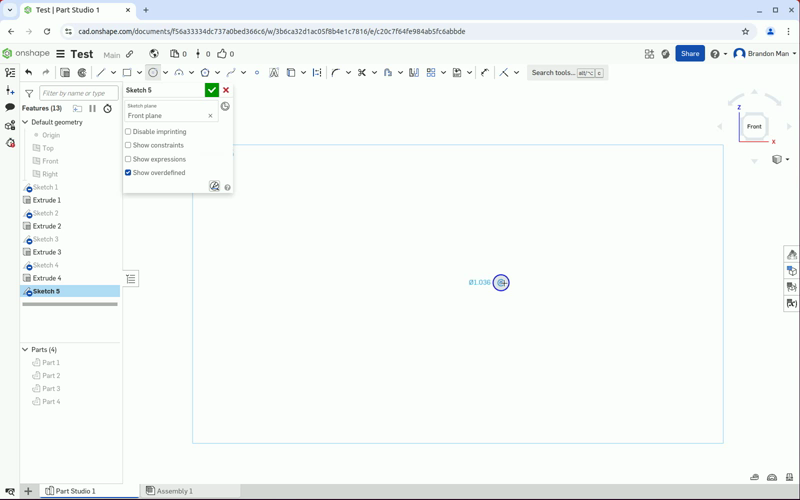
scroll(6)
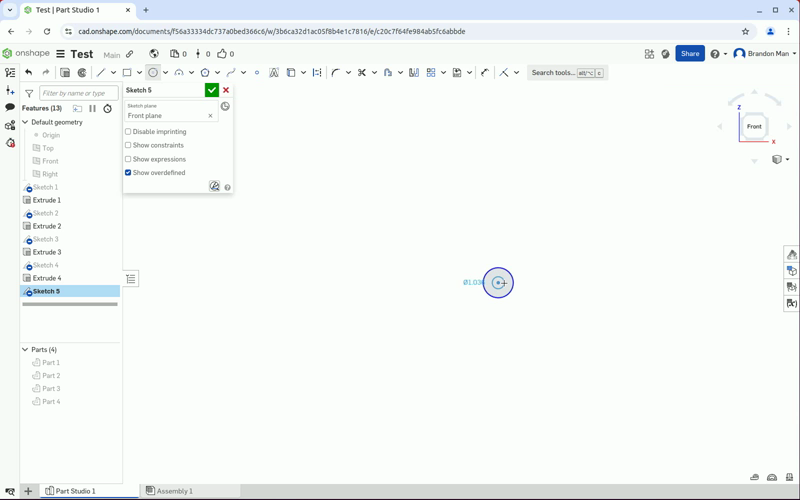
scroll(6)
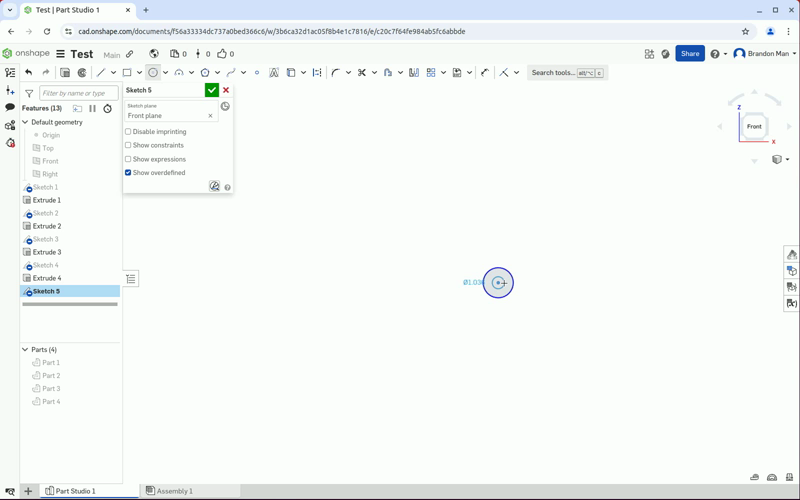
scroll(6)
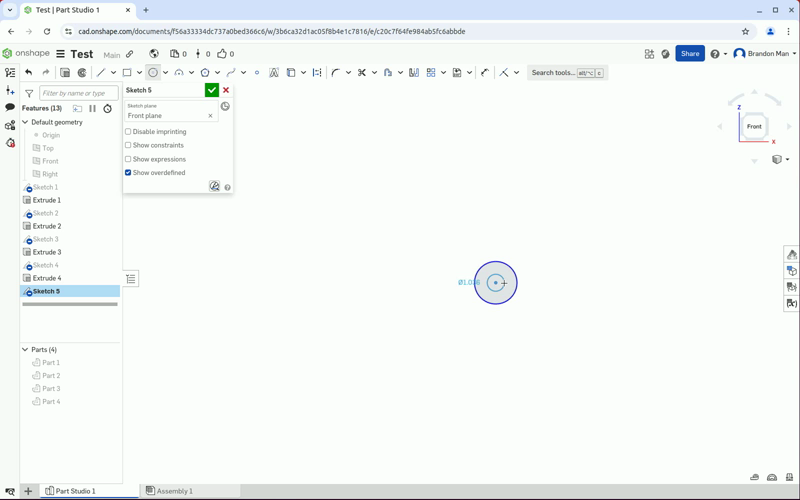
scroll(6)
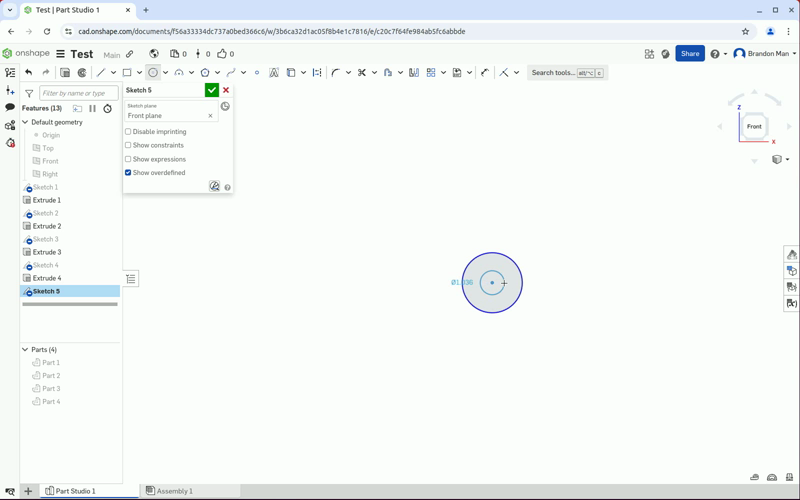
scroll(6)
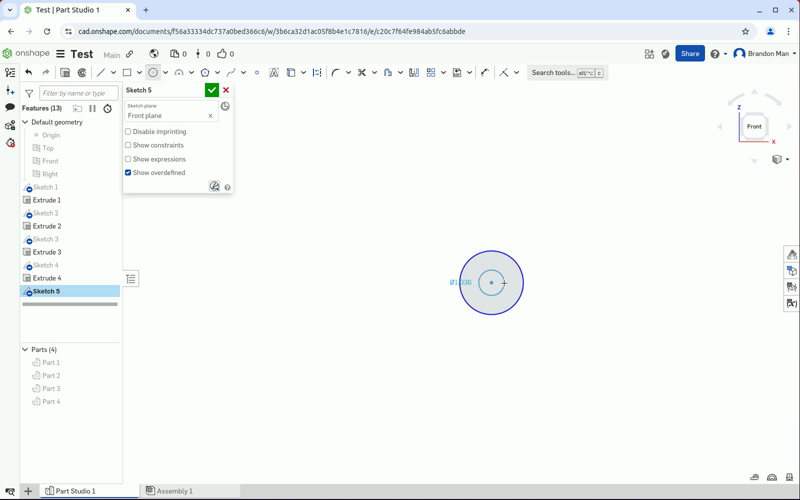
scroll(6)
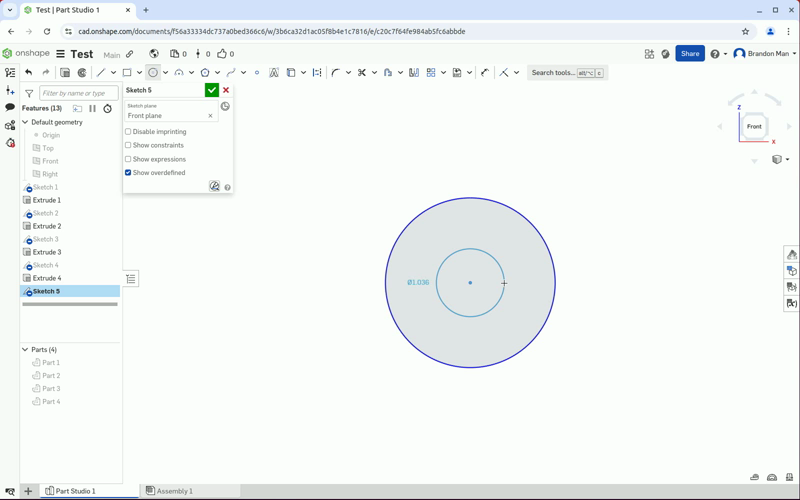
click(504, 282)
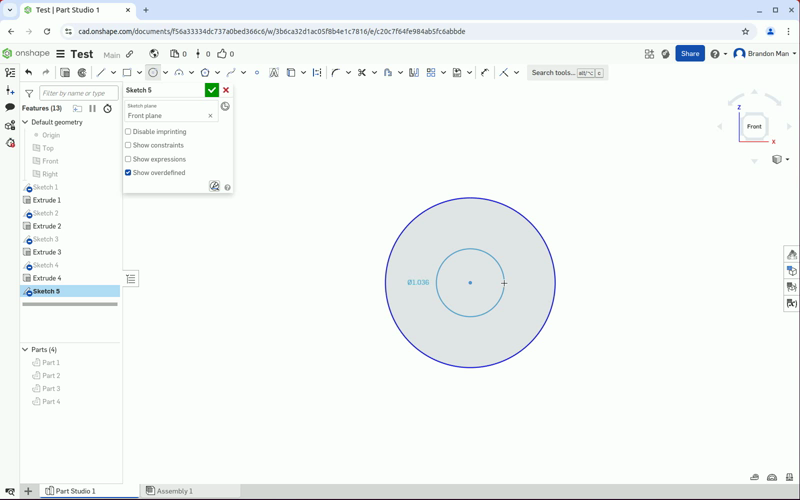
scroll(-6)
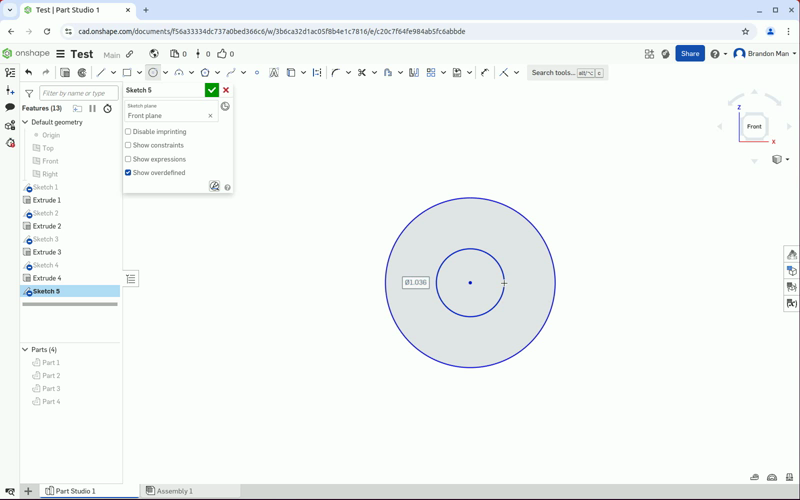
scroll(-6)
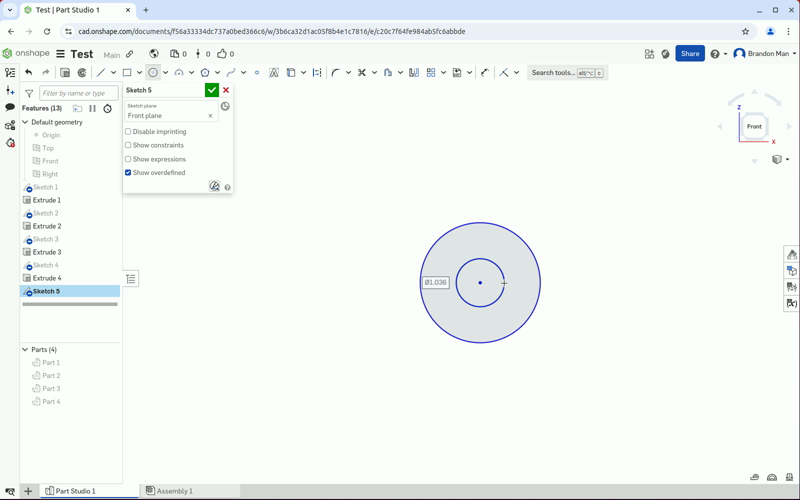
scroll(-6)
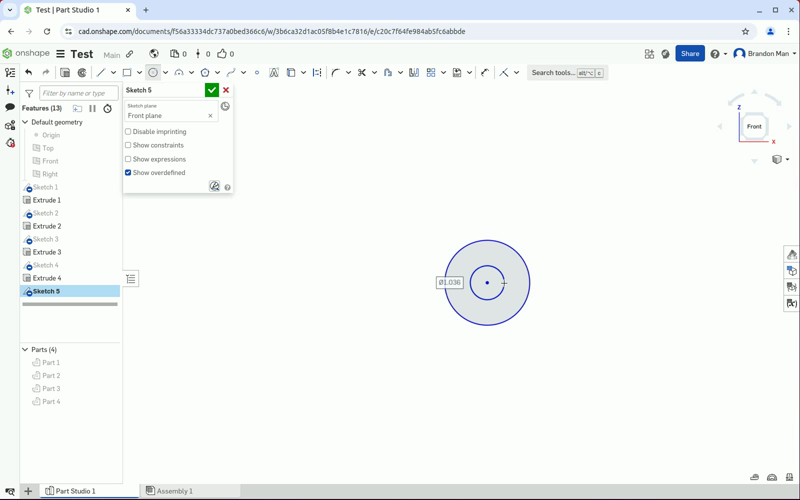
scroll(-6)
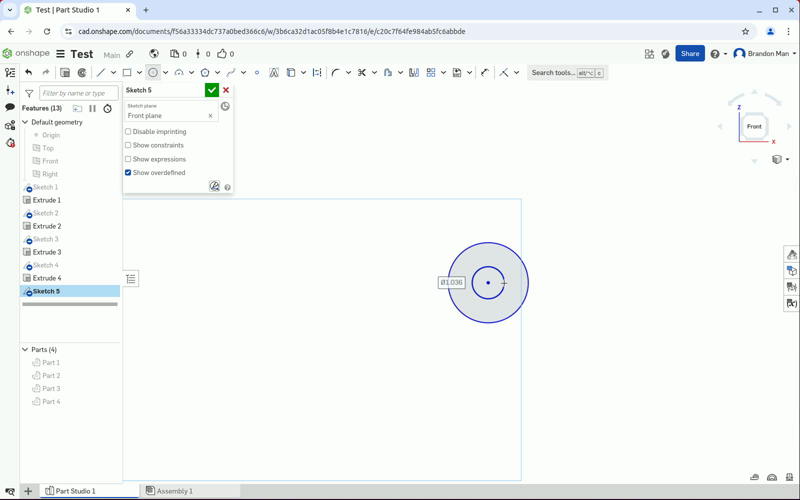
scroll(-6)
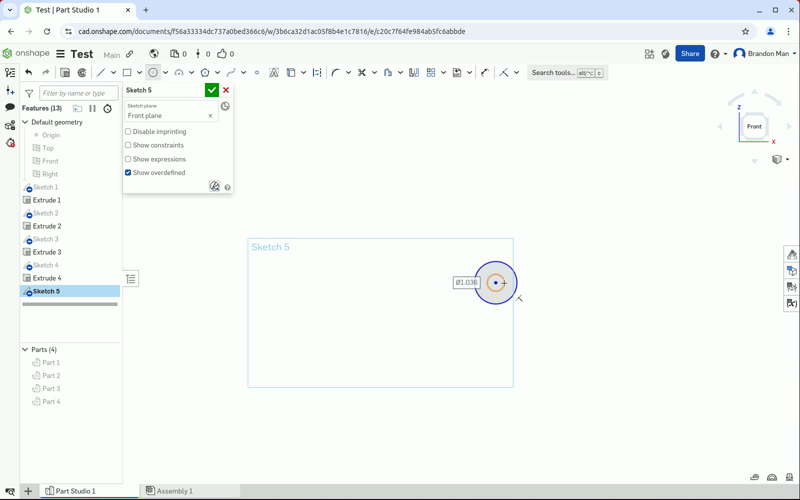
scroll(-6)
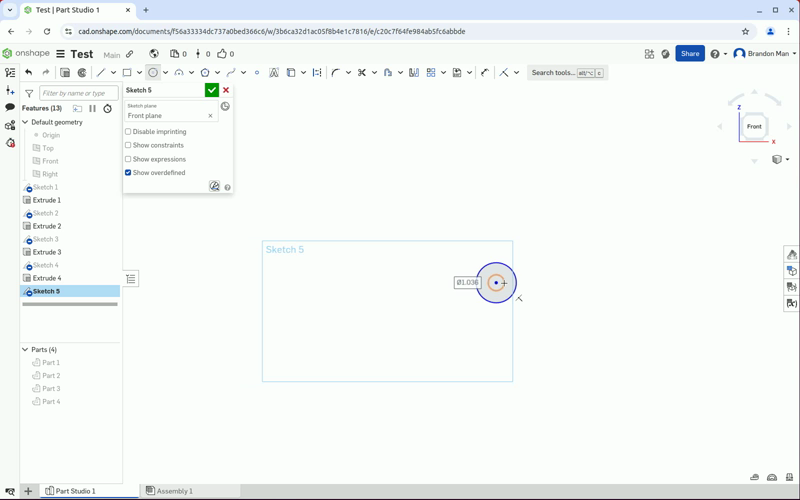
scroll(-6)
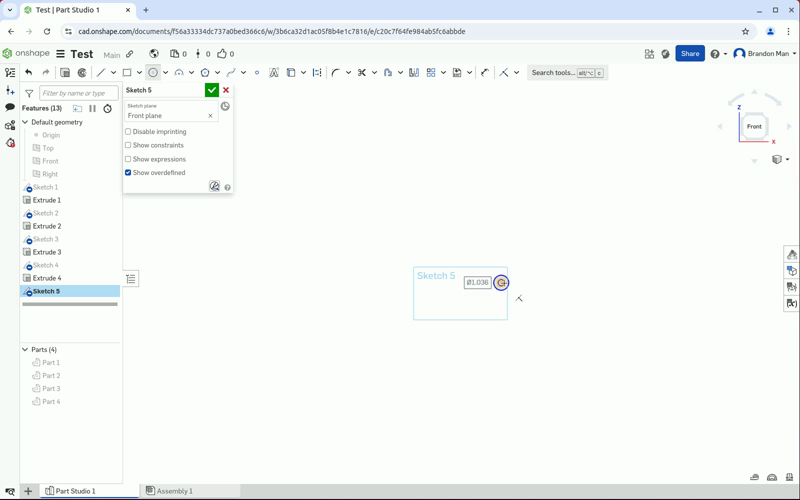
key(esc)
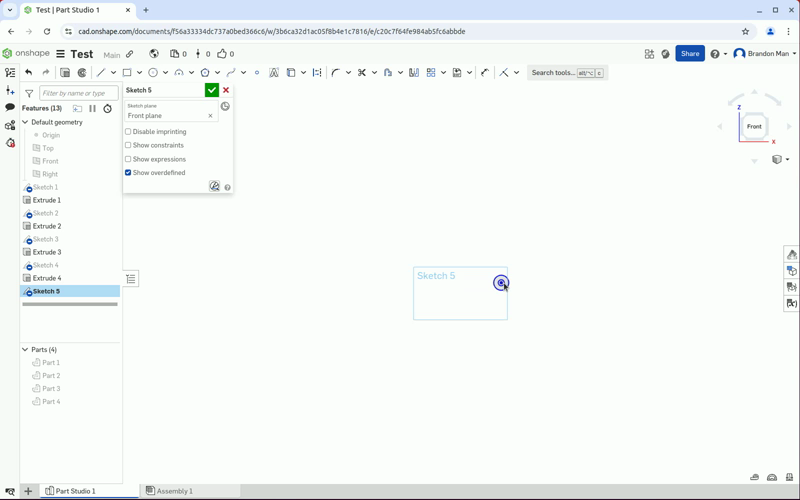
mouse_move(497, 283)
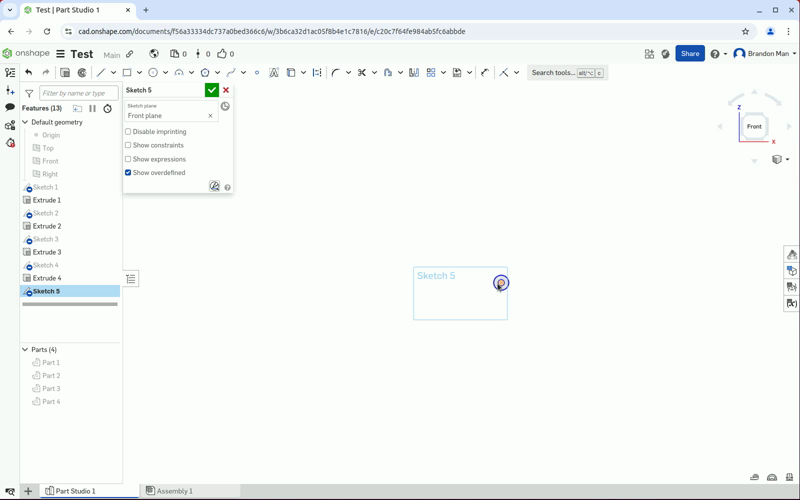
scroll(6)
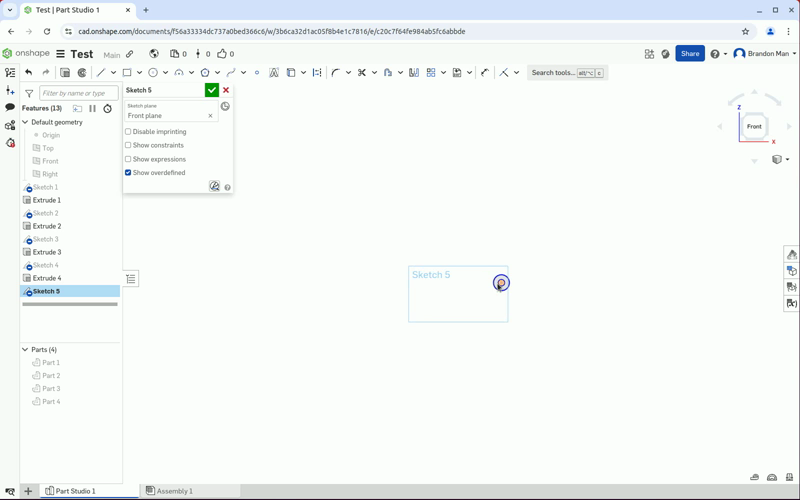
scroll(6)
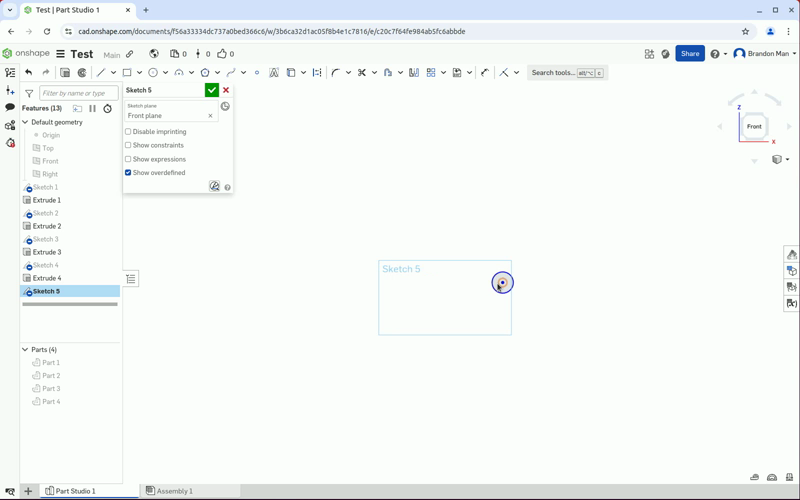
scroll(6)
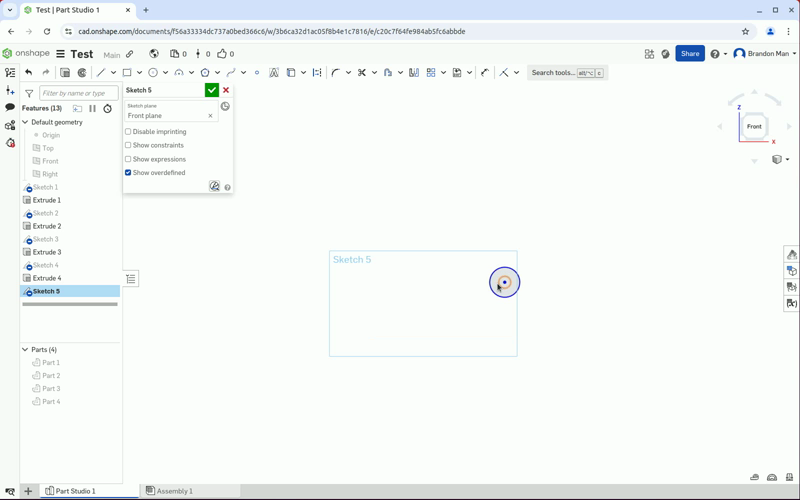
scroll(6)
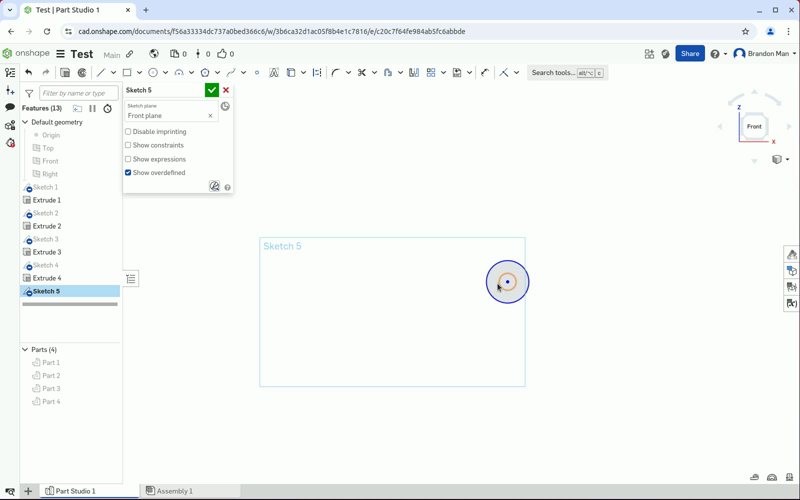
scroll(6)
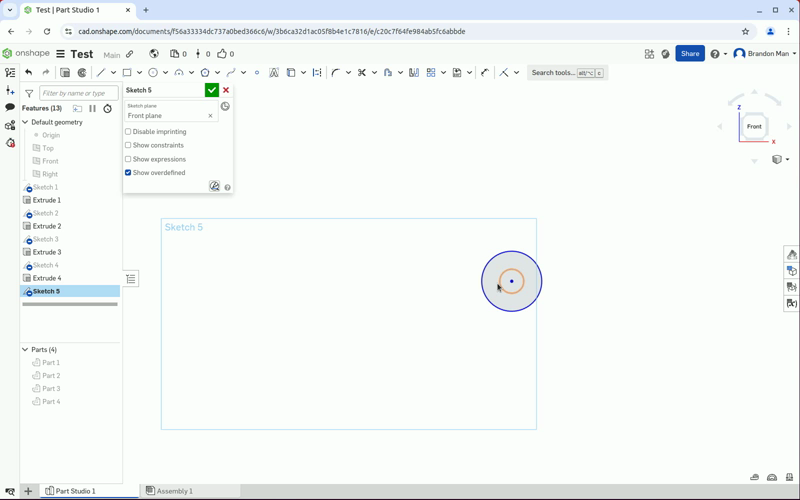
scroll(6)
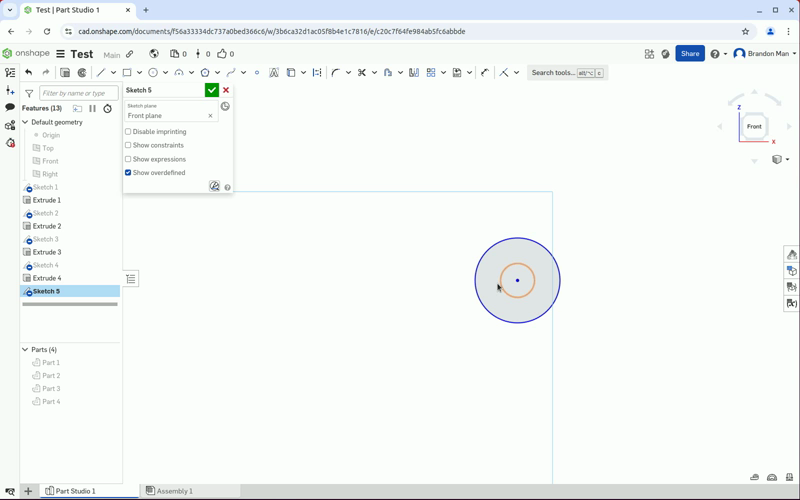
scroll(6)
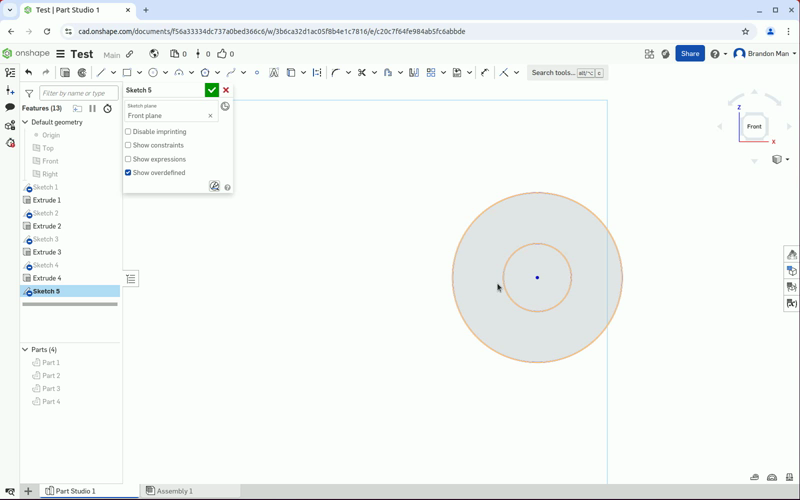
click(497, 283)
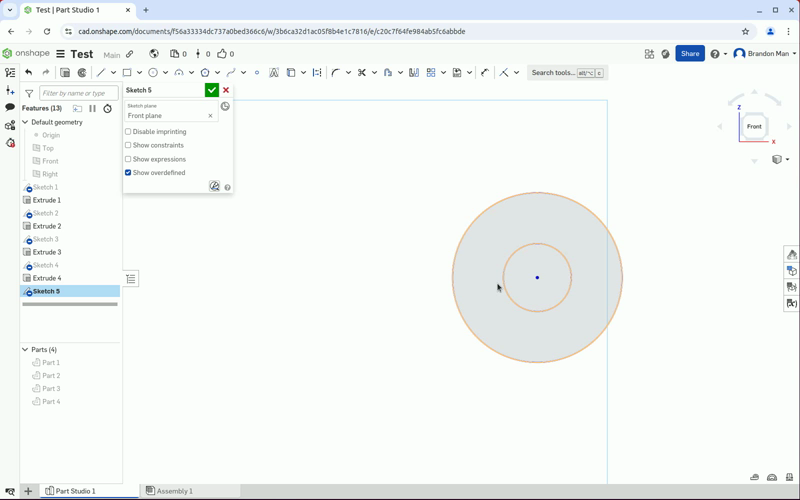
scroll(-6)
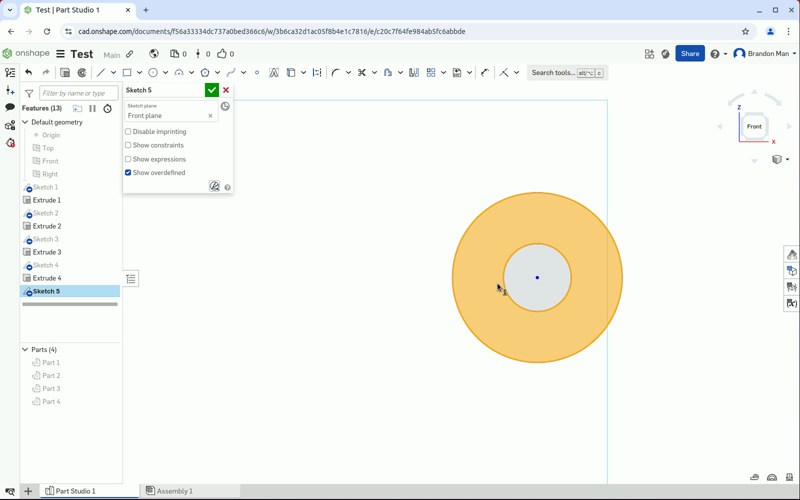
scroll(-6)
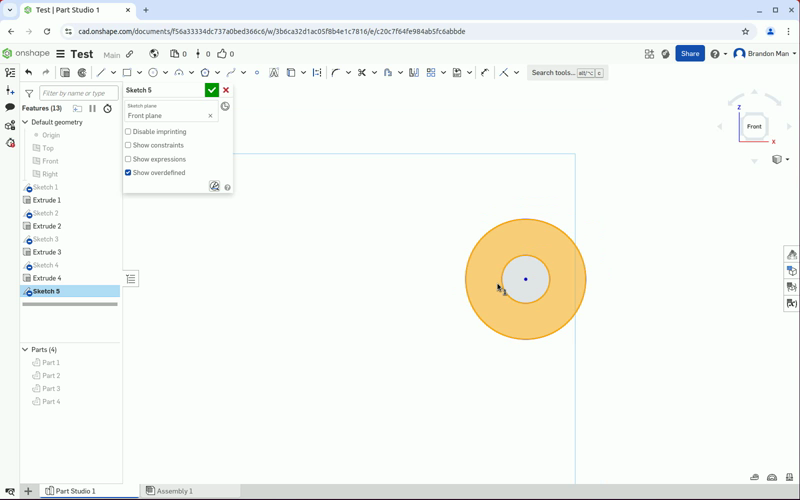
scroll(-6)
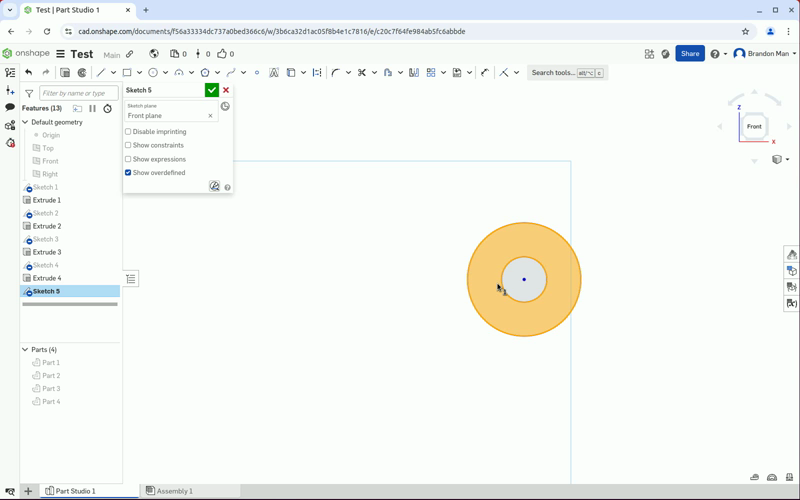
scroll(-6)
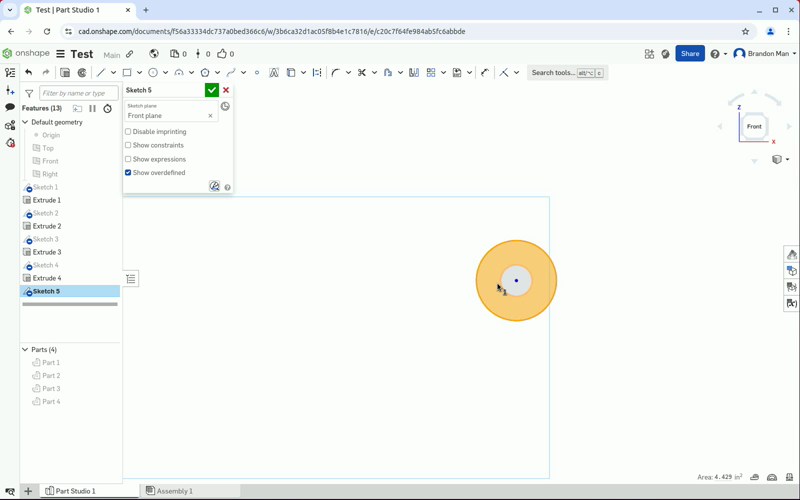
scroll(-6)
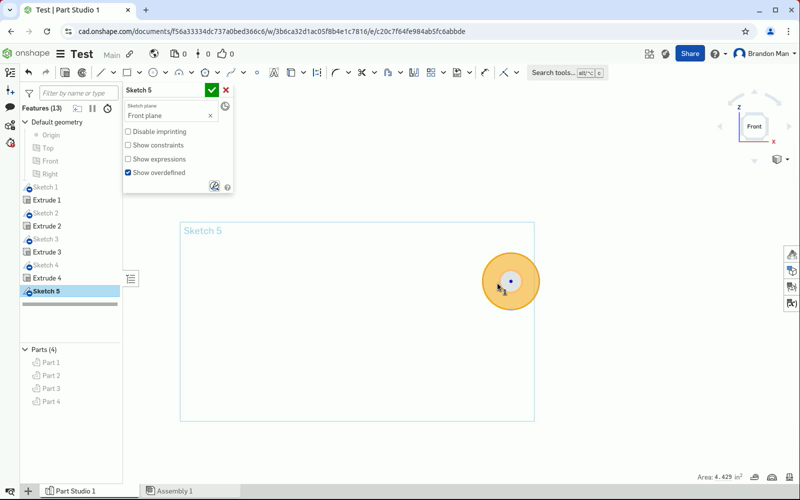
scroll(-6)
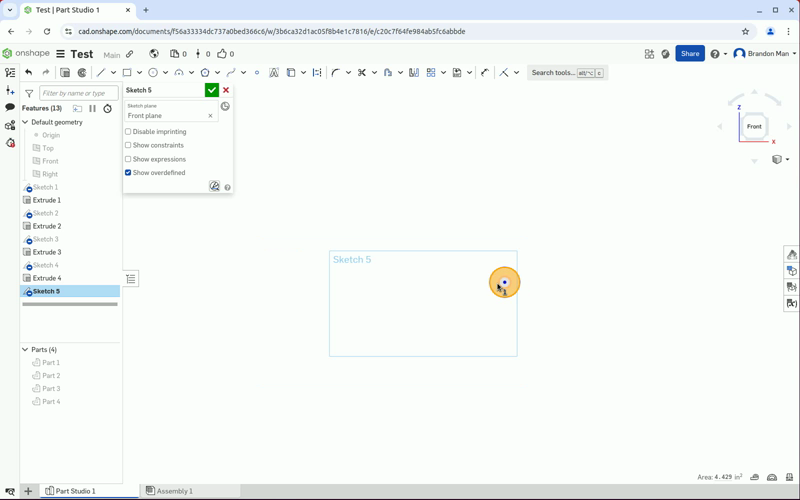
scroll(-6)
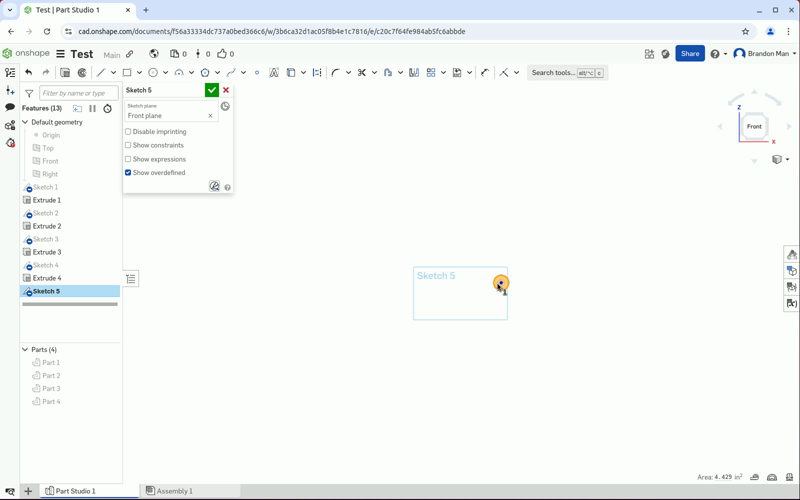
mouse_move(73, 352)
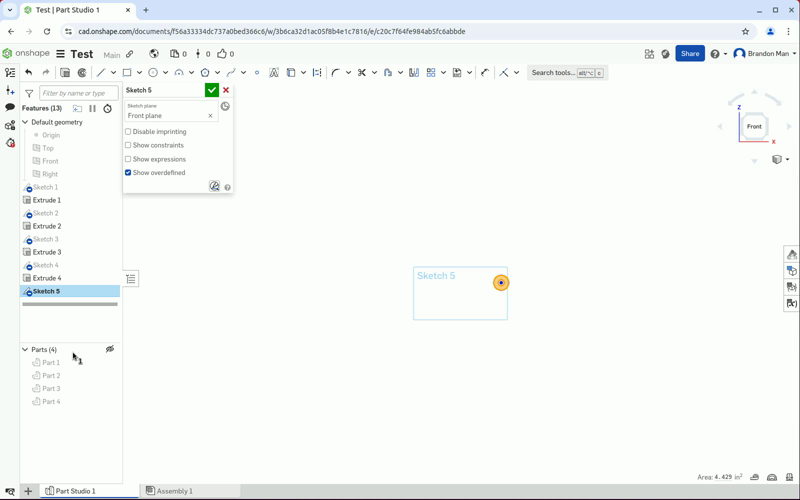
key(shift+y)
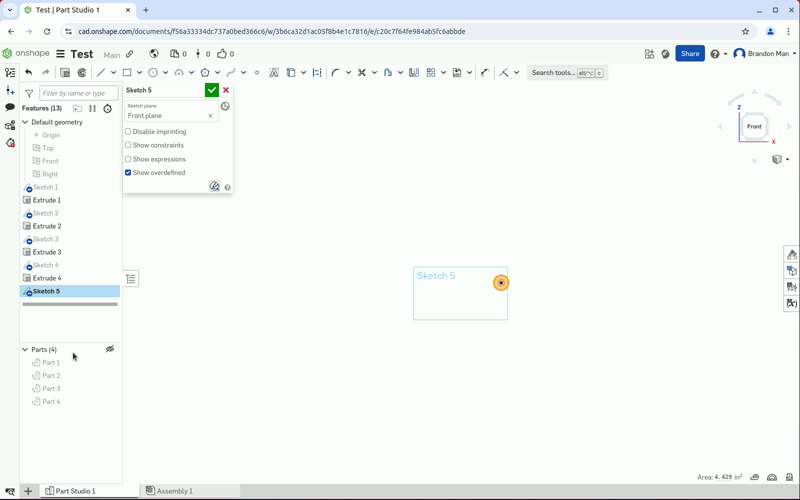
key(shift+e)
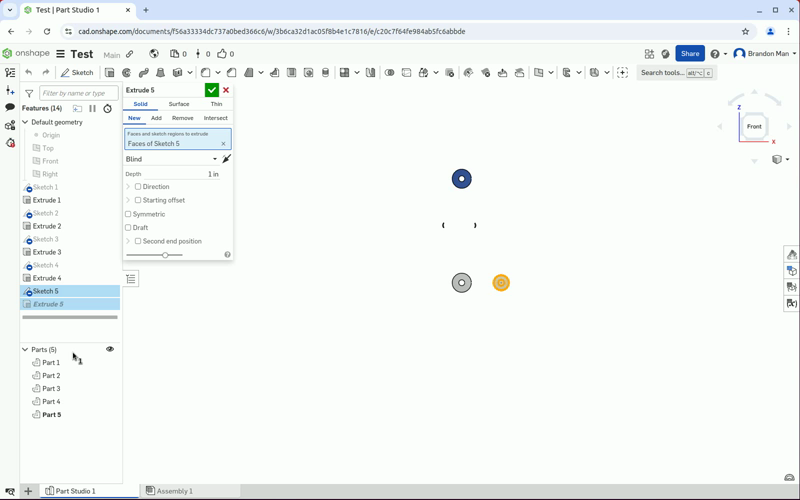
mouse_move(143, 106)
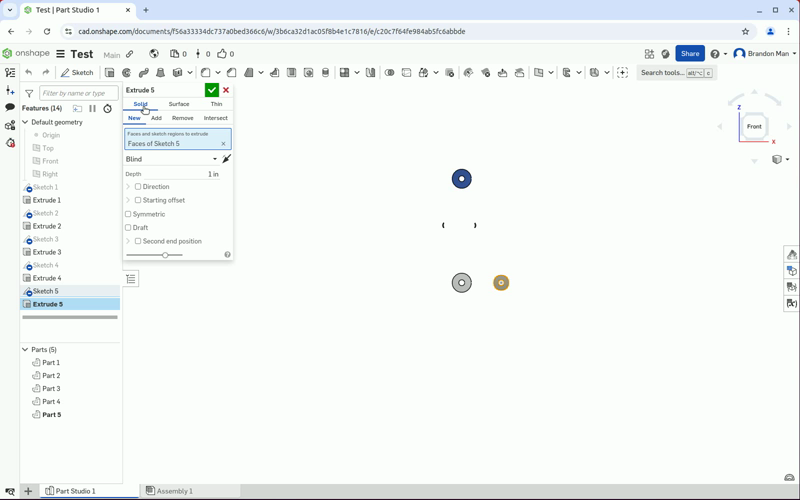
click(143, 106)
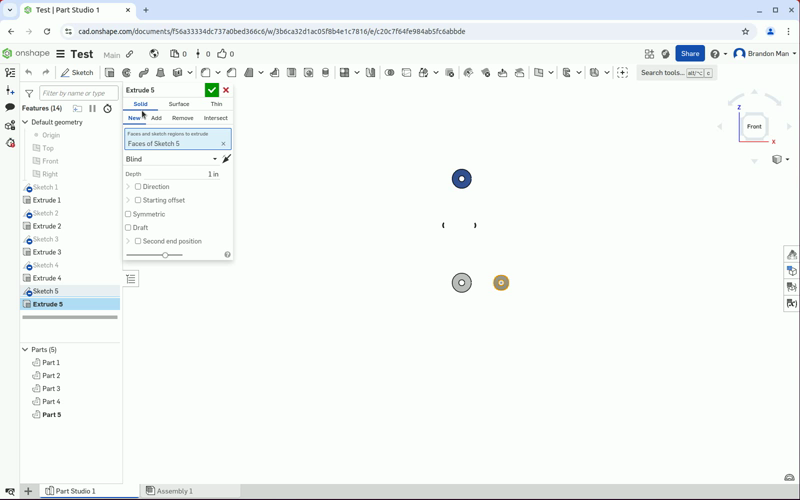
mouse_move(137, 120)
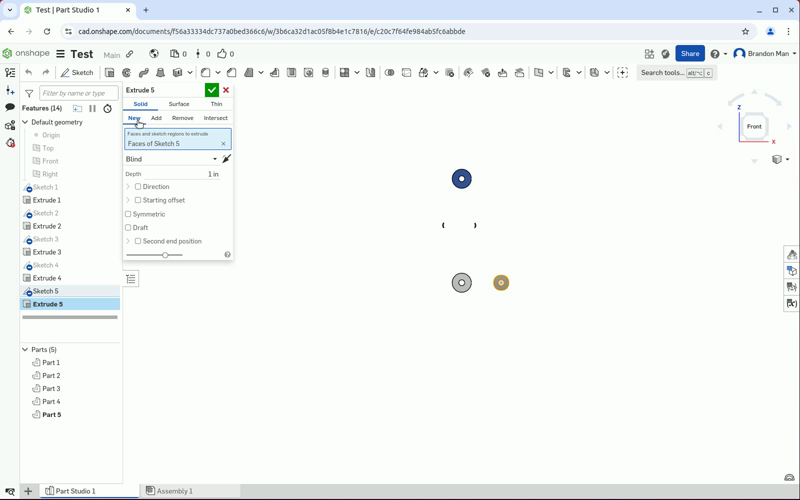
click(137, 120)
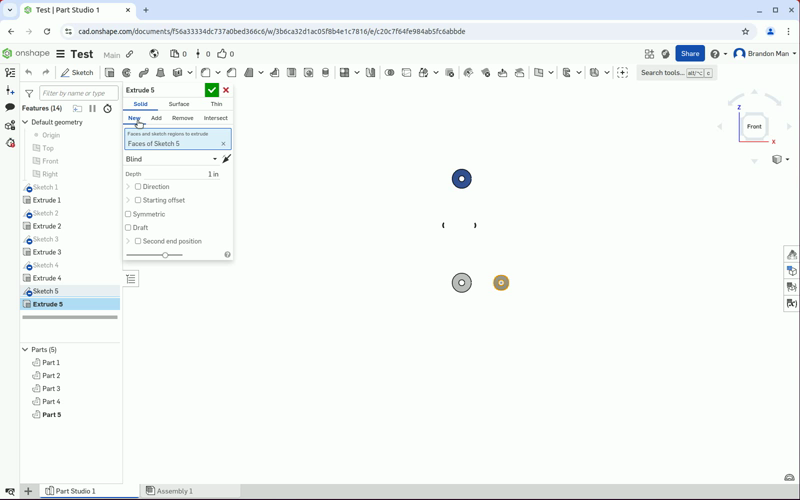
key(tab, 4)
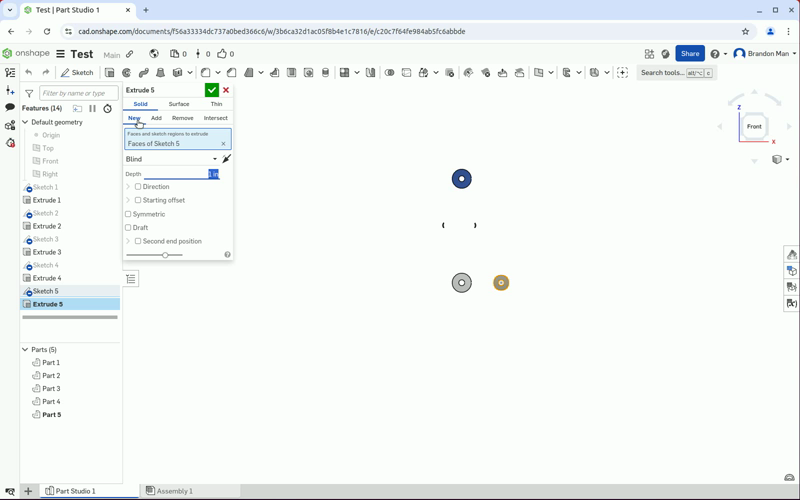
text(0.481)
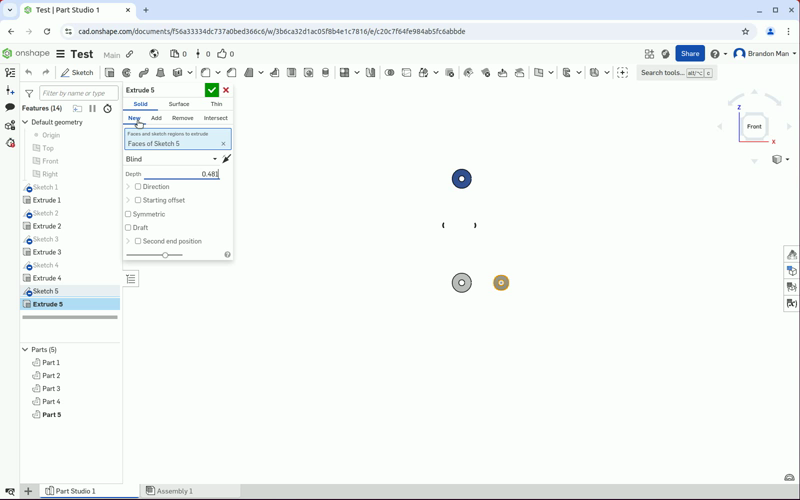
key(enter)
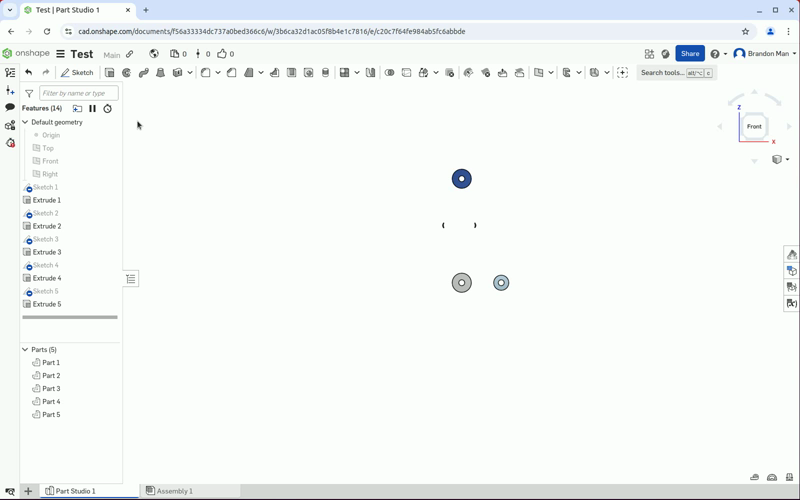
key(shift+h)
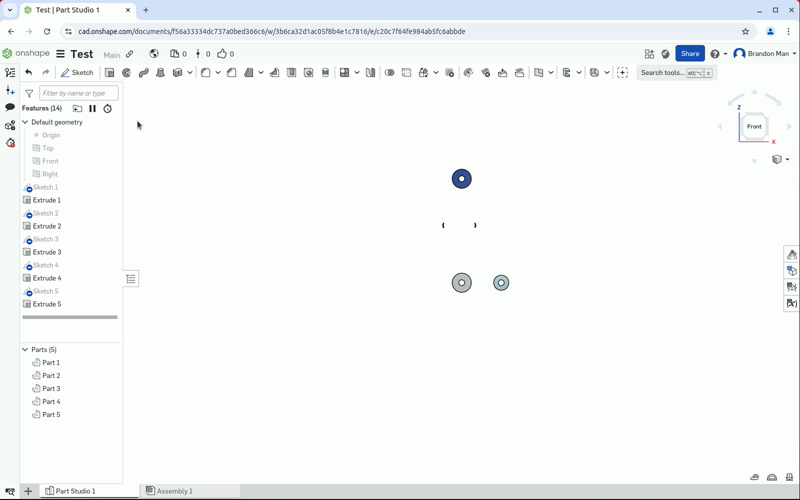
key(shift+h)
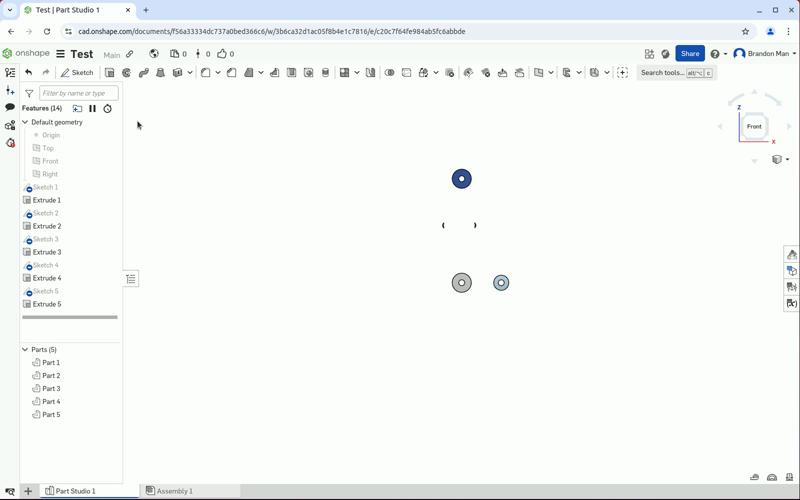
mouse_move(73, 189)
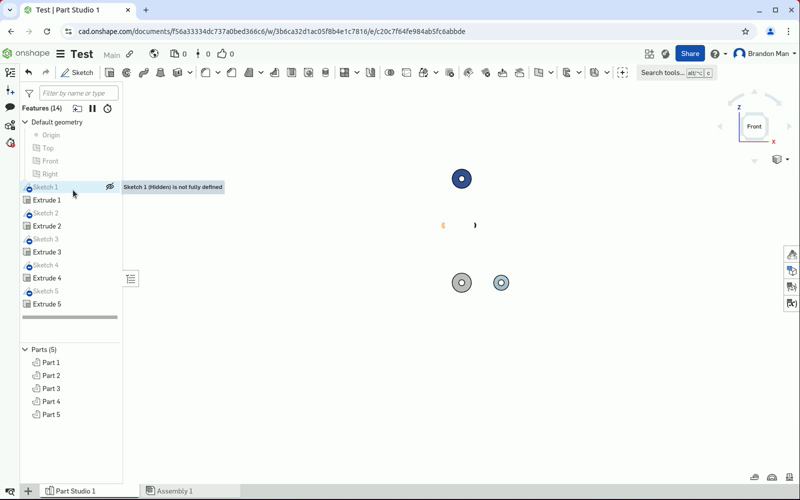
click(73, 189)
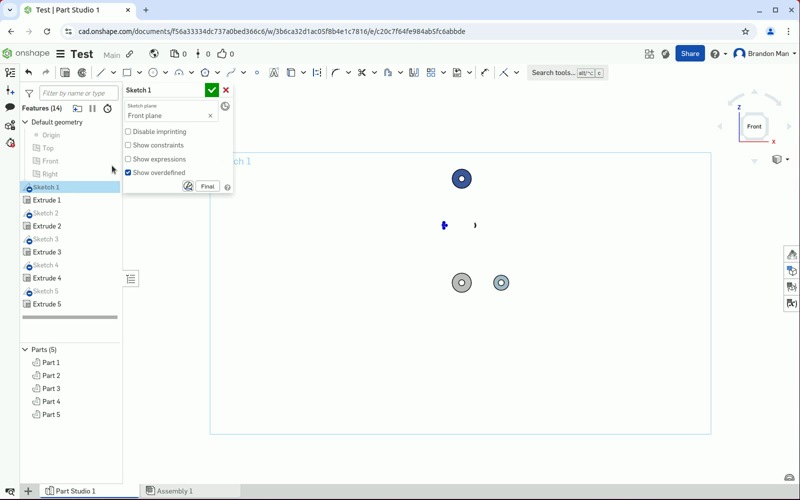
mouse_move(229, 92)
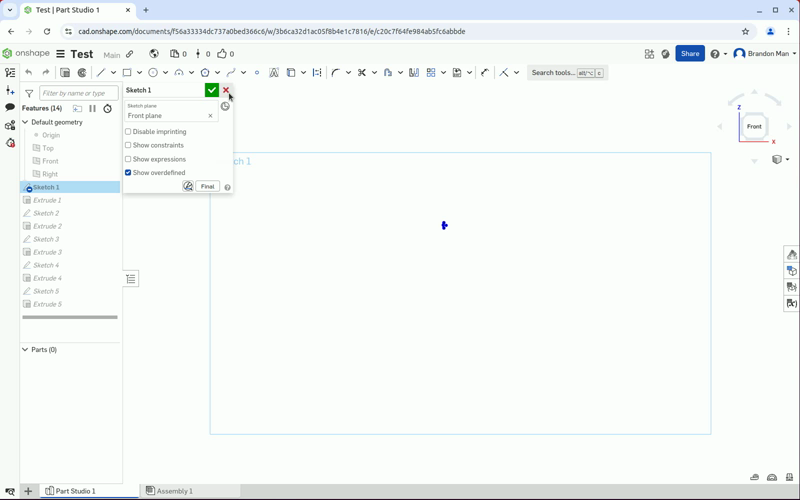
click(229, 92)
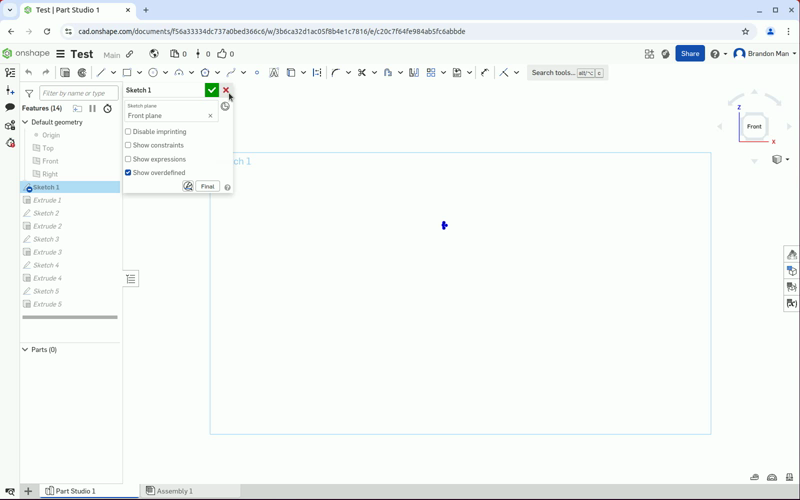
key(shift+s)
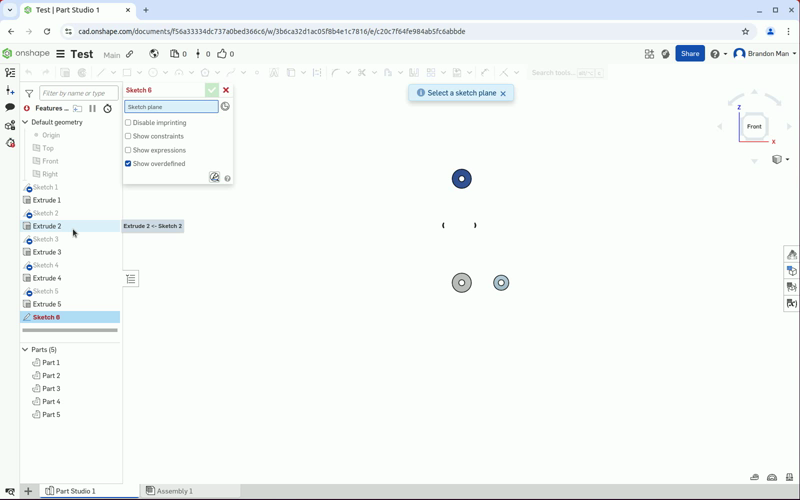
scroll(3)
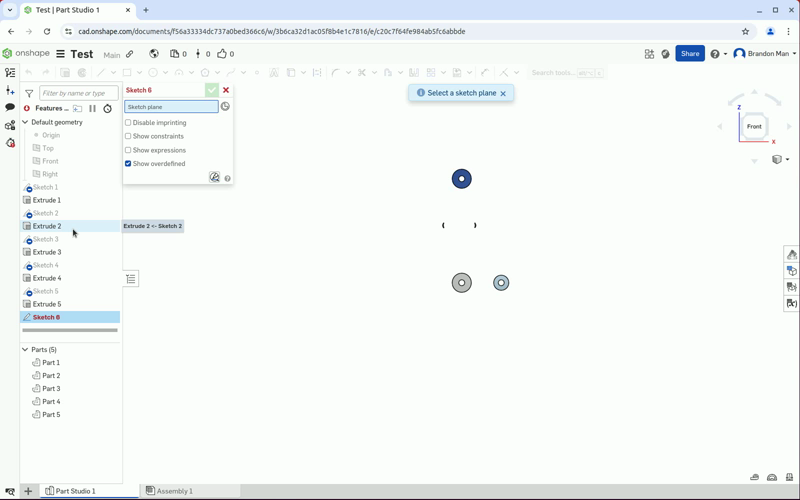
mouse_move(73, 163)
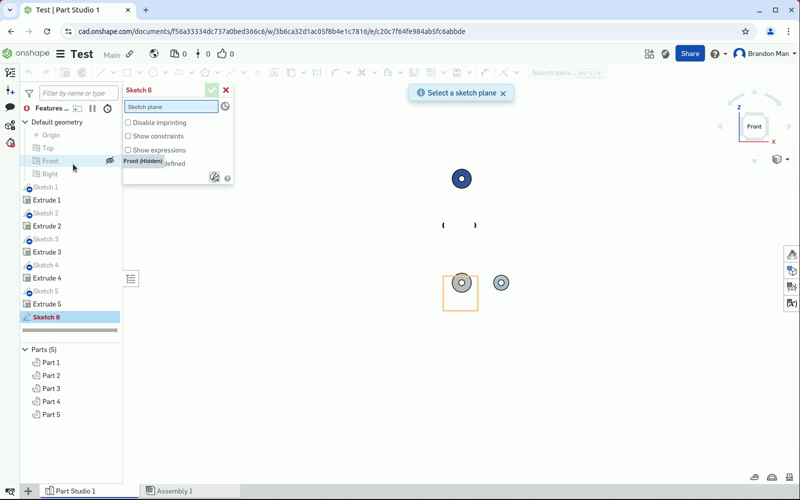
click(73, 163)
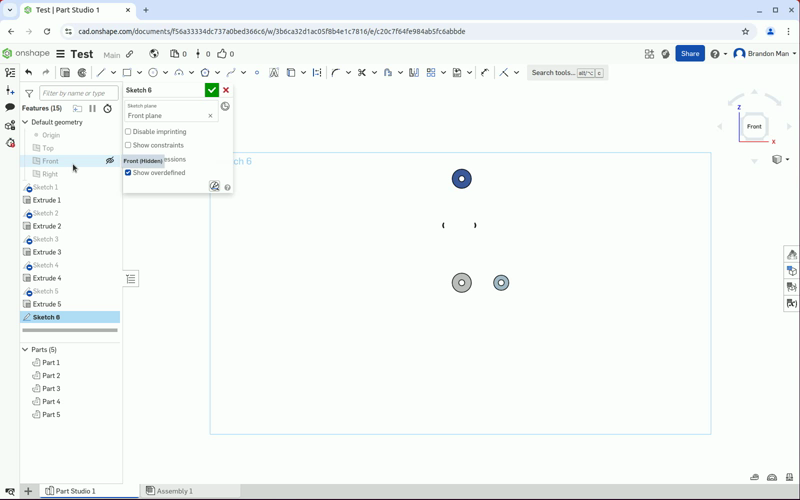
mouse_move(73, 352)
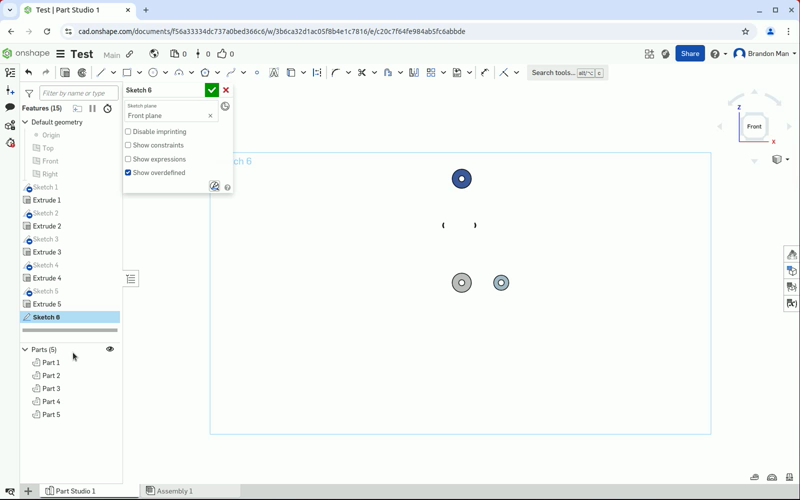
key(y)
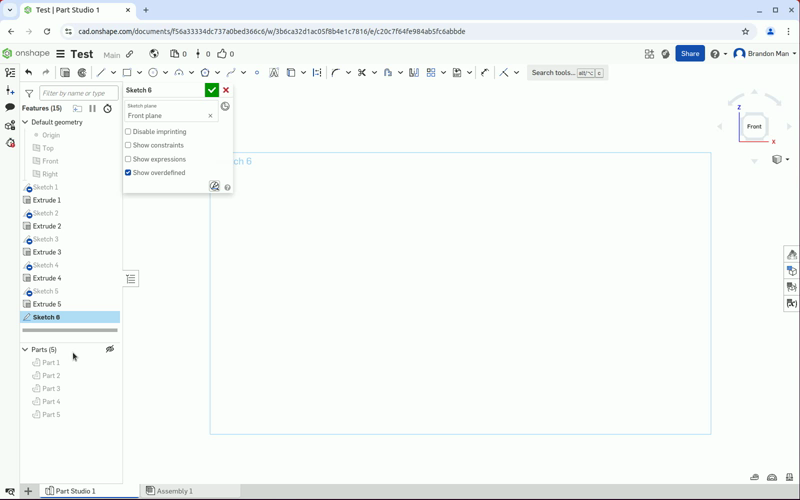
key(a)
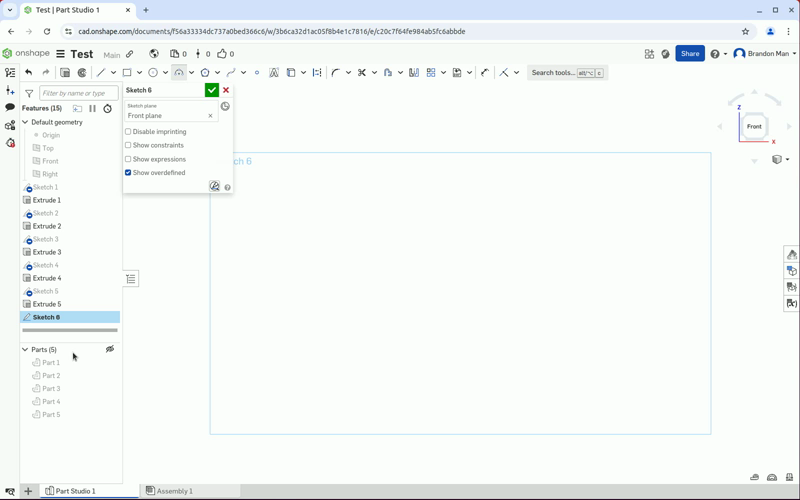
key_down(shift)
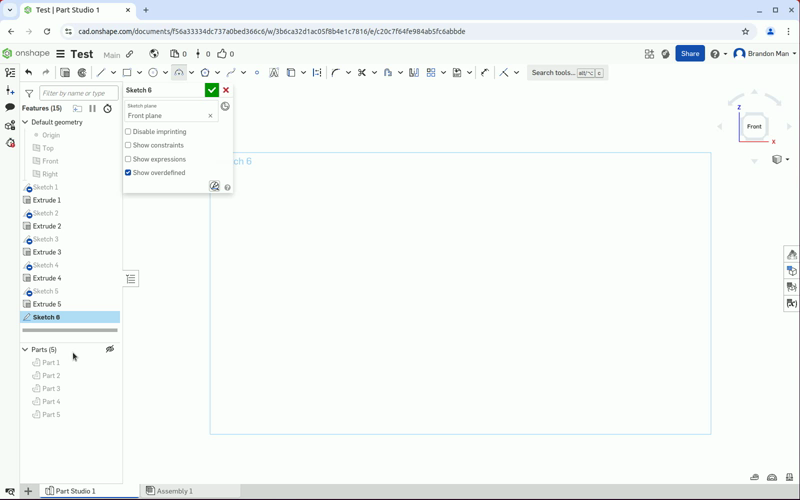
mouse_move(446, 223)
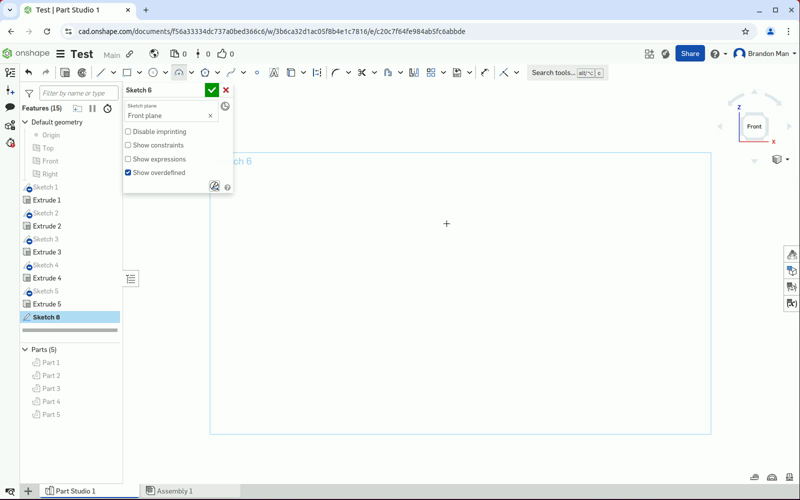
click(446, 223)
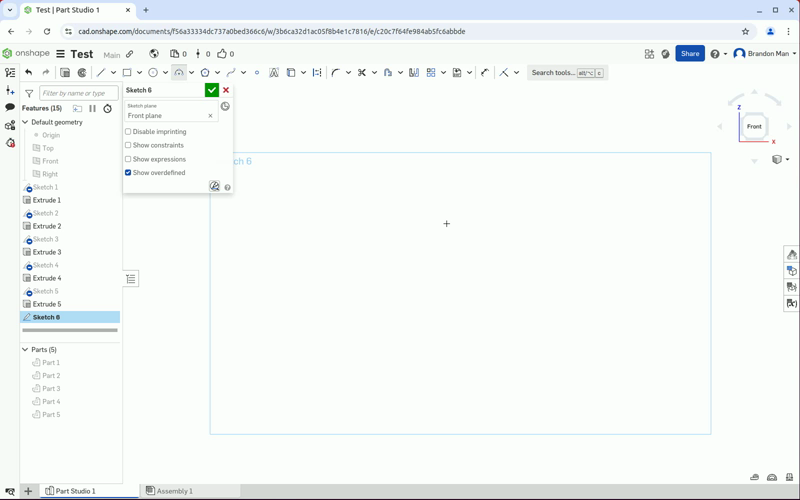
key_up(shift)
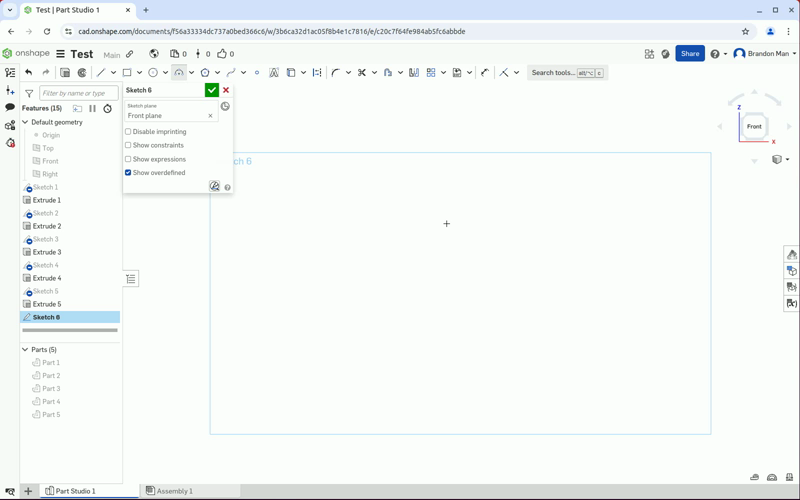
key_down(shift)
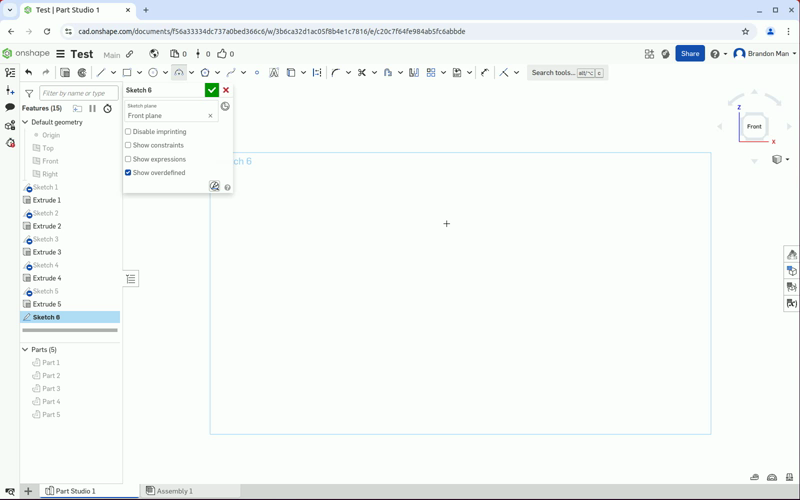
mouse_move(476, 223)
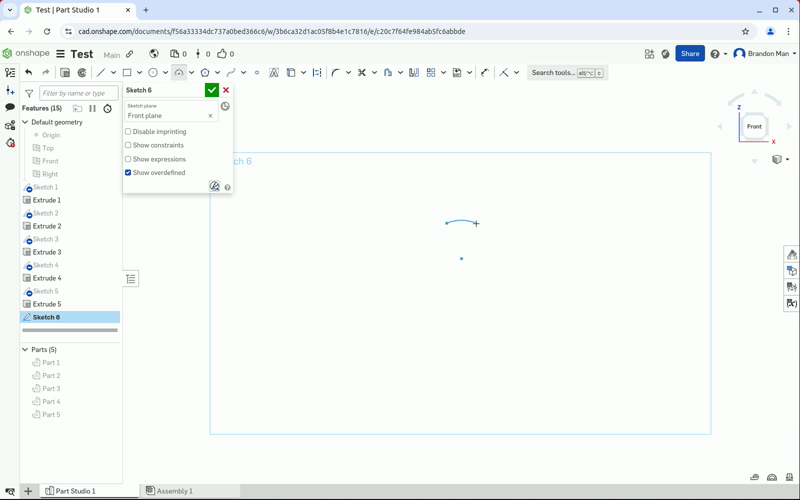
click(476, 223)
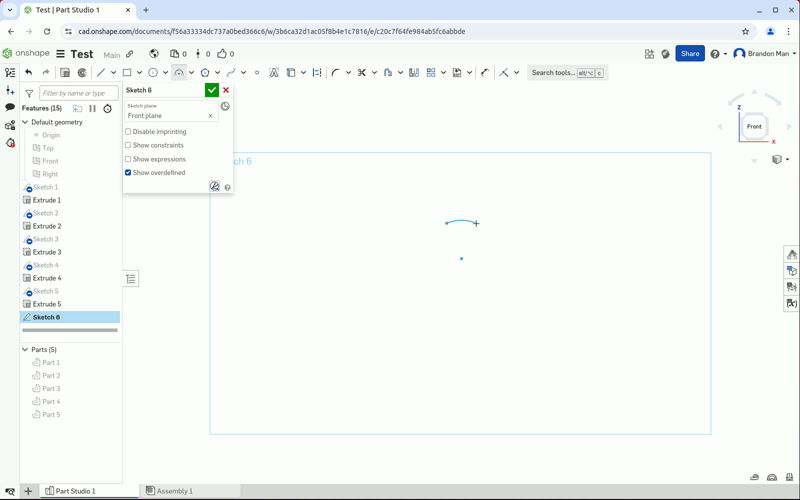
mouse_move(461, 210)
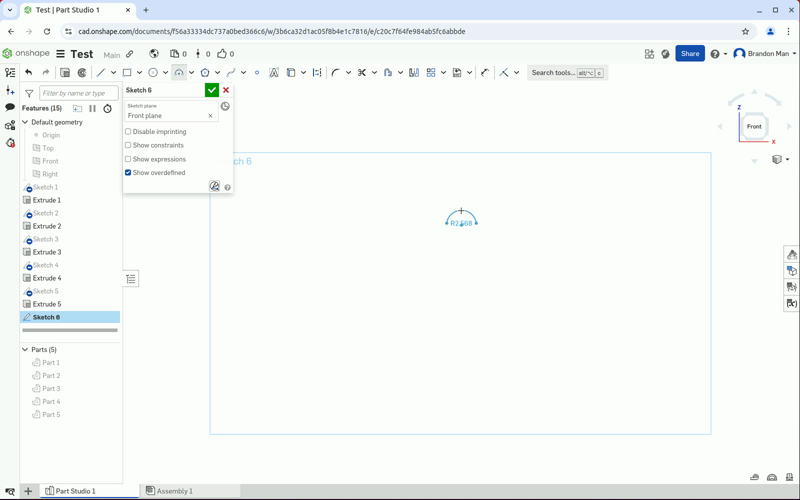
click(461, 210)
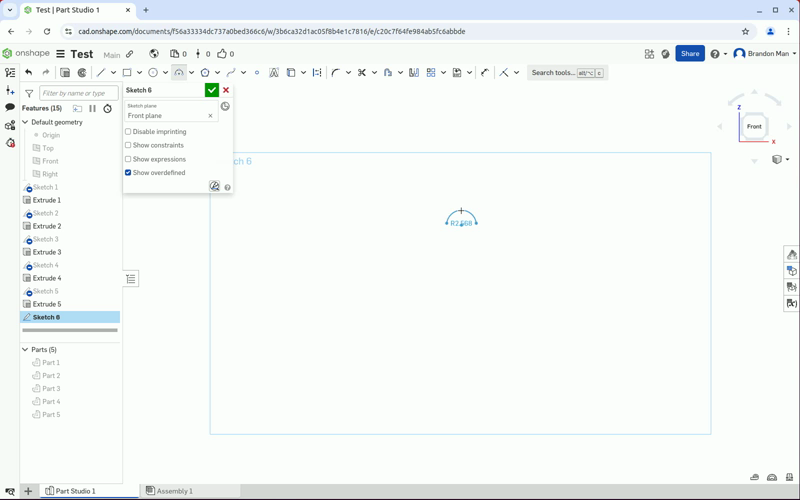
key_up(shift)
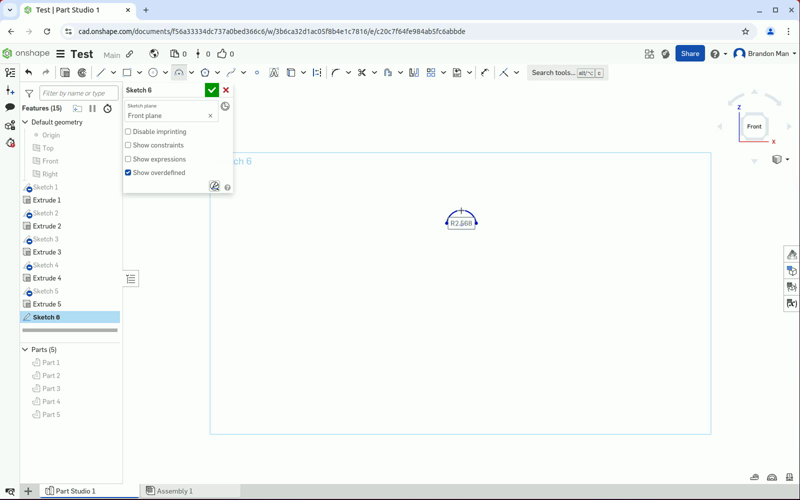
key(esc)
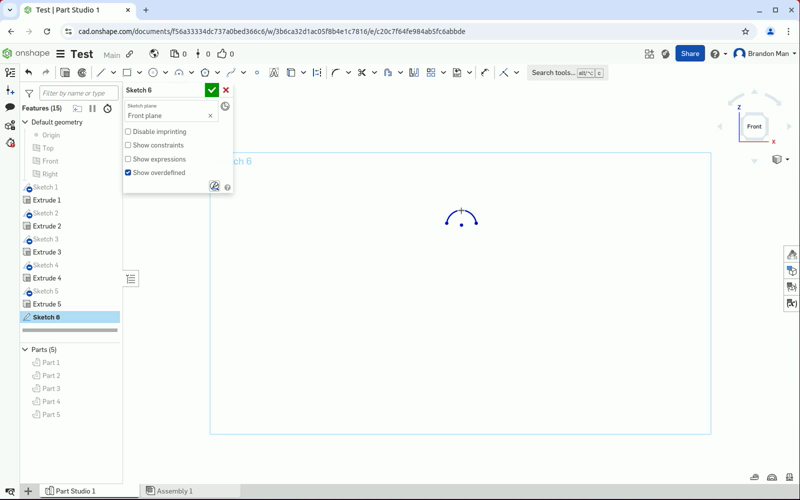
key(l)
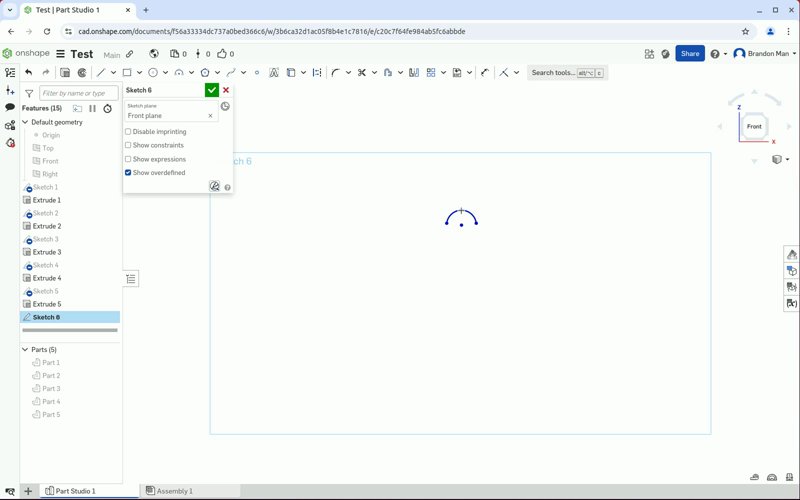
mouse_move(476, 223)
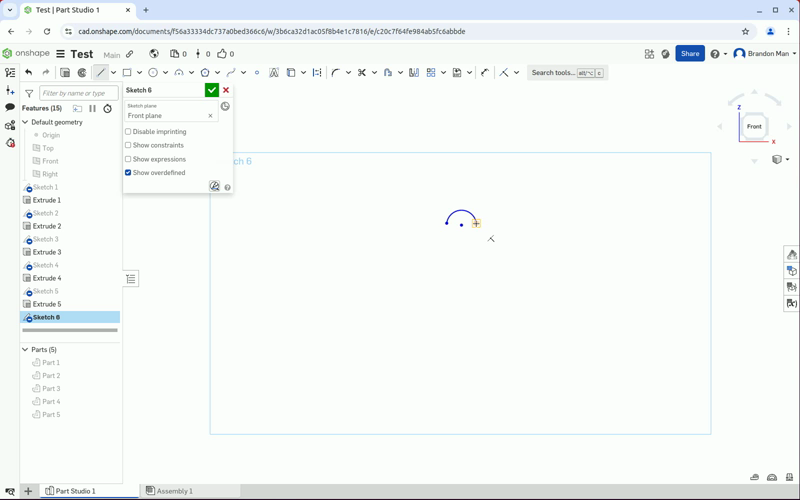
click(476, 223)
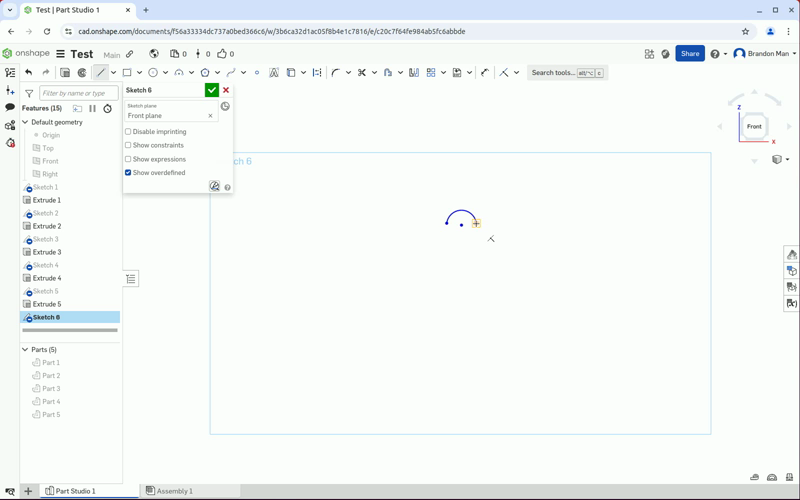
key_down(shift)
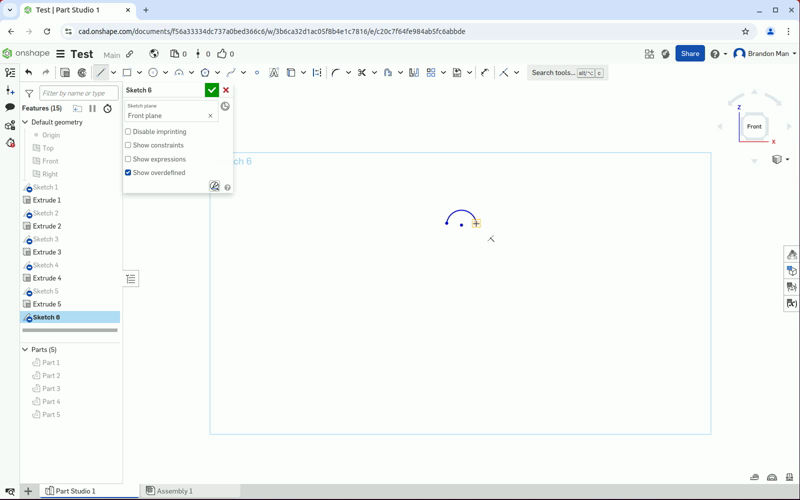
mouse_move(506, 223)
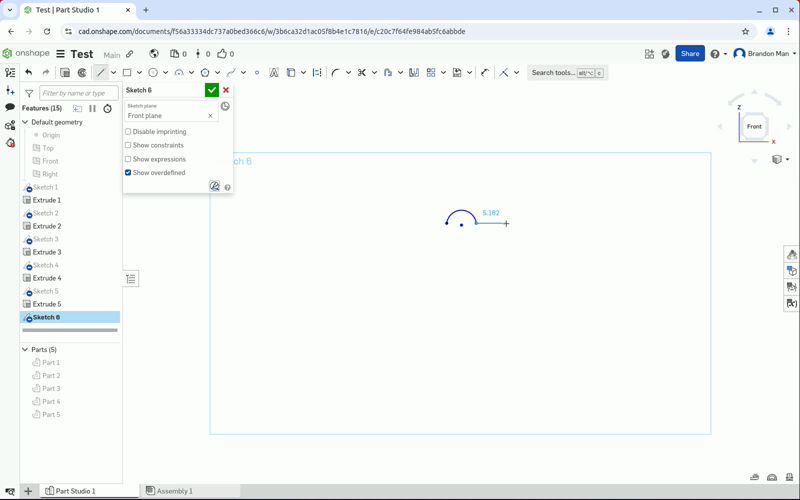
mouse_move(470, 176)
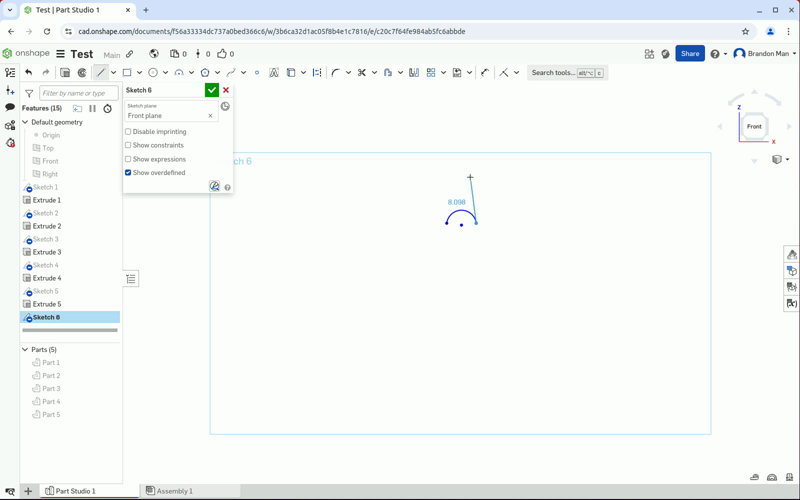
click(470, 176)
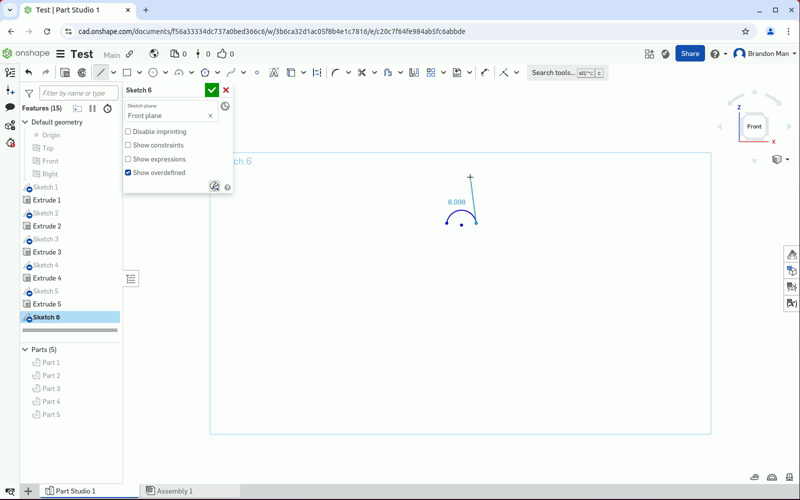
key_up(shift)
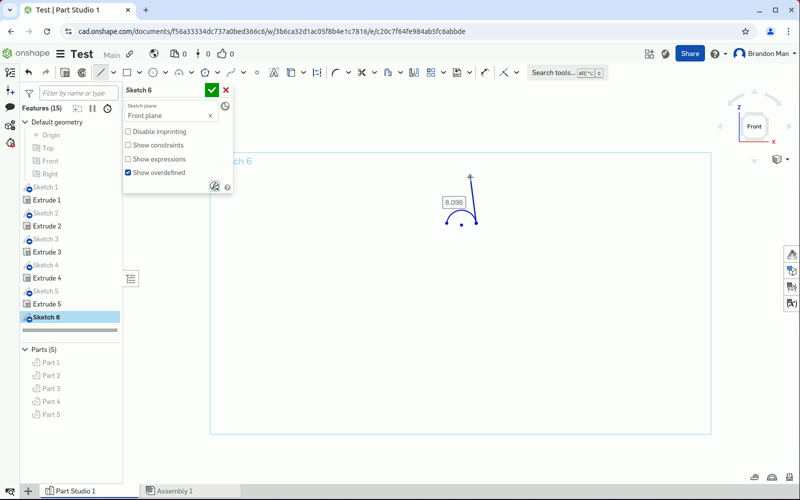
key(esc)
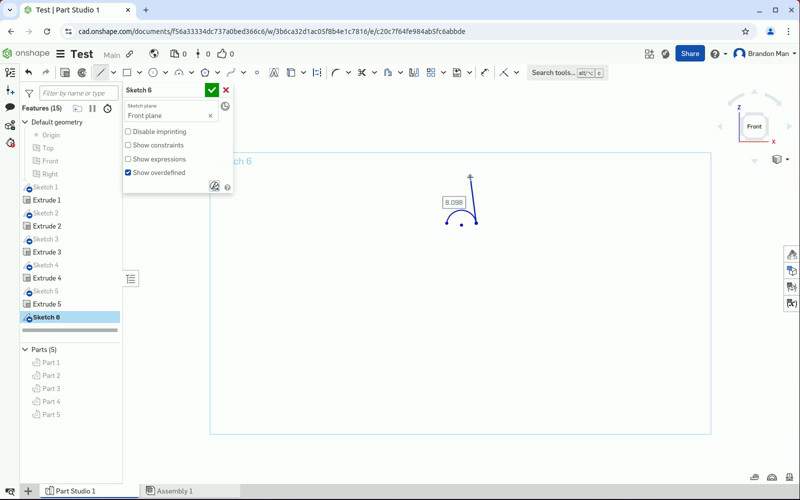
key(a)
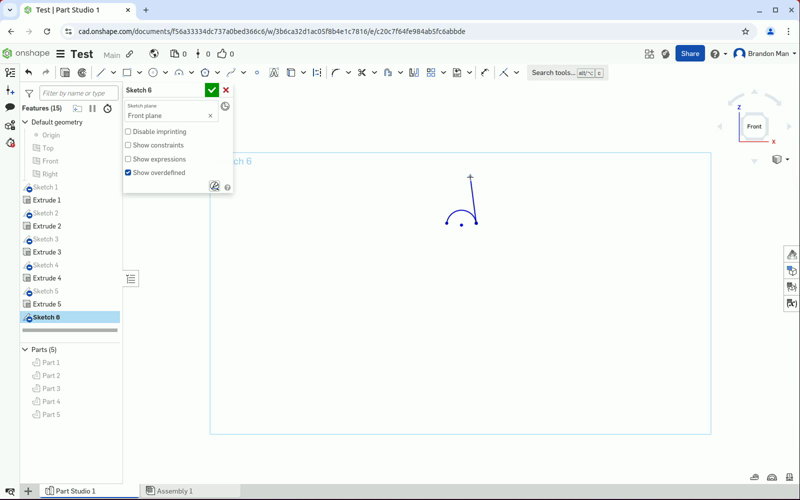
mouse_move(470, 176)
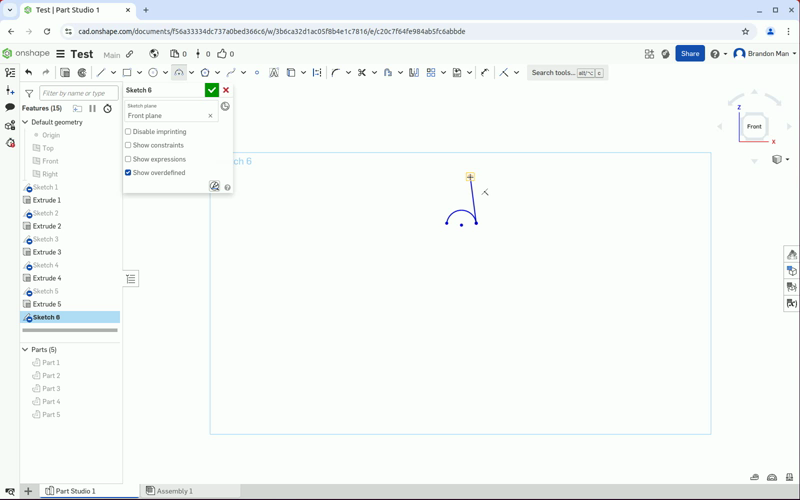
click(470, 176)
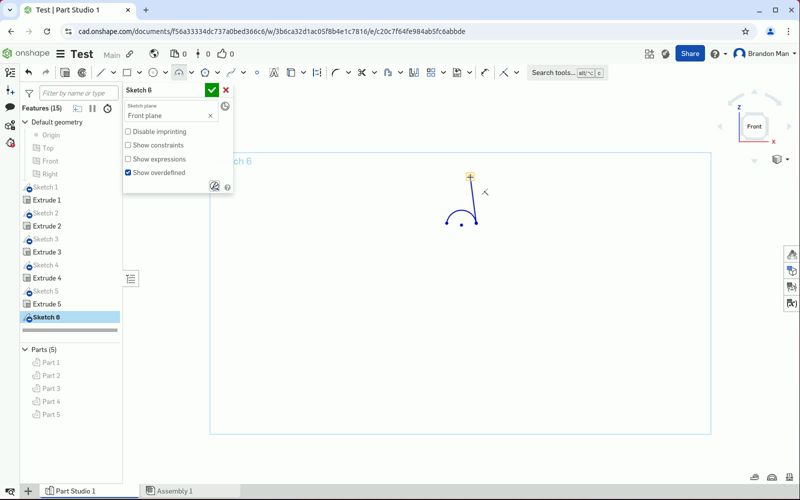
key_down(shift)
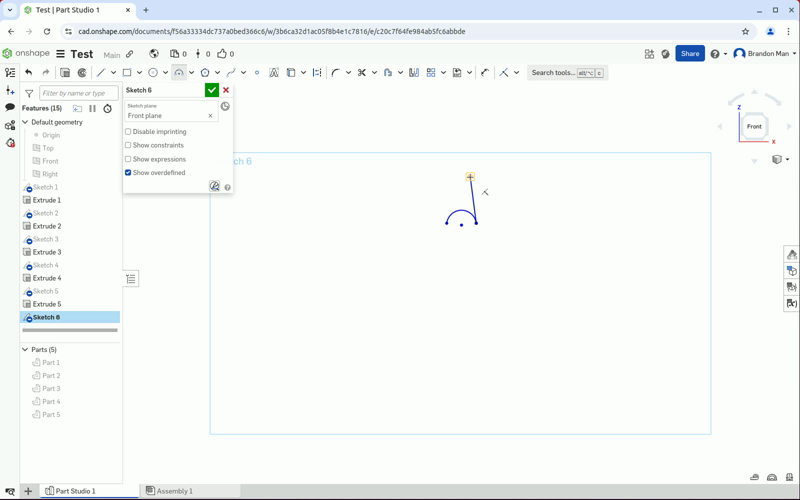
mouse_move(452, 176)
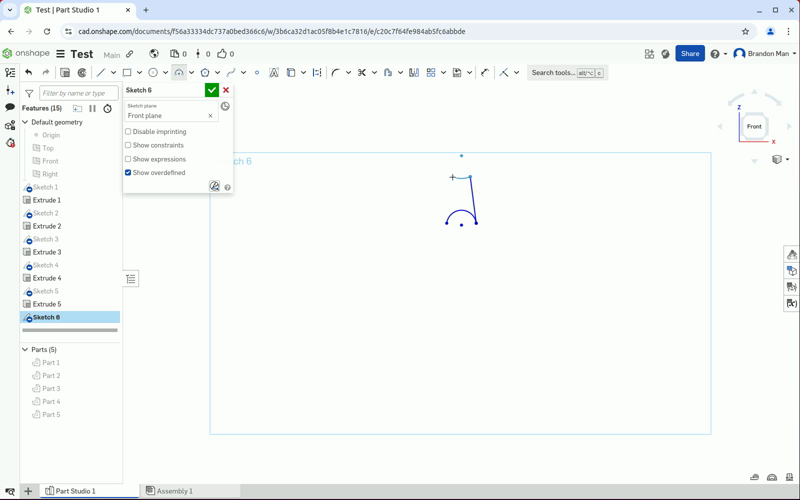
click(452, 176)
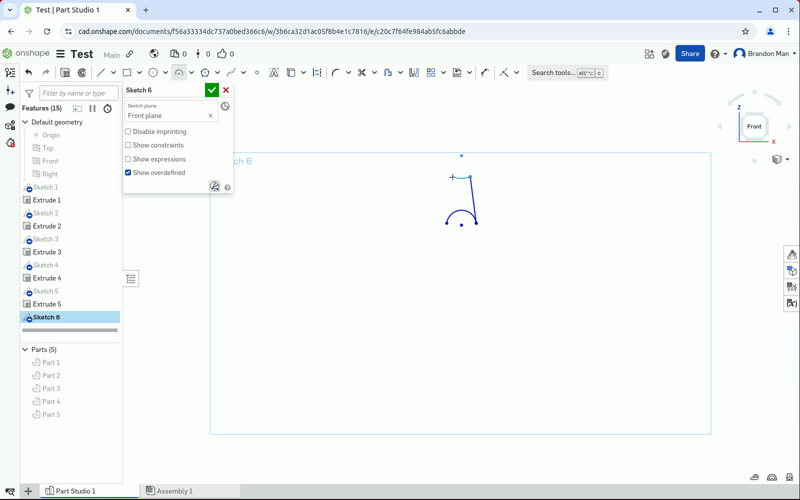
mouse_move(461, 186)
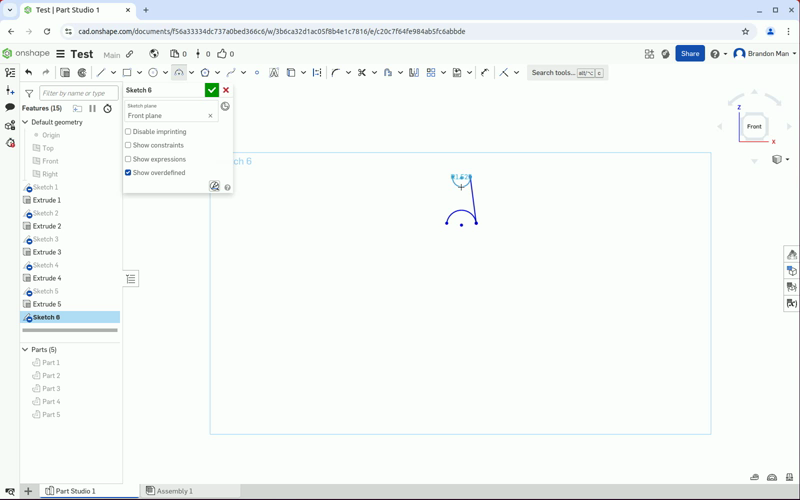
click(461, 186)
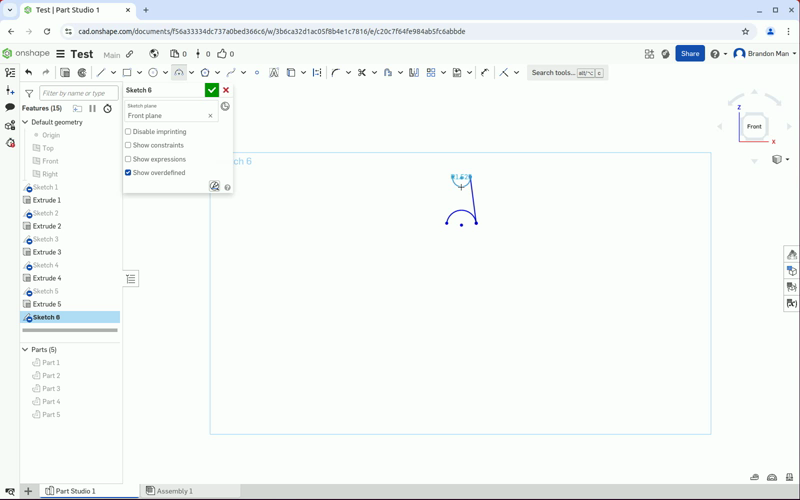
key_up(shift)
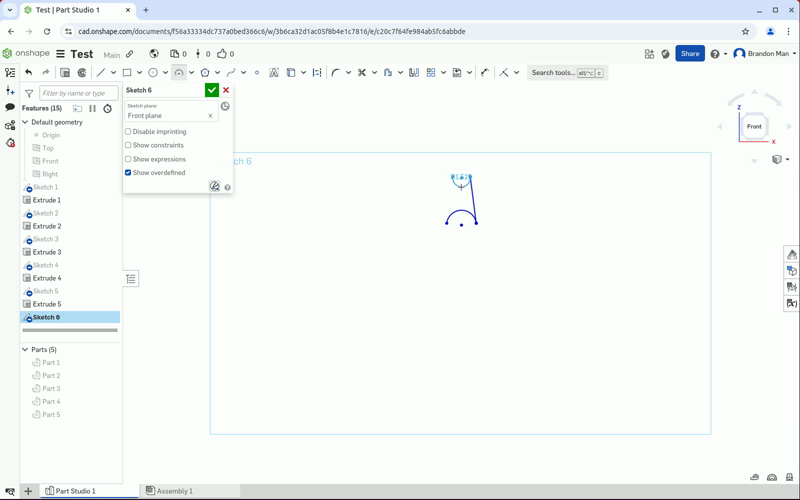
key(esc)
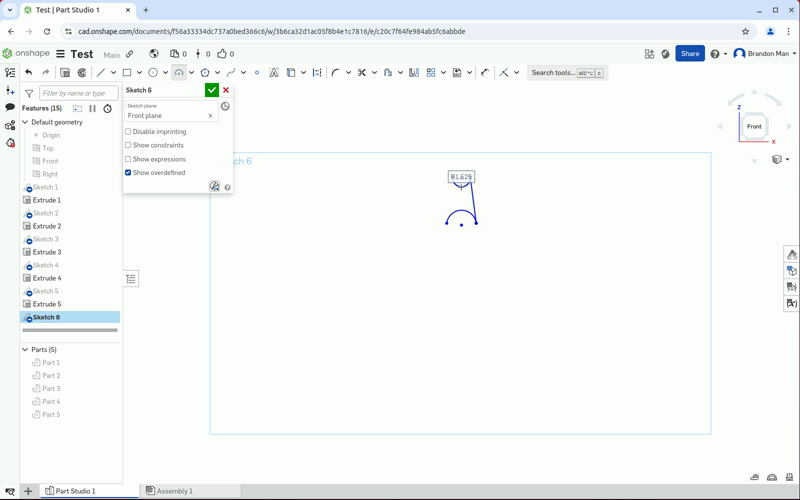
key(l)
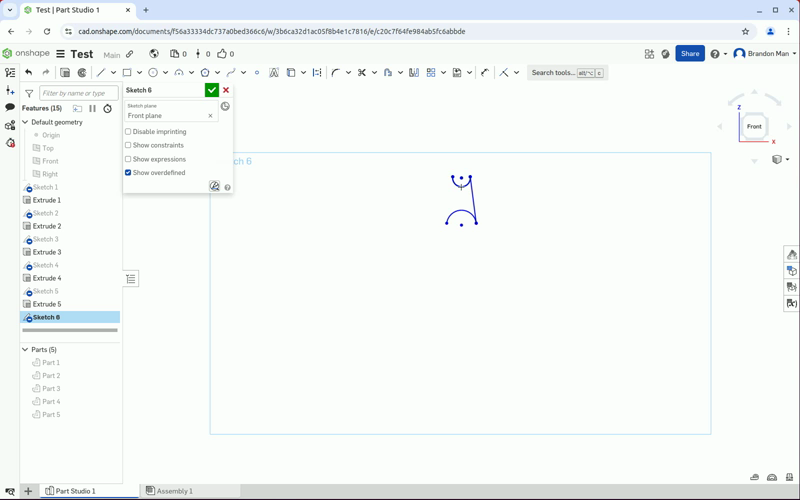
mouse_move(452, 176)
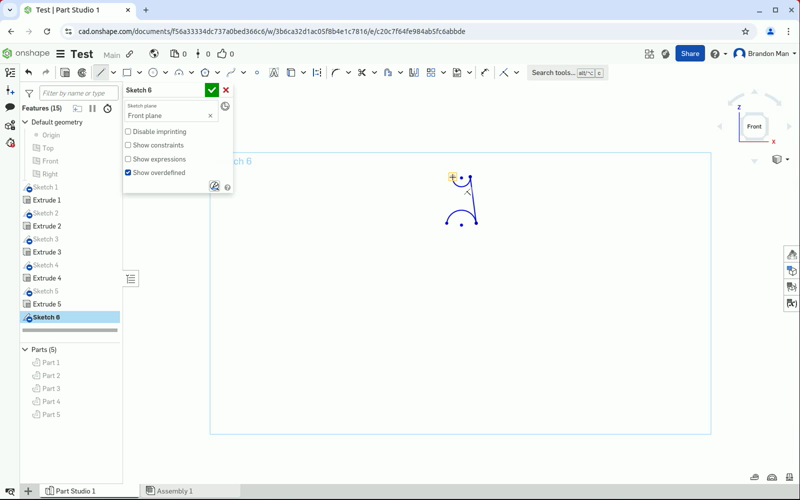
click(452, 176)
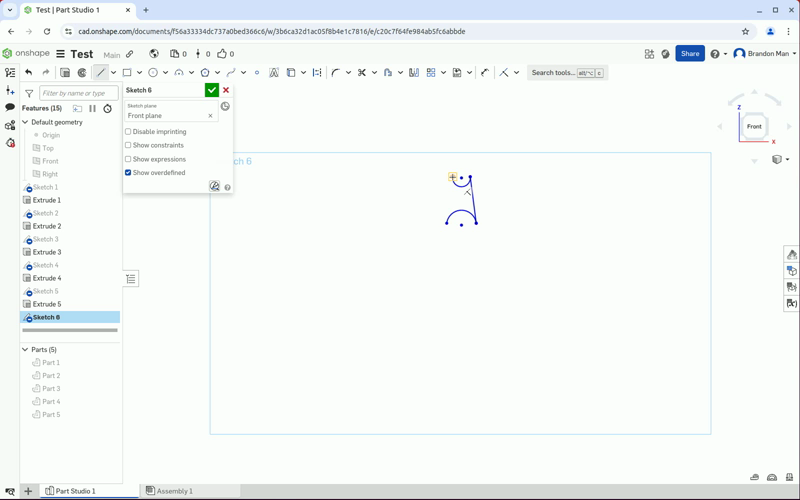
mouse_move(482, 176)
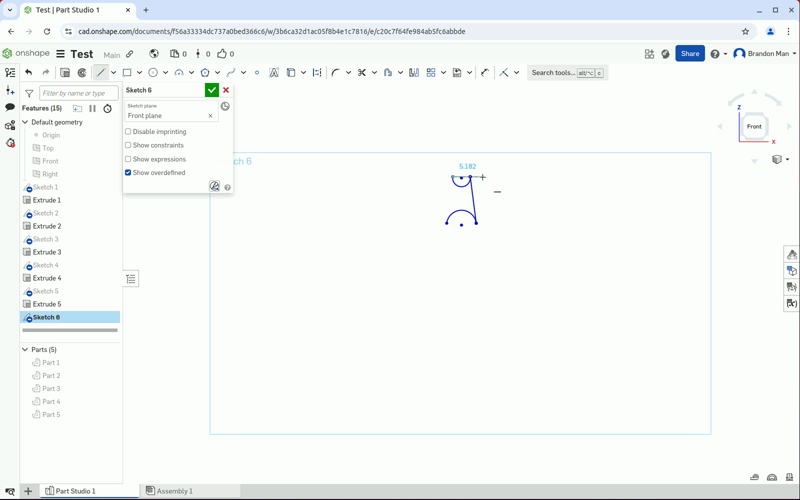
key_down(shift)
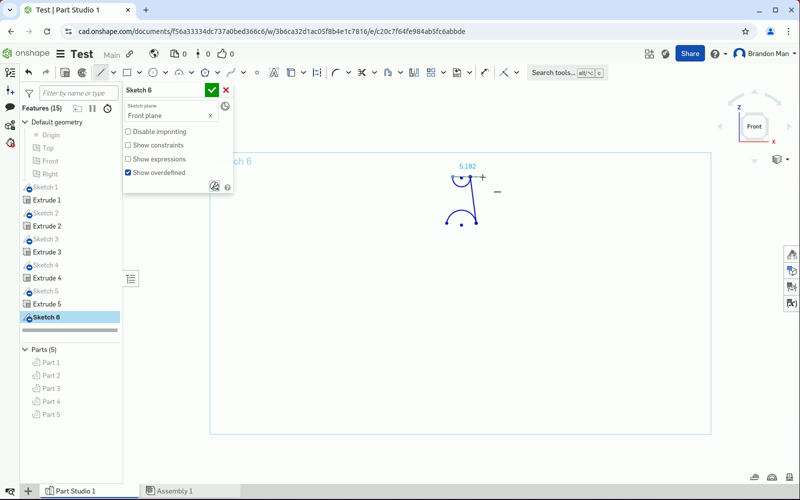
mouse_move(446, 223)
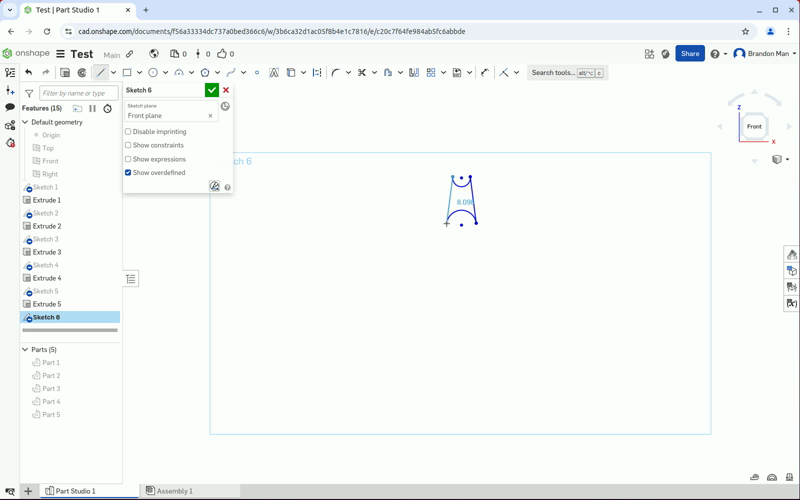
key_up(shift)
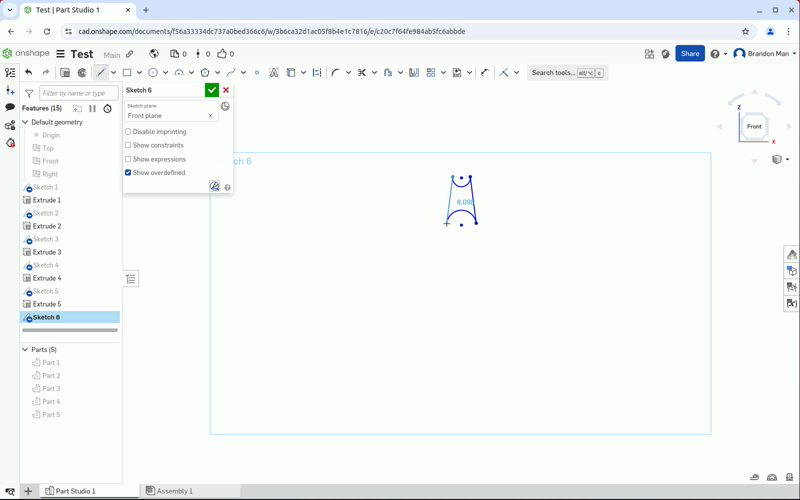
click(446, 223)
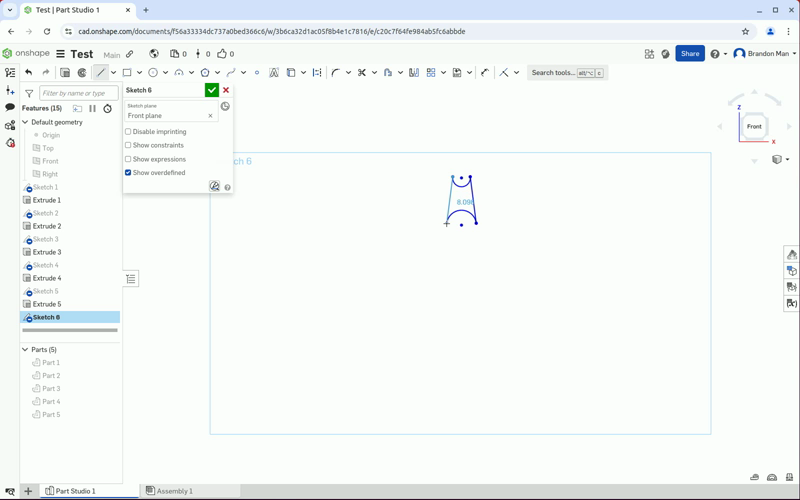
key(esc)
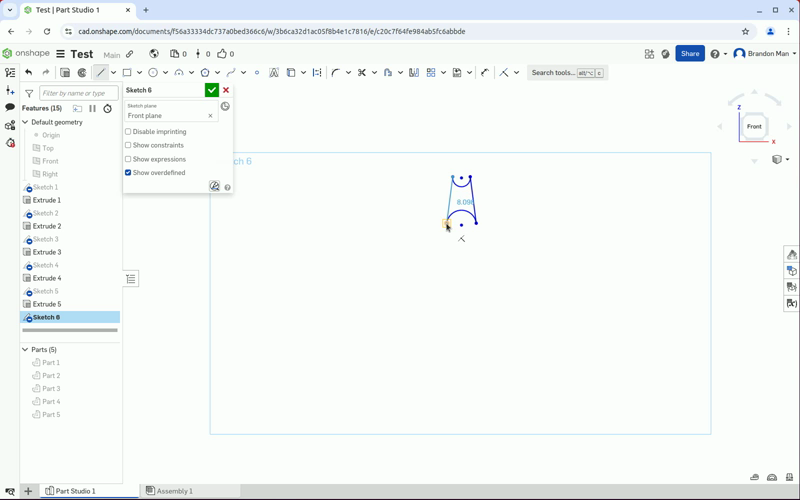
key(c)
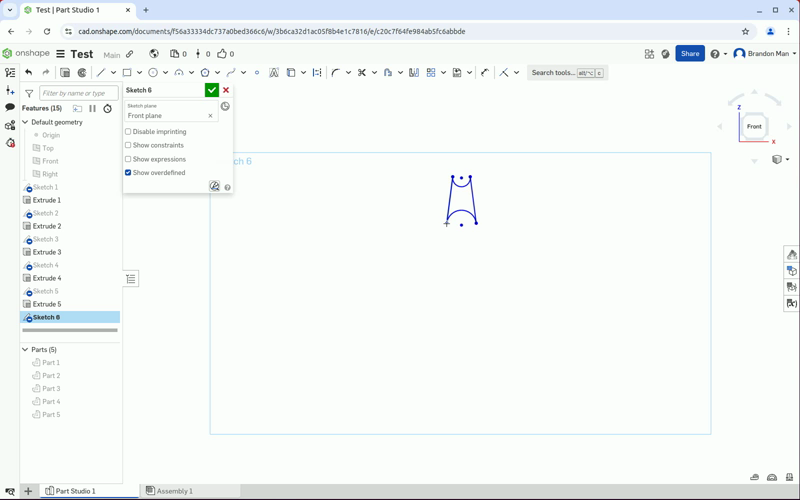
key_down(shift)
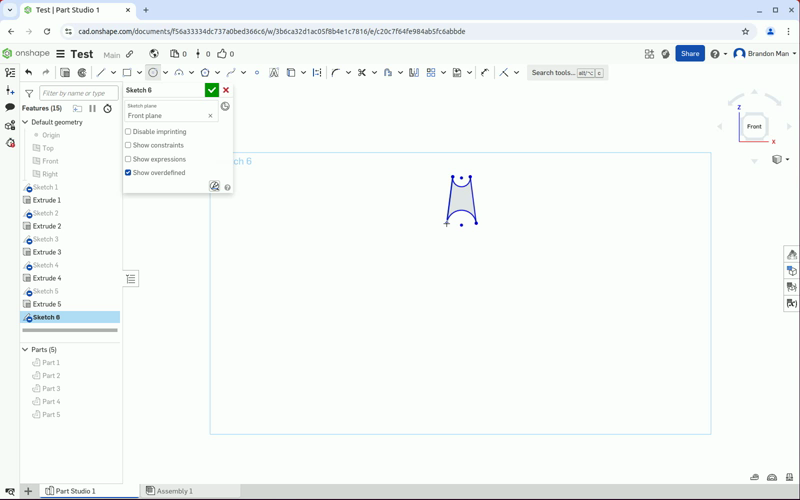
mouse_move(459, 191)
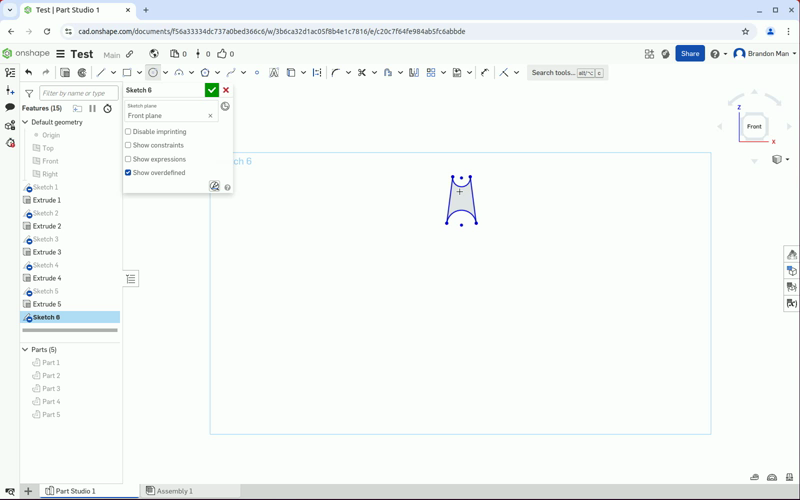
scroll(6)
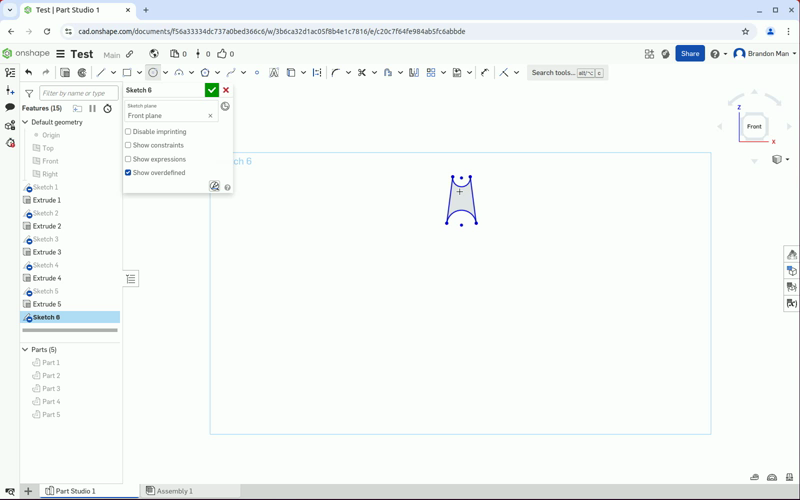
scroll(6)
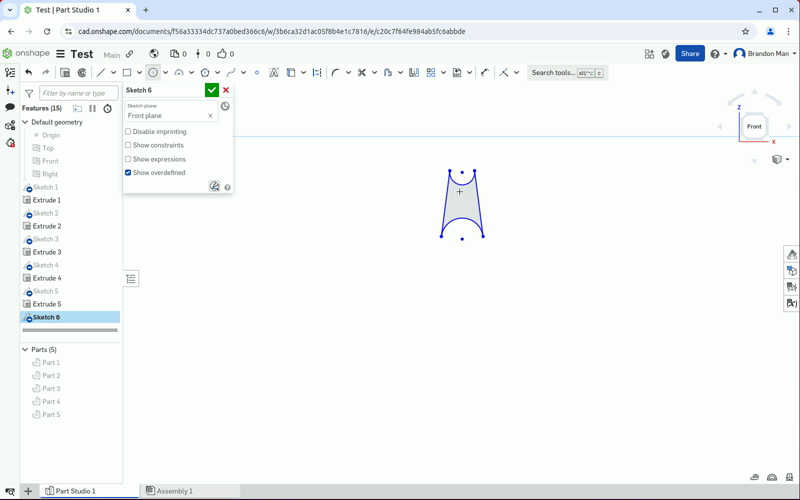
scroll(6)
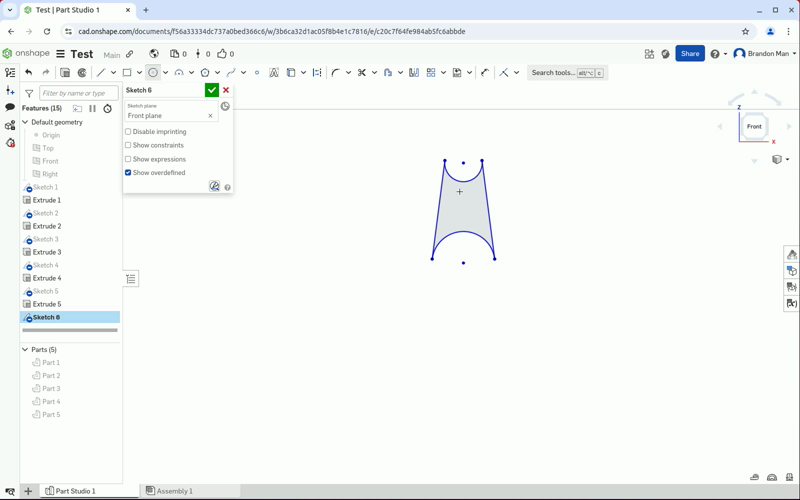
scroll(6)
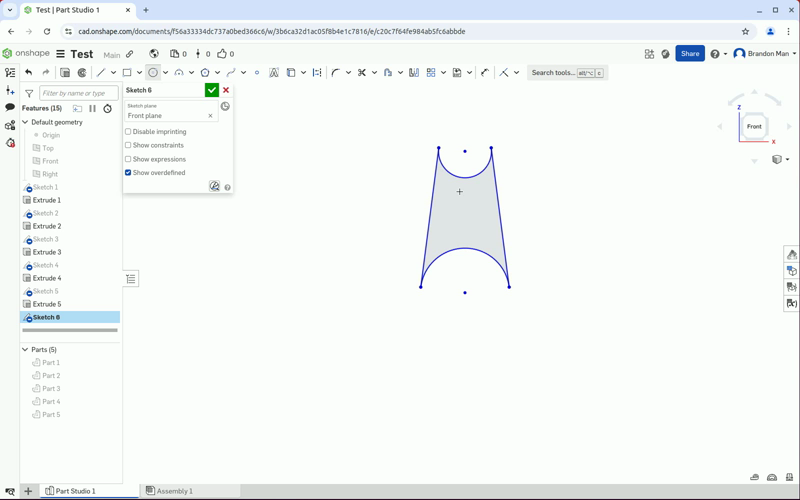
scroll(6)
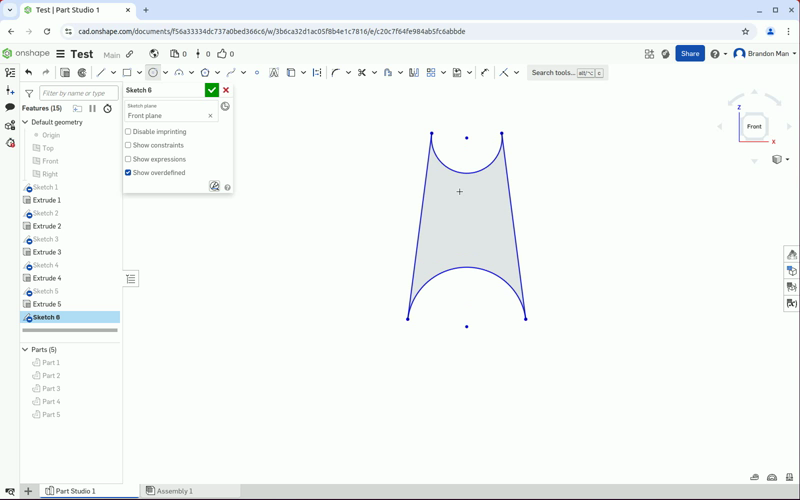
scroll(6)
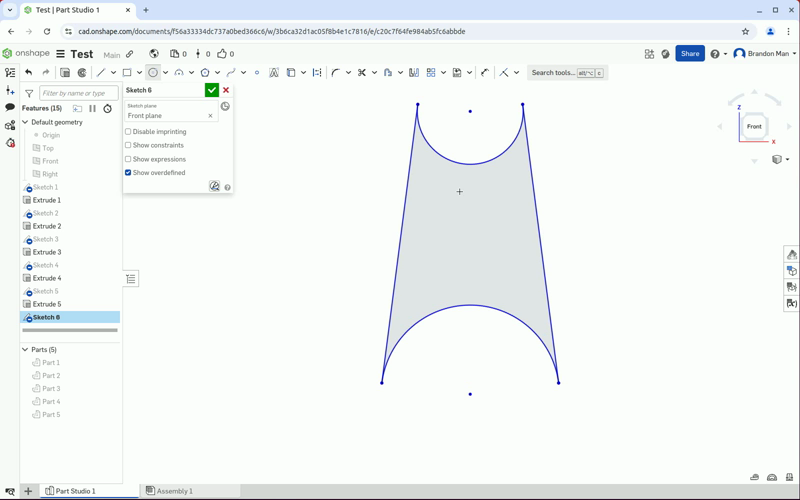
scroll(6)
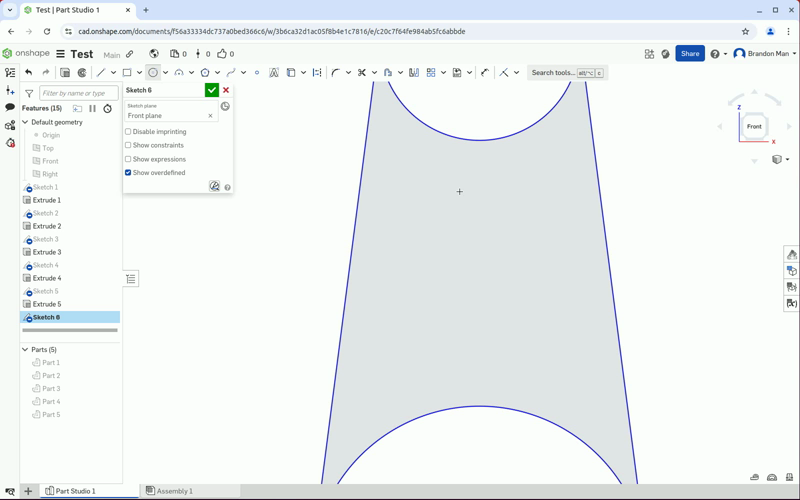
click(459, 191)
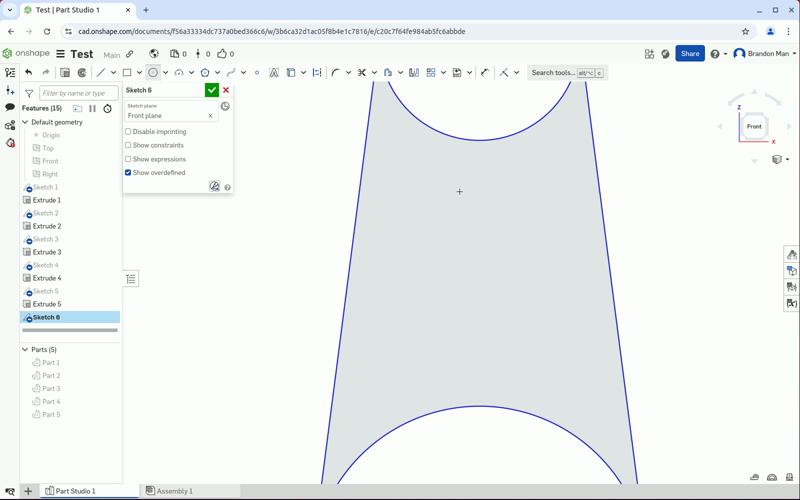
scroll(-6)
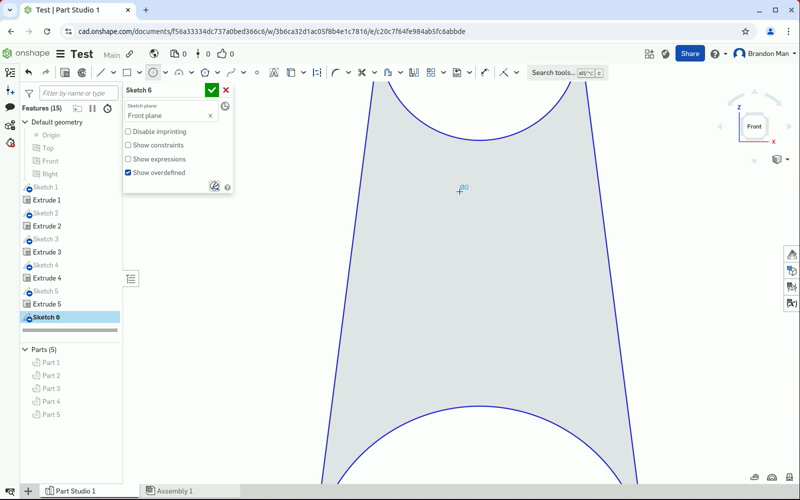
scroll(-6)
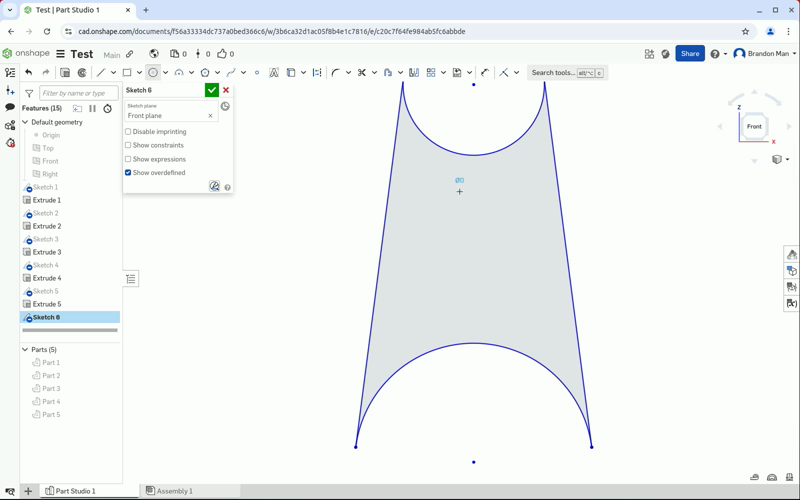
scroll(-6)
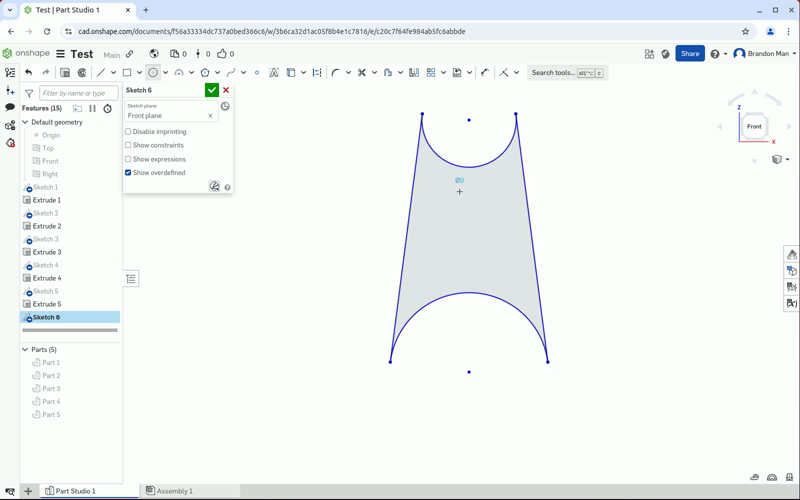
scroll(-6)
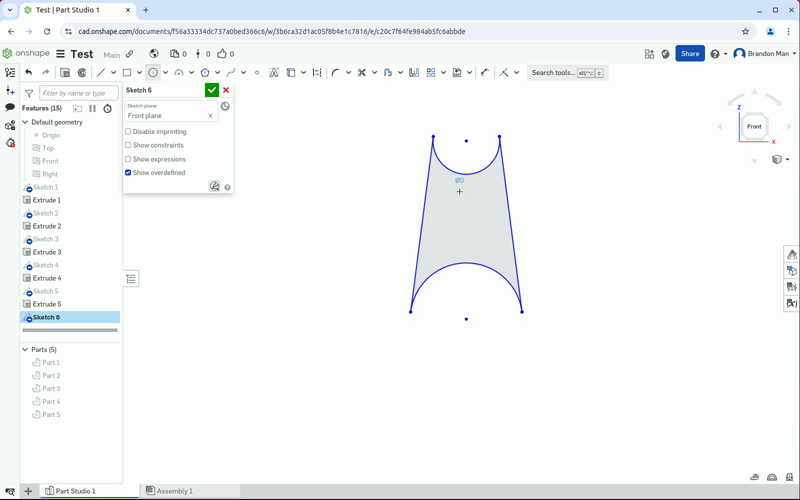
scroll(-6)
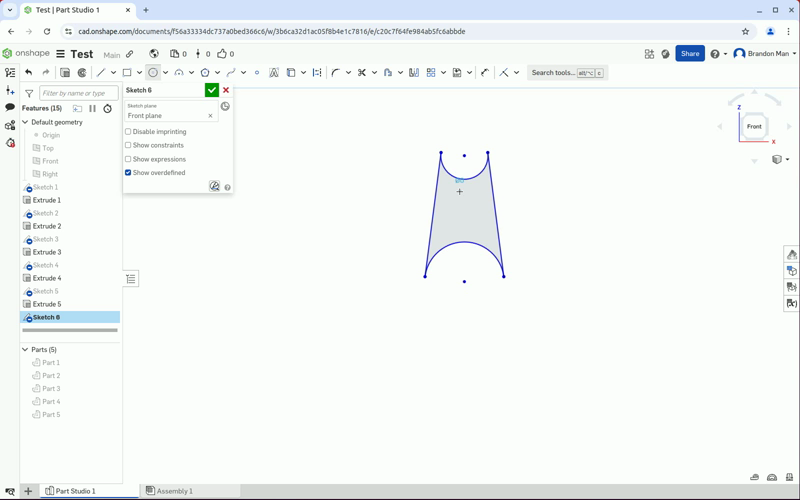
scroll(-6)
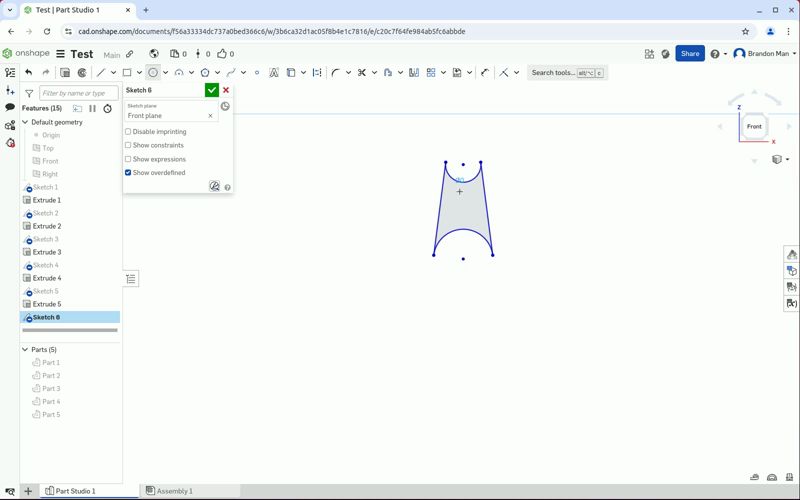
scroll(-6)
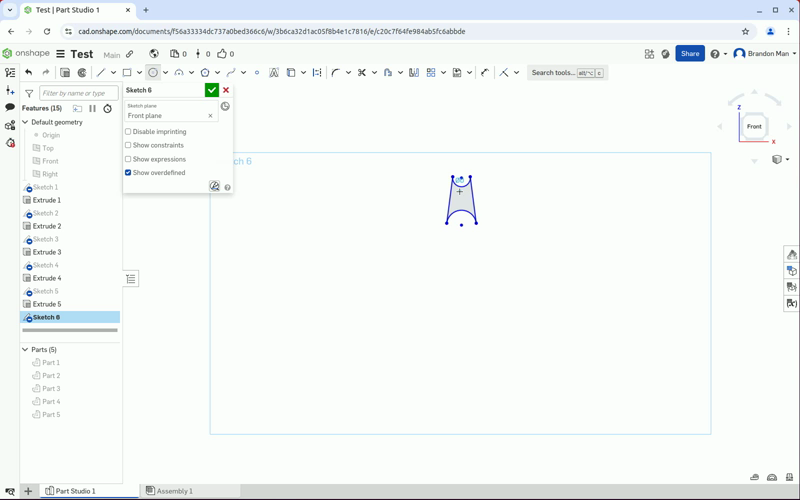
key_up(shift)
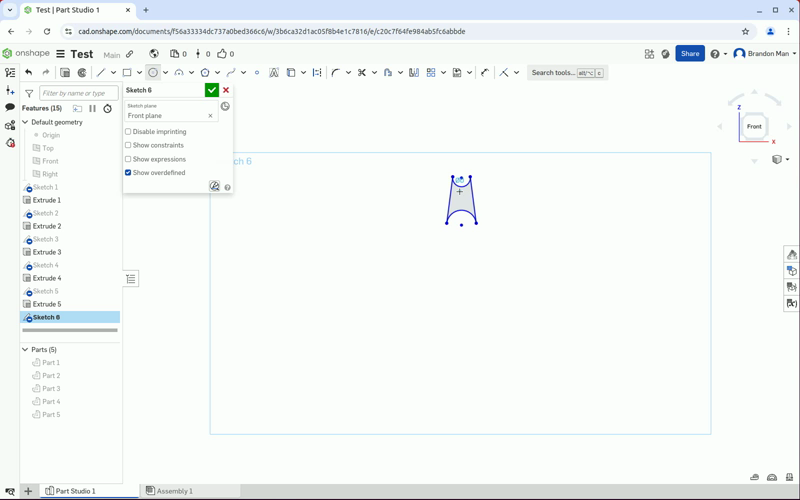
mouse_move(462, 191)
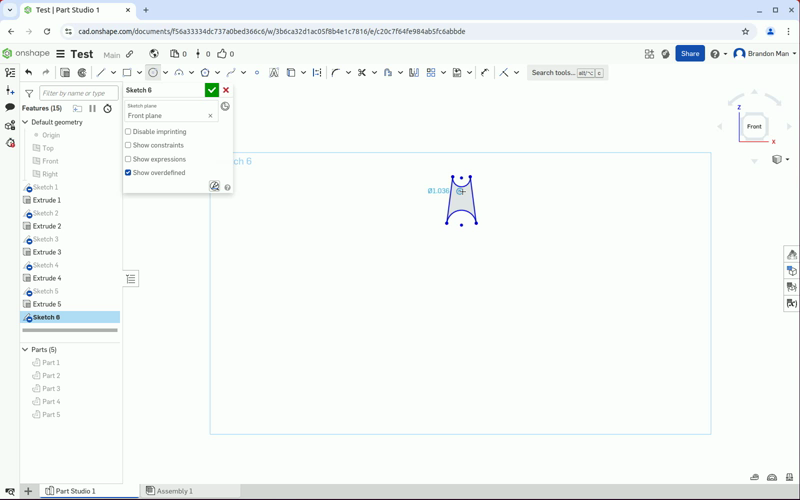
scroll(6)
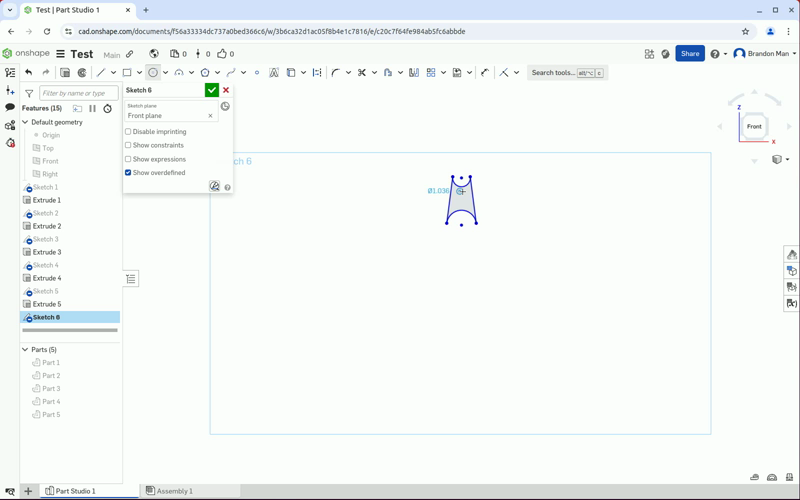
scroll(6)
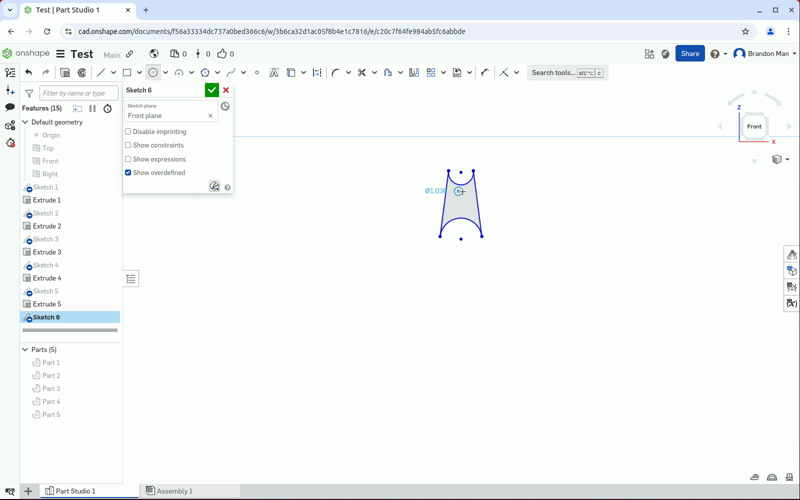
scroll(6)
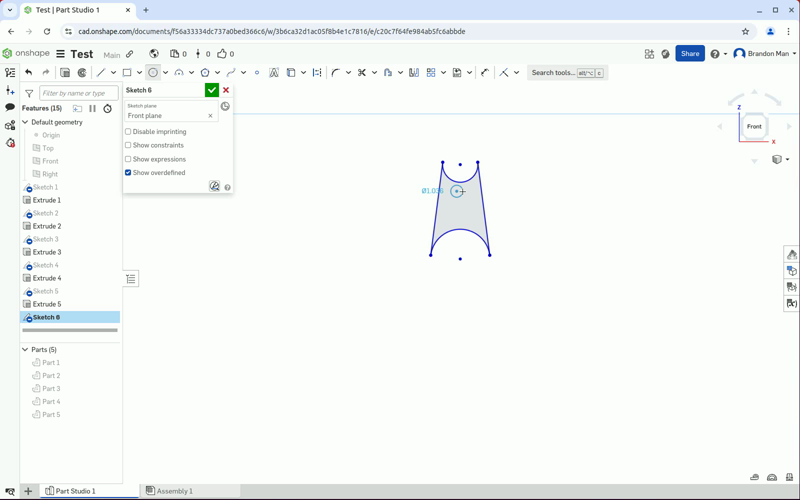
scroll(6)
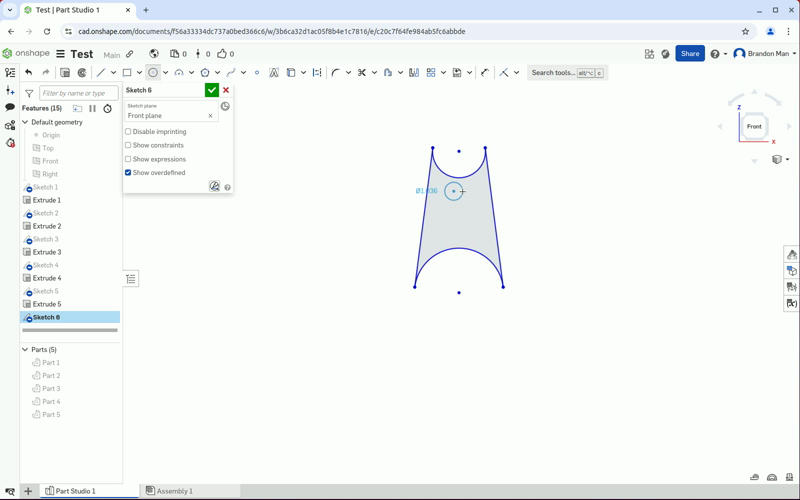
scroll(6)
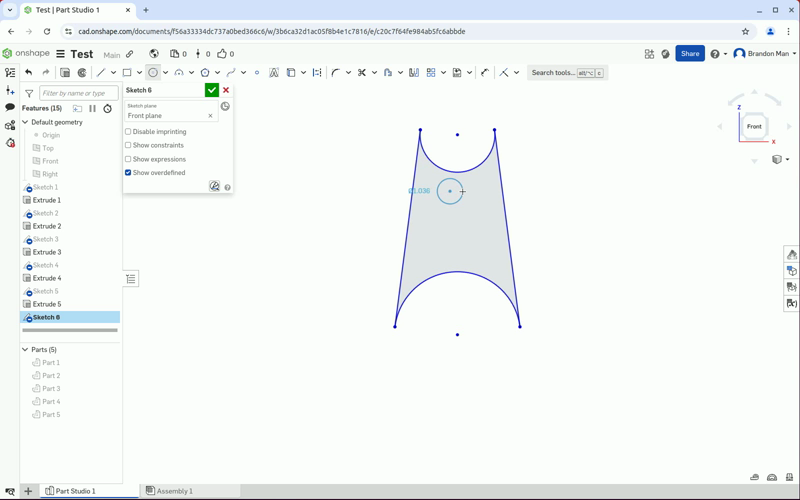
scroll(6)
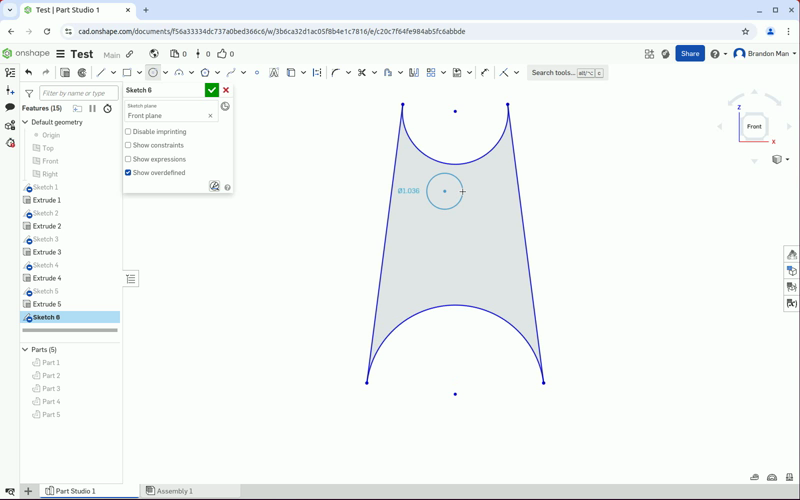
scroll(6)
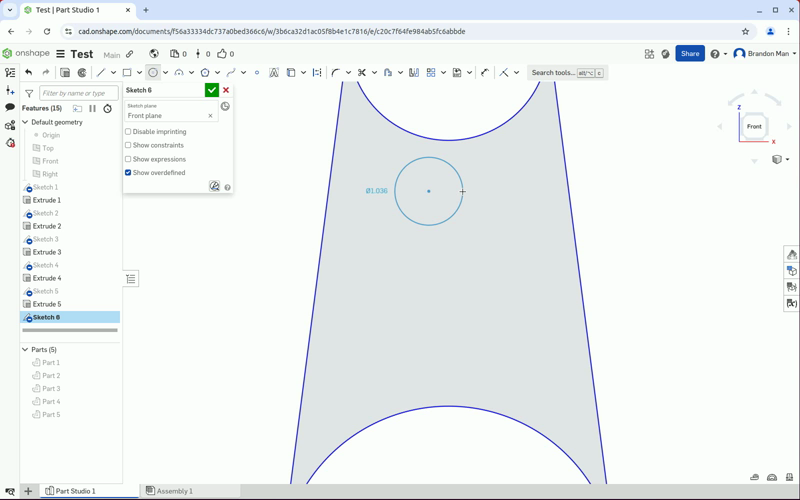
click(462, 191)
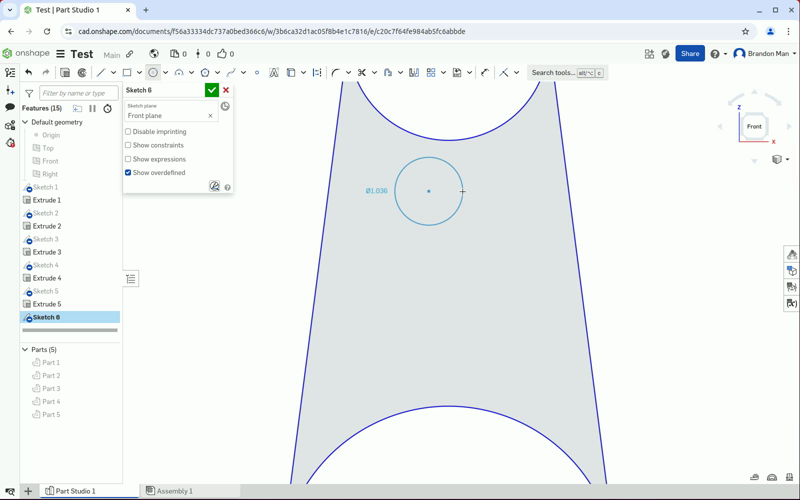
scroll(-6)
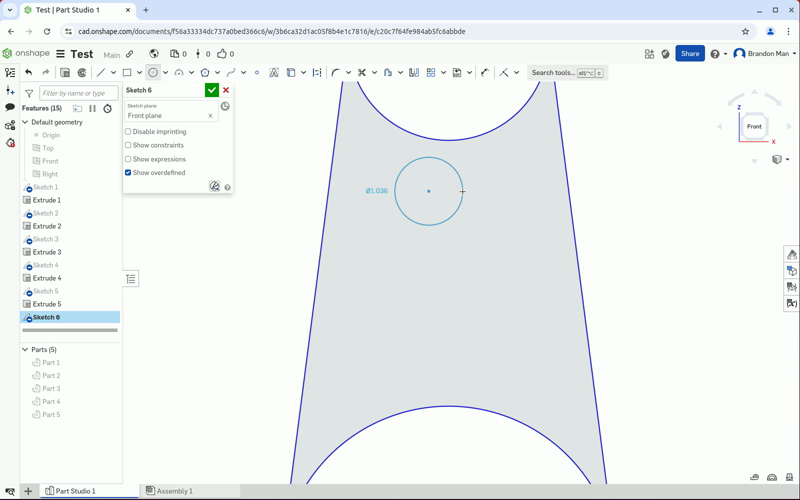
scroll(-6)
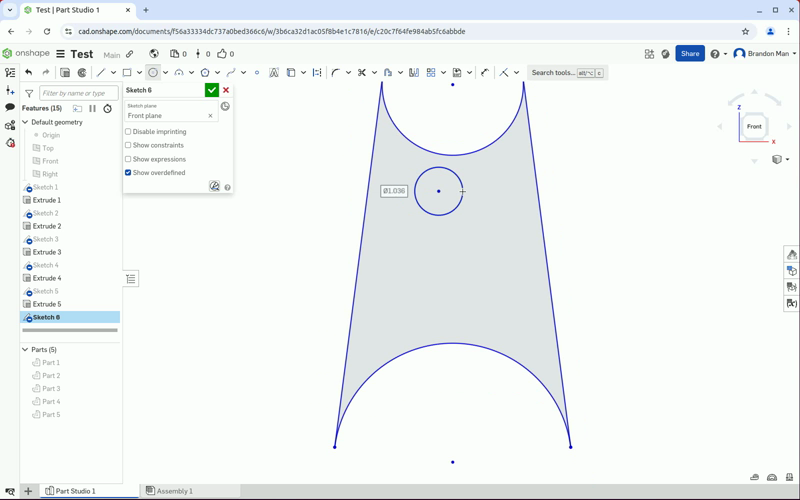
scroll(-6)
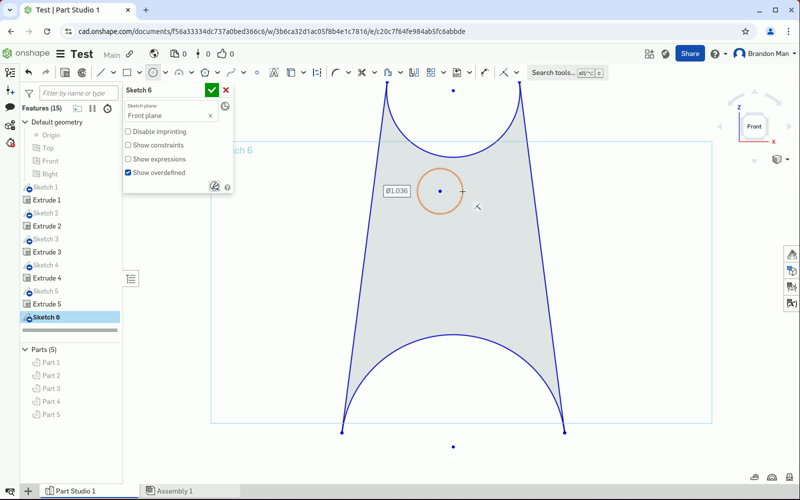
scroll(-6)
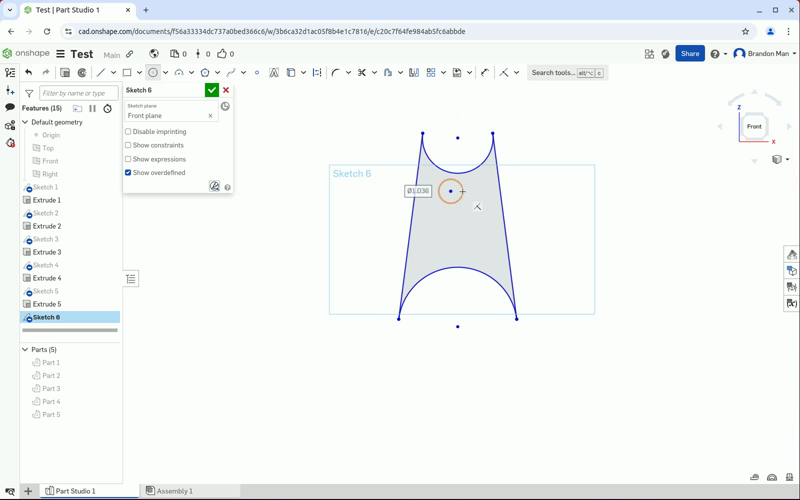
scroll(-6)
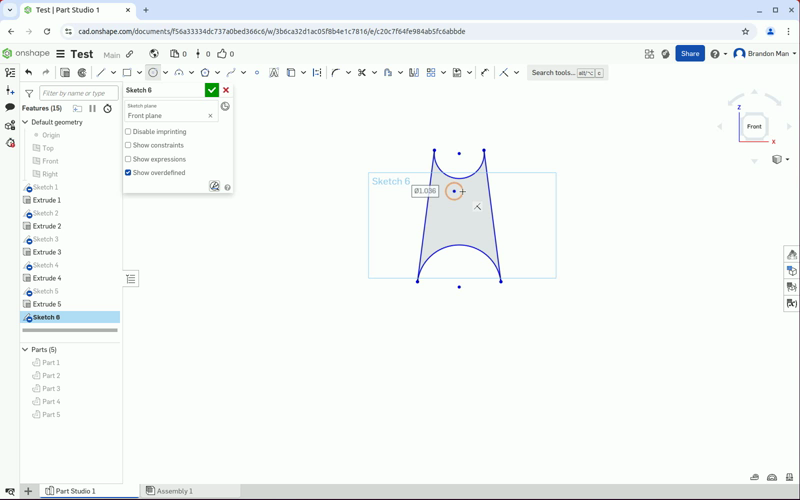
scroll(-6)
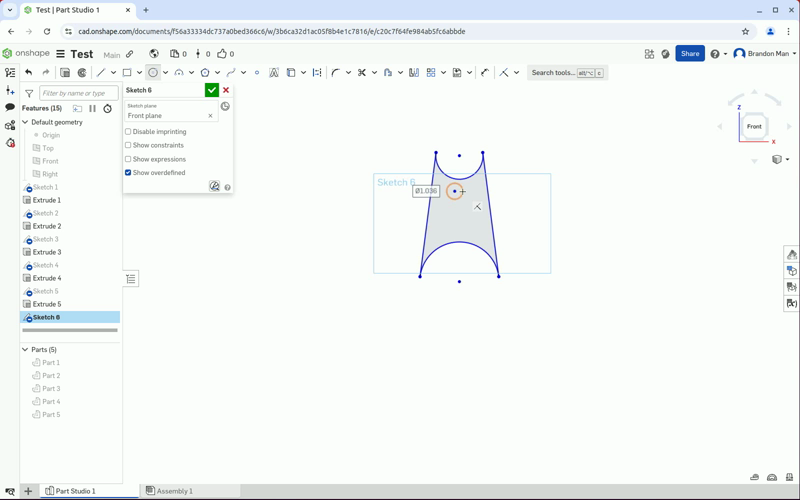
scroll(-6)
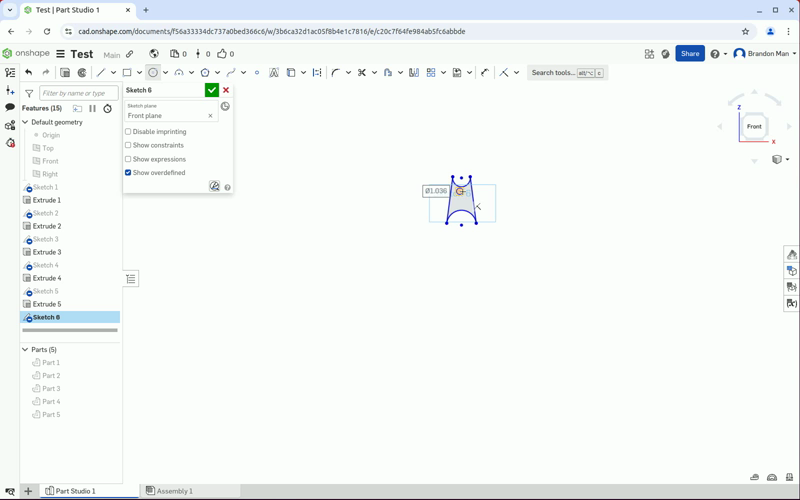
key(esc)
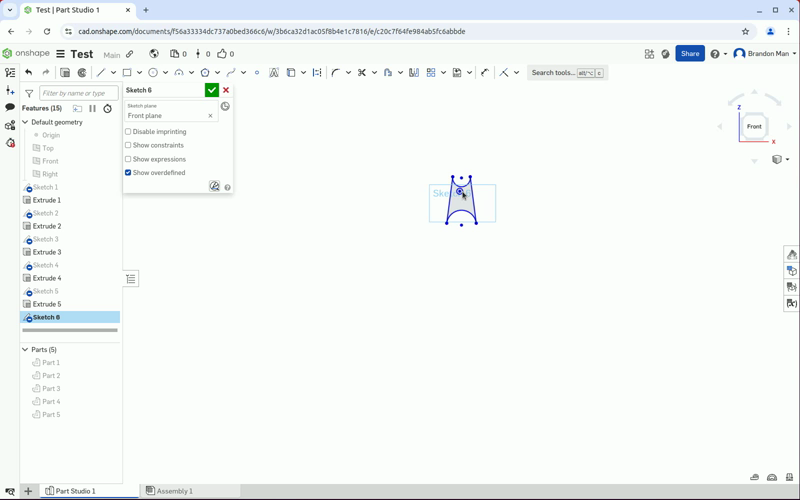
mouse_move(461, 209)
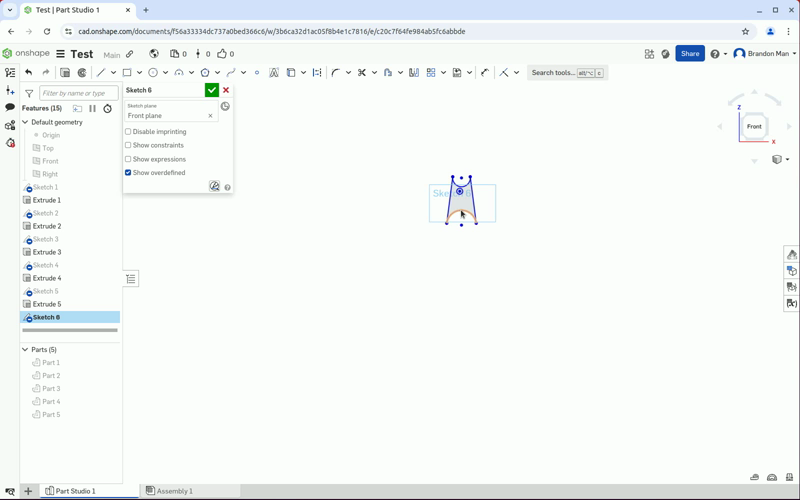
scroll(6)
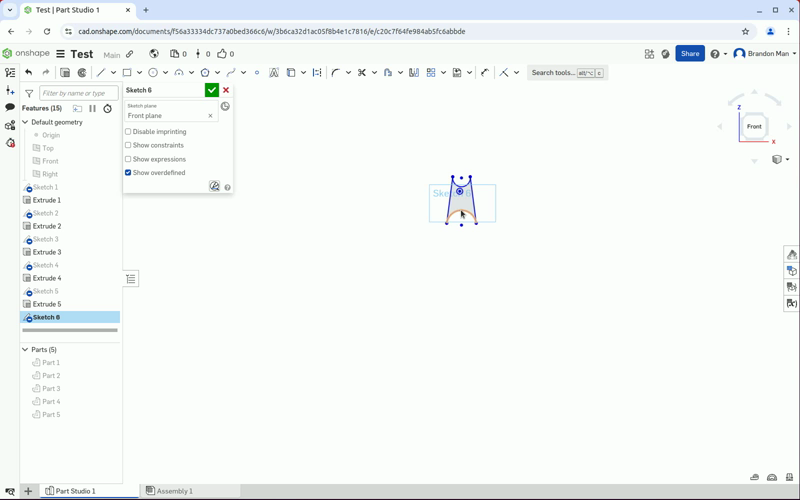
scroll(6)
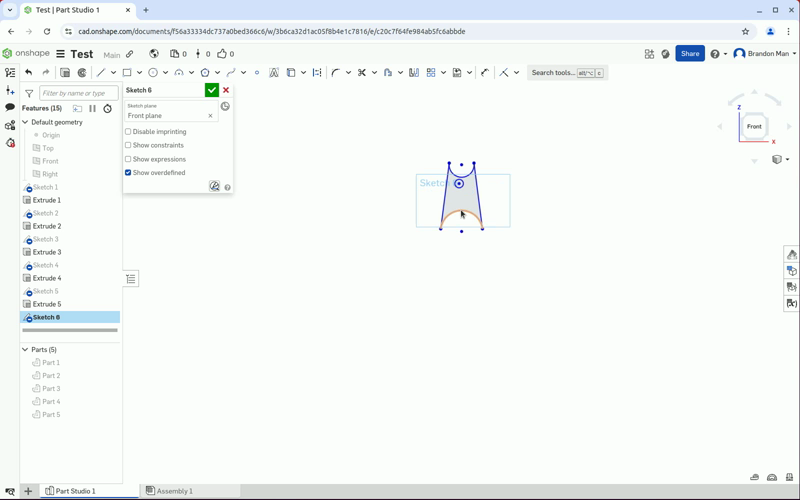
scroll(6)
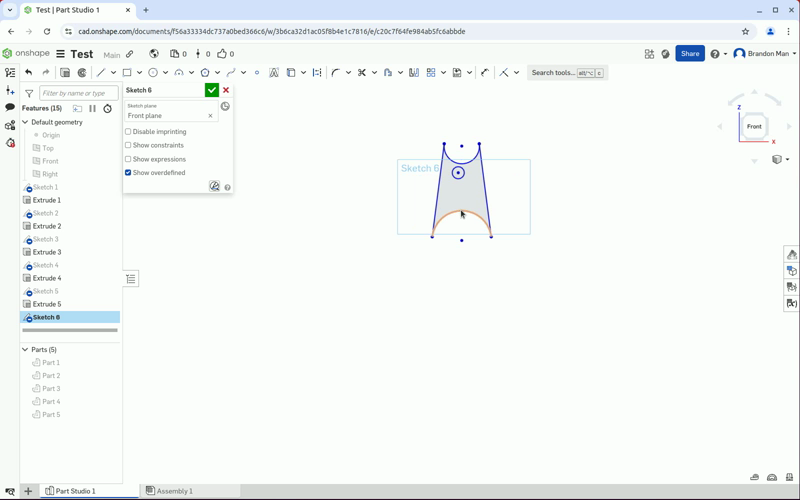
scroll(6)
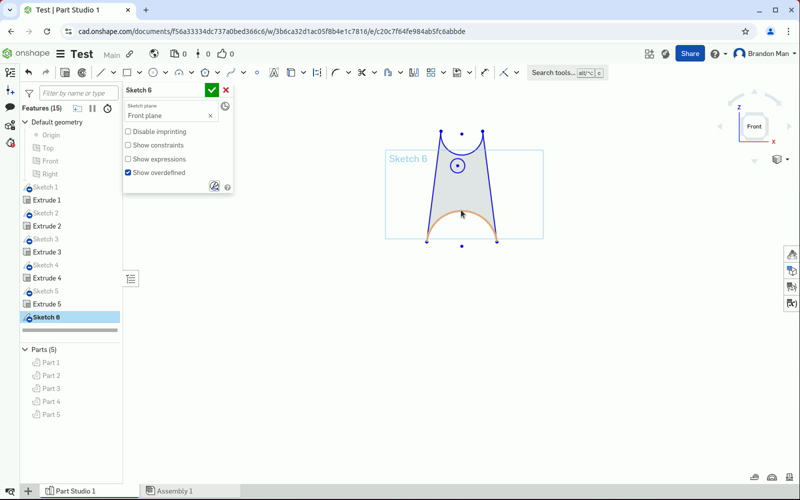
scroll(6)
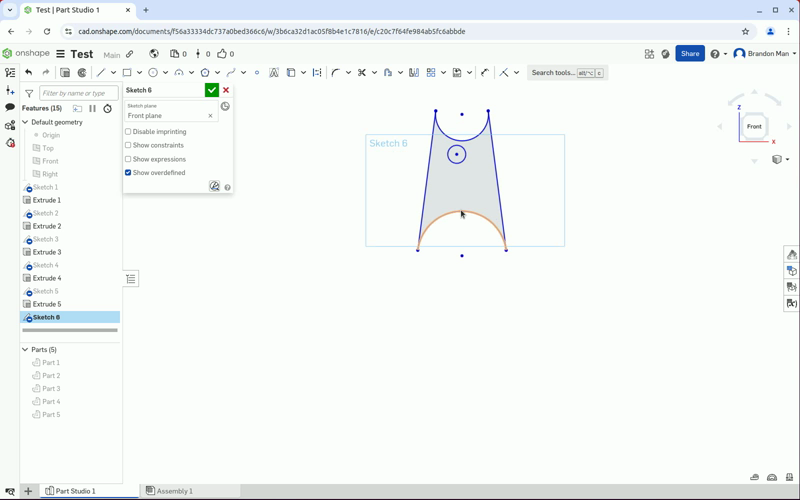
scroll(6)
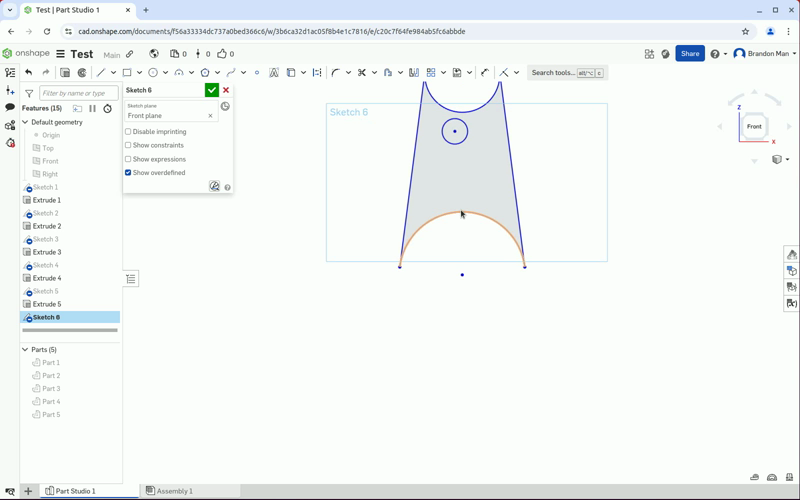
scroll(6)
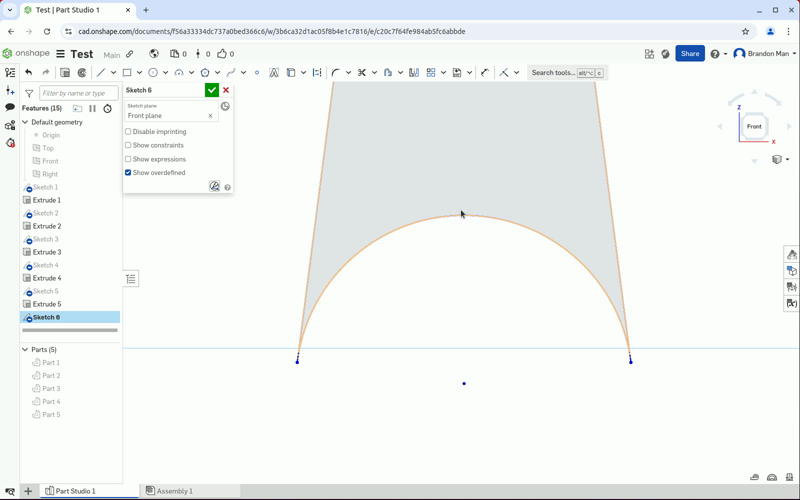
click(461, 209)
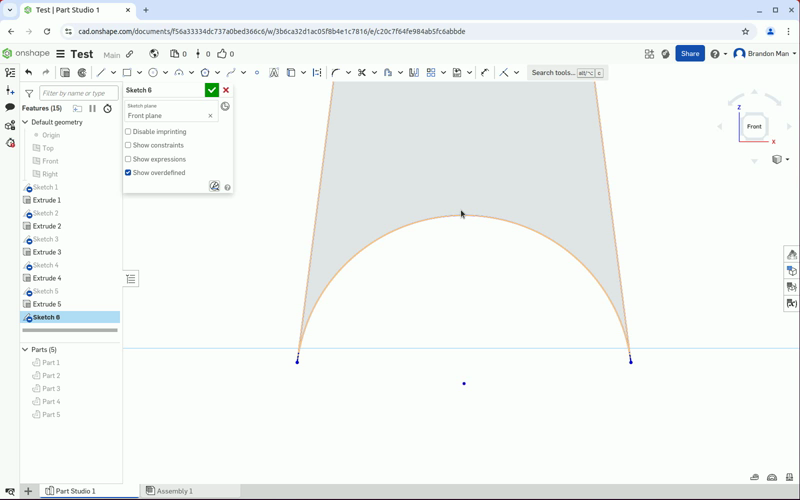
scroll(-6)
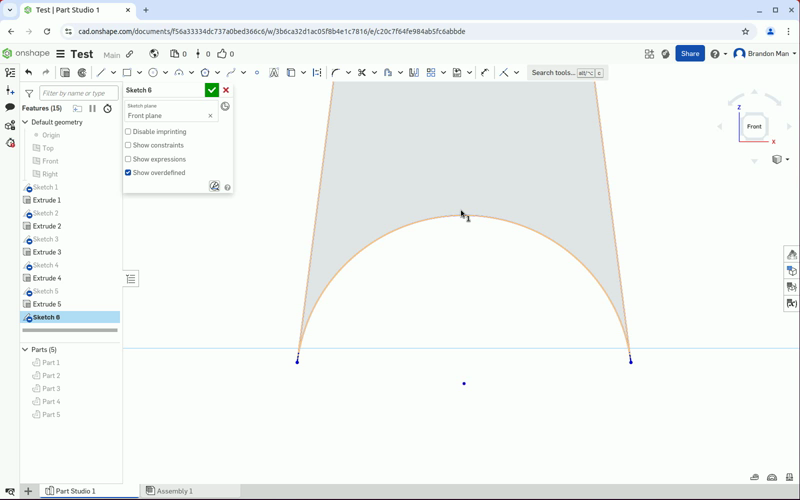
scroll(-6)
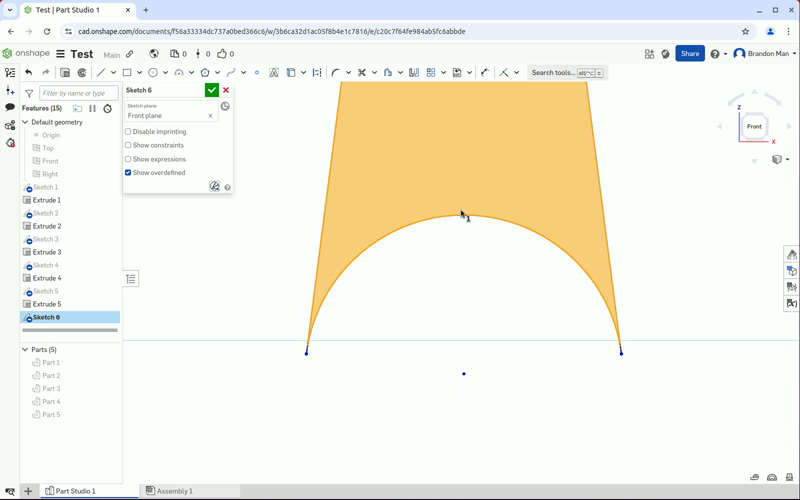
scroll(-6)
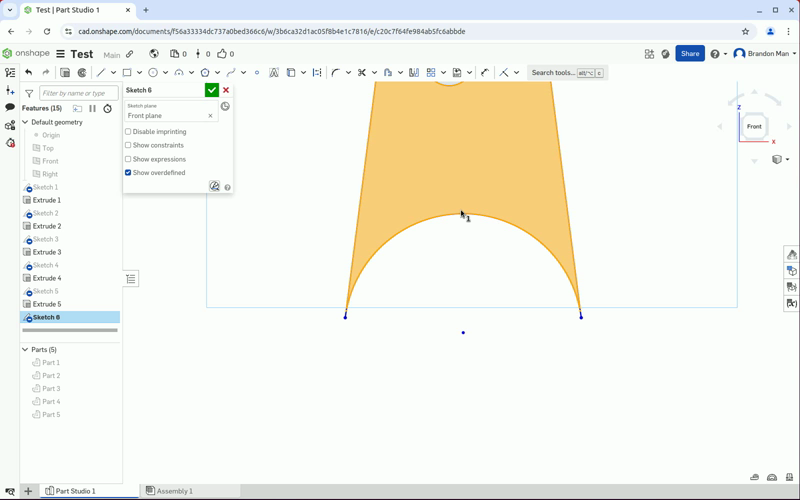
scroll(-6)
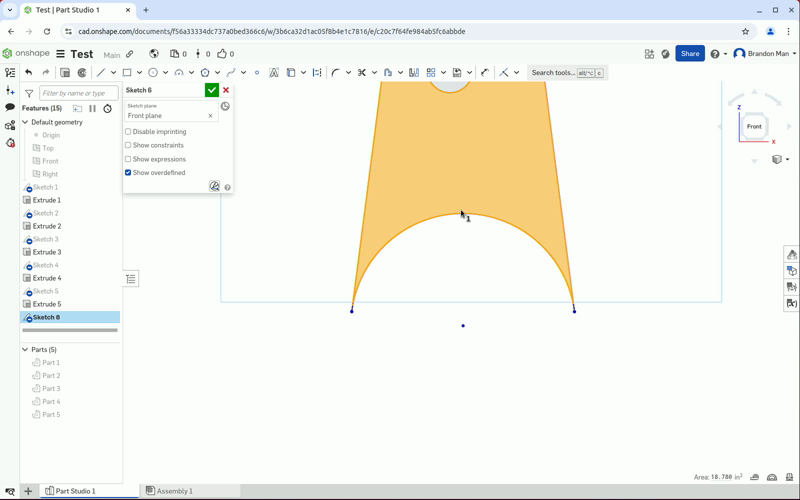
scroll(-6)
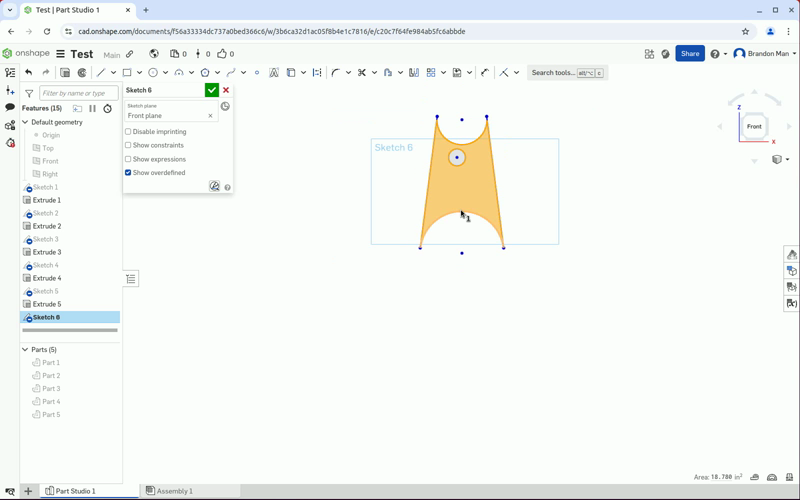
scroll(-6)
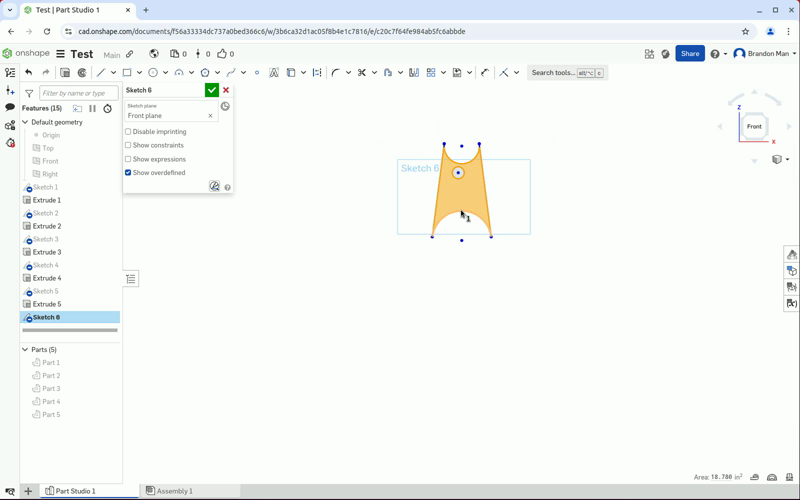
scroll(-6)
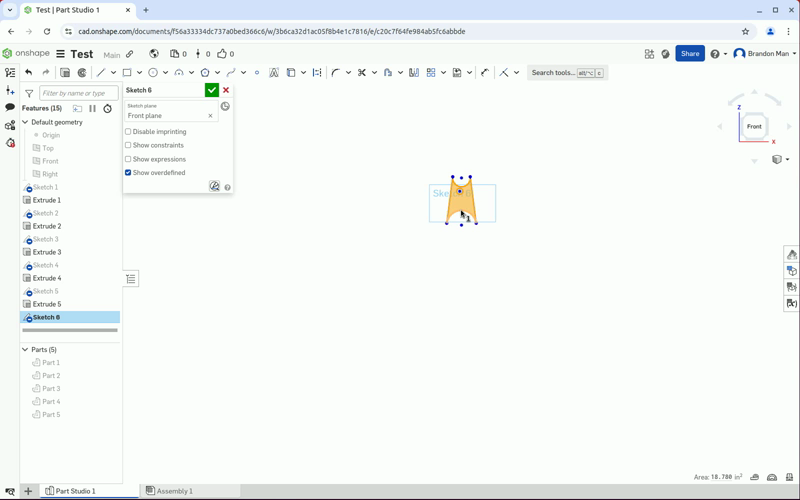
mouse_move(73, 352)
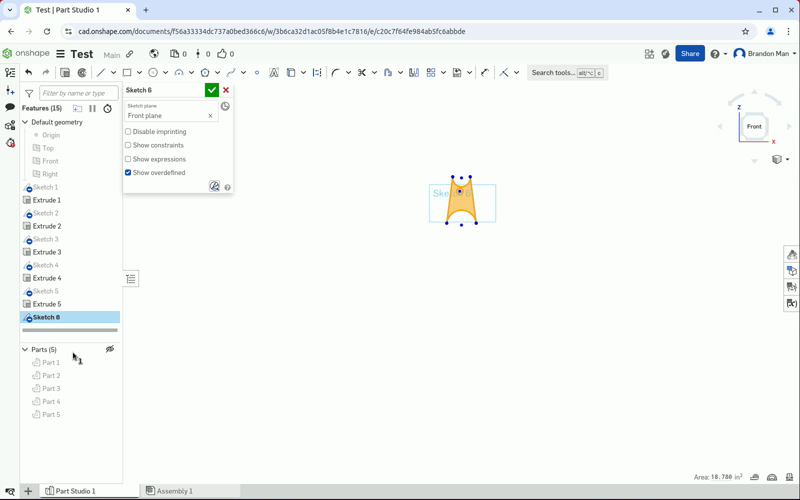
key(shift+y)
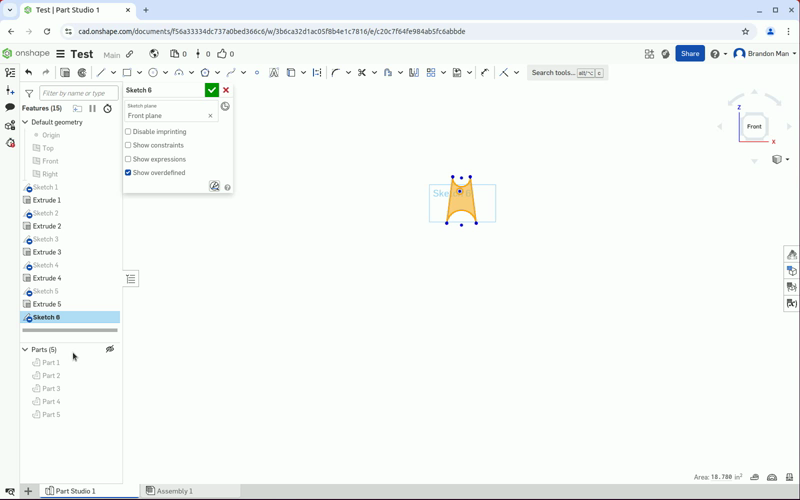
key(shift+e)
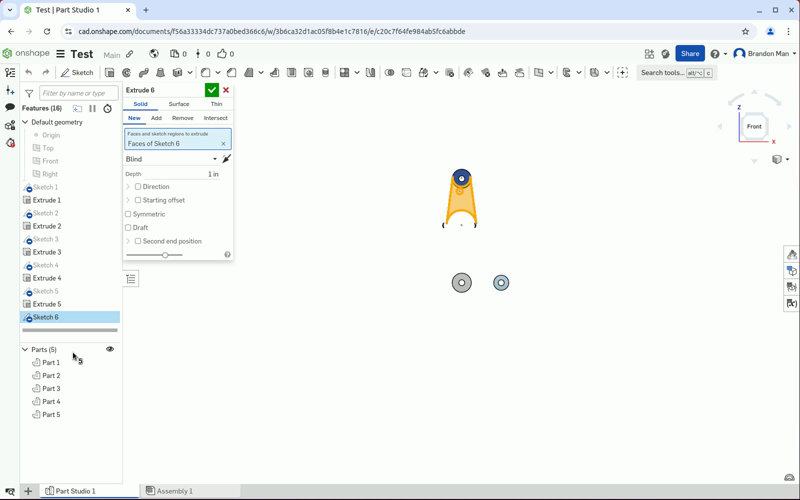
mouse_move(143, 106)
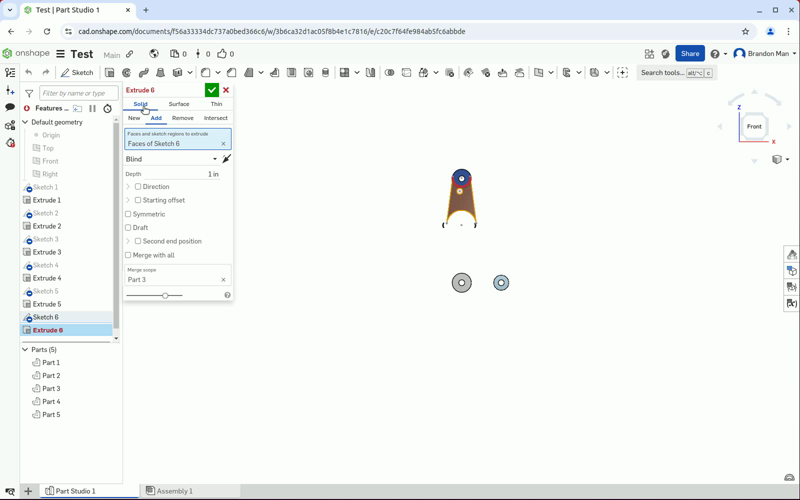
click(143, 106)
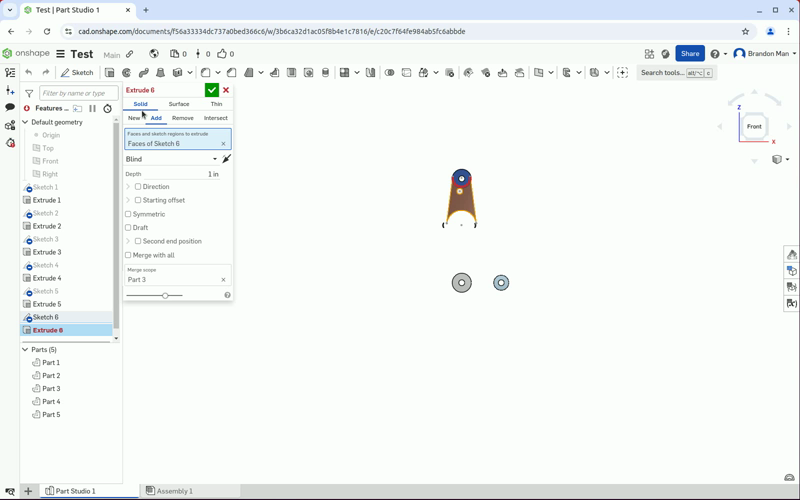
mouse_move(137, 120)
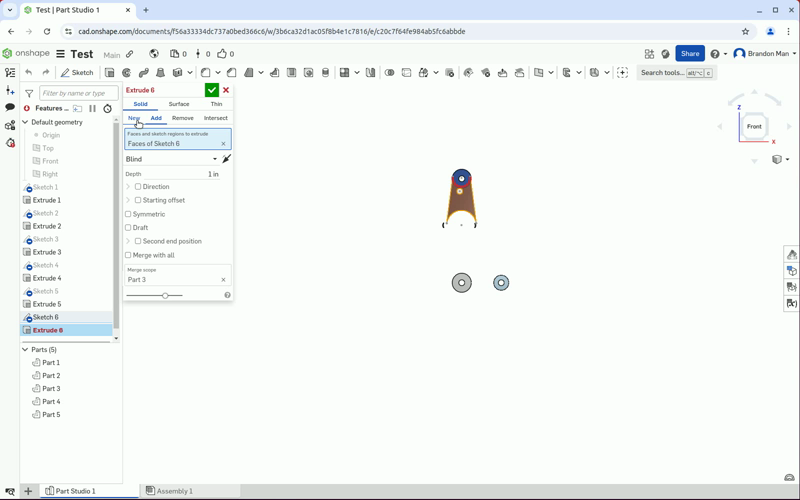
click(137, 120)
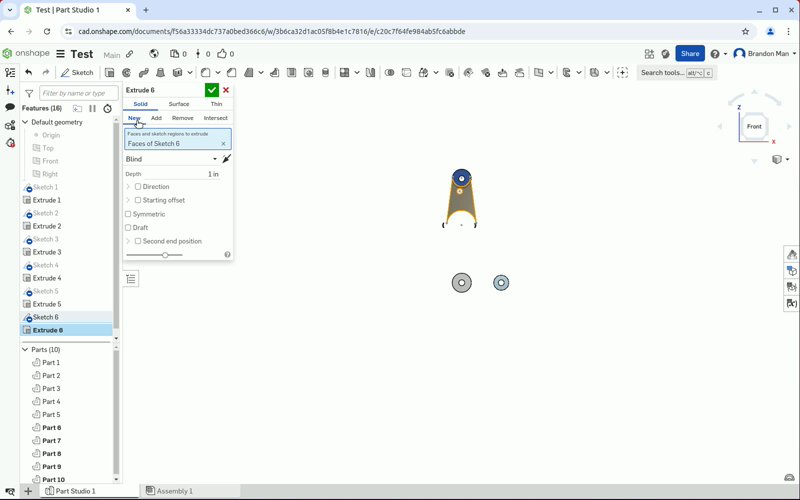
key(tab, 4)
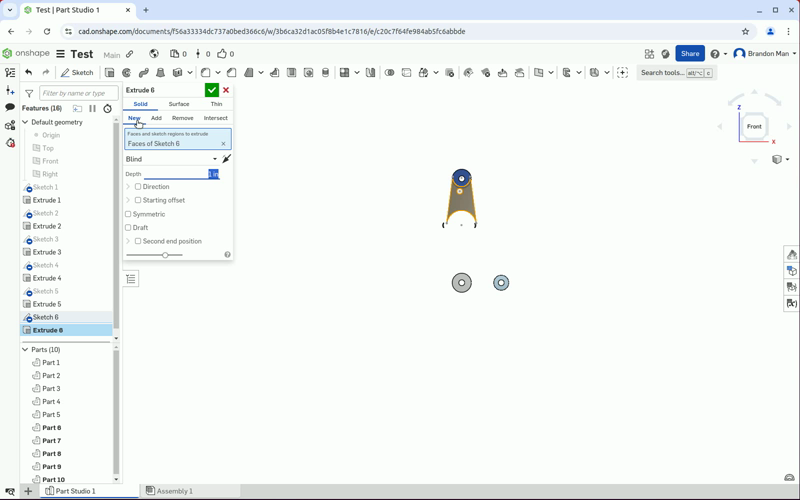
text(0.481)
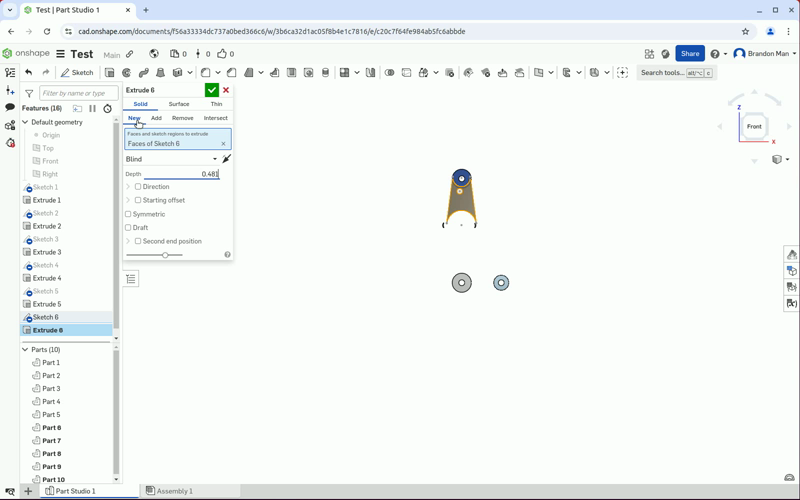
key(enter)
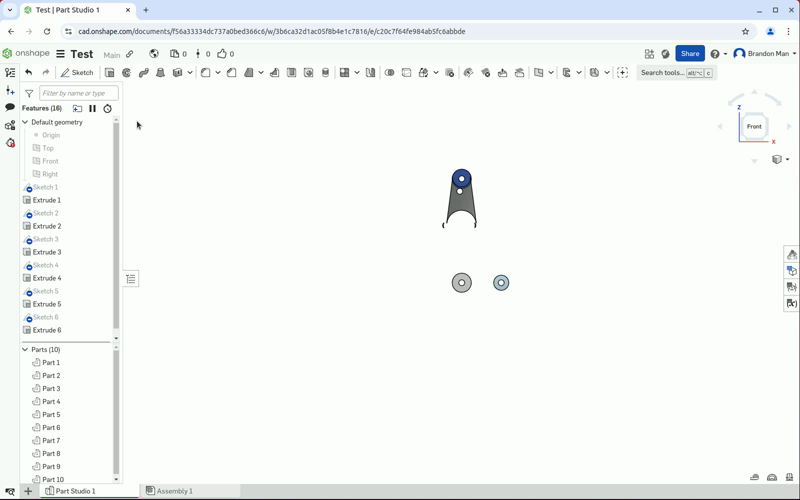
key(shift+h)
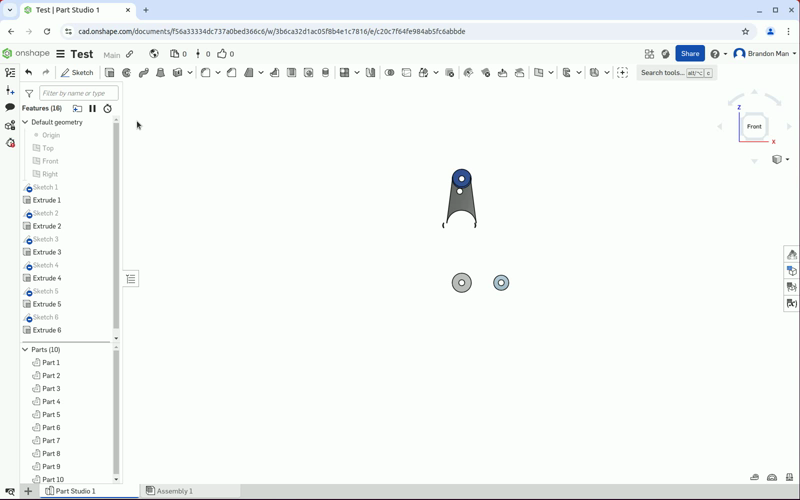
key(shift+h)
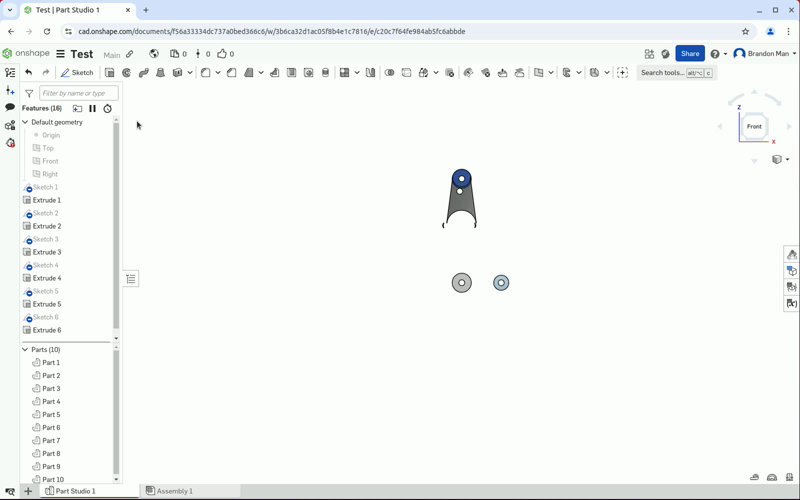
mouse_move(69, 189)
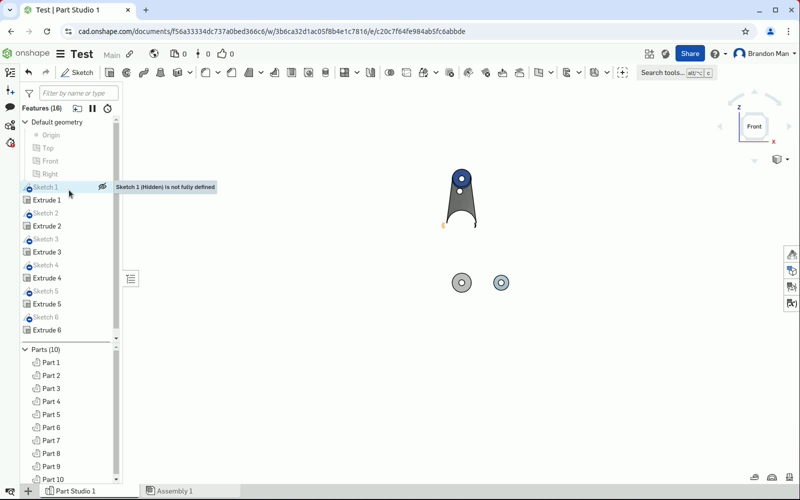
click(69, 189)
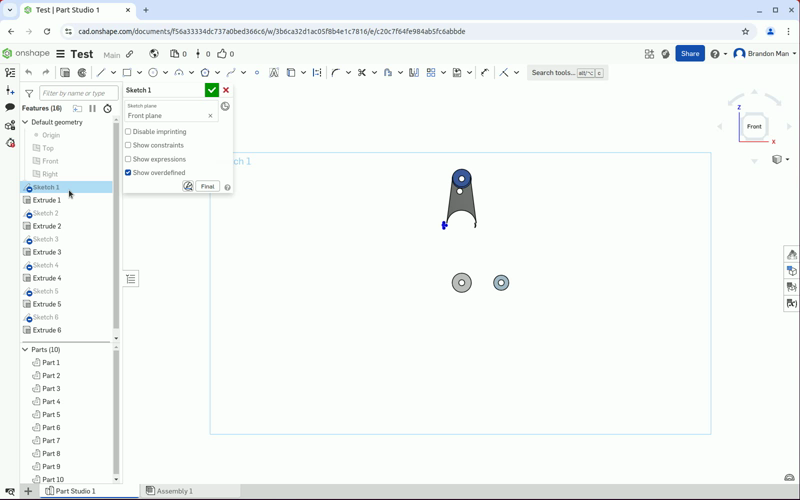
mouse_move(229, 92)
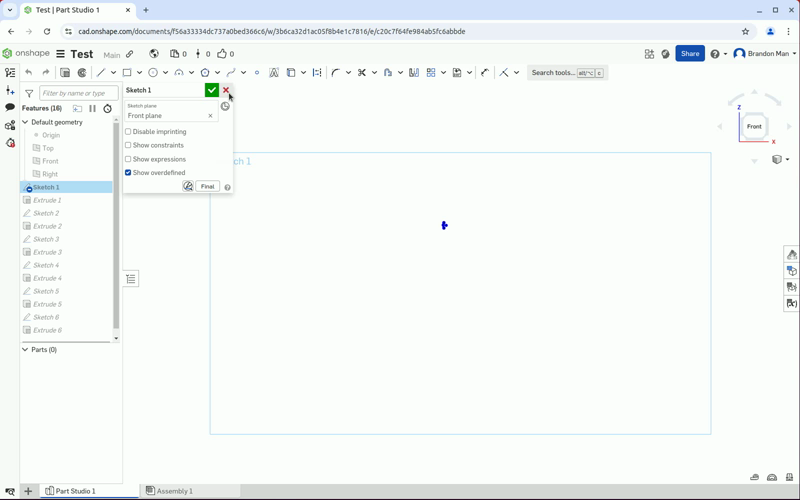
click(229, 92)
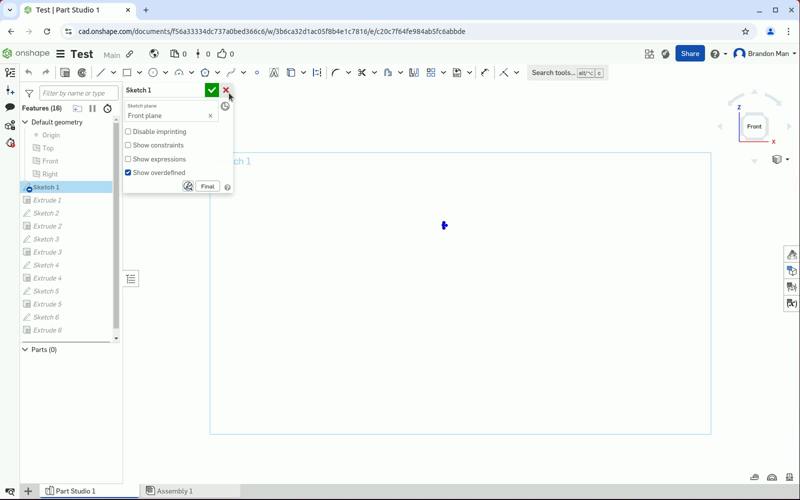
key(shift+s)
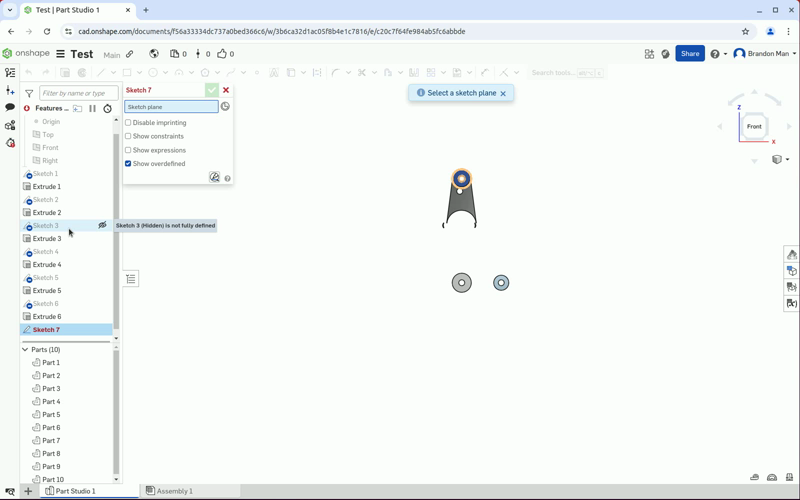
scroll(3)
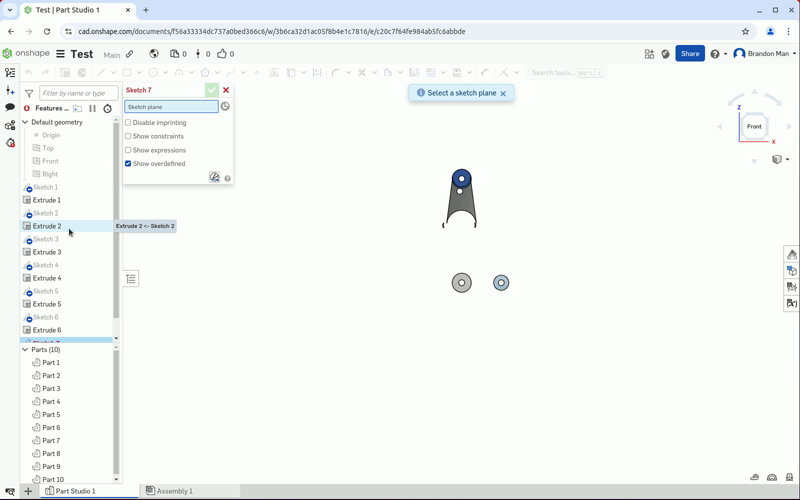
mouse_move(69, 163)
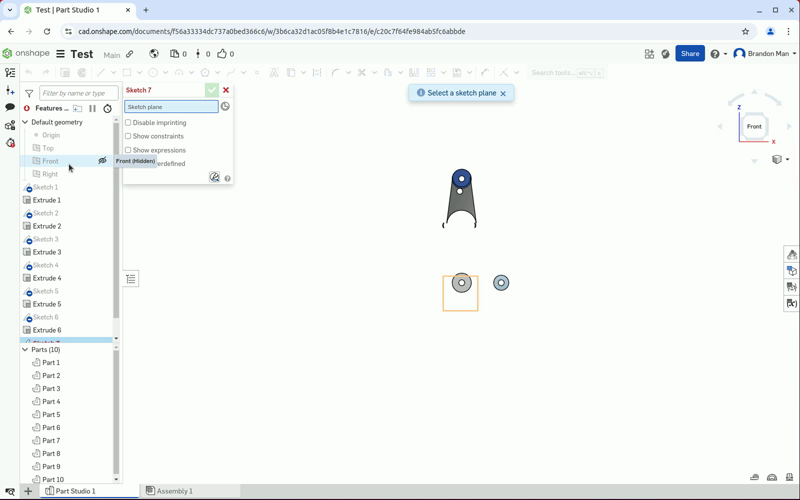
click(69, 163)
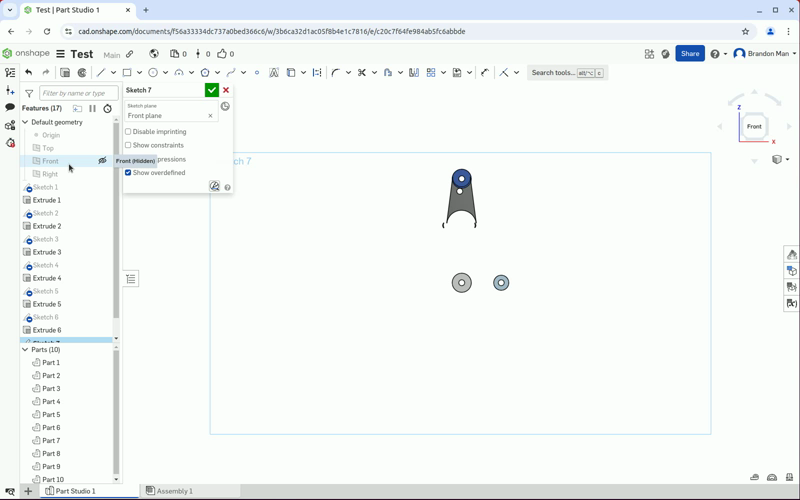
mouse_move(69, 352)
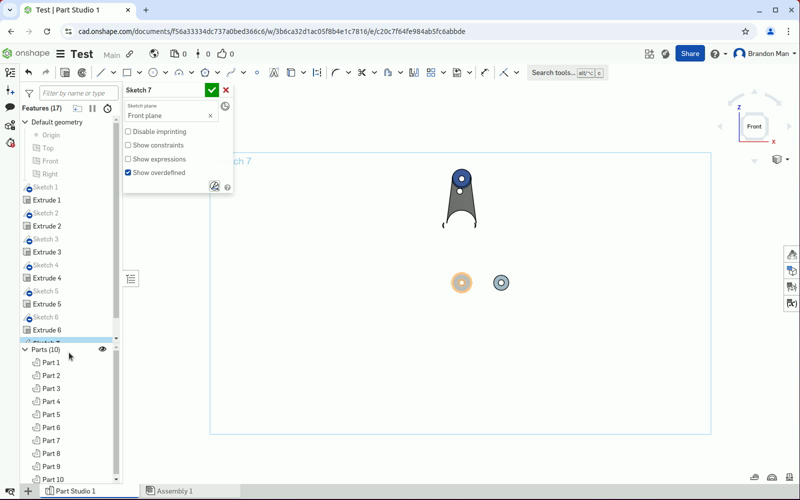
key(y)
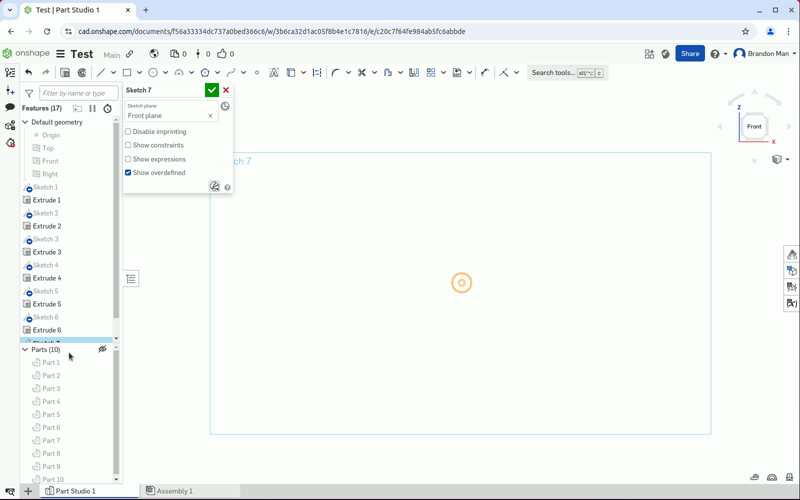
key(l)
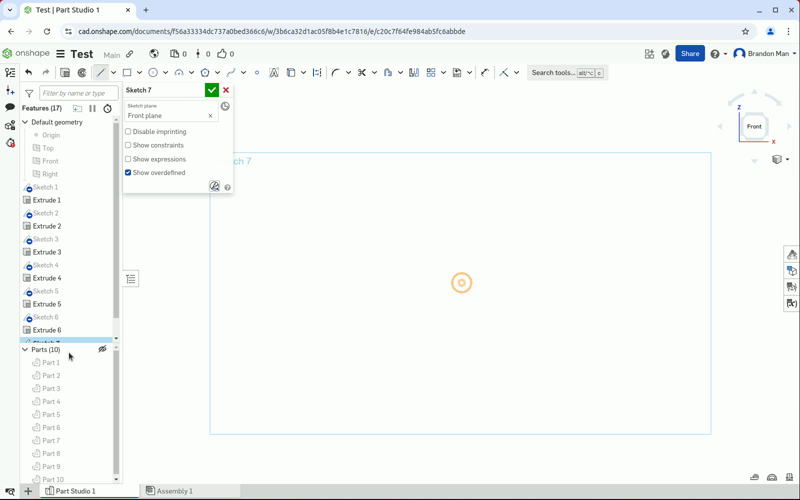
key_down(shift)
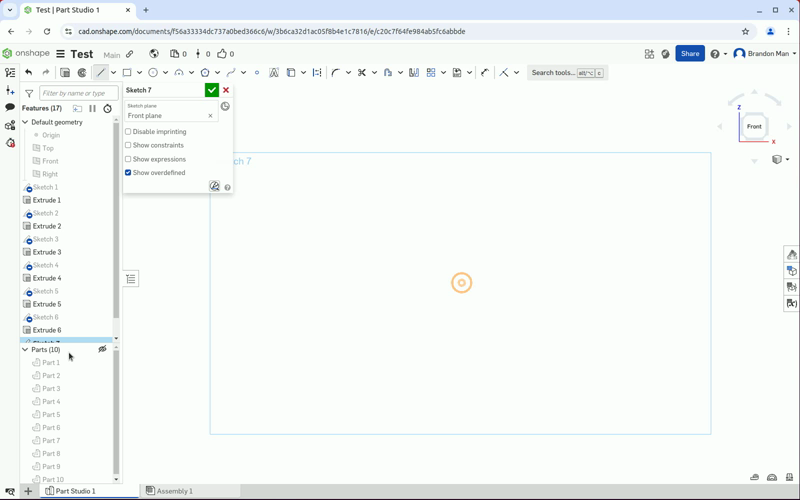
mouse_move(446, 226)
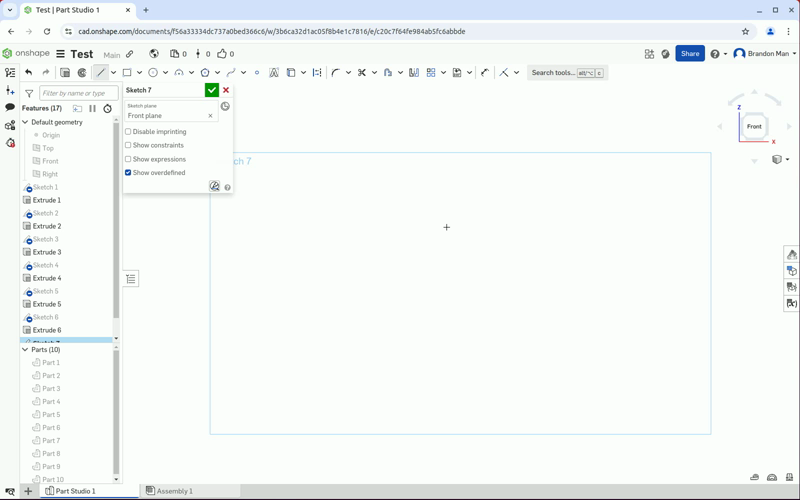
click(446, 226)
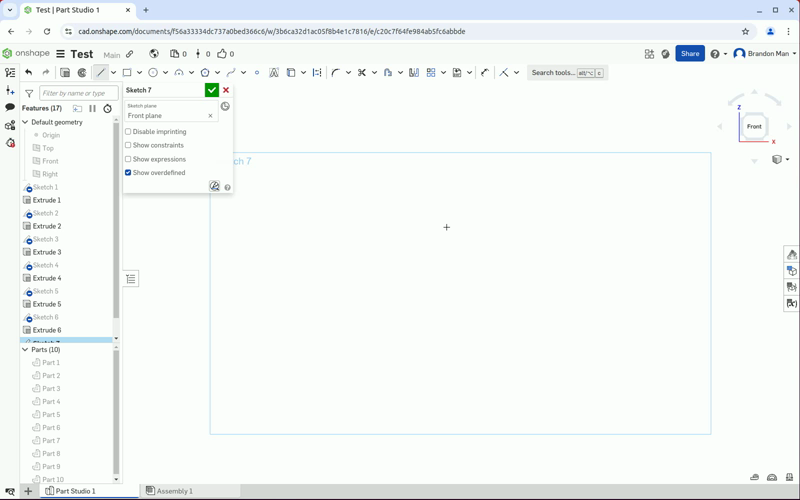
key_up(shift)
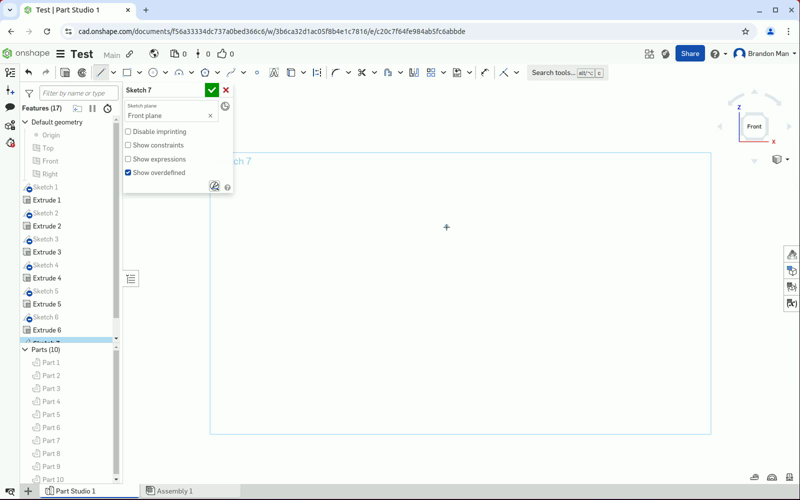
key_down(shift)
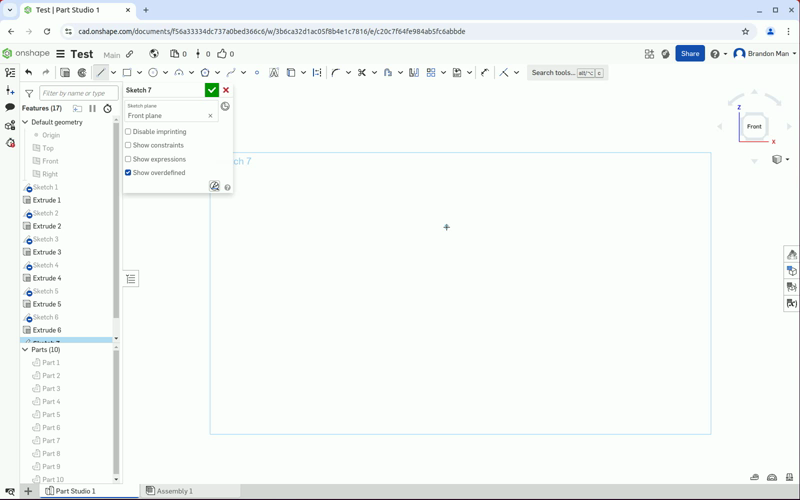
mouse_move(476, 226)
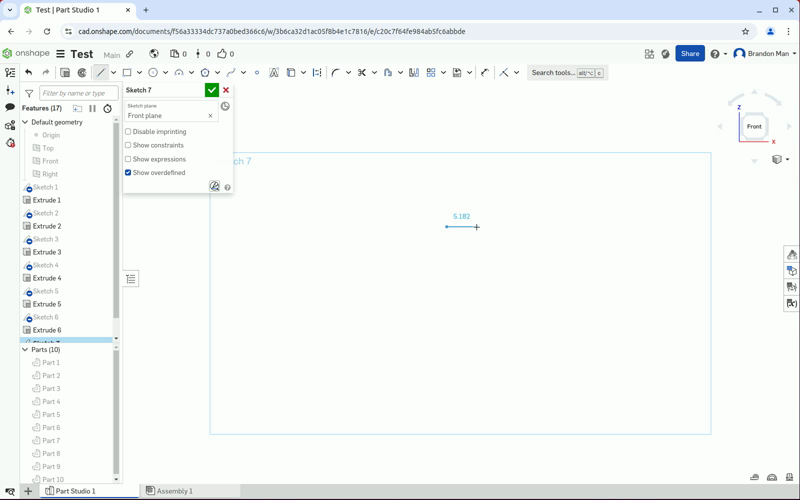
mouse_move(452, 284)
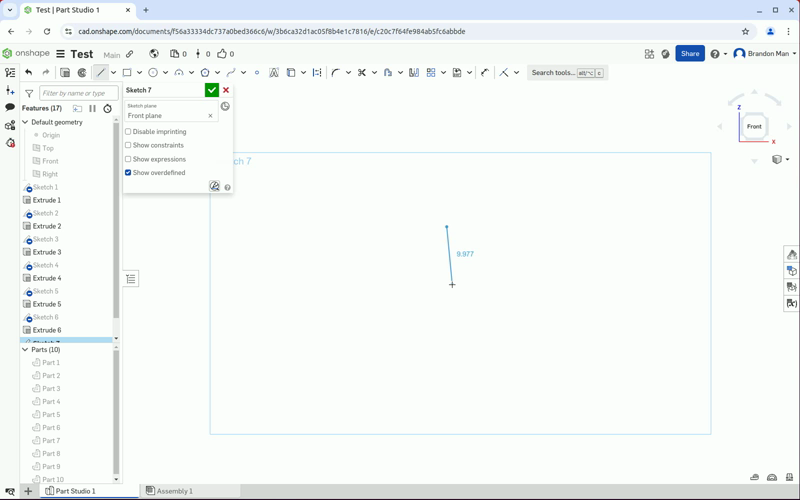
click(452, 284)
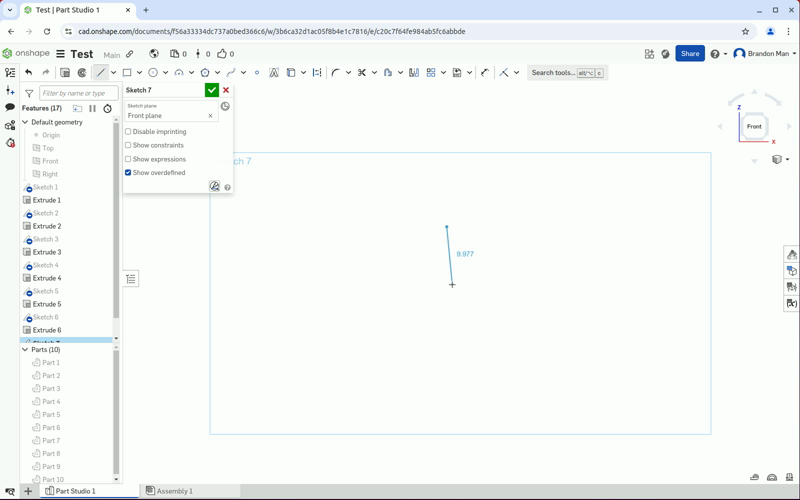
key_up(shift)
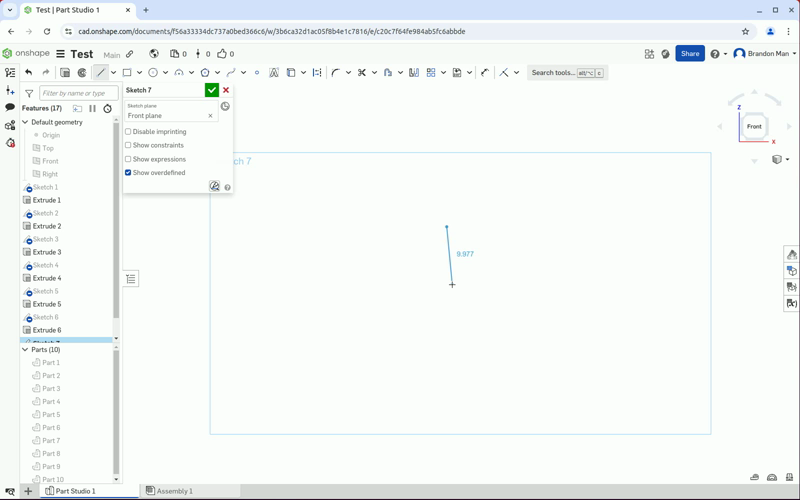
key(esc)
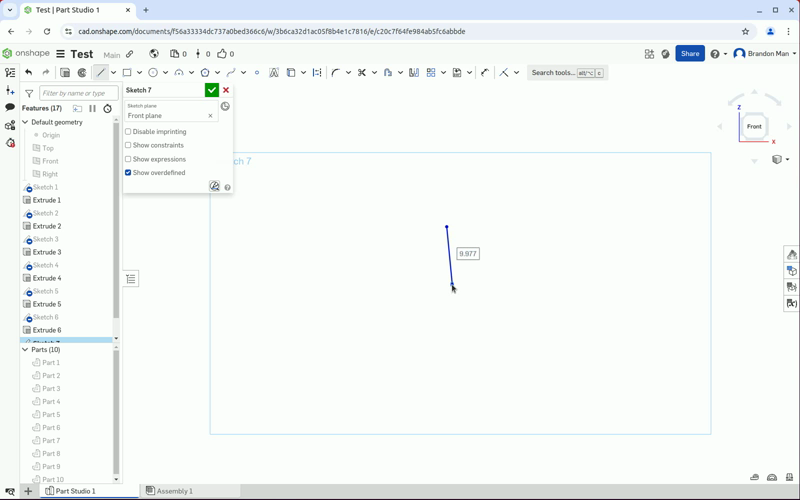
key(a)
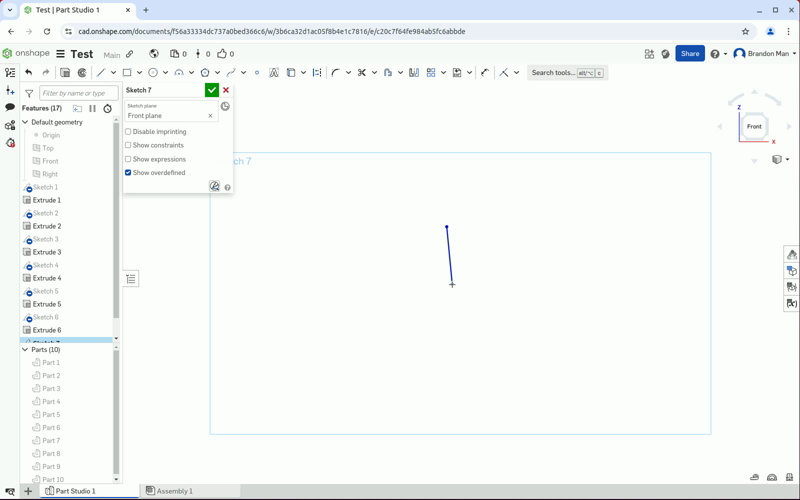
mouse_move(452, 284)
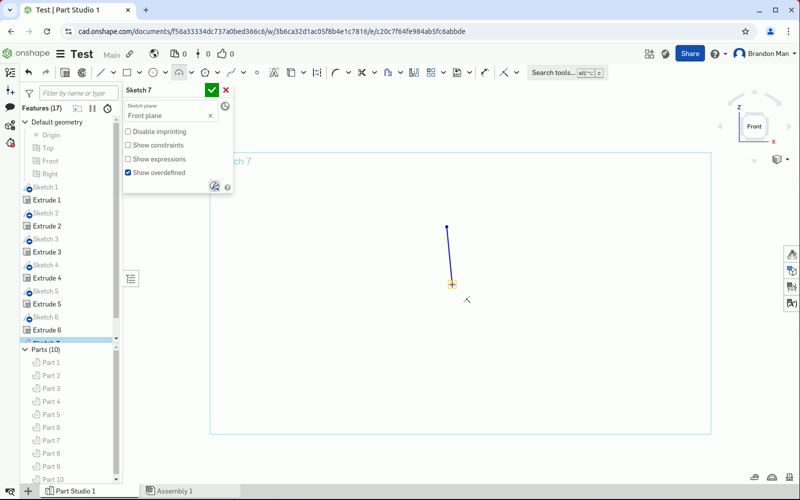
click(452, 284)
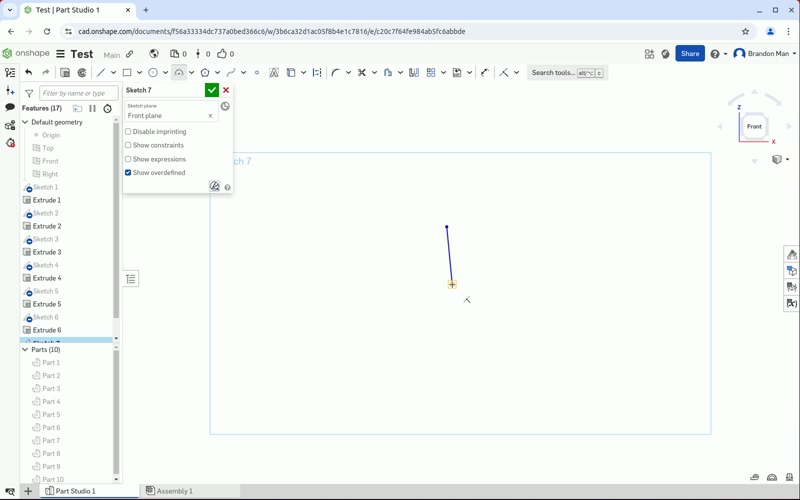
key_down(shift)
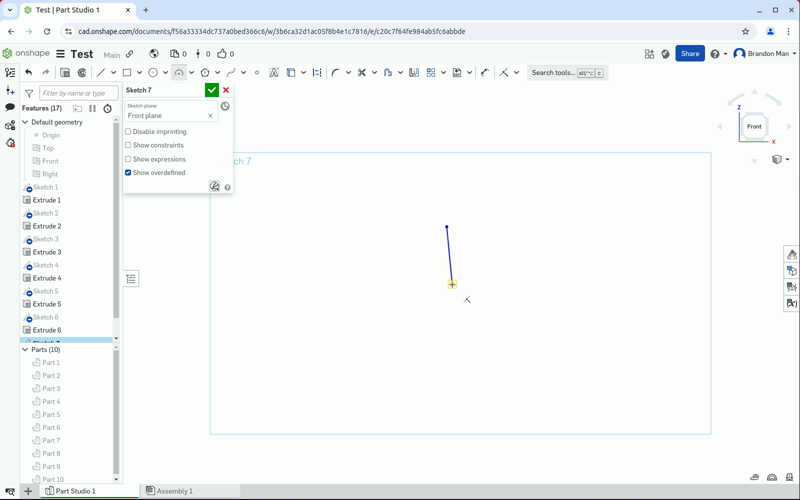
mouse_move(461, 291)
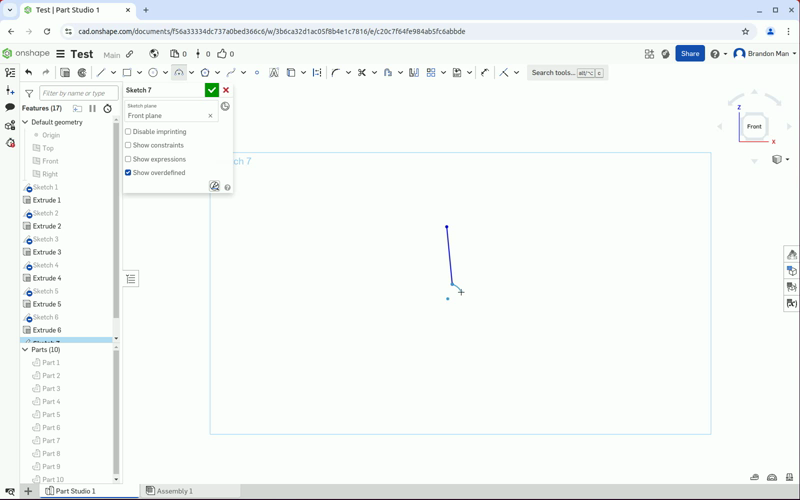
click(461, 291)
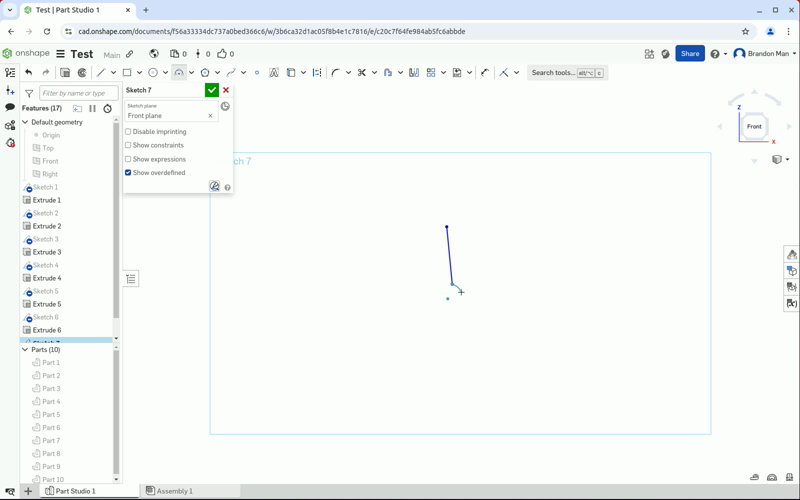
mouse_move(466, 276)
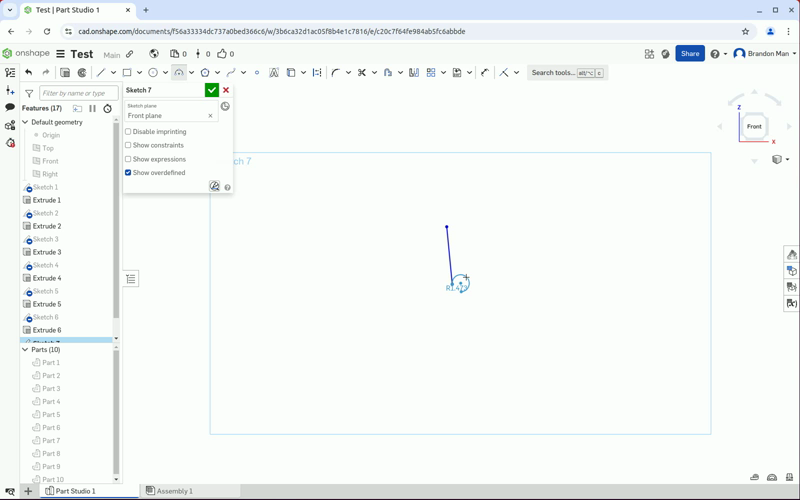
click(466, 276)
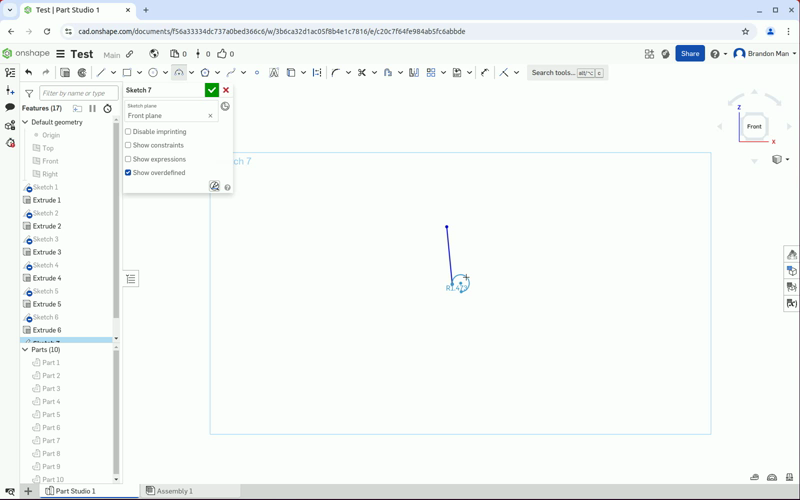
key_up(shift)
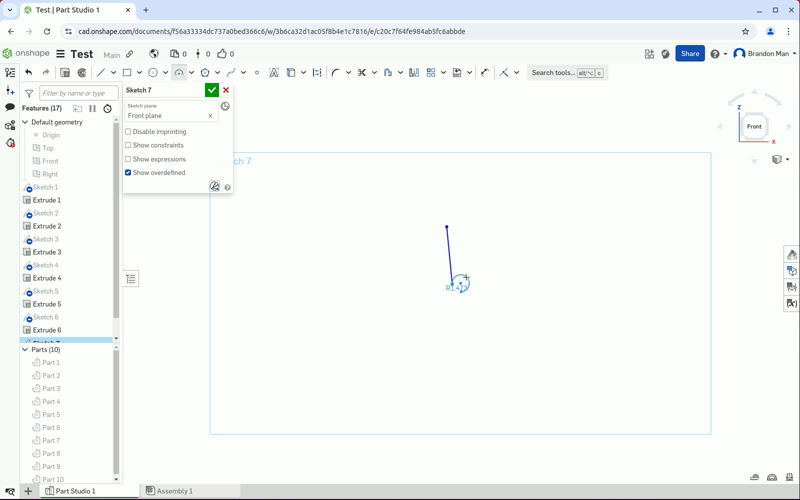
key(esc)
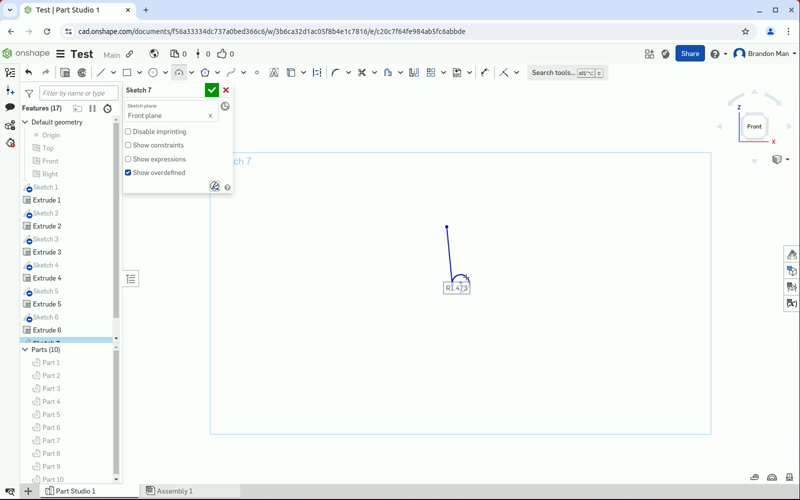
key(l)
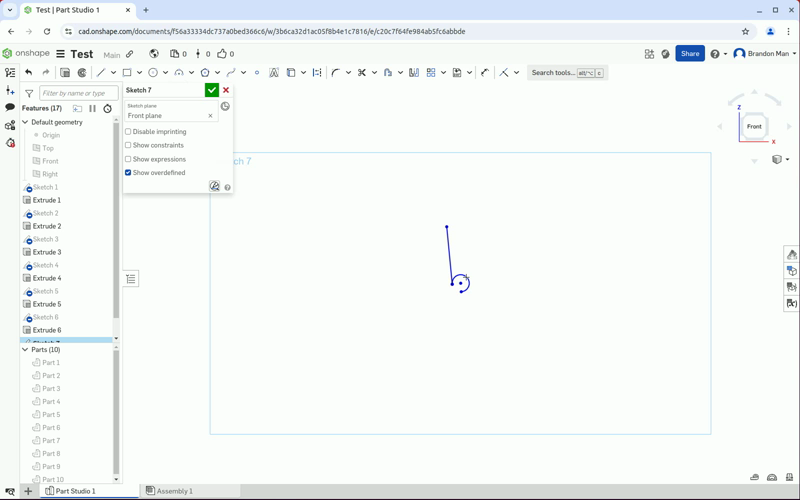
mouse_move(461, 291)
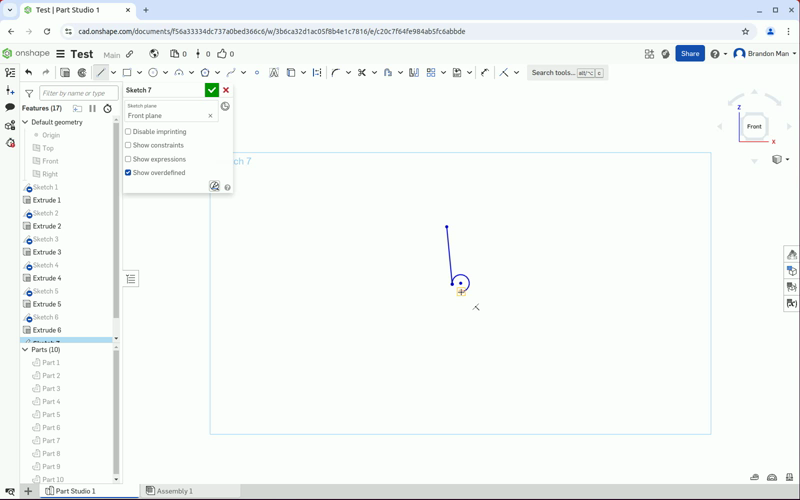
click(461, 291)
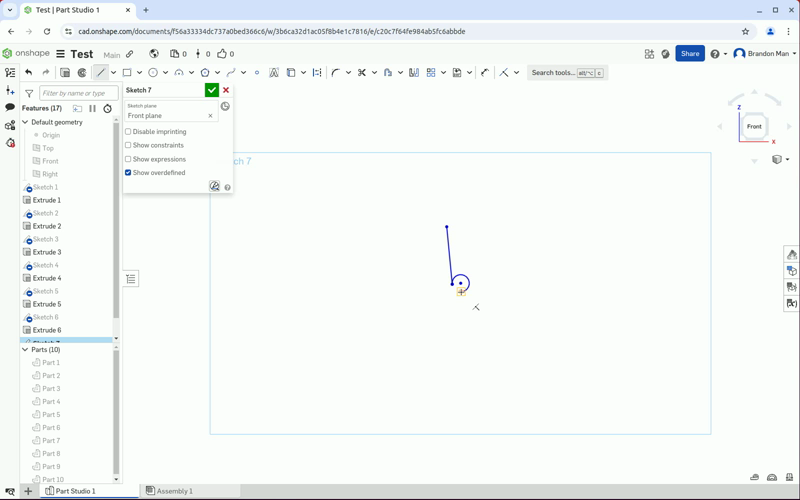
key_down(shift)
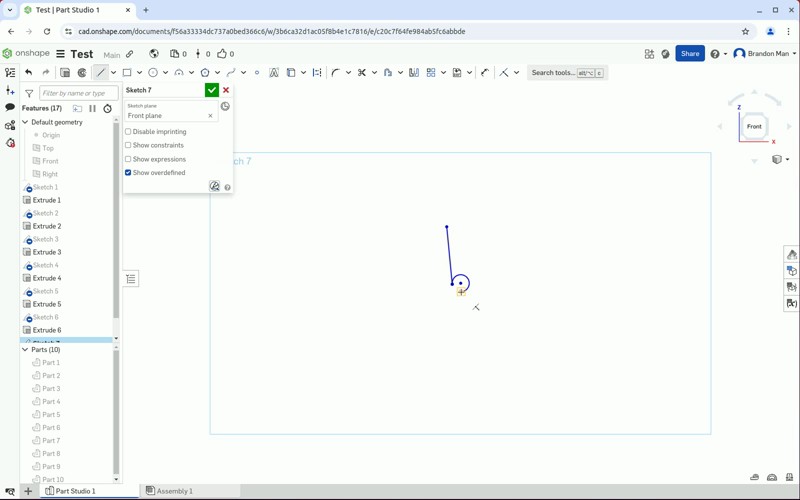
mouse_move(491, 291)
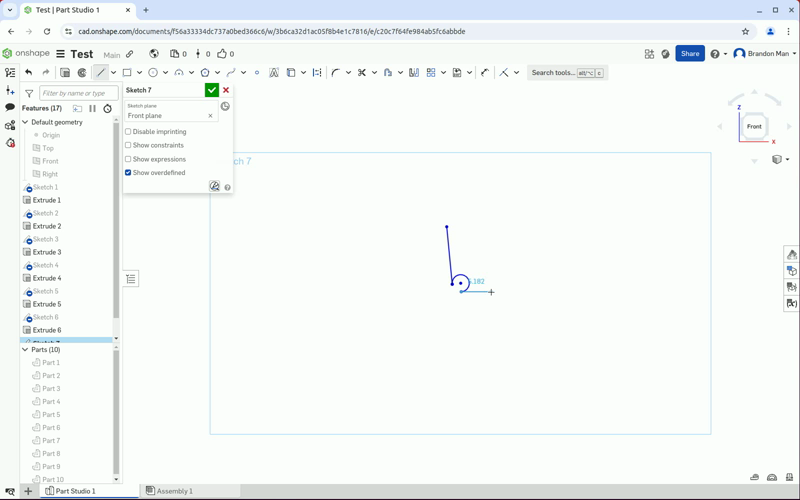
mouse_move(502, 290)
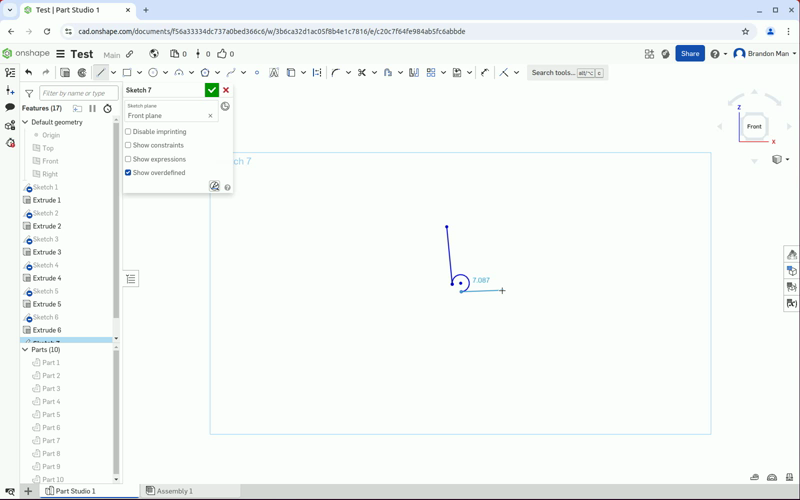
click(502, 290)
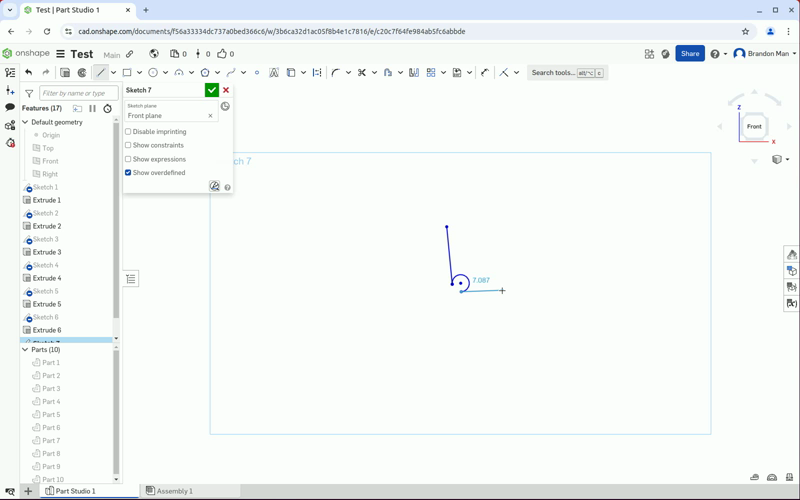
key_up(shift)
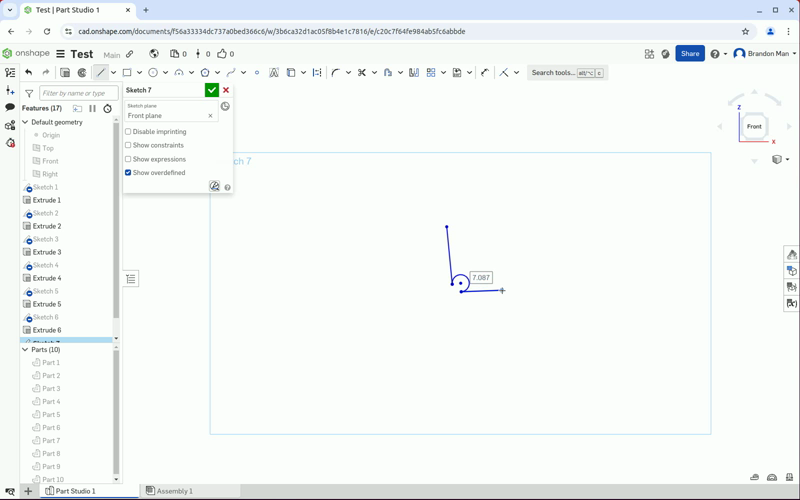
key(esc)
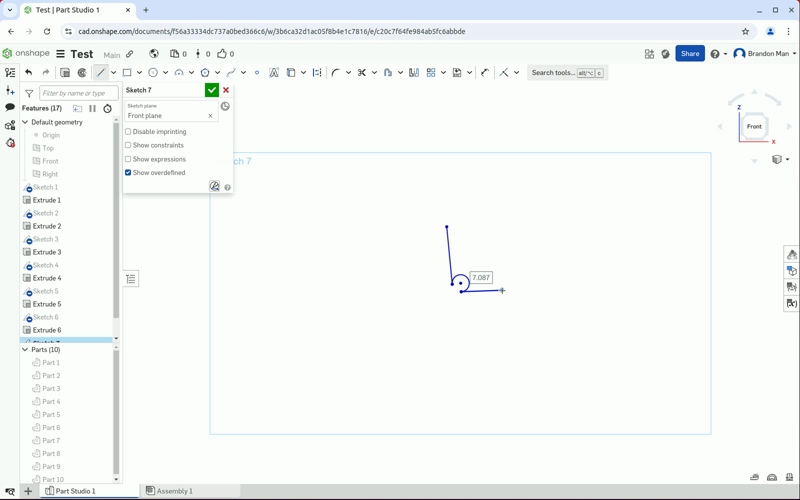
key(a)
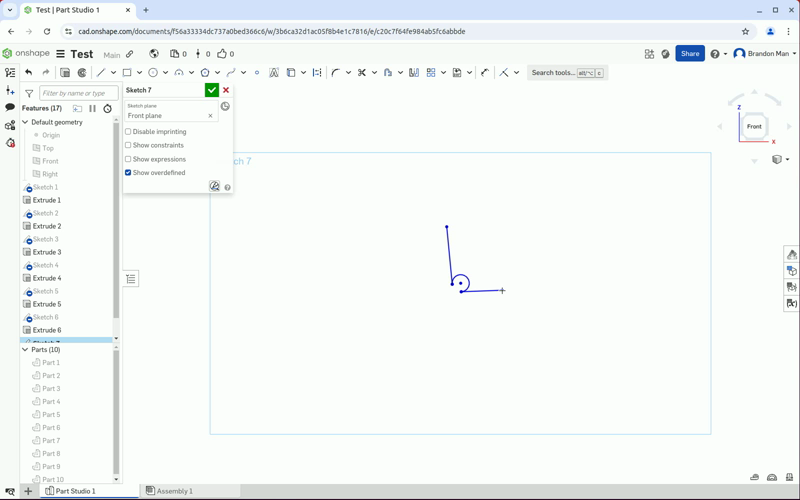
mouse_move(502, 290)
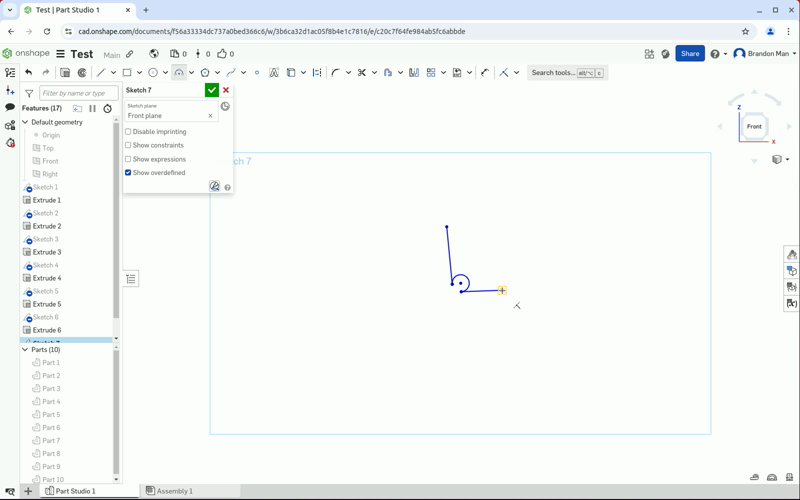
click(502, 290)
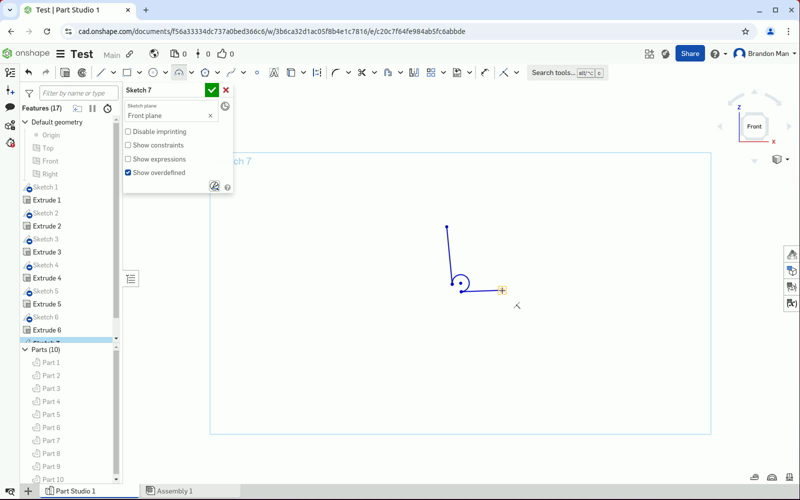
key_down(shift)
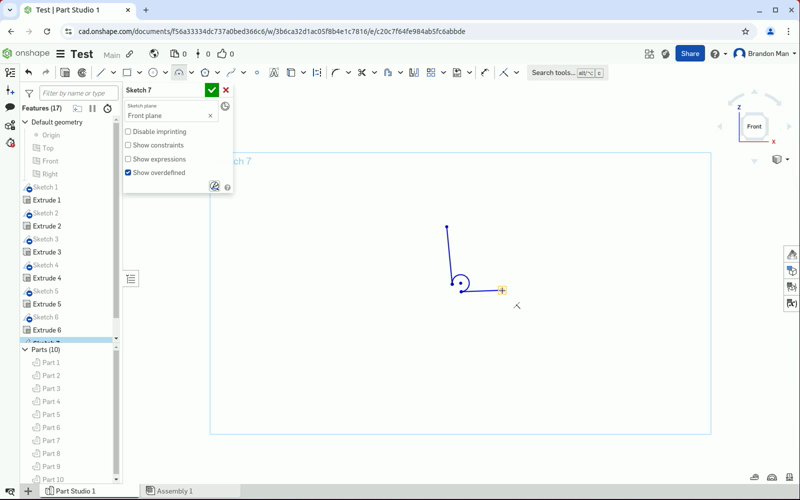
mouse_move(502, 276)
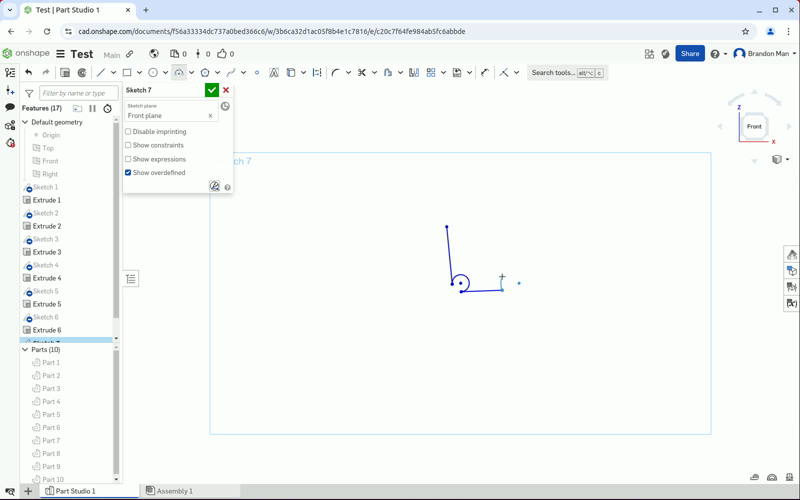
click(502, 276)
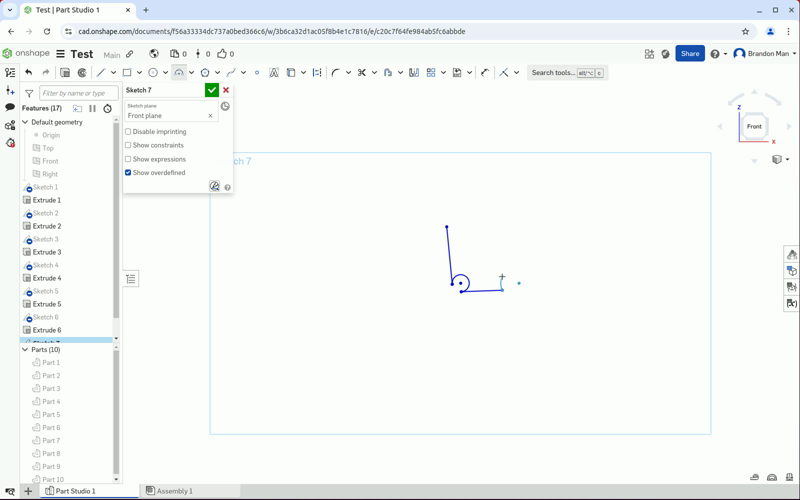
mouse_move(494, 282)
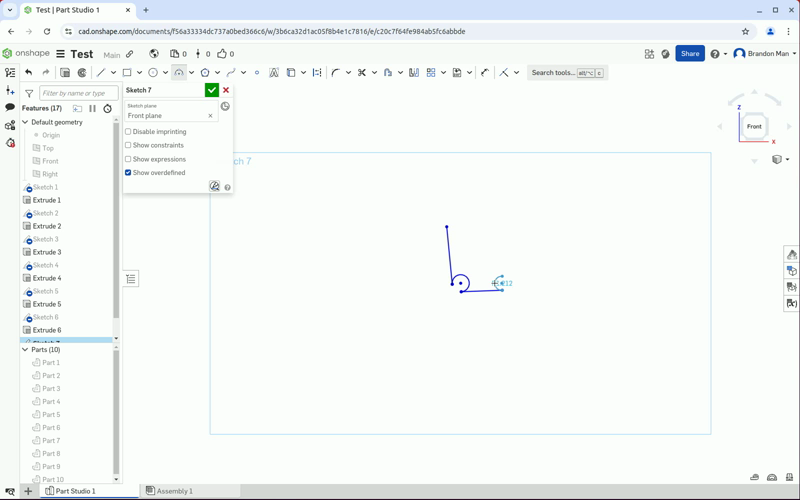
click(494, 282)
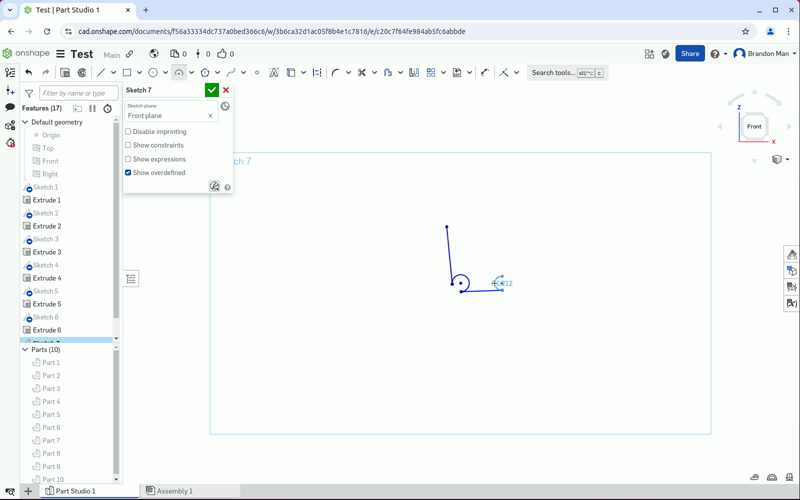
key_up(shift)
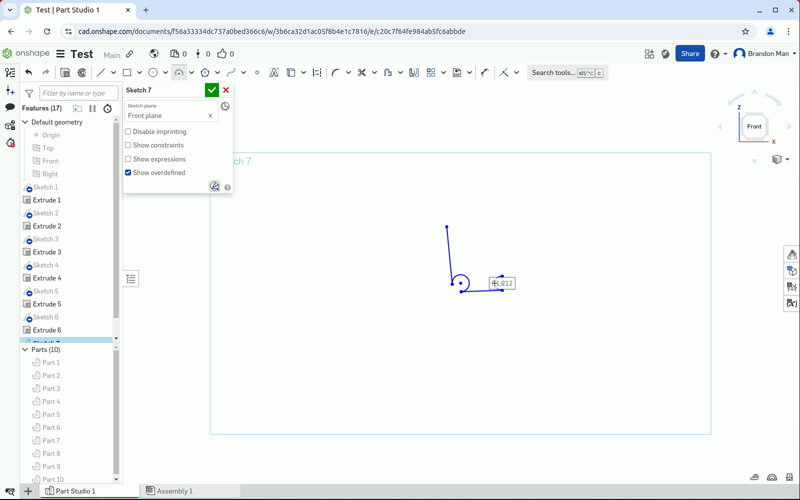
key(esc)
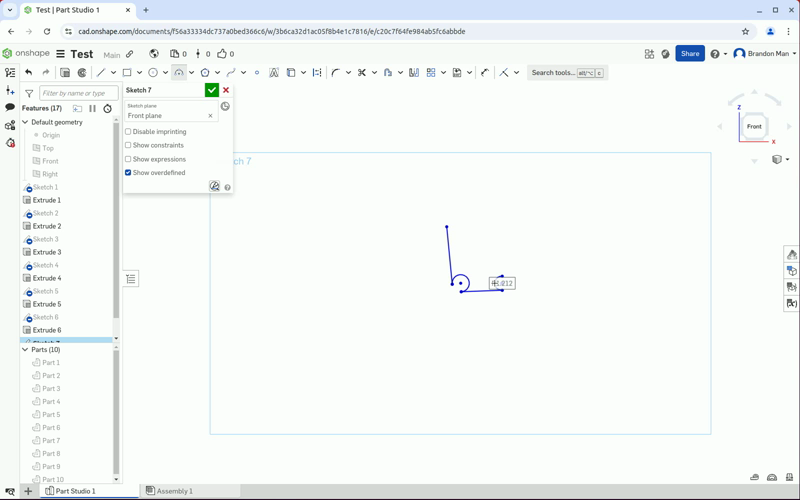
key(l)
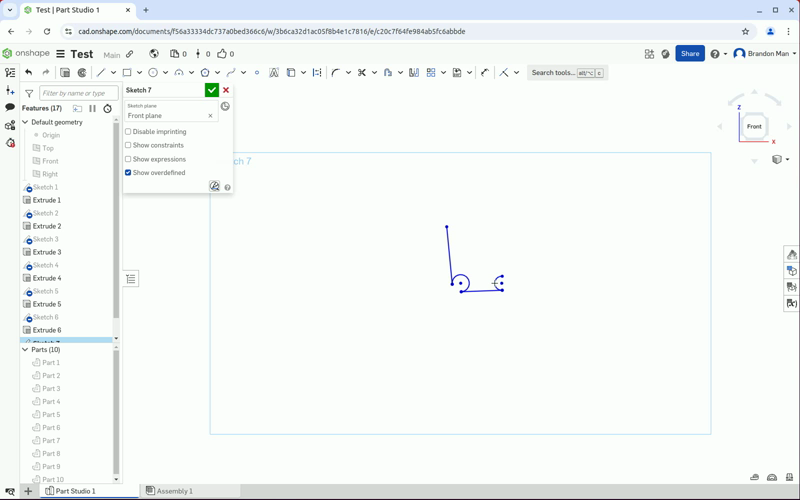
mouse_move(502, 276)
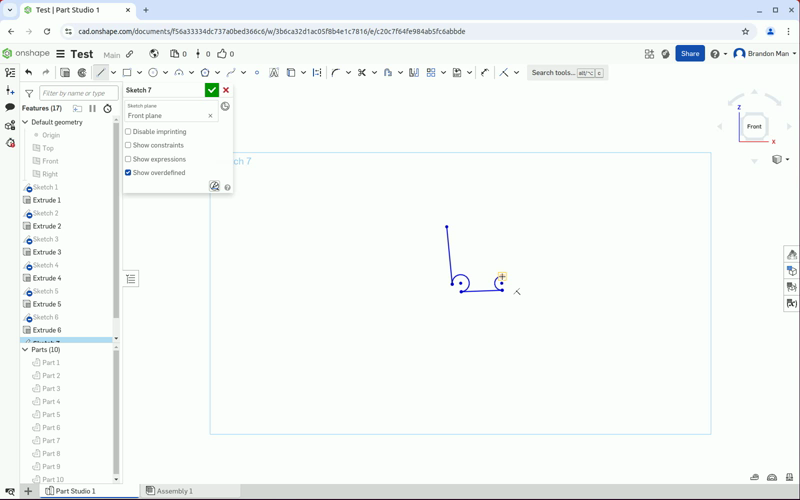
click(502, 276)
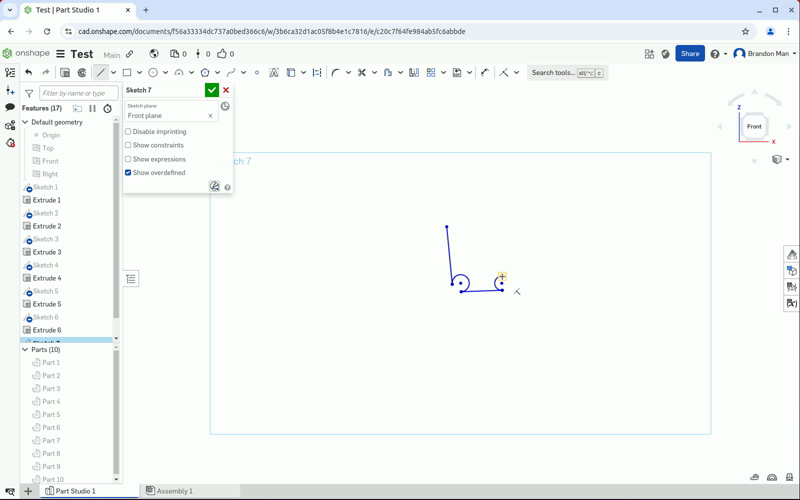
key_down(shift)
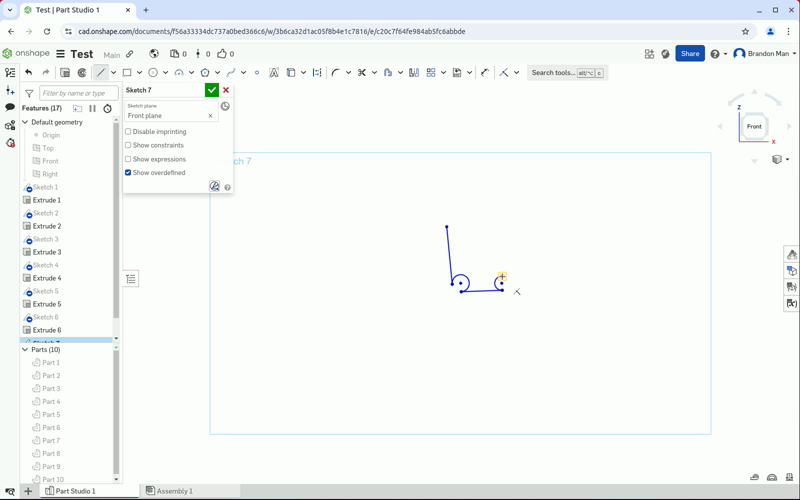
mouse_move(532, 276)
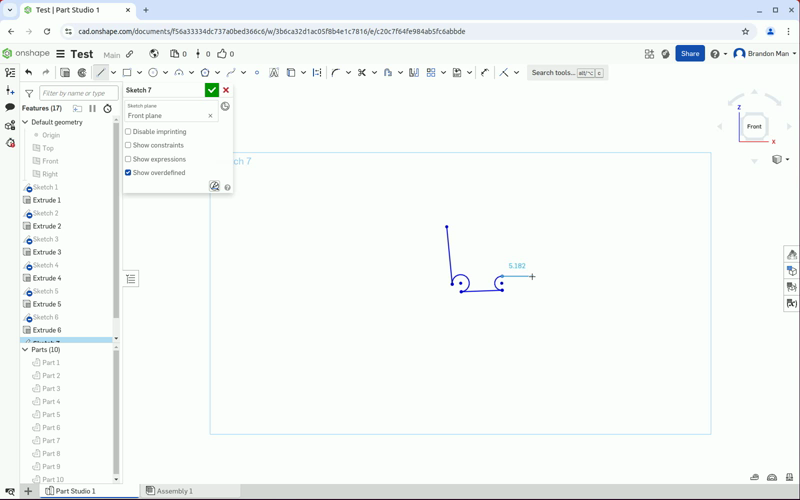
mouse_move(478, 275)
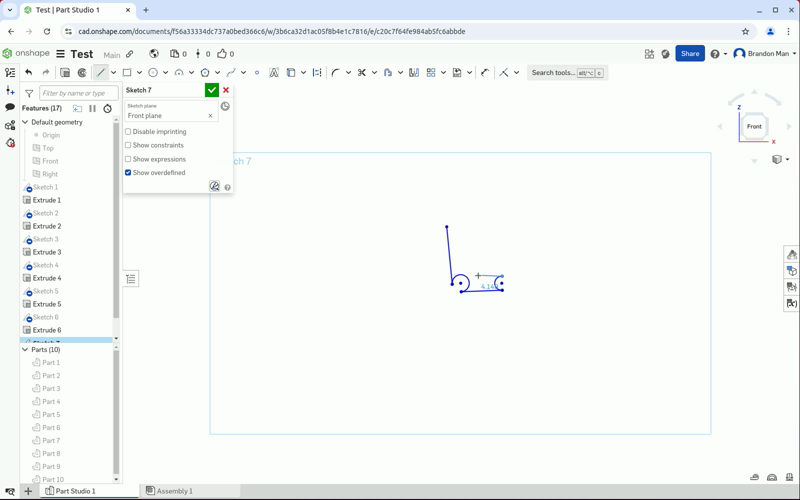
click(478, 275)
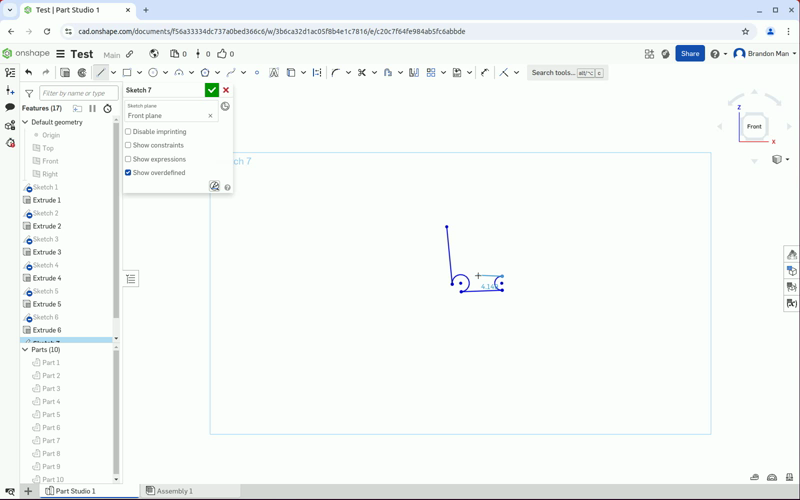
key_up(shift)
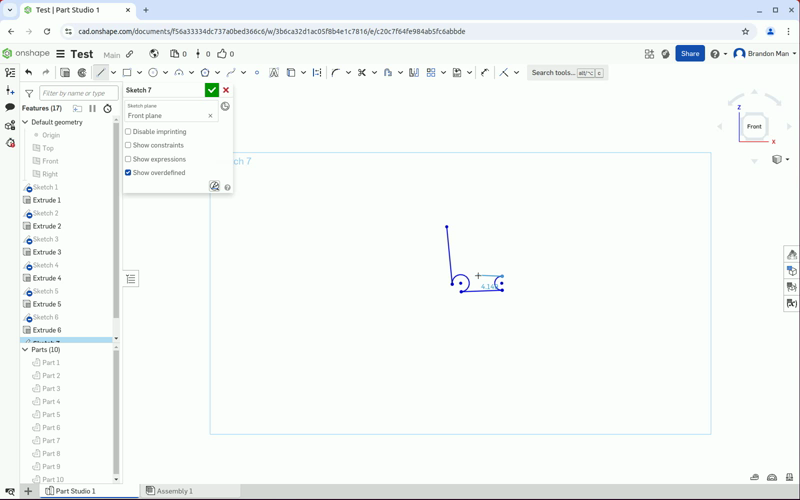
key(esc)
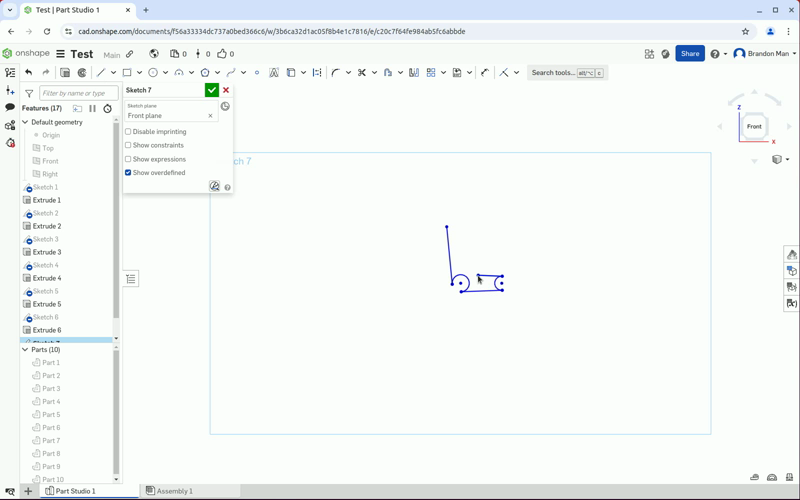
key(a)
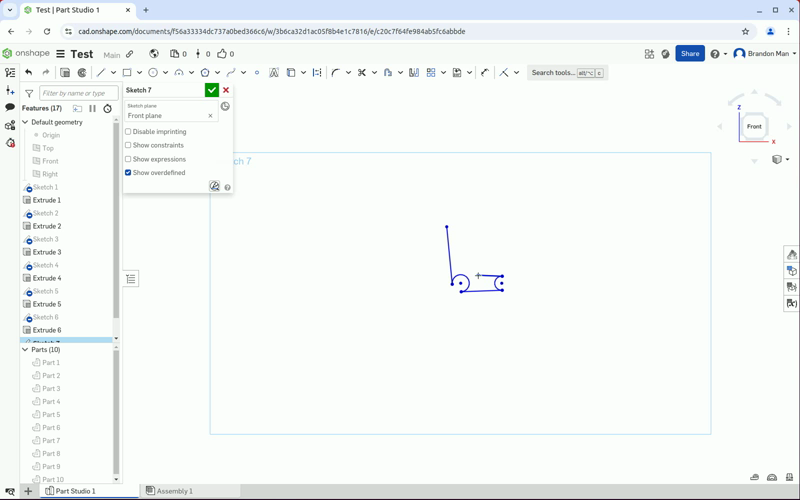
mouse_move(478, 275)
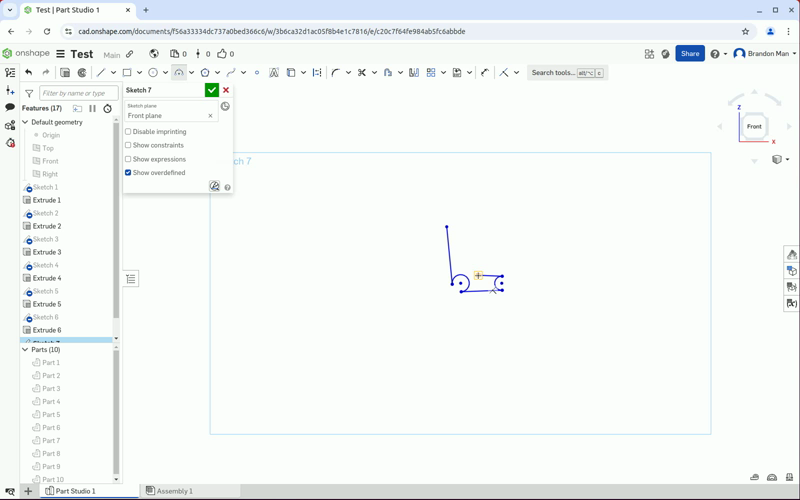
click(478, 275)
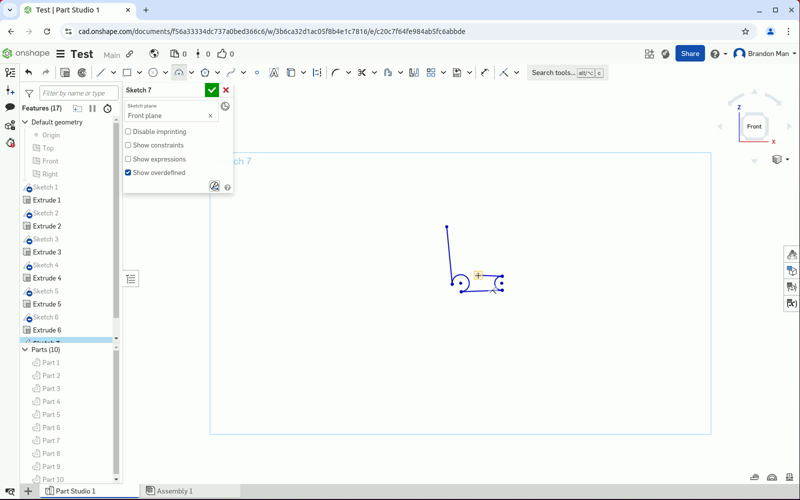
key_down(shift)
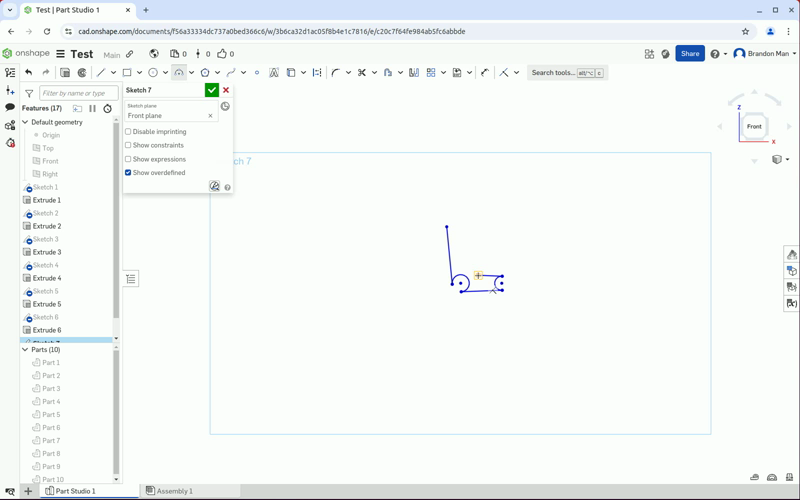
mouse_move(471, 267)
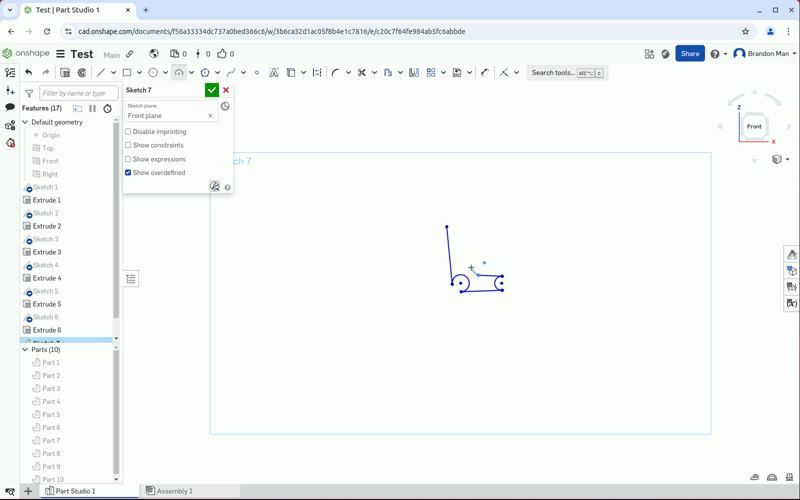
click(471, 267)
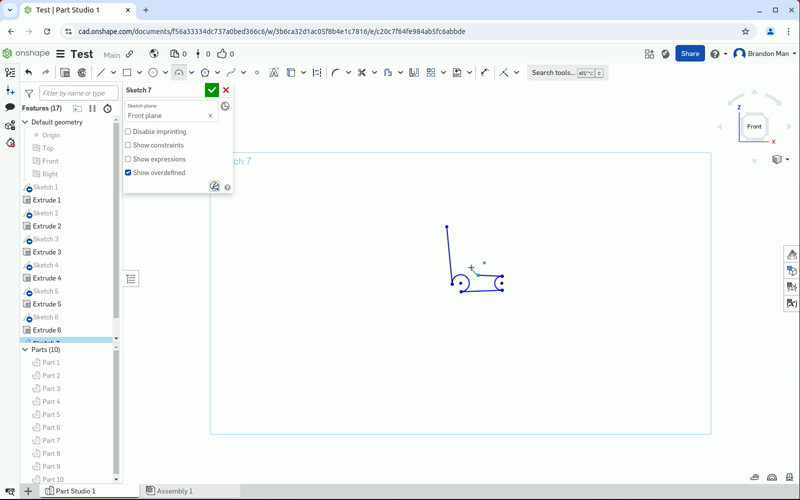
mouse_move(472, 272)
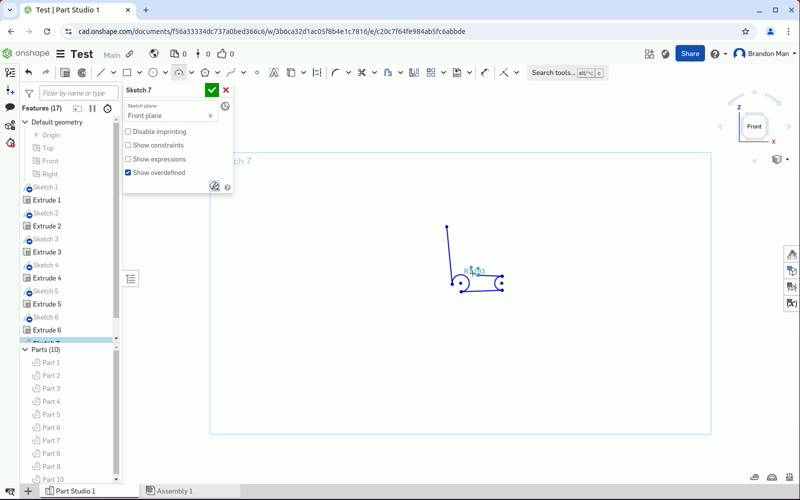
click(472, 272)
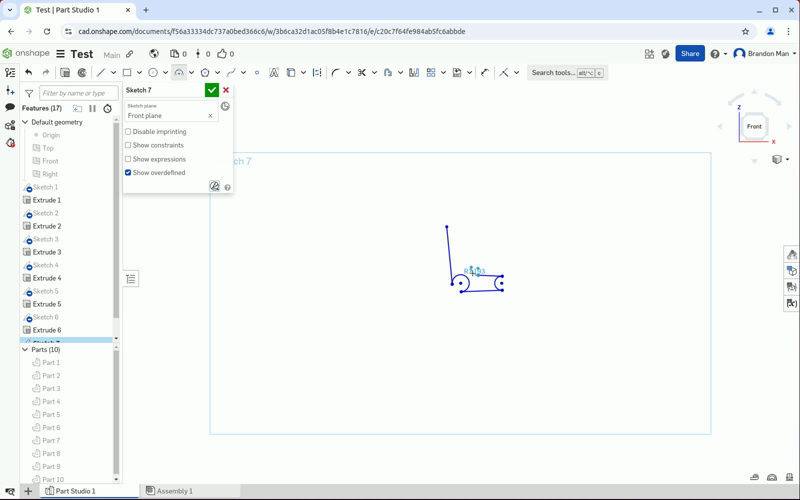
key_up(shift)
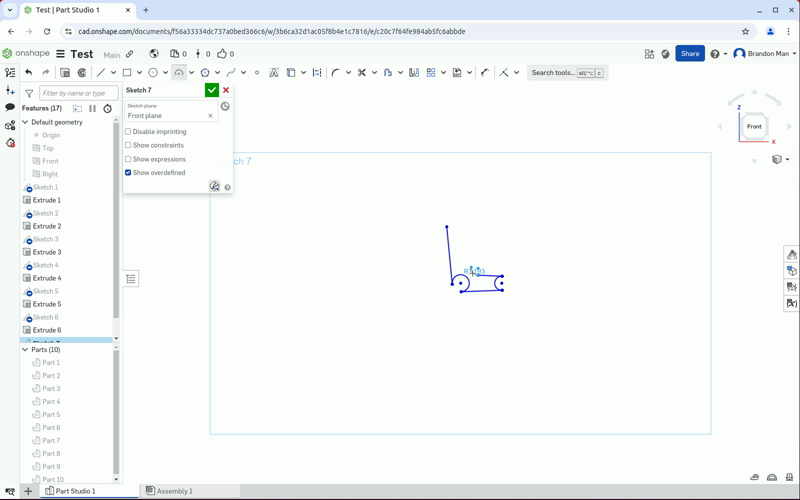
key(esc)
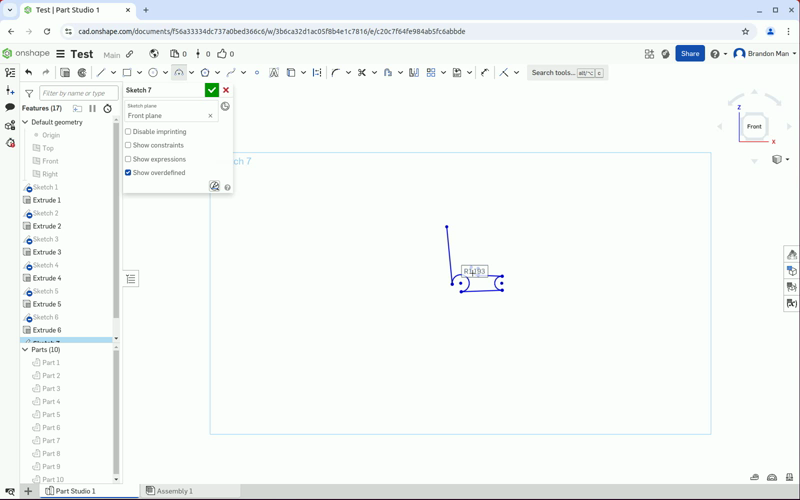
key(l)
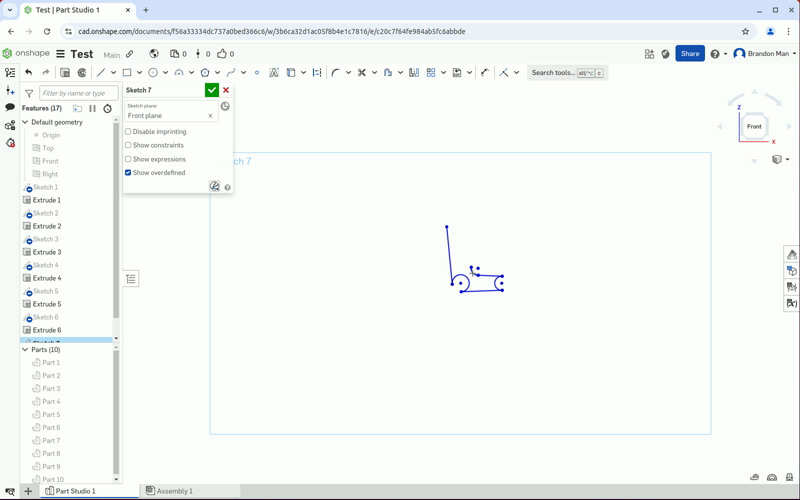
mouse_move(471, 267)
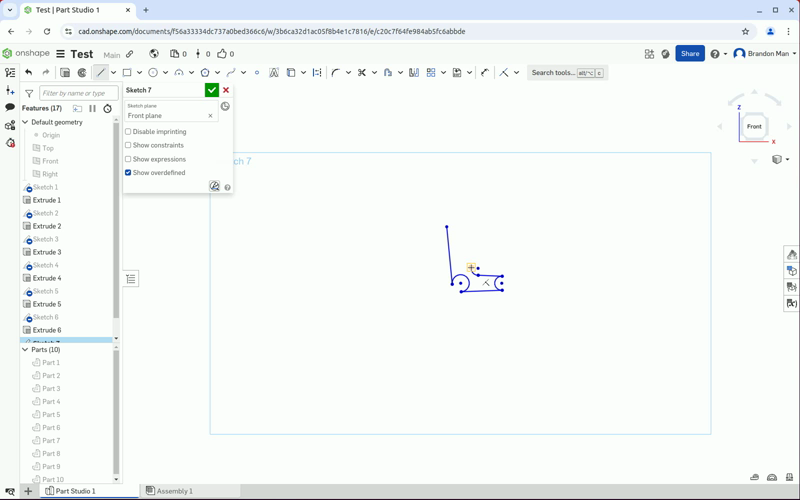
click(471, 267)
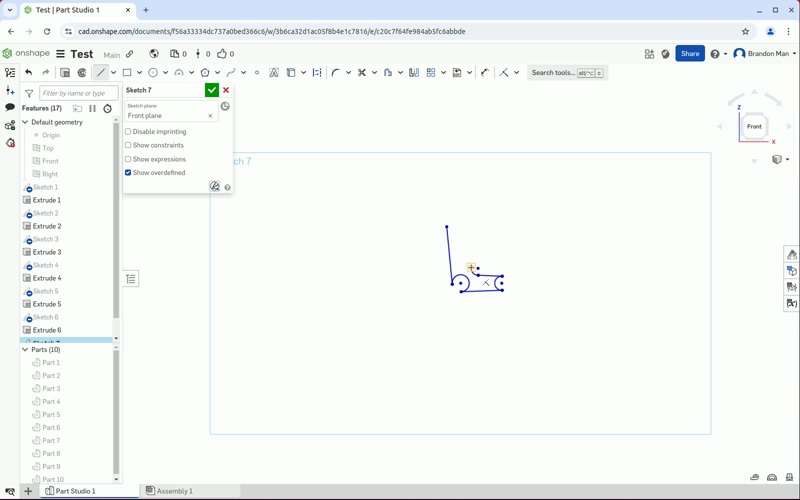
key_down(shift)
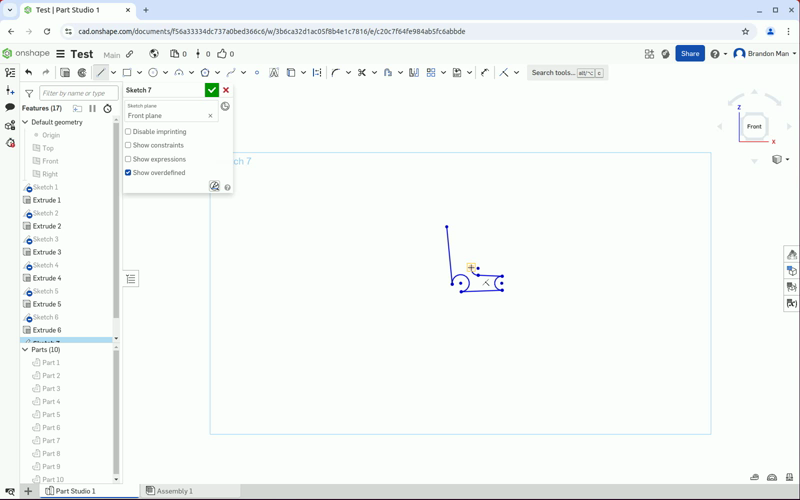
mouse_move(501, 267)
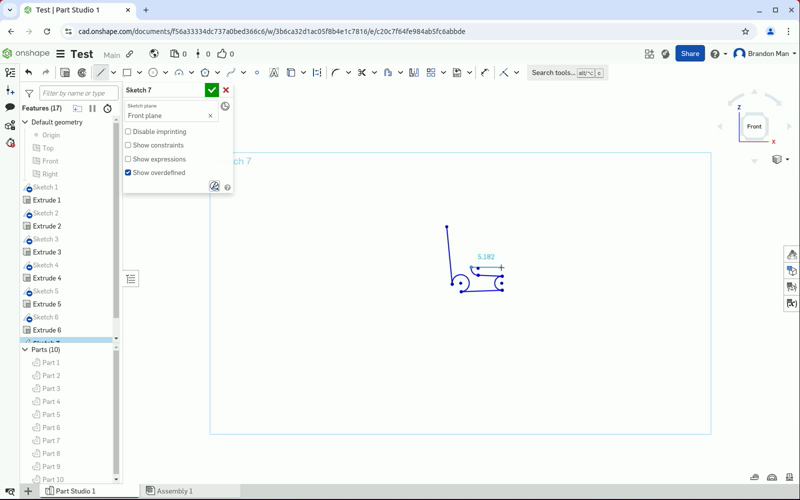
mouse_move(475, 226)
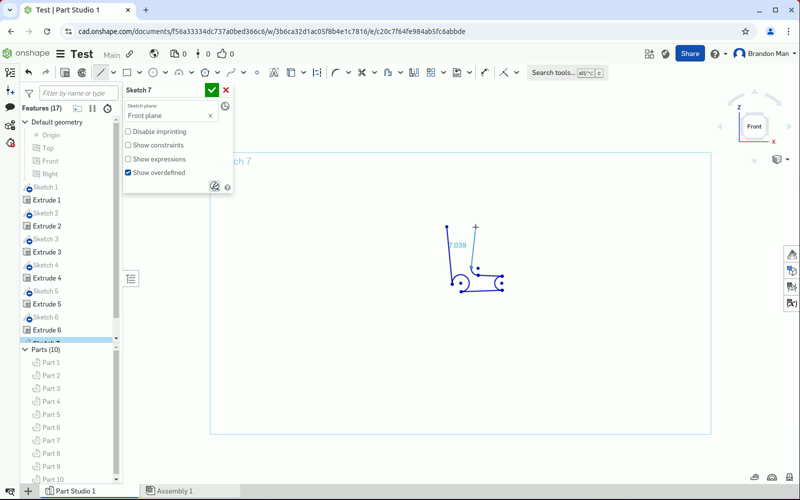
click(475, 226)
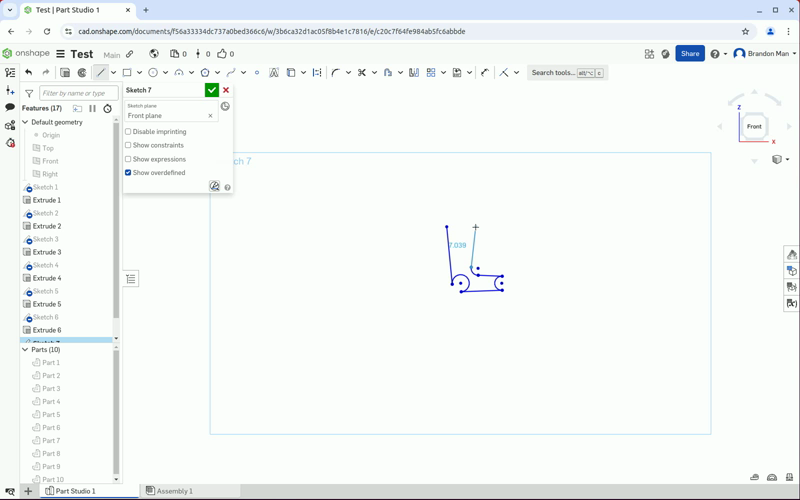
key_up(shift)
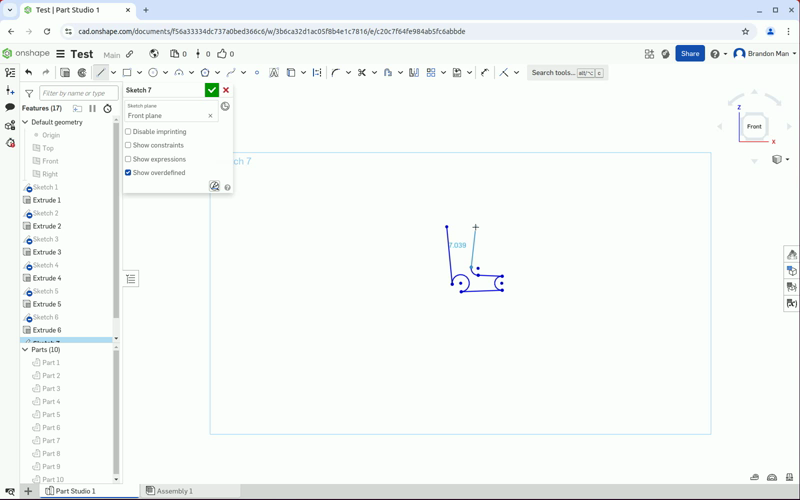
key(esc)
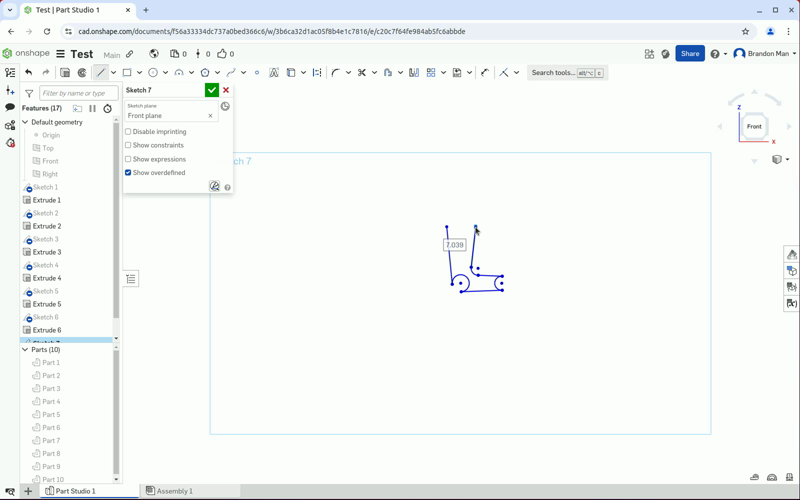
key(a)
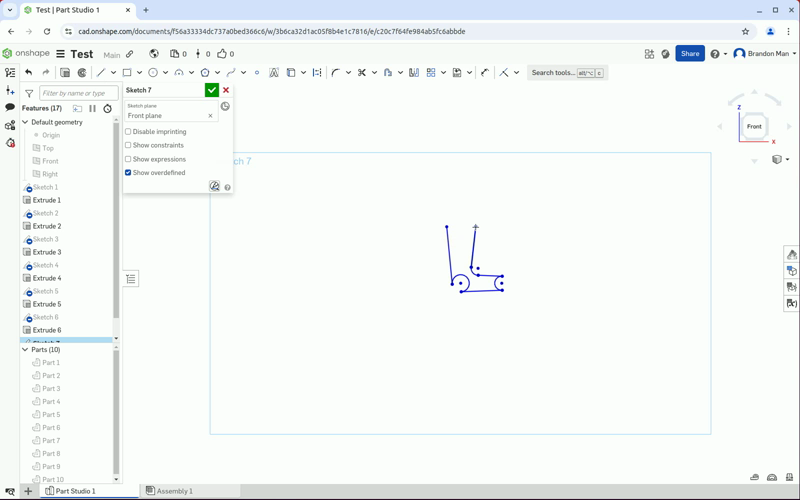
mouse_move(475, 226)
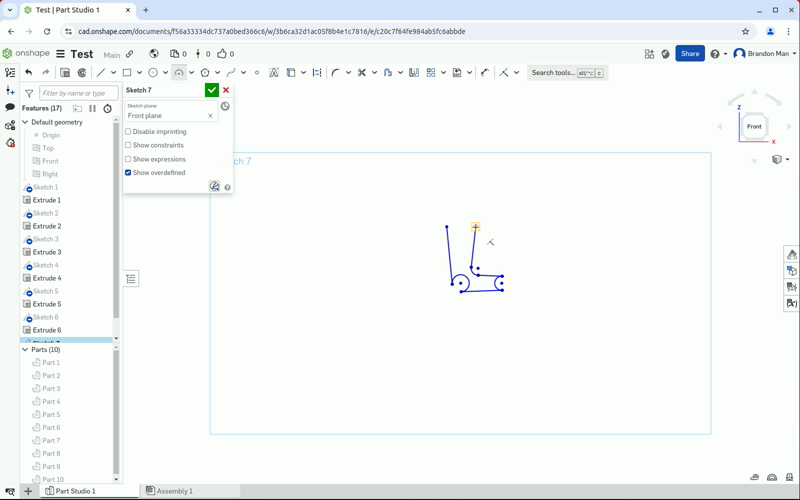
click(475, 226)
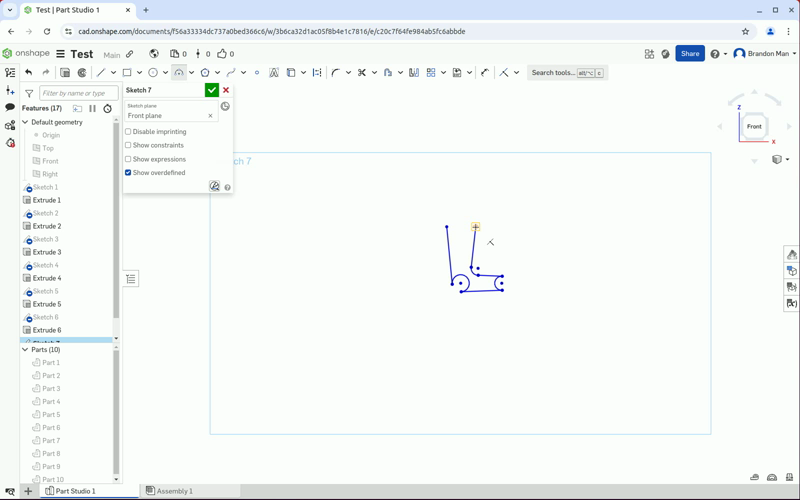
mouse_move(446, 226)
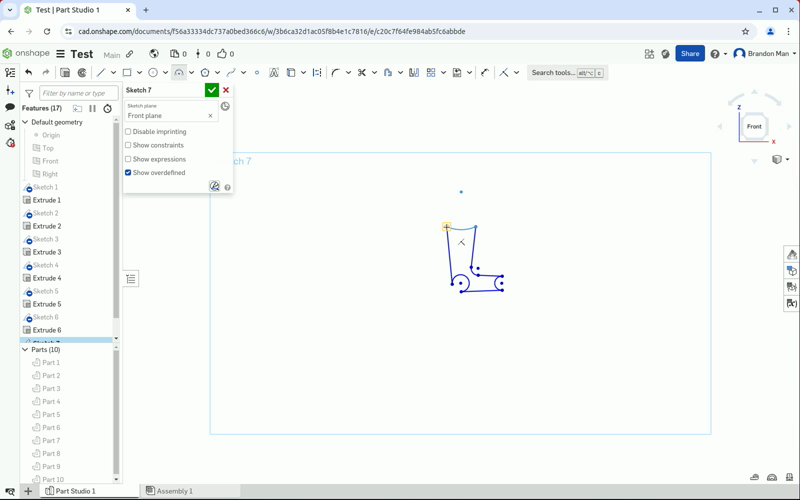
click(446, 226)
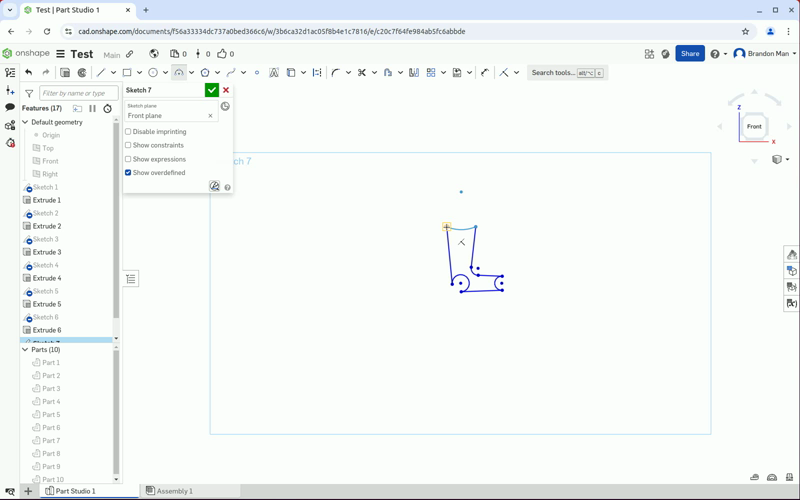
key_down(shift)
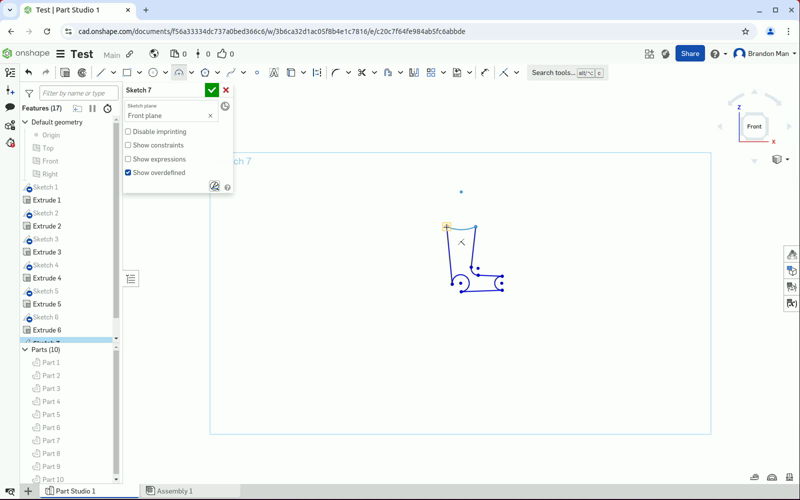
mouse_move(461, 239)
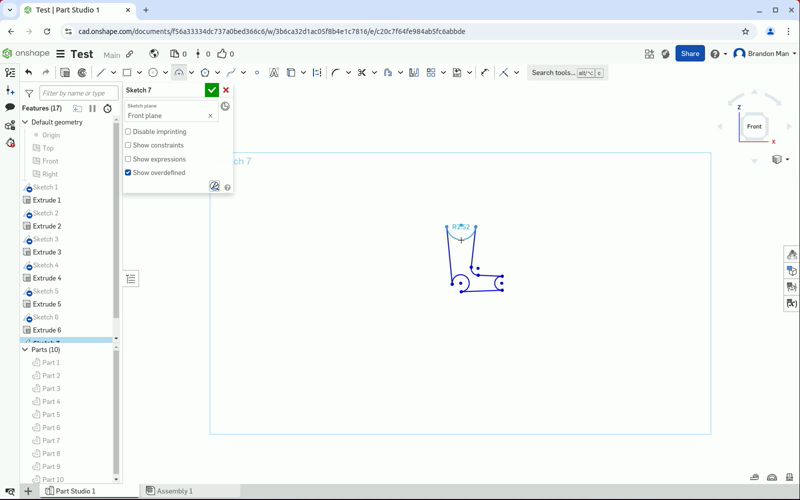
click(461, 239)
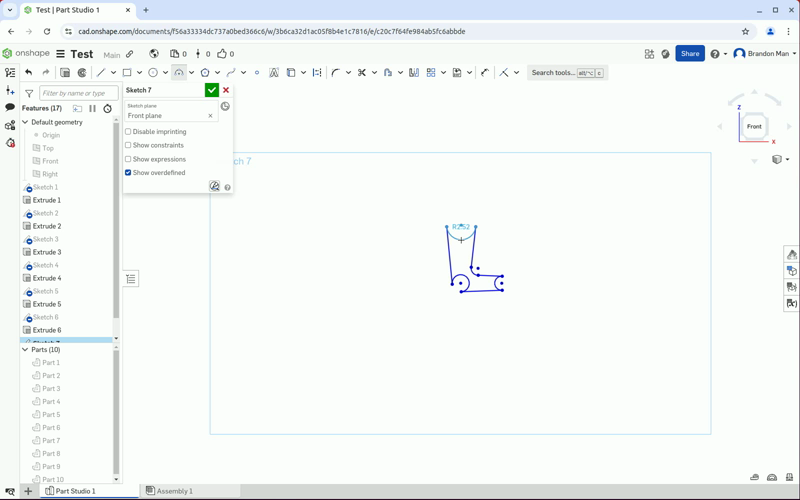
key_up(shift)
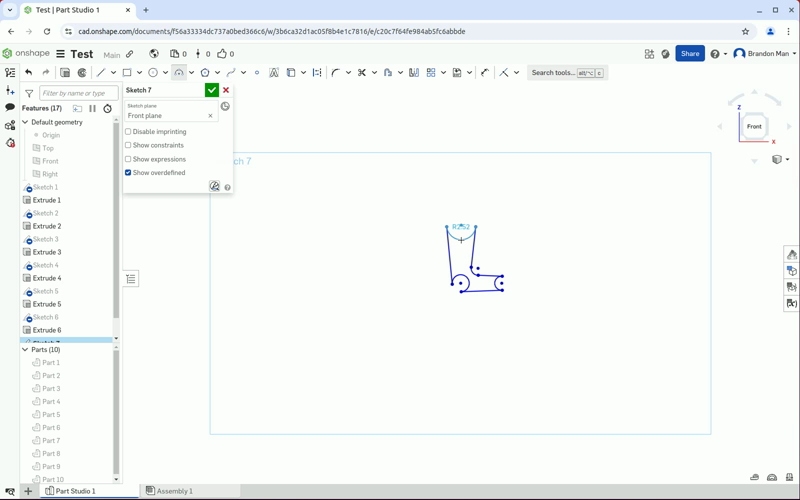
key(esc)
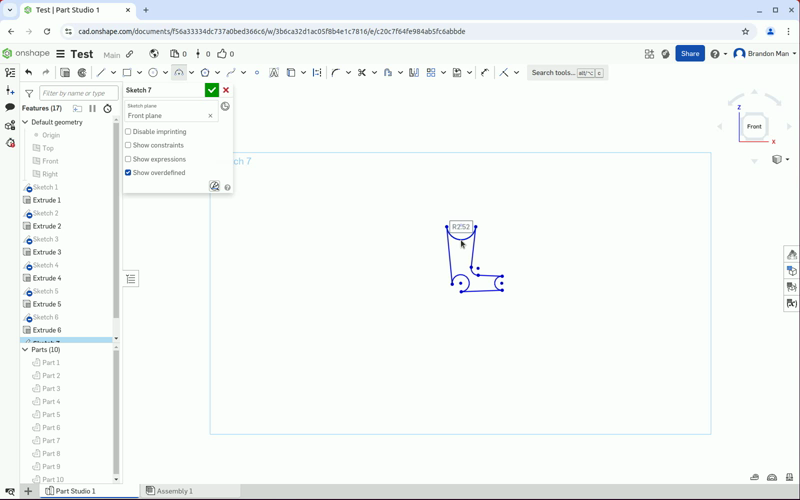
mouse_move(471, 246)
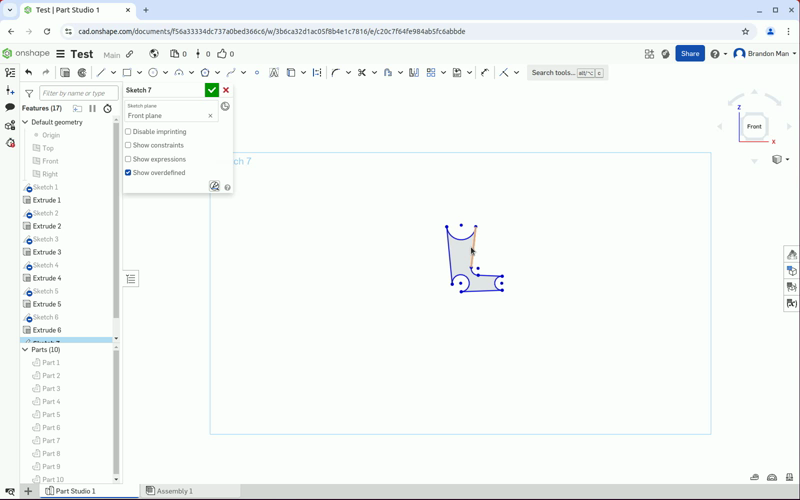
scroll(6)
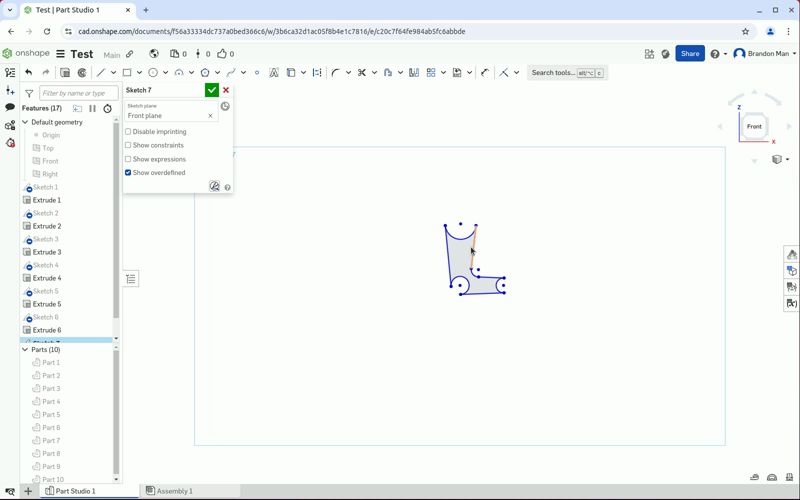
scroll(6)
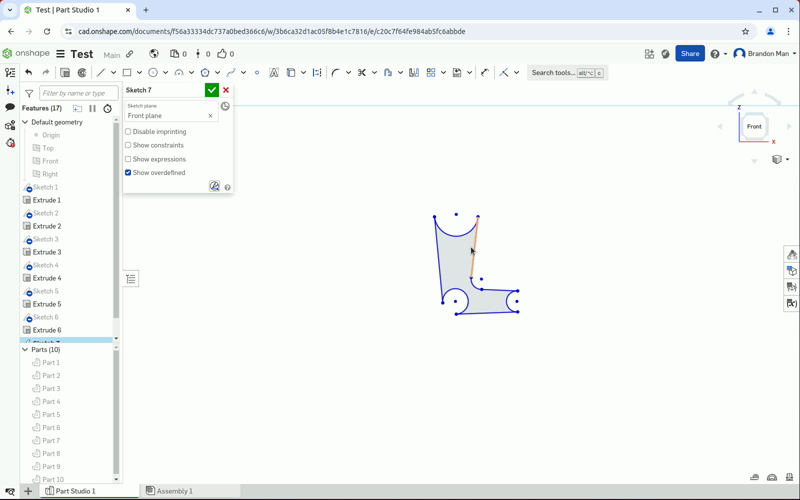
scroll(6)
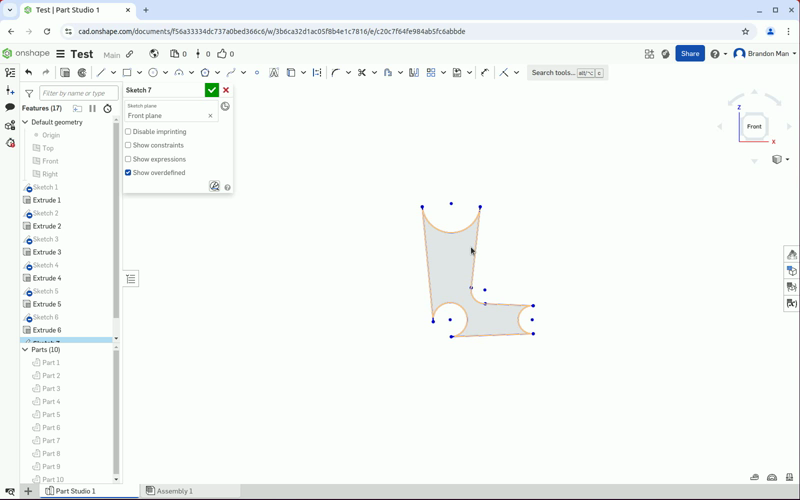
scroll(6)
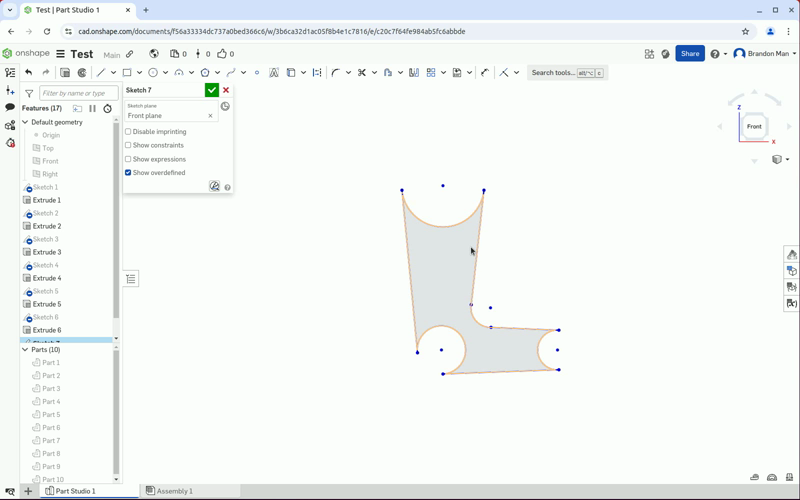
scroll(6)
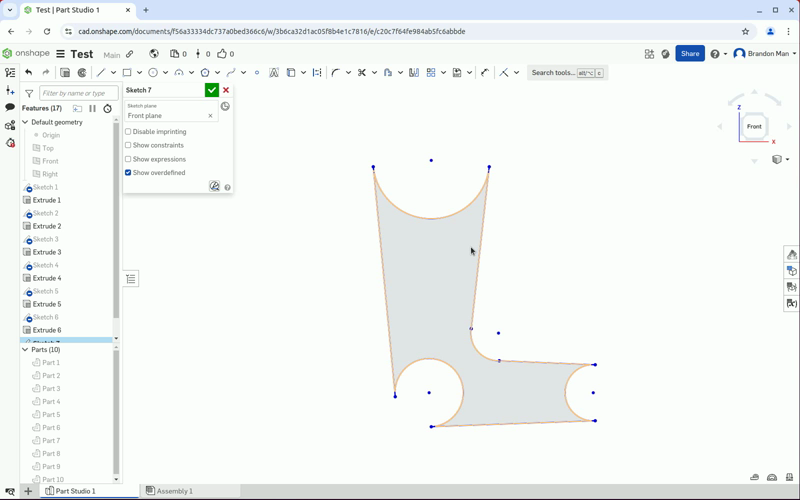
scroll(6)
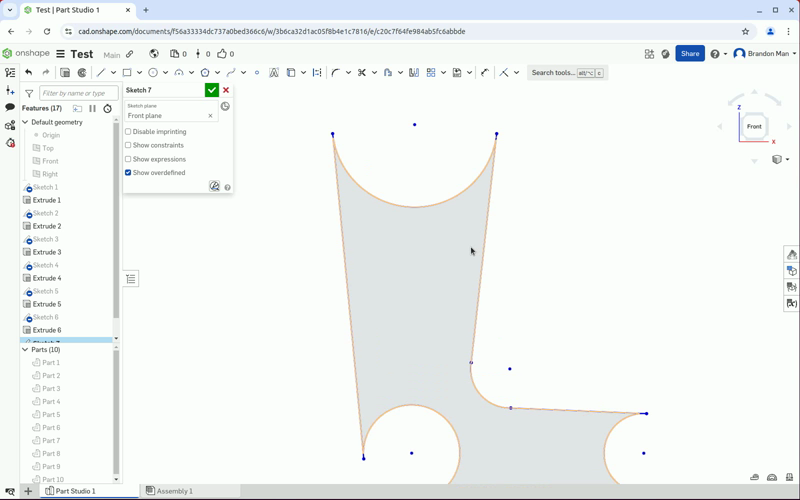
scroll(6)
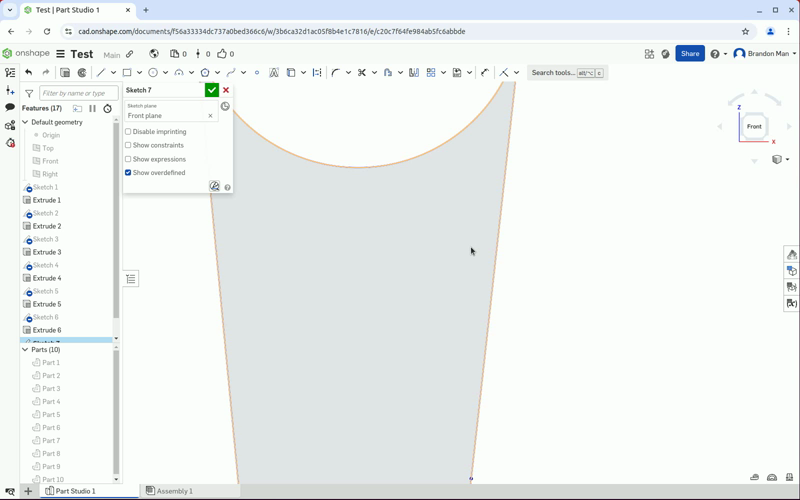
click(471, 246)
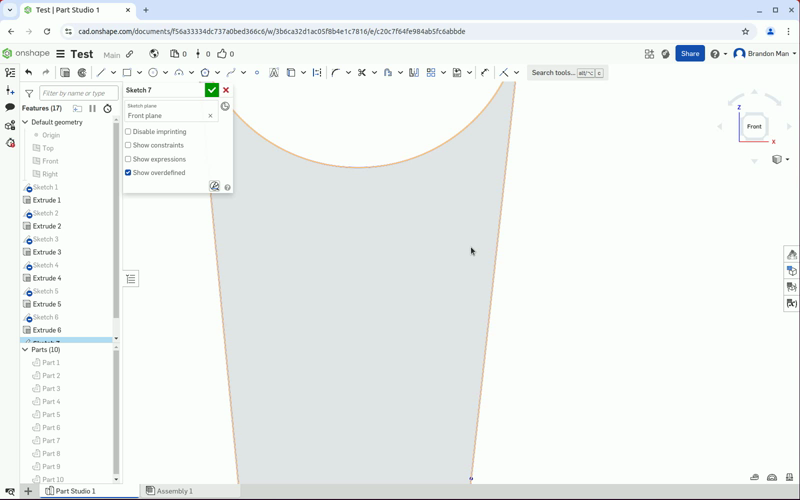
scroll(-6)
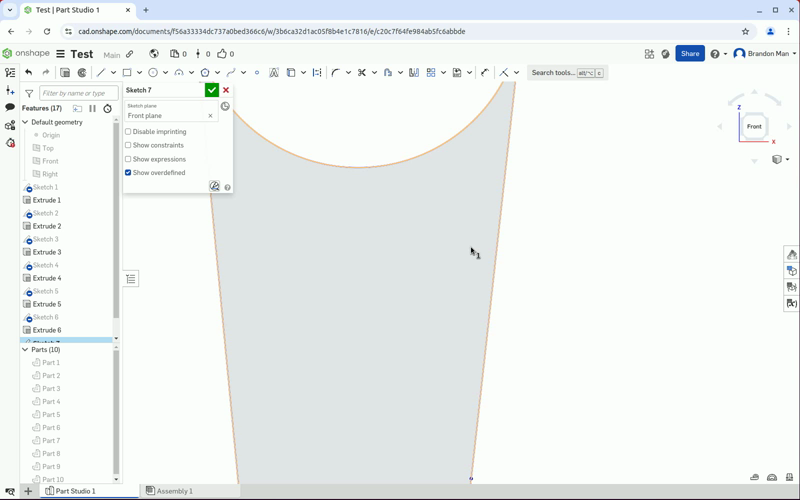
scroll(-6)
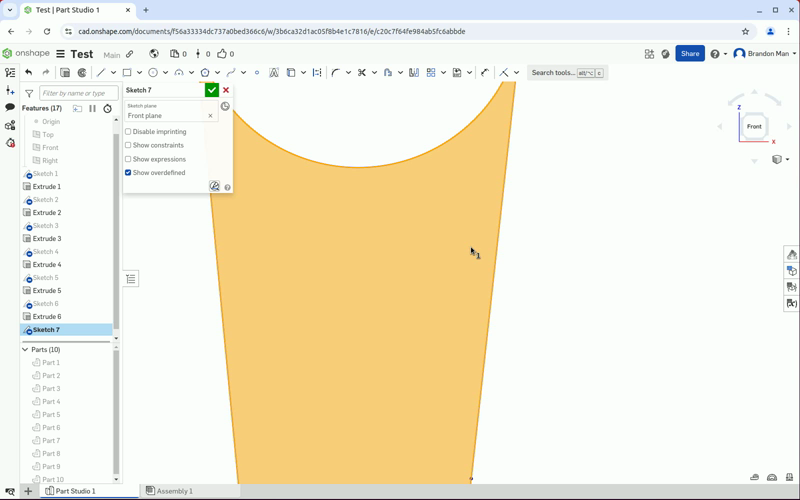
scroll(-6)
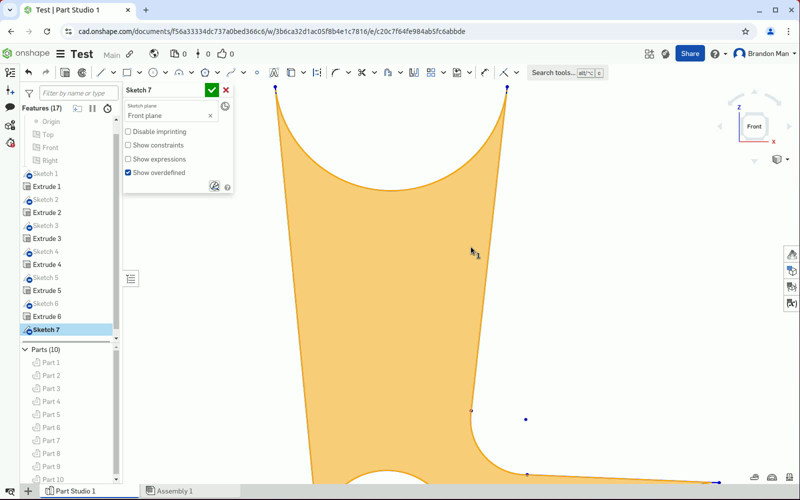
scroll(-6)
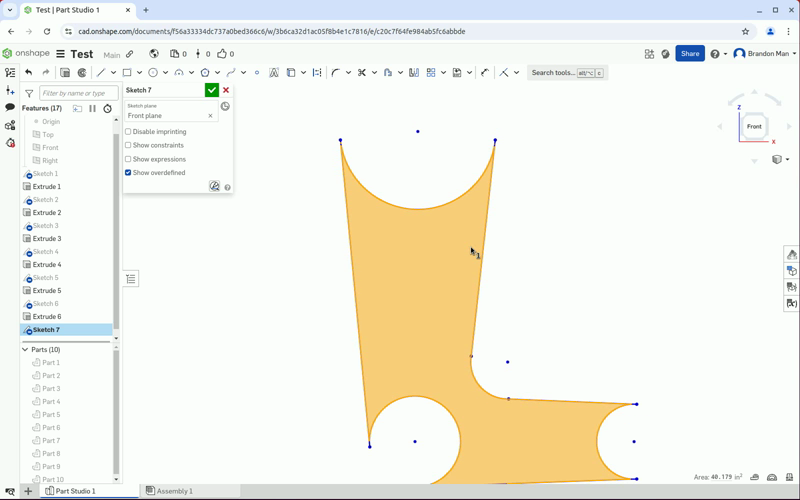
scroll(-6)
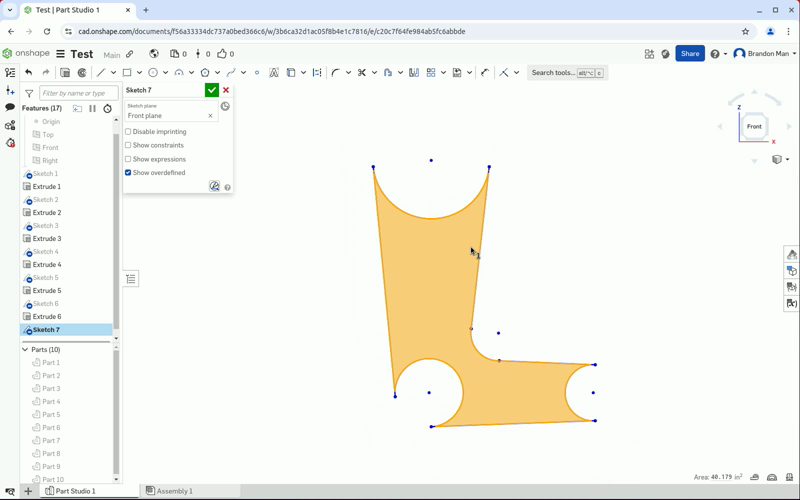
scroll(-6)
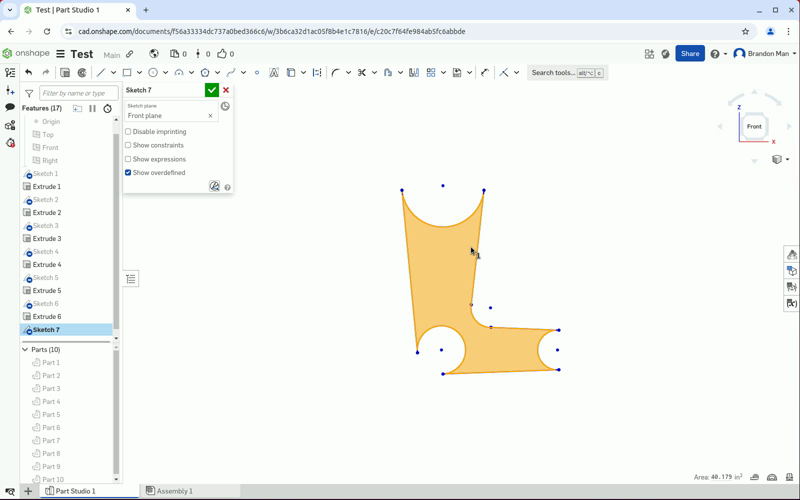
scroll(-6)
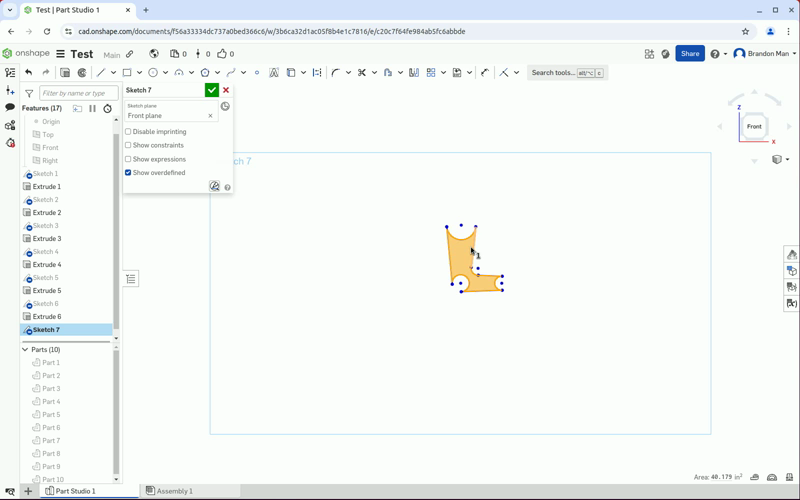
mouse_move(69, 352)
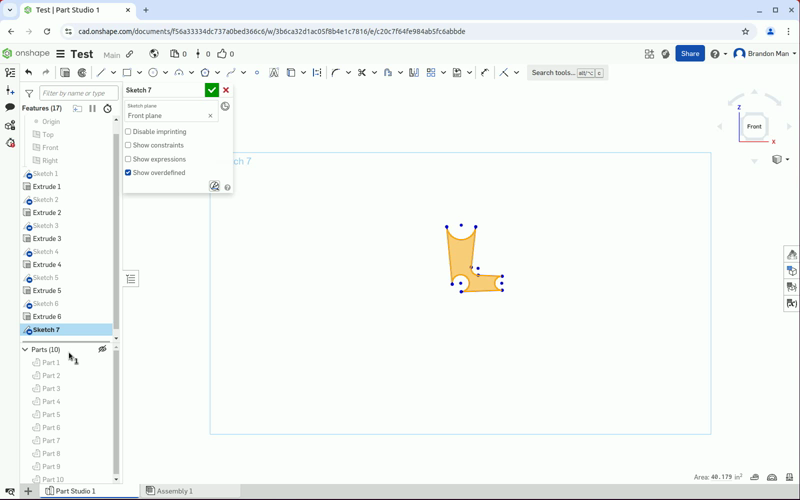
key(shift+y)
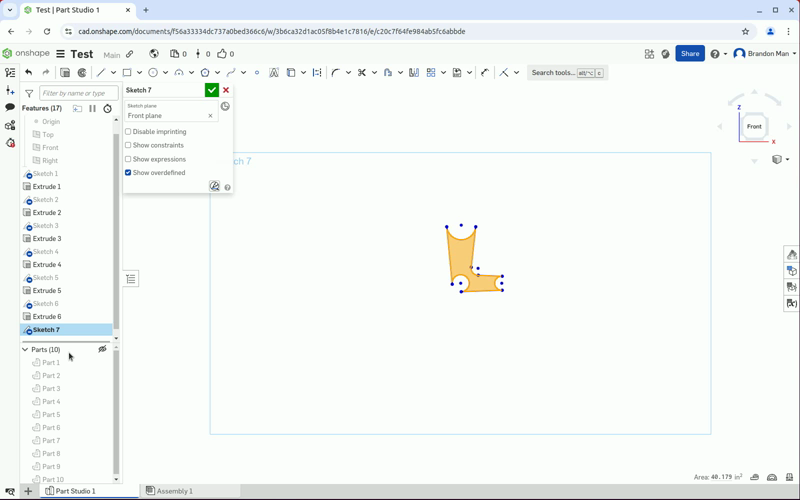
key(shift+e)
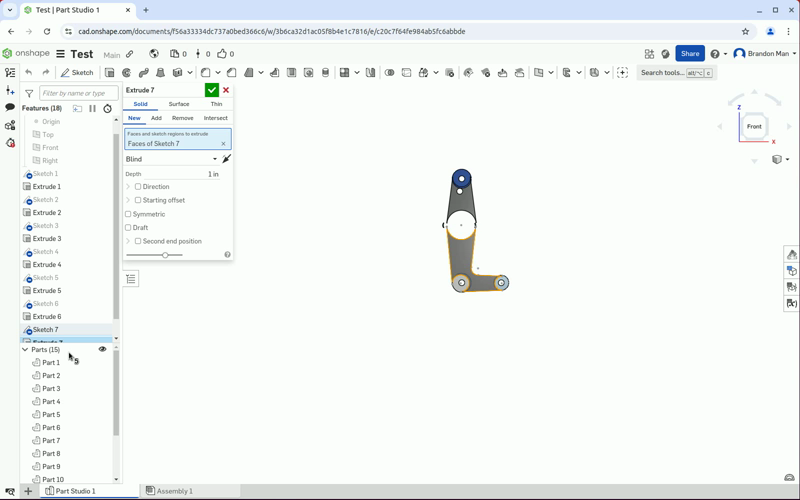
mouse_move(143, 106)
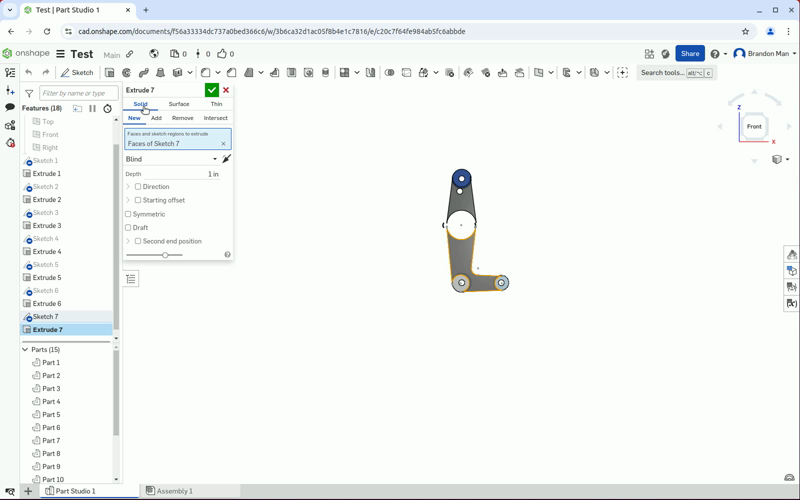
click(143, 106)
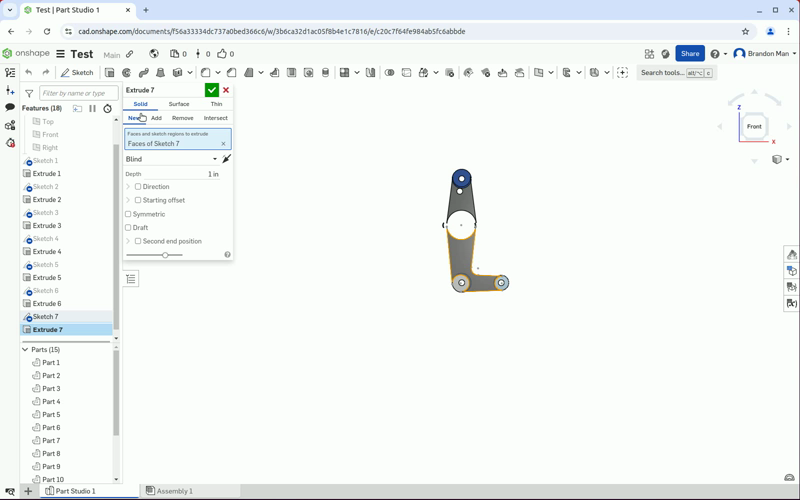
mouse_move(137, 120)
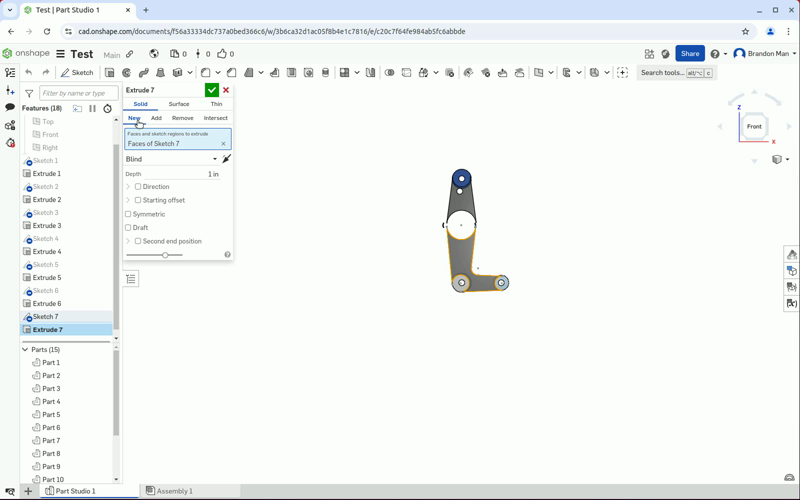
click(137, 120)
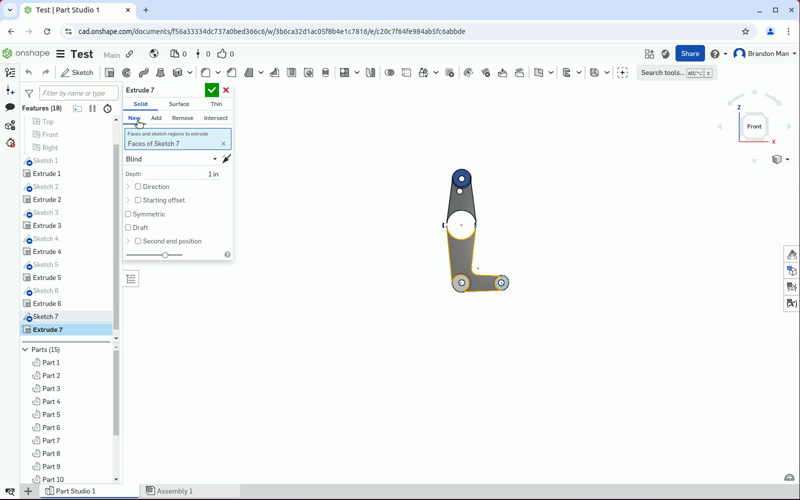
key(tab, 4)
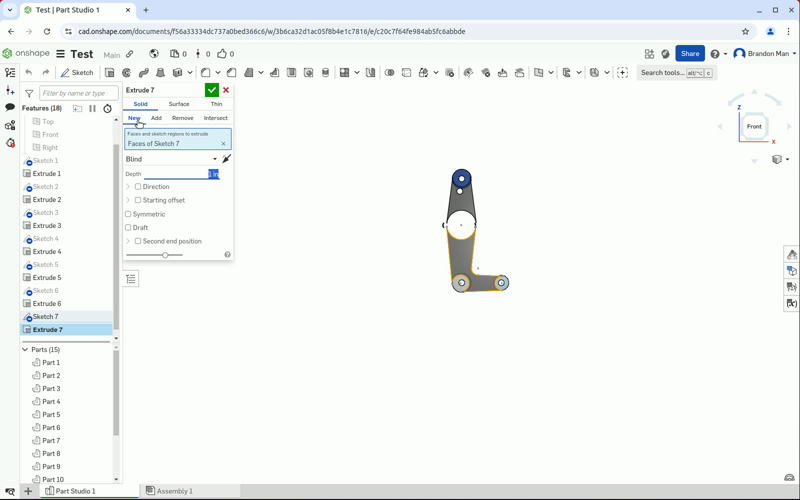
text(0.481)
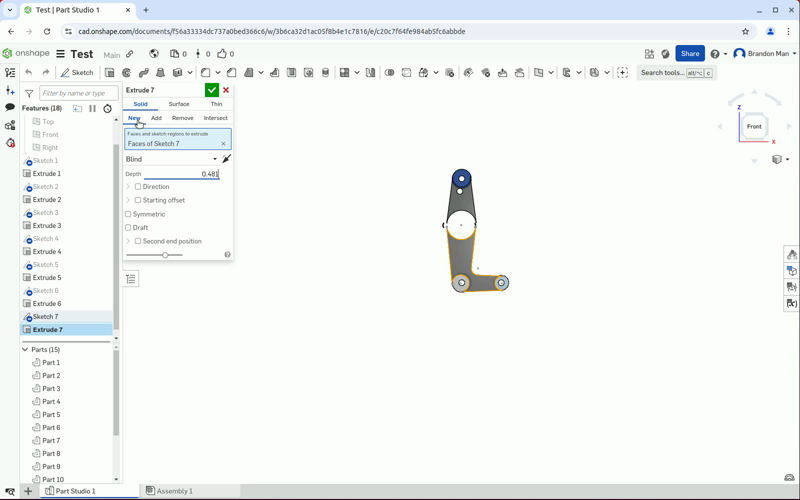
key(enter)
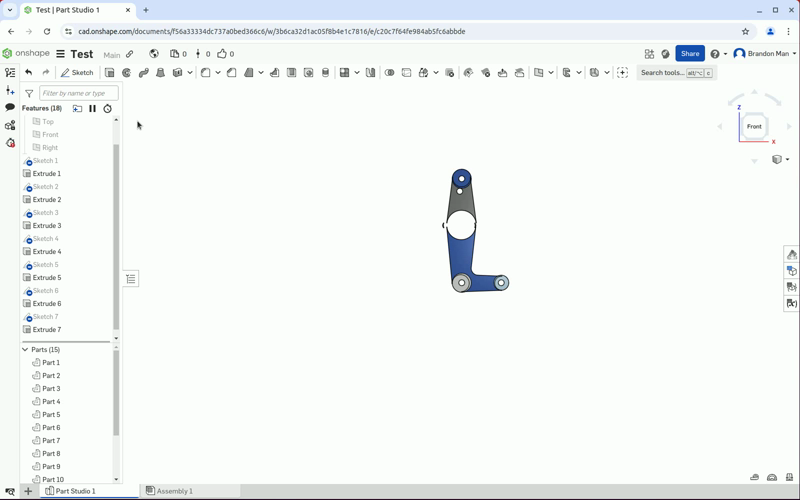
key(shift+h)
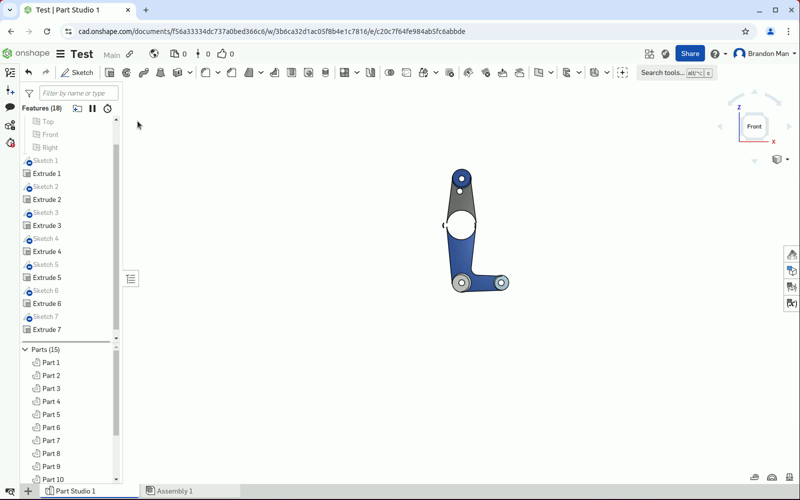
key(shift+h)
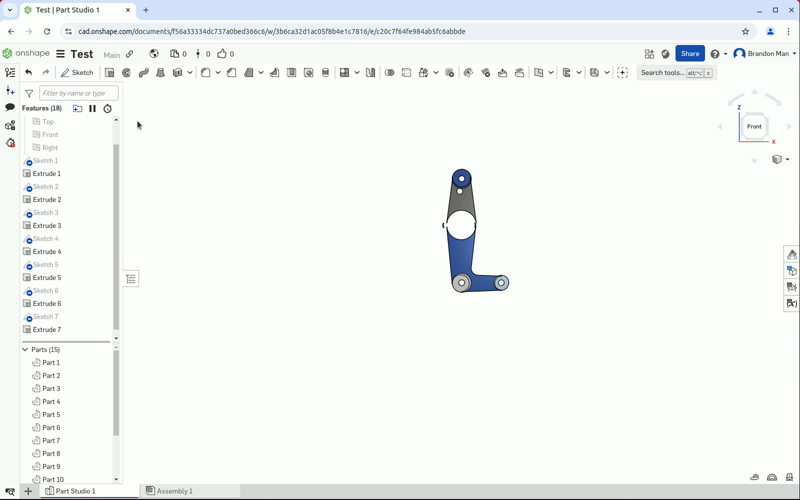
mouse_move(69, 163)
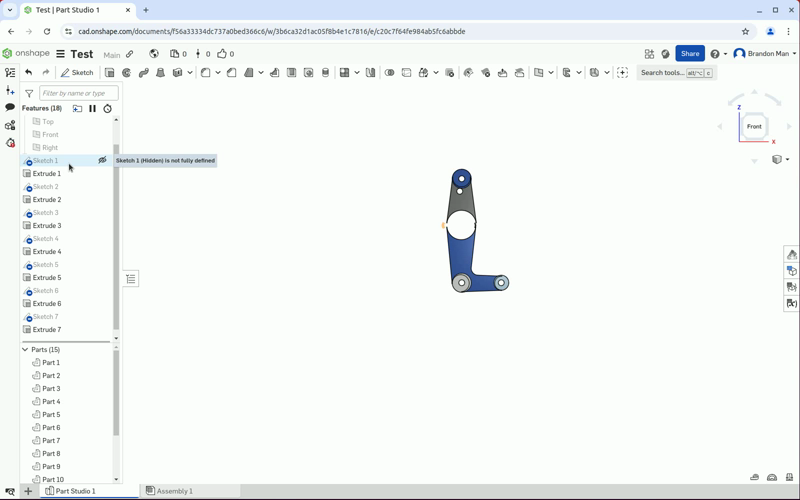
click(69, 163)
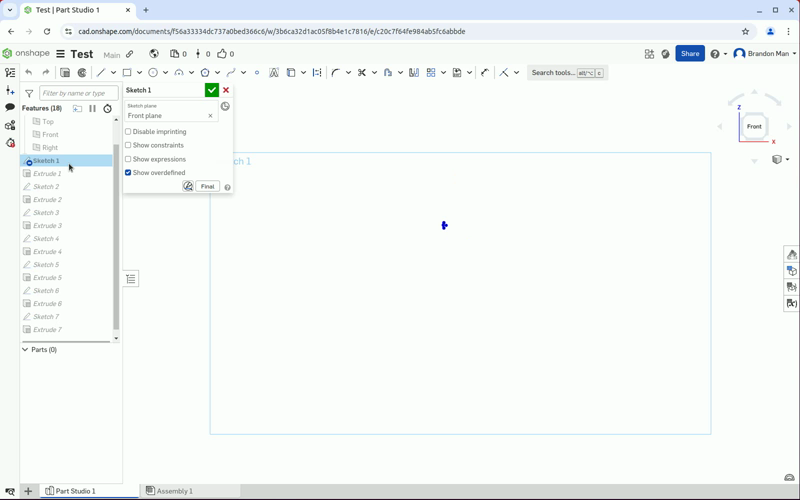
mouse_move(229, 92)
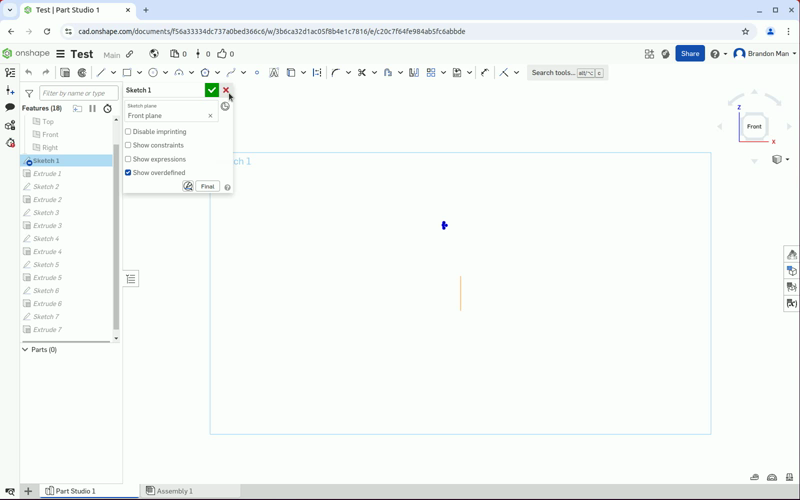
click(229, 92)
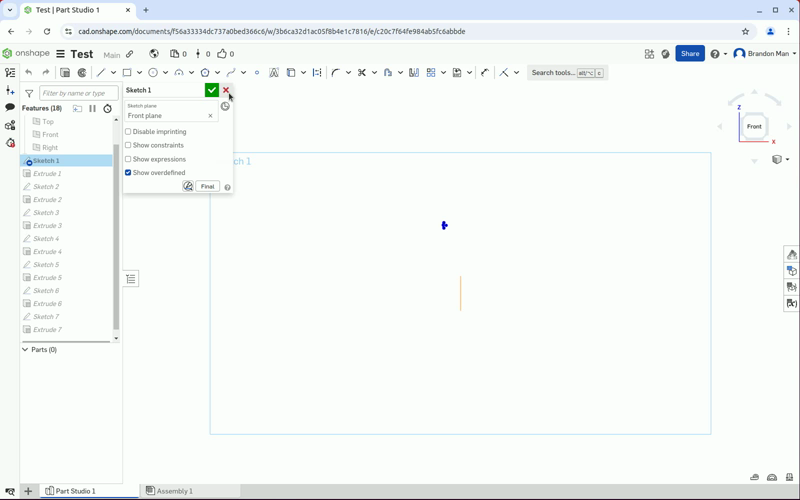
key(shift+s)
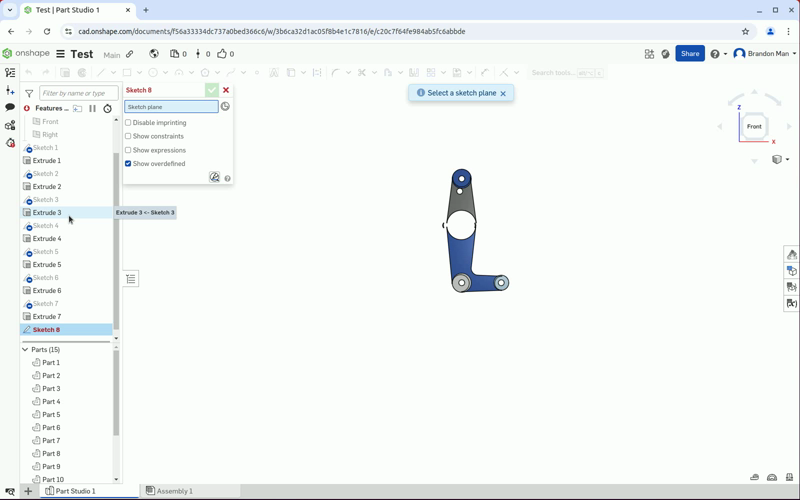
scroll(3)
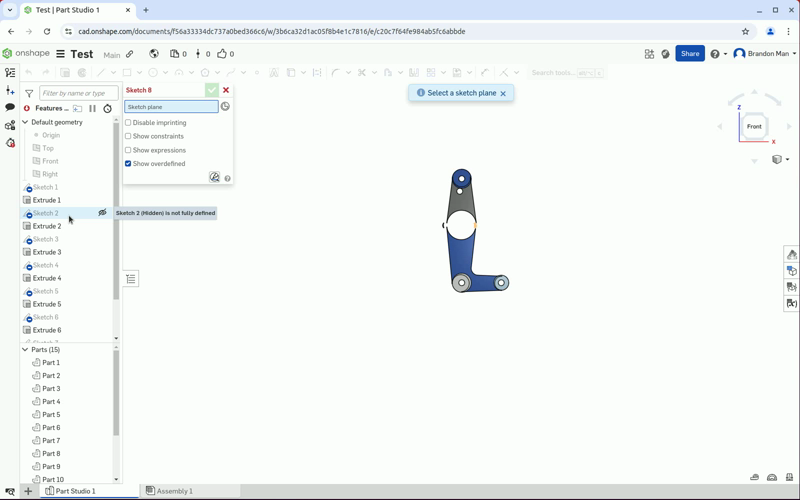
mouse_move(69, 163)
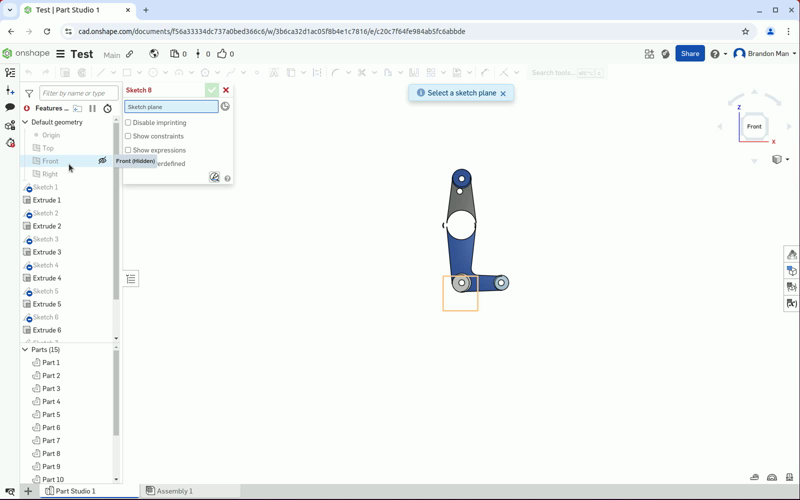
click(69, 163)
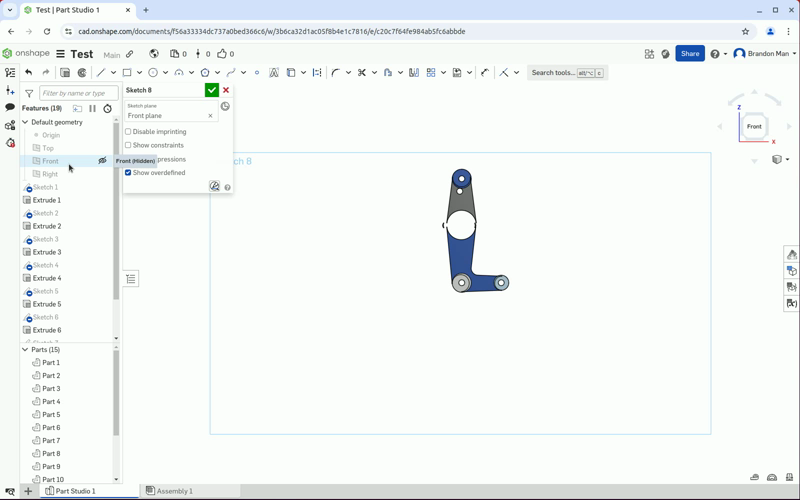
mouse_move(69, 352)
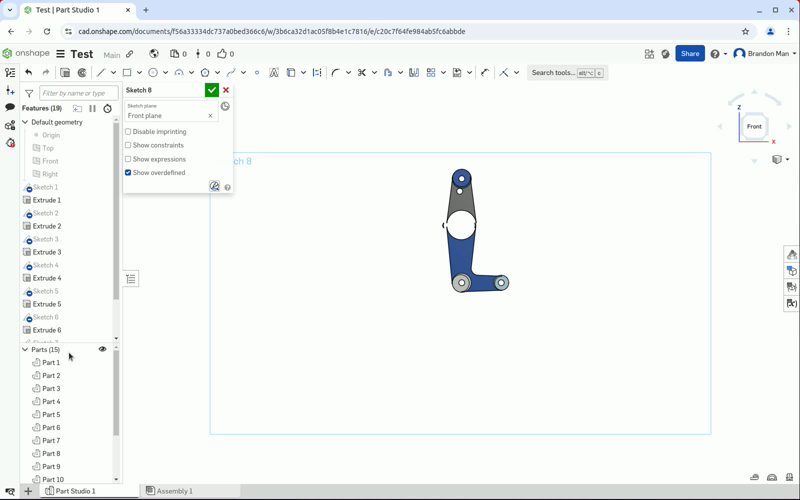
key(y)
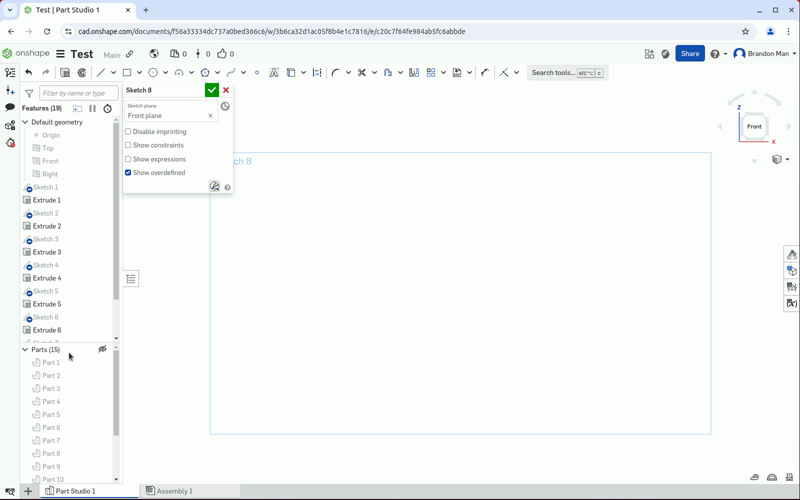
key(c)
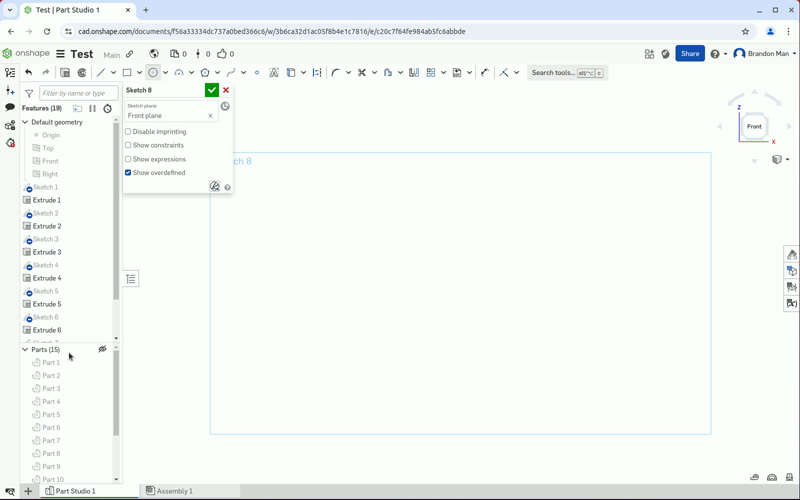
key_down(shift)
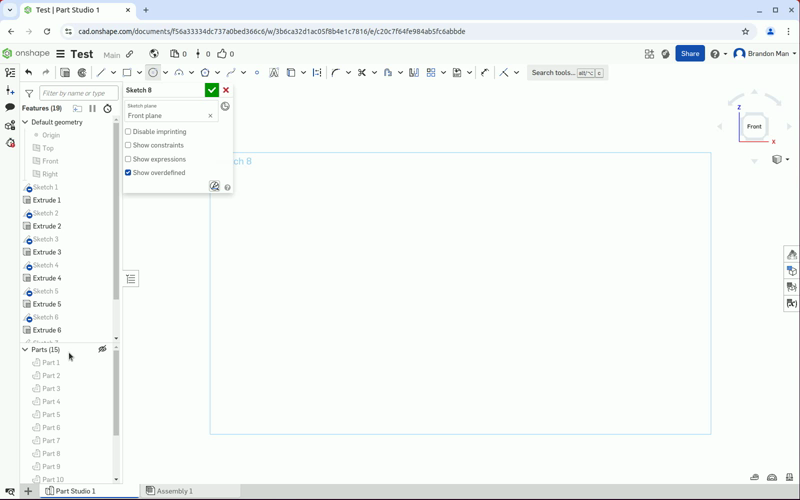
mouse_move(461, 225)
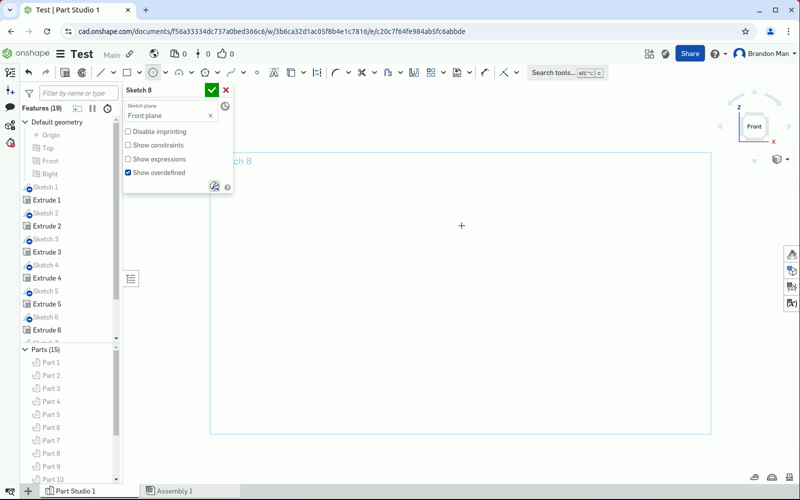
click(461, 225)
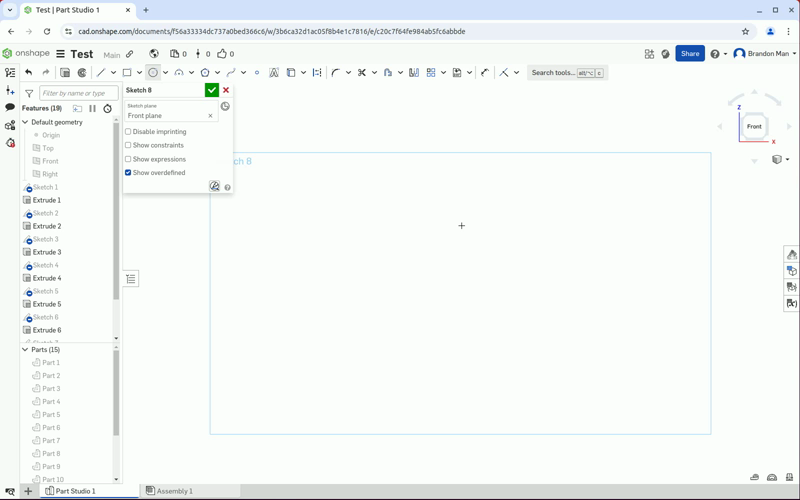
key_up(shift)
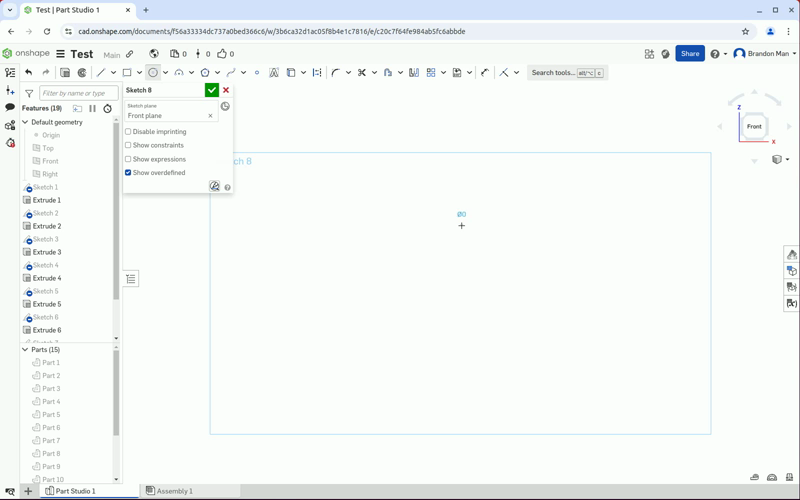
mouse_move(477, 225)
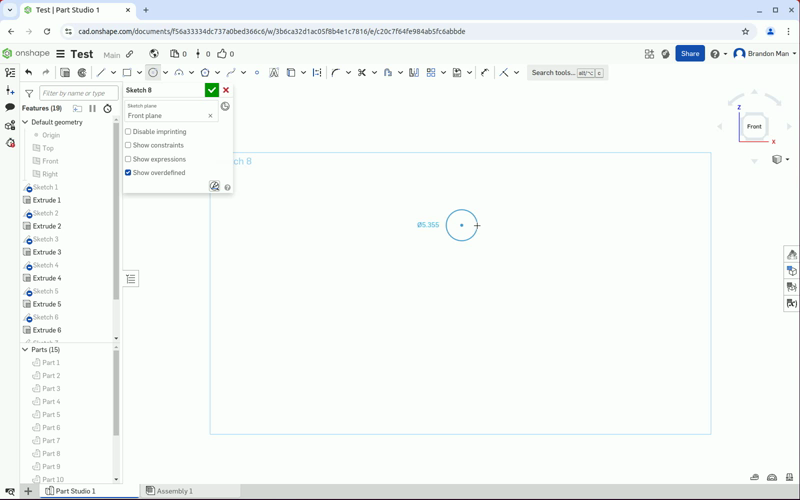
click(477, 225)
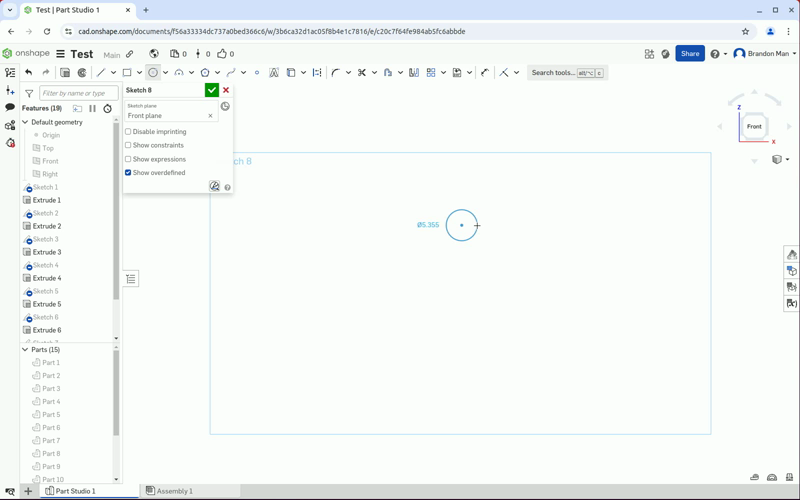
key(esc)
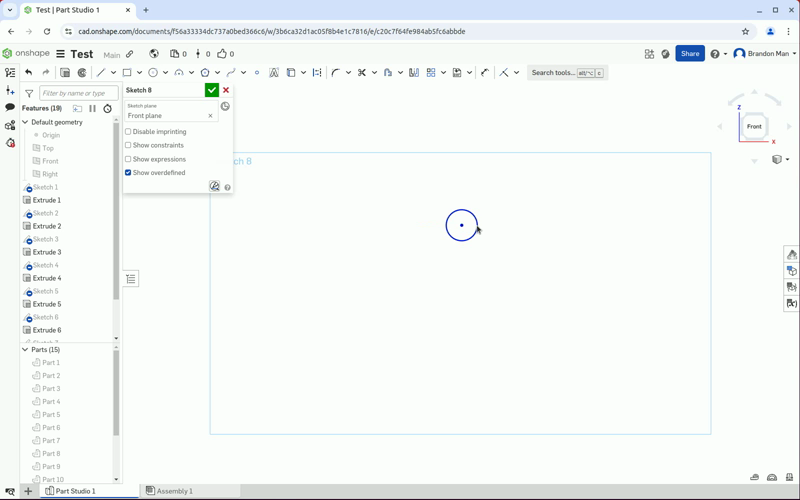
key(c)
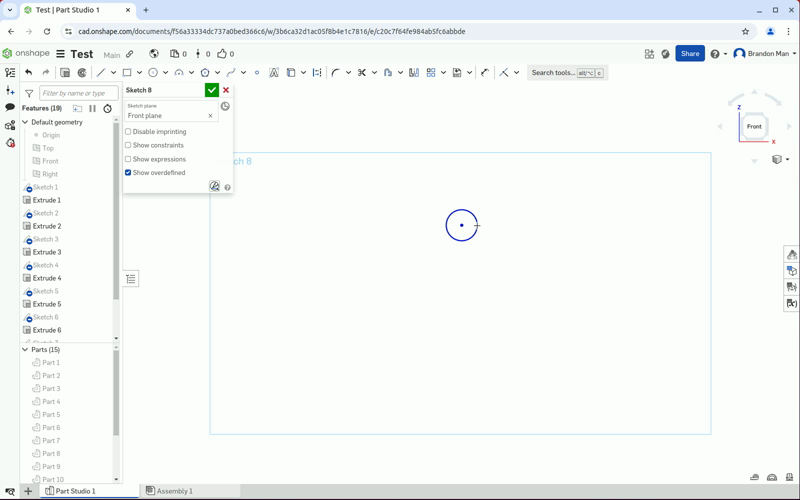
key_down(shift)
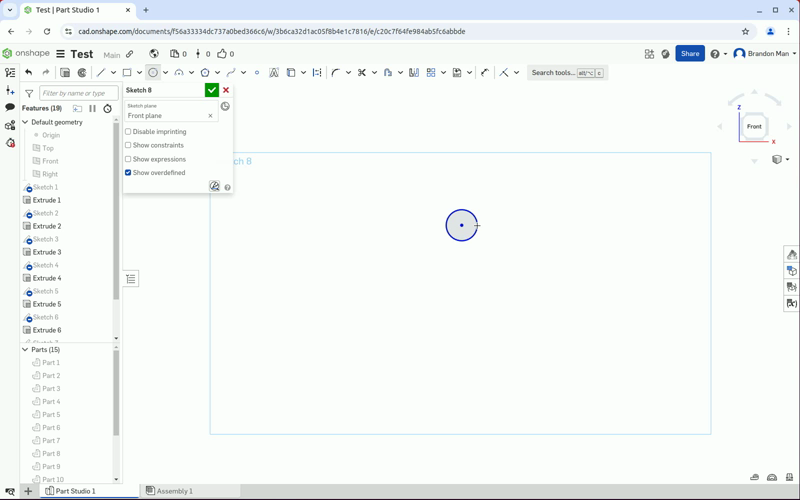
mouse_move(461, 225)
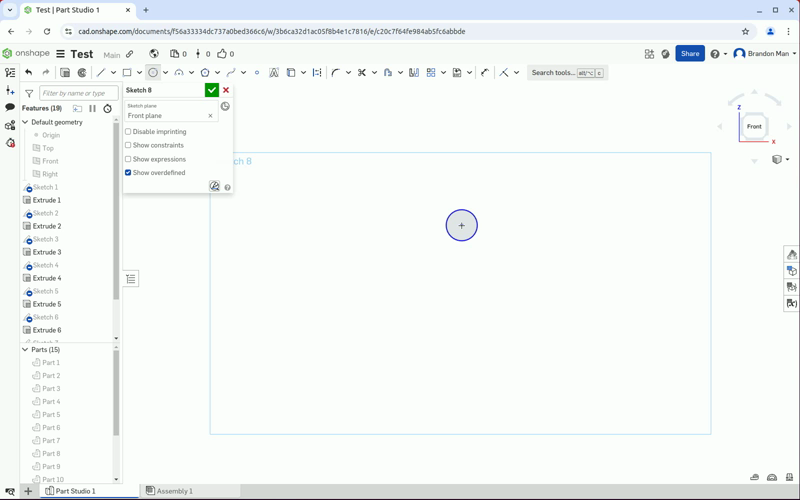
click(461, 225)
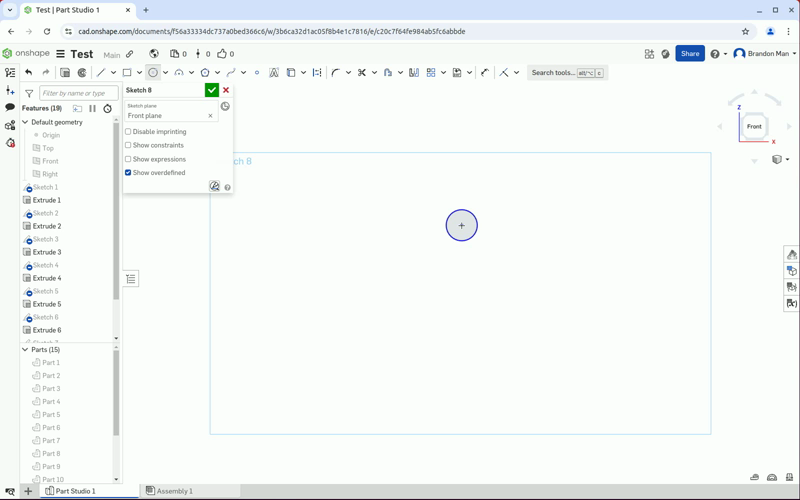
key_up(shift)
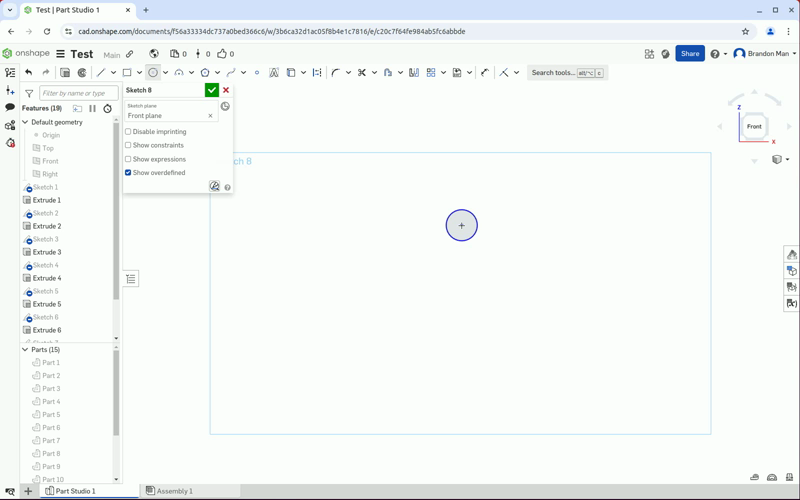
mouse_move(465, 225)
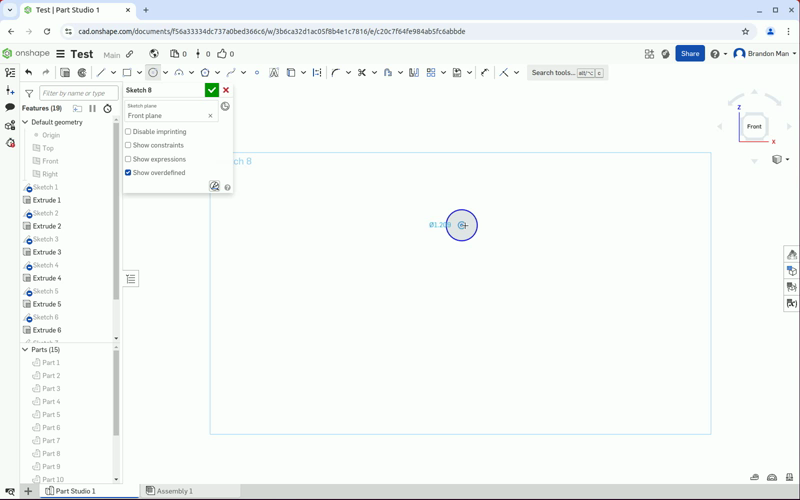
scroll(6)
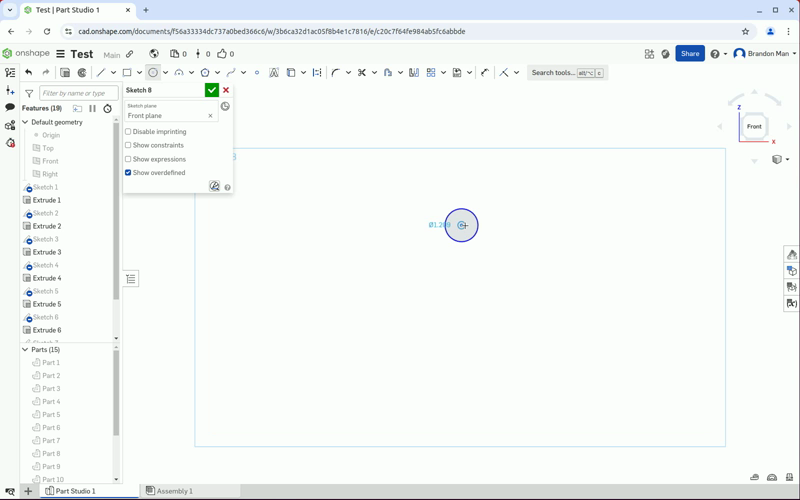
scroll(6)
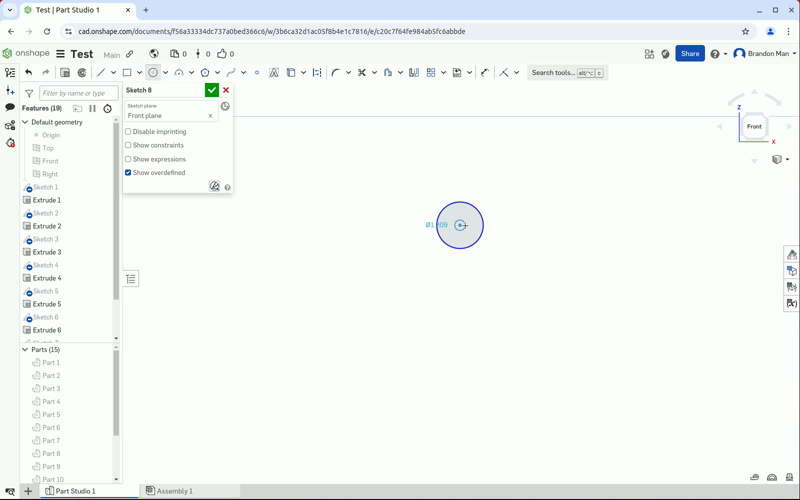
scroll(6)
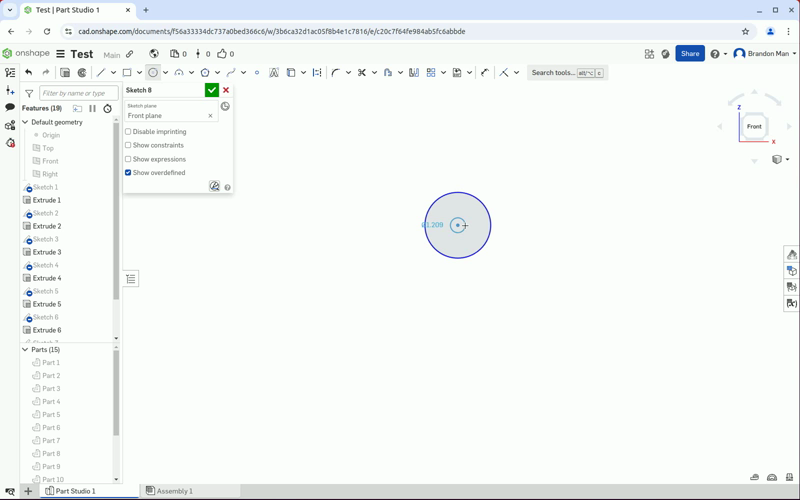
scroll(6)
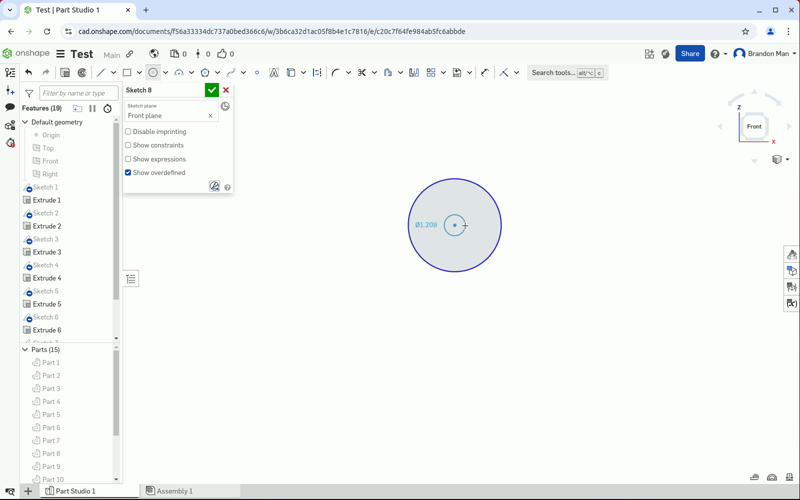
scroll(6)
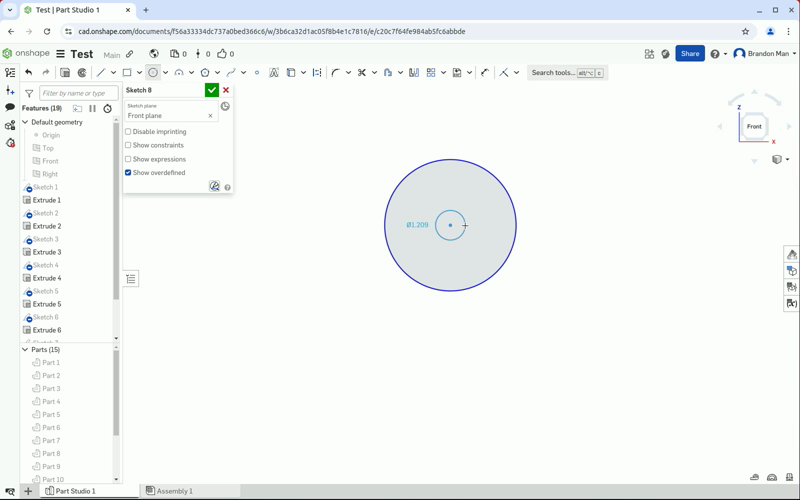
scroll(6)
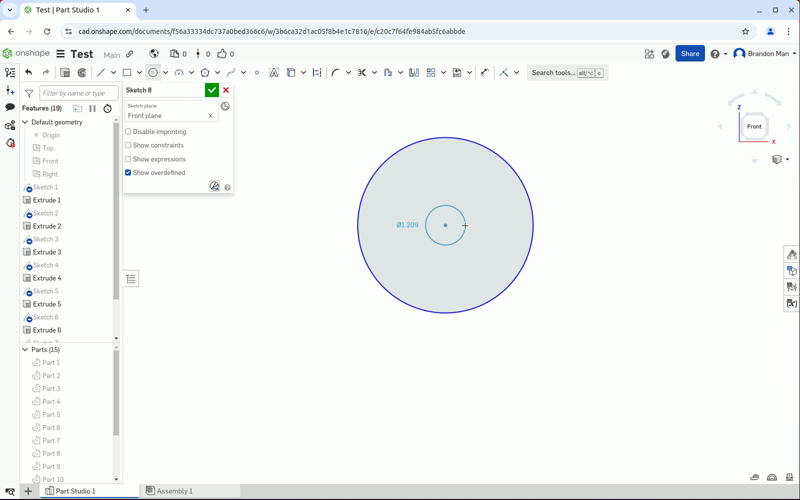
scroll(6)
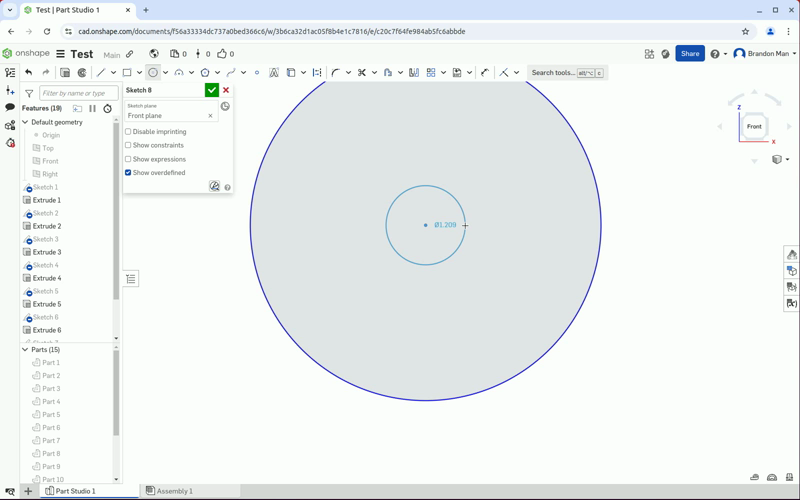
click(465, 225)
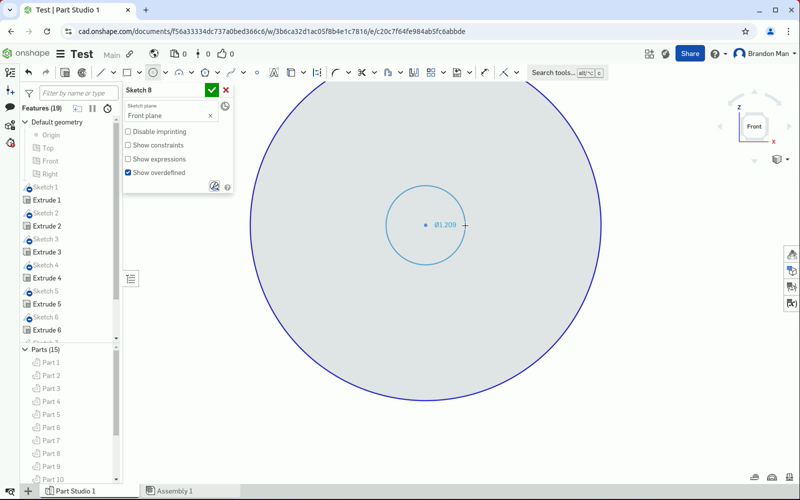
scroll(-6)
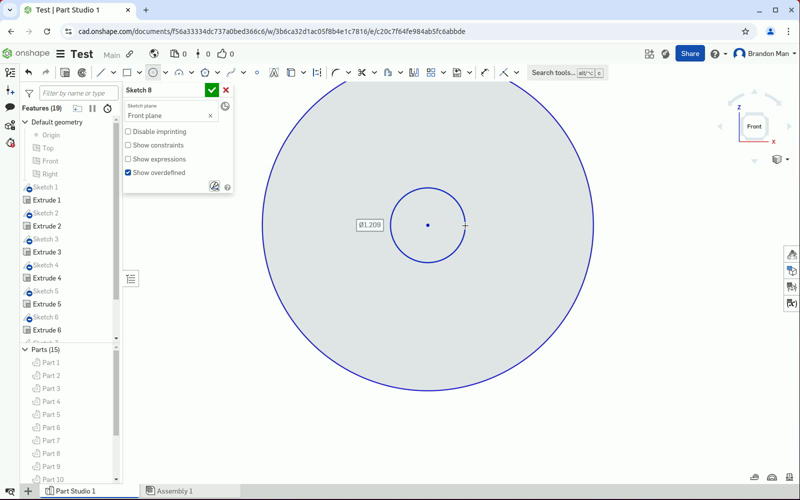
scroll(-6)
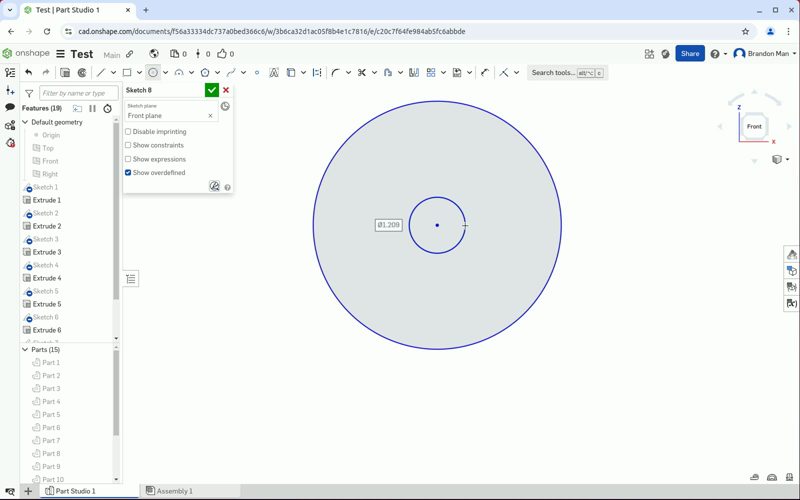
scroll(-6)
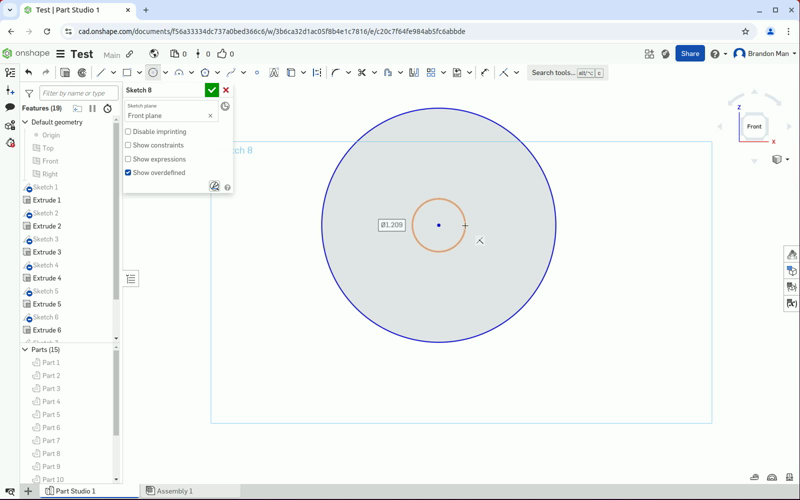
scroll(-6)
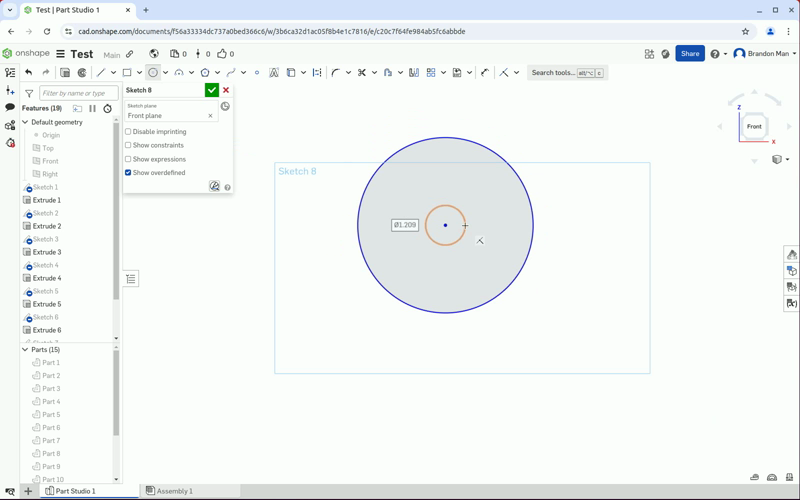
scroll(-6)
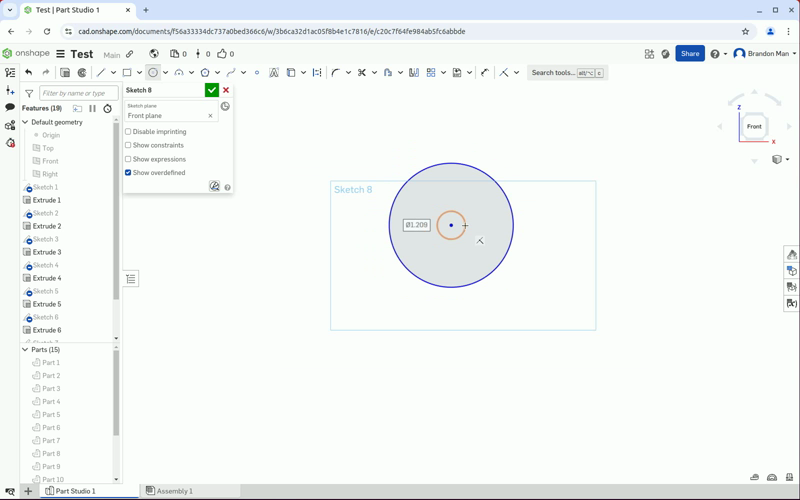
scroll(-6)
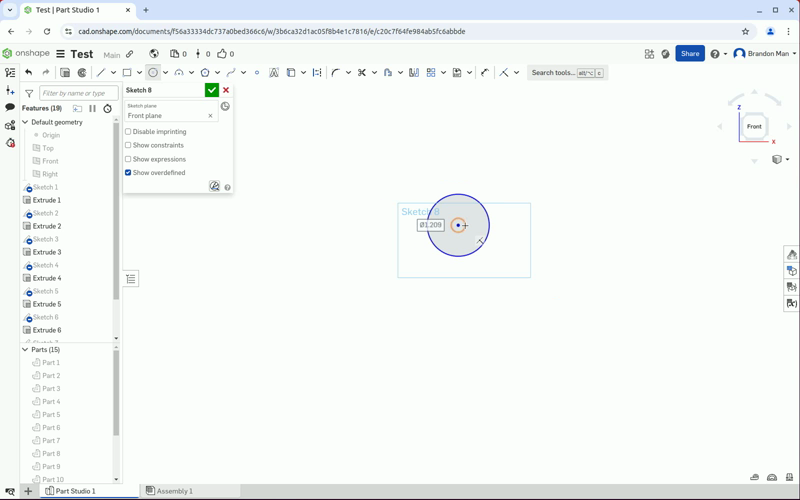
scroll(-6)
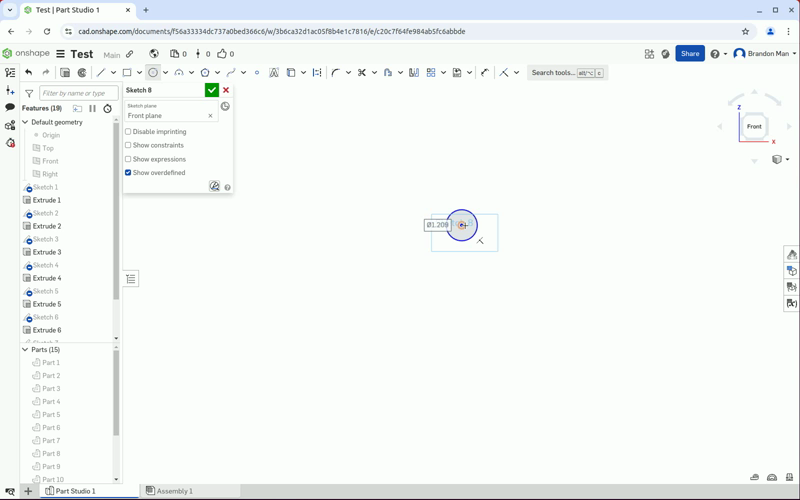
key(esc)
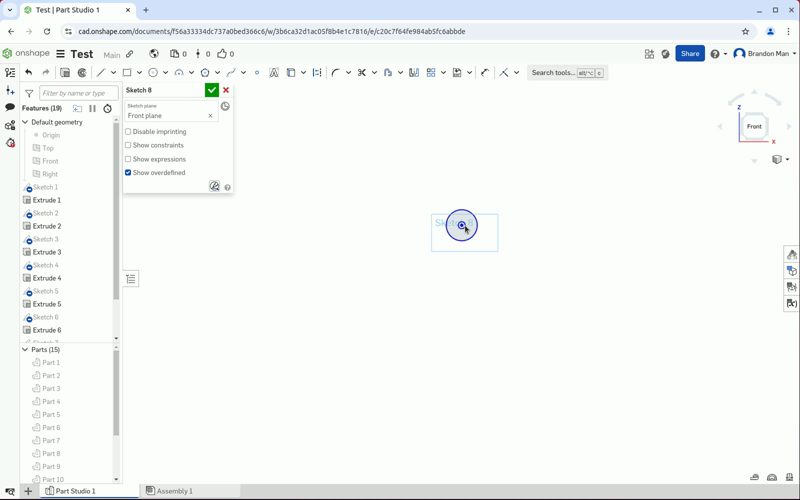
mouse_move(469, 225)
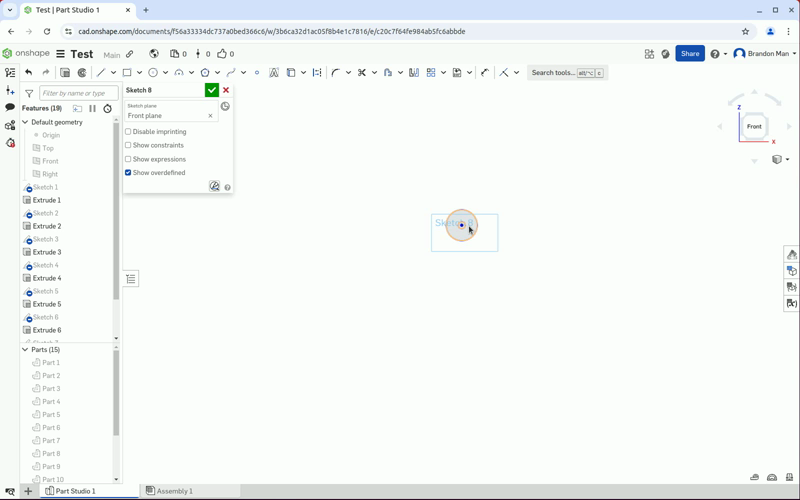
scroll(6)
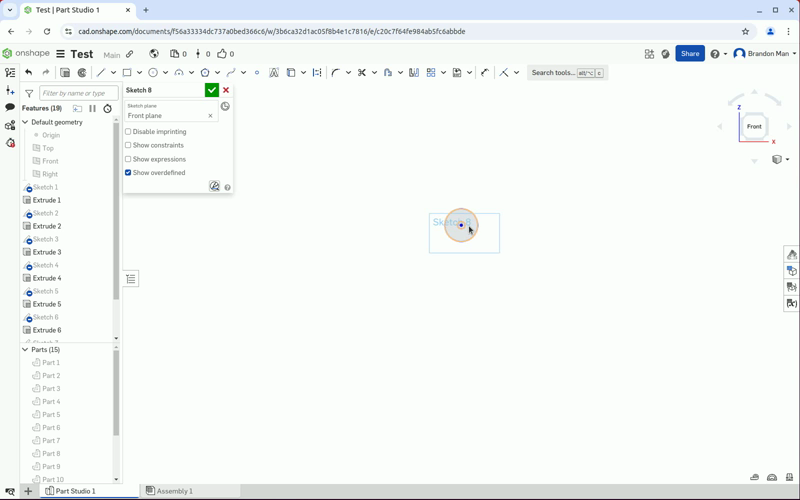
scroll(6)
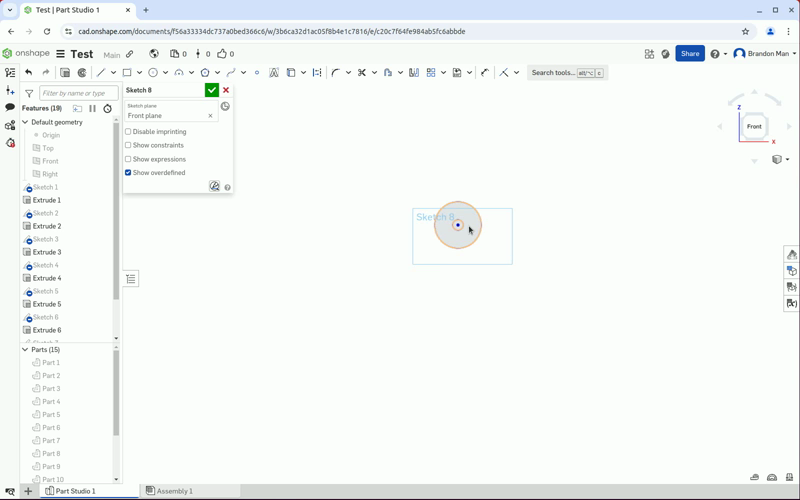
scroll(6)
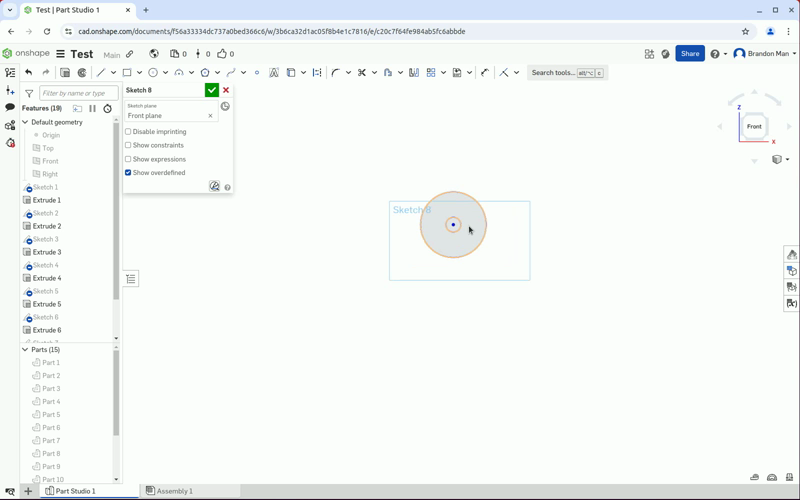
scroll(6)
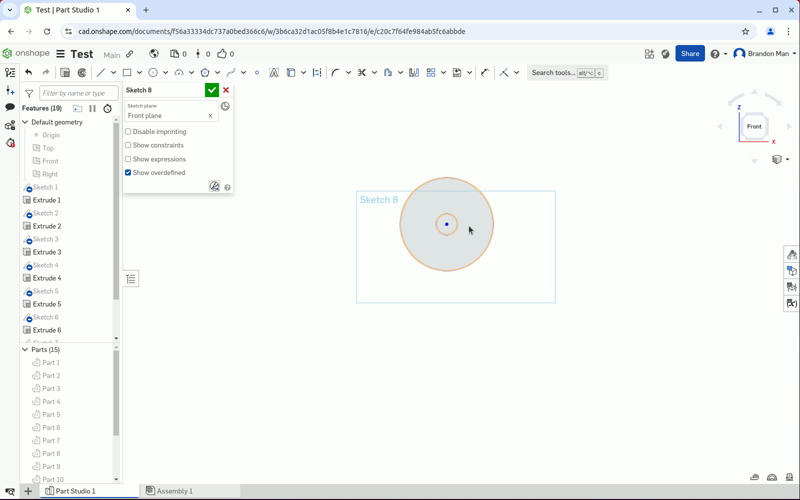
scroll(6)
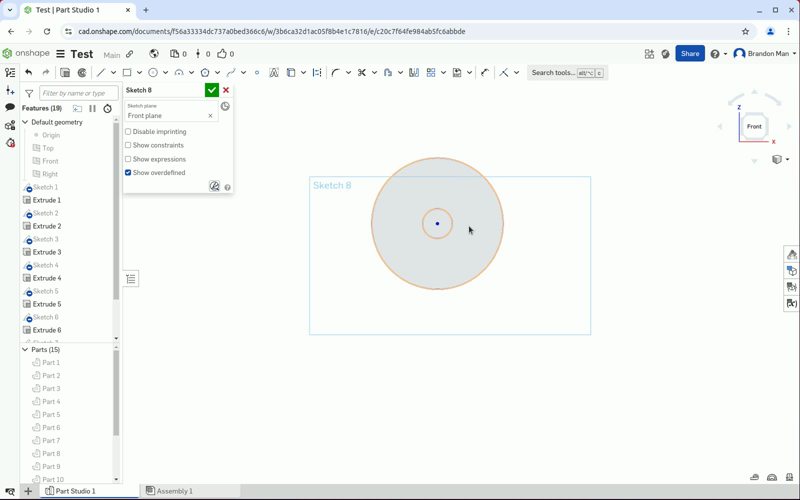
scroll(6)
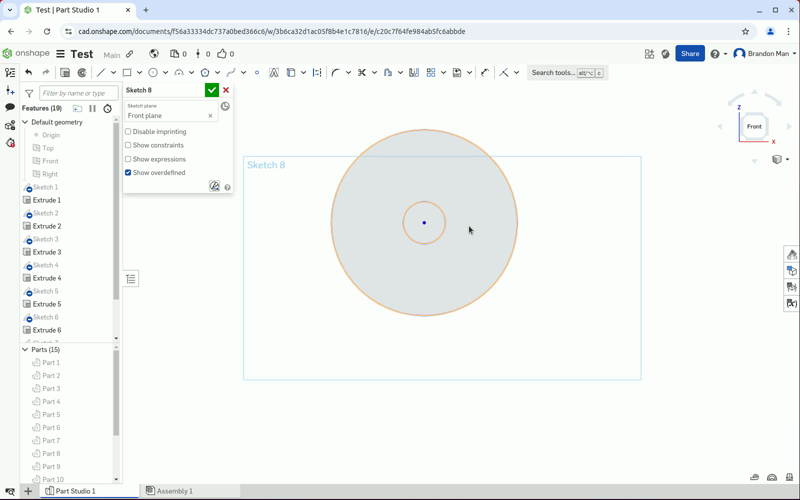
scroll(6)
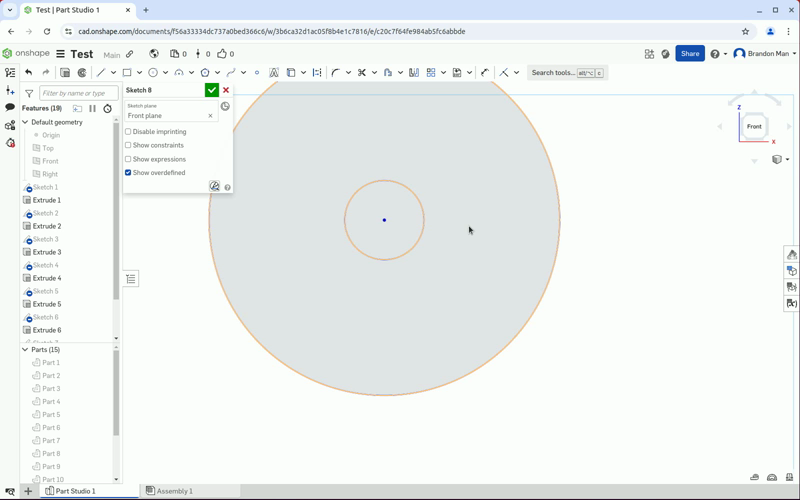
click(469, 225)
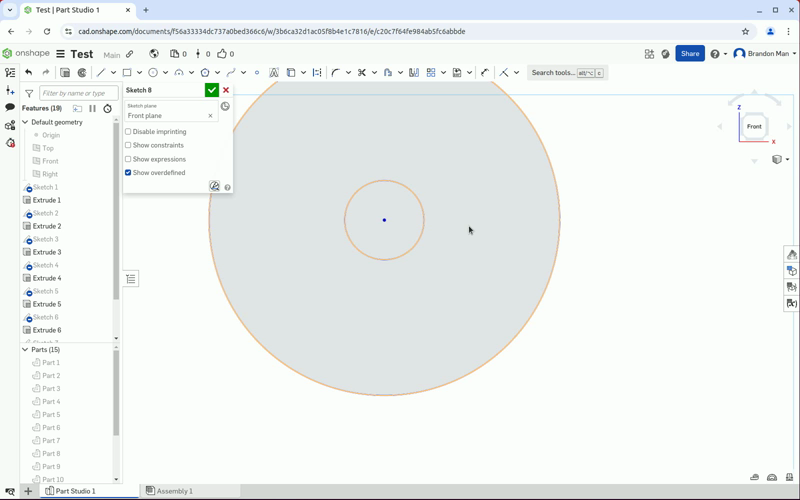
scroll(-6)
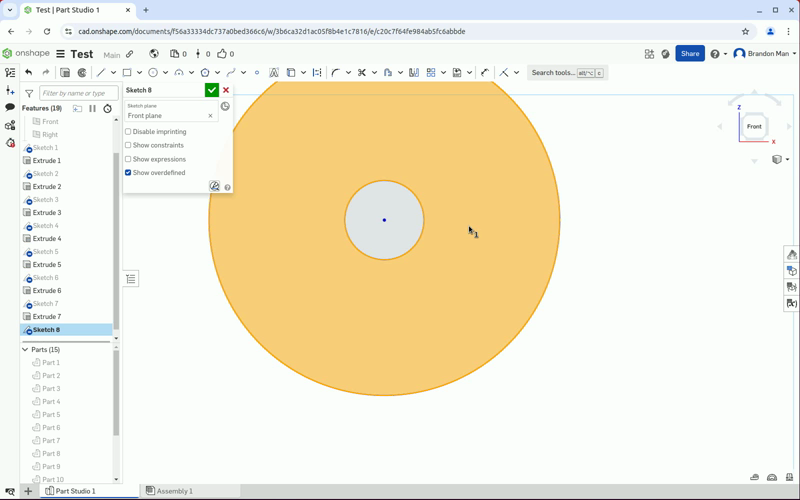
scroll(-6)
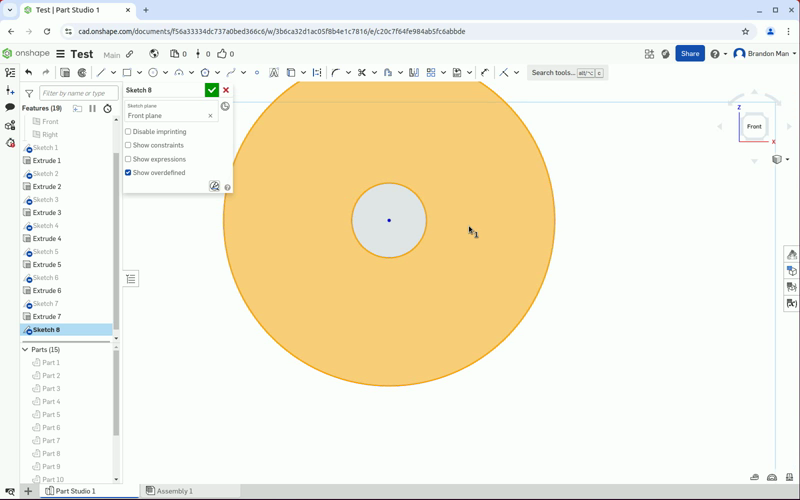
scroll(-6)
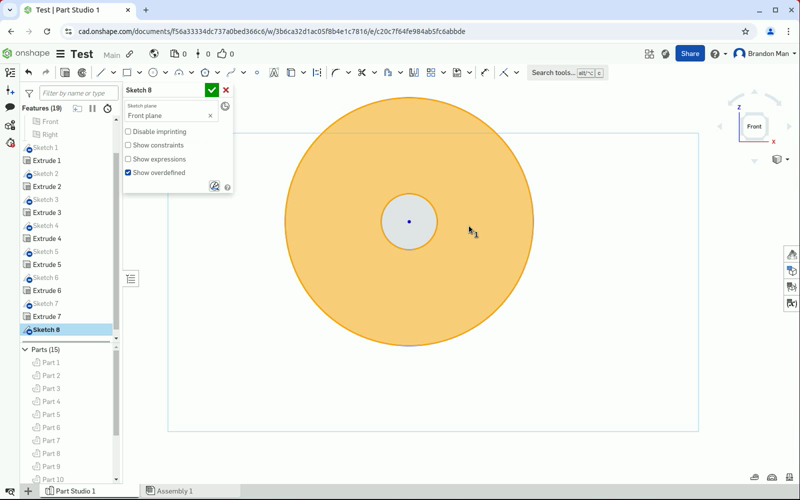
scroll(-6)
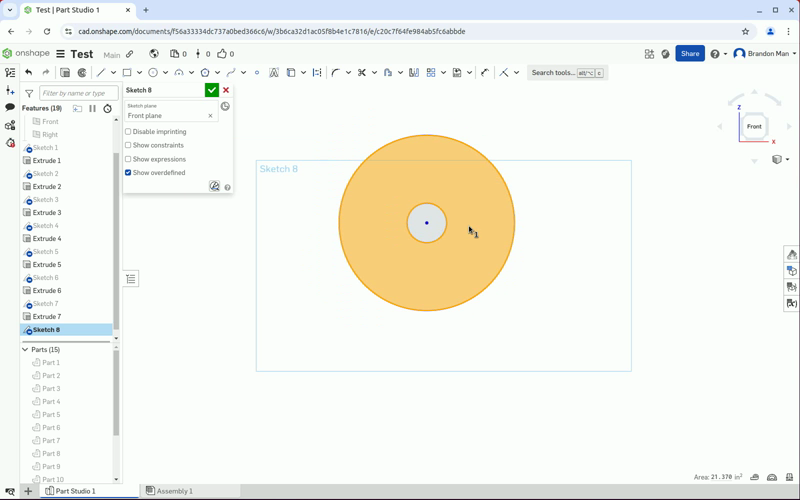
scroll(-6)
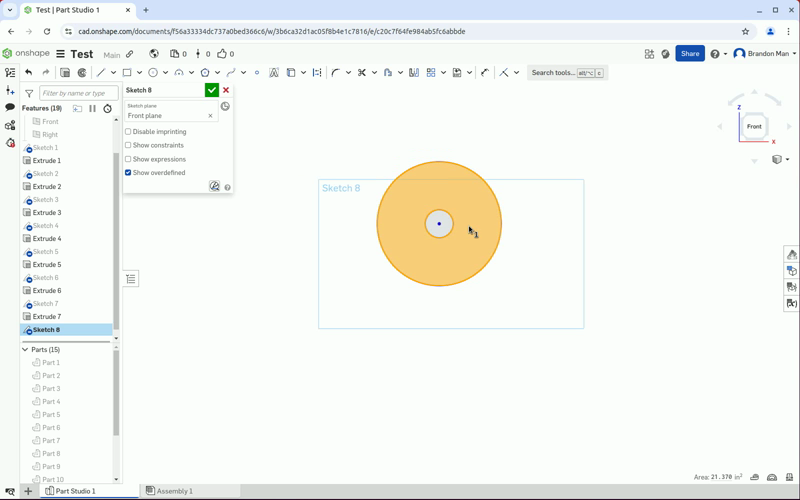
scroll(-6)
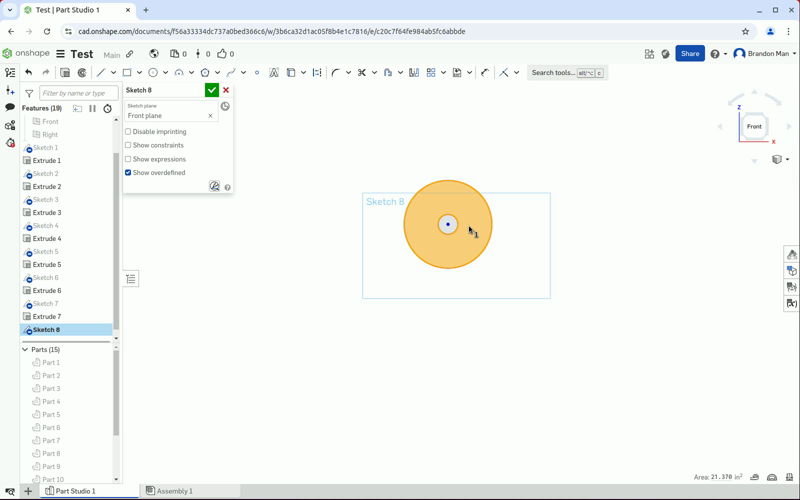
scroll(-6)
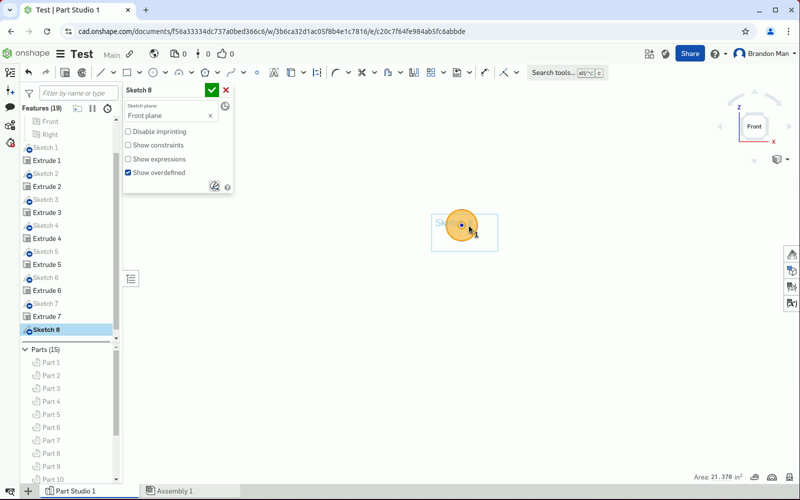
mouse_move(69, 352)
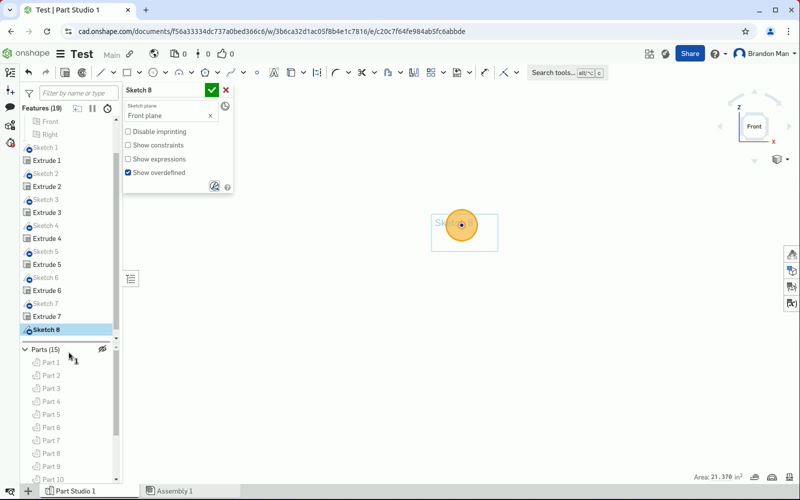
key(shift+y)
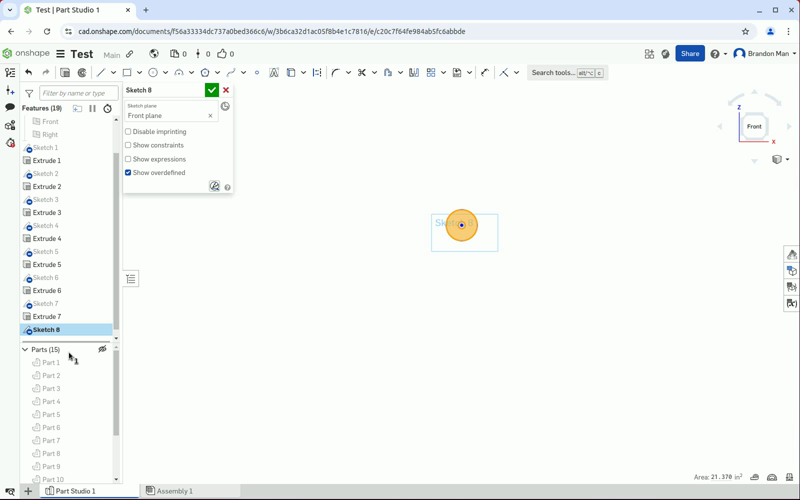
key(shift+e)
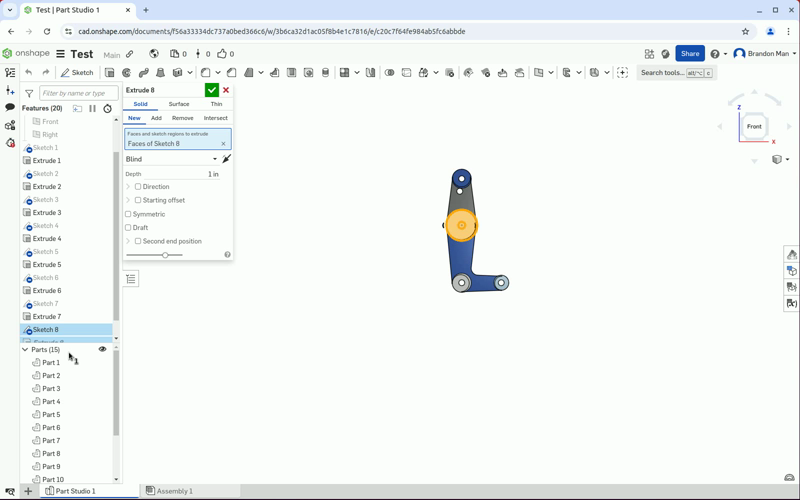
mouse_move(143, 106)
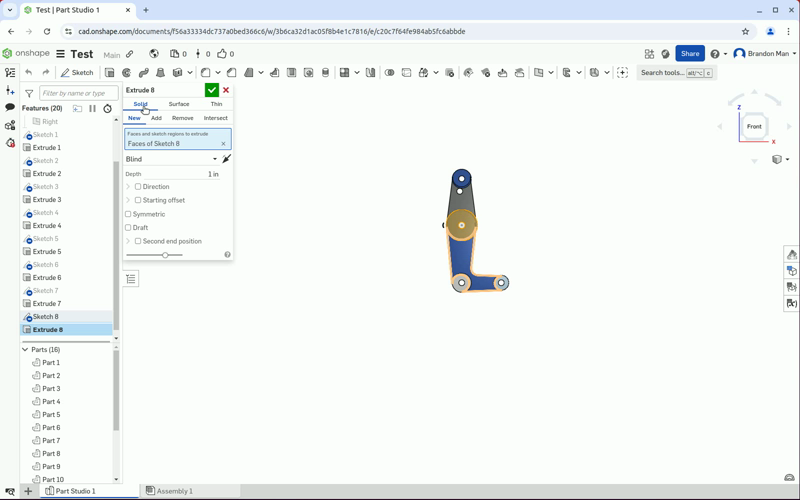
click(143, 106)
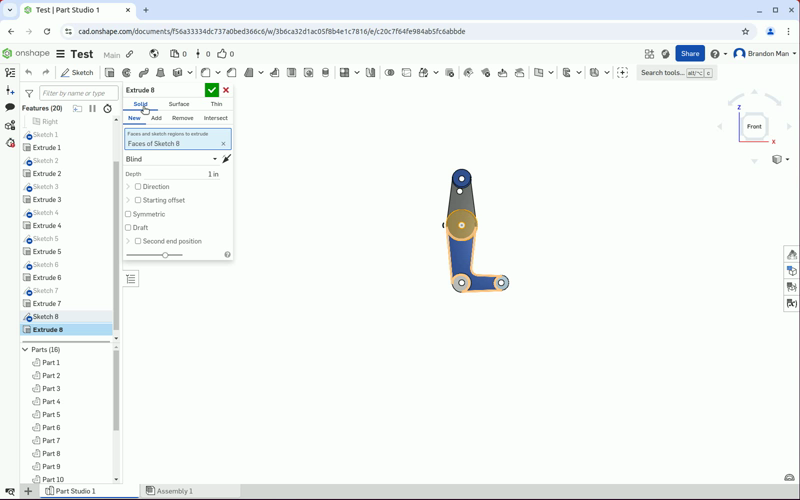
mouse_move(137, 120)
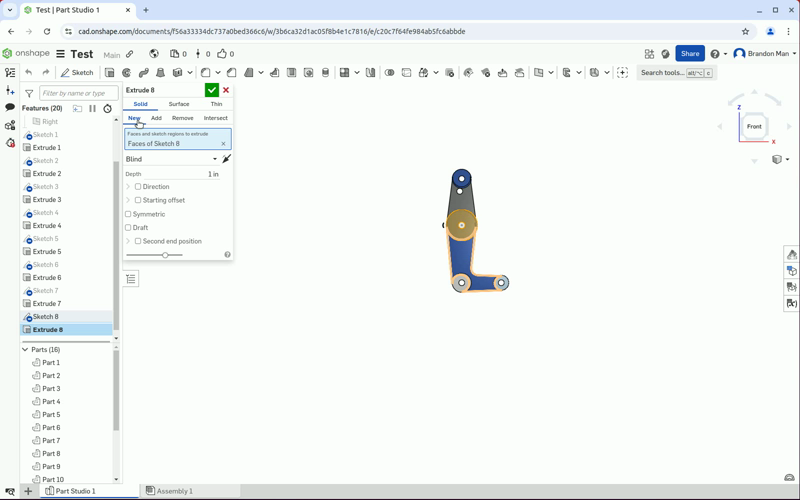
click(137, 120)
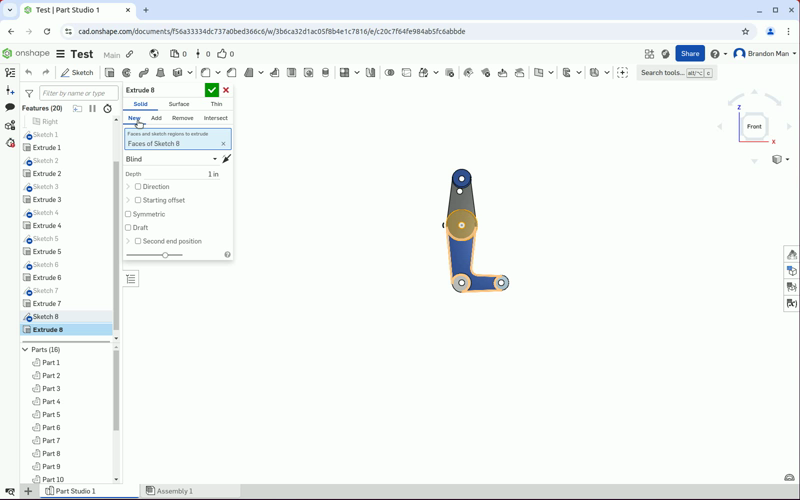
key(tab, 4)
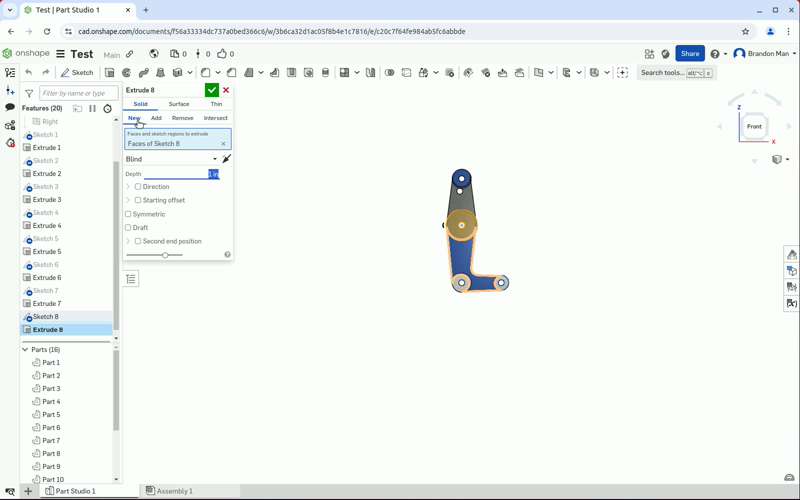
text(0.481)
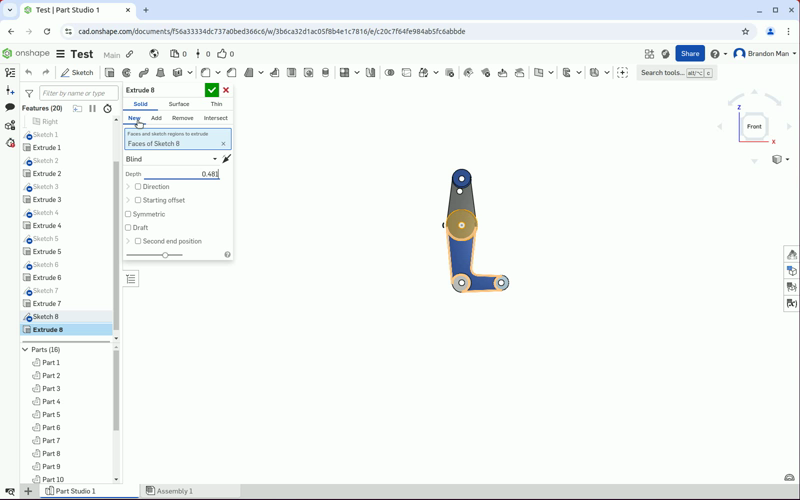
key(enter)
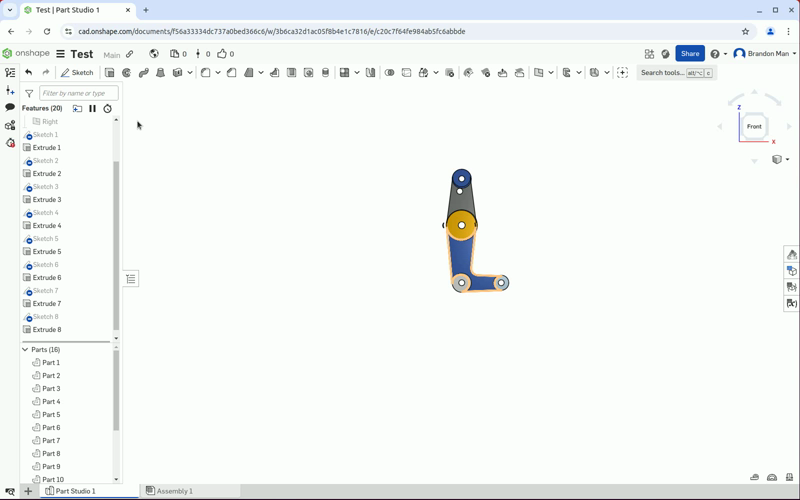
key(shift+h)
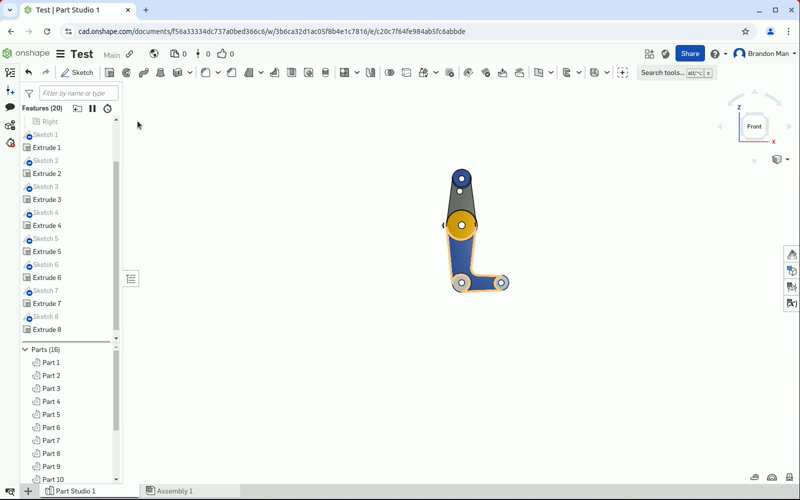
key(shift+h)
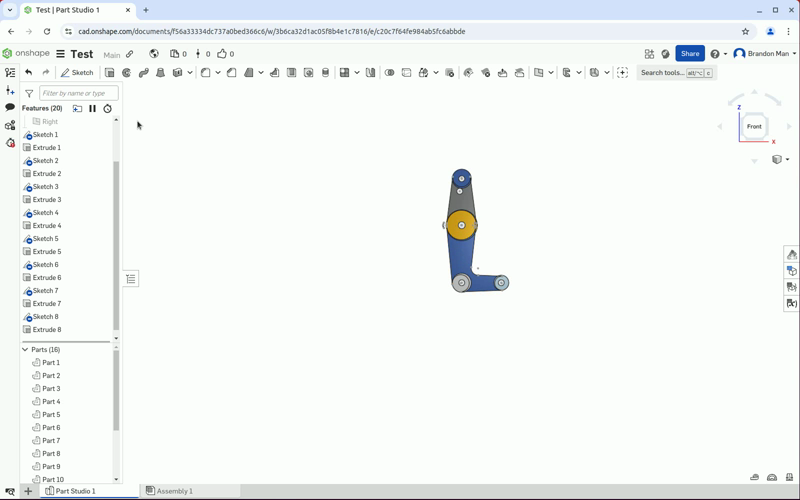
key(shift+7)
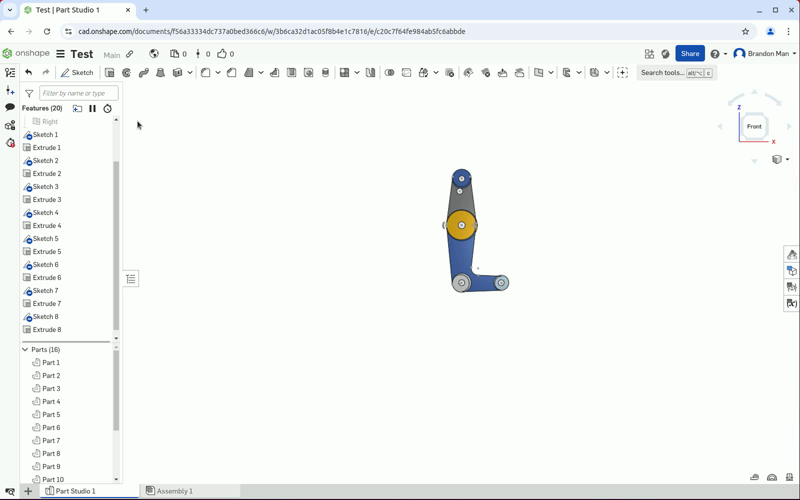
key(left, 2)
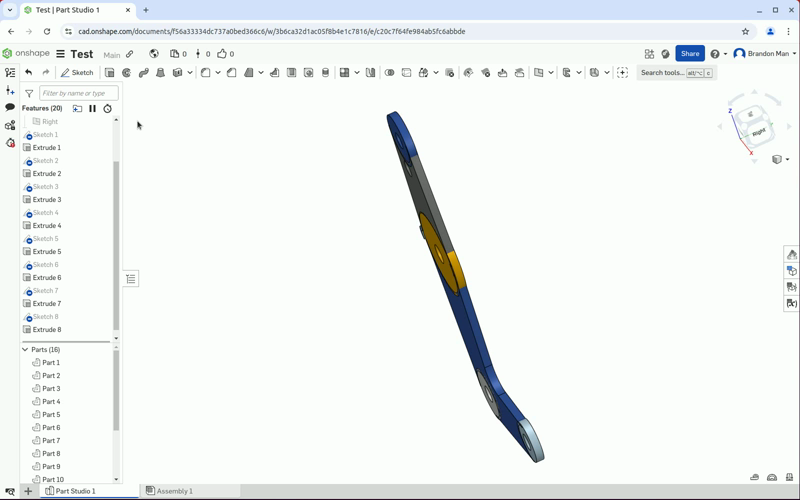
key(down, 2)
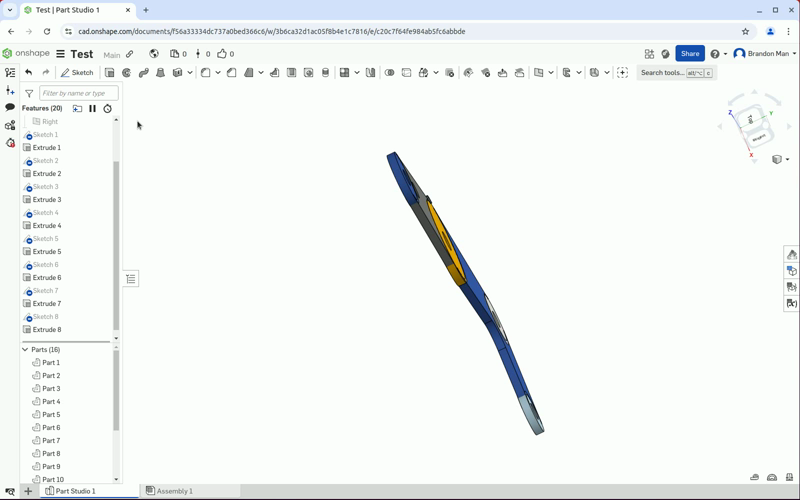
key(up, 2)
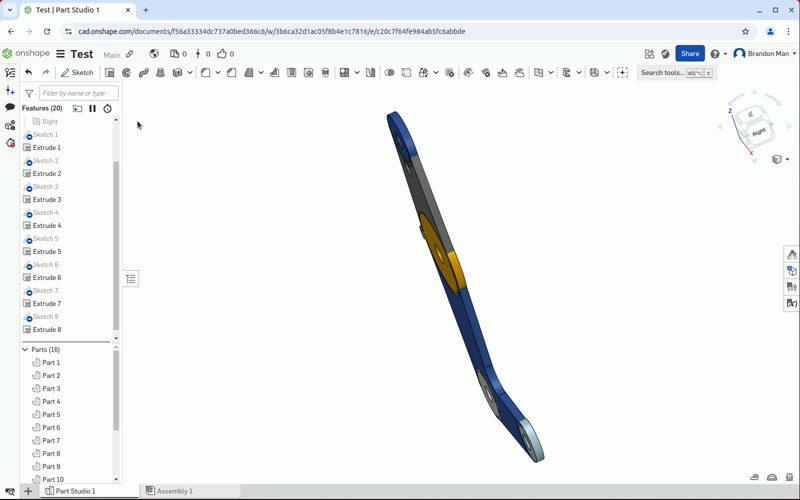
key(right, 2)
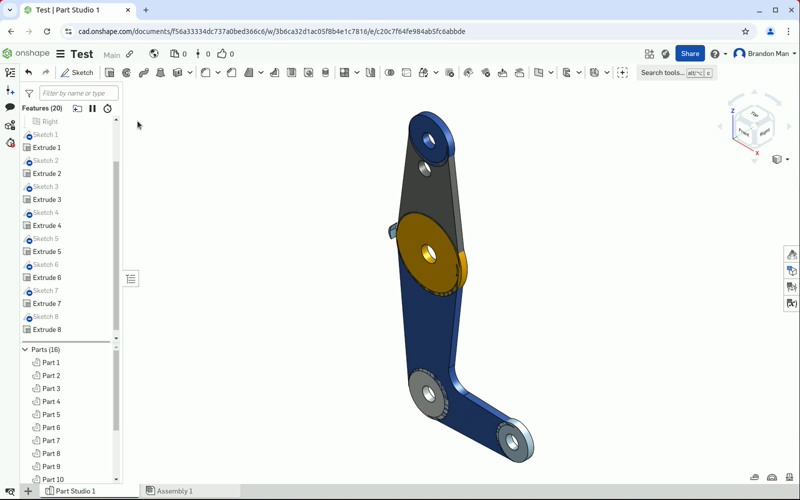
mouse_move(69, 137)
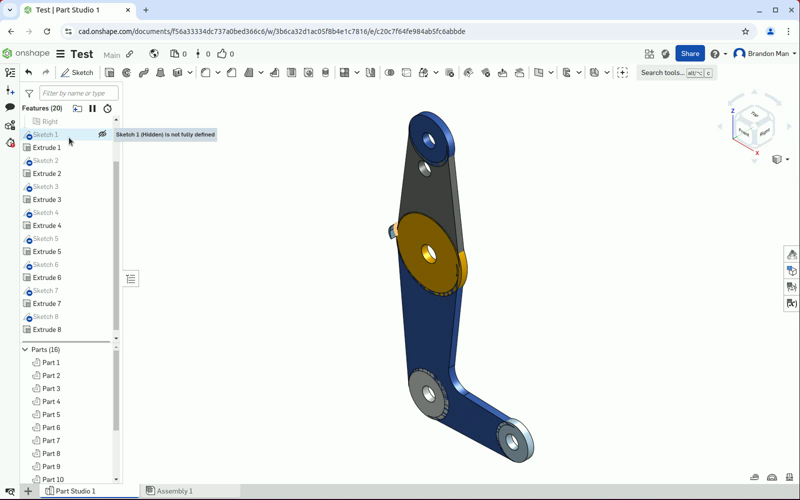
click(69, 137)